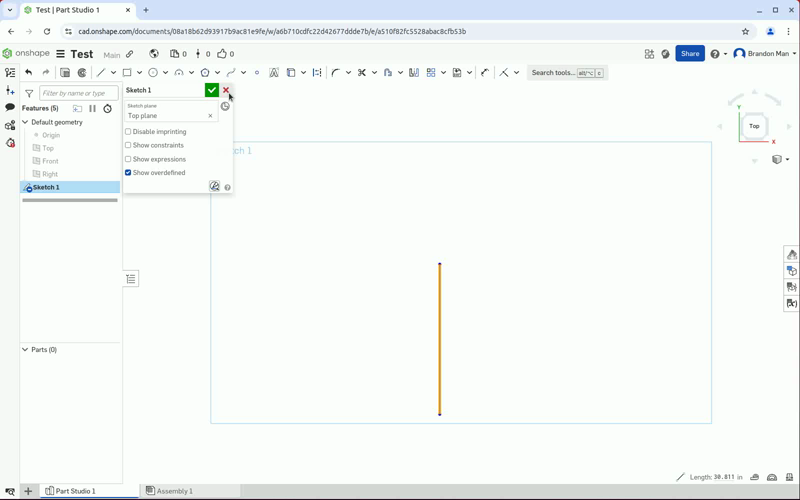
key(shift+h)
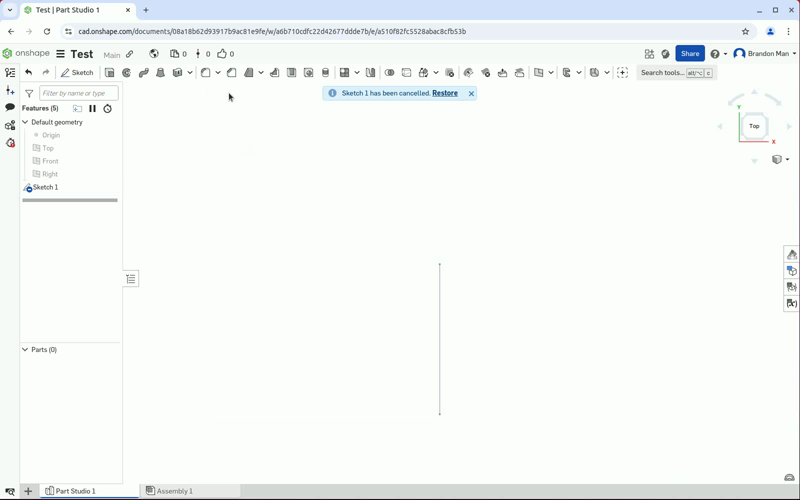
key(shift+s)
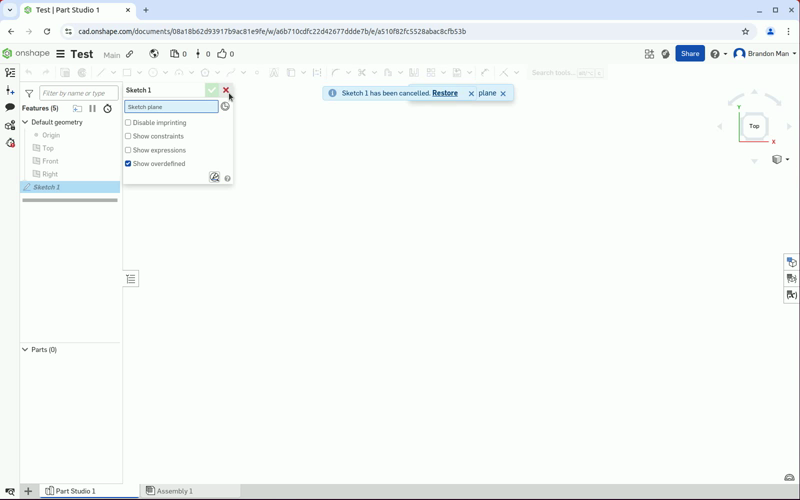
mouse_move(73, 150)
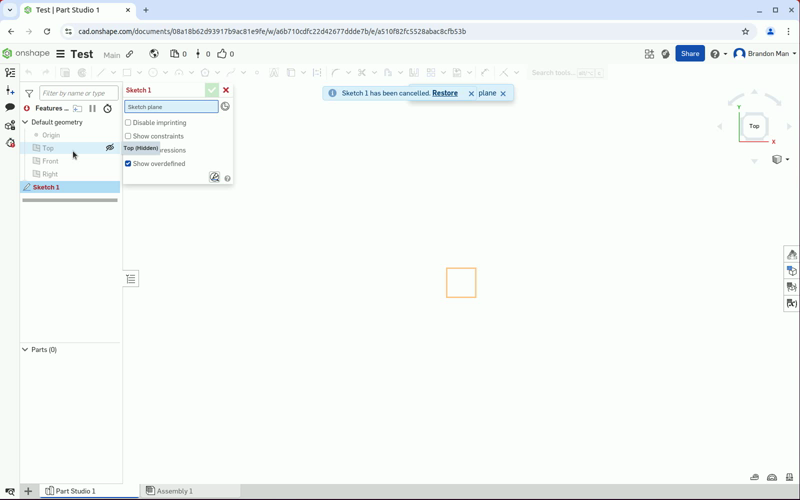
click(73, 150)
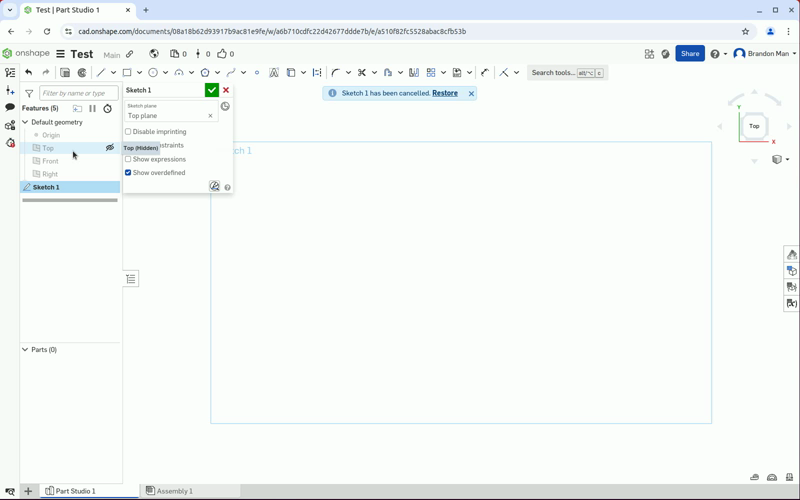
mouse_move(73, 352)
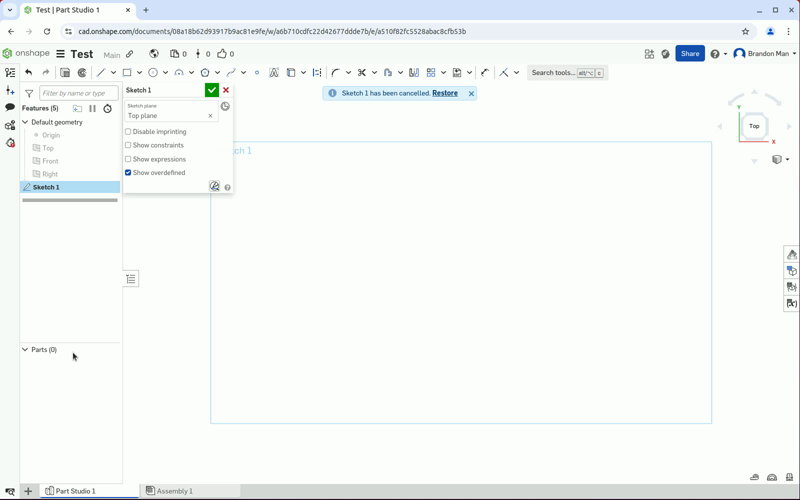
key(y)
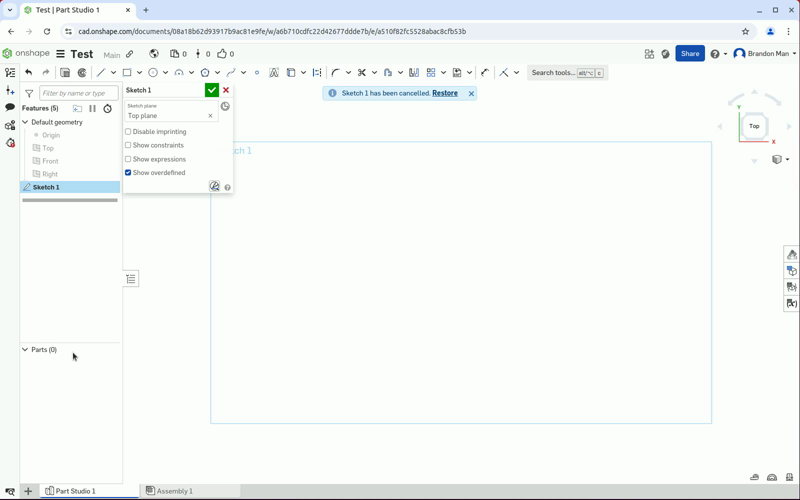
key(a)
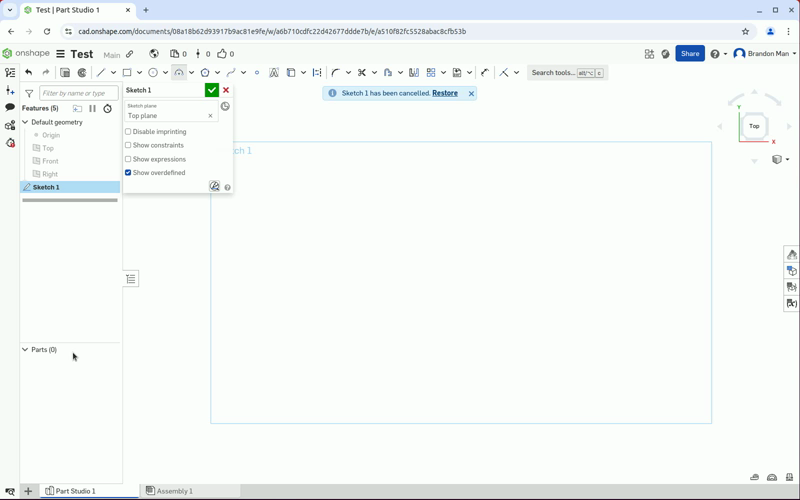
key_down(shift)
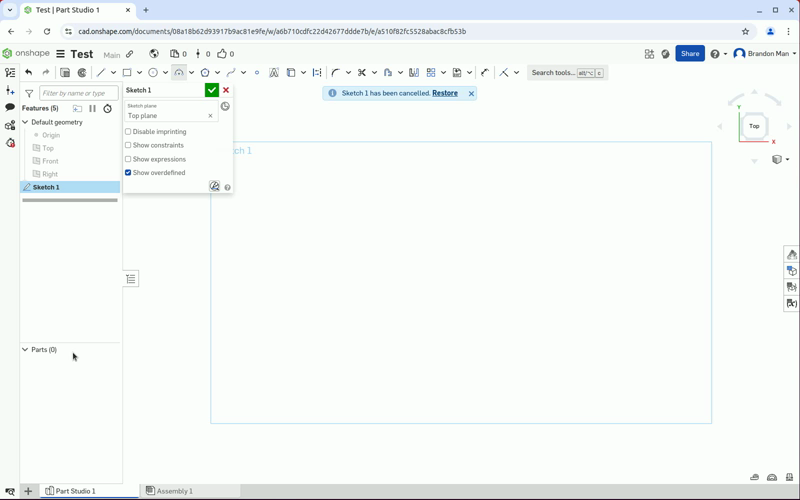
mouse_move(474, 301)
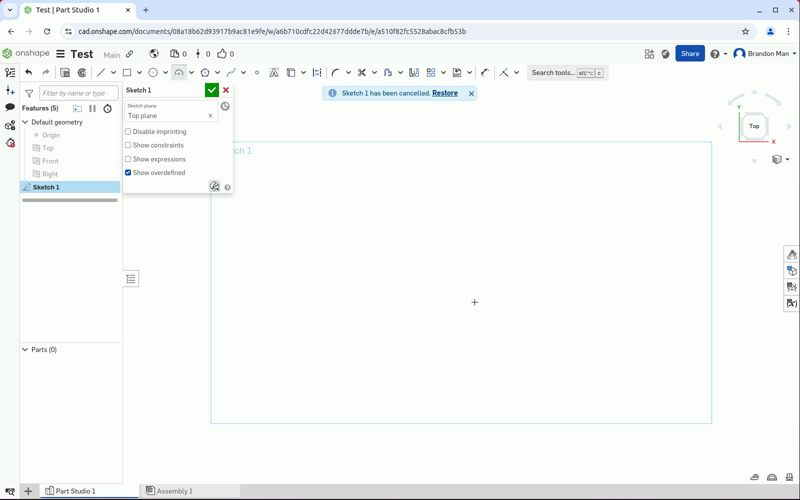
click(474, 301)
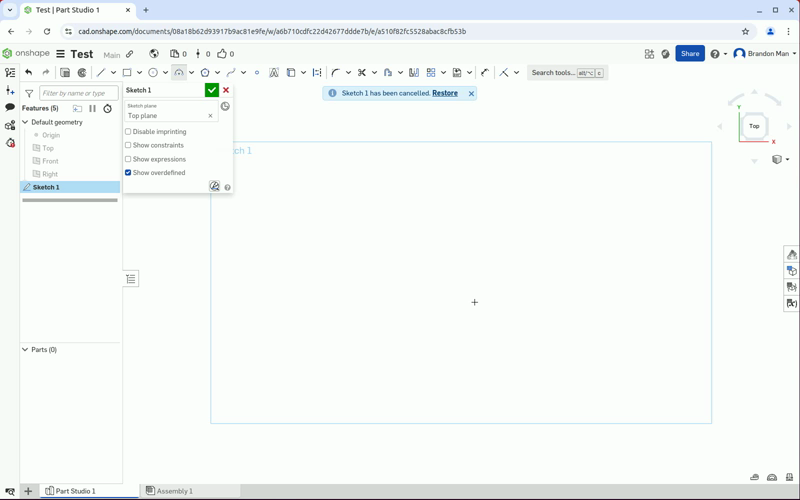
key_up(shift)
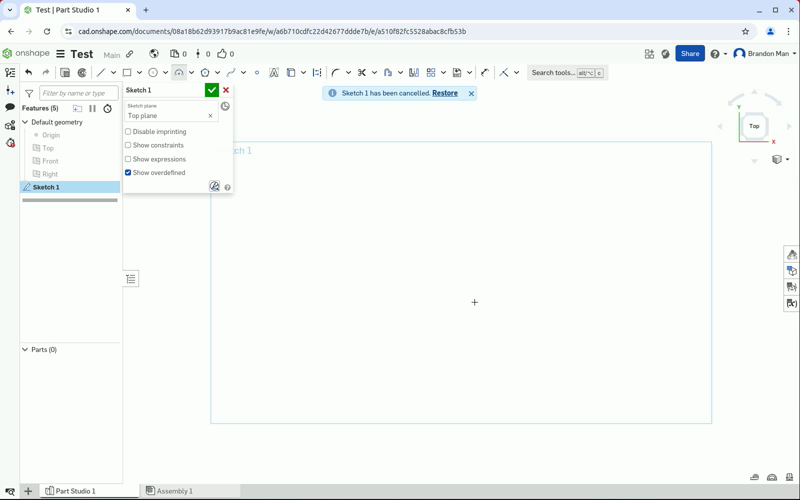
key_down(shift)
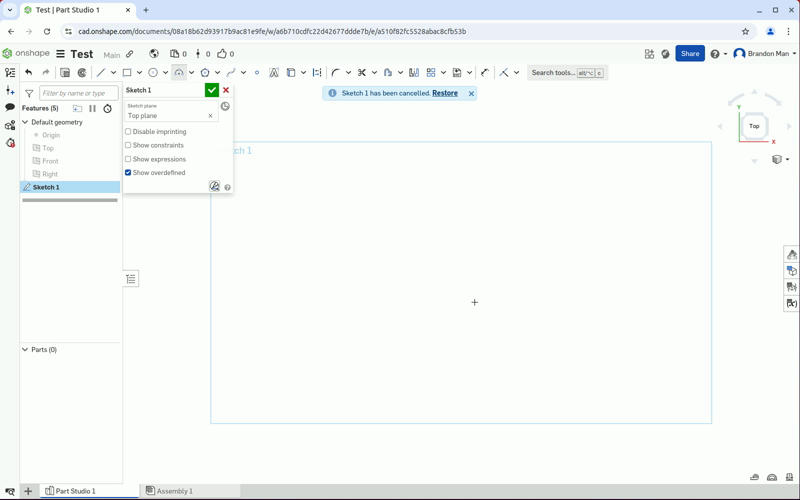
mouse_move(480, 294)
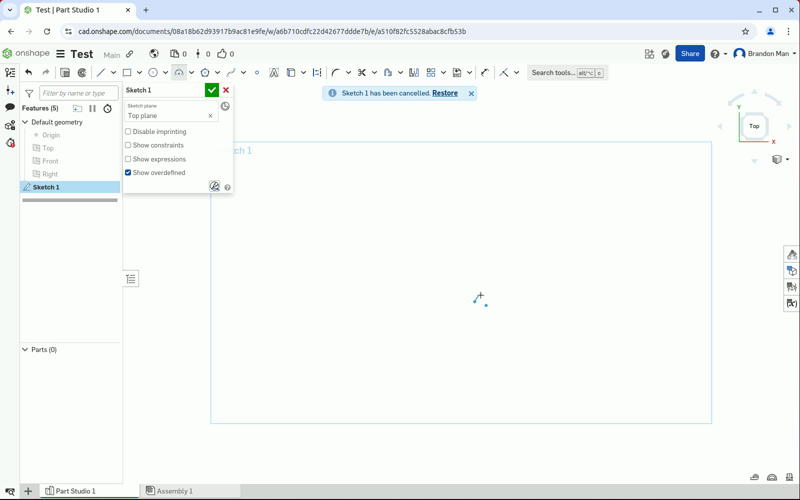
click(480, 294)
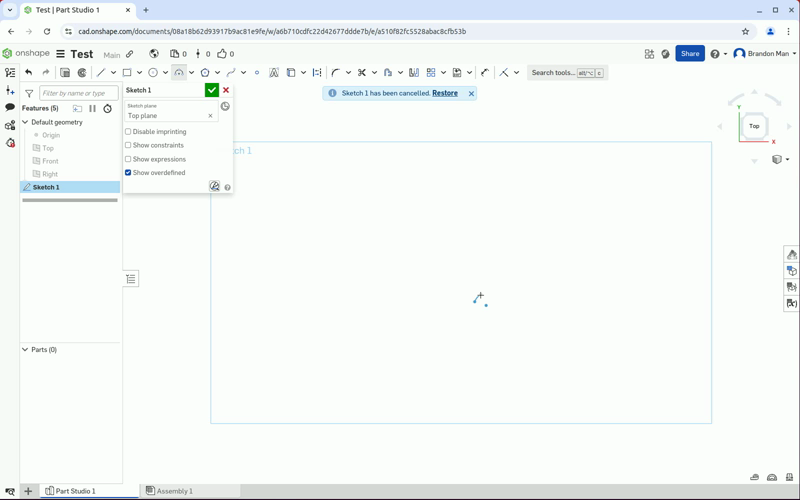
mouse_move(442, 267)
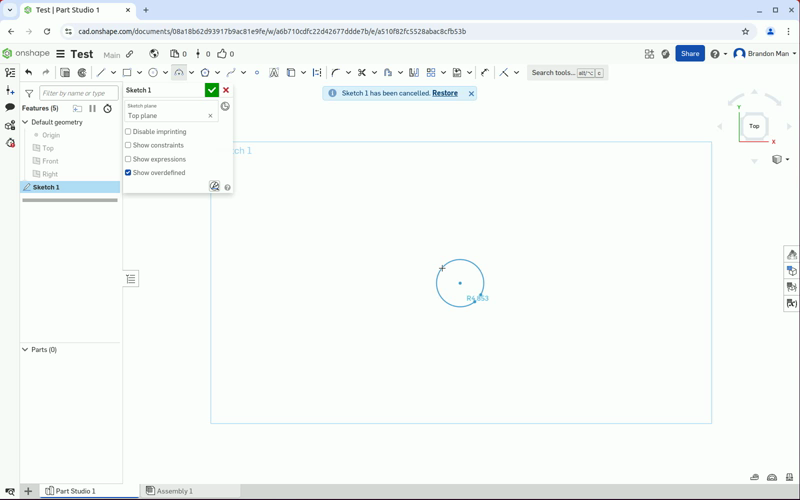
click(442, 267)
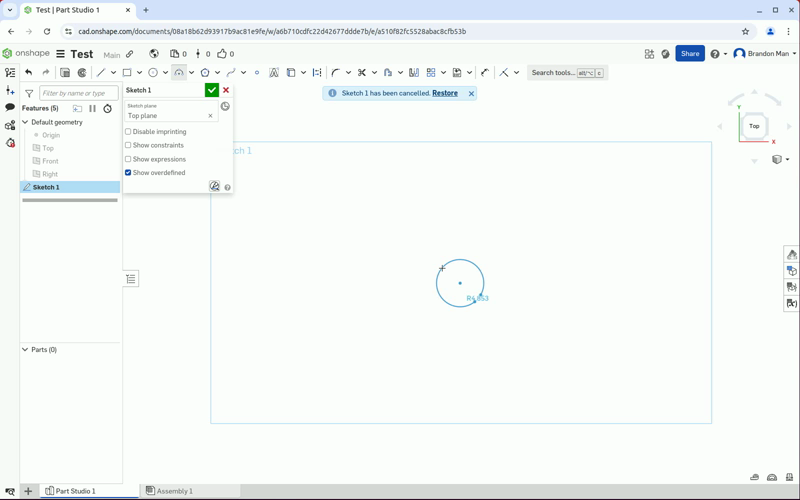
key_up(shift)
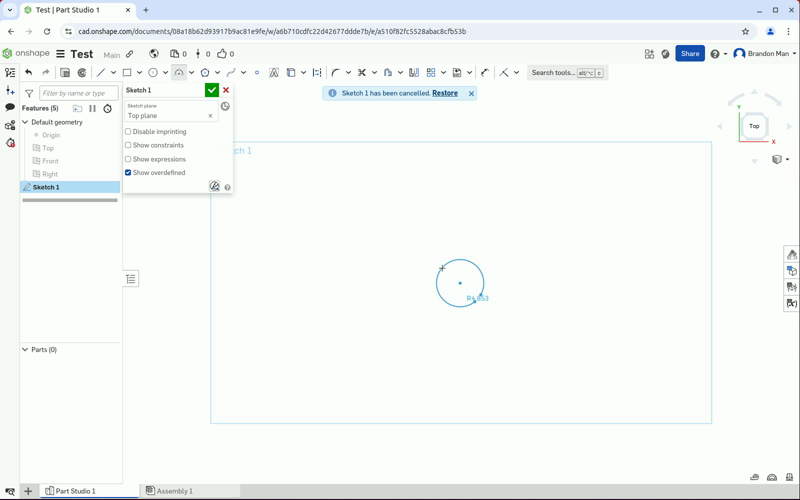
key(esc)
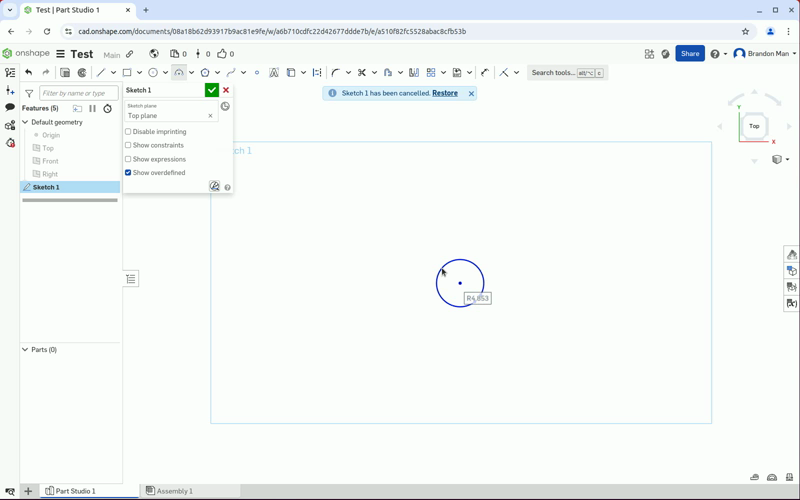
key(l)
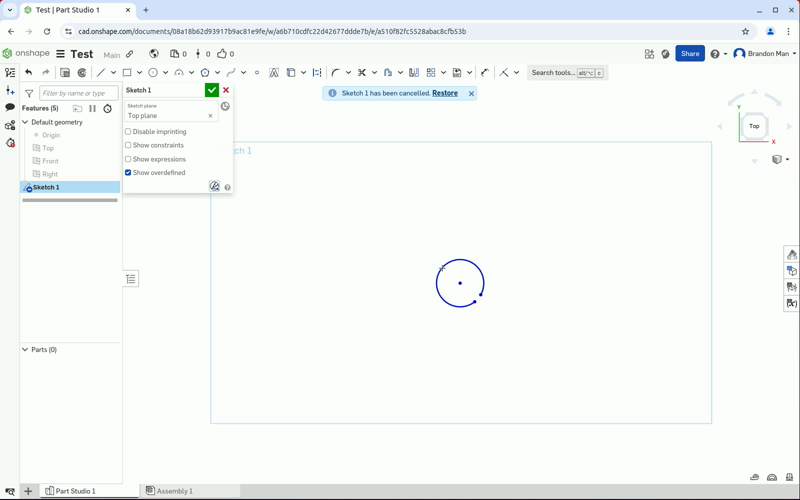
mouse_move(480, 294)
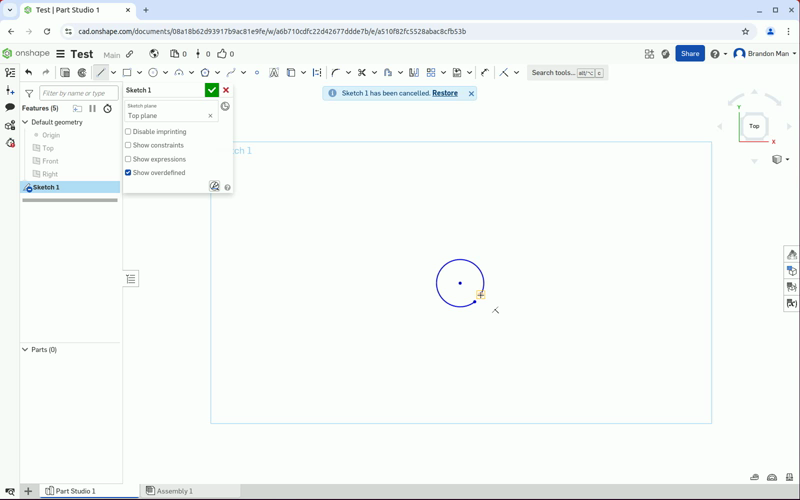
click(480, 294)
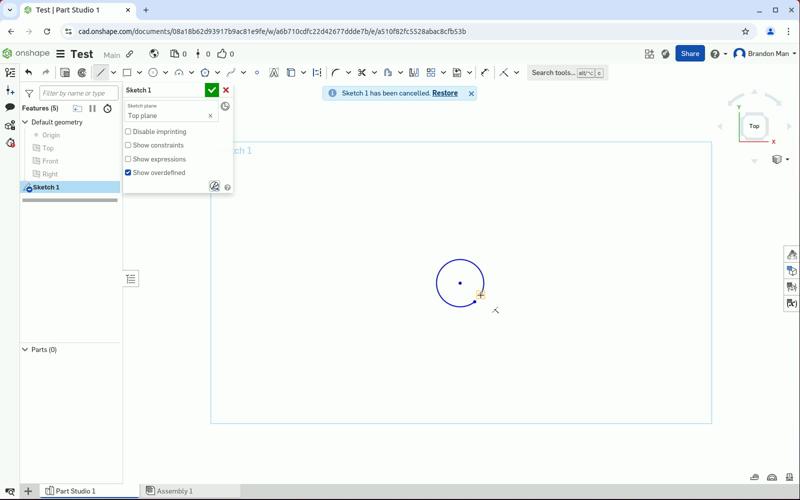
key_down(shift)
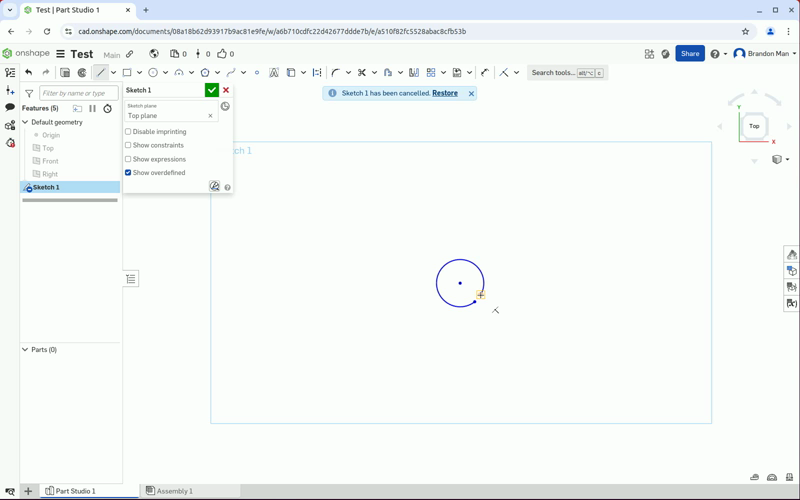
mouse_move(510, 294)
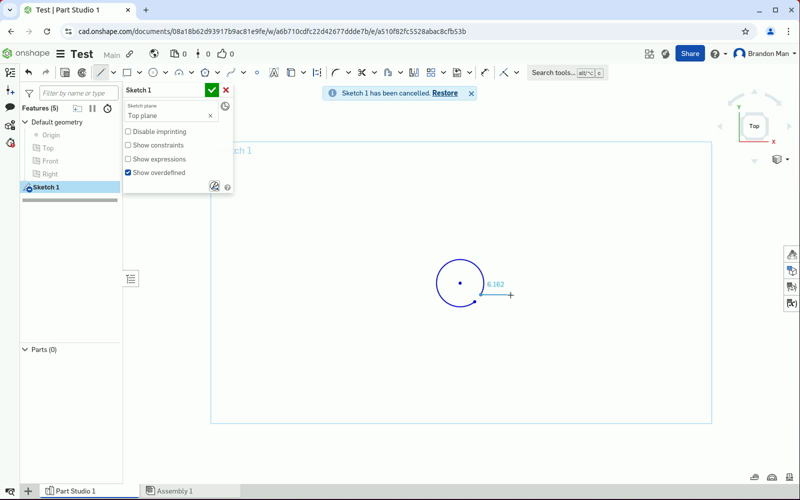
mouse_move(484, 298)
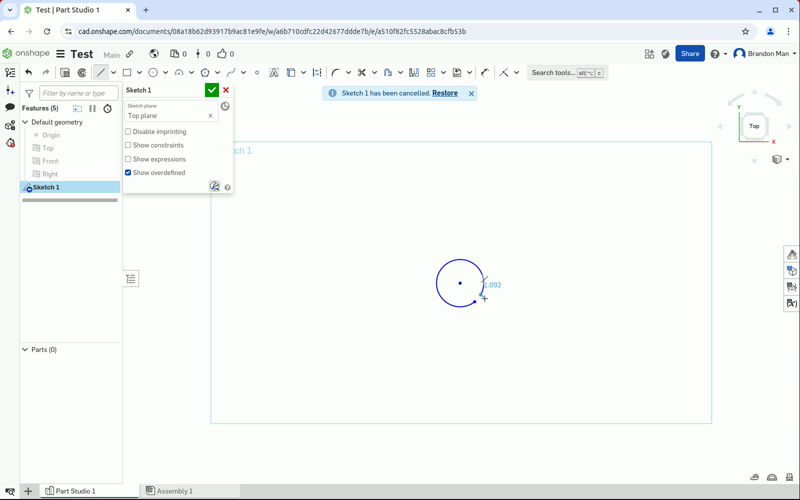
scroll(6)
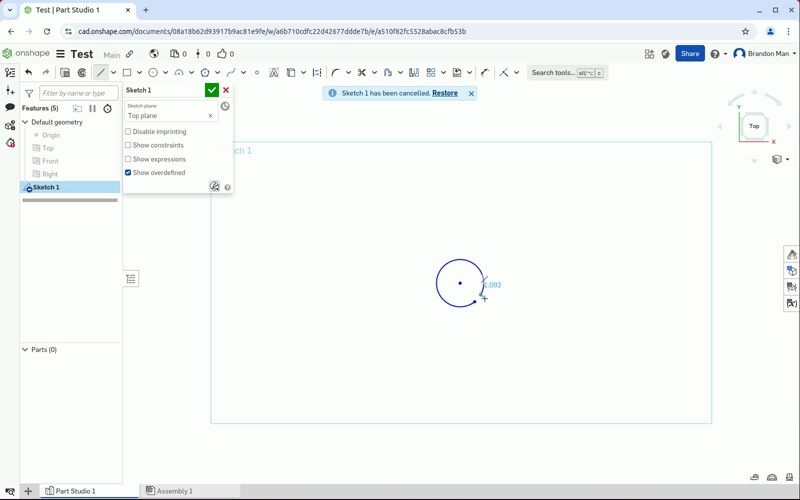
scroll(6)
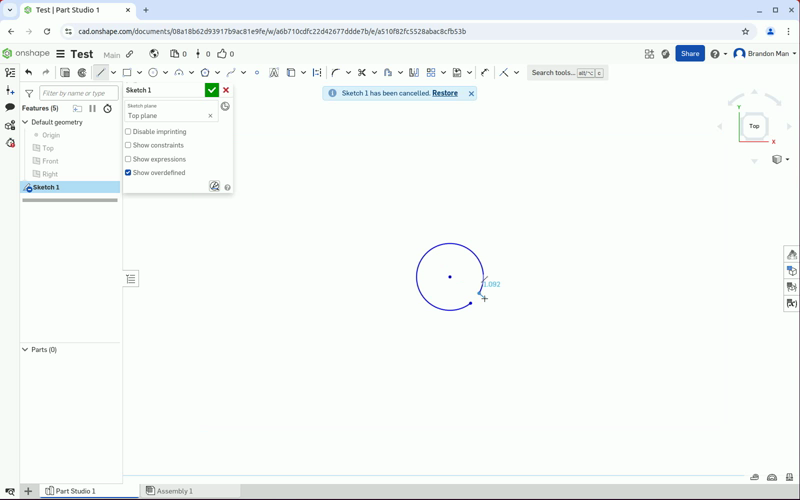
scroll(6)
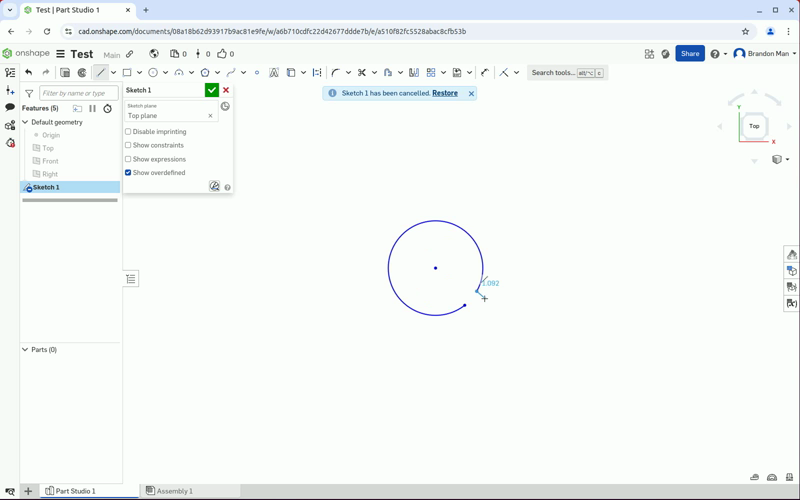
scroll(6)
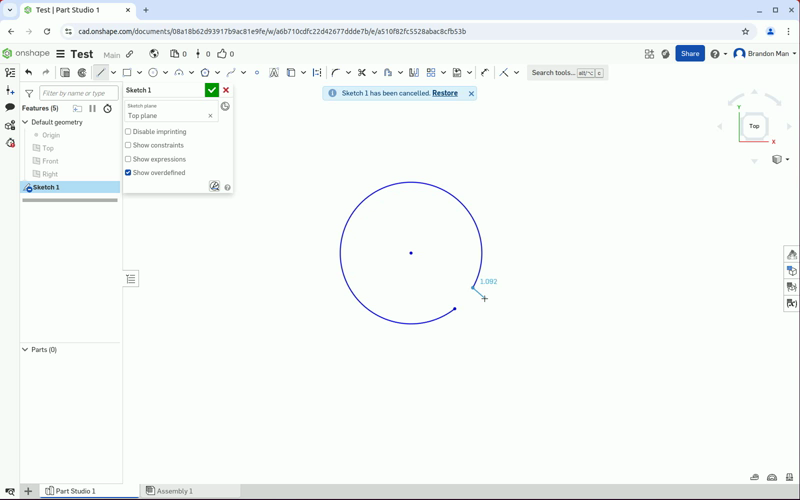
scroll(6)
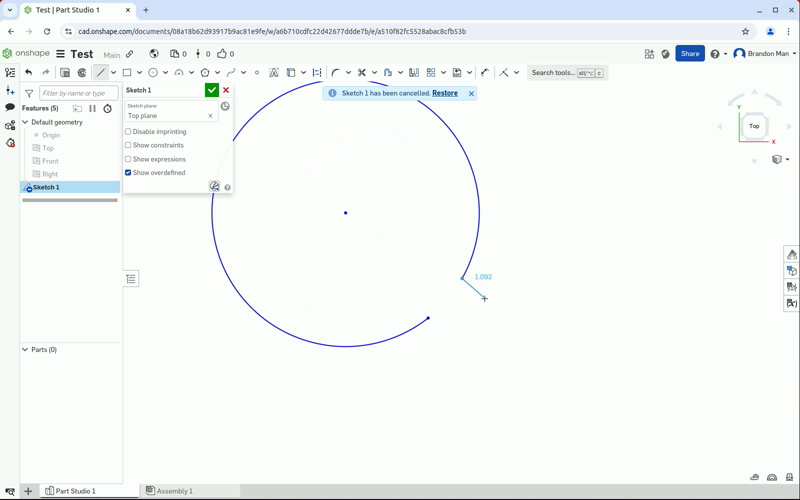
scroll(6)
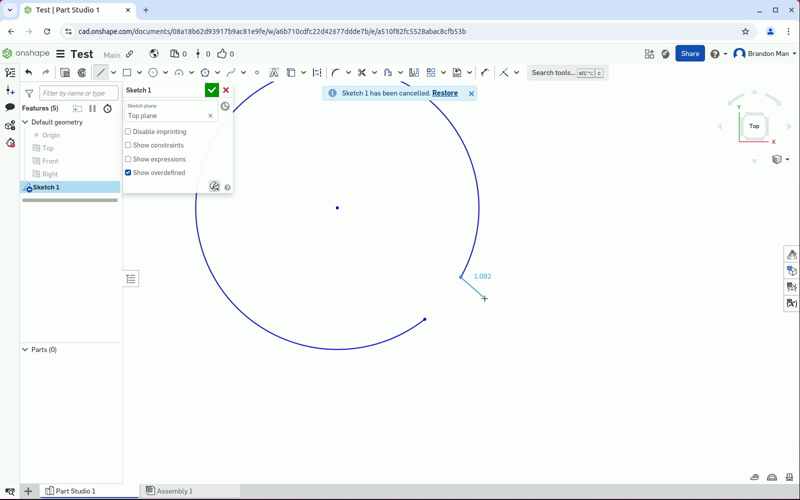
scroll(6)
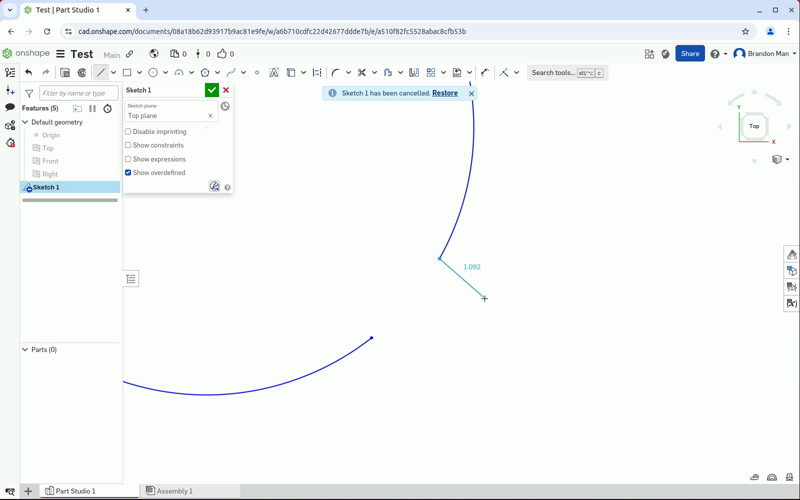
click(484, 298)
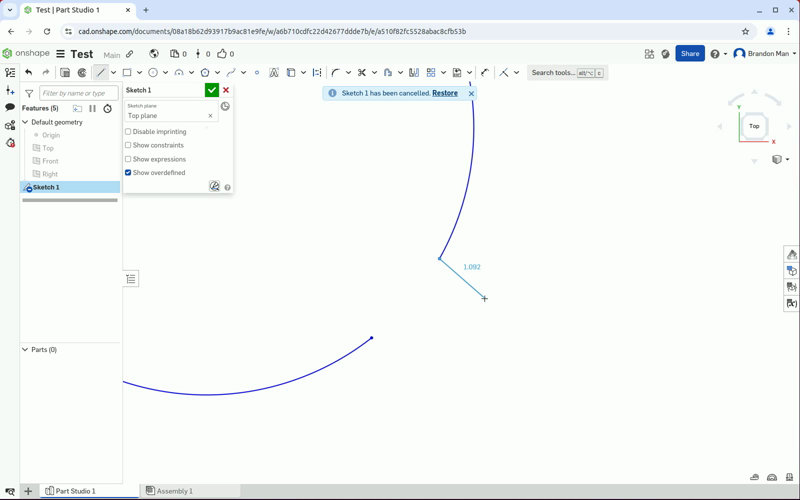
scroll(-6)
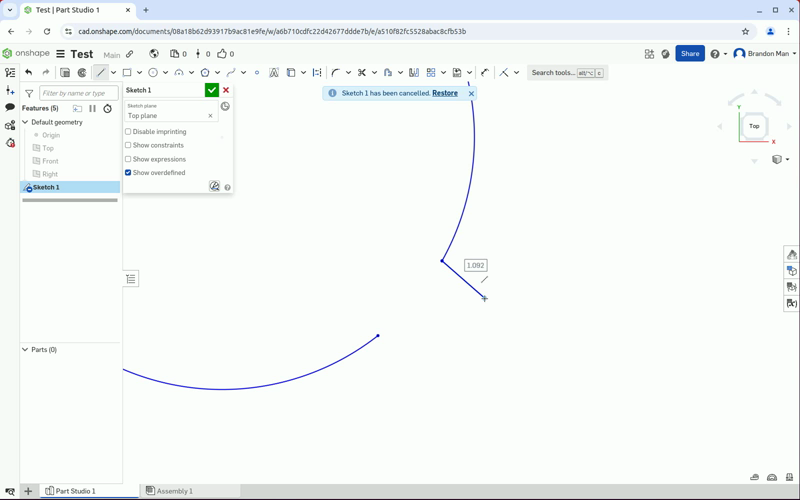
scroll(-6)
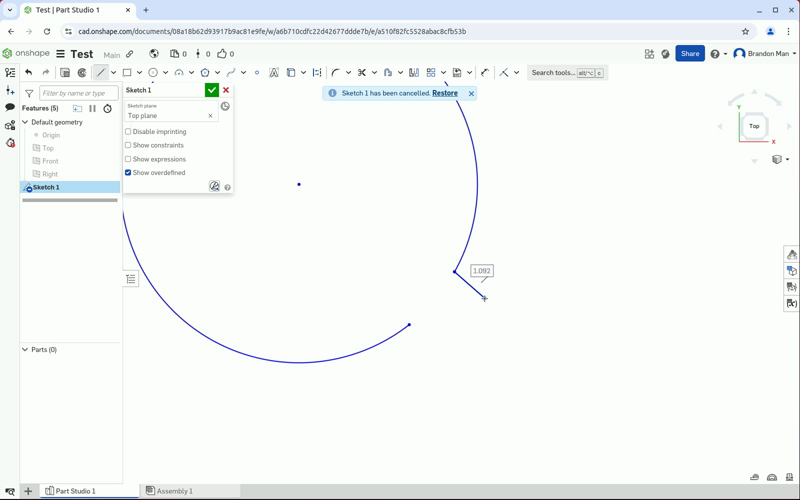
scroll(-6)
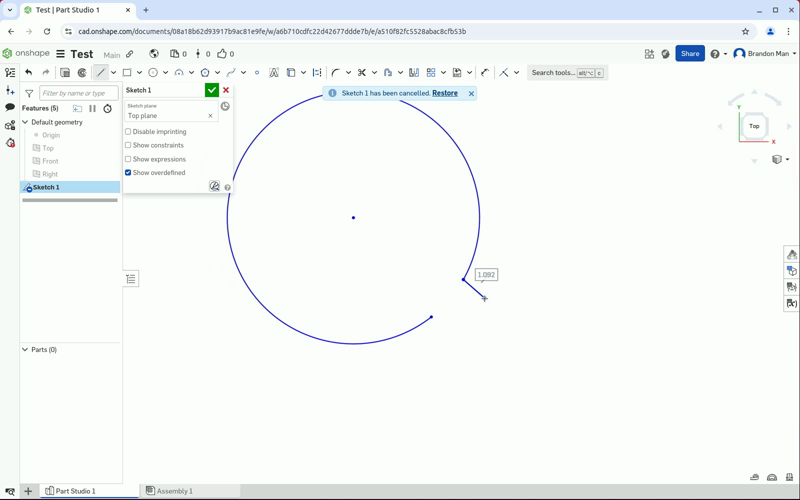
scroll(-6)
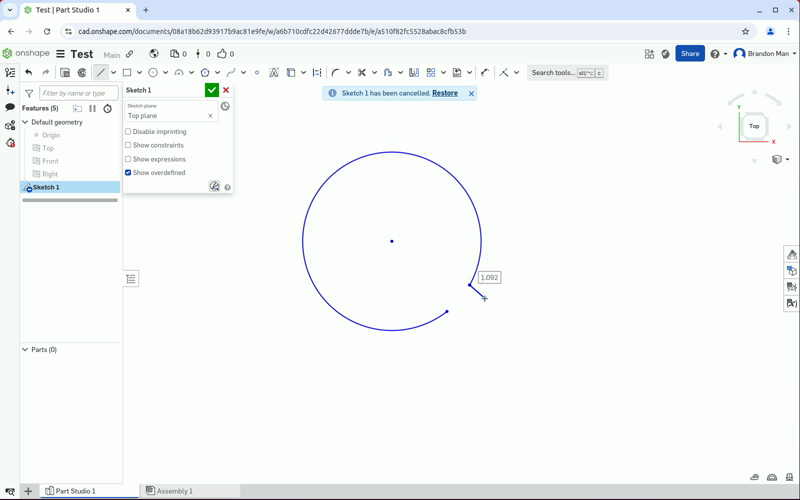
scroll(-6)
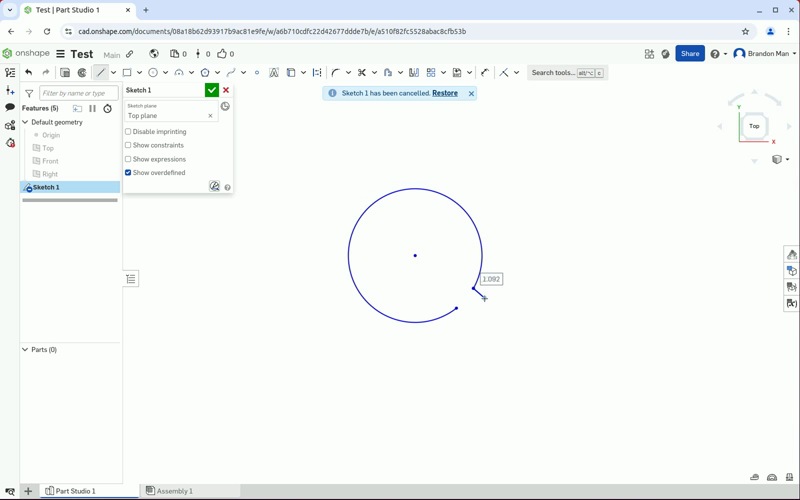
scroll(-6)
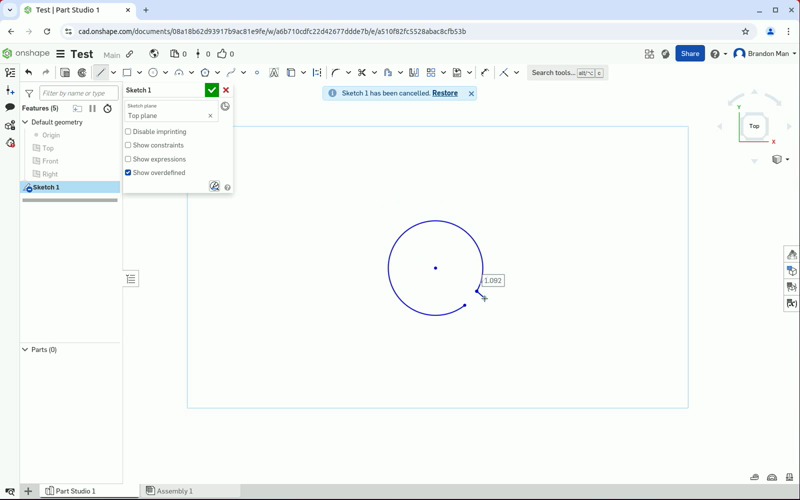
scroll(-6)
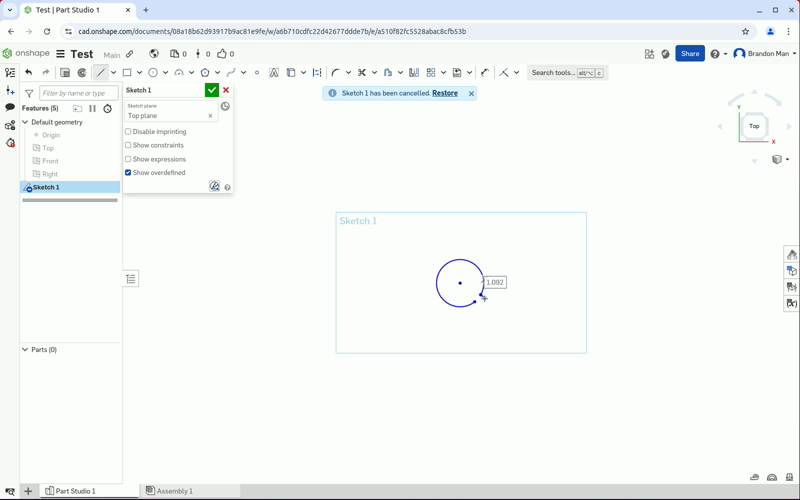
key_up(shift)
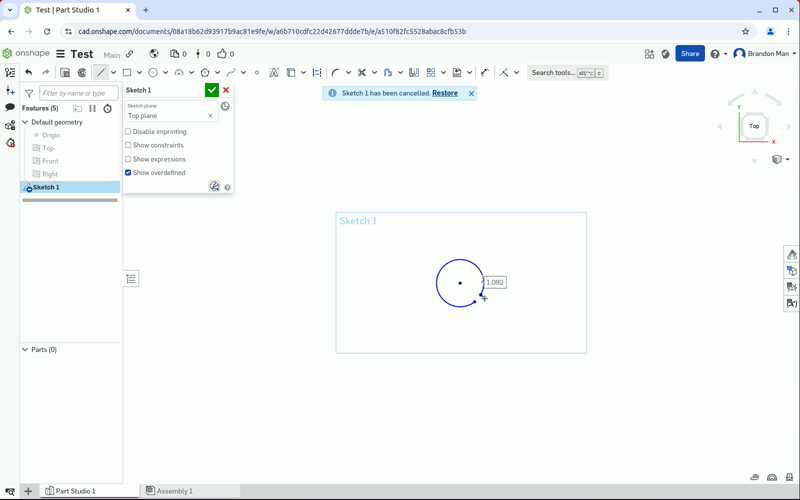
key(esc)
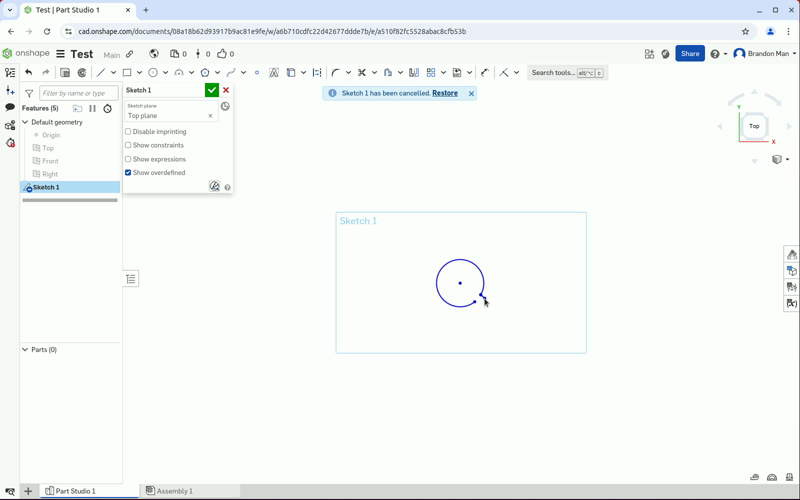
key(a)
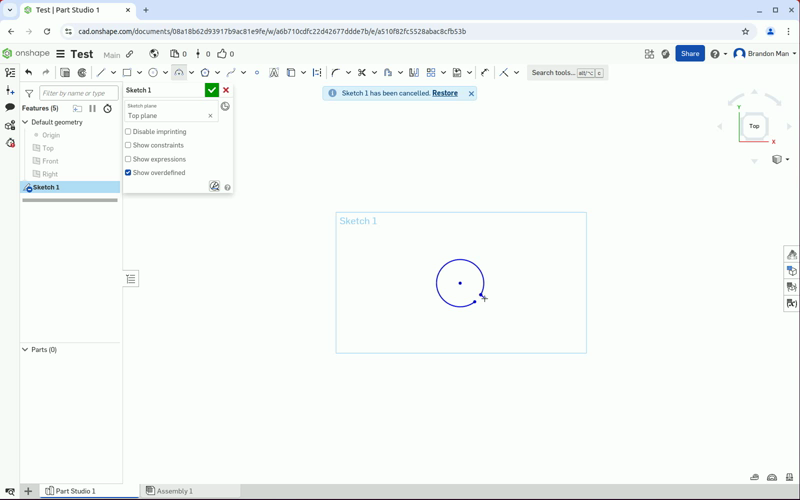
mouse_move(484, 298)
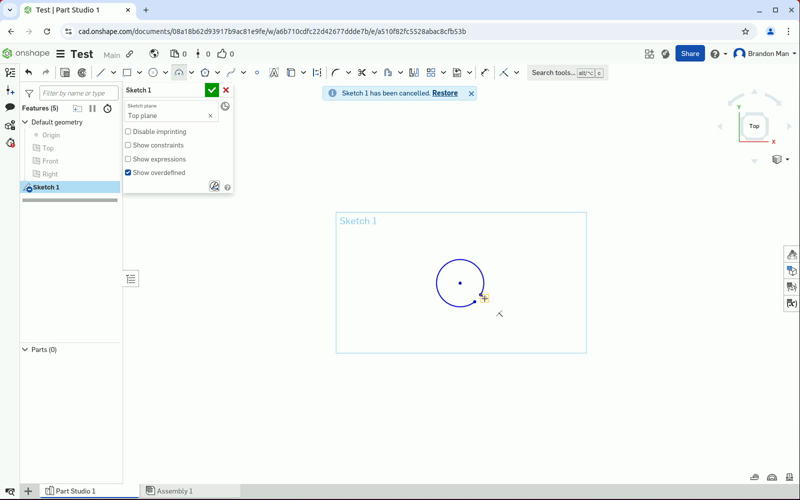
click(484, 298)
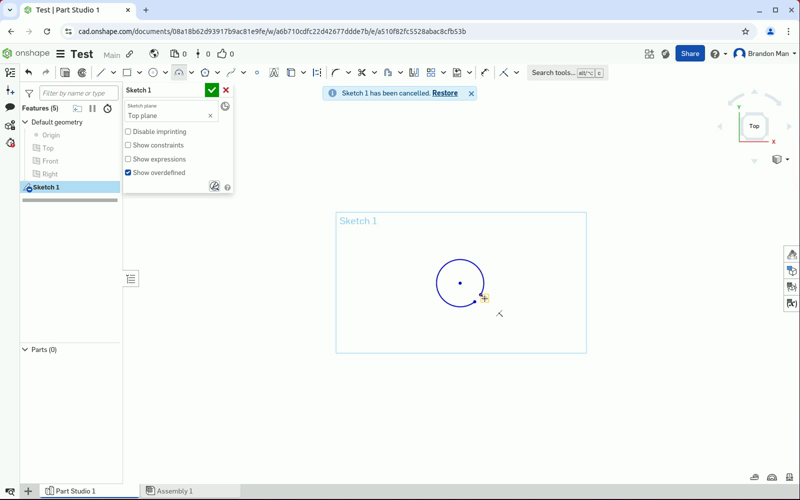
key_down(shift)
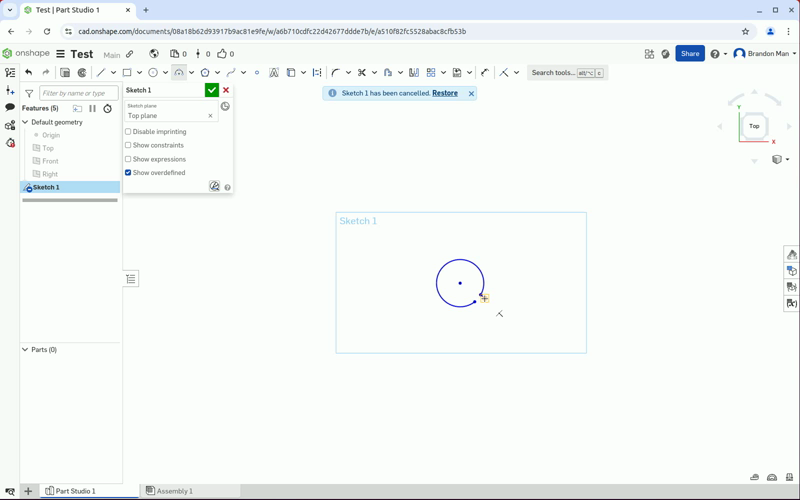
mouse_move(477, 305)
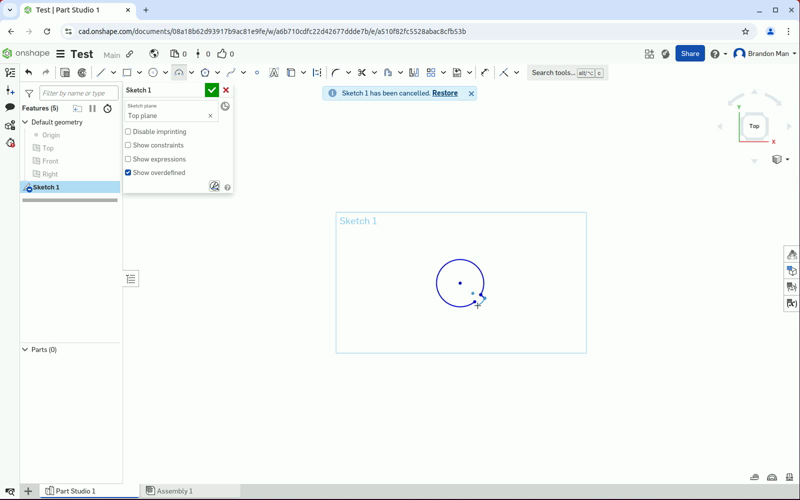
scroll(6)
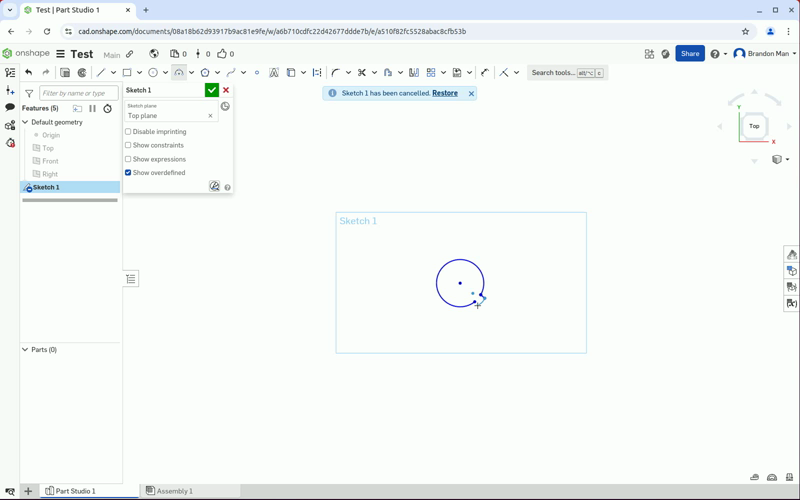
scroll(6)
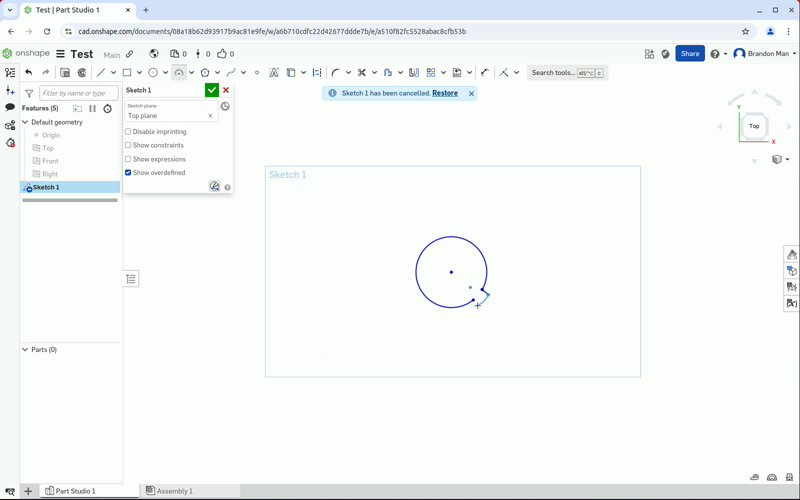
scroll(6)
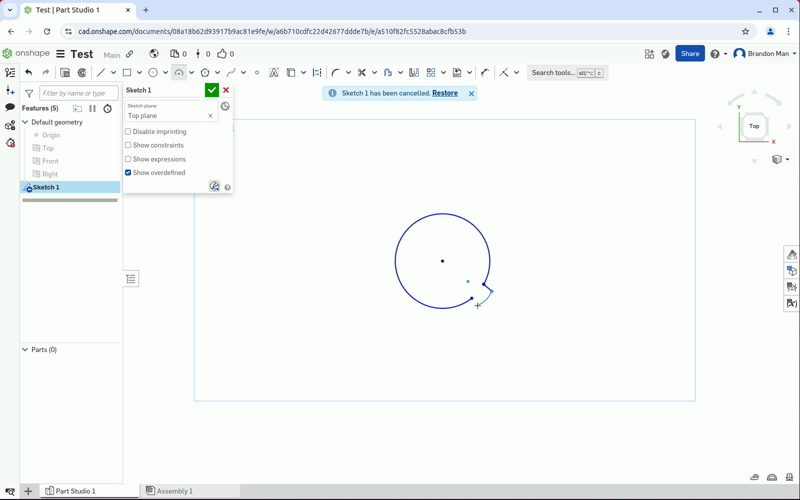
scroll(6)
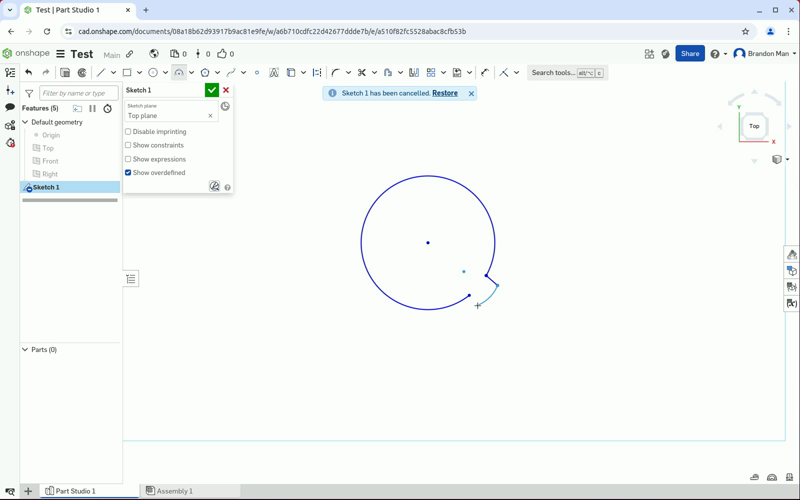
scroll(6)
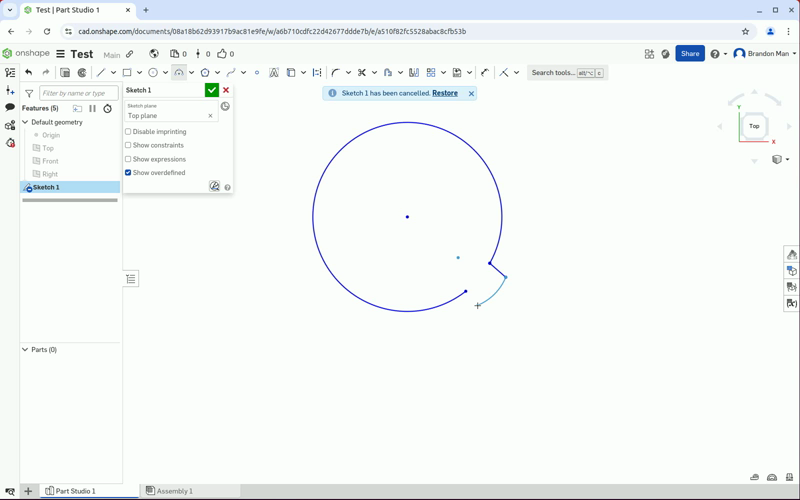
scroll(6)
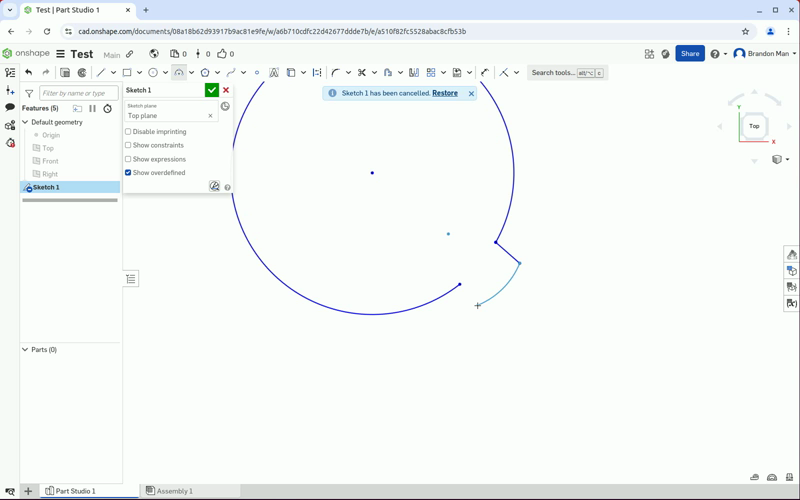
scroll(6)
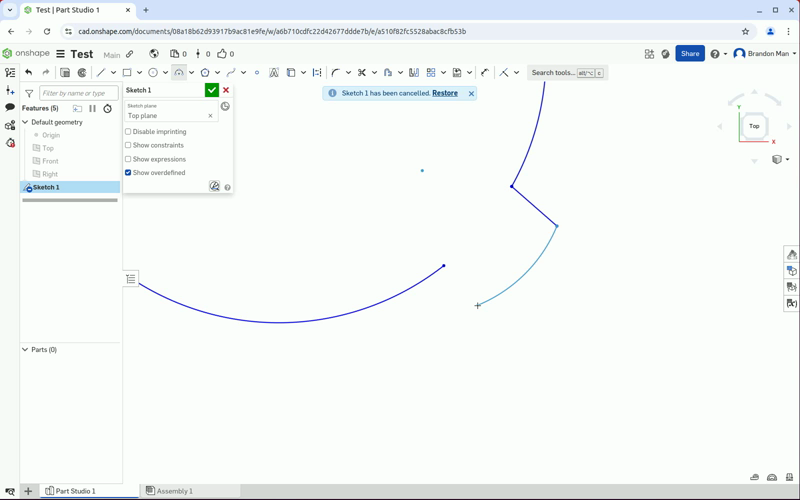
click(477, 305)
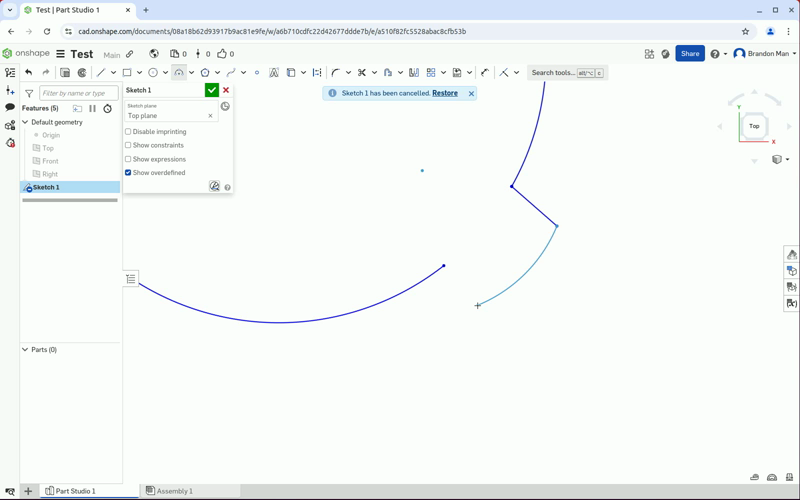
scroll(-6)
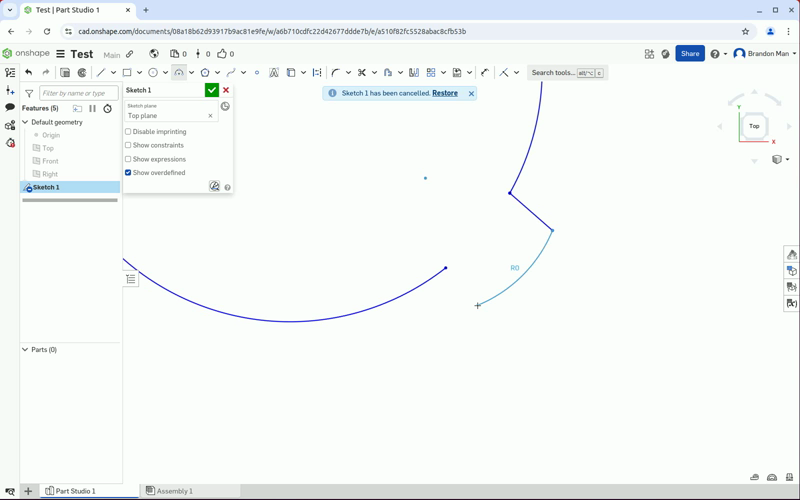
scroll(-6)
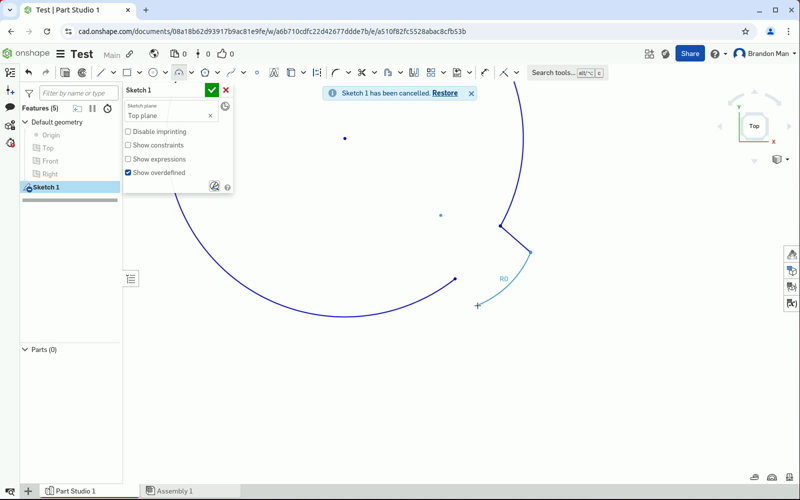
scroll(-6)
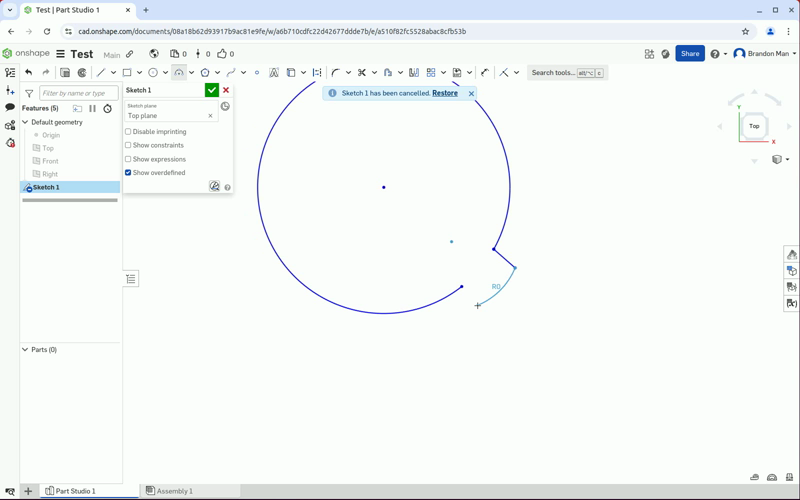
scroll(-6)
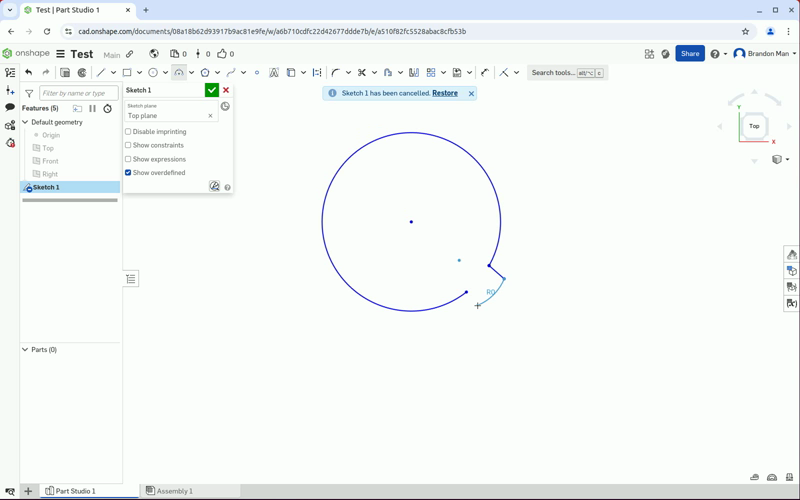
scroll(-6)
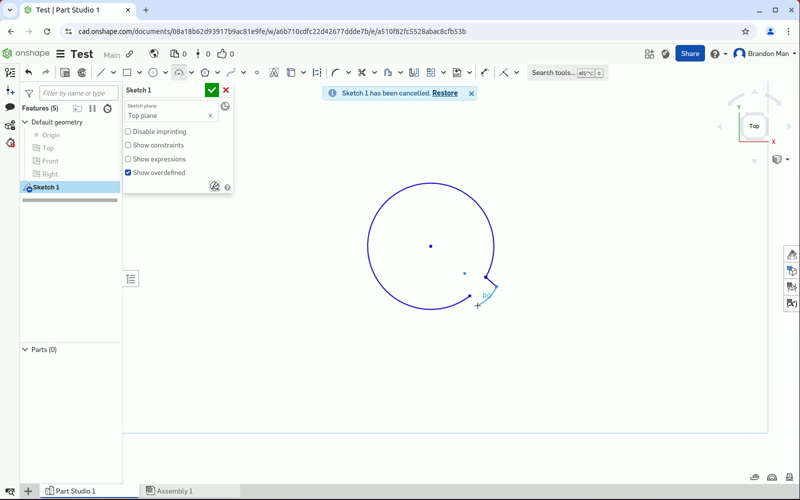
scroll(-6)
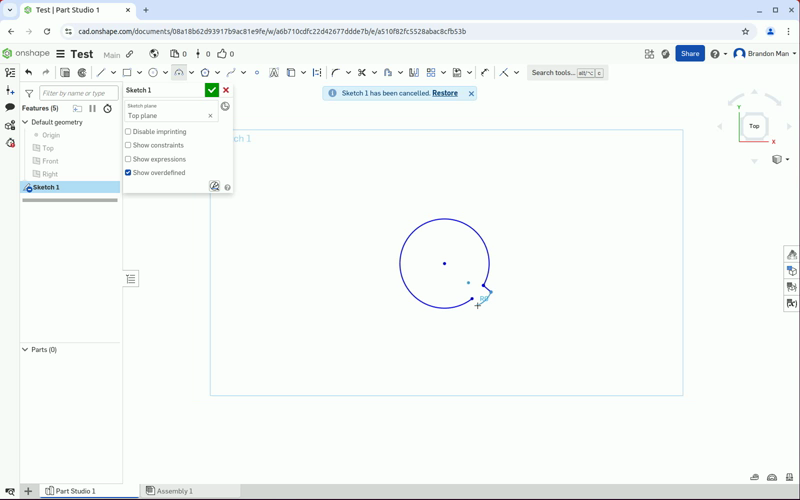
scroll(-6)
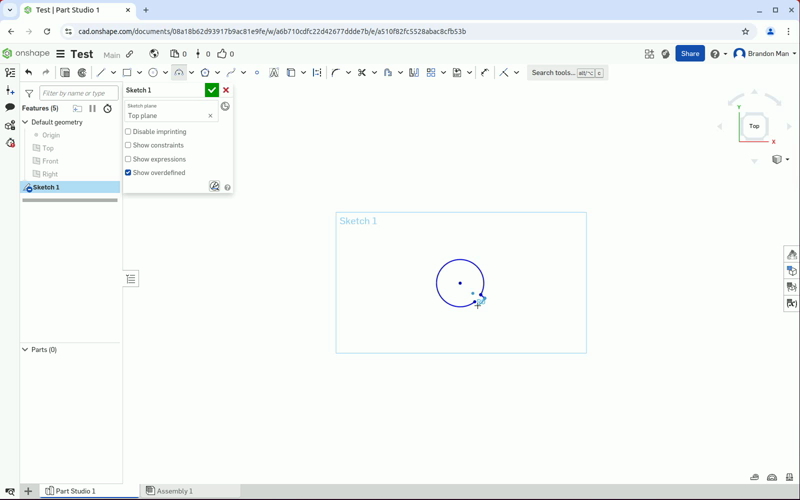
mouse_move(440, 264)
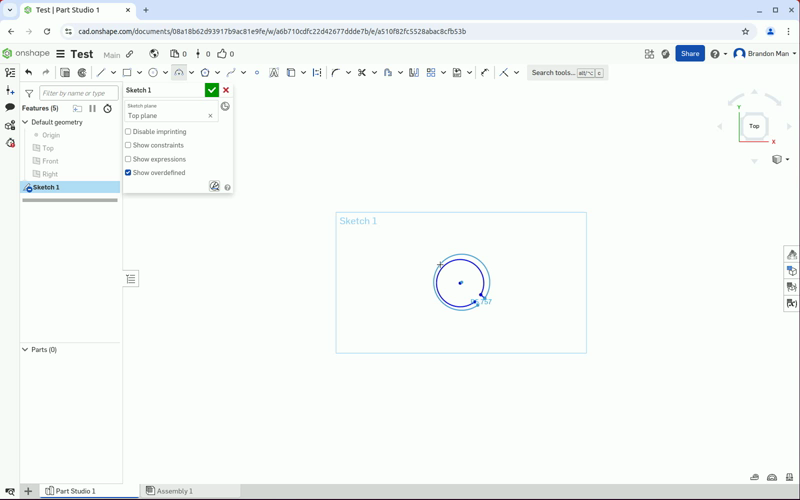
scroll(6)
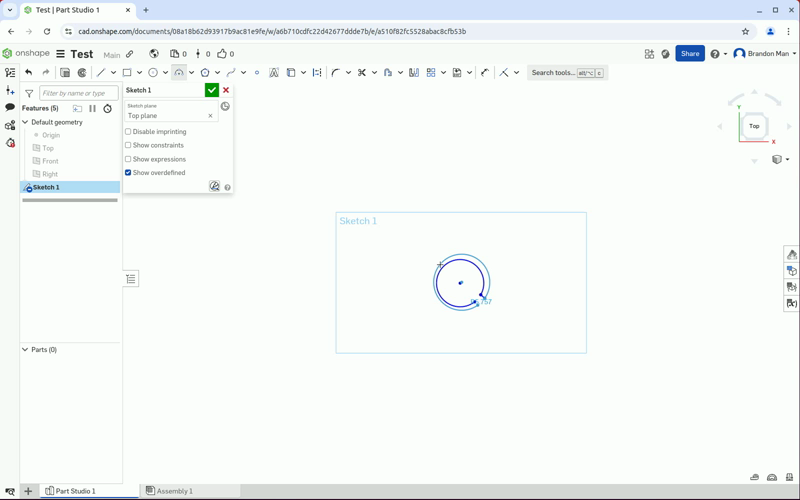
scroll(6)
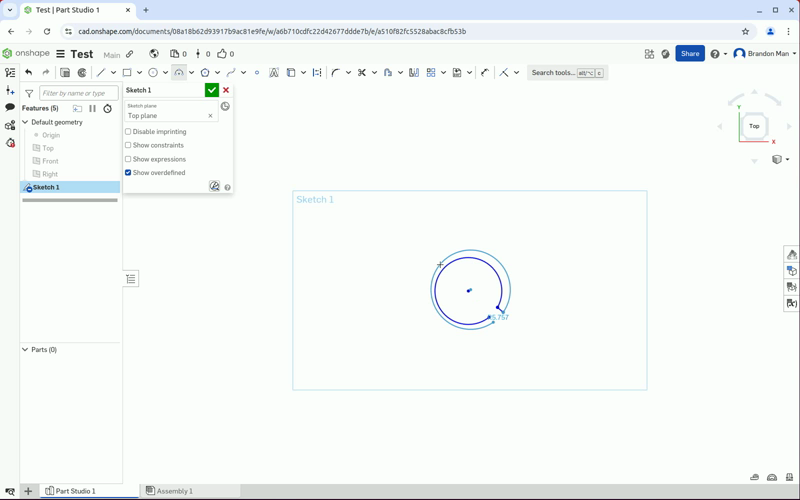
scroll(6)
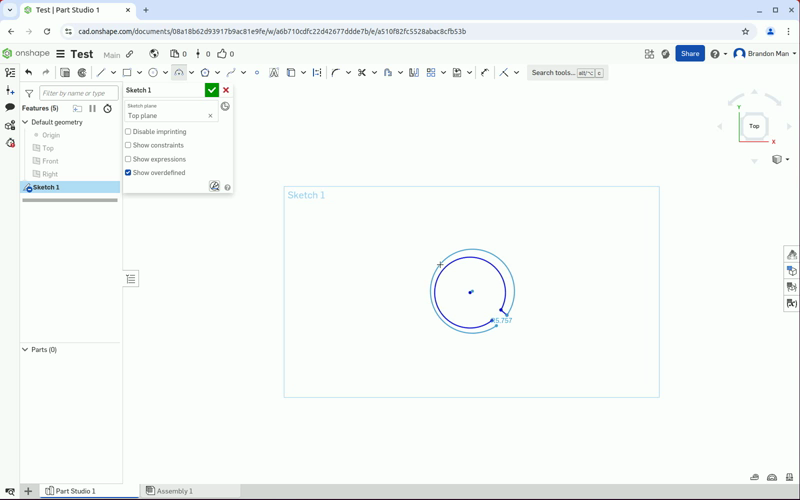
scroll(6)
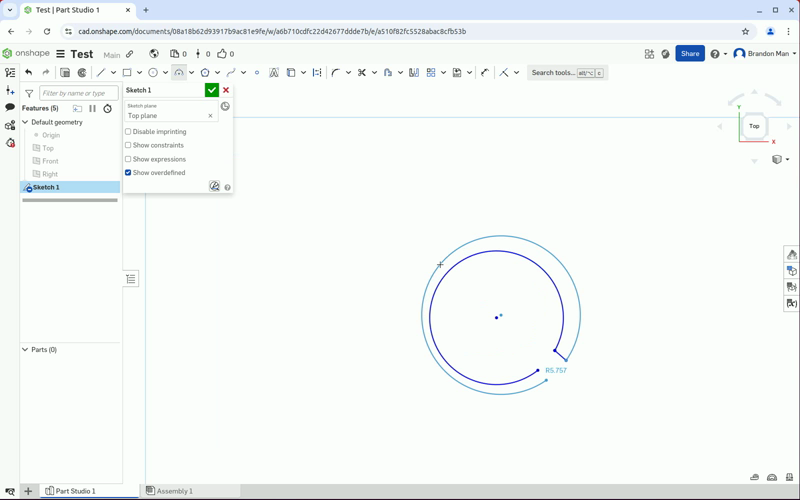
scroll(6)
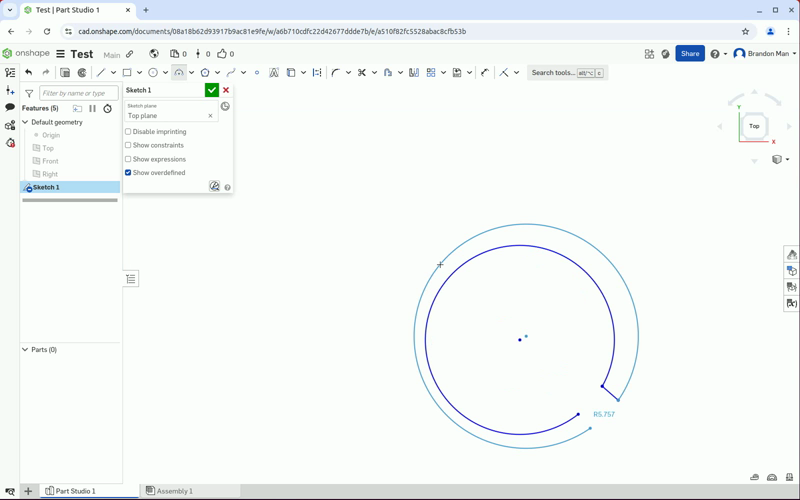
scroll(6)
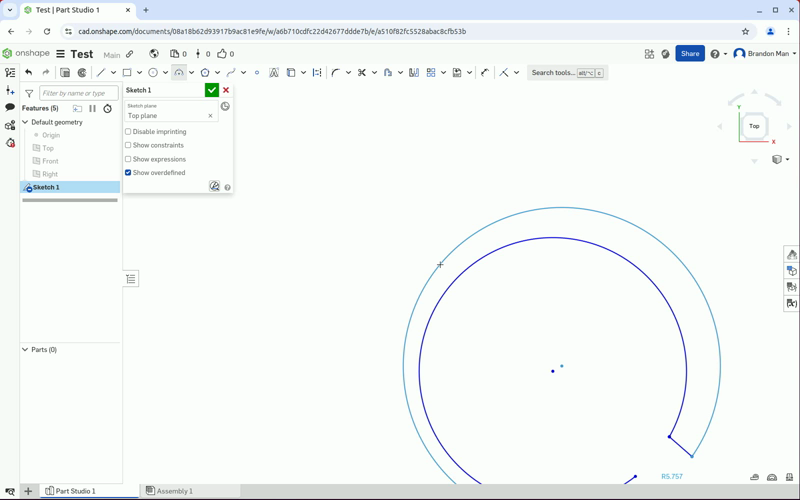
scroll(6)
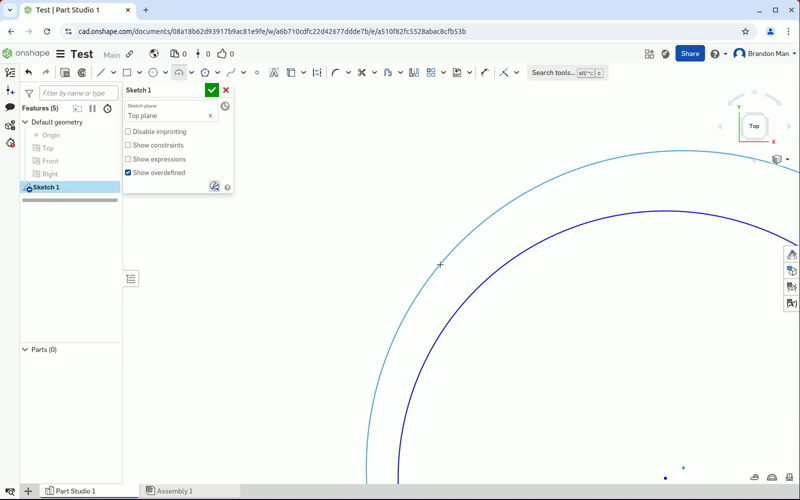
click(440, 264)
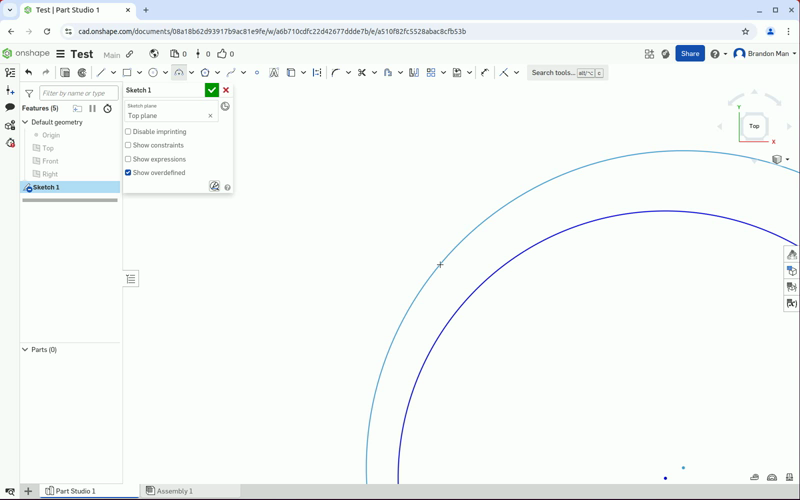
scroll(-6)
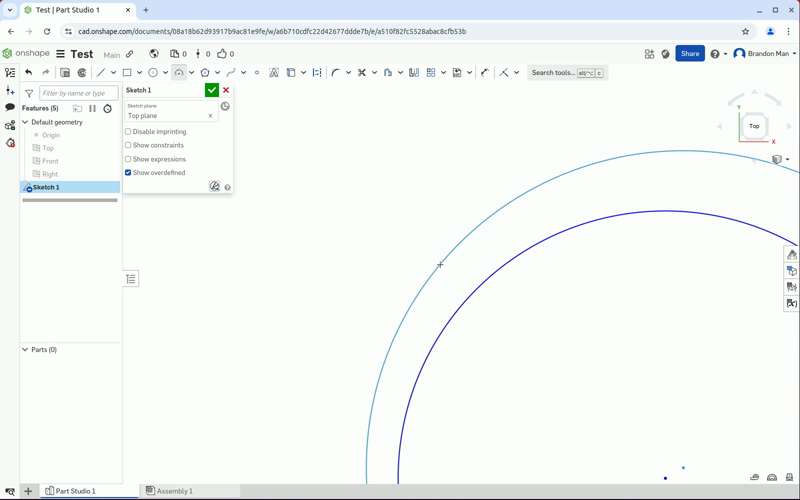
scroll(-6)
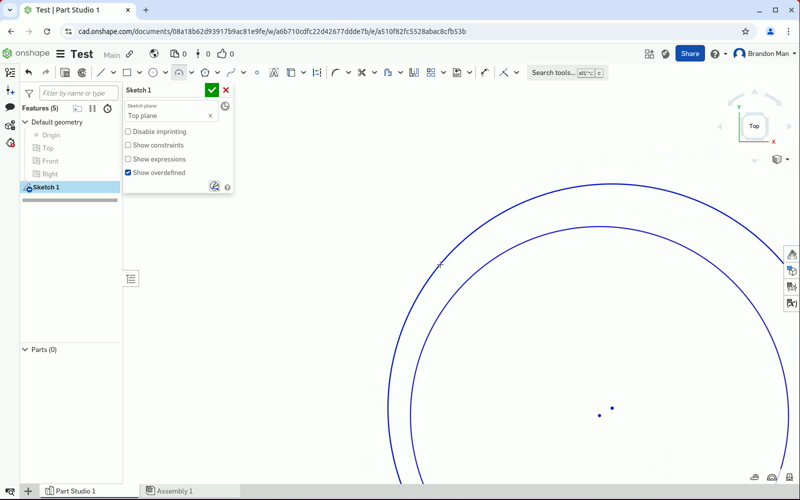
scroll(-6)
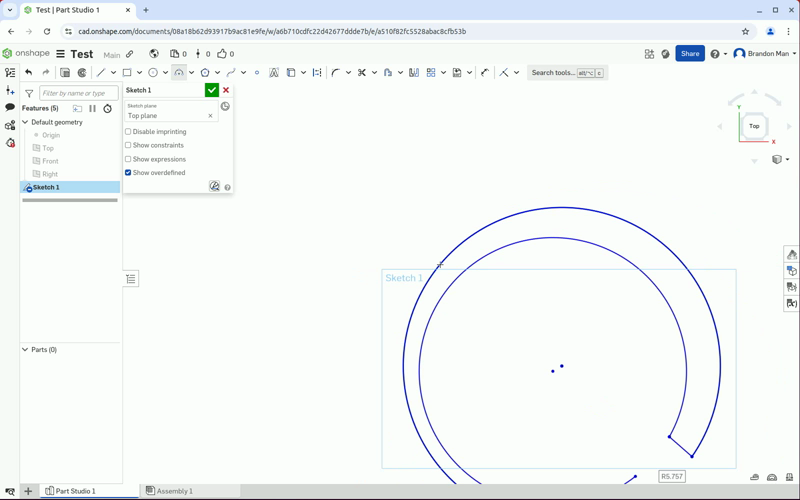
scroll(-6)
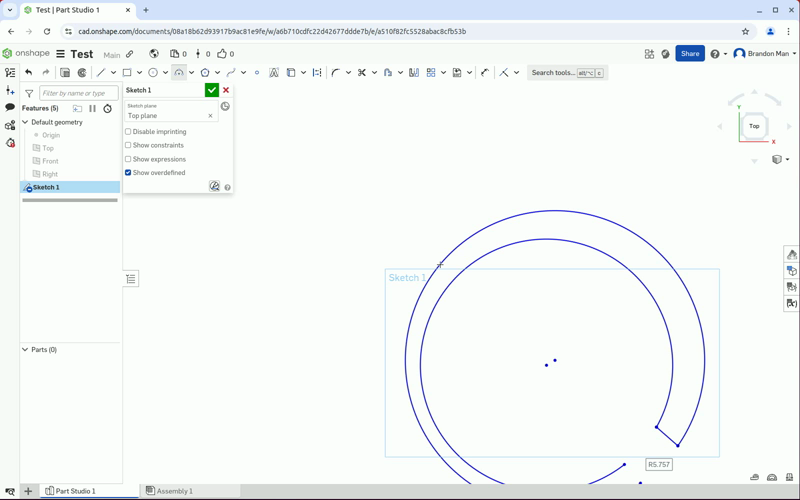
scroll(-6)
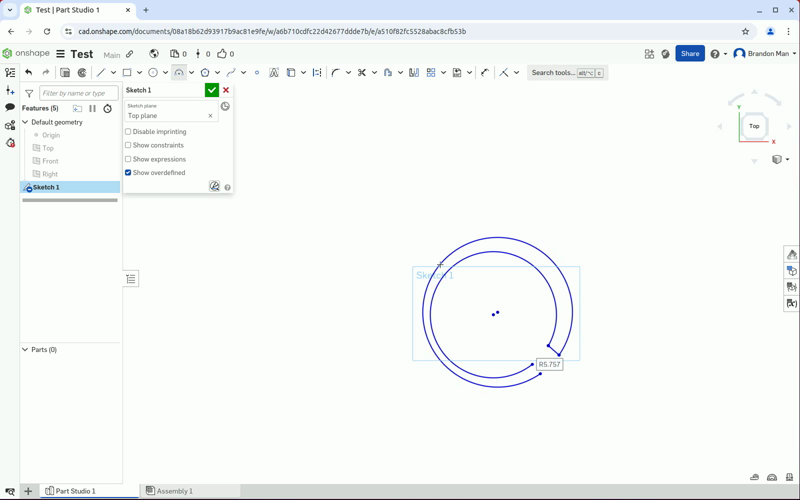
scroll(-6)
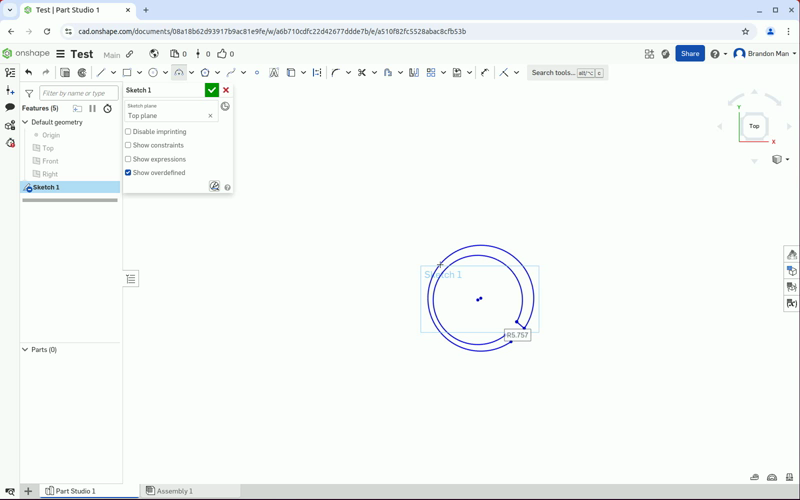
scroll(-6)
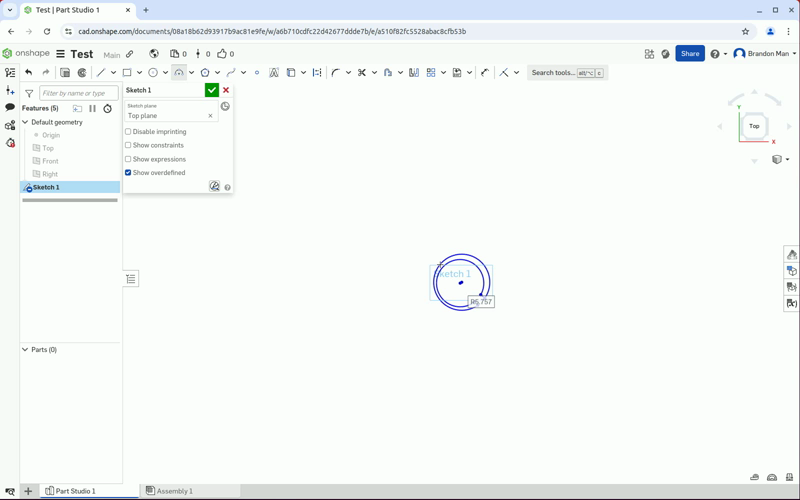
key_up(shift)
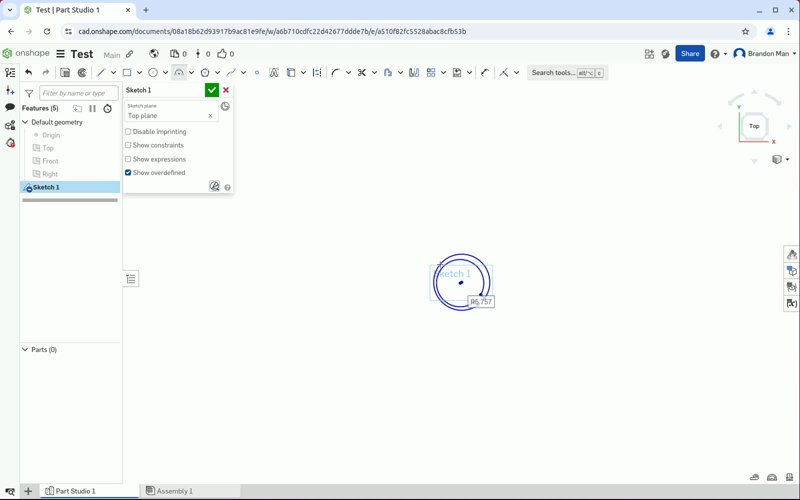
key(esc)
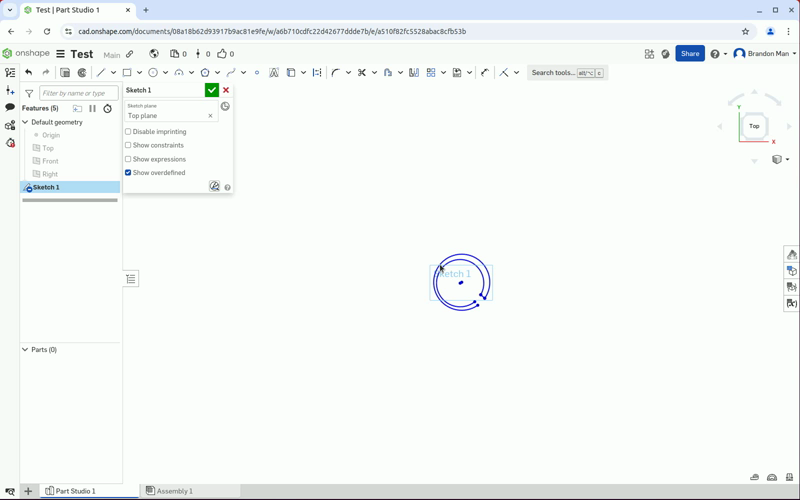
key(l)
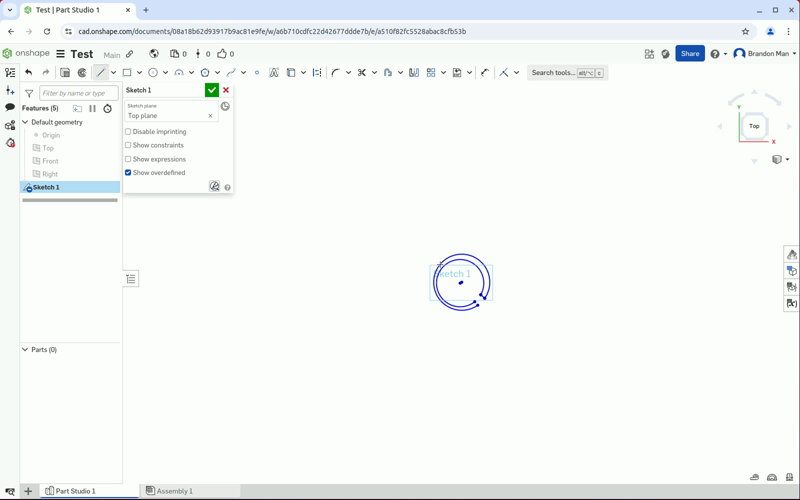
mouse_move(477, 305)
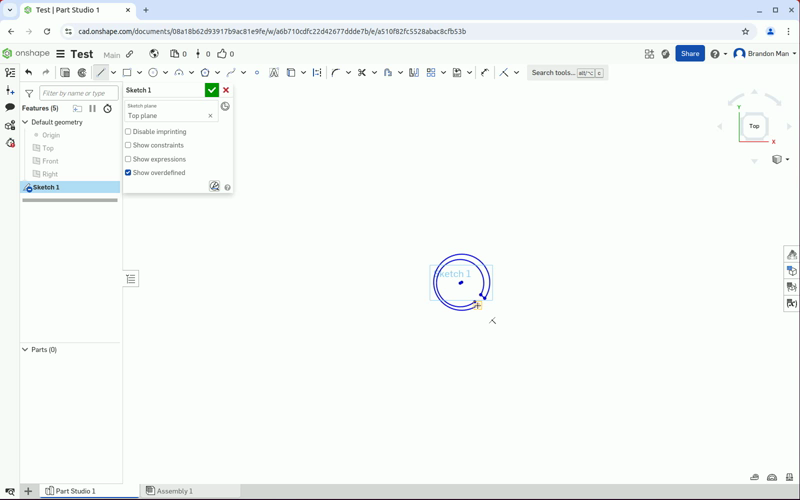
scroll(6)
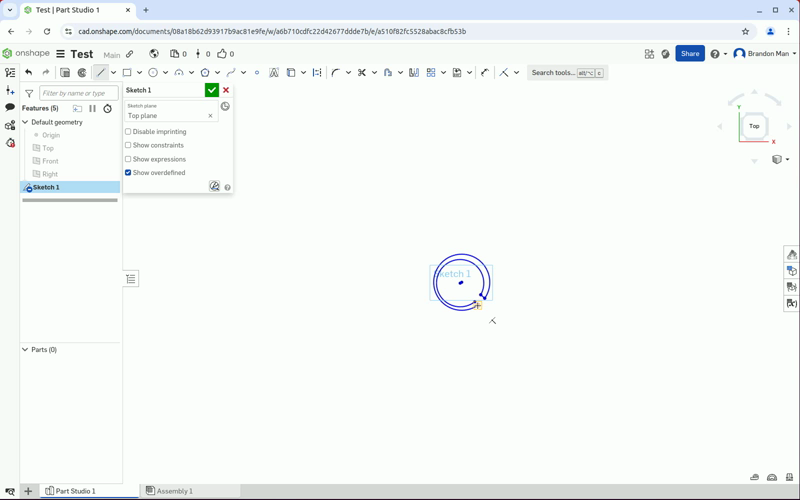
scroll(6)
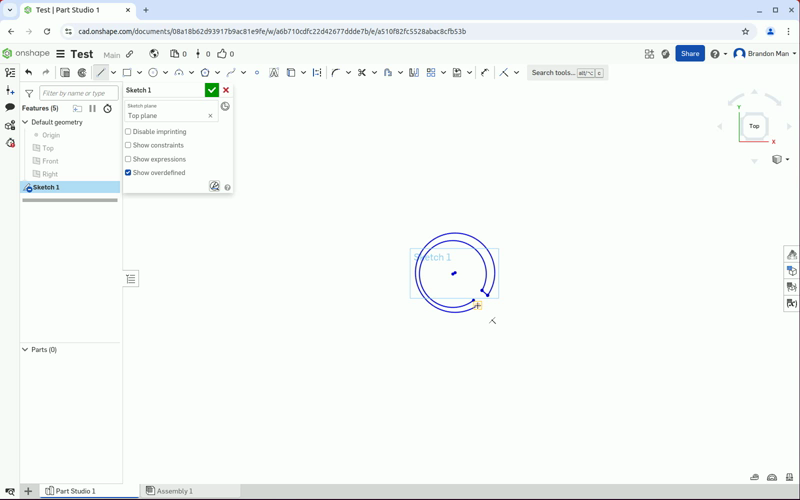
scroll(6)
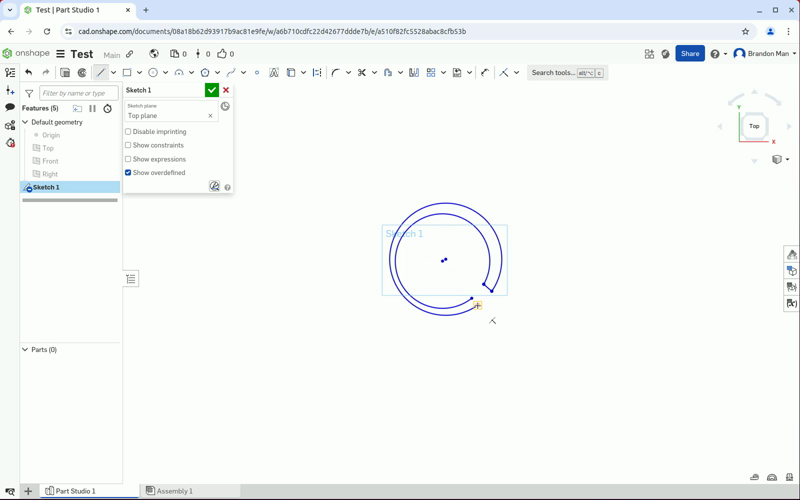
scroll(6)
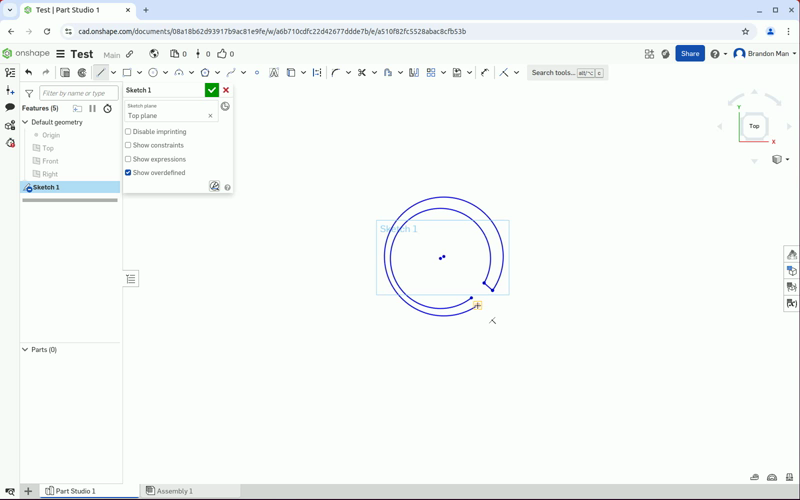
scroll(6)
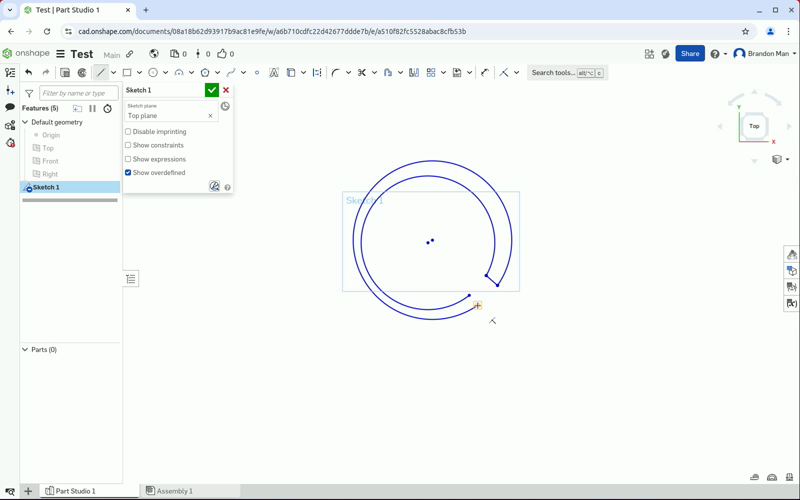
scroll(6)
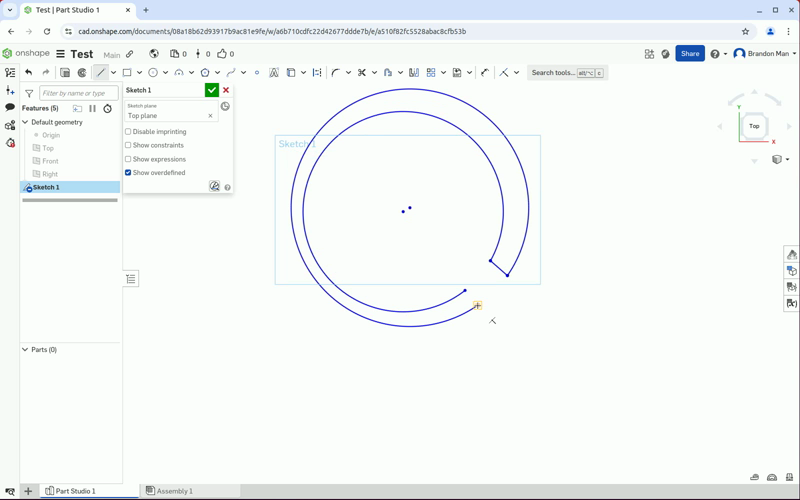
scroll(6)
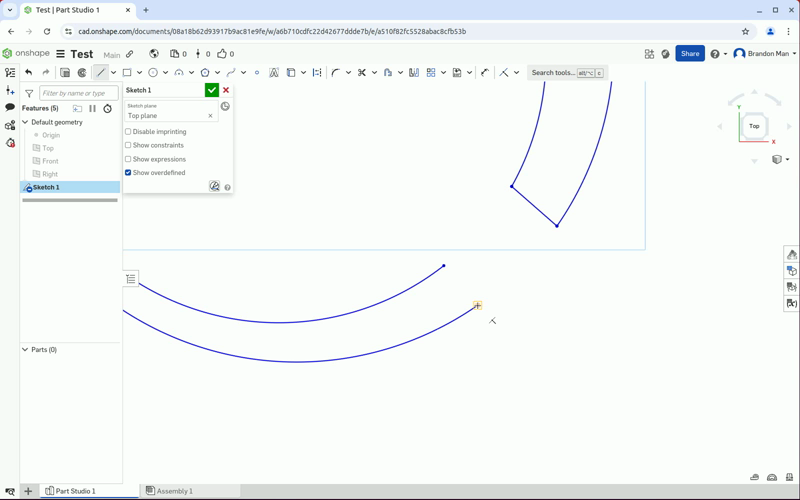
click(477, 305)
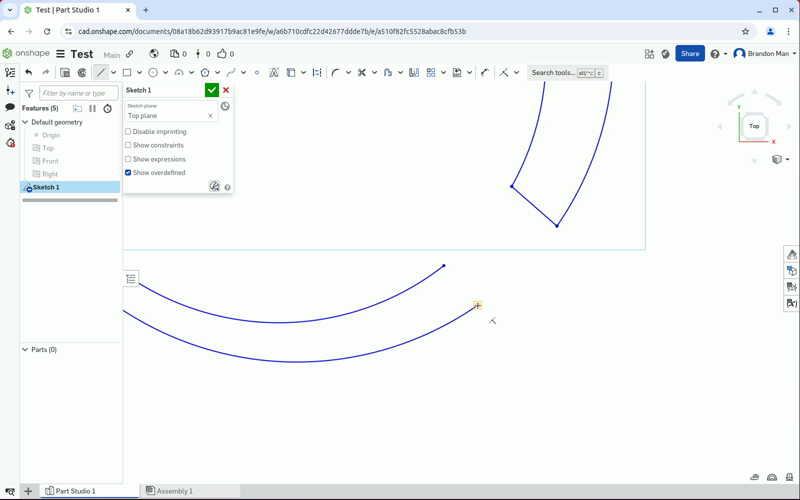
scroll(-6)
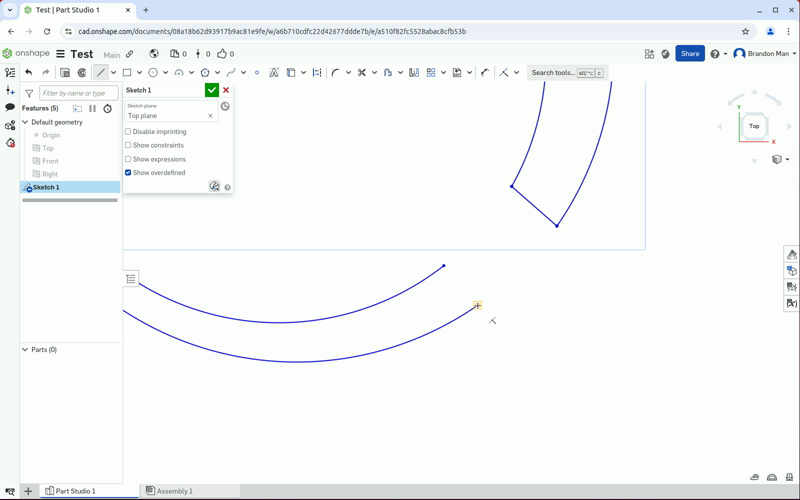
scroll(-6)
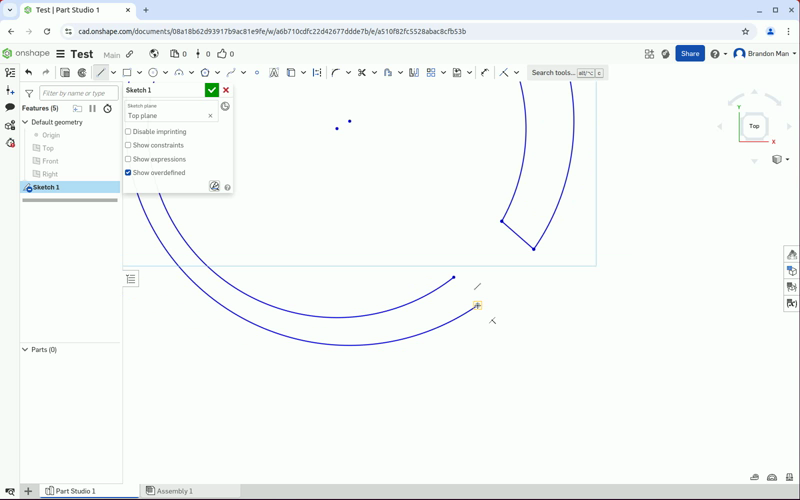
scroll(-6)
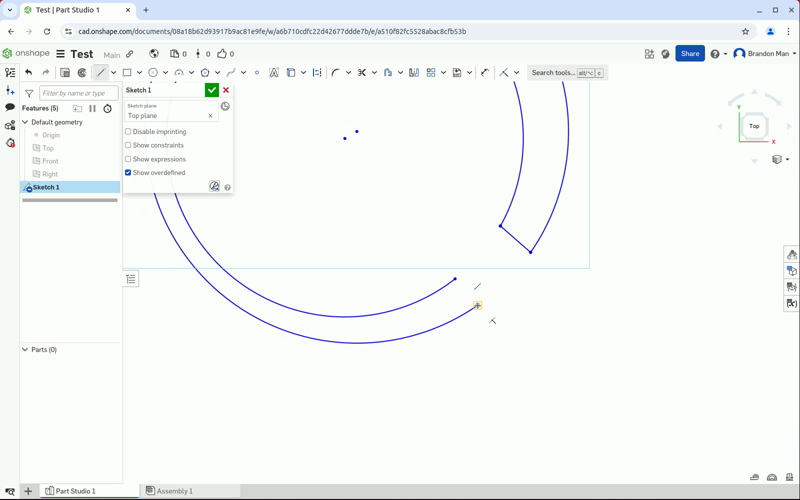
scroll(-6)
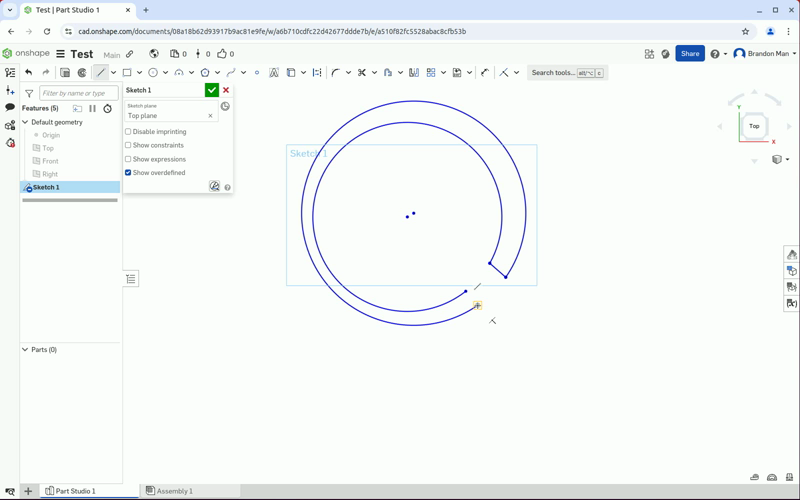
scroll(-6)
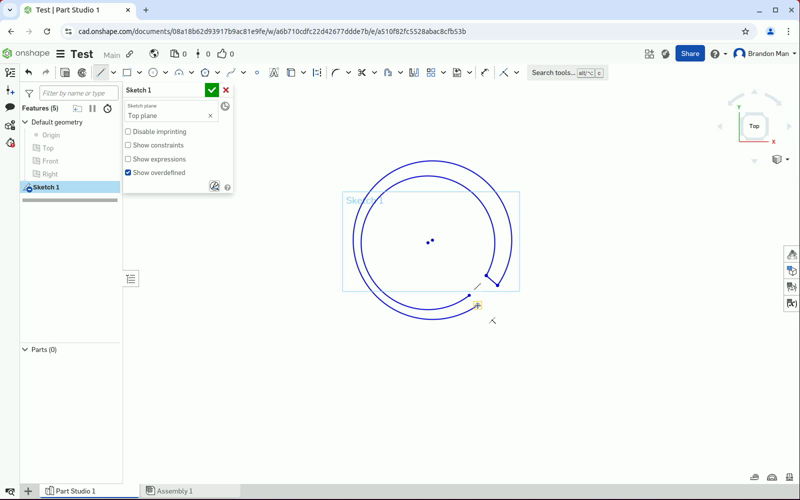
scroll(-6)
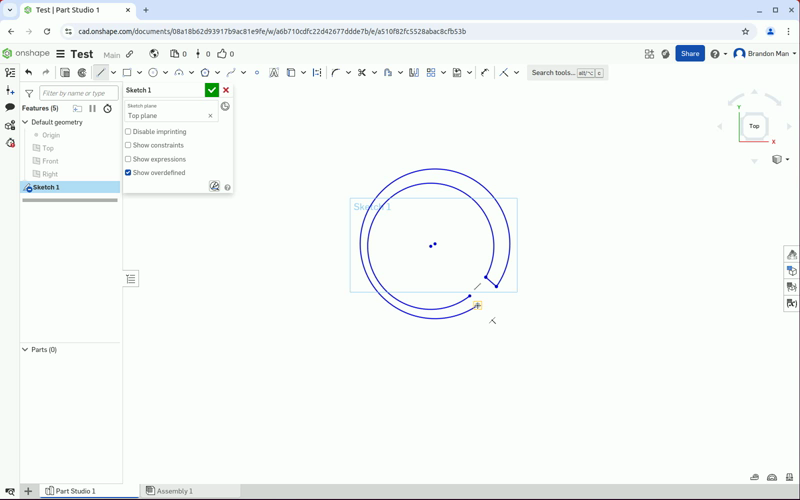
scroll(-6)
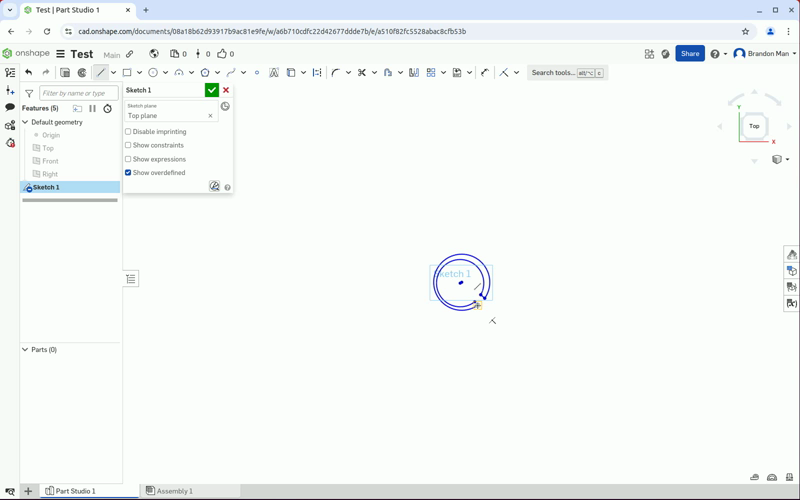
mouse_move(507, 305)
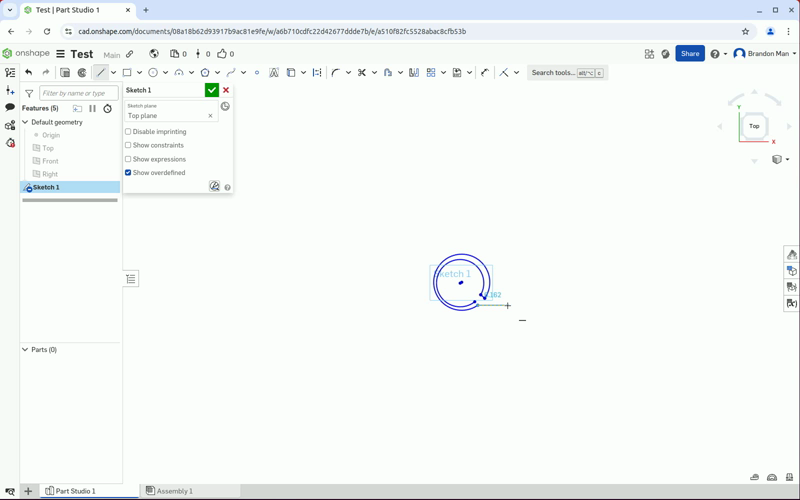
key_down(shift)
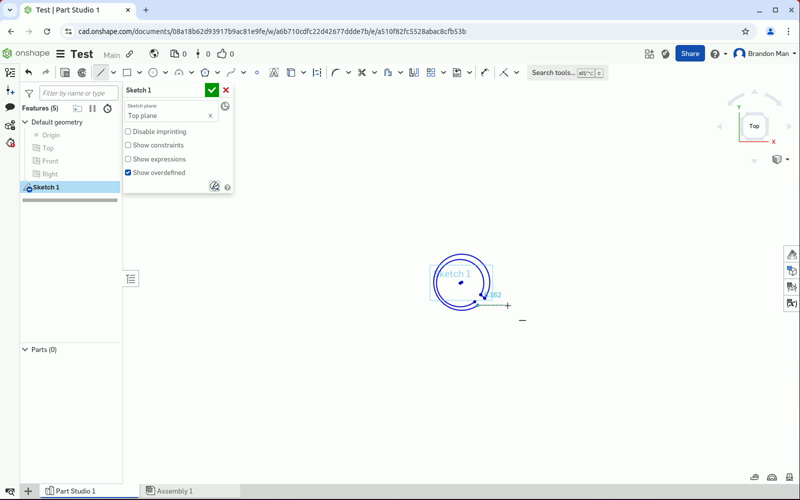
mouse_move(474, 301)
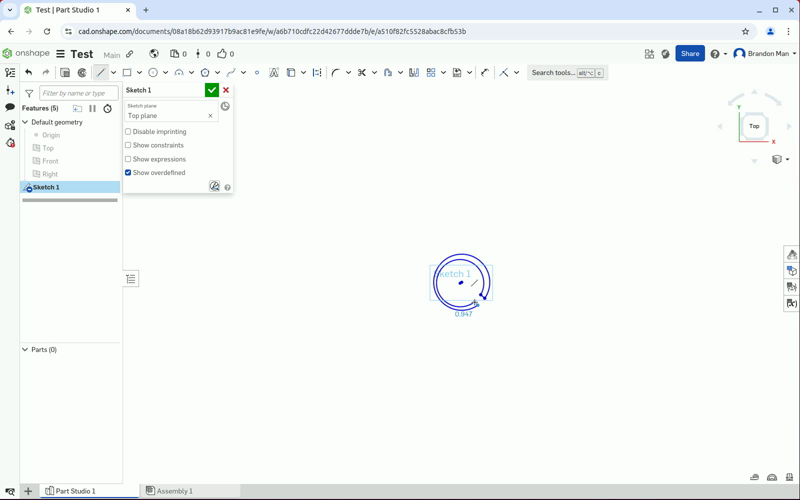
scroll(6)
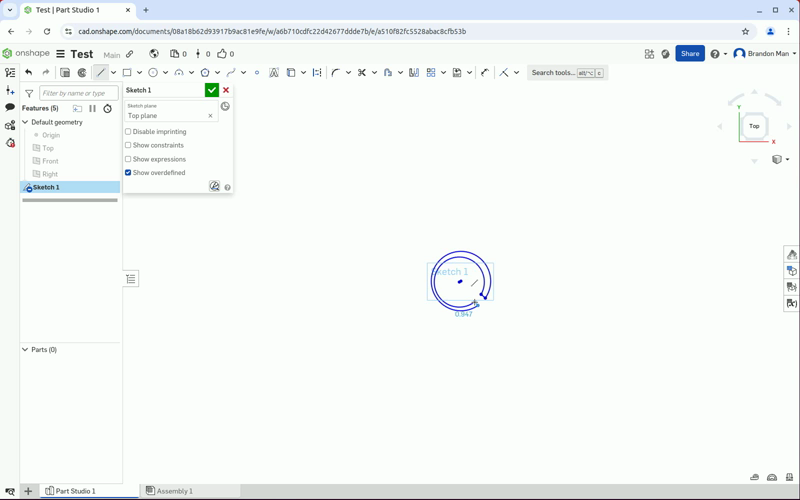
scroll(6)
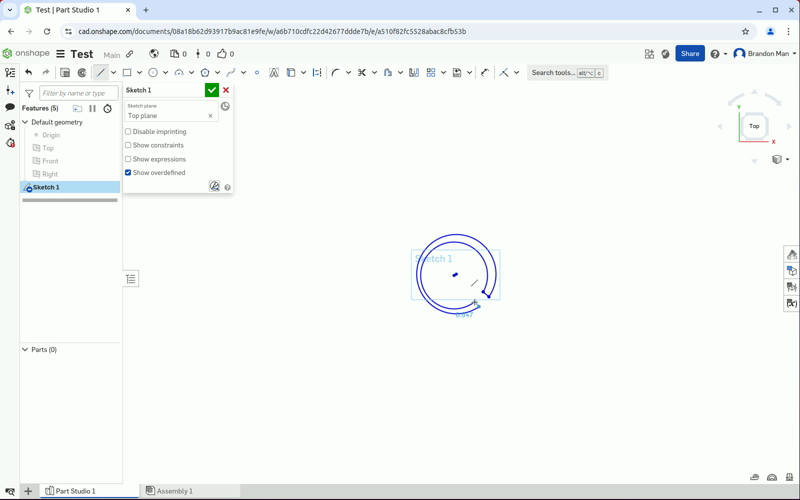
scroll(6)
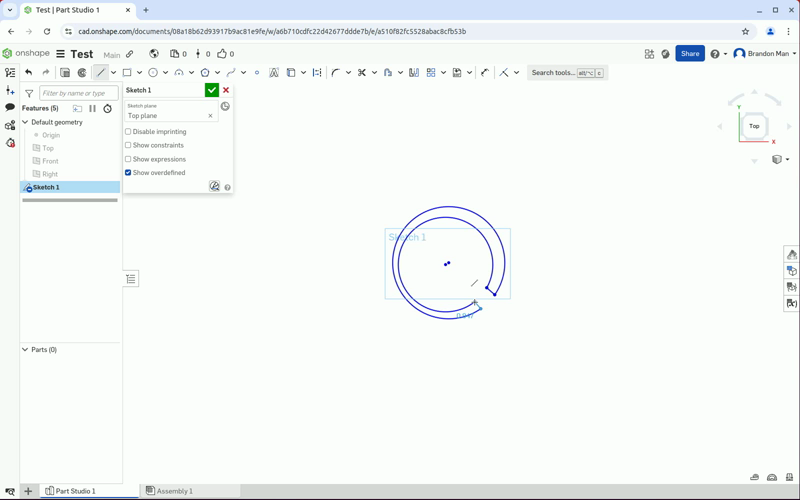
scroll(6)
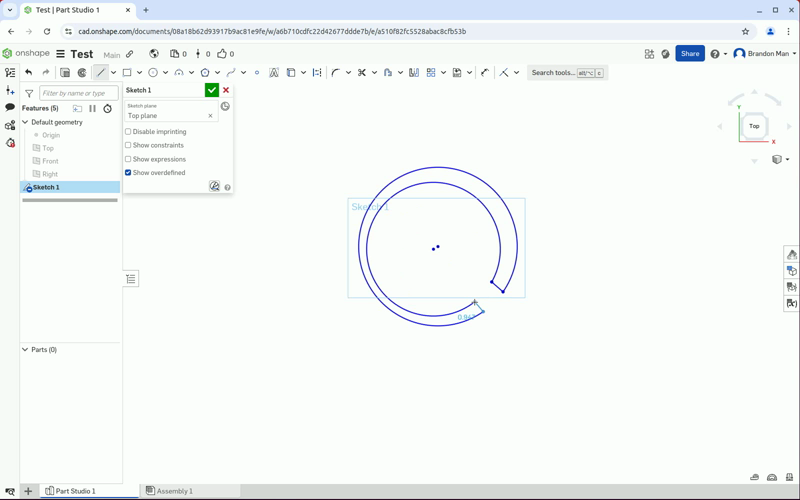
scroll(6)
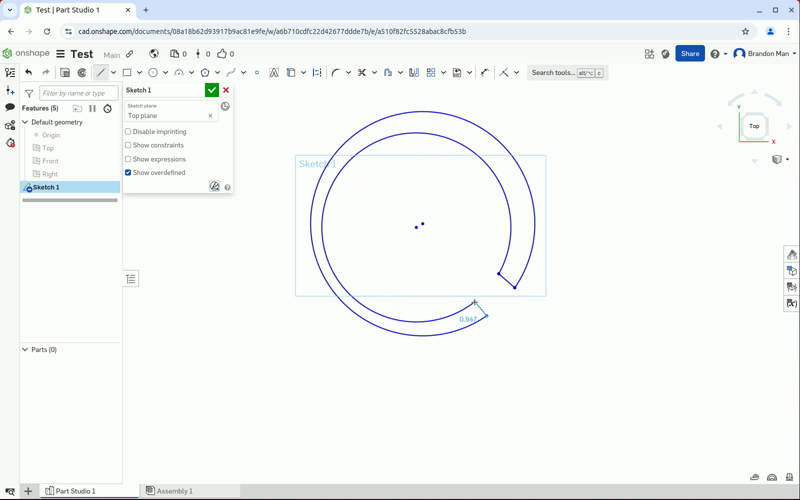
scroll(6)
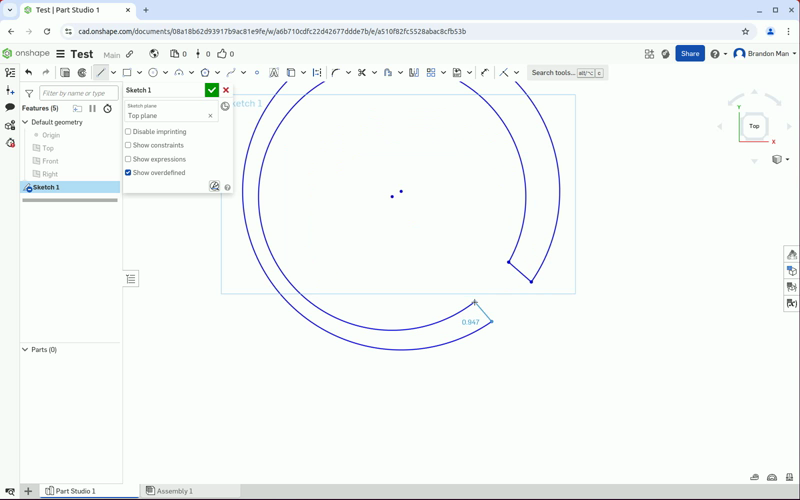
scroll(6)
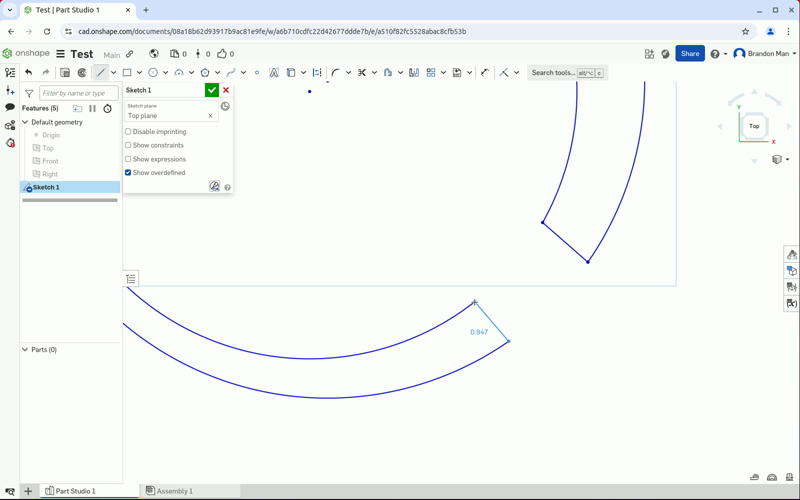
key_up(shift)
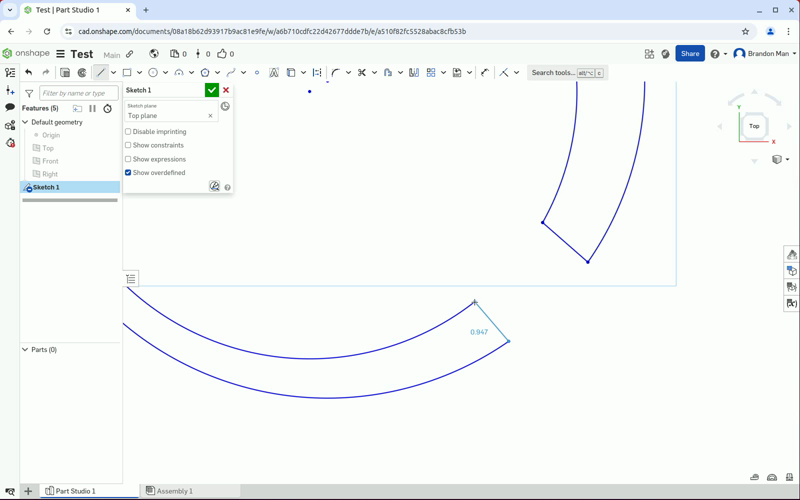
click(474, 301)
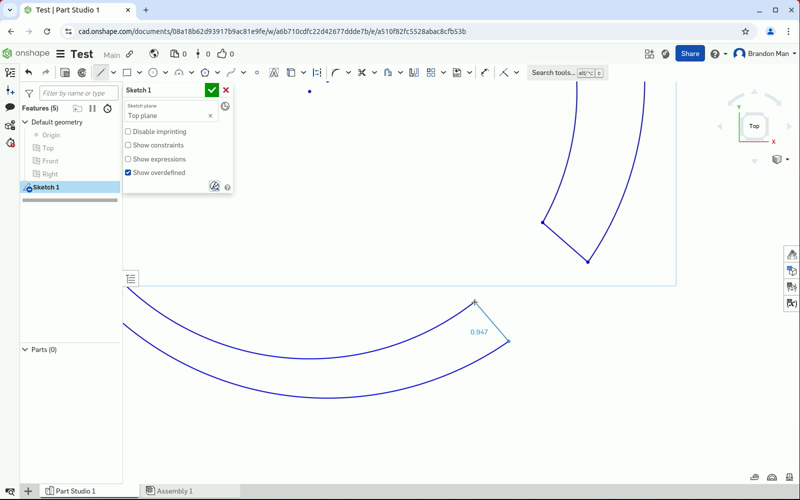
scroll(-6)
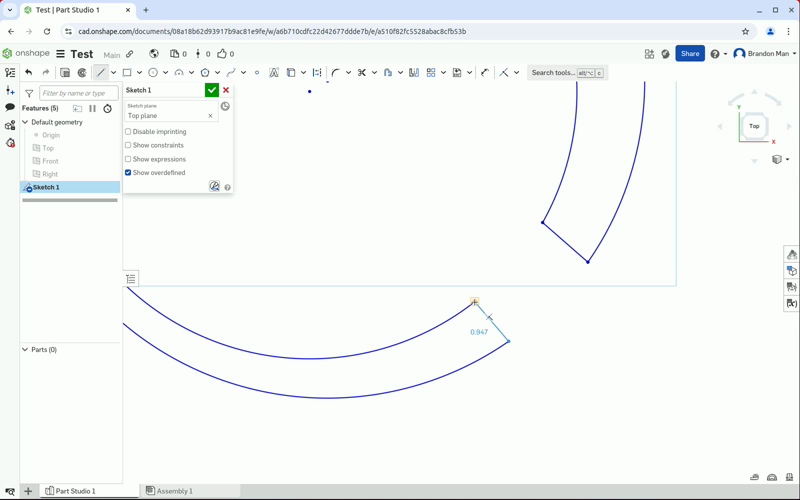
scroll(-6)
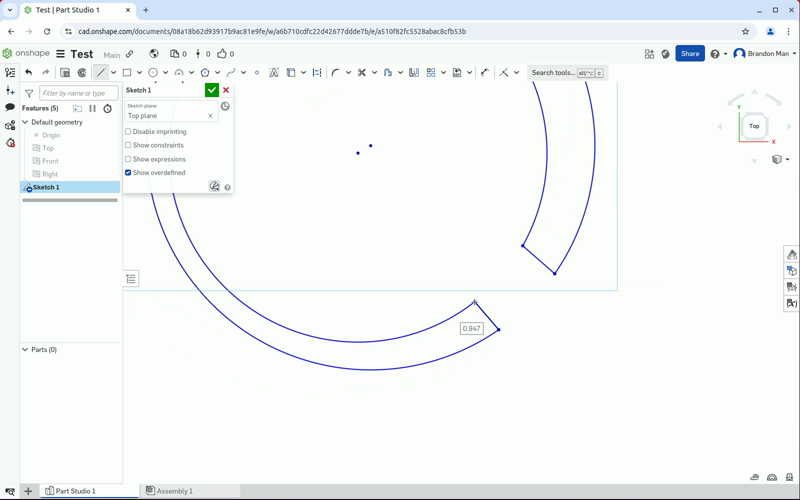
scroll(-6)
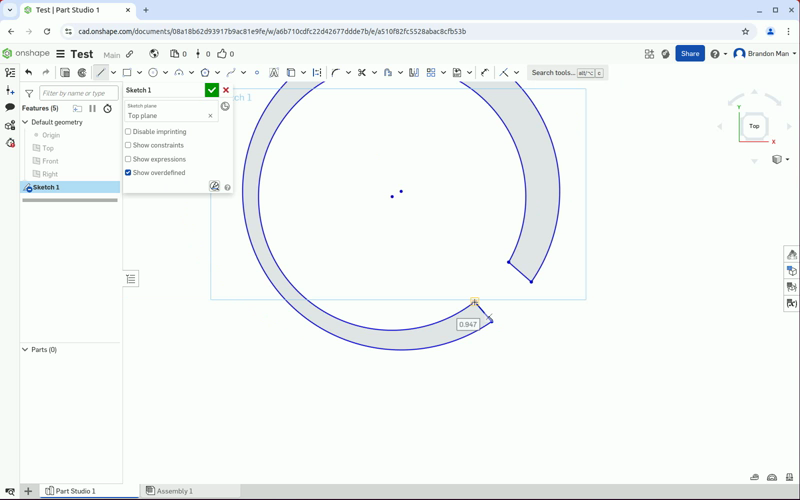
scroll(-6)
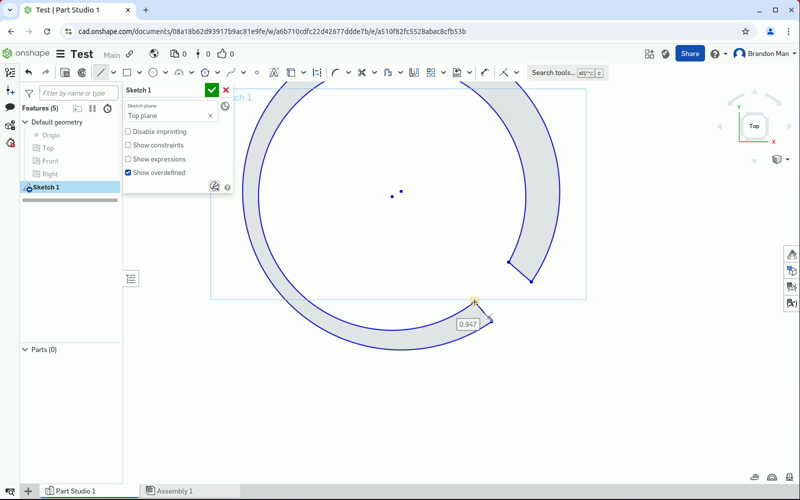
scroll(-6)
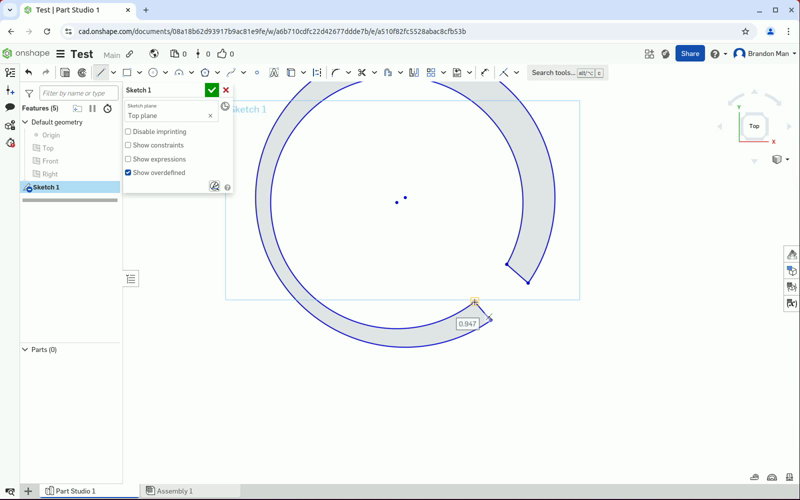
scroll(-6)
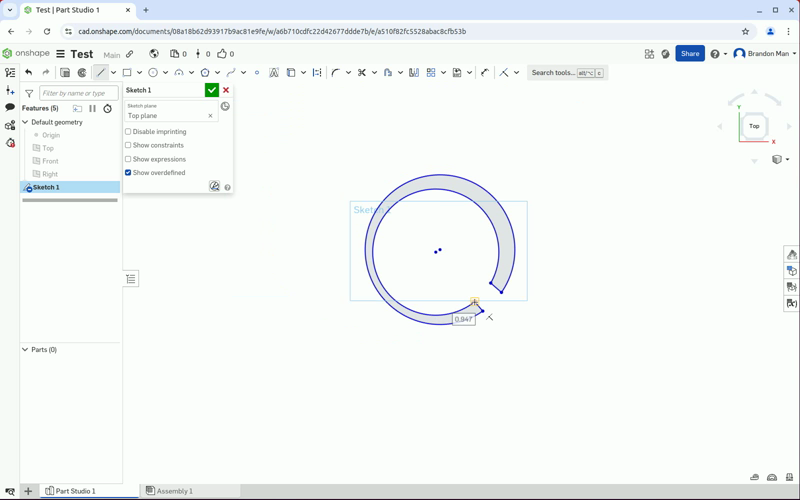
scroll(-6)
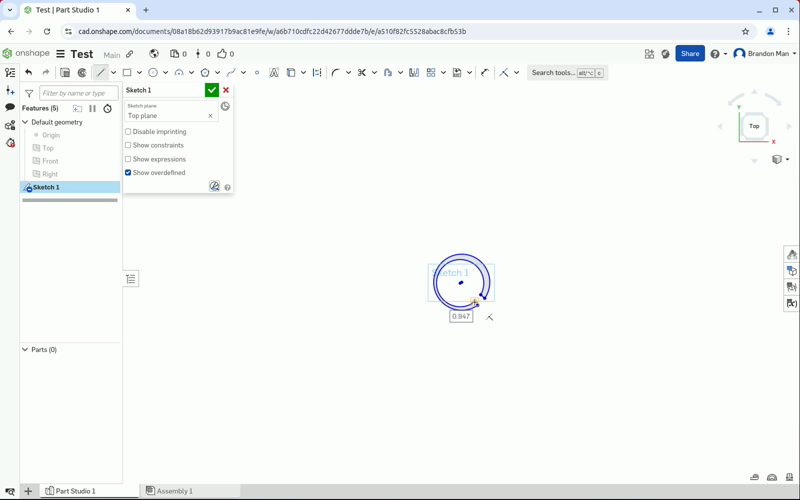
key(esc)
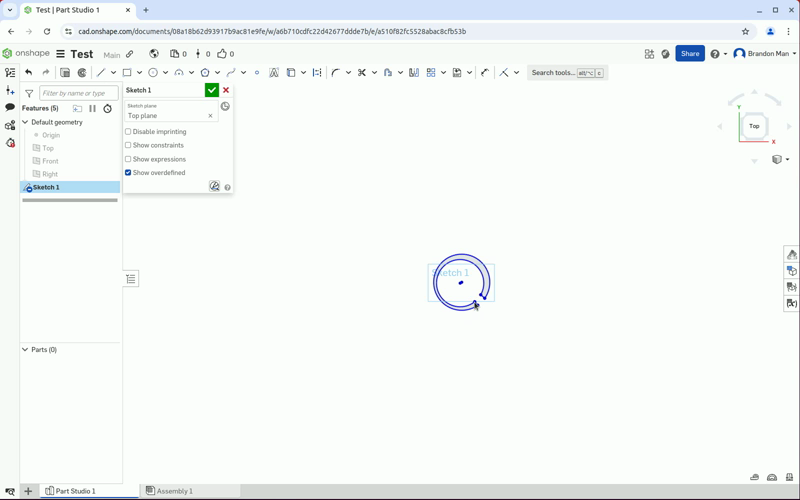
mouse_move(444, 304)
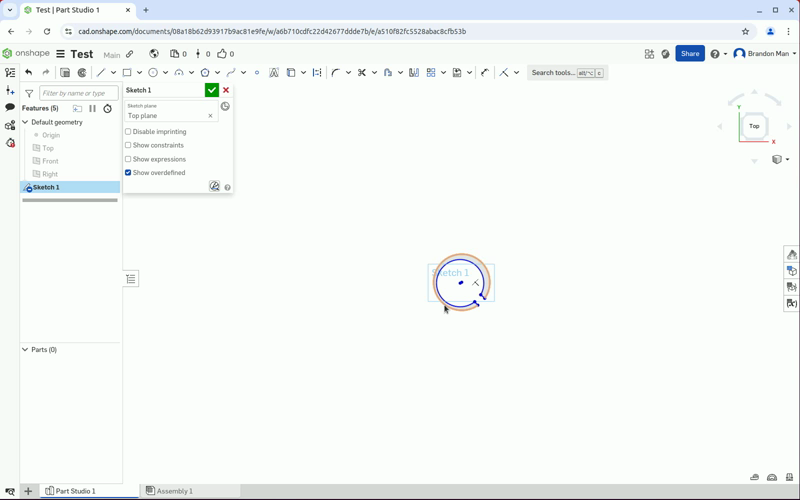
scroll(6)
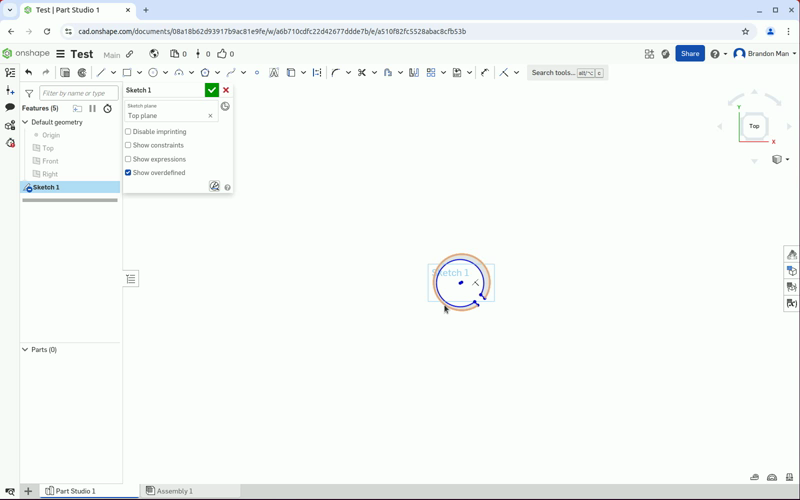
scroll(6)
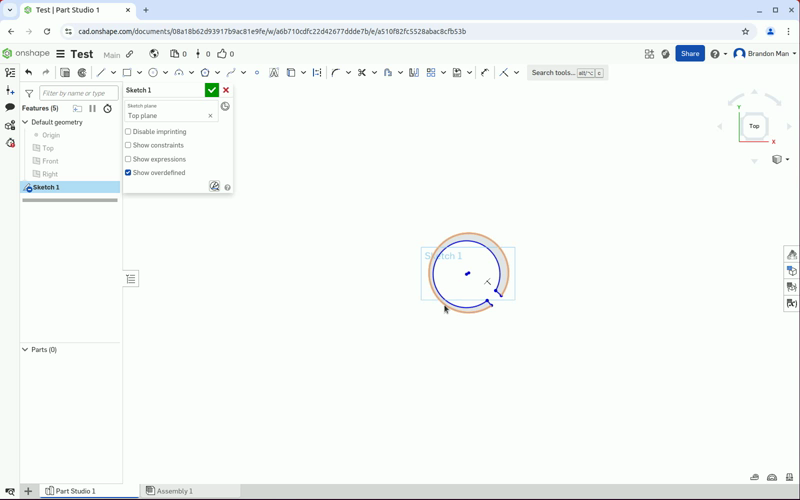
scroll(6)
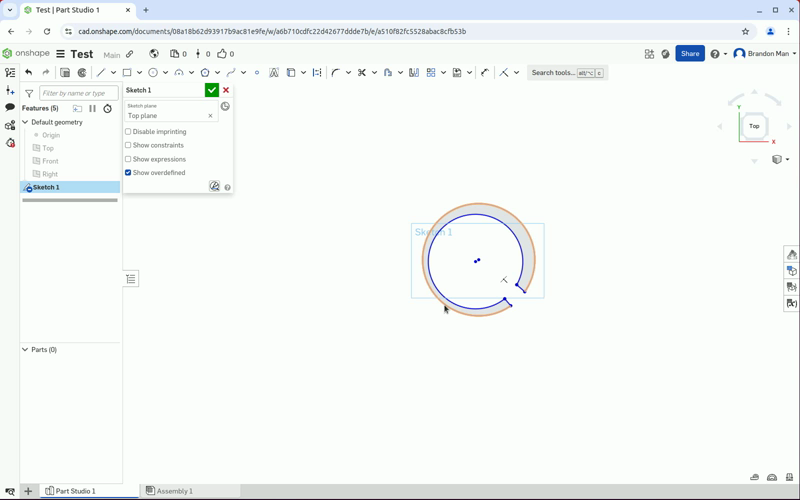
scroll(6)
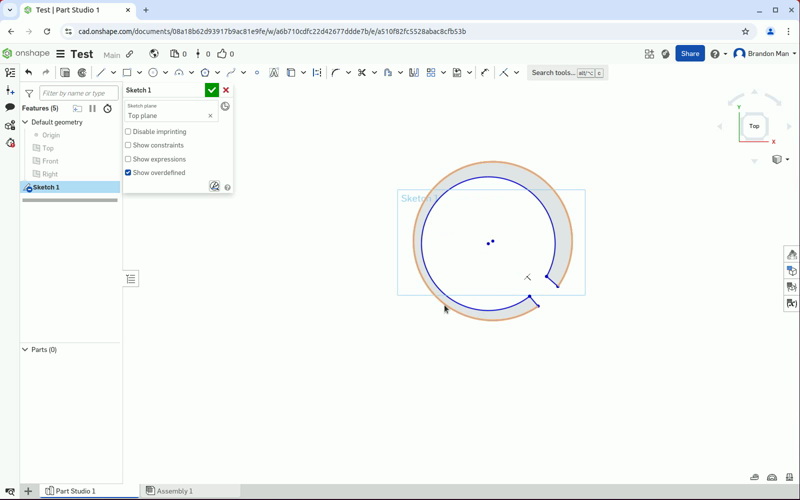
scroll(6)
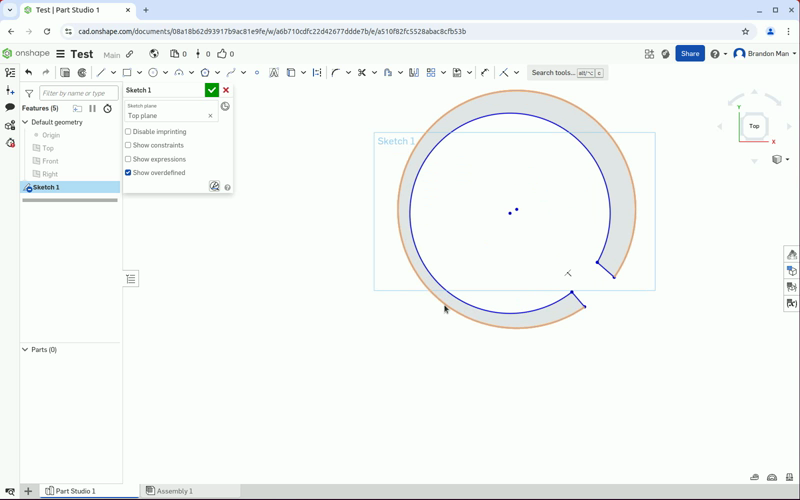
scroll(6)
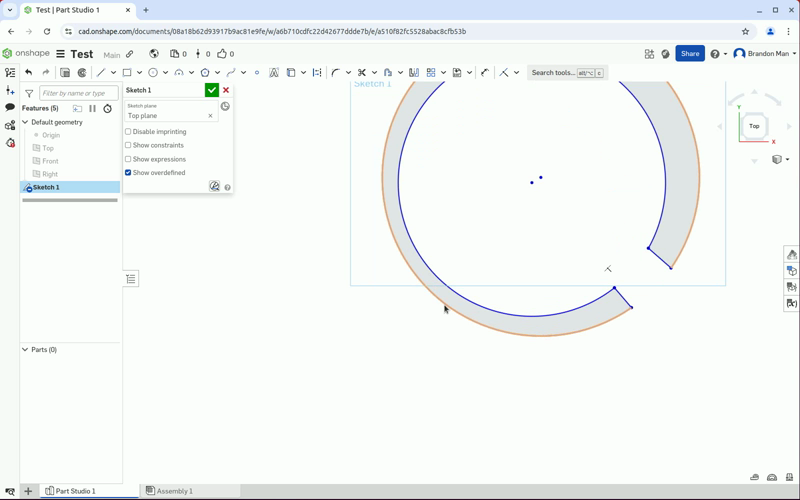
scroll(6)
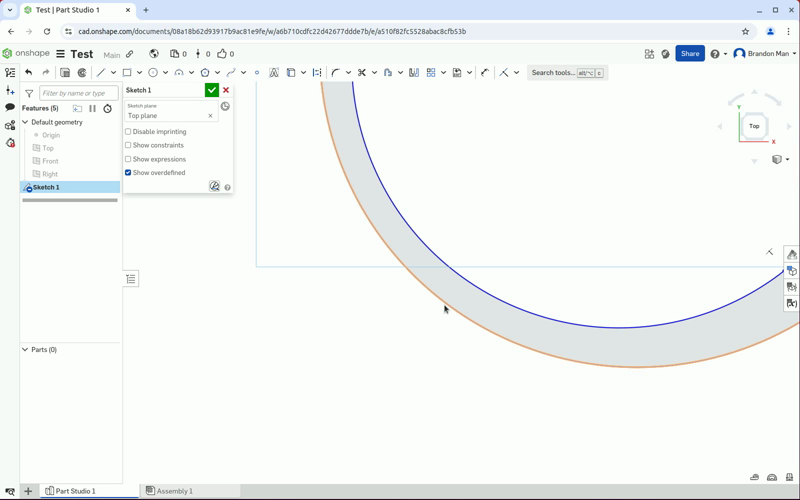
click(444, 304)
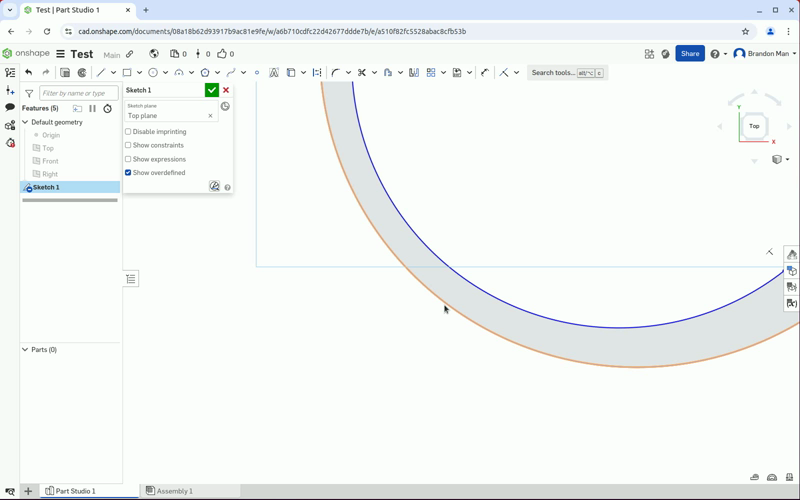
scroll(-6)
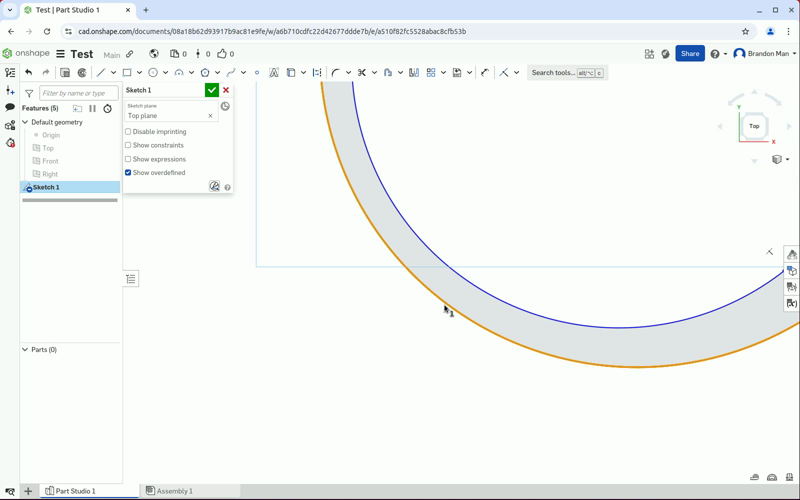
scroll(-6)
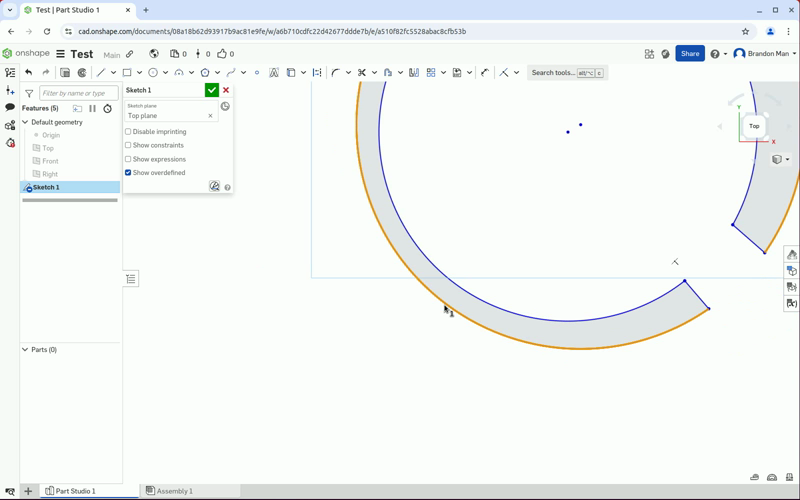
scroll(-6)
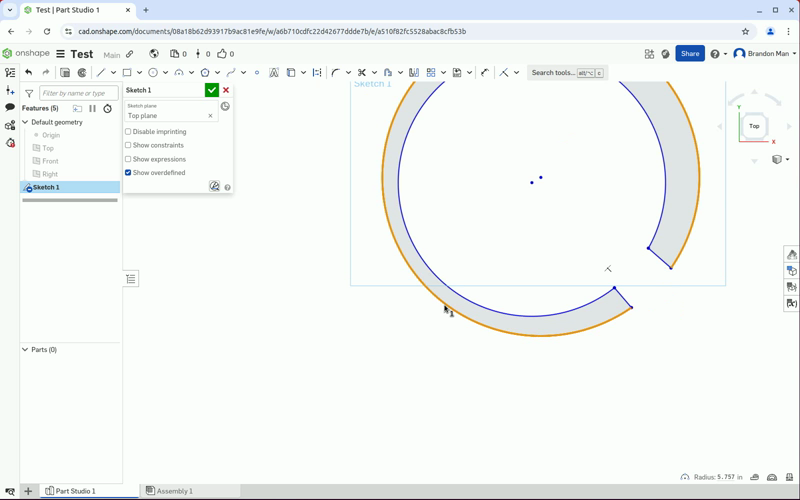
scroll(-6)
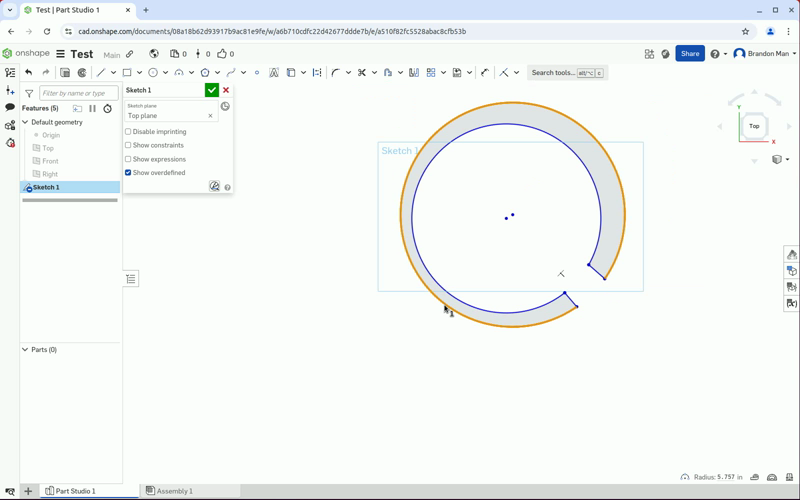
scroll(-6)
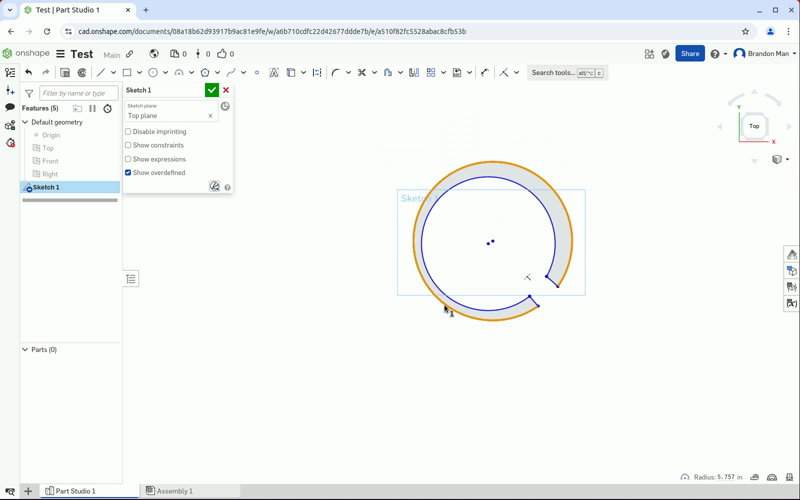
scroll(-6)
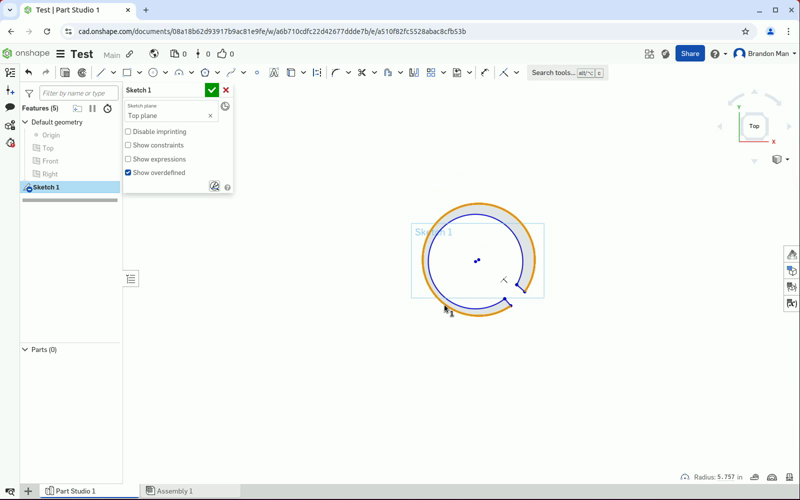
scroll(-6)
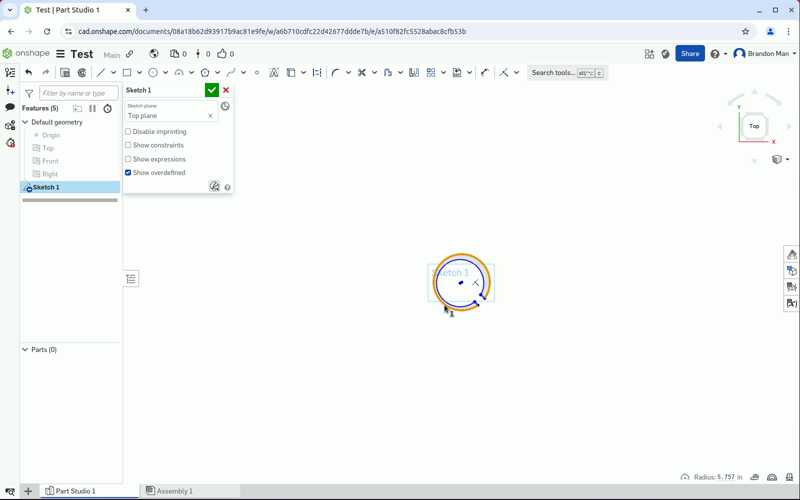
mouse_move(73, 352)
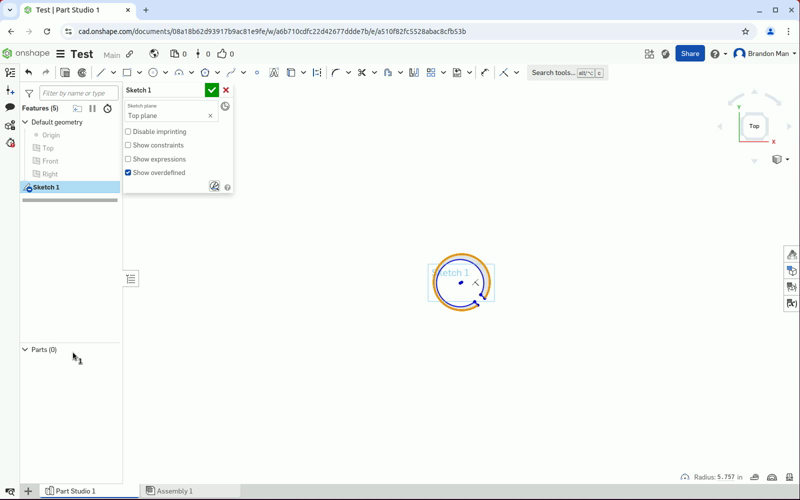
key(shift+y)
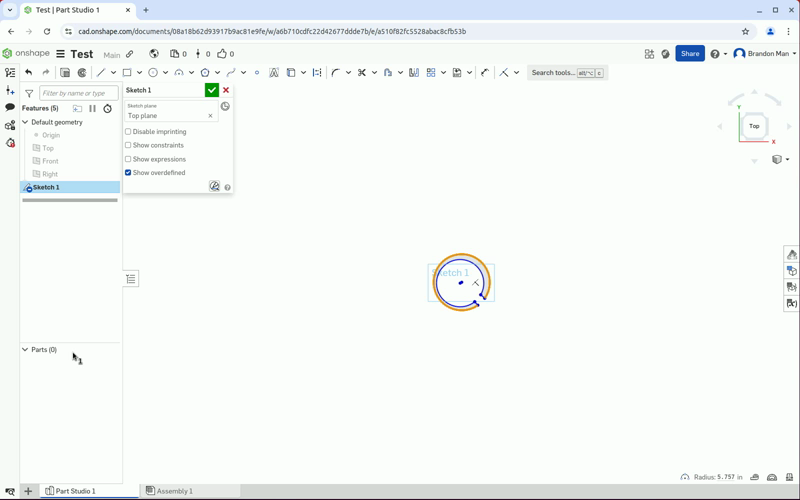
key(shift+e)
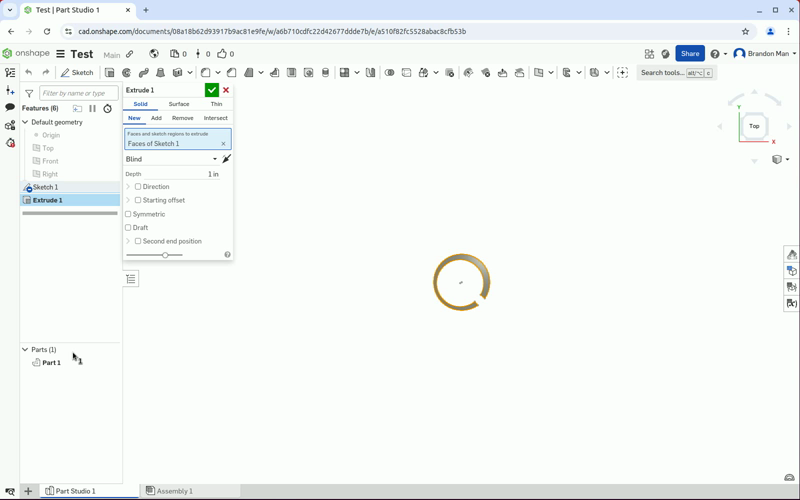
mouse_move(143, 106)
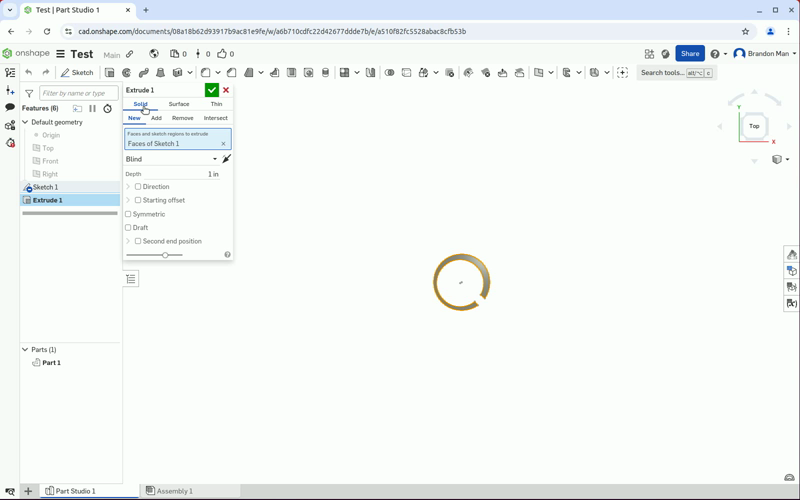
click(143, 106)
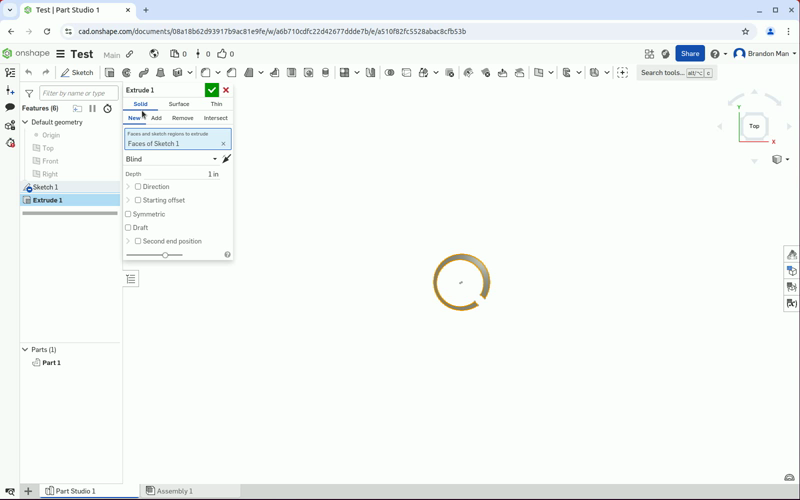
mouse_move(137, 120)
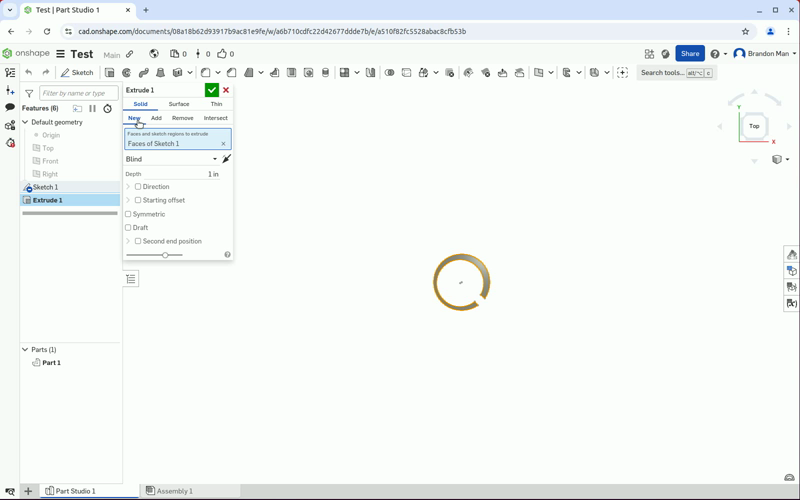
click(137, 120)
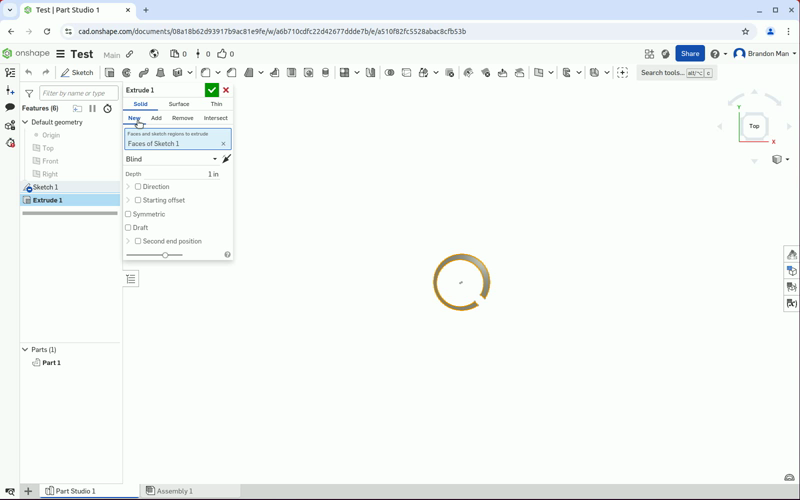
key(tab, 4)
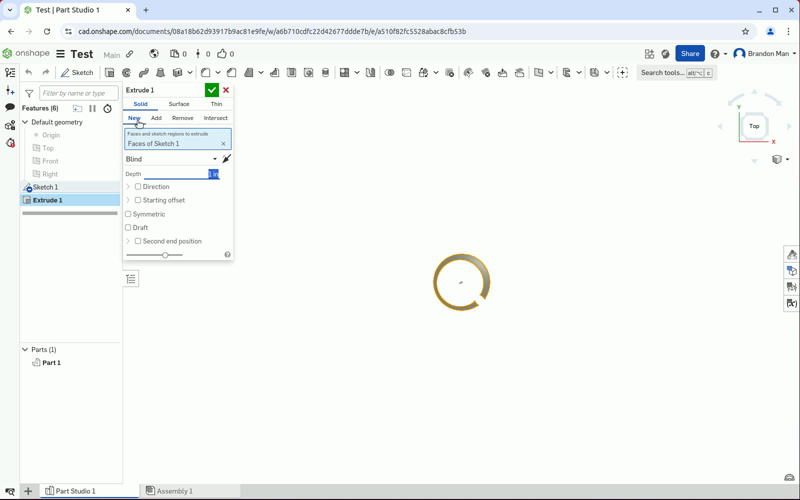
text(-1.204)
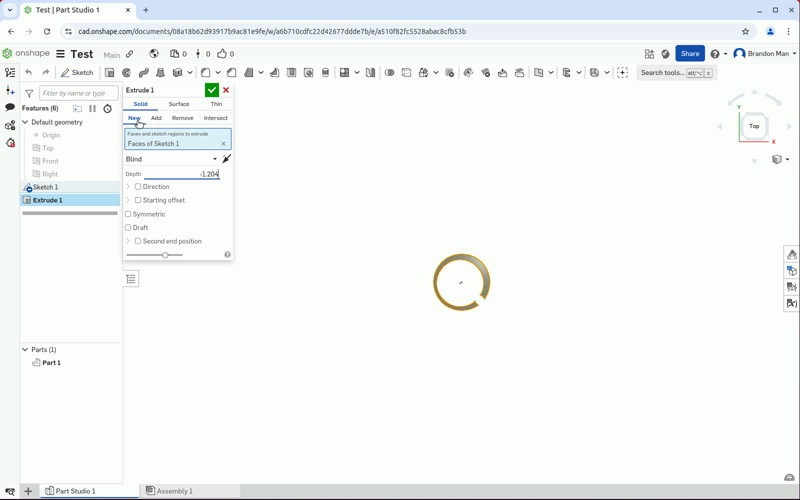
key(enter)
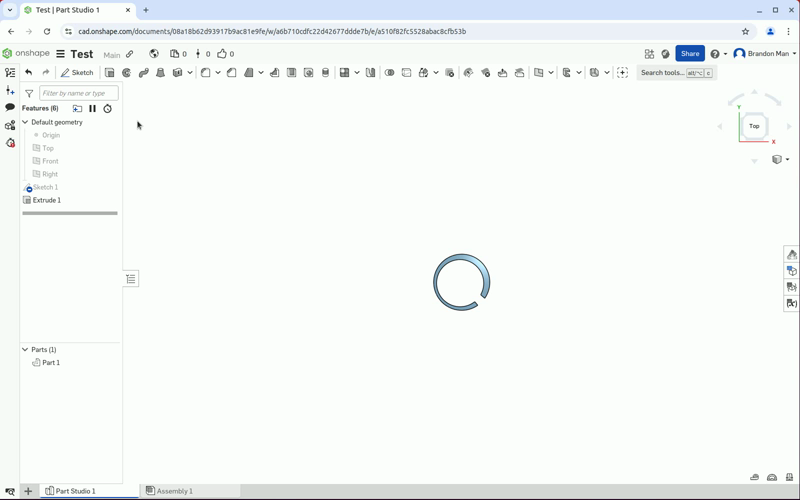
key(shift+h)
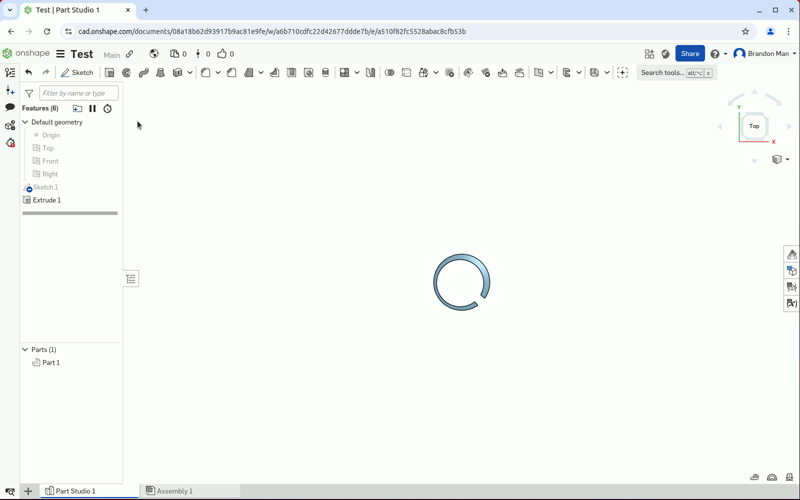
key(shift+h)
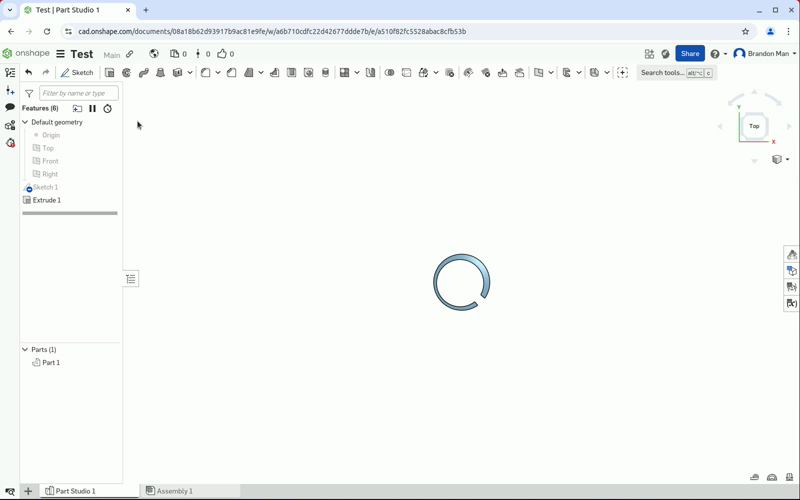
mouse_move(73, 189)
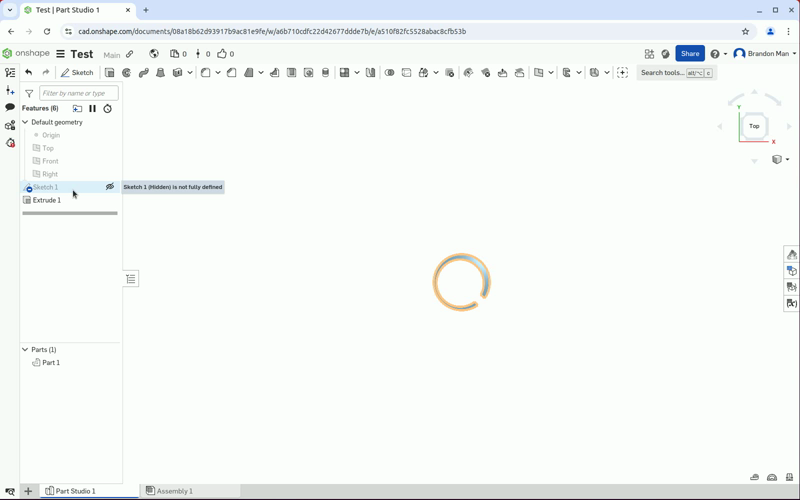
click(73, 189)
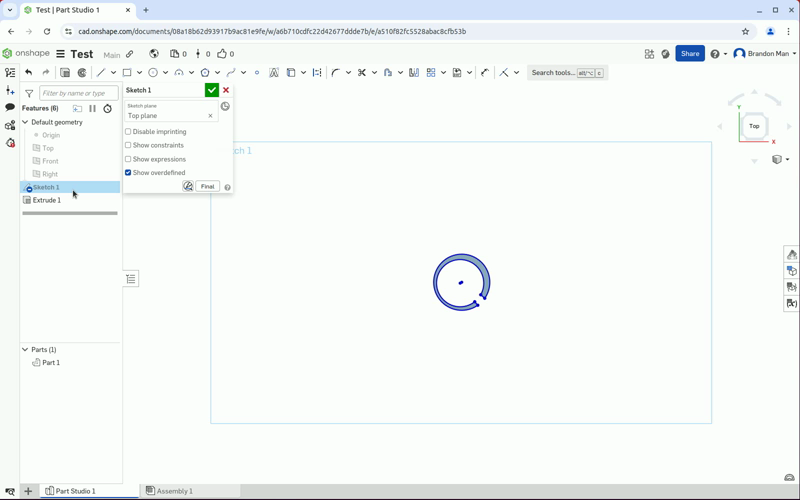
mouse_move(229, 92)
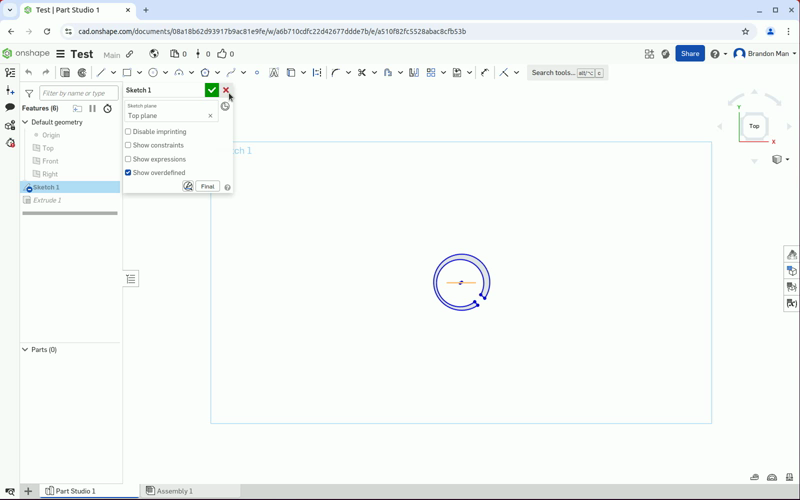
click(229, 92)
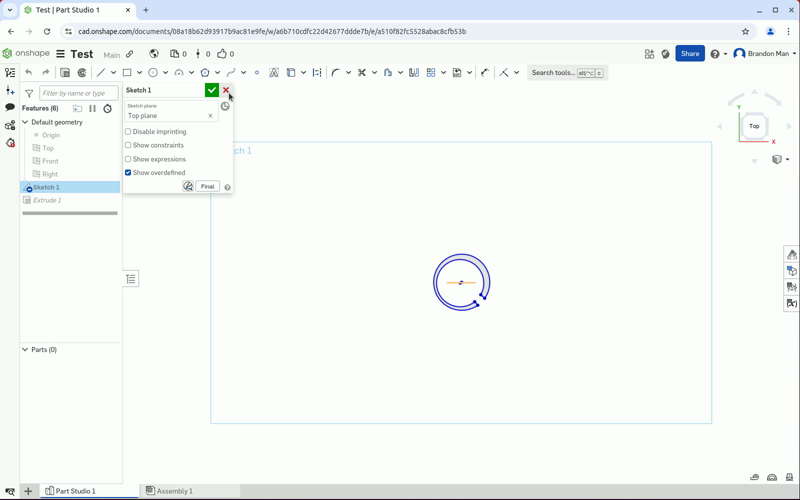
key(shift+s)
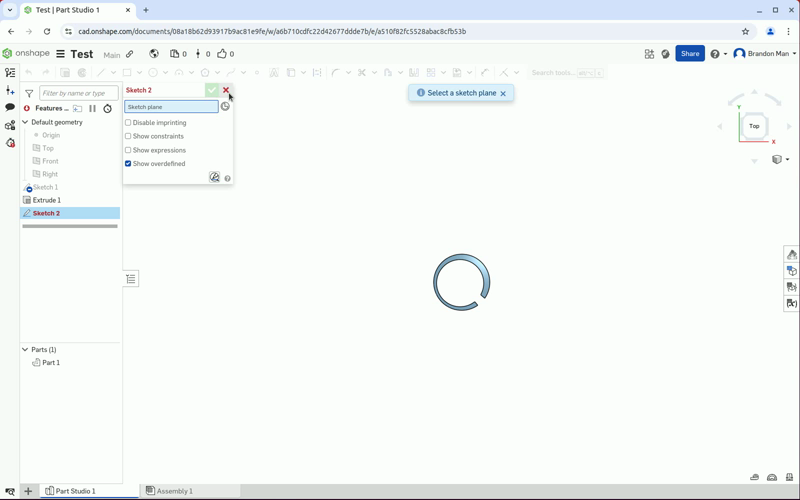
mouse_move(73, 150)
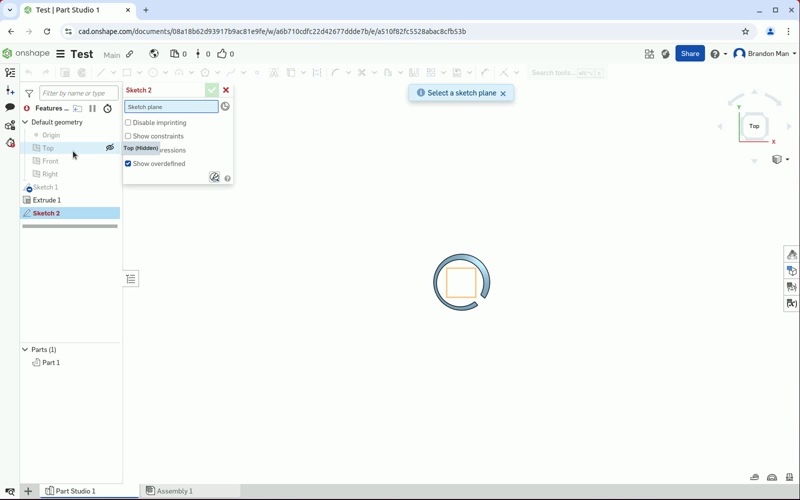
click(73, 150)
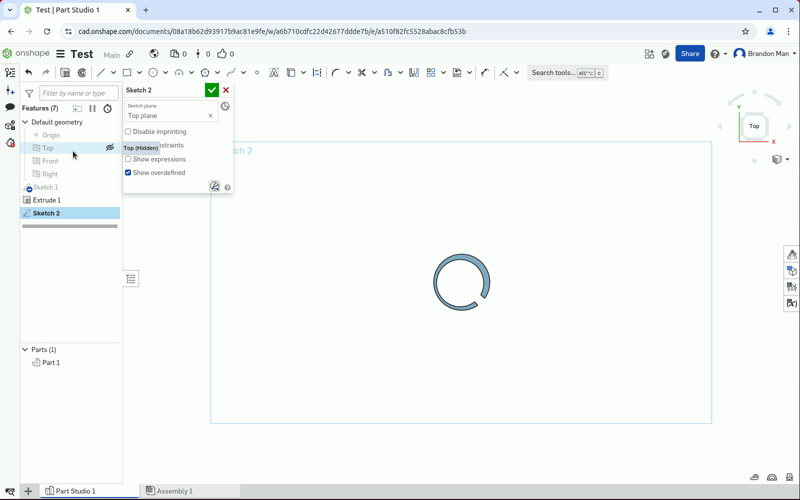
mouse_move(73, 352)
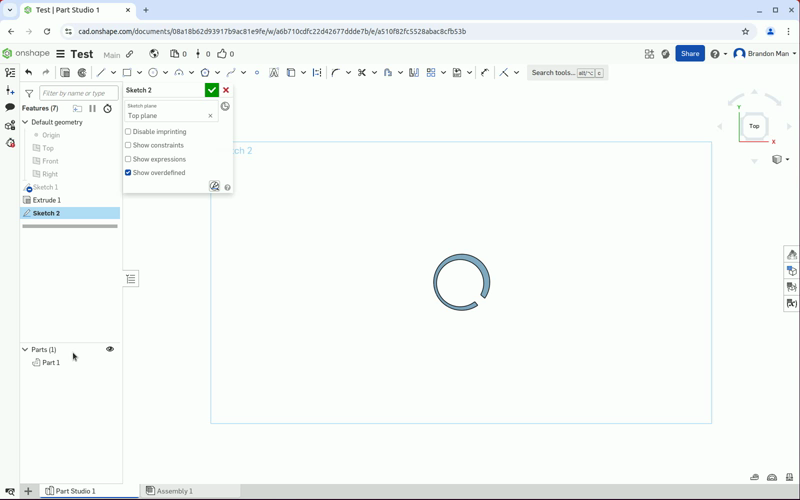
key(y)
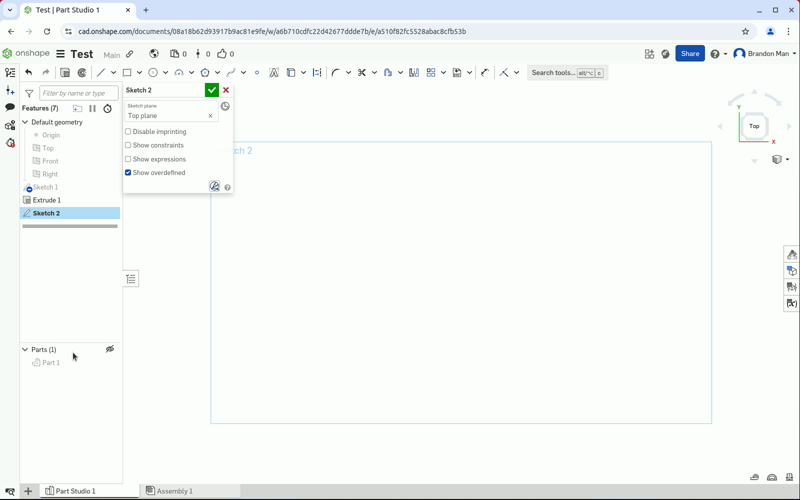
key(l)
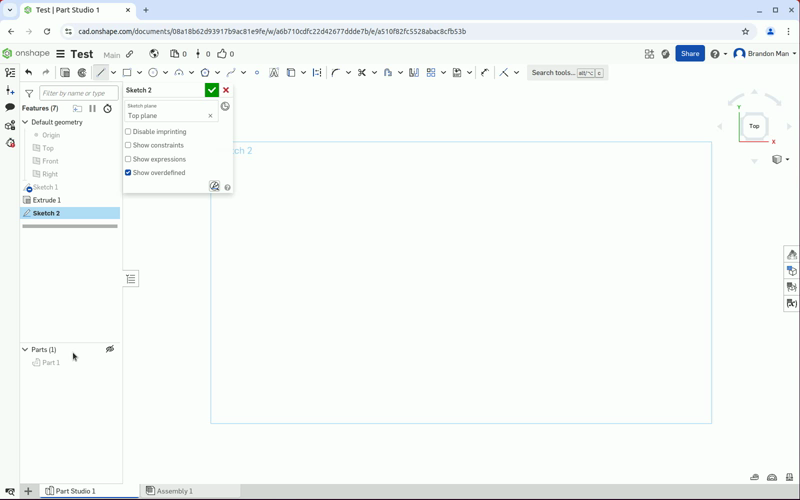
key_down(shift)
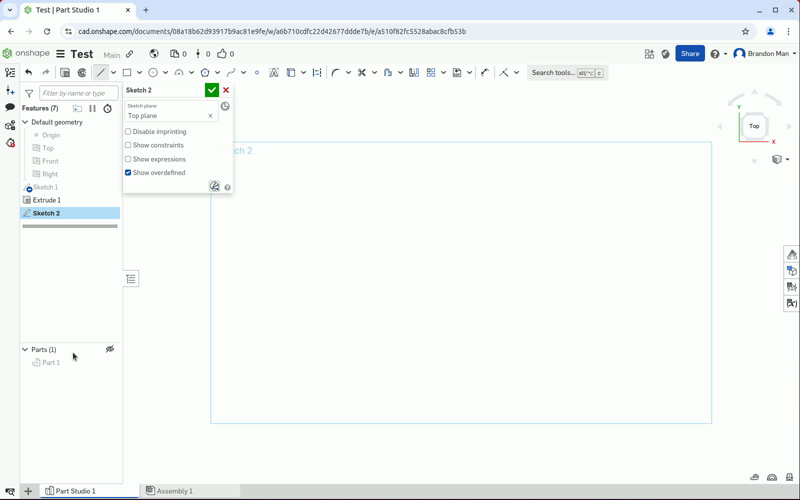
mouse_move(443, 291)
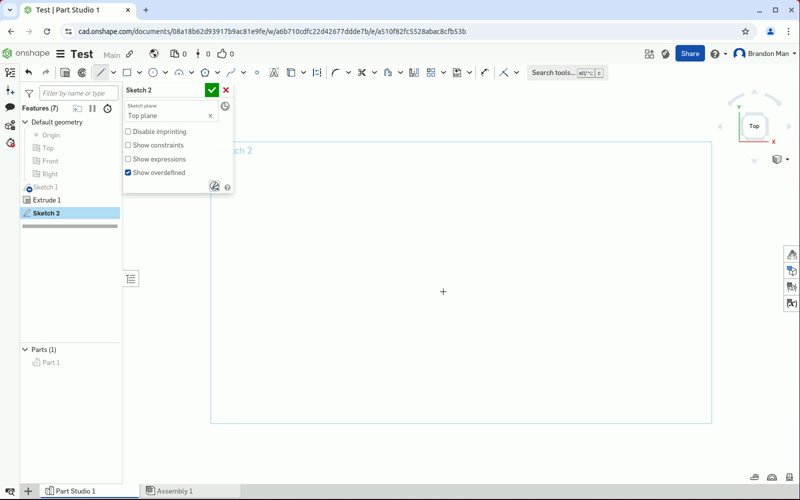
click(443, 291)
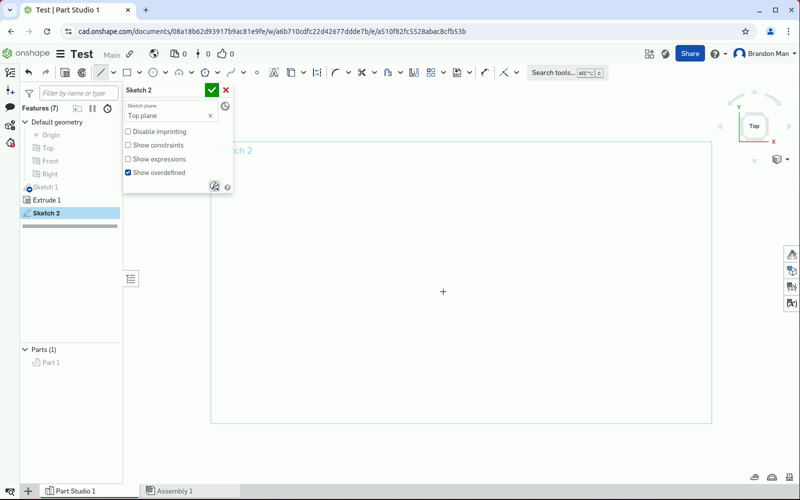
key_up(shift)
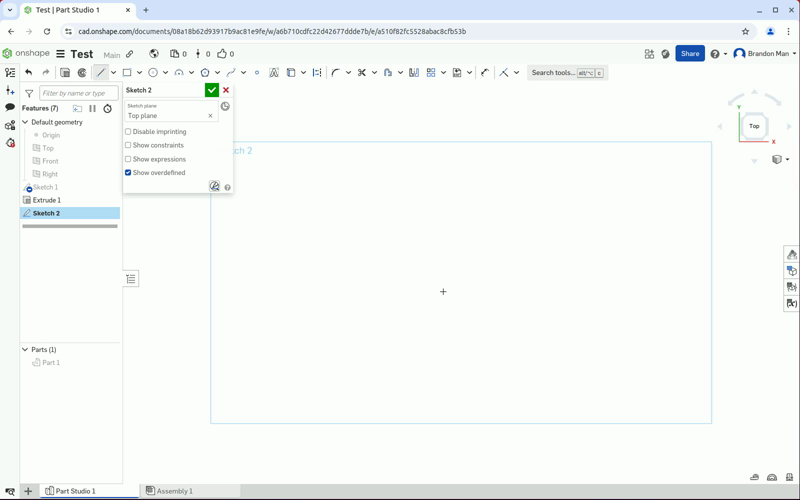
key_down(shift)
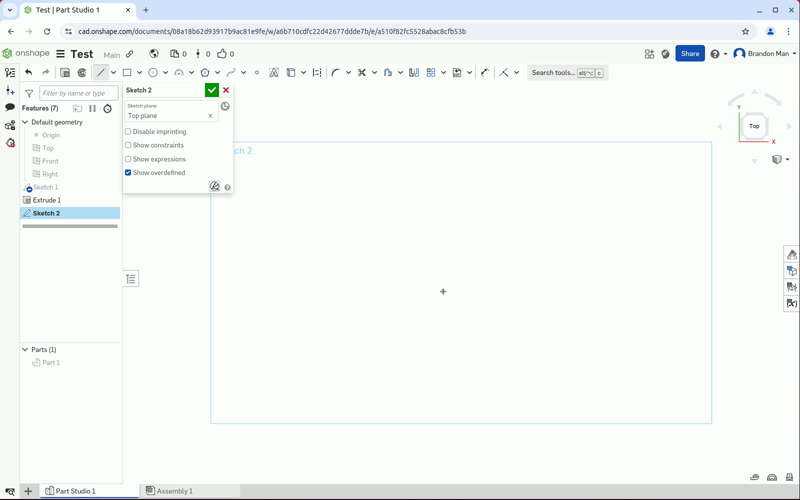
mouse_move(473, 291)
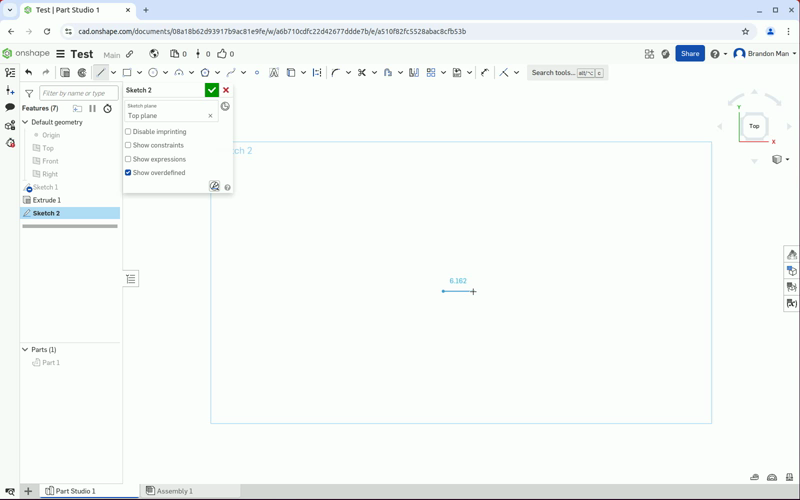
mouse_move(447, 291)
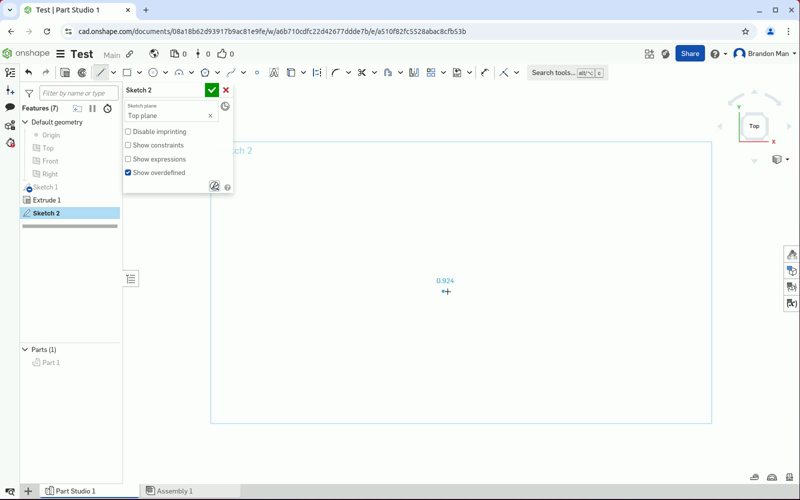
scroll(6)
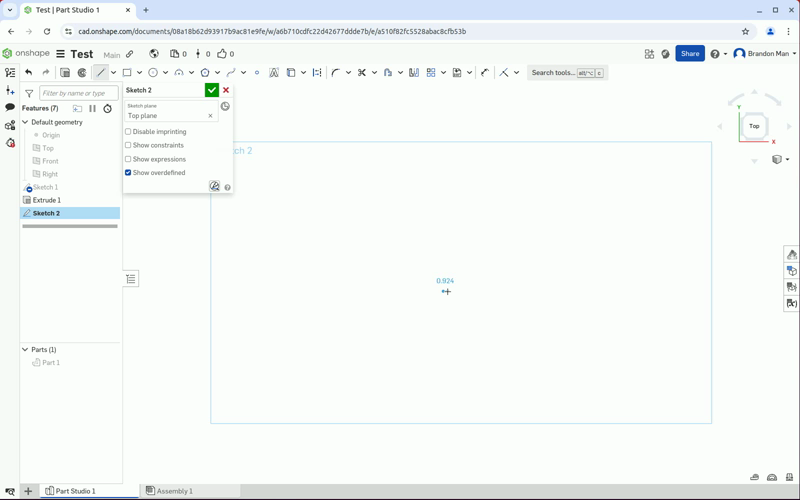
scroll(6)
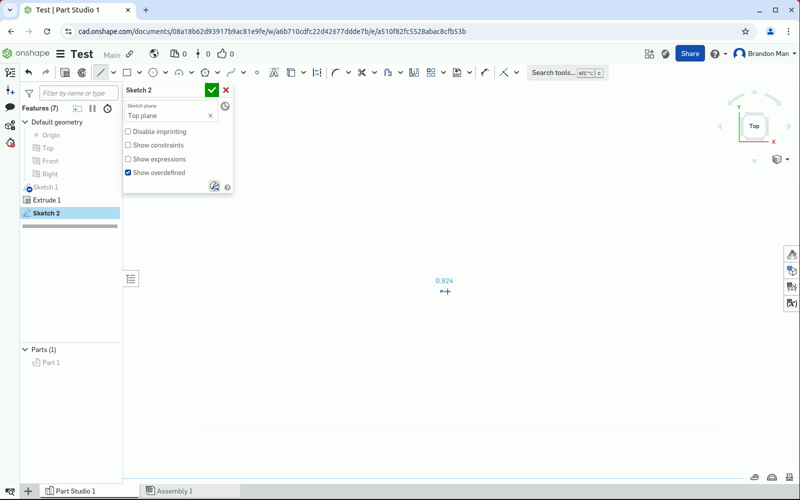
scroll(6)
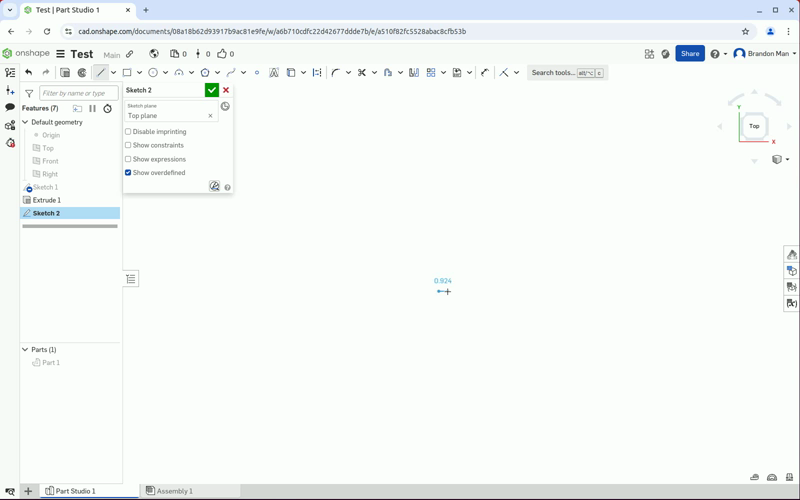
scroll(6)
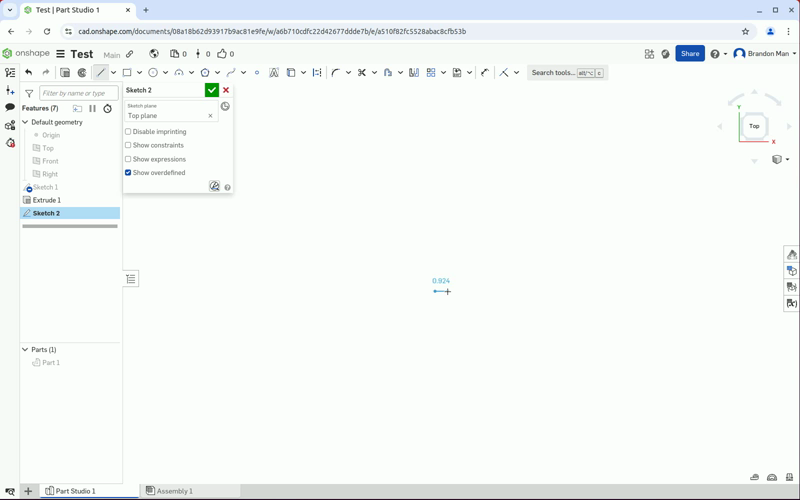
scroll(6)
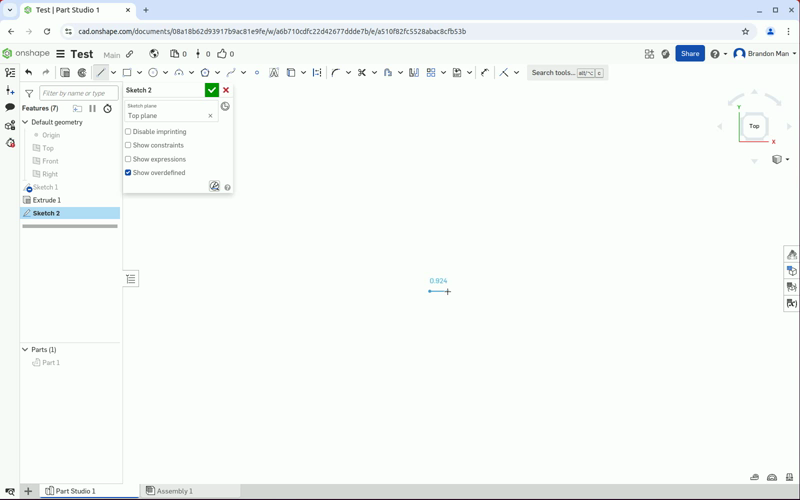
scroll(6)
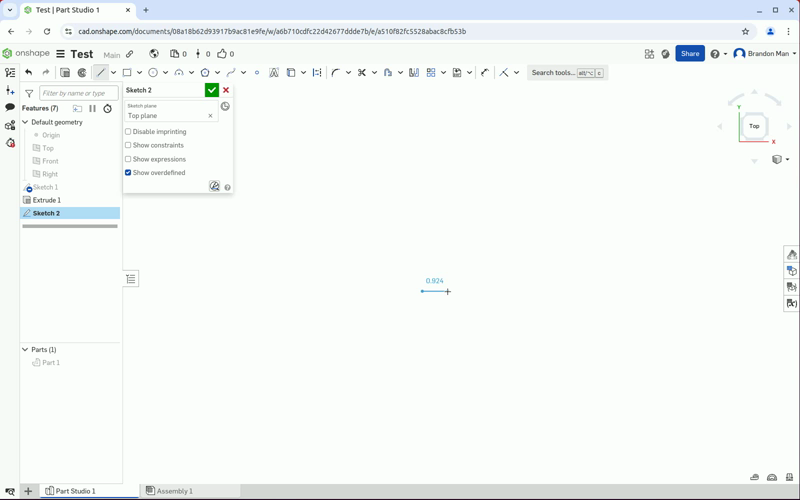
scroll(6)
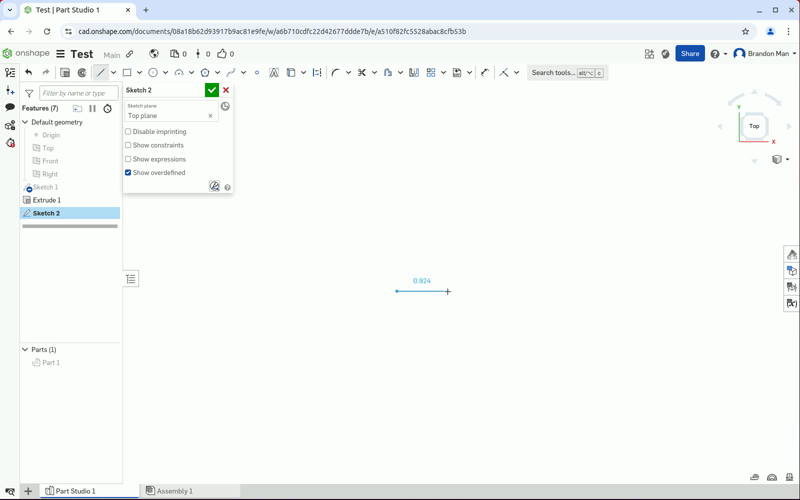
click(447, 291)
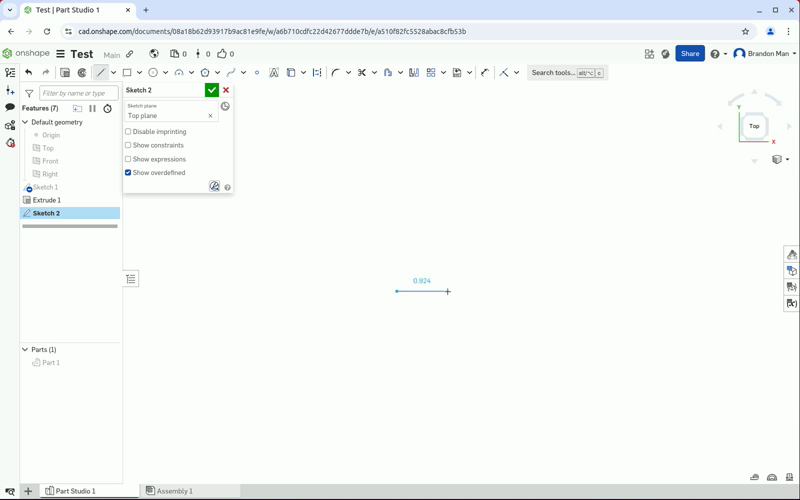
scroll(-6)
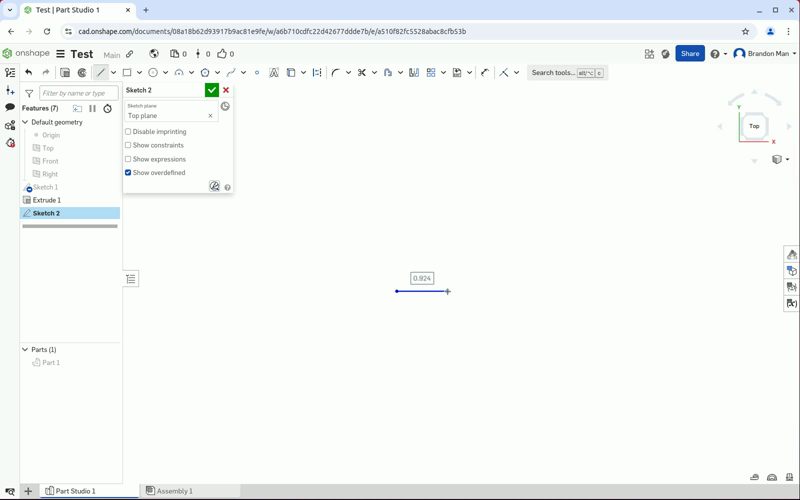
scroll(-6)
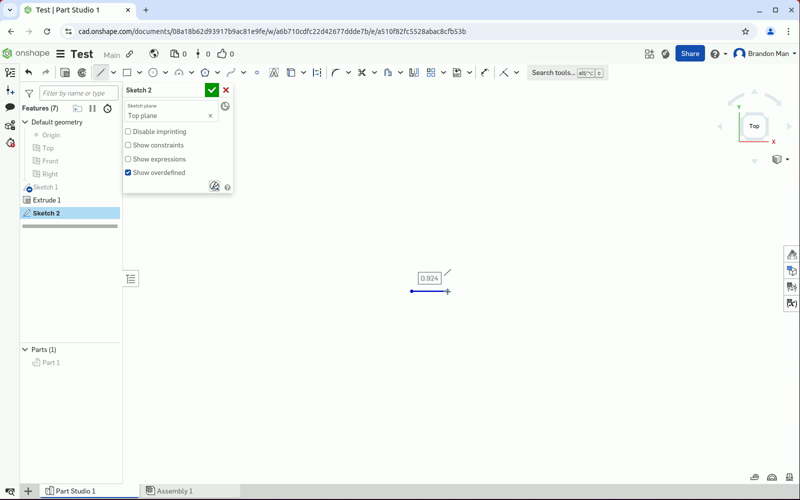
scroll(-6)
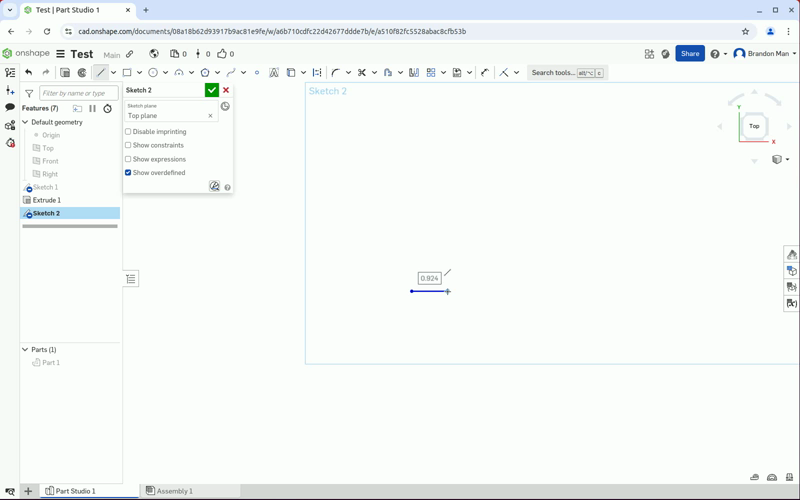
scroll(-6)
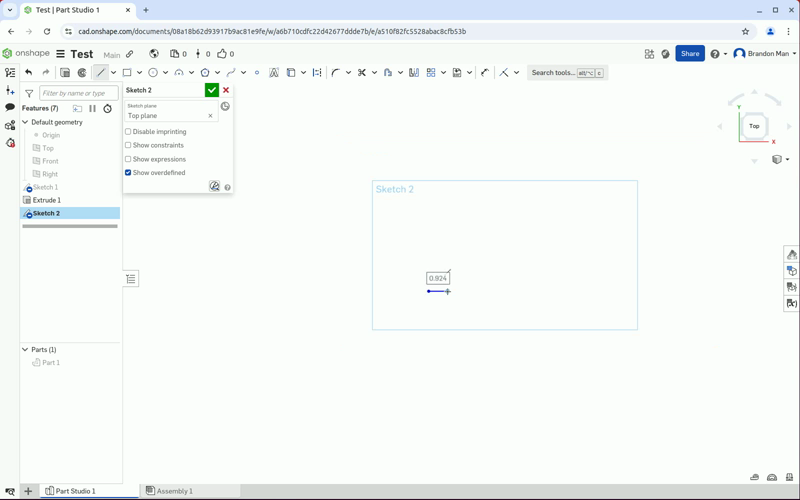
scroll(-6)
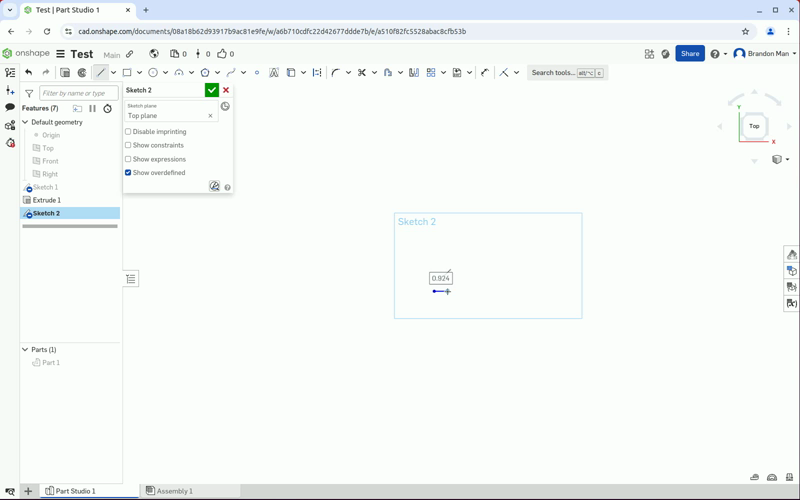
scroll(-6)
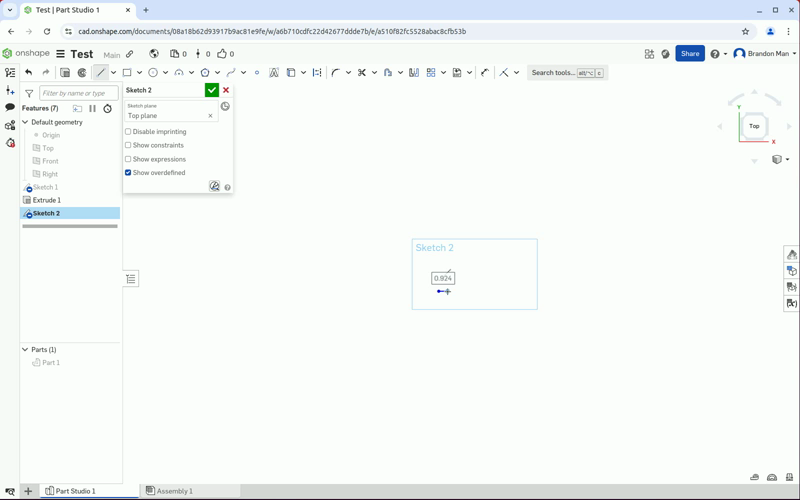
scroll(-6)
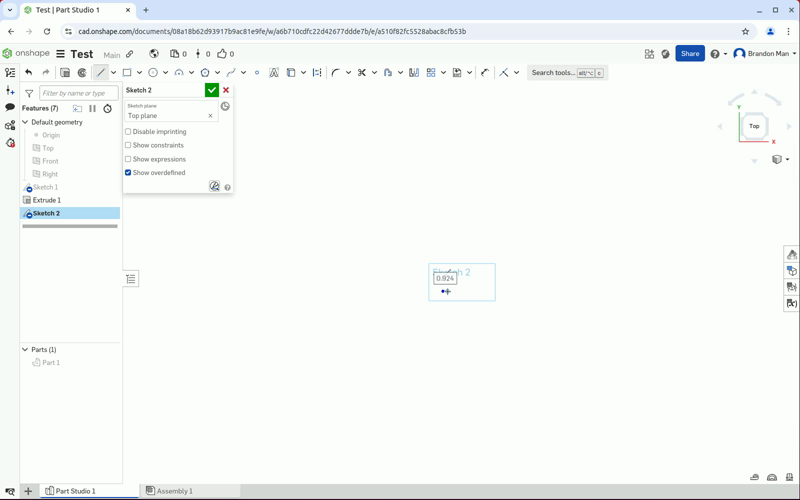
key_up(shift)
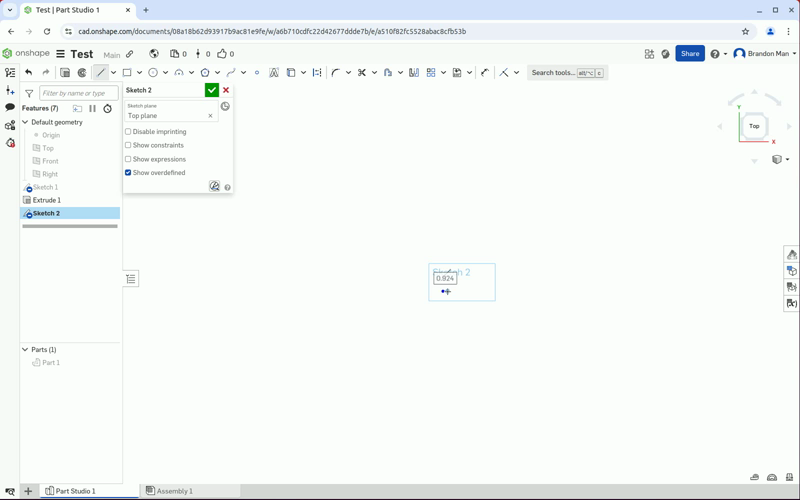
key_down(shift)
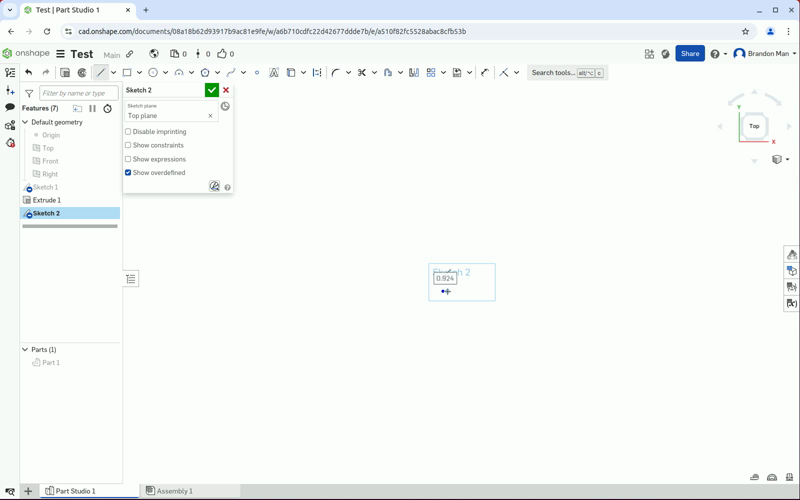
mouse_move(477, 291)
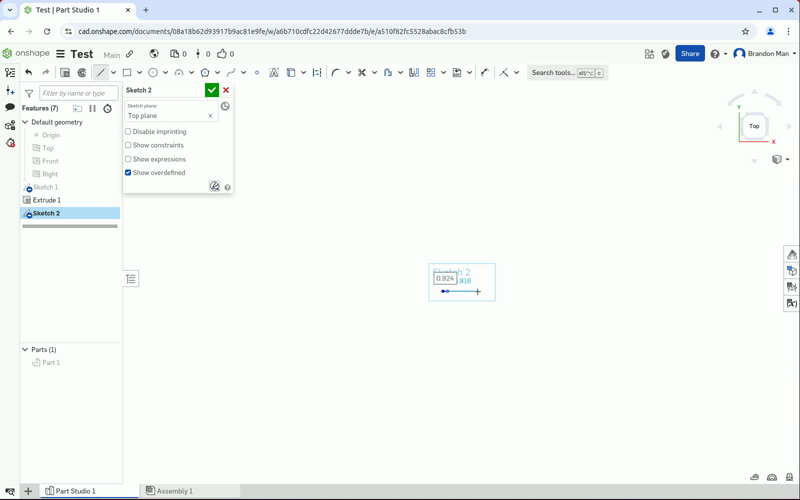
mouse_move(447, 279)
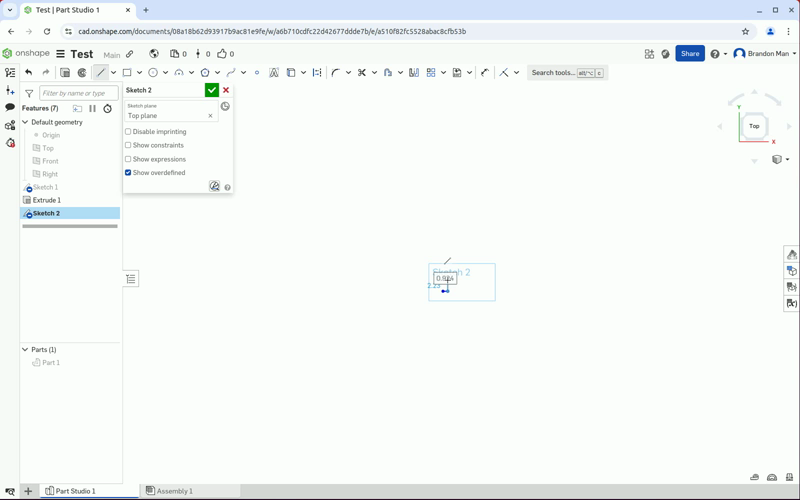
click(447, 279)
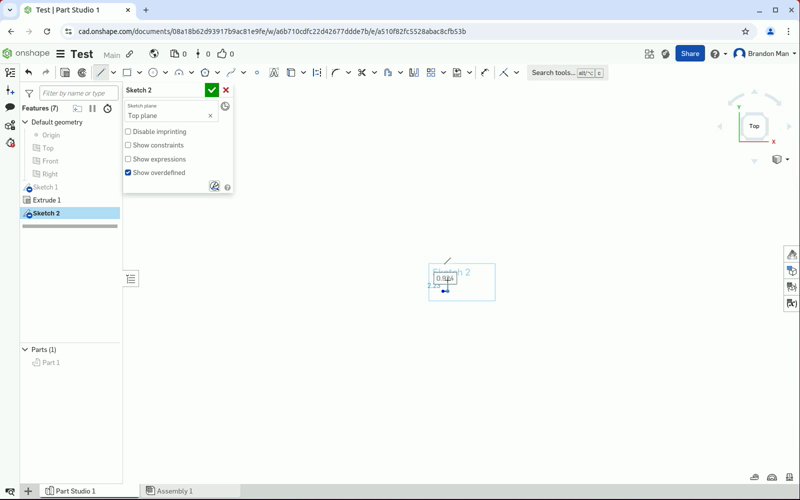
key_up(shift)
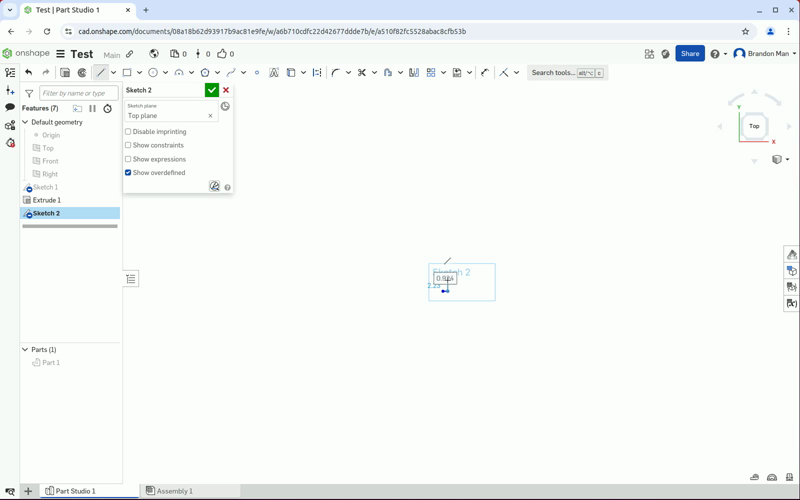
key_down(shift)
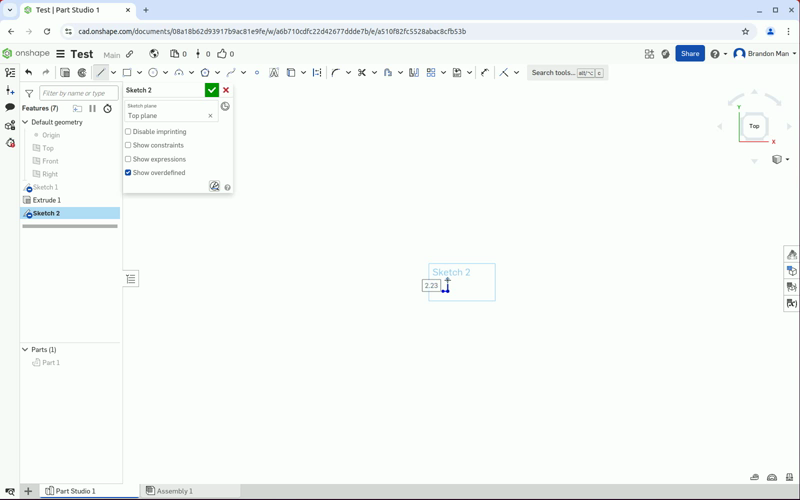
mouse_move(477, 279)
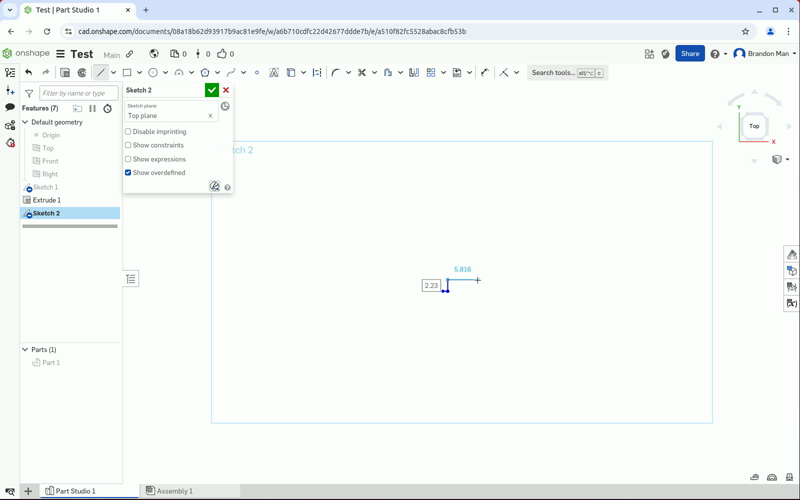
mouse_move(447, 273)
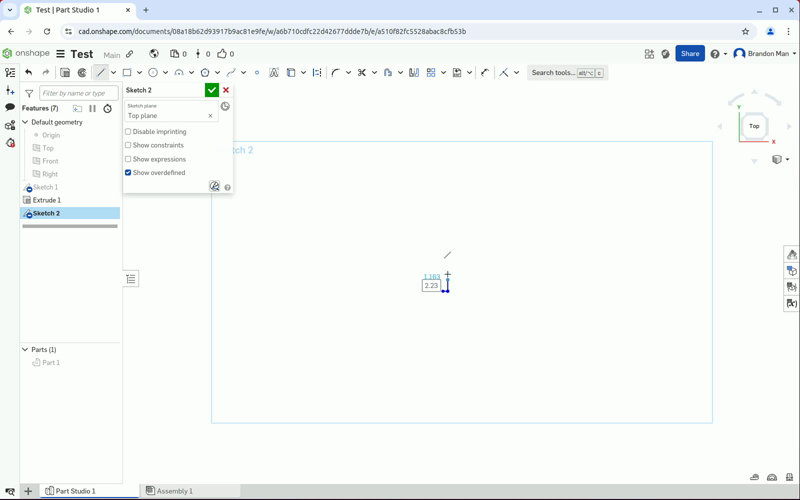
scroll(6)
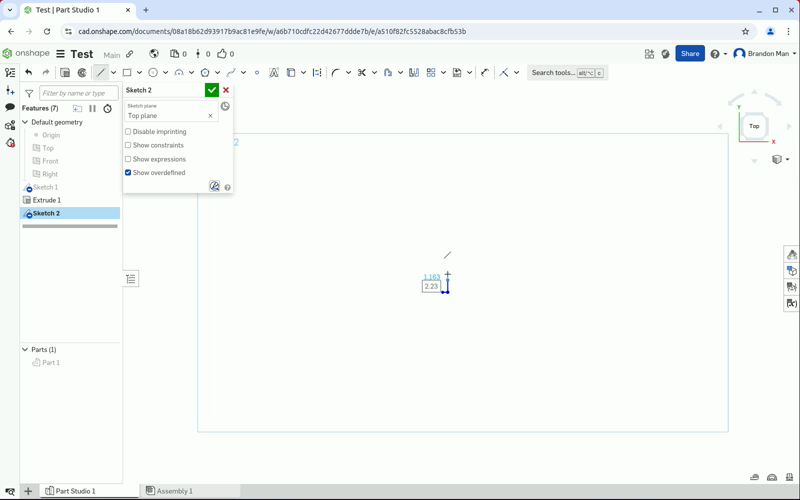
scroll(6)
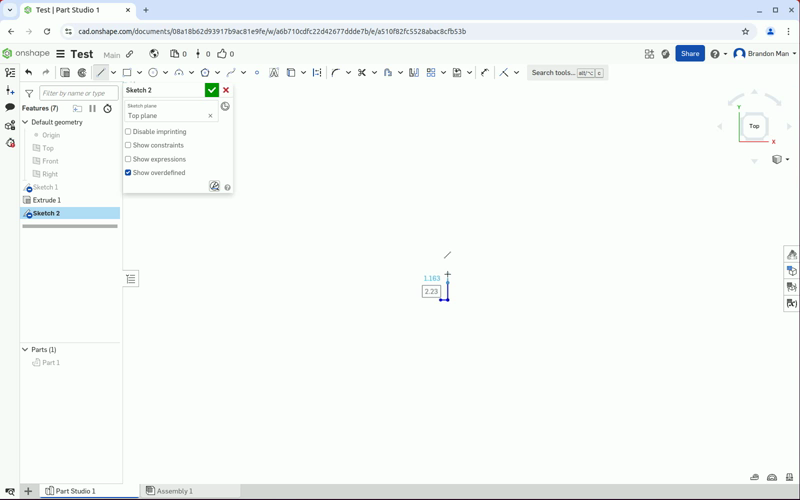
scroll(6)
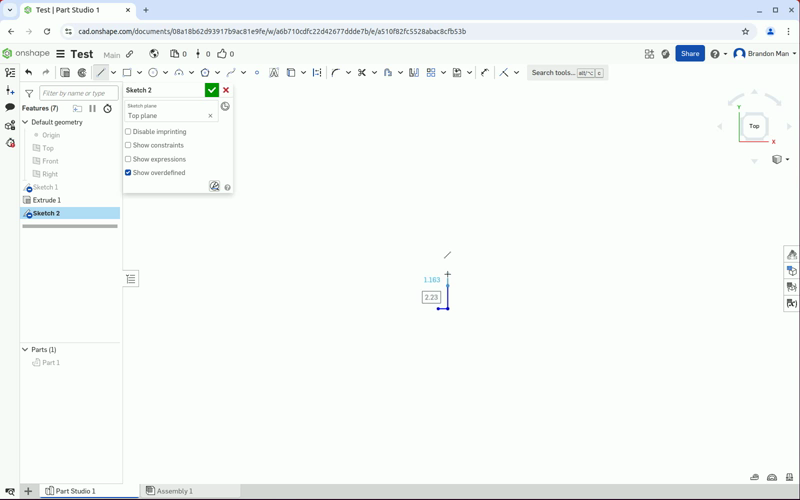
scroll(6)
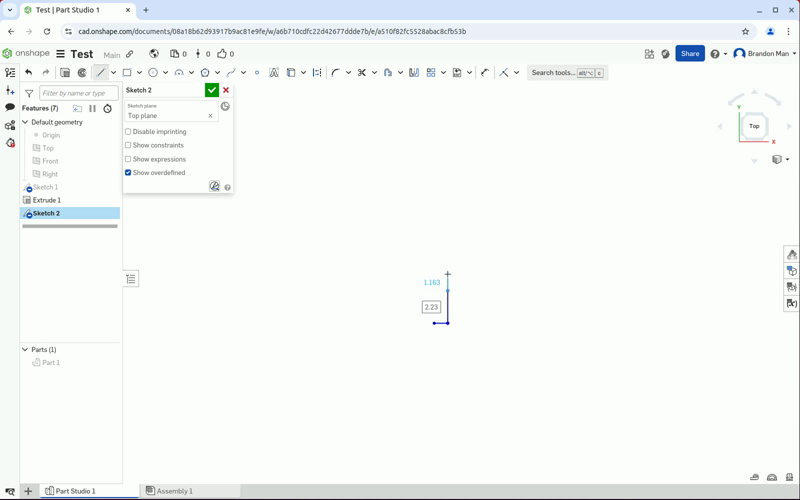
scroll(6)
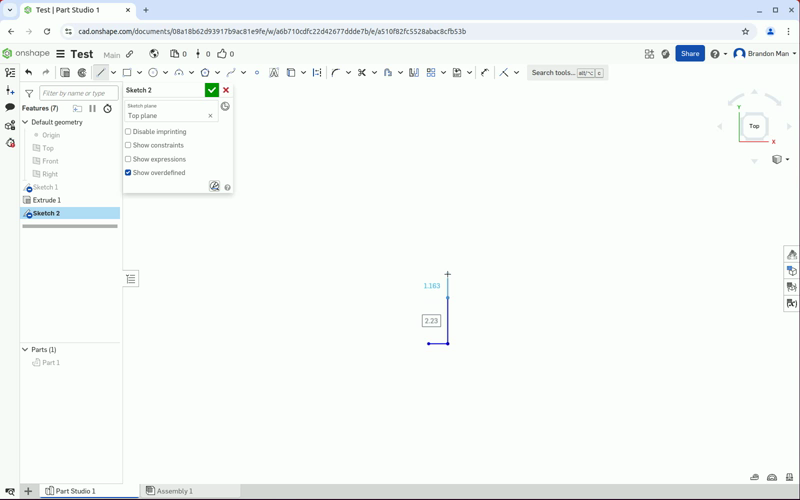
scroll(6)
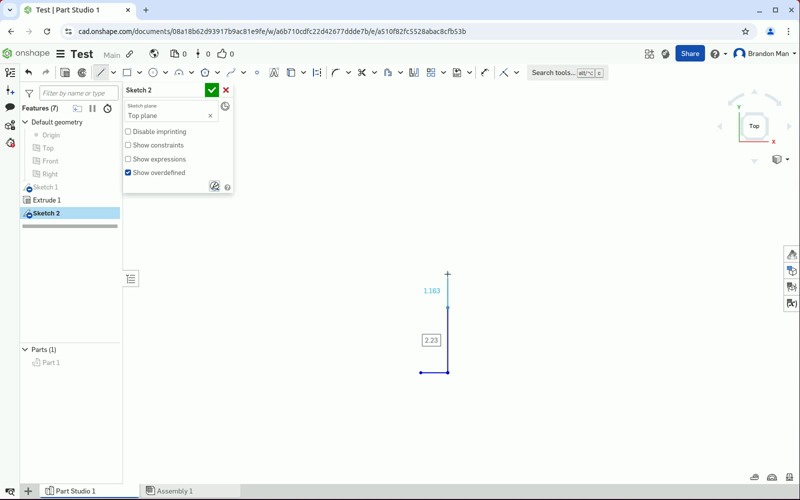
scroll(6)
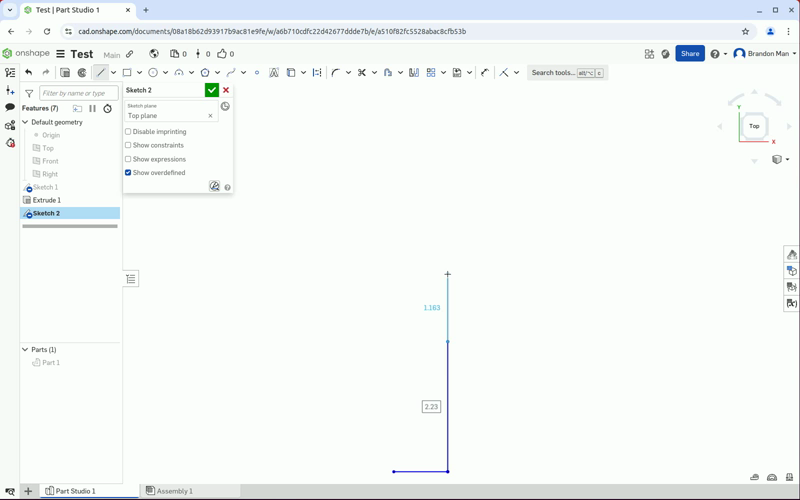
click(447, 273)
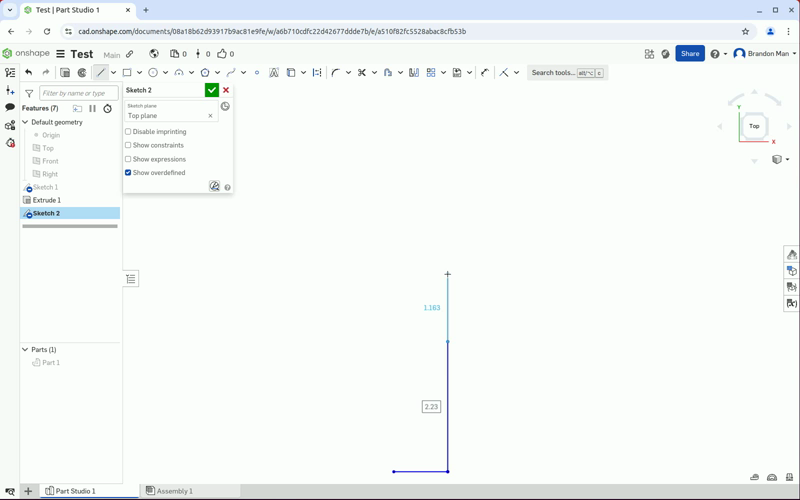
scroll(-6)
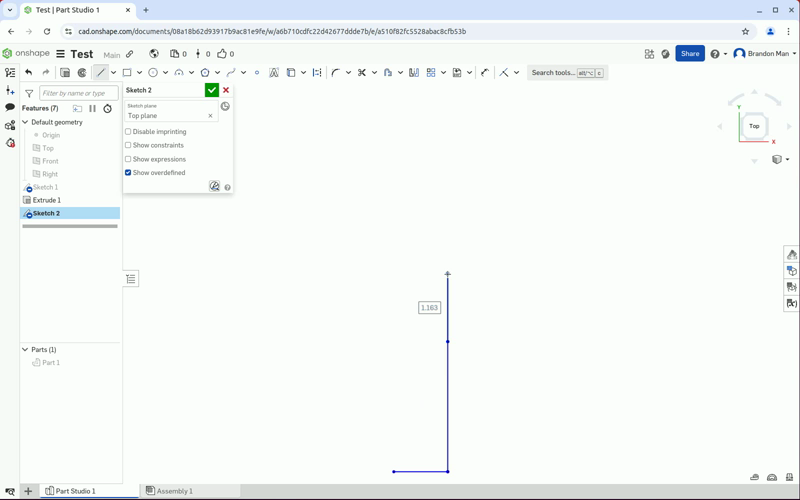
scroll(-6)
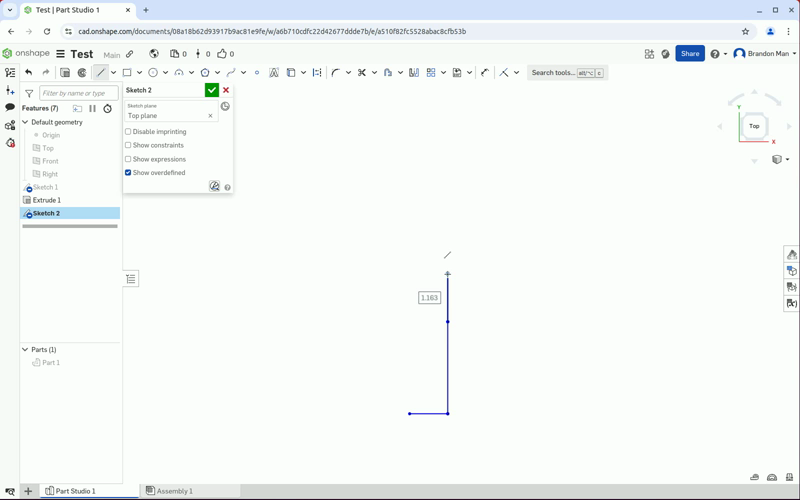
scroll(-6)
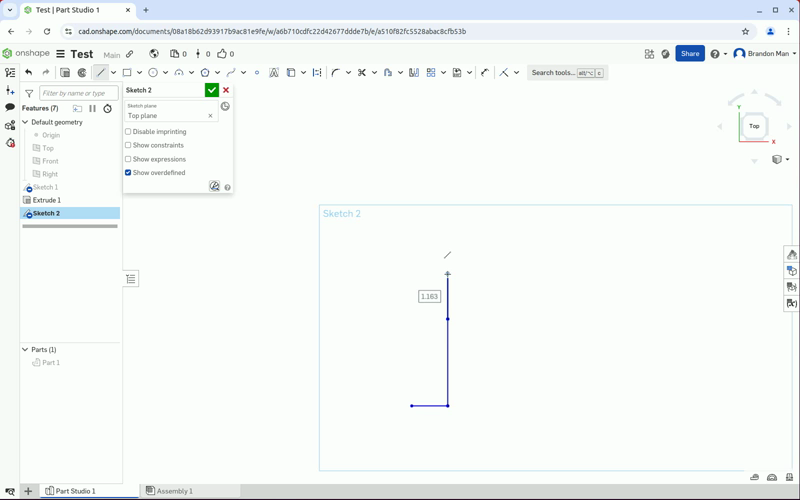
scroll(-6)
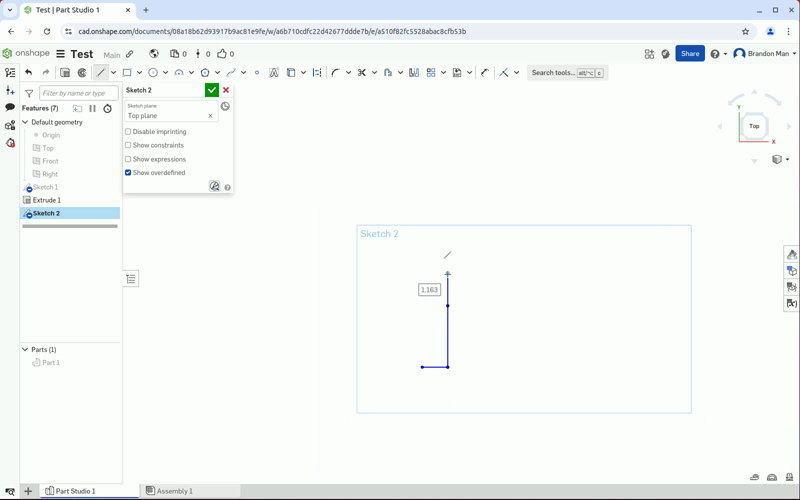
scroll(-6)
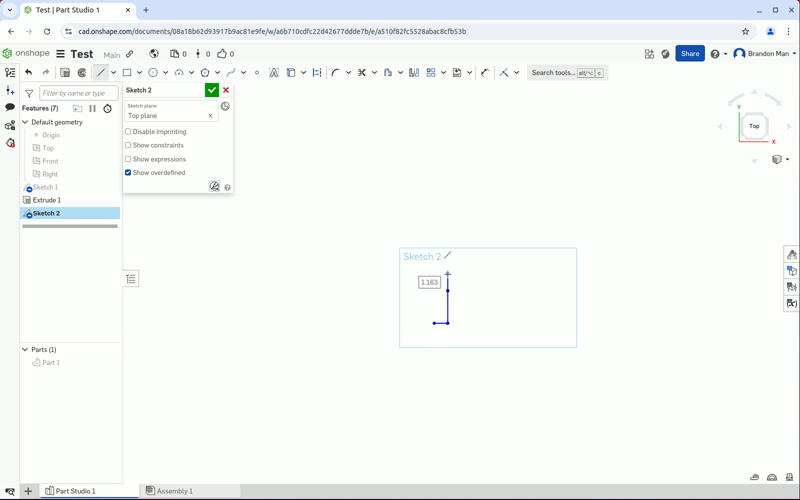
scroll(-6)
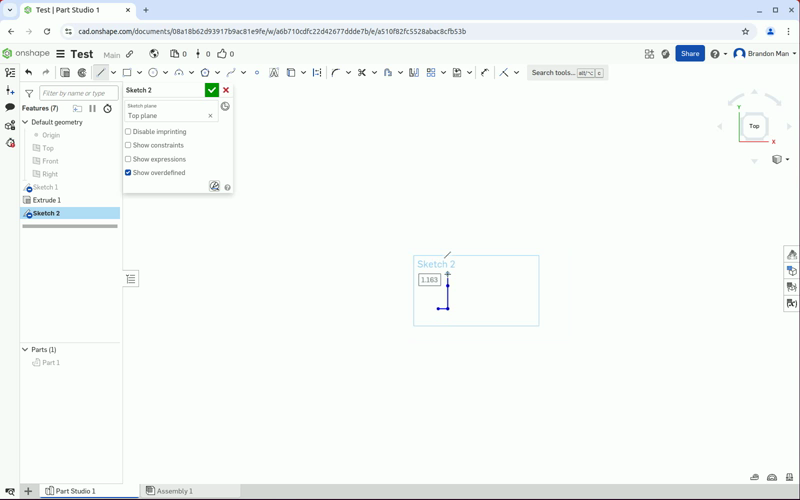
scroll(-6)
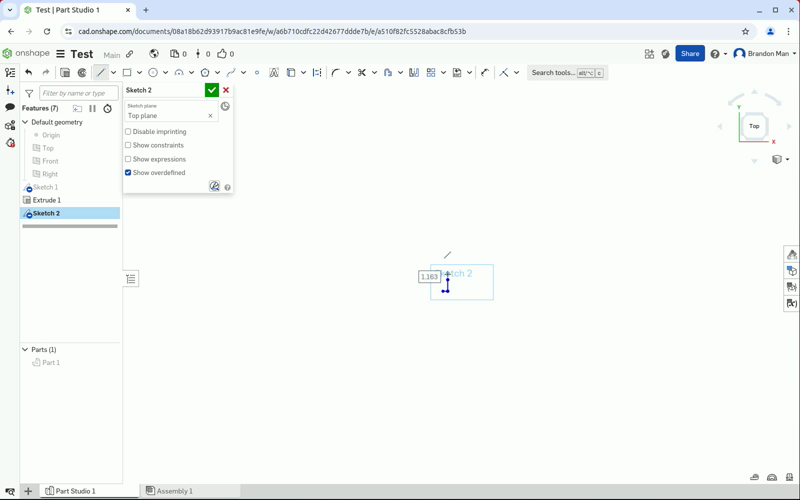
key_up(shift)
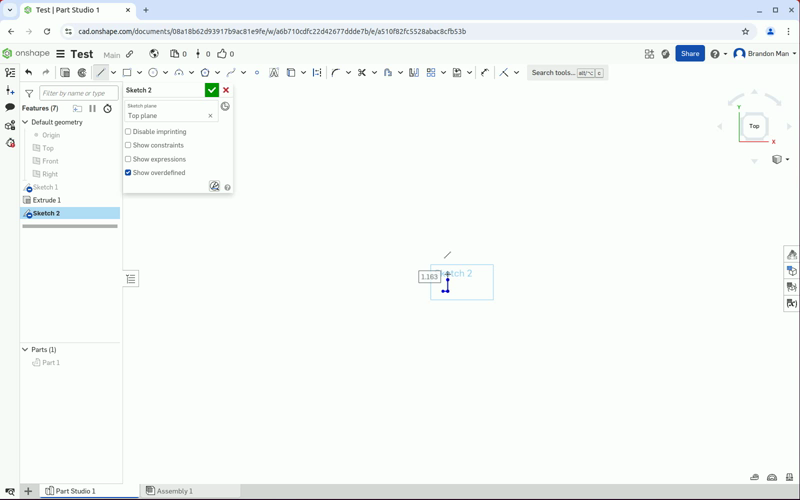
key_down(shift)
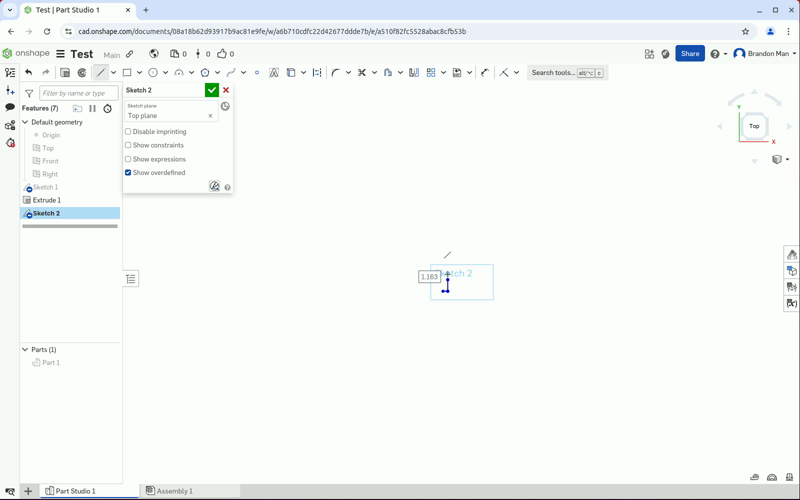
mouse_move(477, 273)
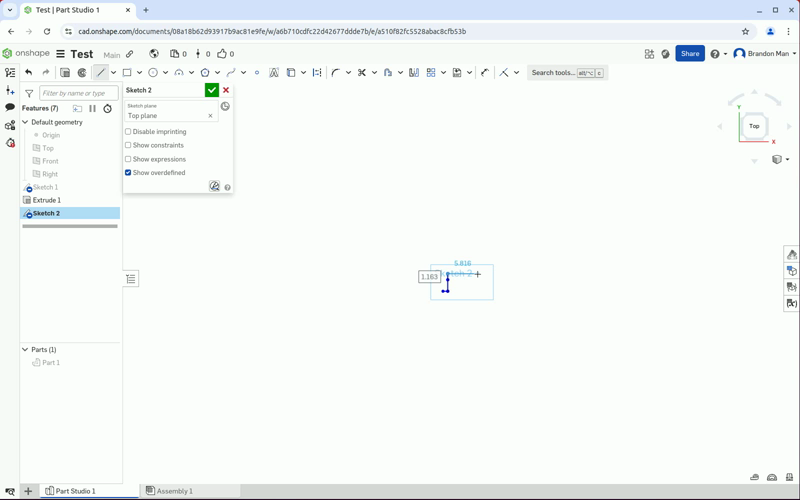
mouse_move(443, 273)
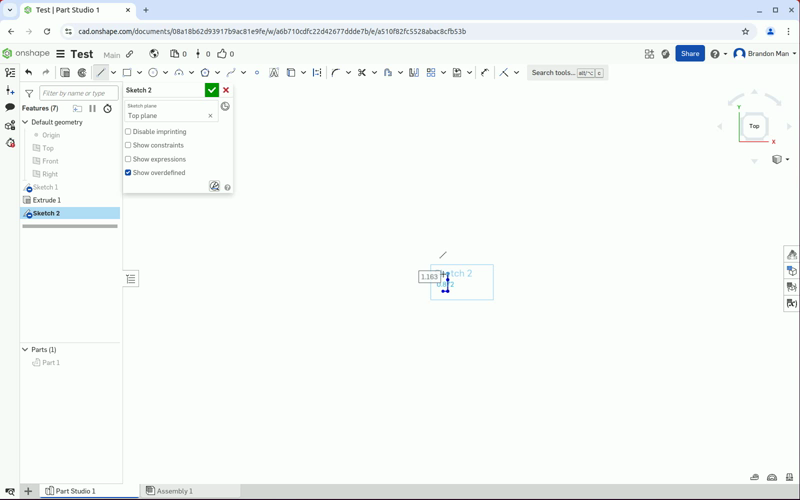
scroll(6)
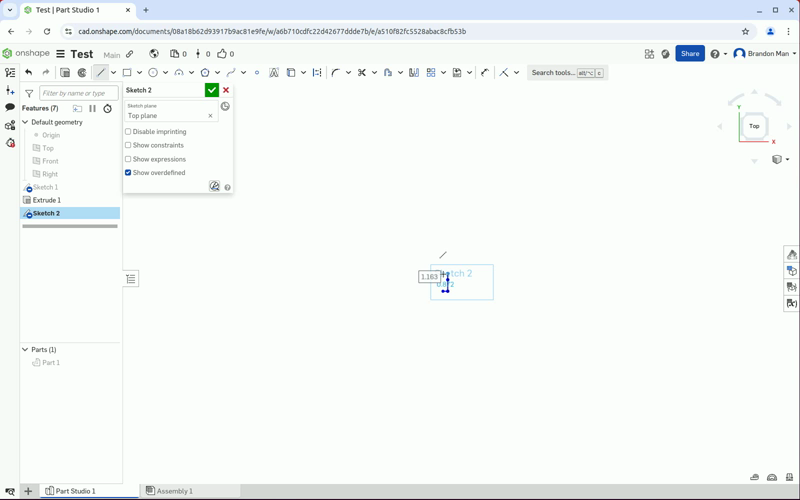
scroll(6)
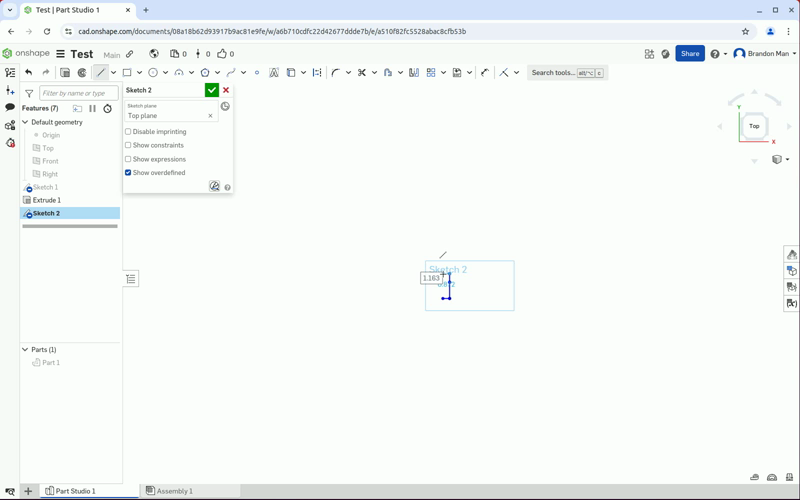
scroll(6)
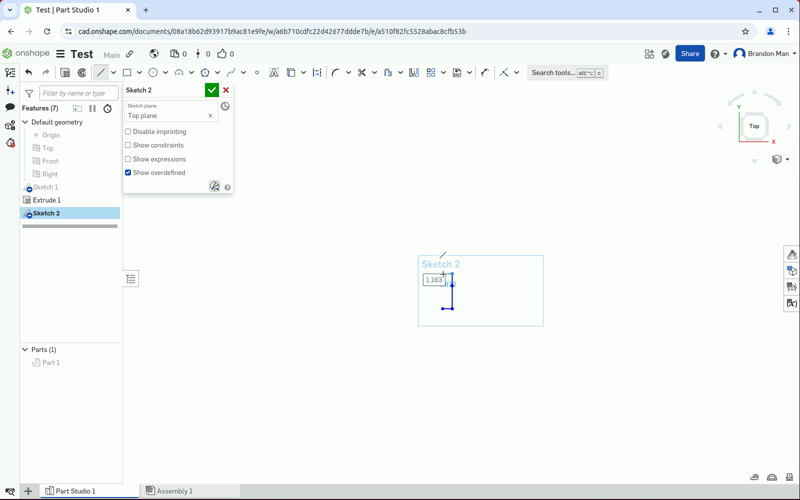
scroll(6)
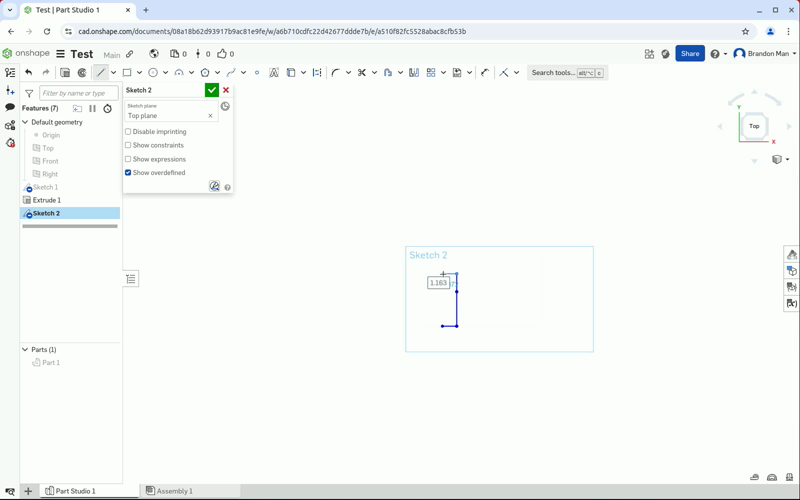
scroll(6)
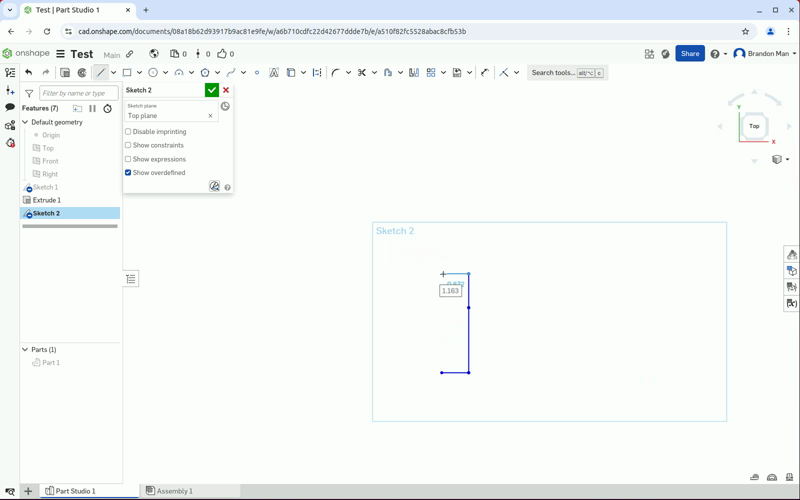
scroll(6)
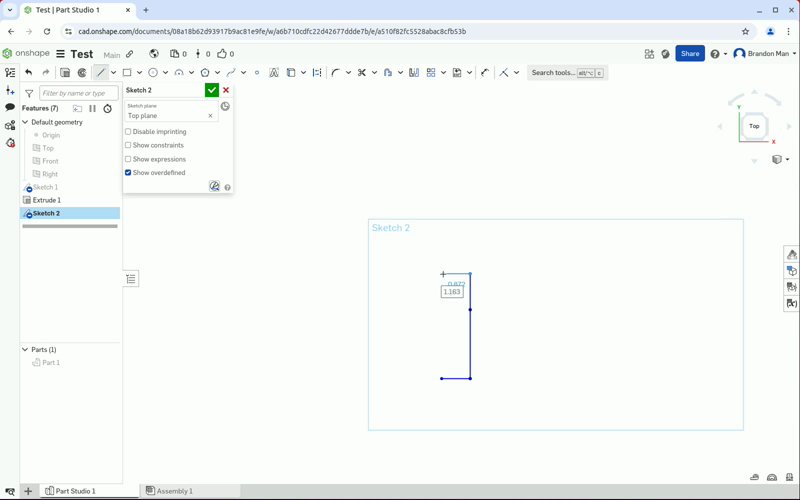
scroll(6)
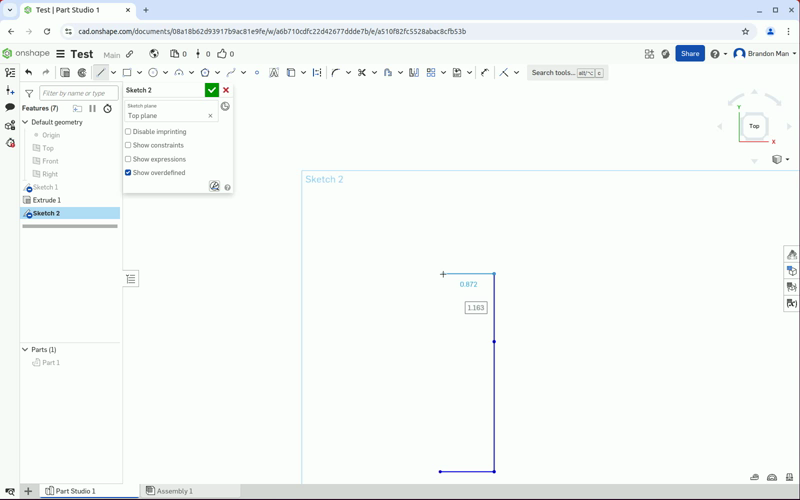
click(443, 273)
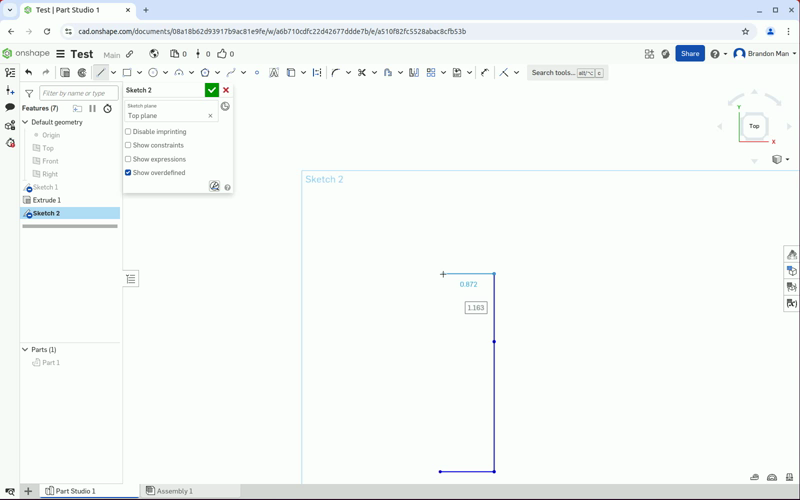
scroll(-6)
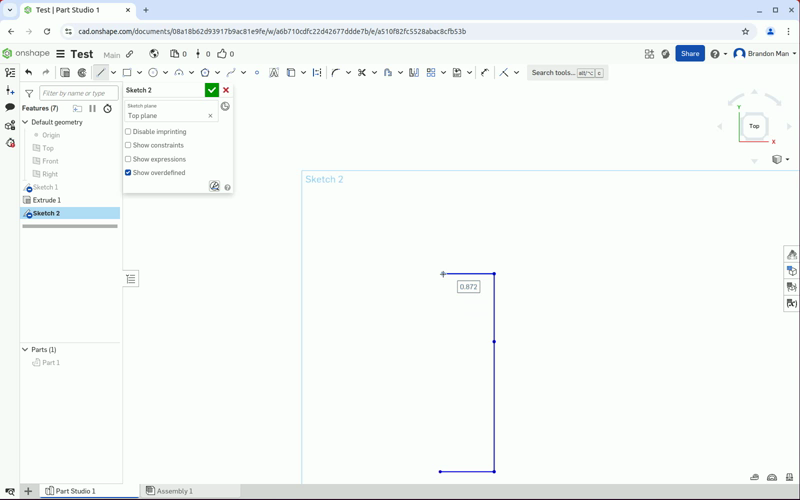
scroll(-6)
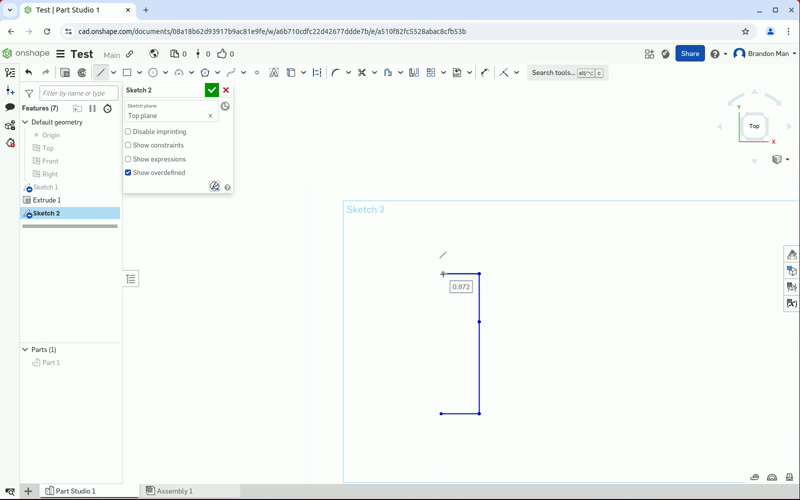
scroll(-6)
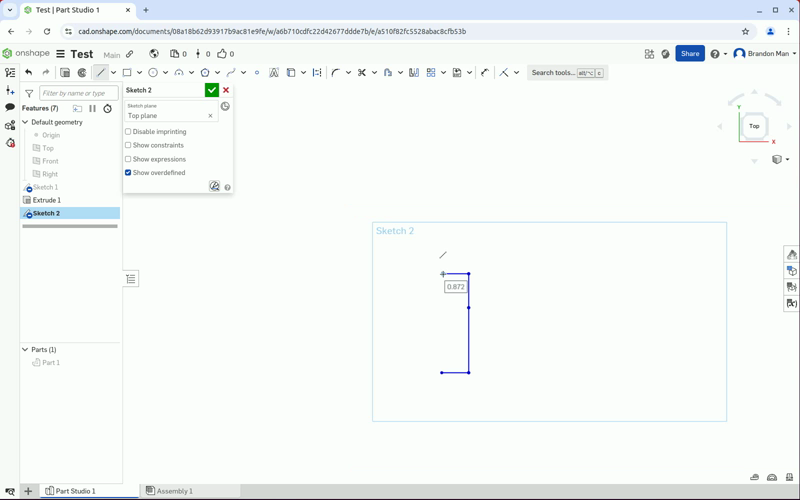
scroll(-6)
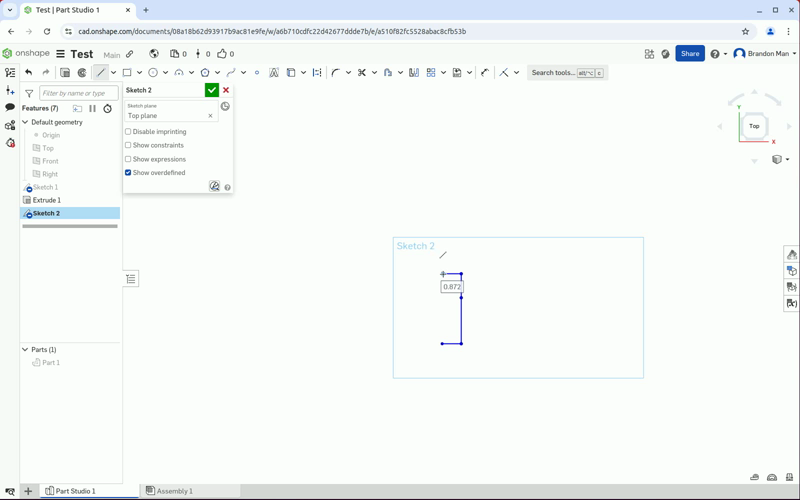
scroll(-6)
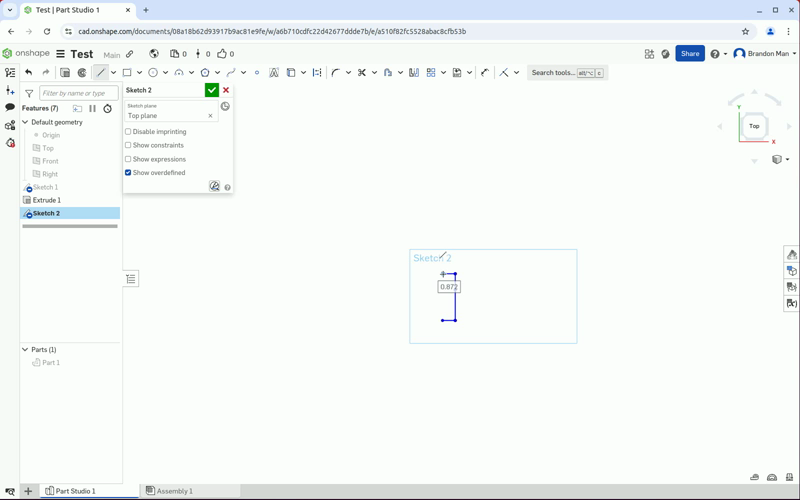
scroll(-6)
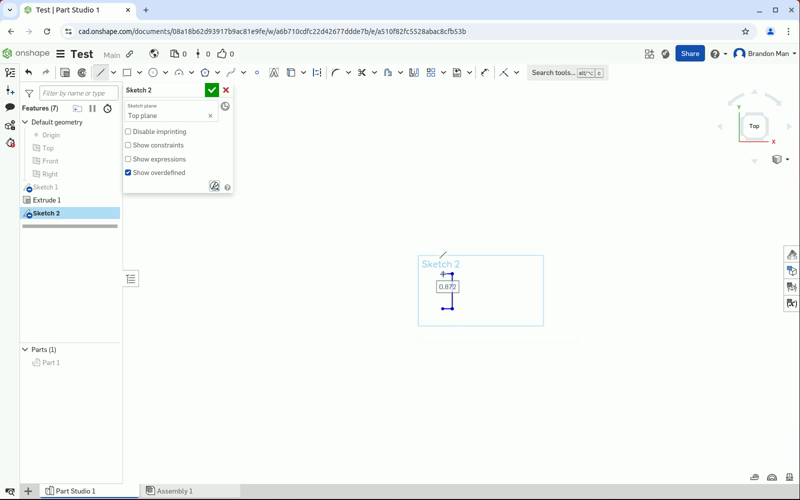
scroll(-6)
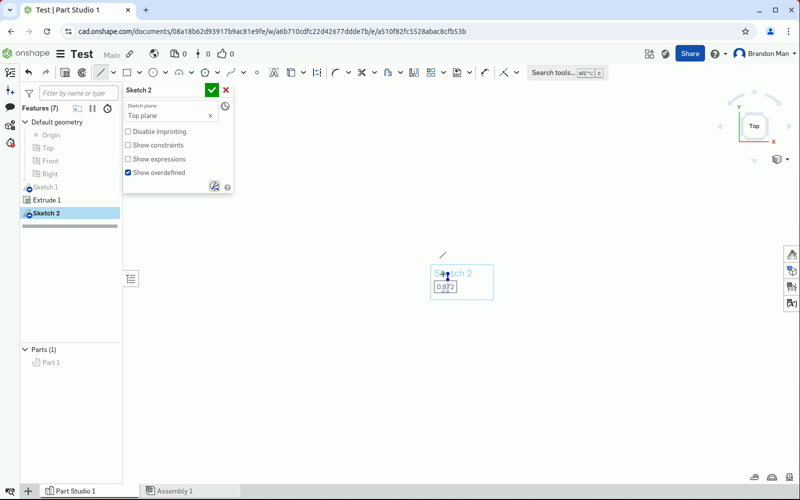
key_up(shift)
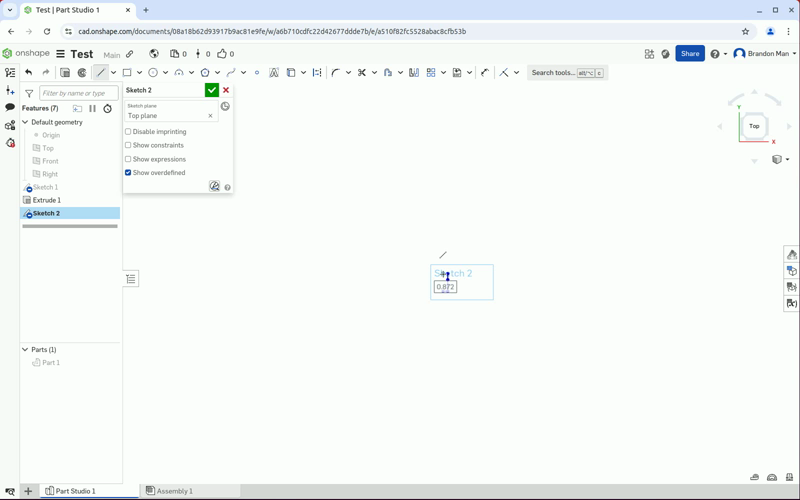
mouse_move(473, 273)
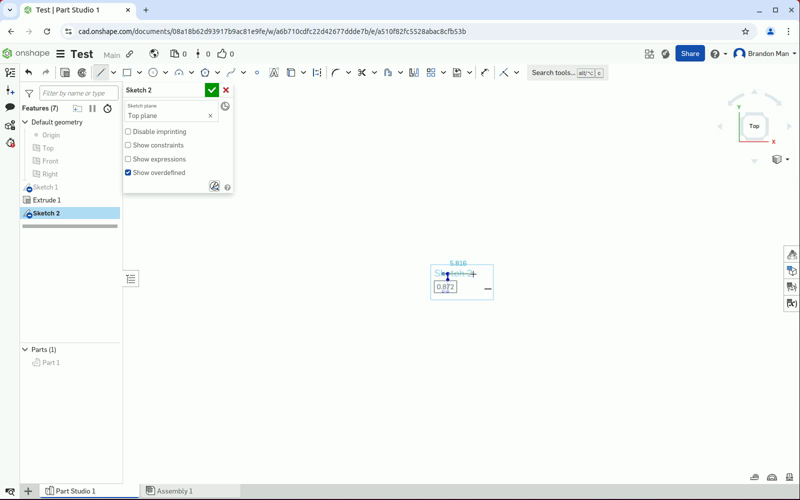
key_down(shift)
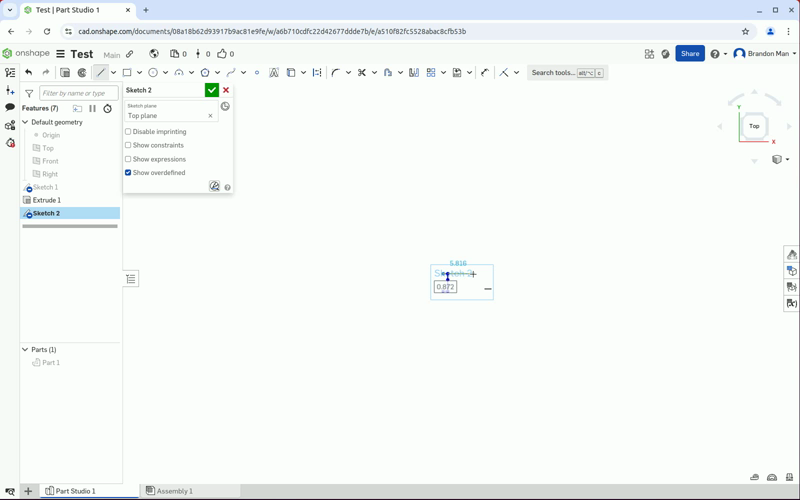
mouse_move(443, 291)
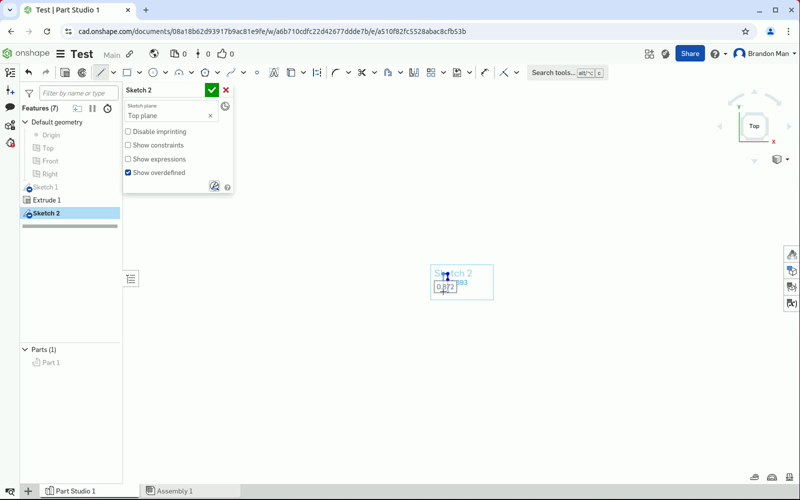
key_up(shift)
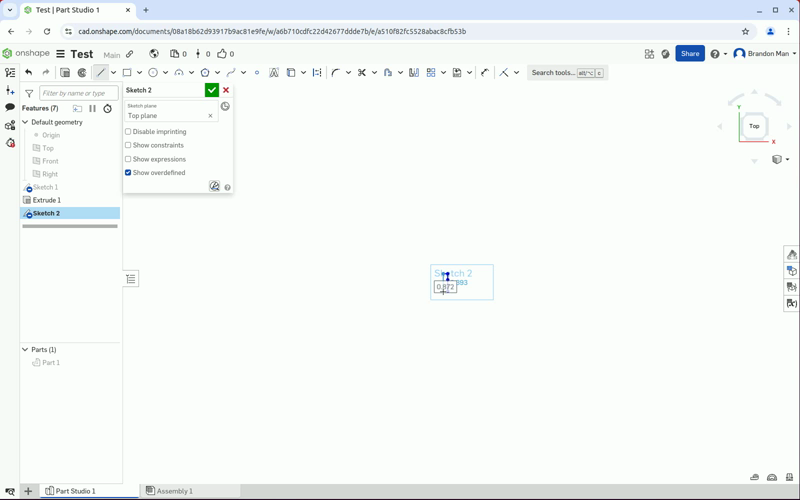
click(443, 291)
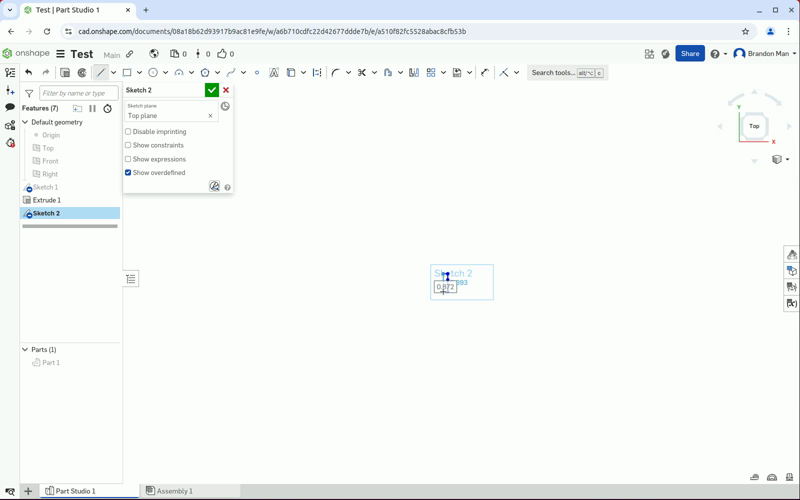
key(esc)
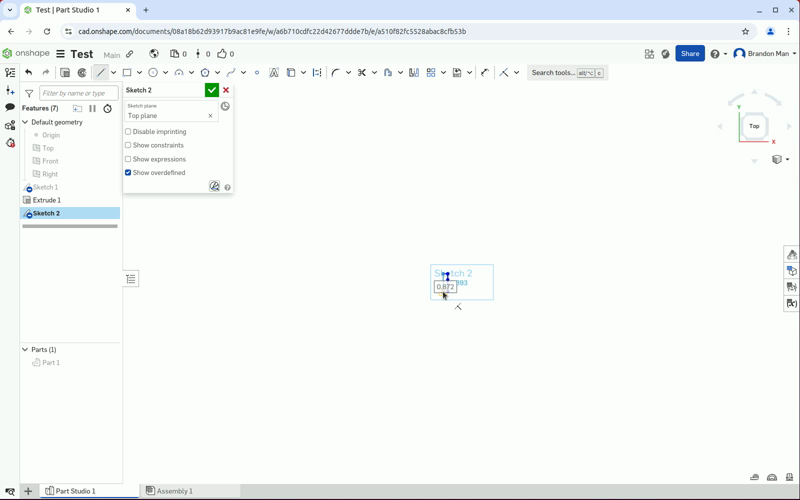
mouse_move(444, 282)
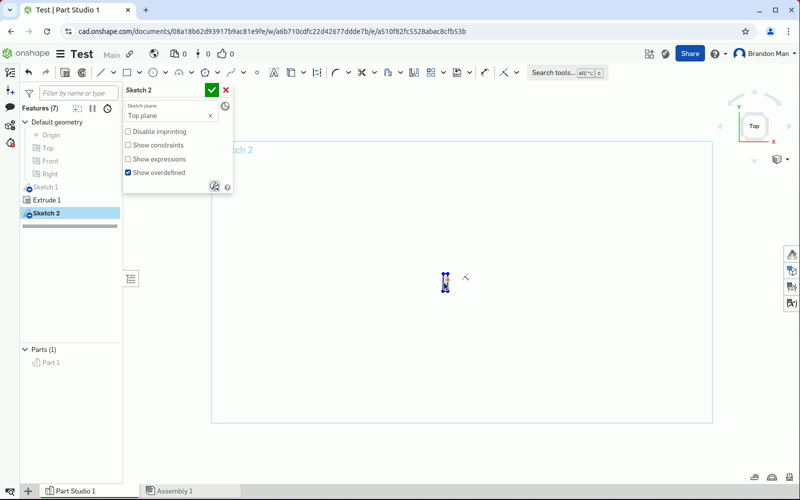
scroll(6)
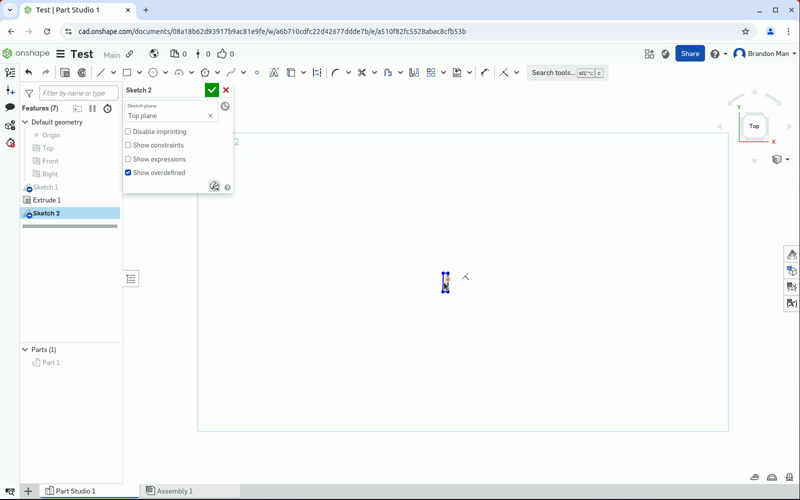
scroll(6)
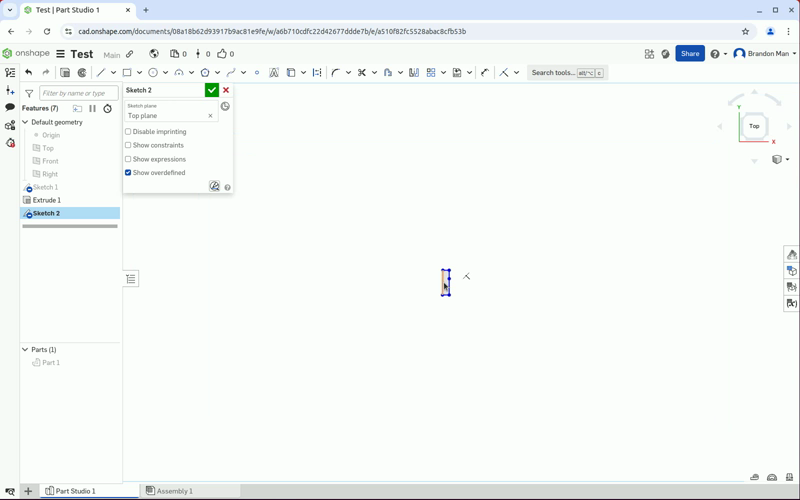
scroll(6)
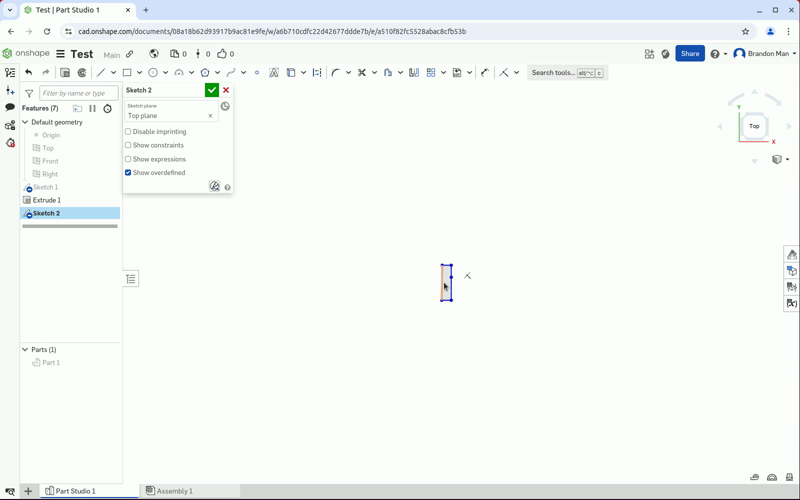
scroll(6)
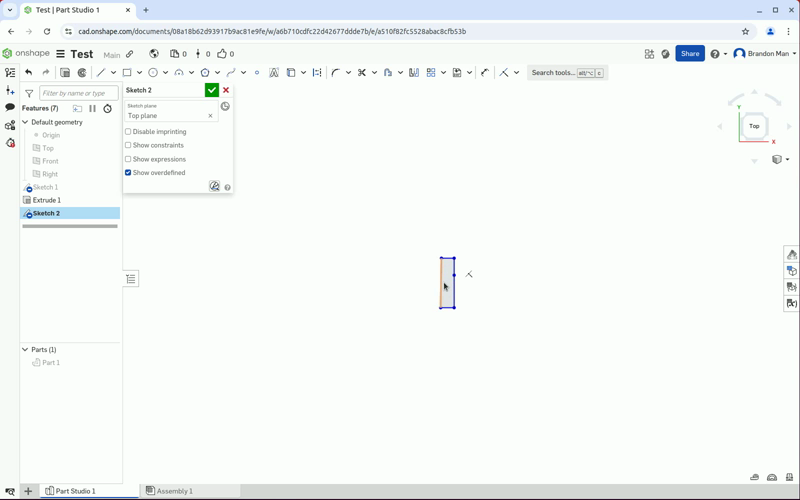
scroll(6)
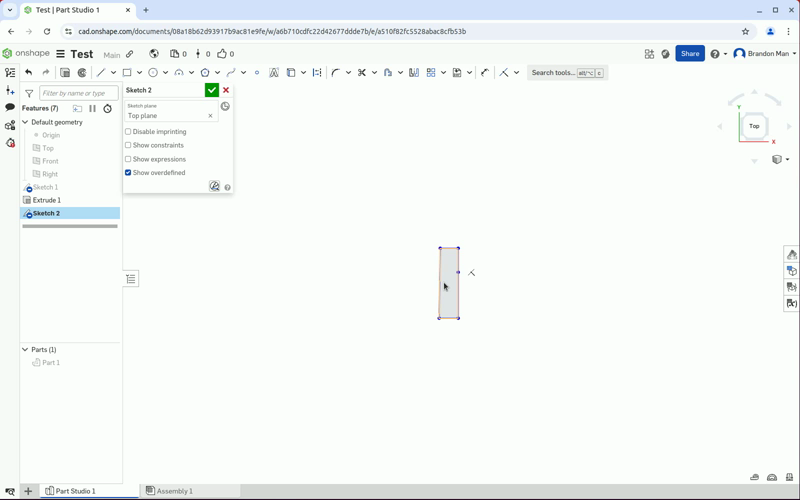
scroll(6)
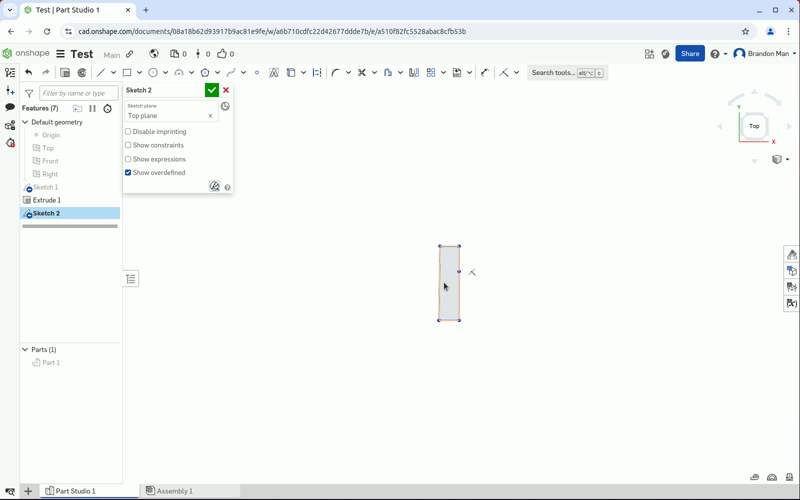
scroll(6)
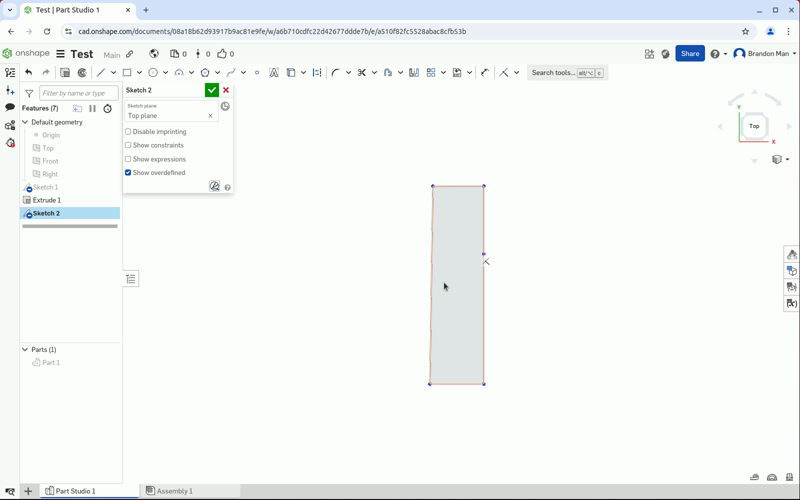
click(444, 282)
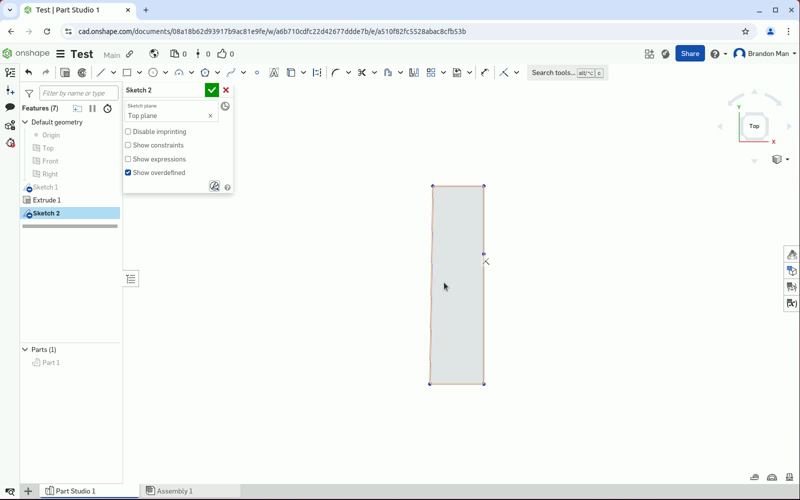
scroll(-6)
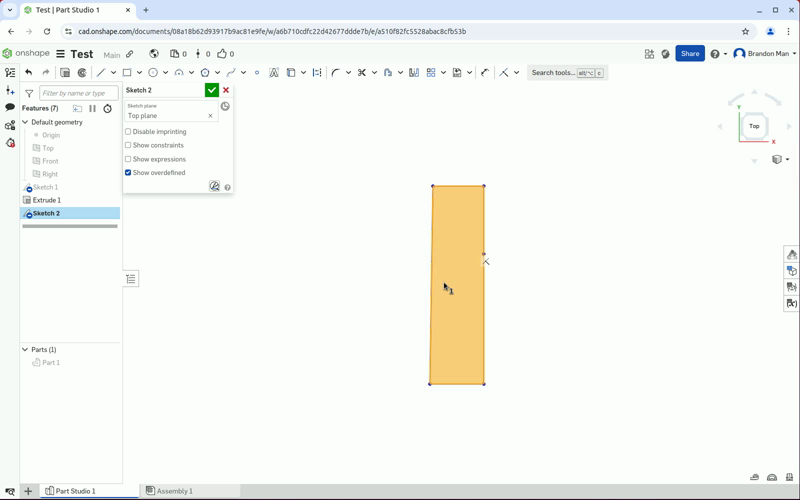
scroll(-6)
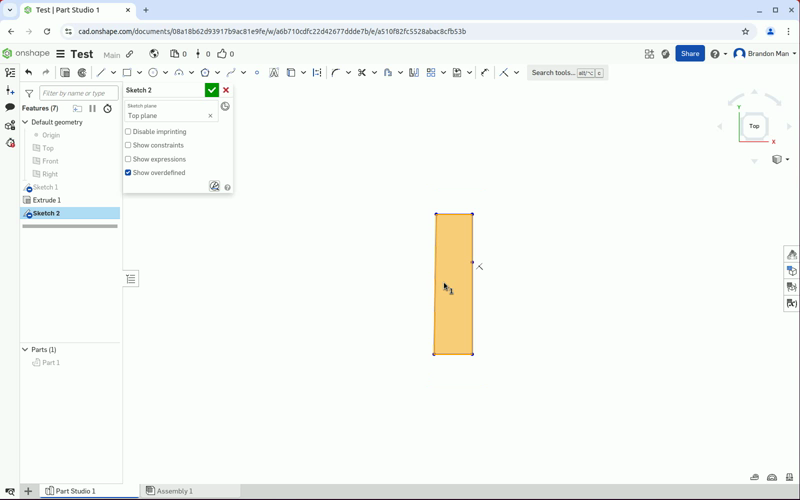
scroll(-6)
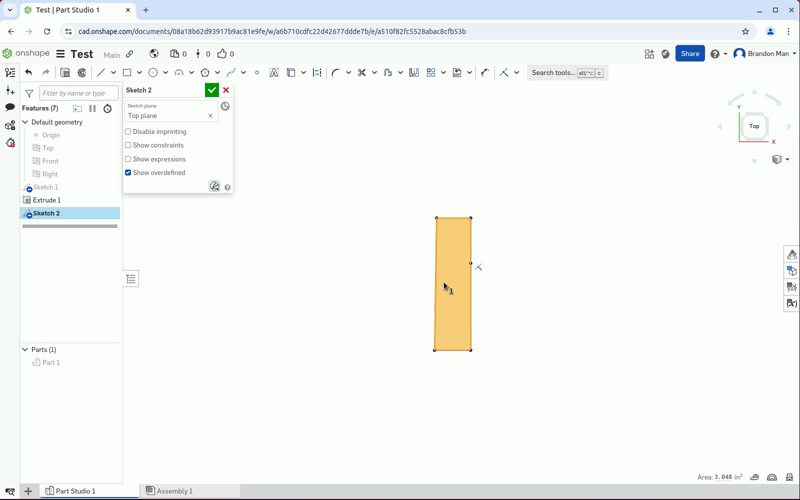
scroll(-6)
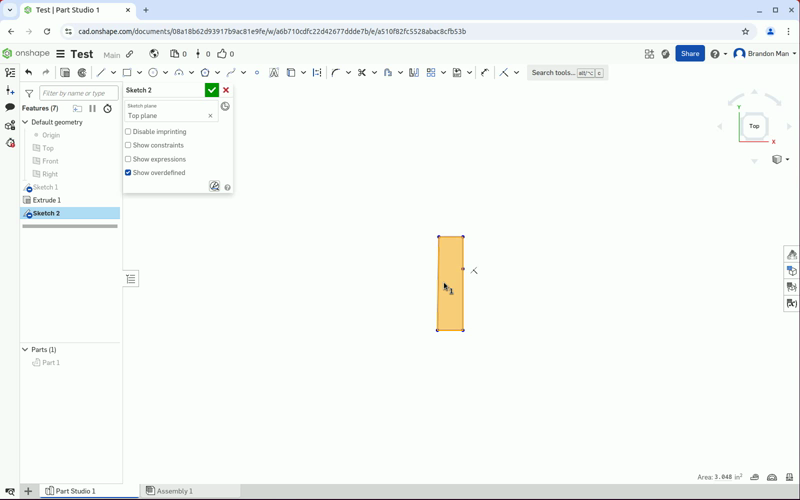
scroll(-6)
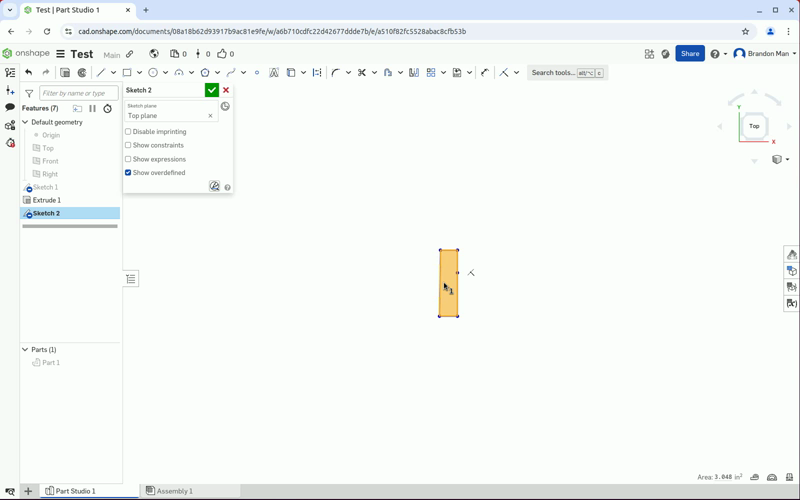
scroll(-6)
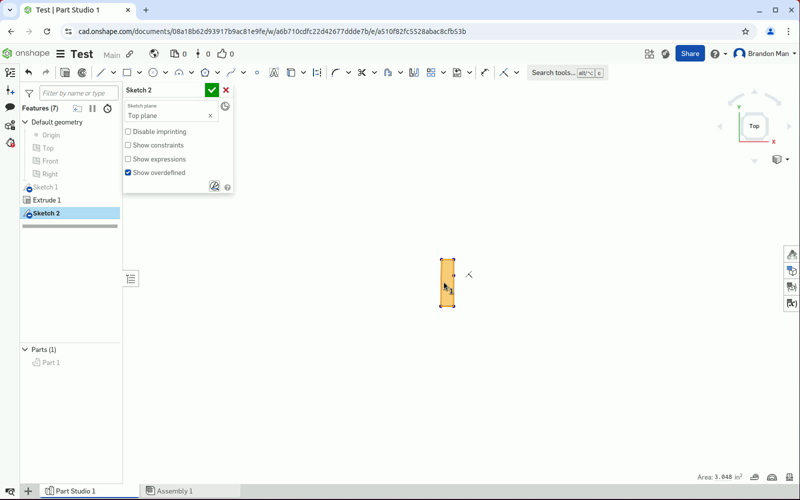
scroll(-6)
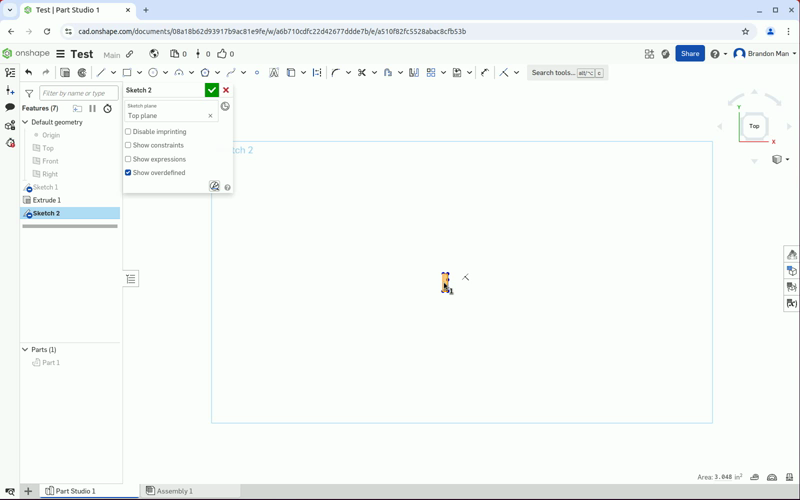
mouse_move(73, 352)
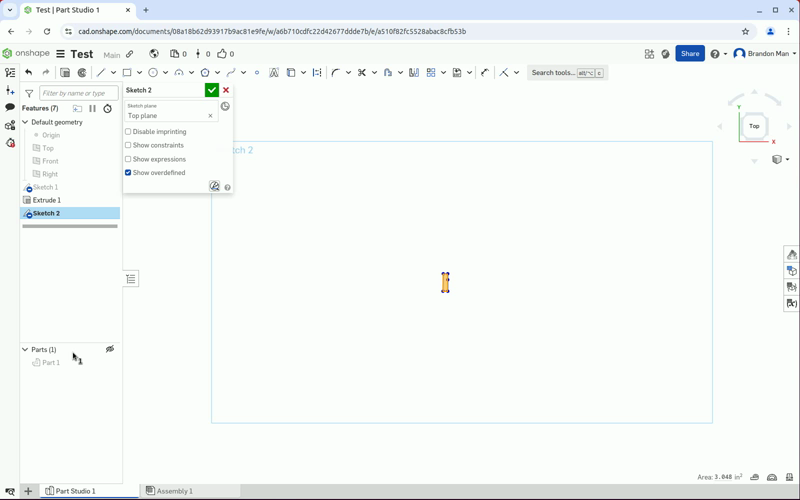
key(shift+y)
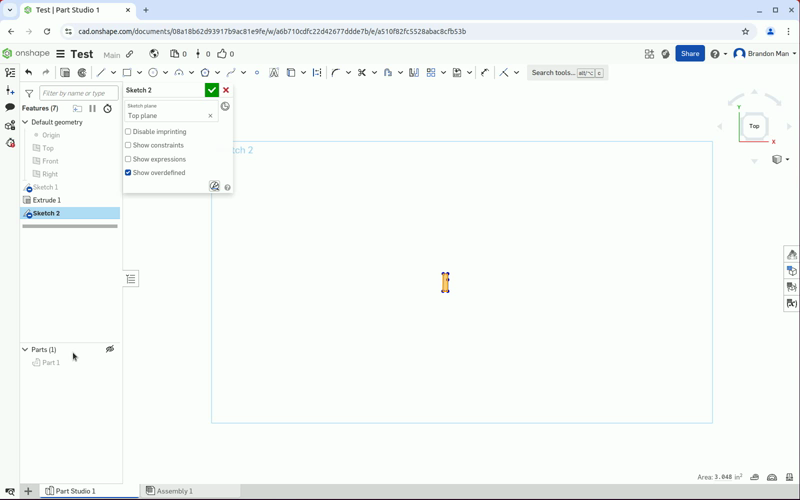
key(shift+e)
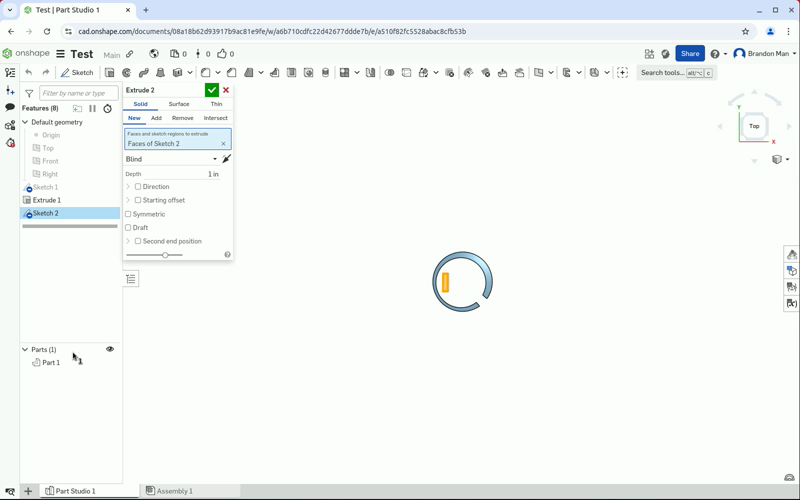
mouse_move(143, 106)
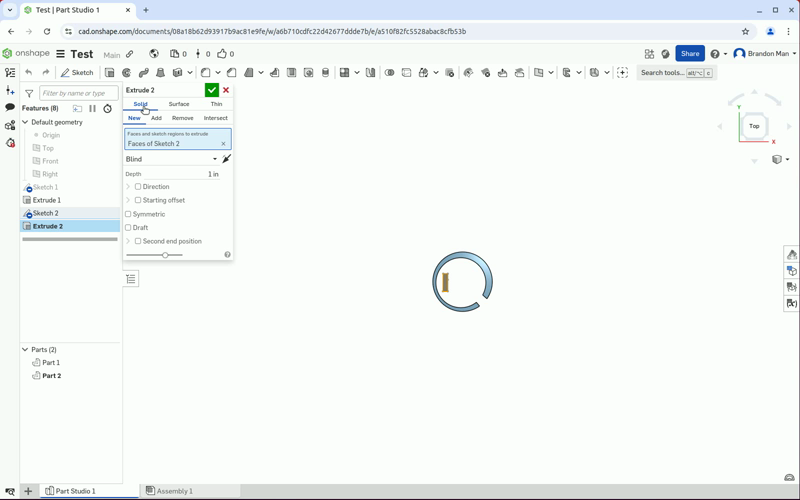
click(143, 106)
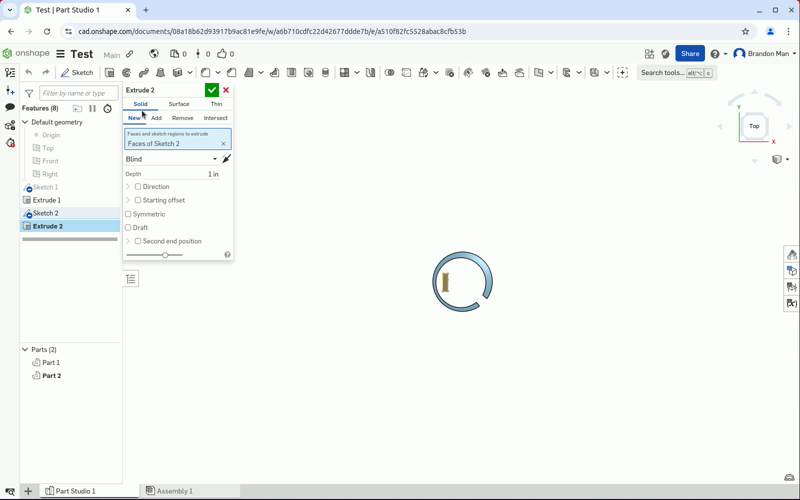
mouse_move(137, 120)
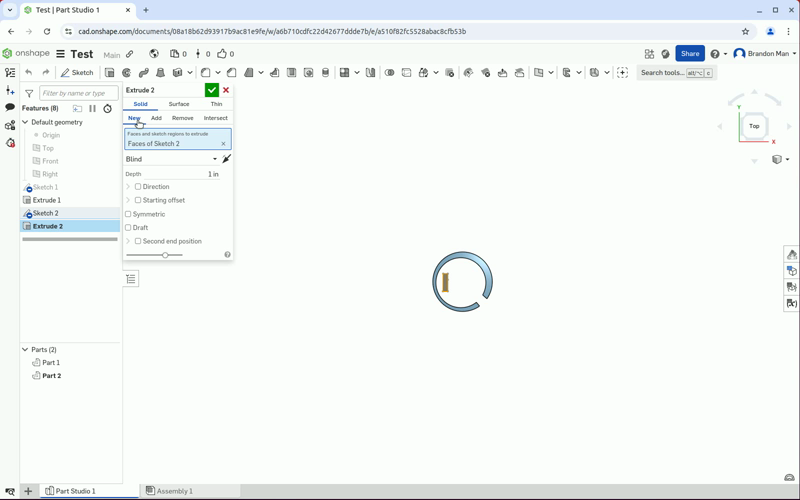
click(137, 120)
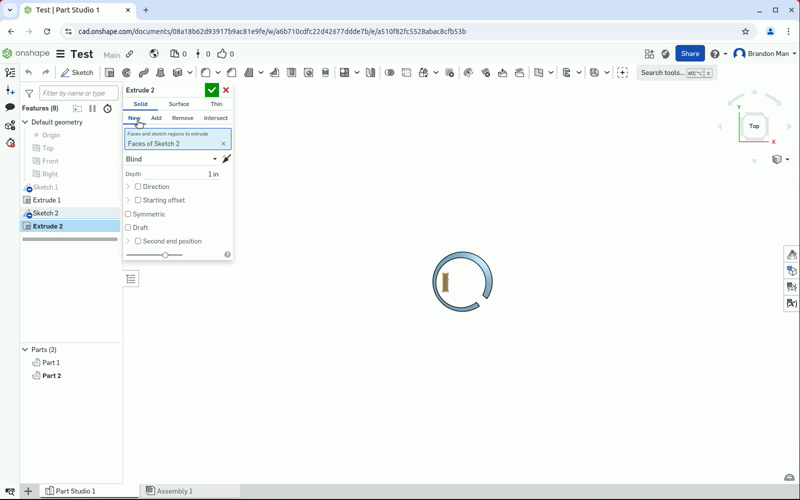
key(tab, 4)
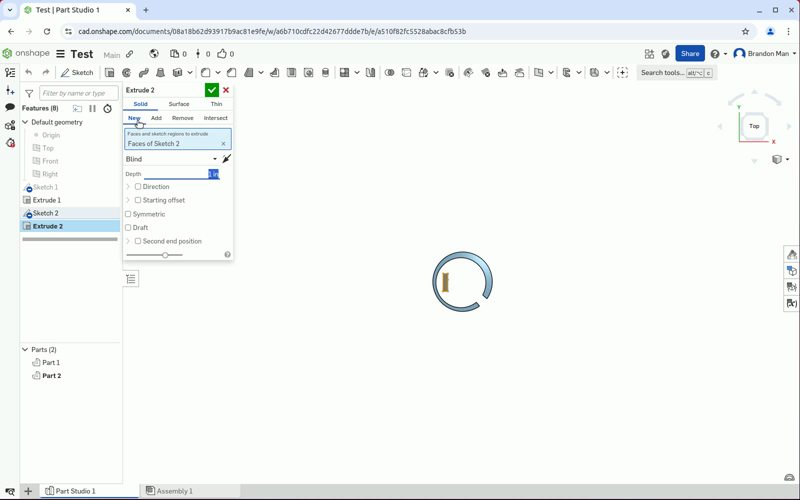
text(-1.204)
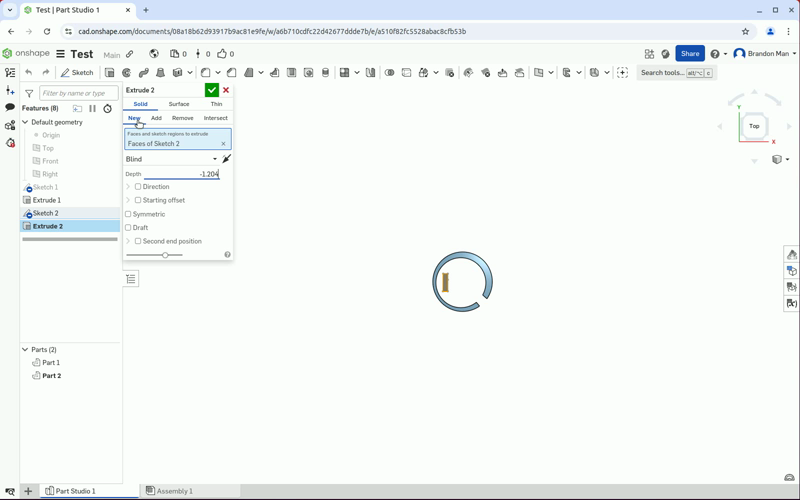
key(enter)
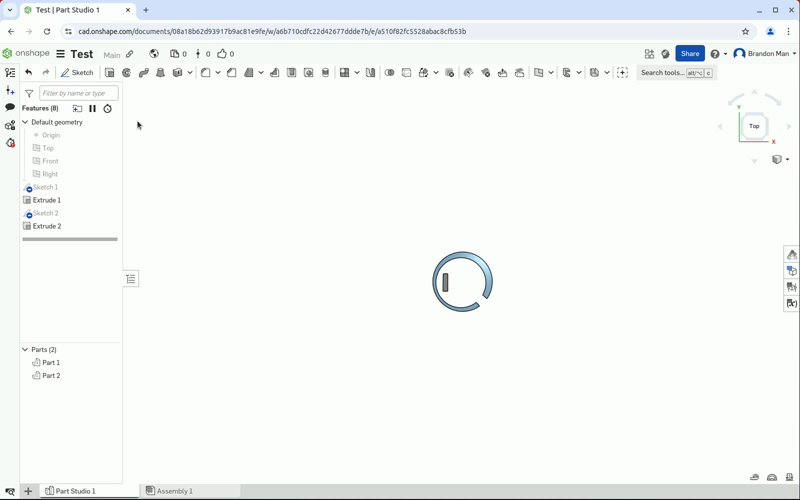
key(shift+h)
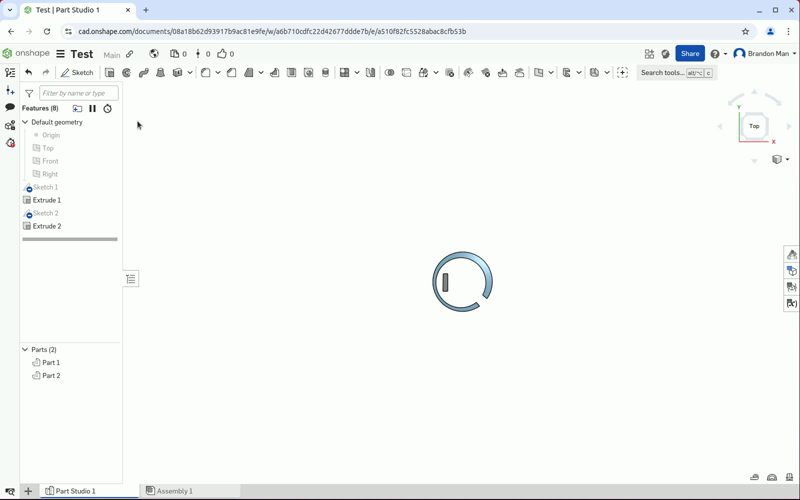
key(shift+h)
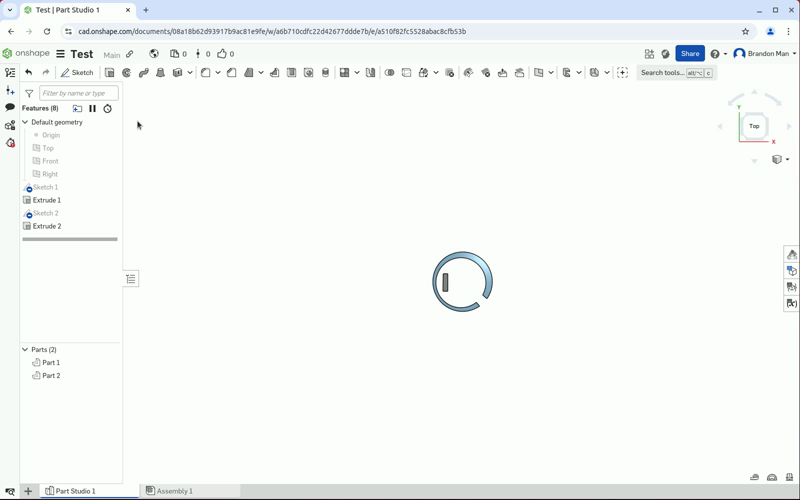
mouse_move(73, 189)
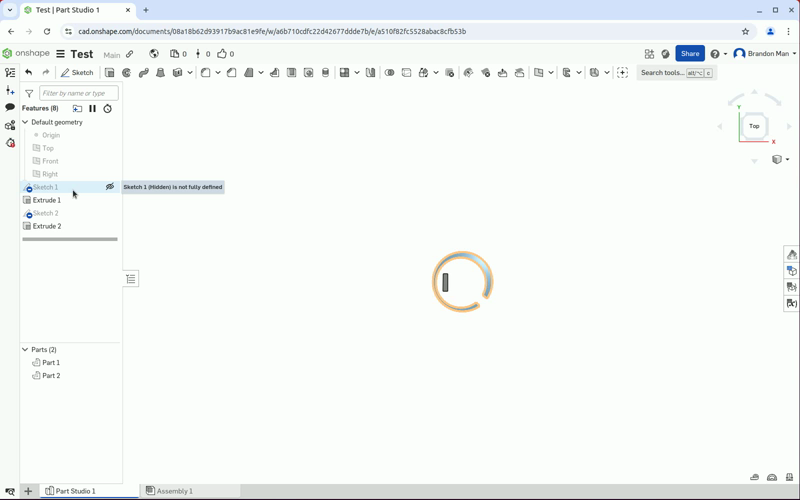
click(73, 189)
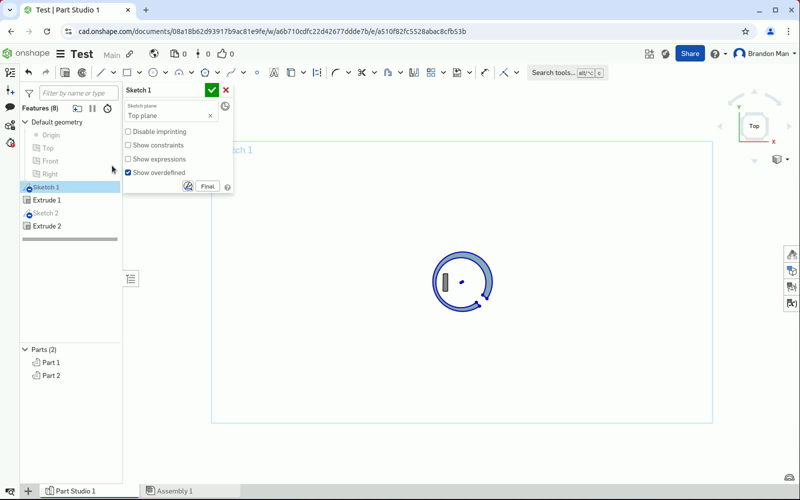
mouse_move(229, 92)
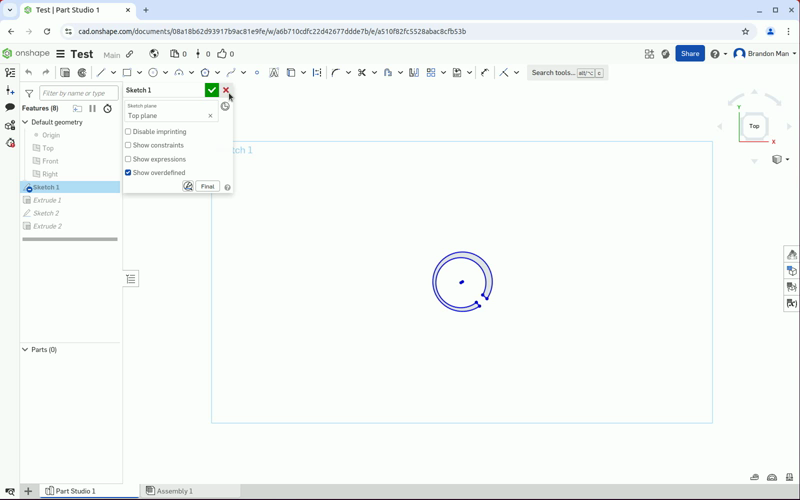
click(229, 92)
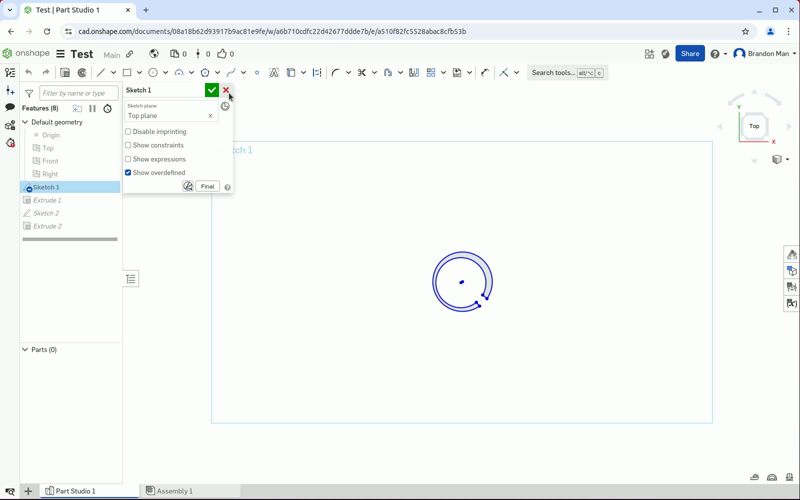
key(shift+s)
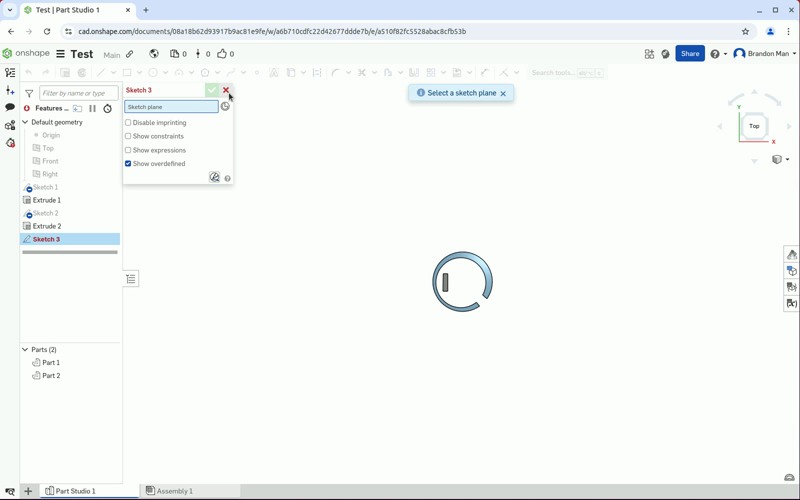
mouse_move(73, 150)
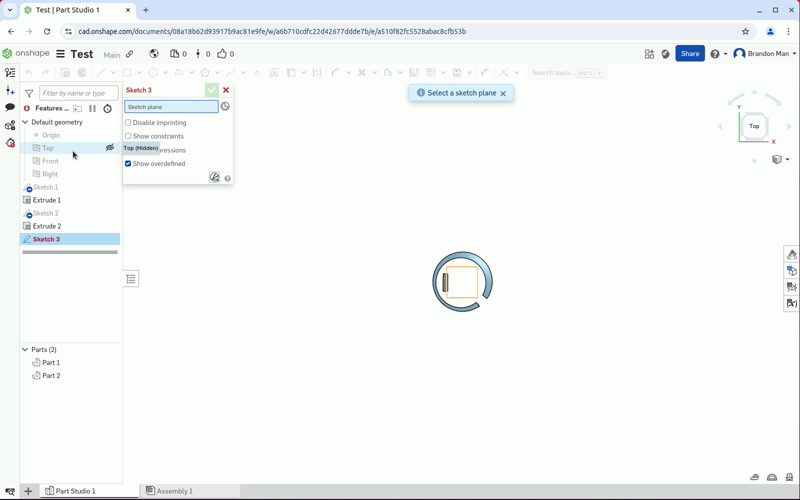
click(73, 150)
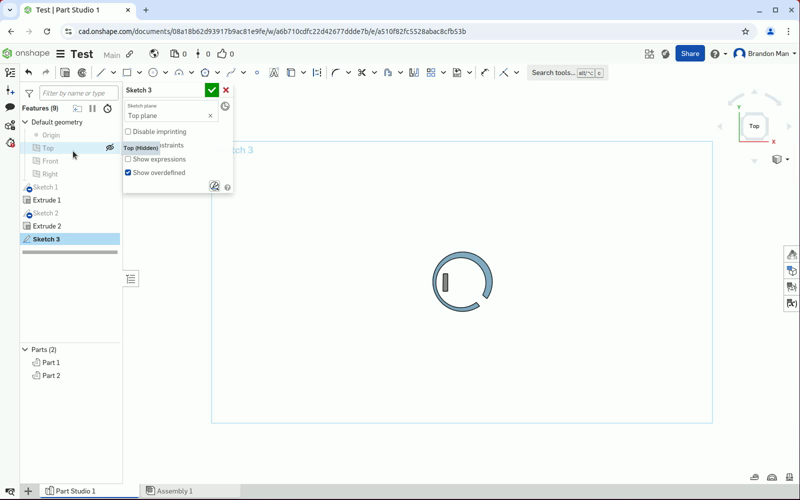
mouse_move(73, 352)
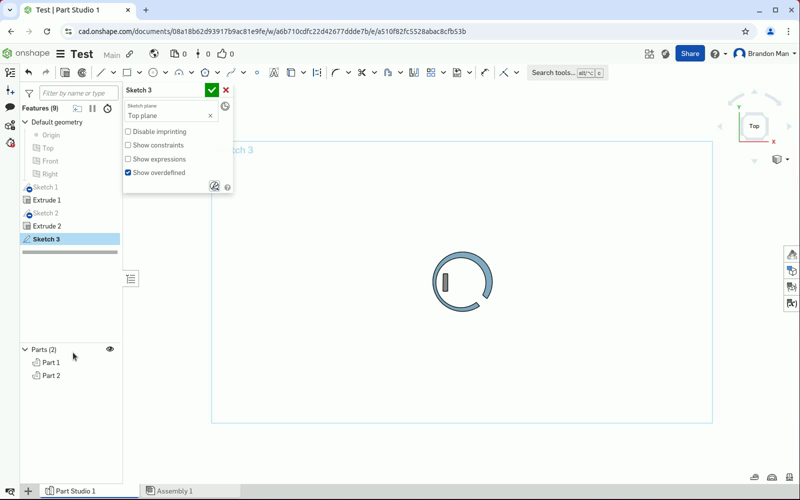
key(y)
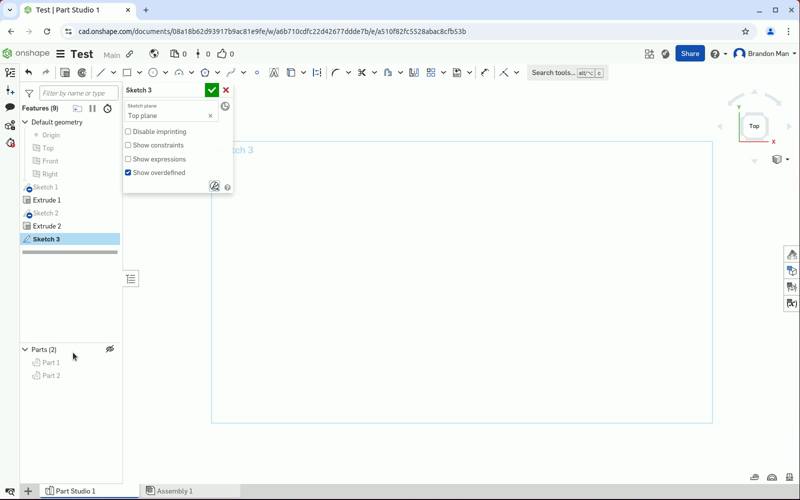
key(l)
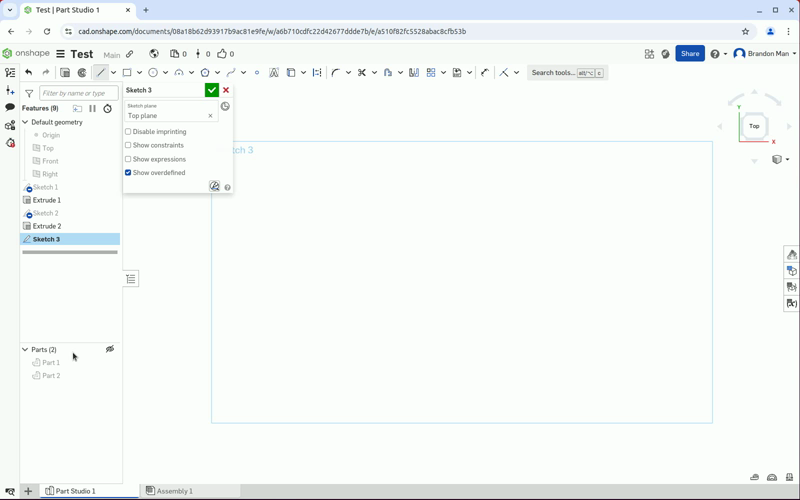
key_down(shift)
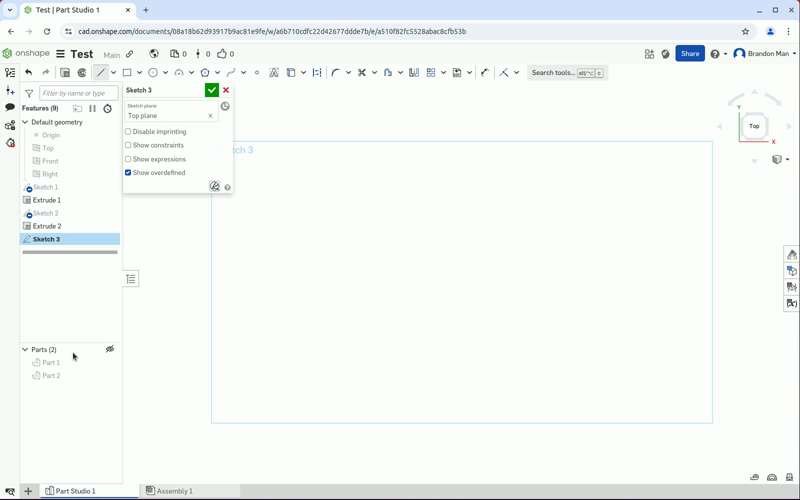
mouse_move(446, 280)
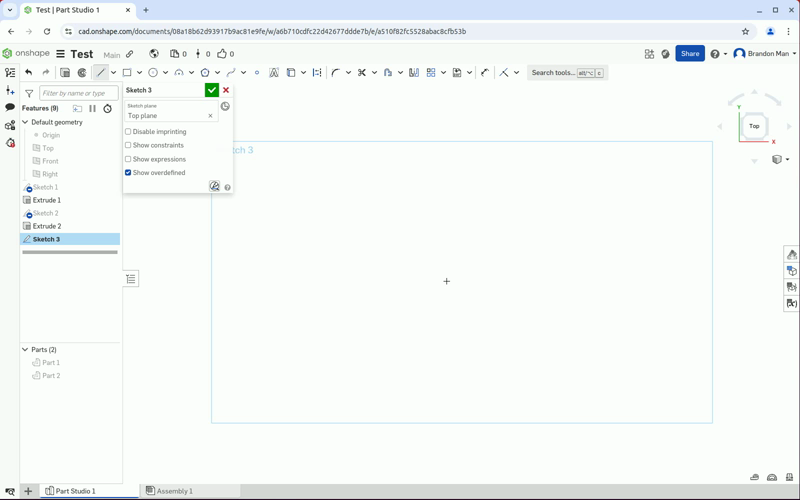
click(446, 280)
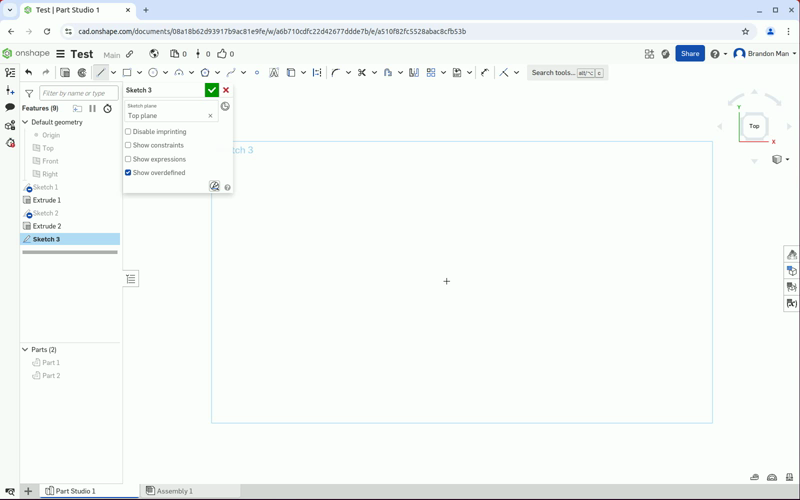
key_up(shift)
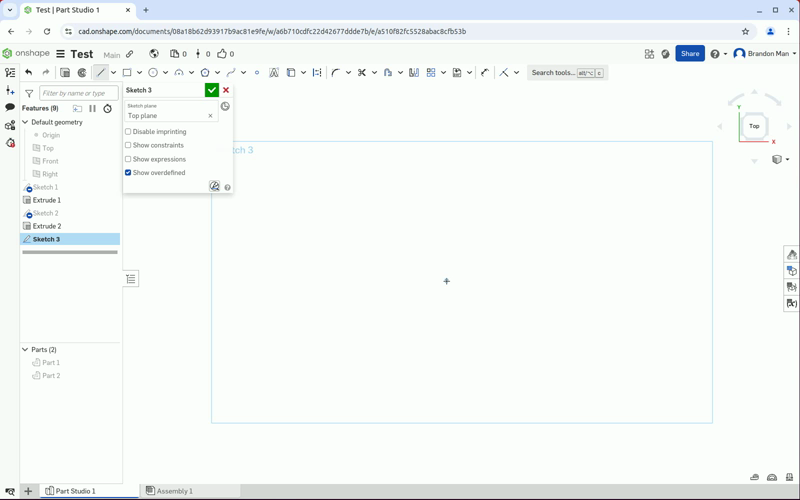
key_down(shift)
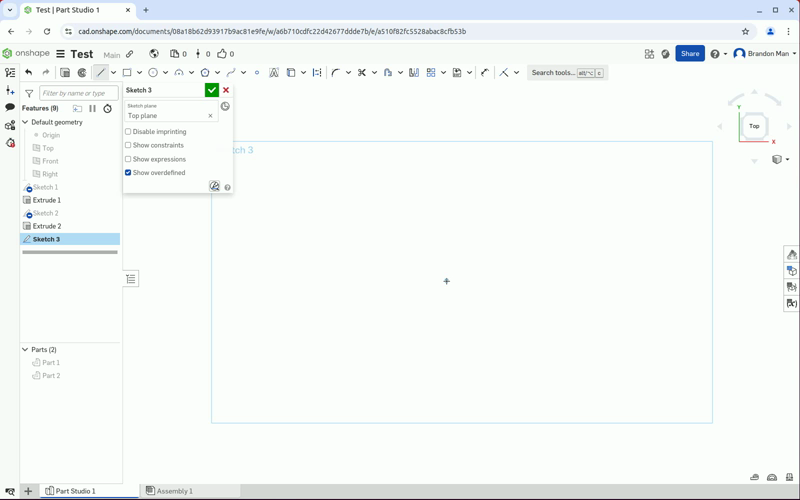
mouse_move(476, 280)
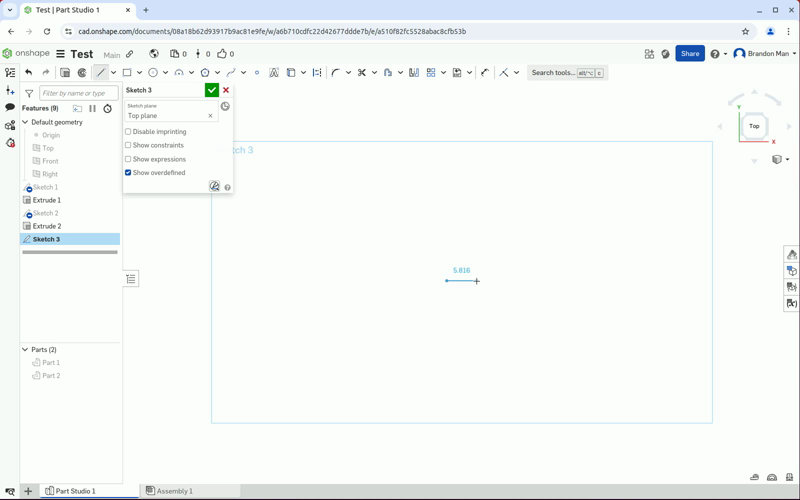
mouse_move(453, 292)
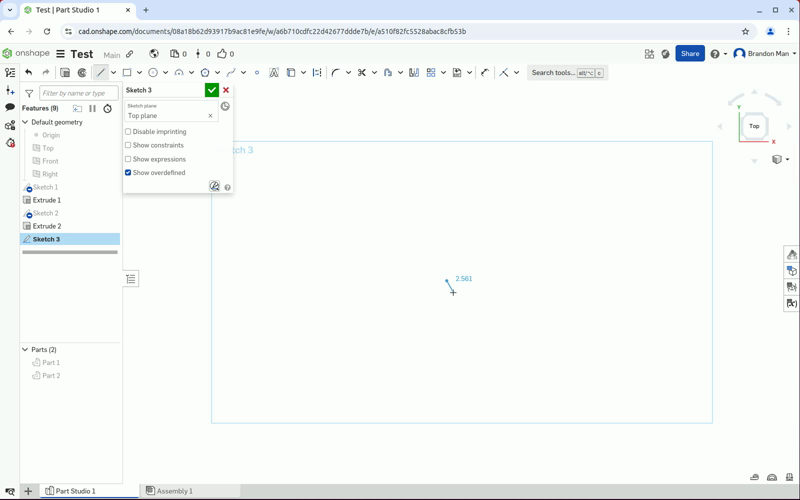
click(453, 292)
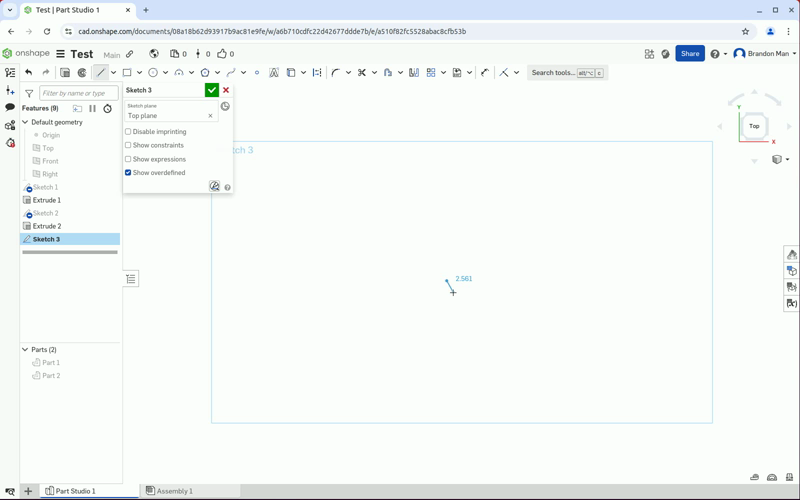
key_up(shift)
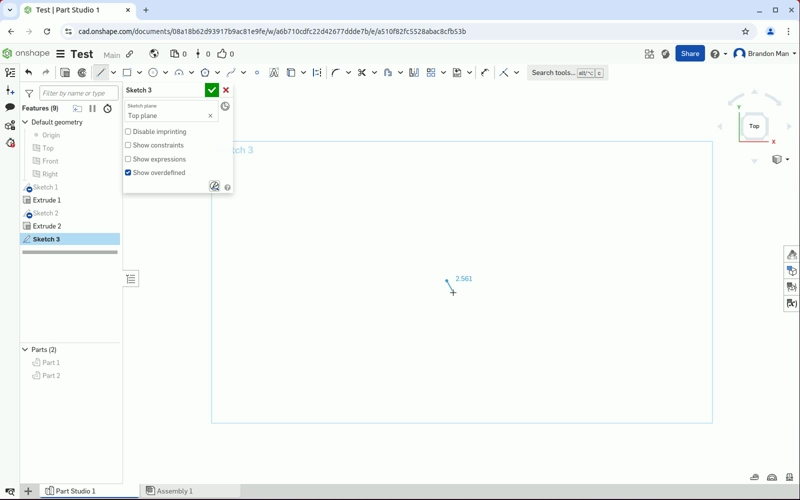
key_down(shift)
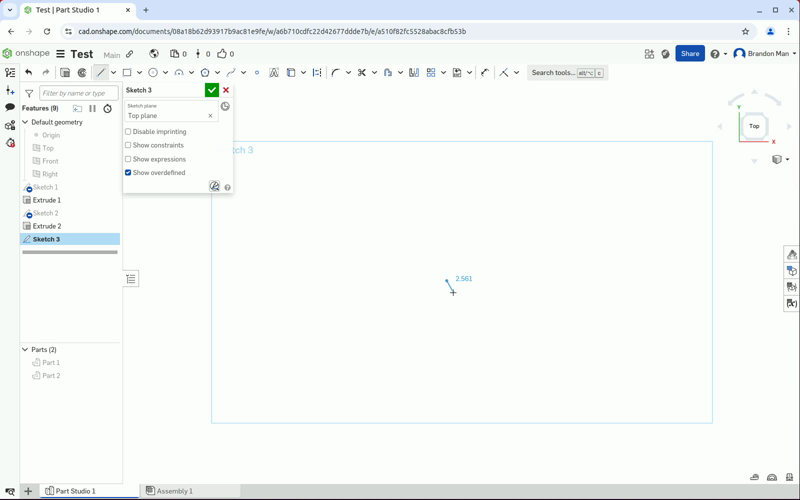
mouse_move(483, 292)
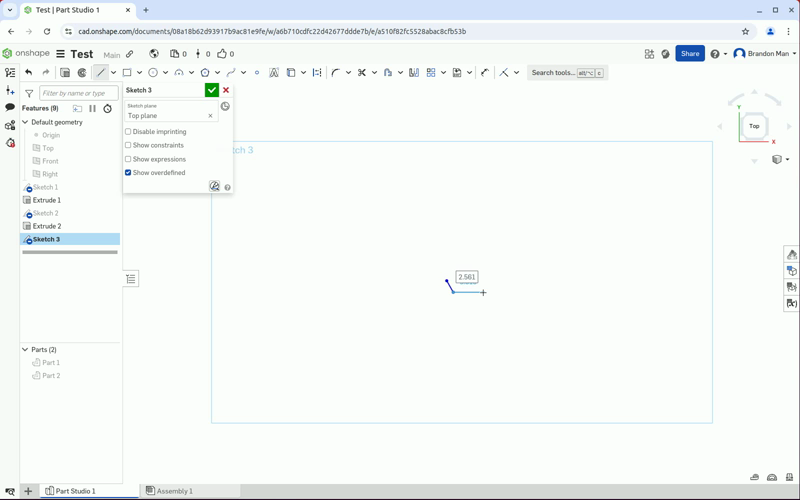
mouse_move(453, 286)
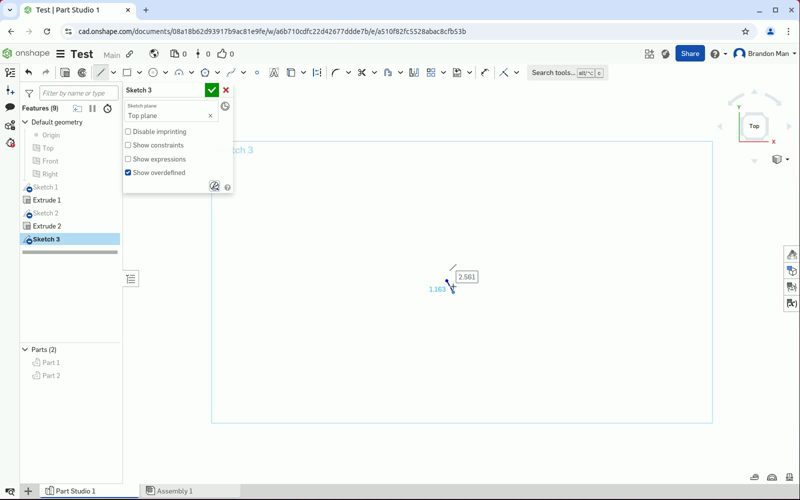
scroll(6)
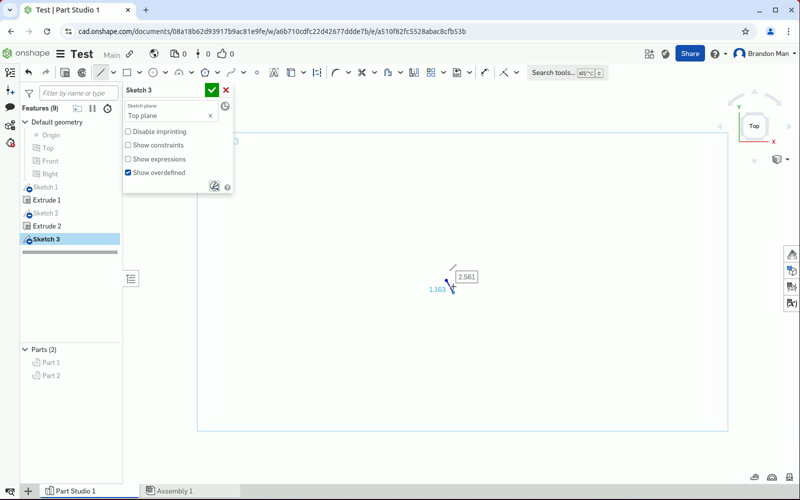
scroll(6)
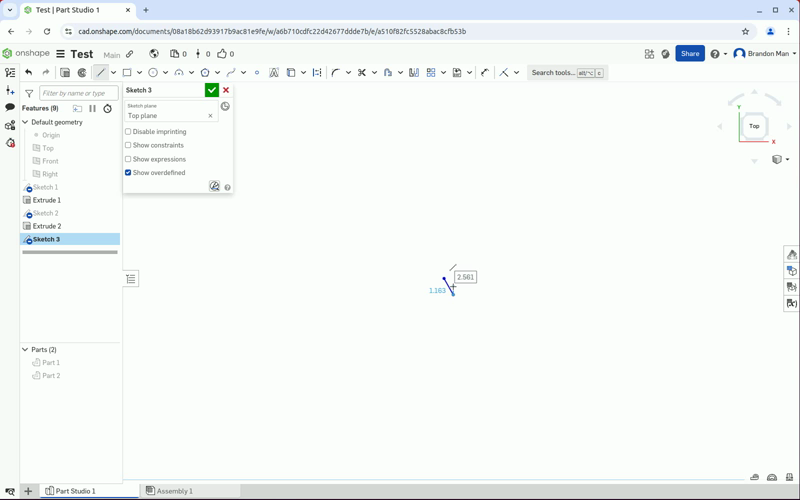
scroll(6)
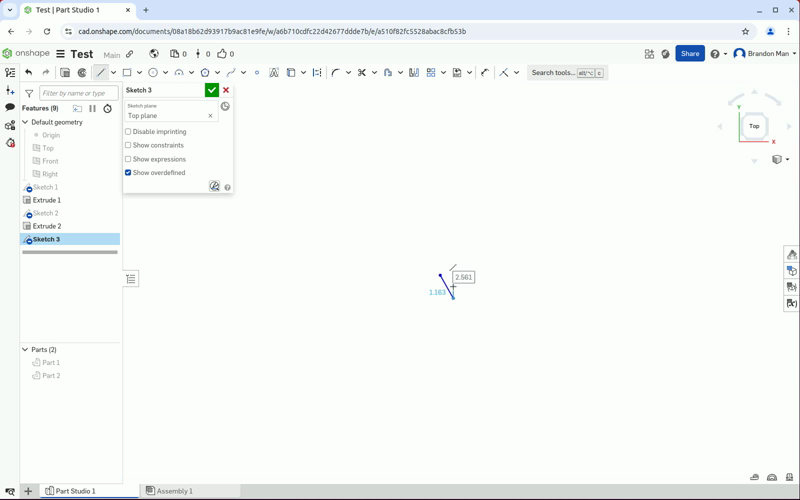
scroll(6)
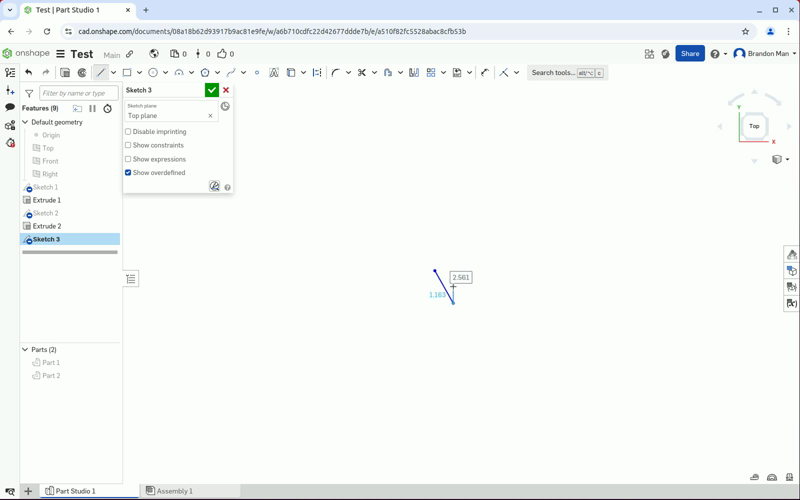
scroll(6)
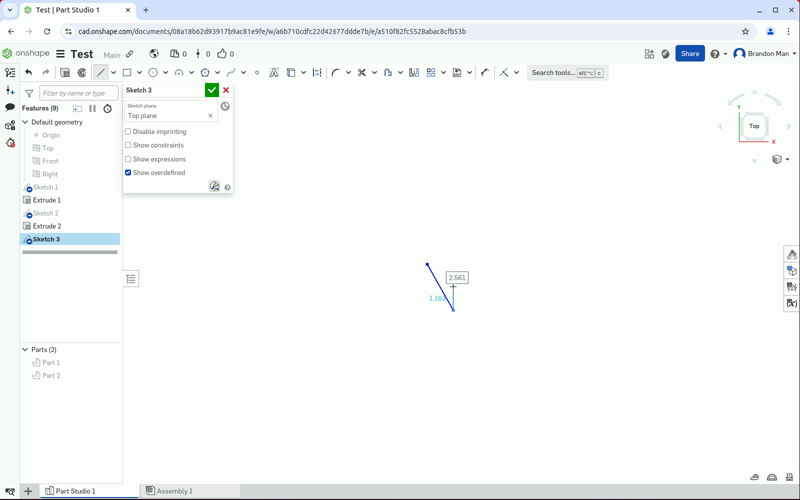
scroll(6)
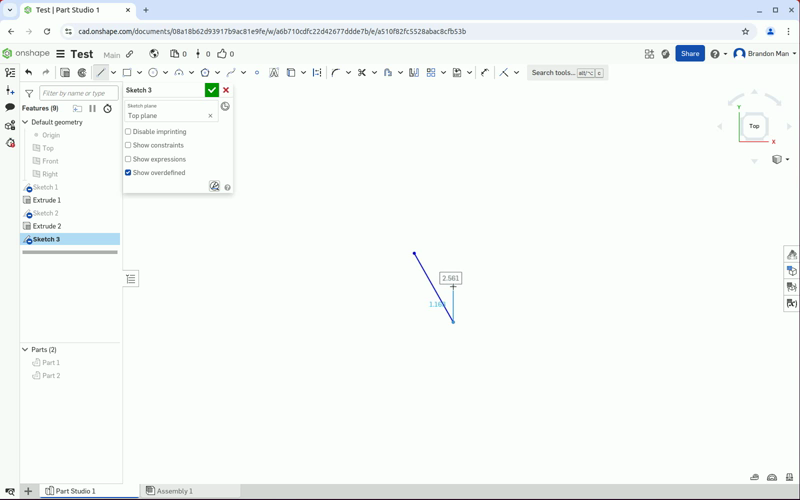
scroll(6)
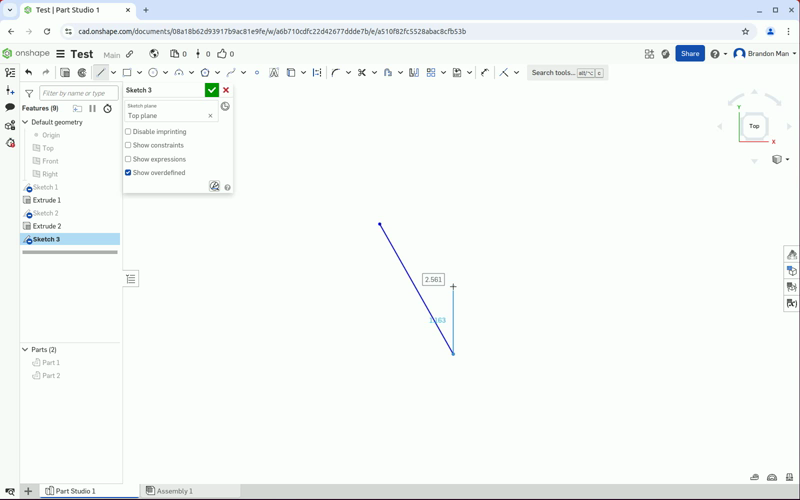
click(453, 286)
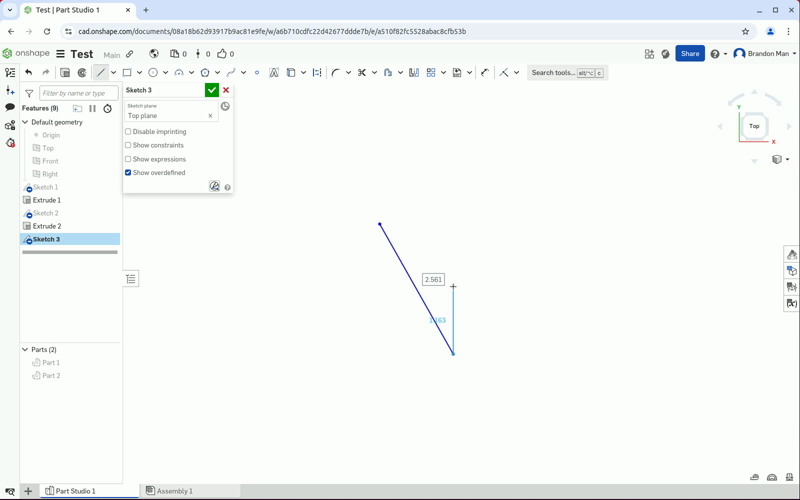
scroll(-6)
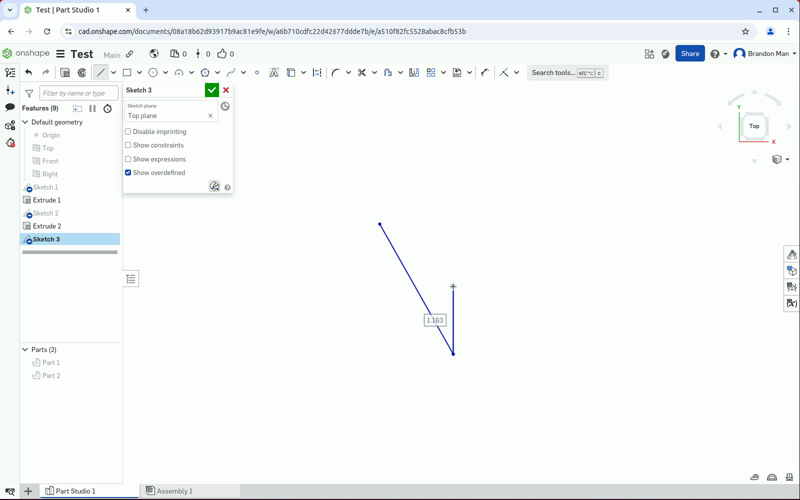
scroll(-6)
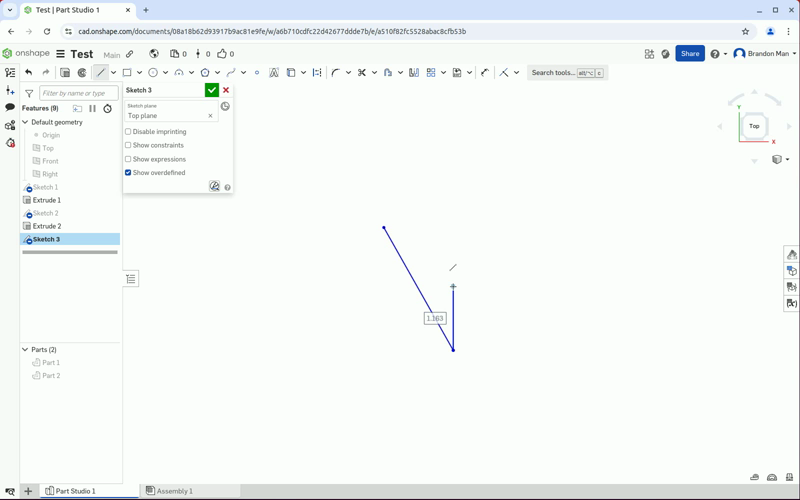
scroll(-6)
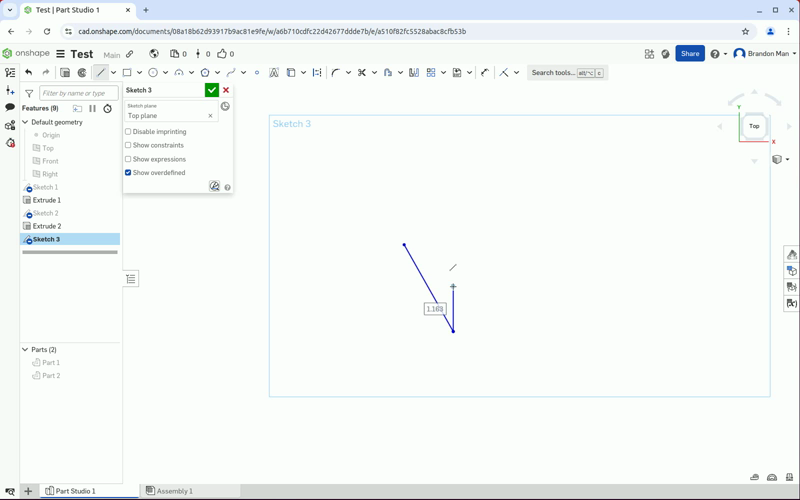
scroll(-6)
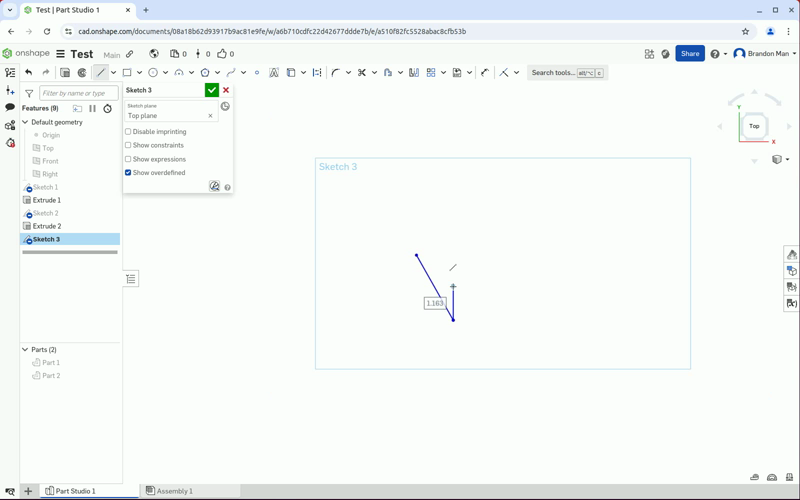
scroll(-6)
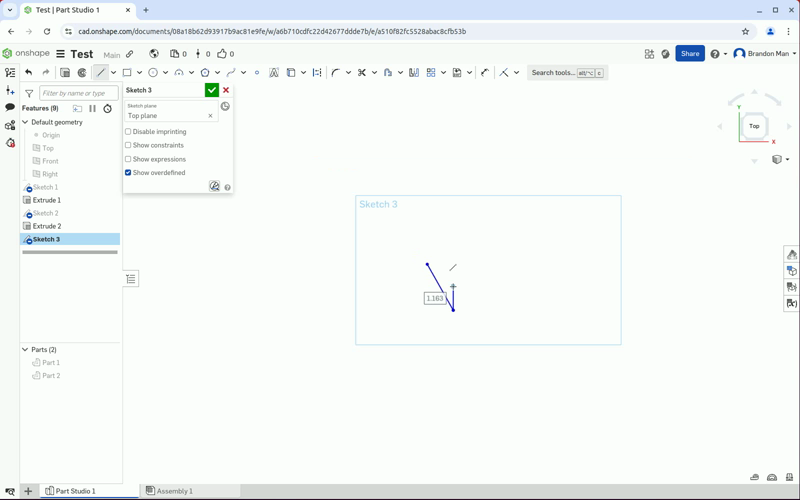
scroll(-6)
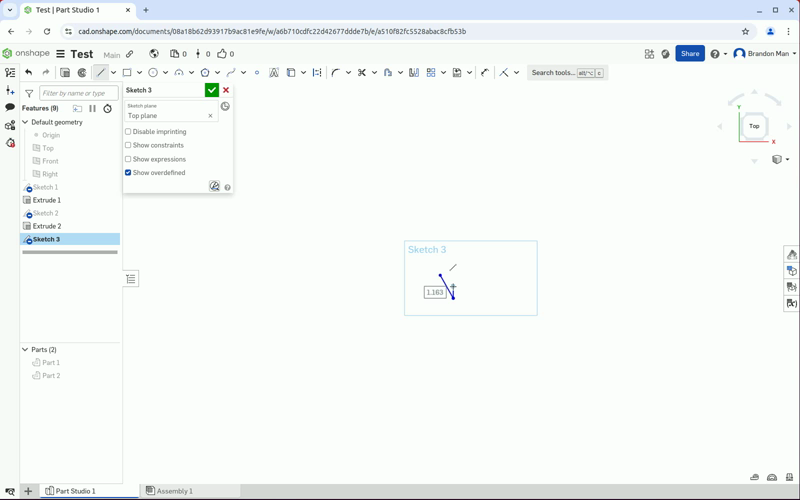
scroll(-6)
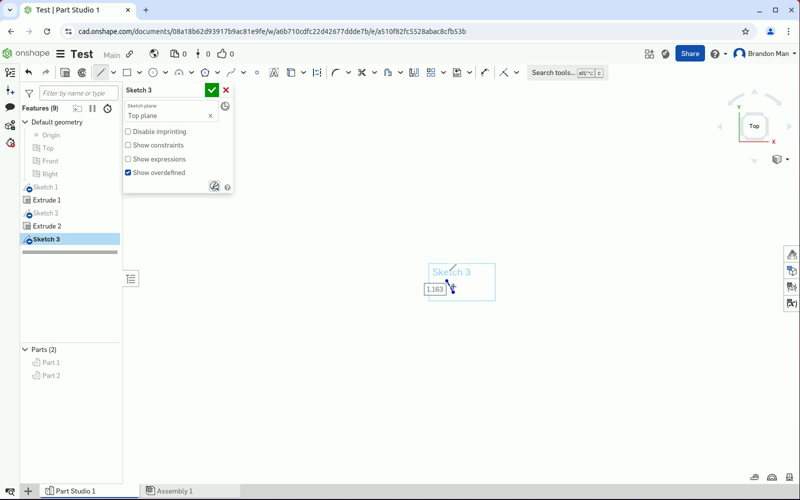
key_up(shift)
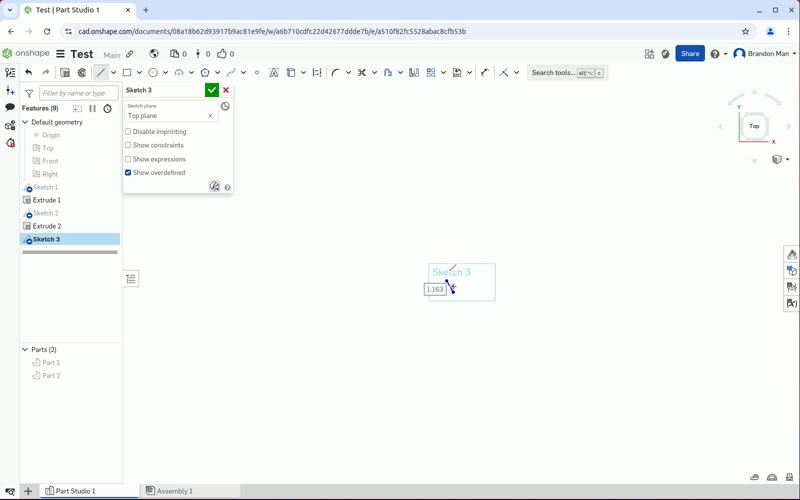
key_down(shift)
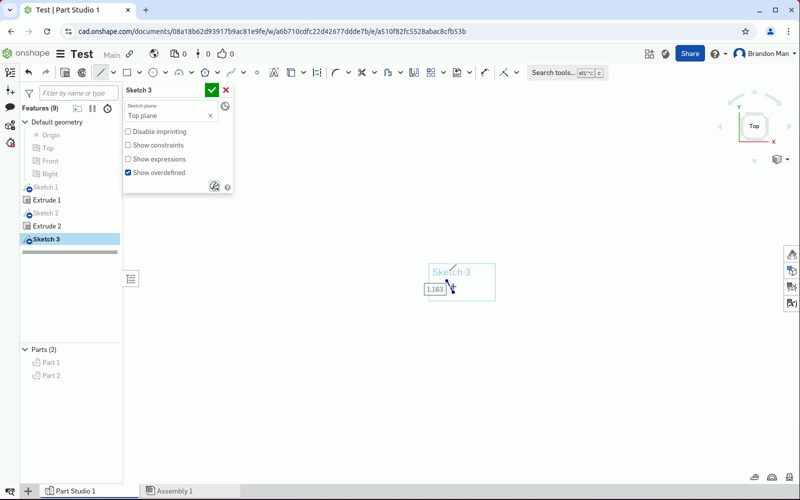
mouse_move(483, 286)
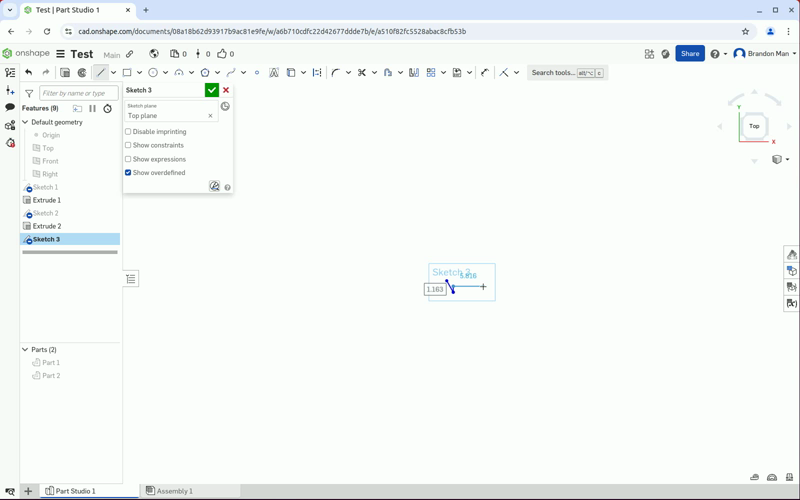
mouse_move(446, 274)
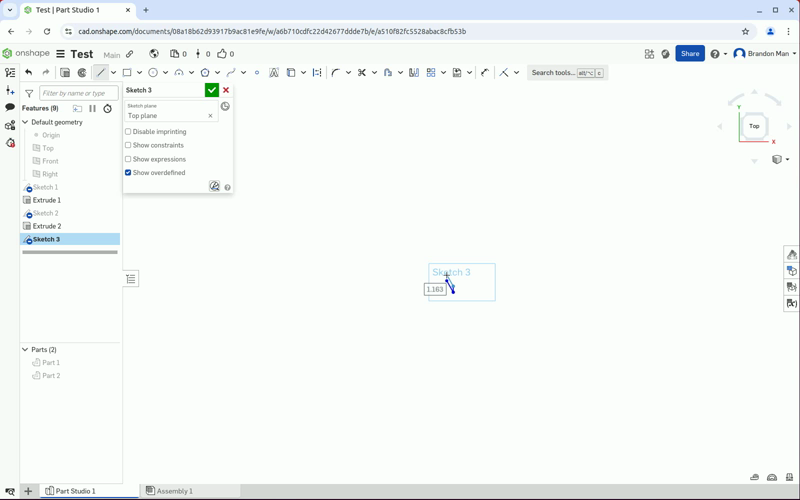
click(446, 274)
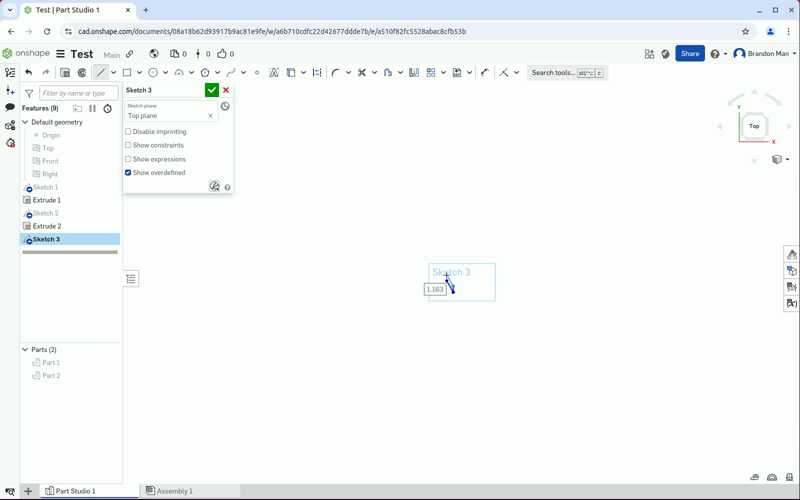
key_up(shift)
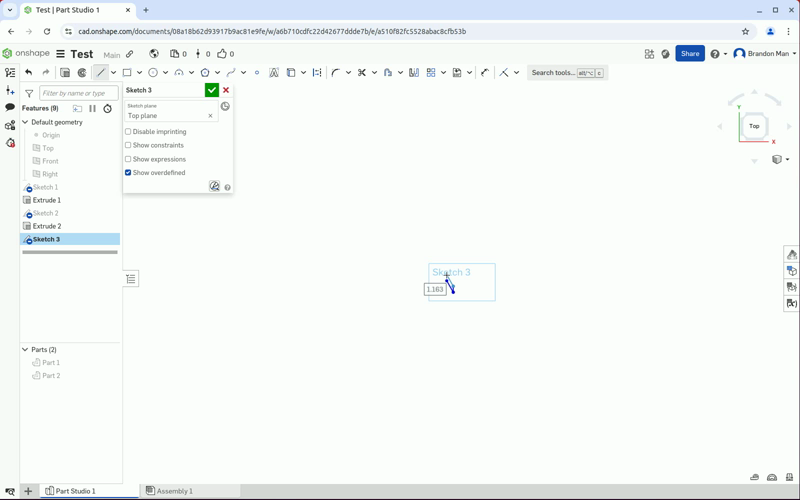
mouse_move(476, 274)
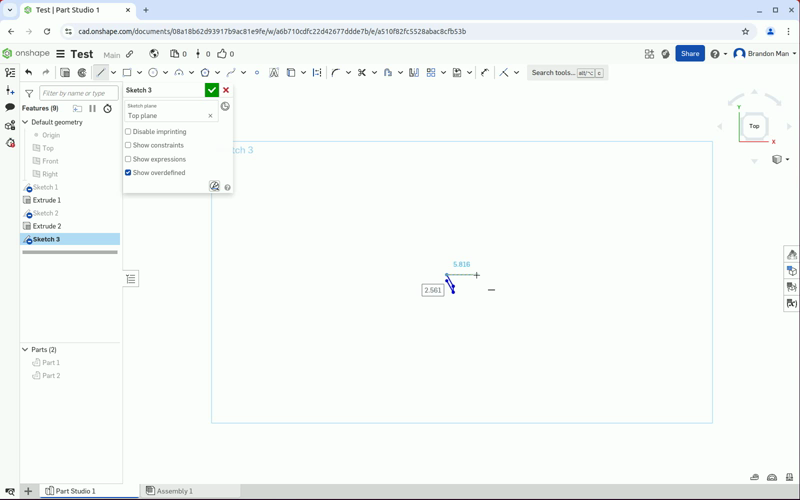
key_down(shift)
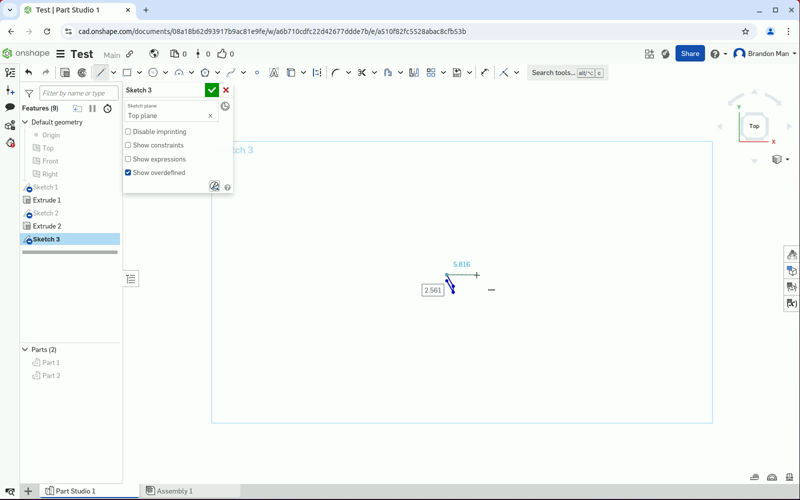
mouse_move(446, 280)
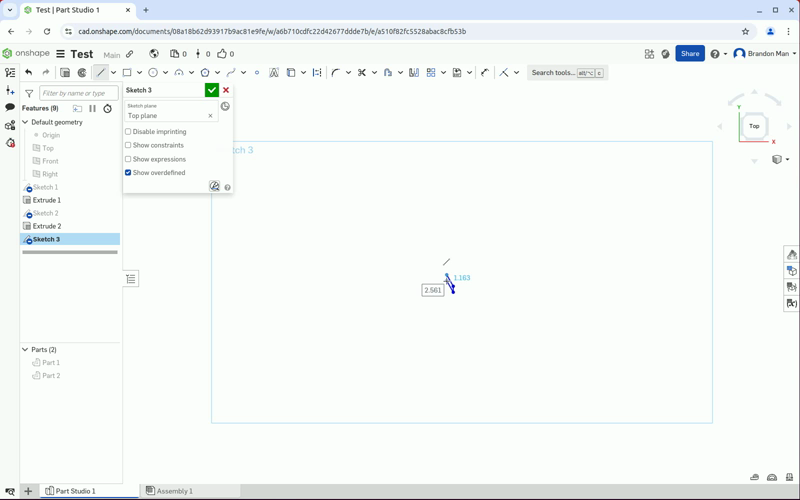
scroll(6)
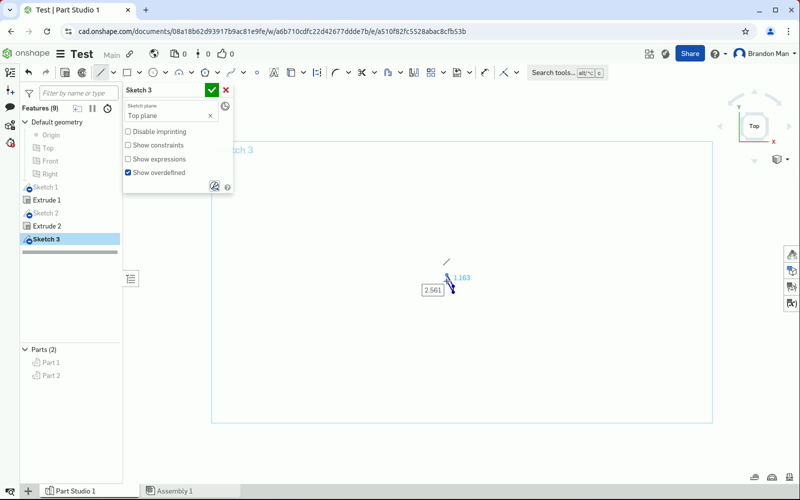
scroll(6)
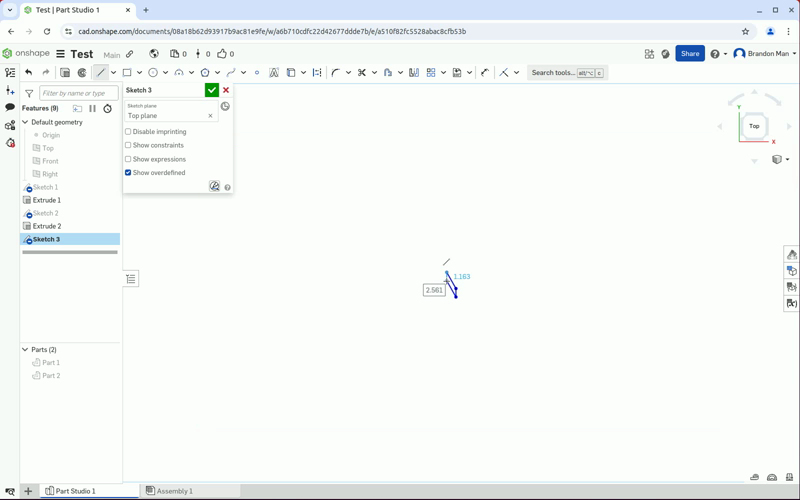
scroll(6)
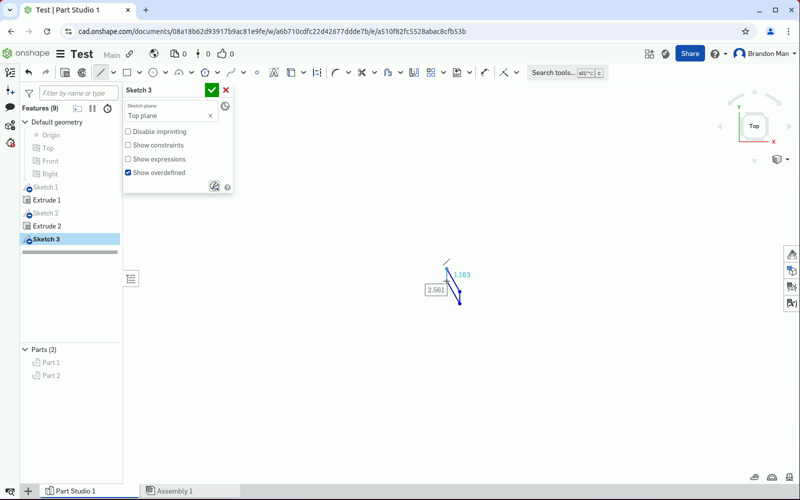
scroll(6)
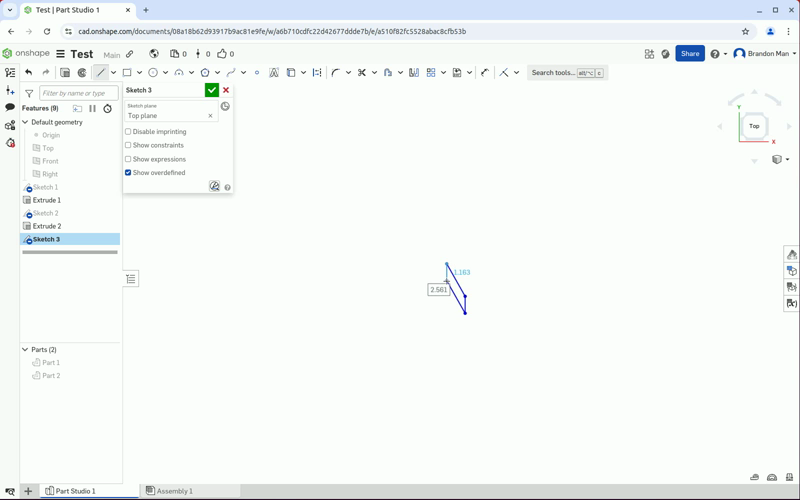
scroll(6)
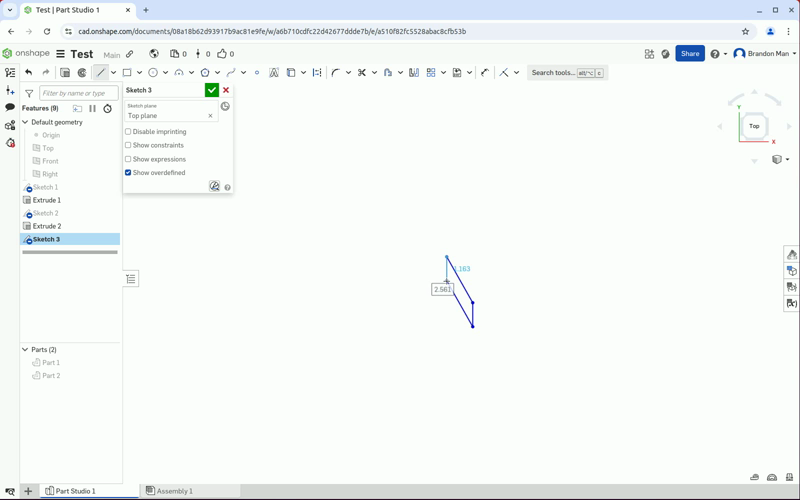
scroll(6)
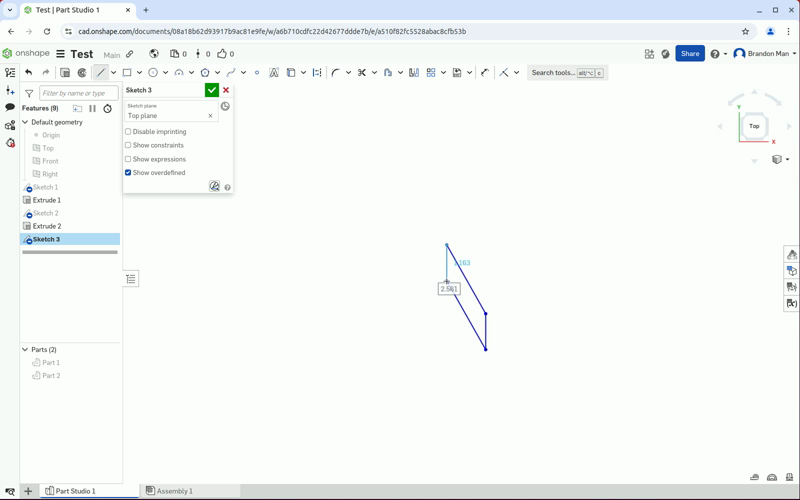
scroll(6)
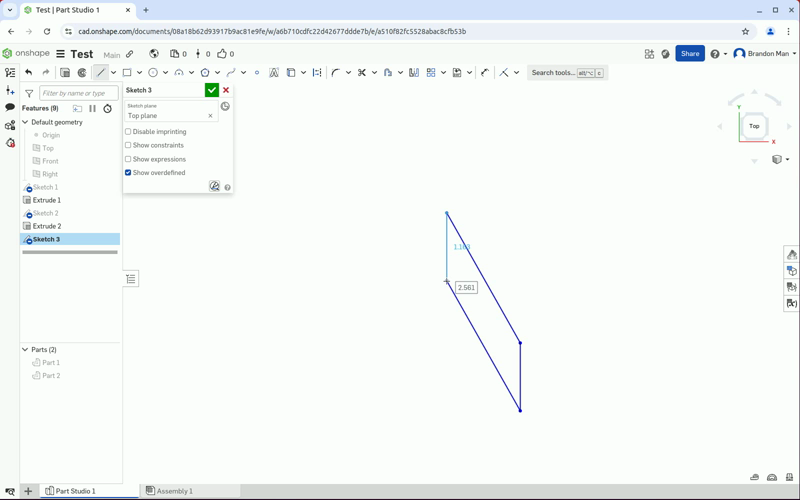
key_up(shift)
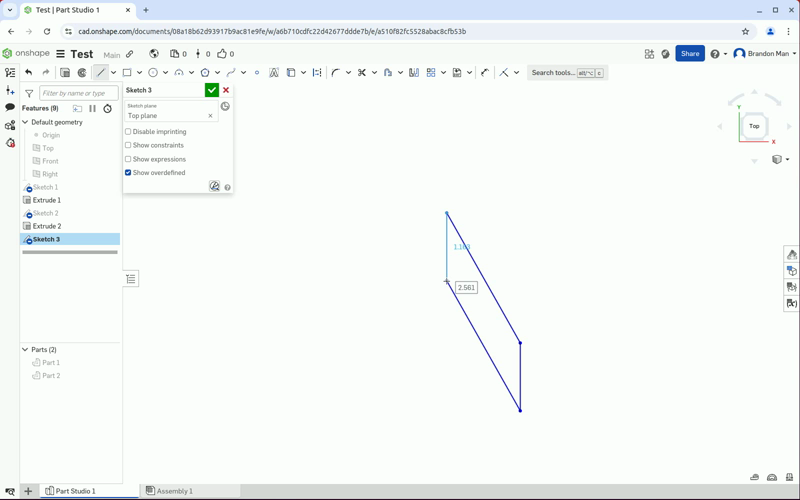
click(446, 280)
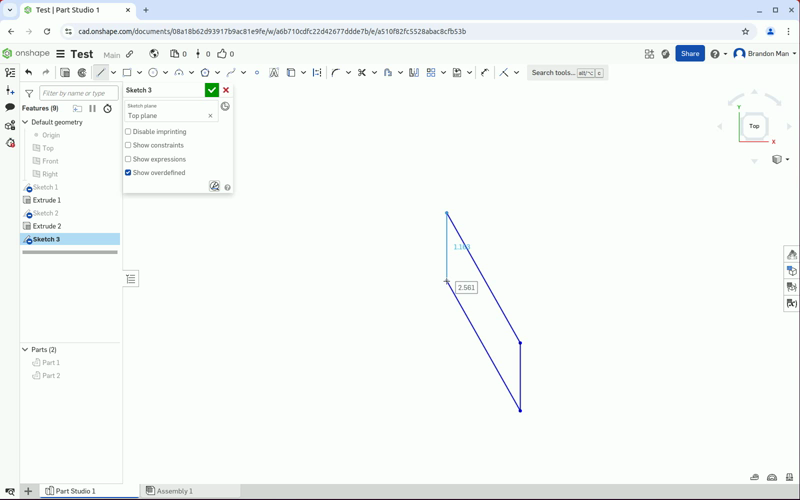
scroll(-6)
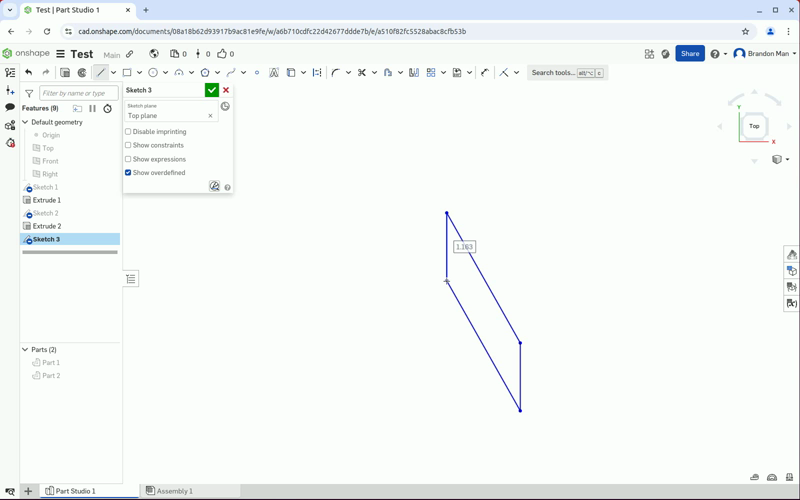
scroll(-6)
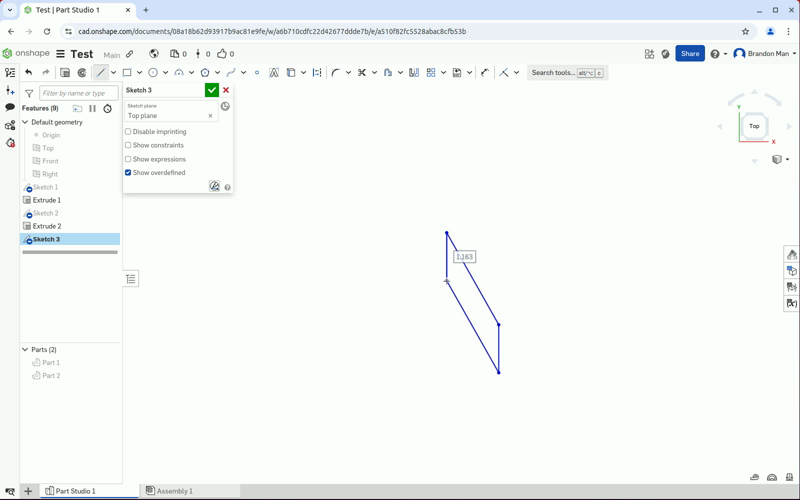
scroll(-6)
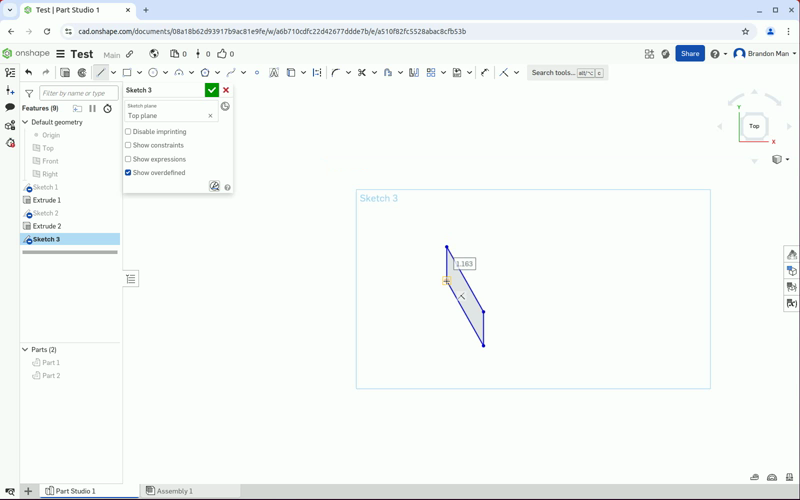
scroll(-6)
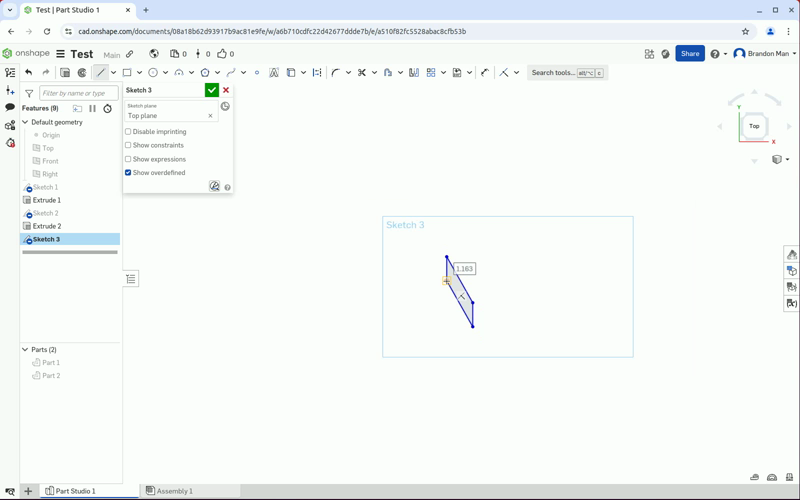
scroll(-6)
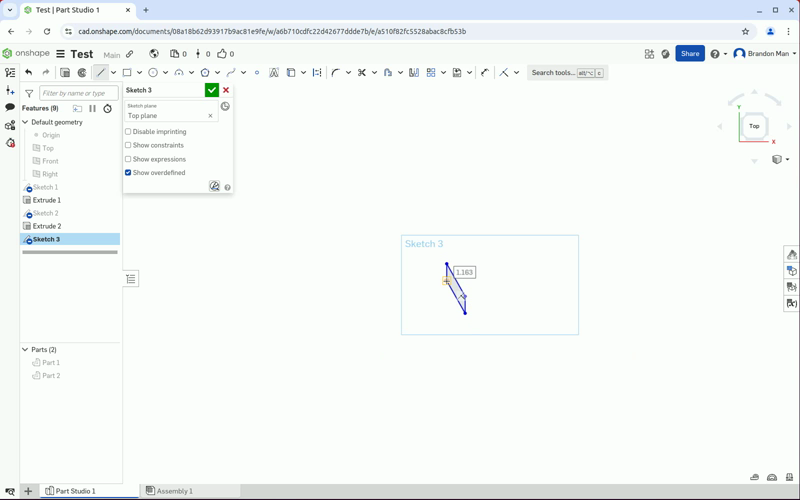
scroll(-6)
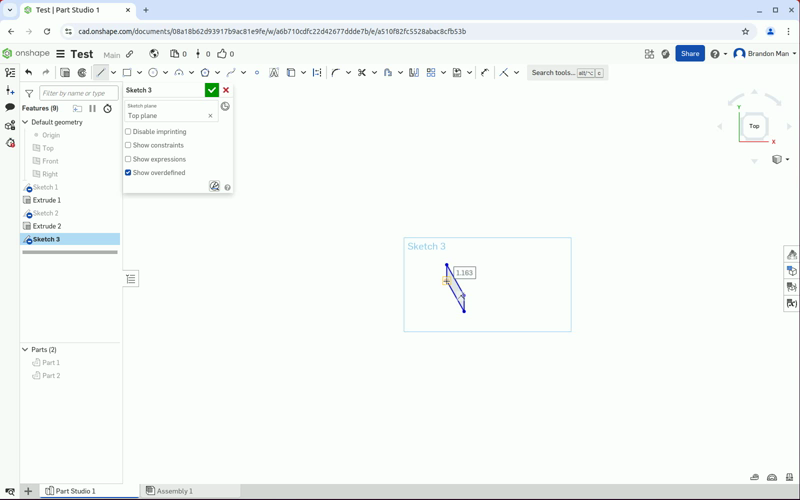
scroll(-6)
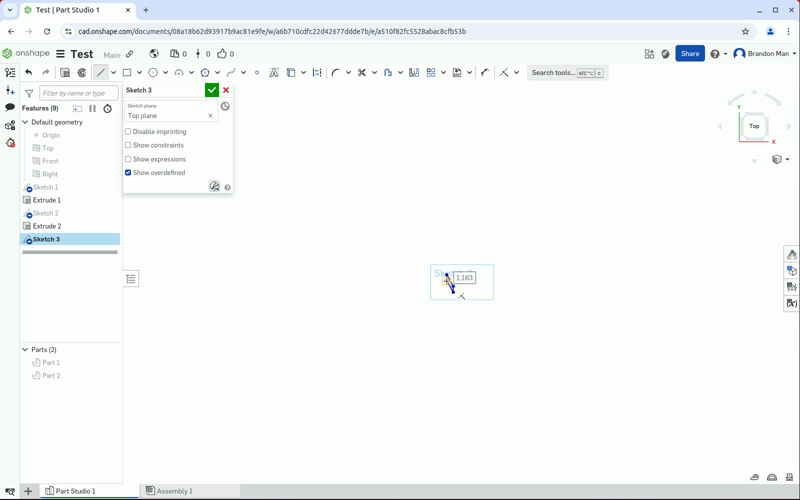
key(esc)
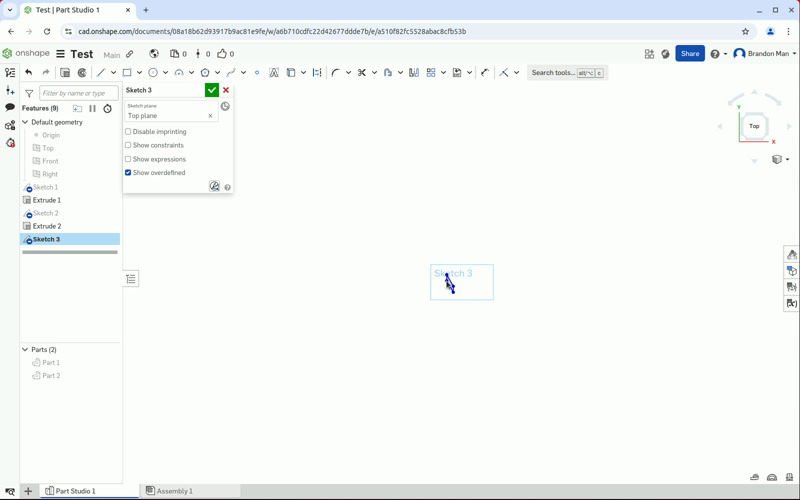
mouse_move(449, 284)
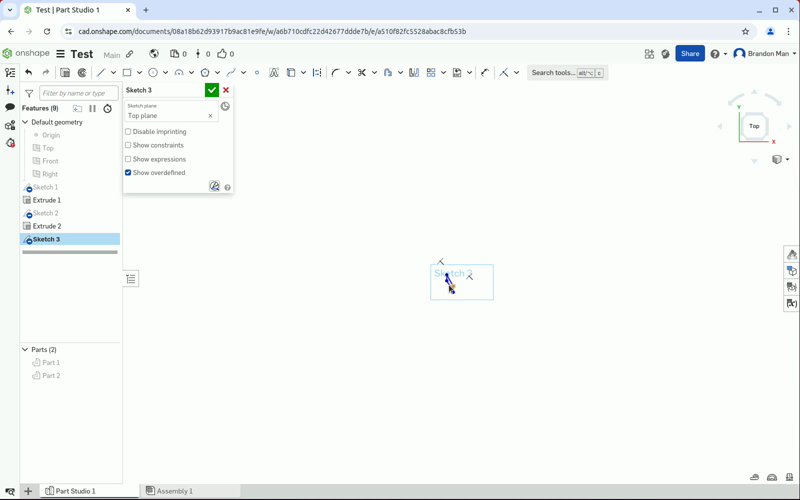
scroll(6)
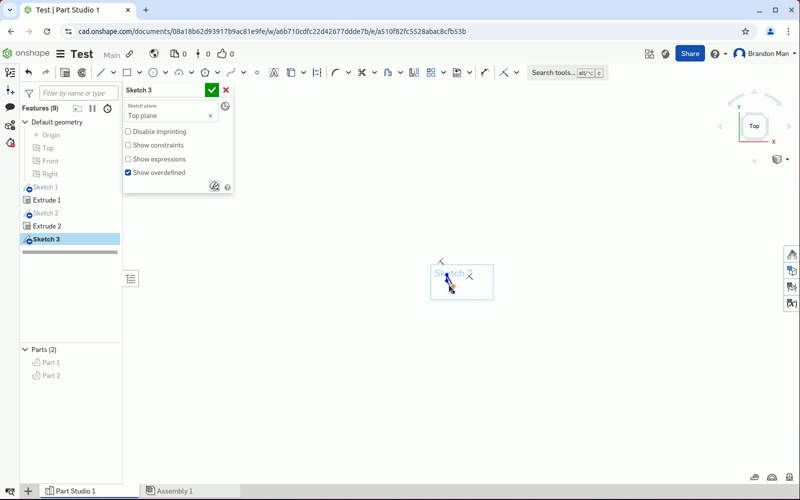
scroll(6)
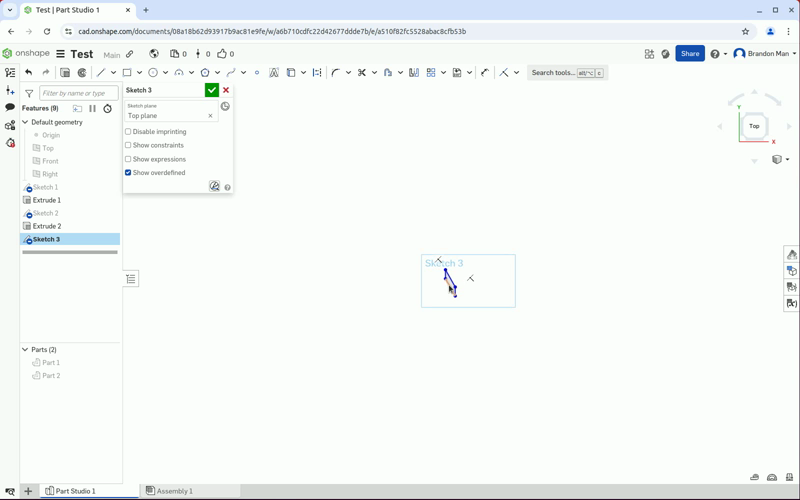
scroll(6)
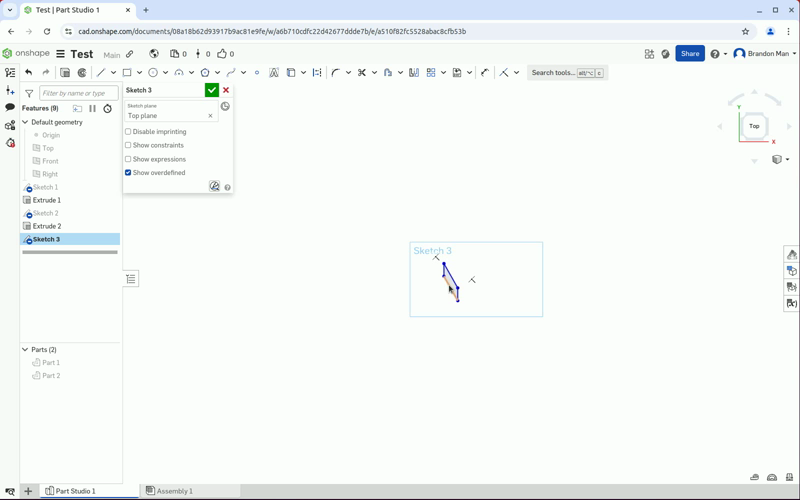
scroll(6)
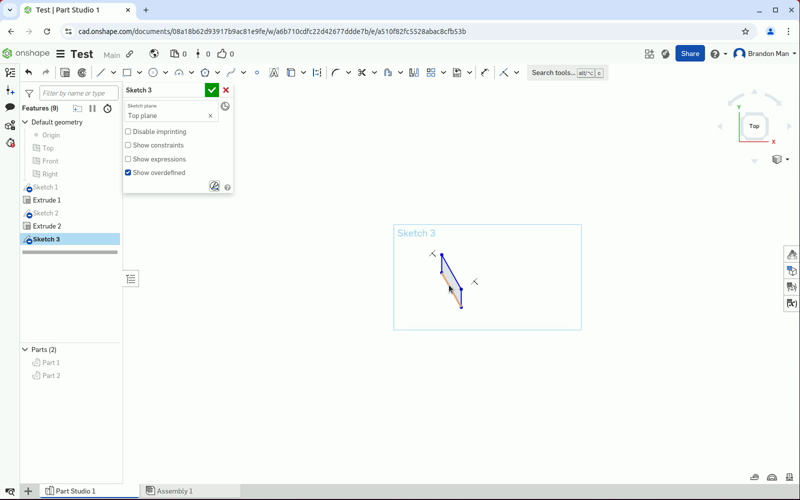
scroll(6)
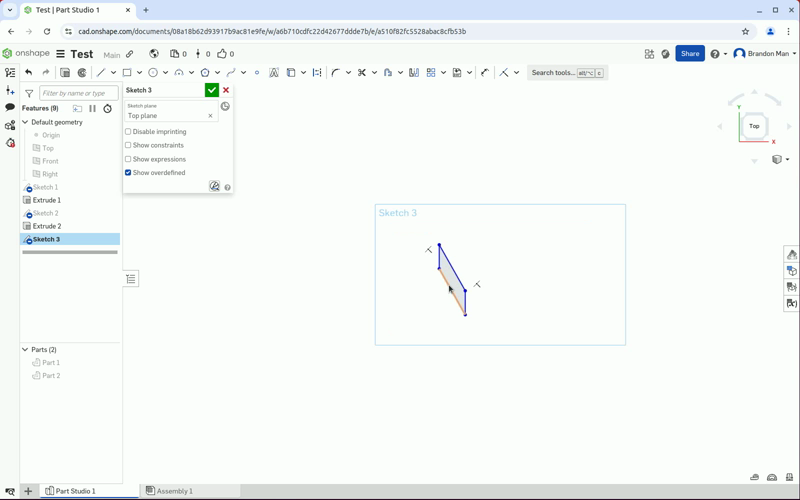
scroll(6)
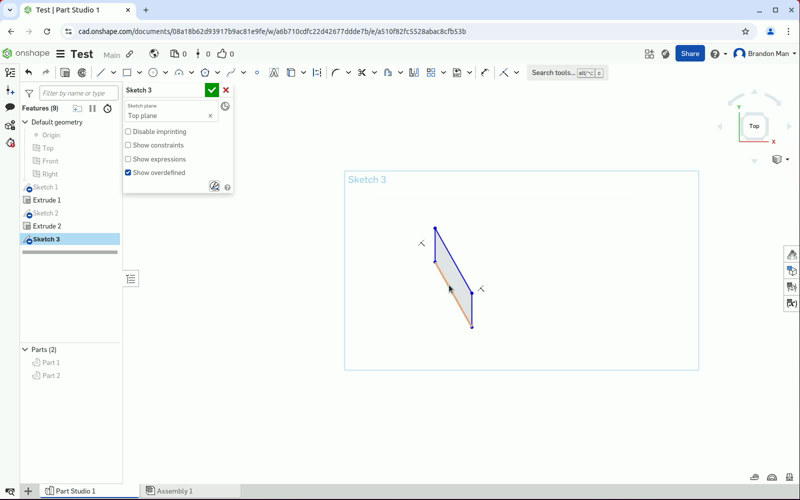
scroll(6)
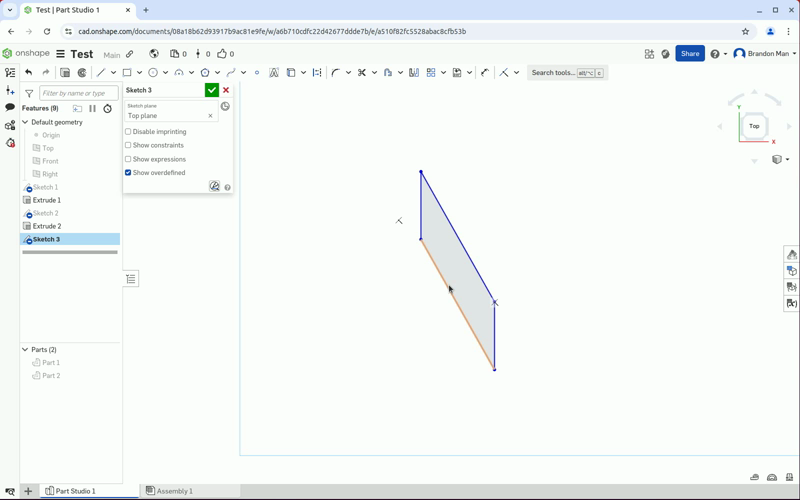
click(449, 284)
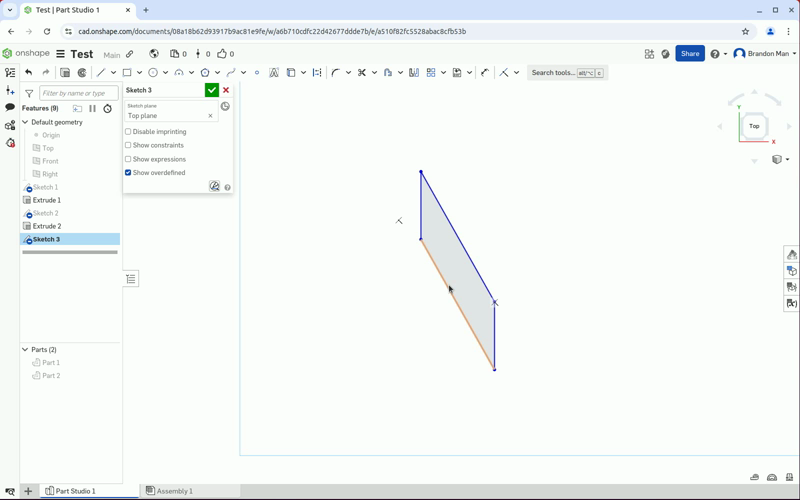
scroll(-6)
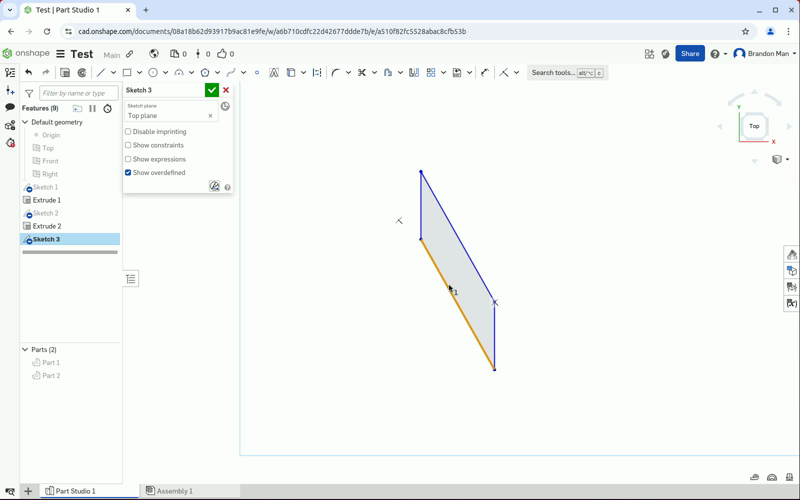
scroll(-6)
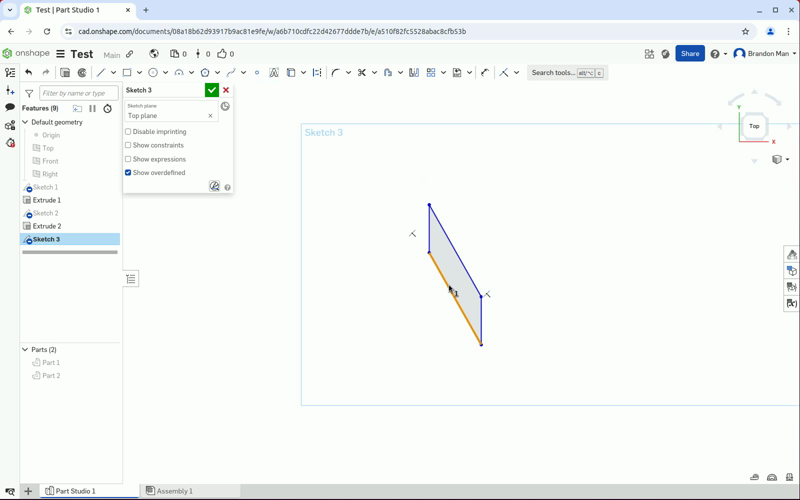
scroll(-6)
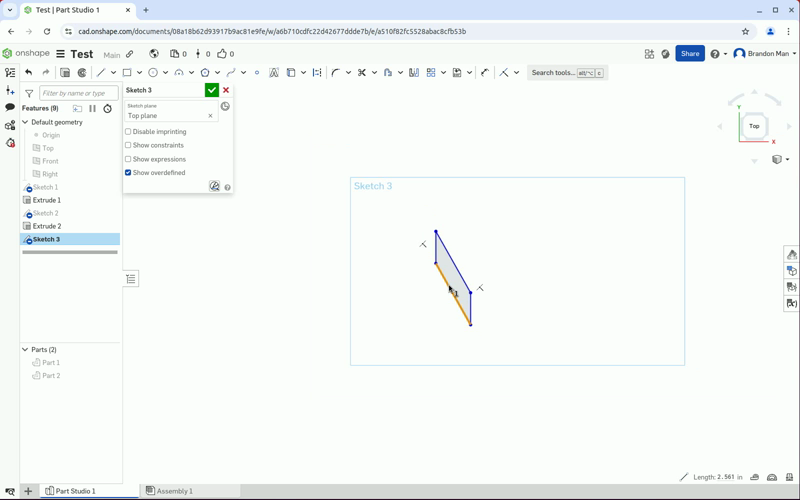
scroll(-6)
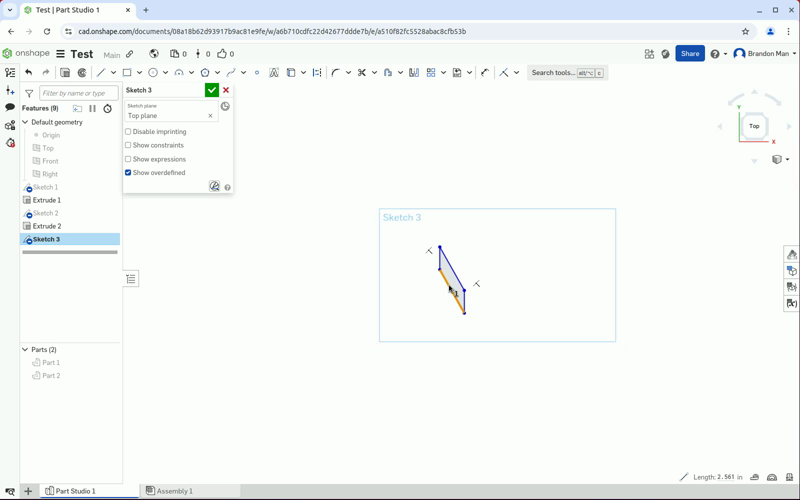
scroll(-6)
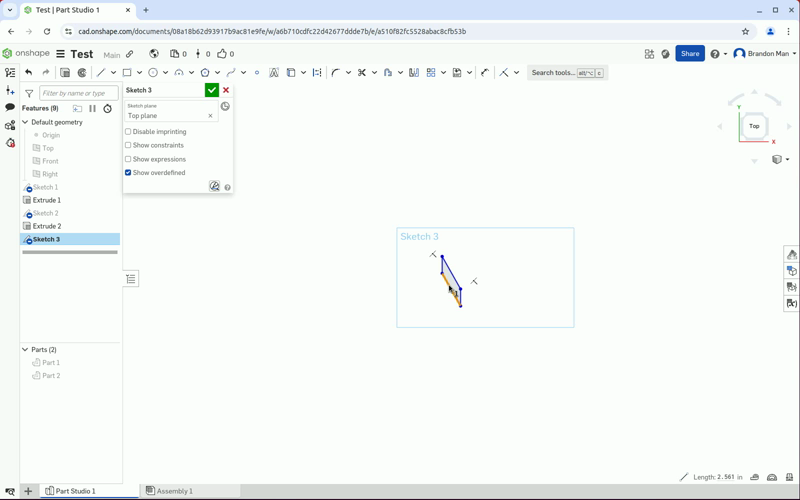
scroll(-6)
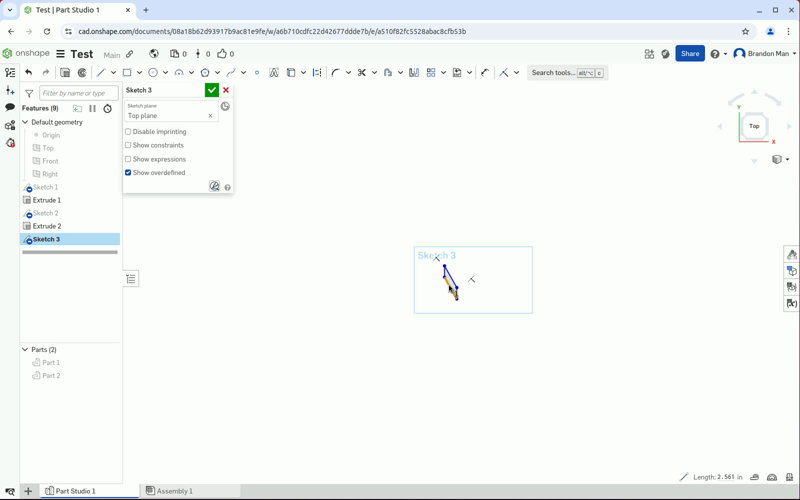
scroll(-6)
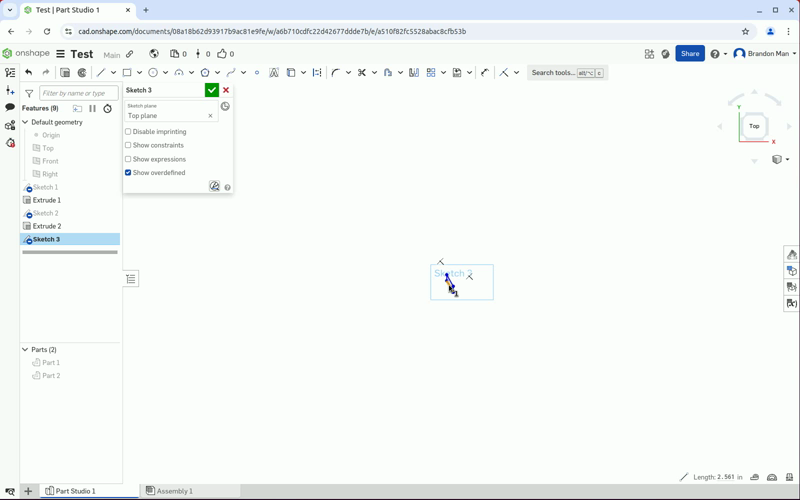
mouse_move(73, 352)
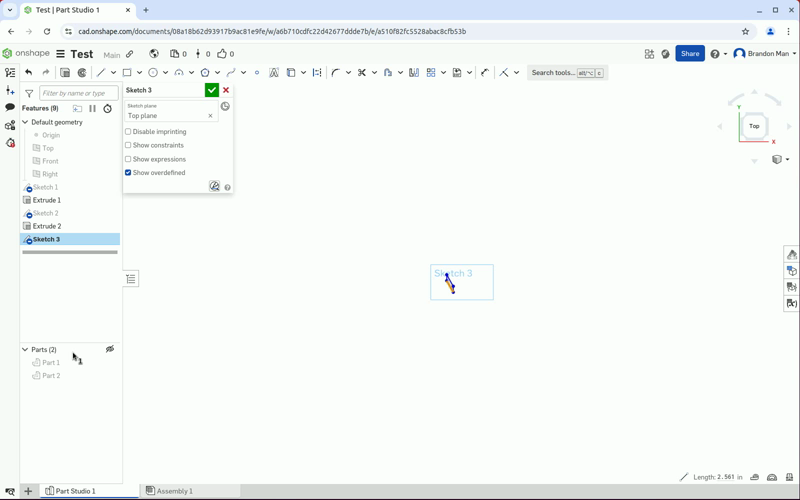
key(shift+y)
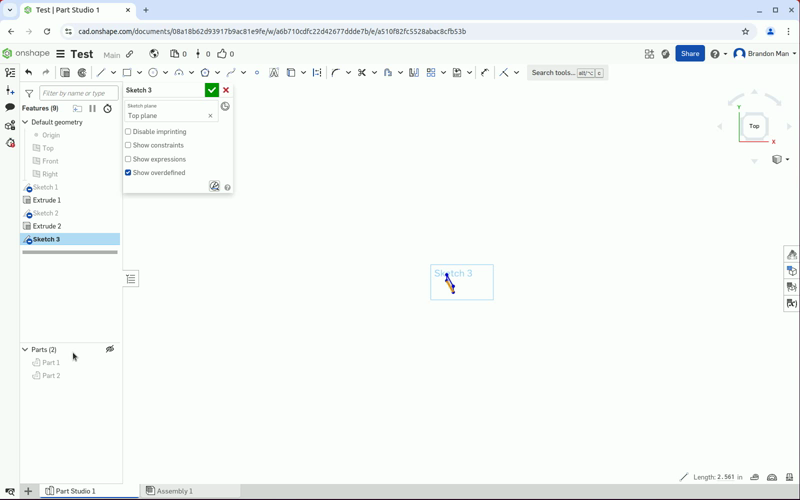
key(shift+e)
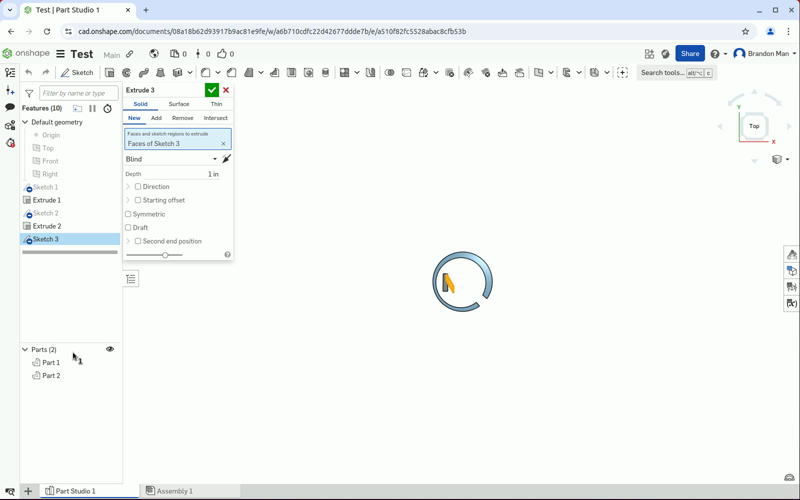
mouse_move(143, 106)
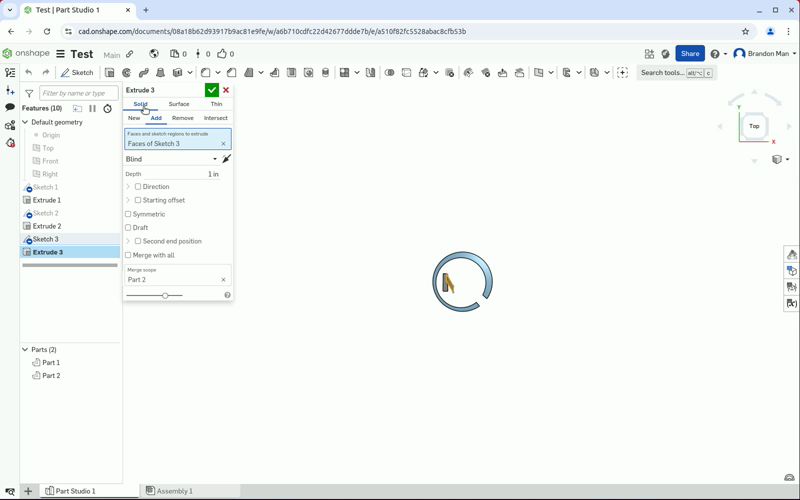
click(143, 106)
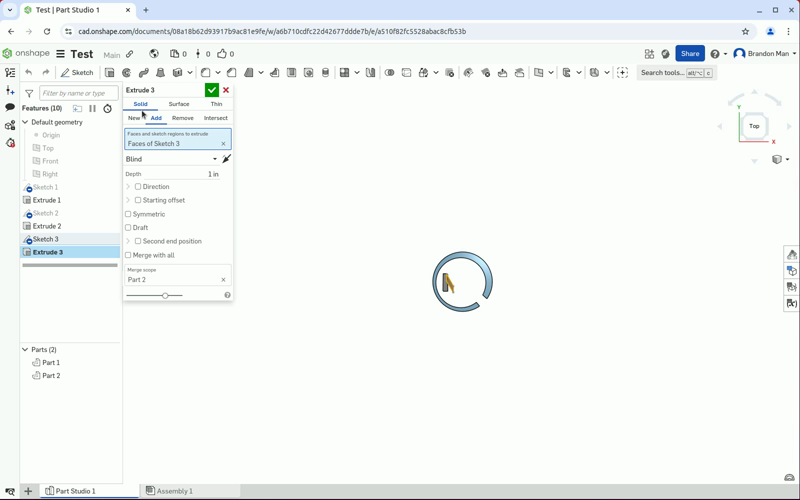
mouse_move(137, 120)
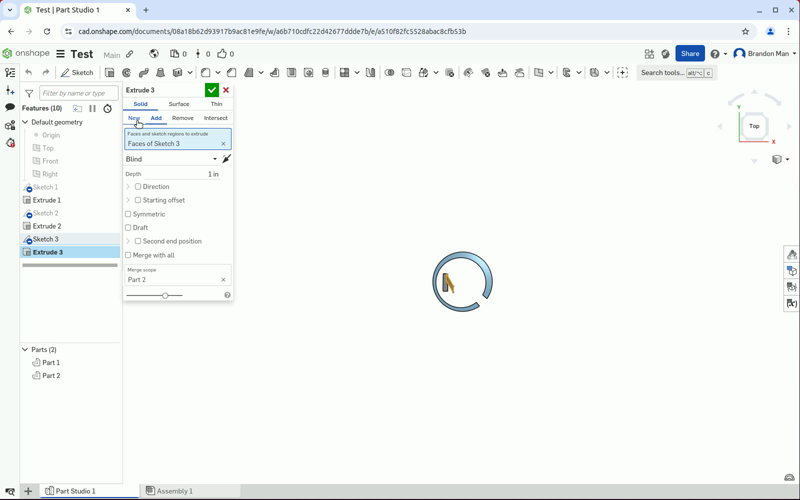
click(137, 120)
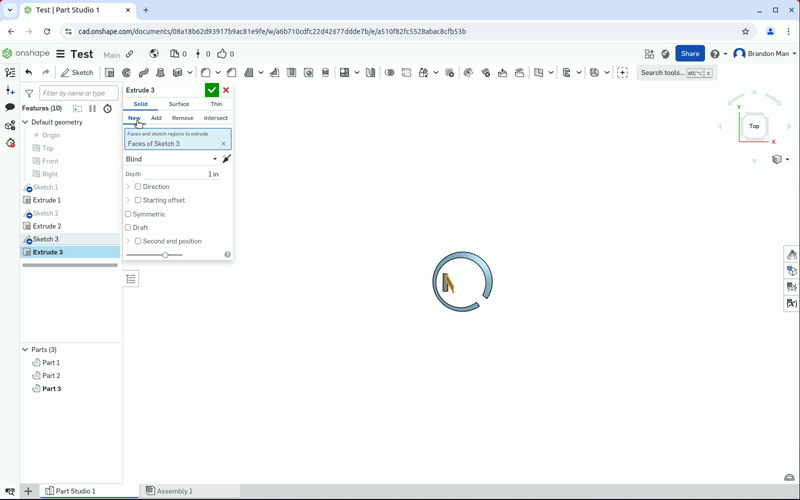
key(tab, 4)
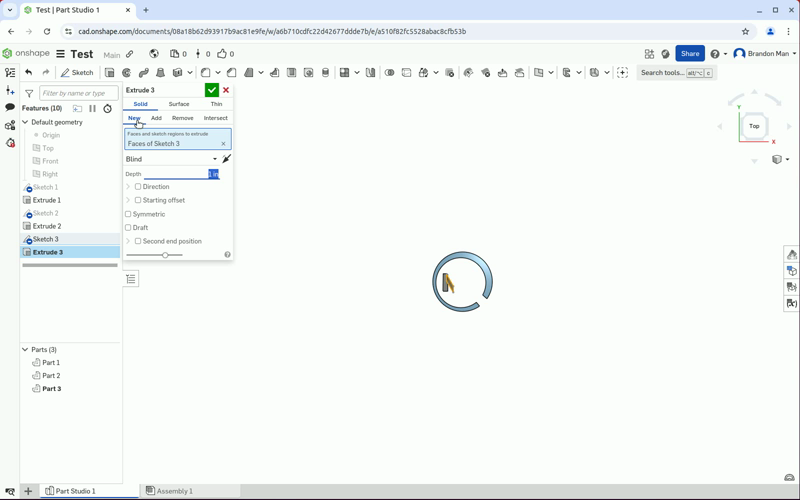
text(-1.204)
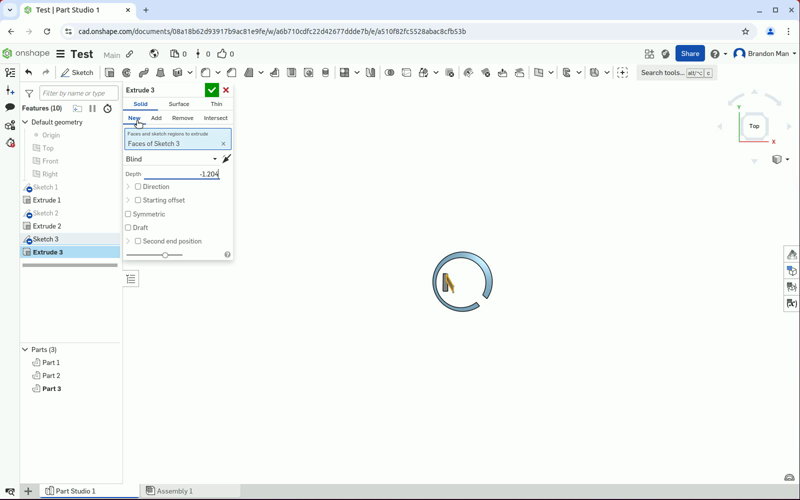
key(enter)
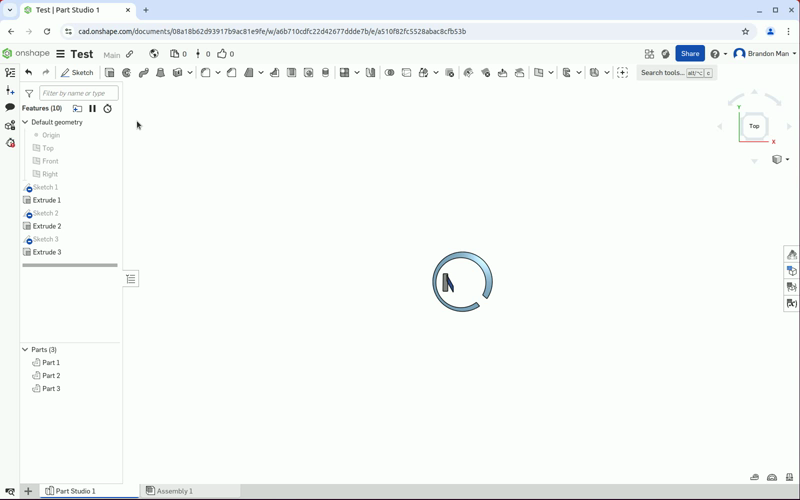
key(shift+h)
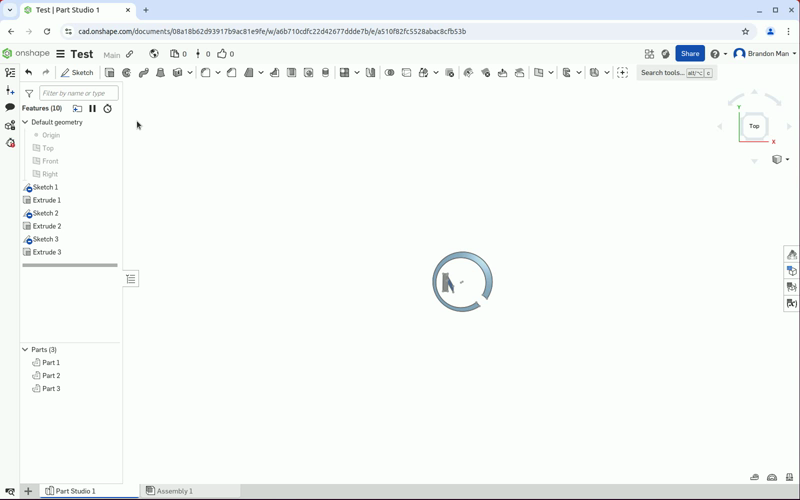
key(shift+h)
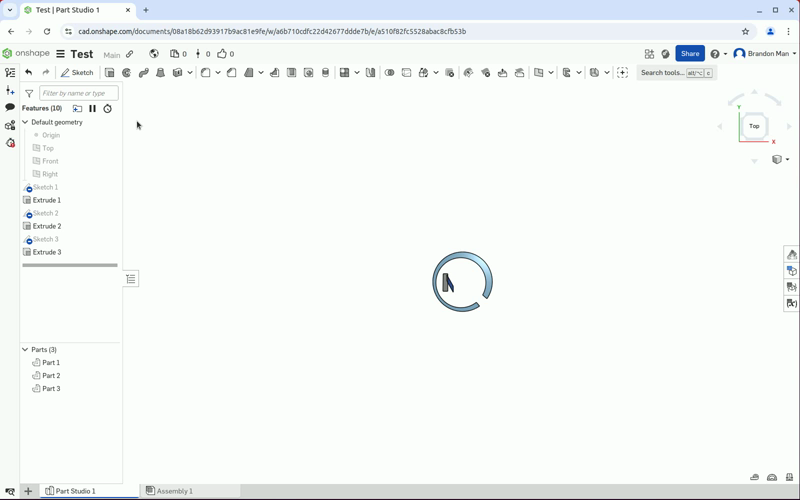
mouse_move(73, 189)
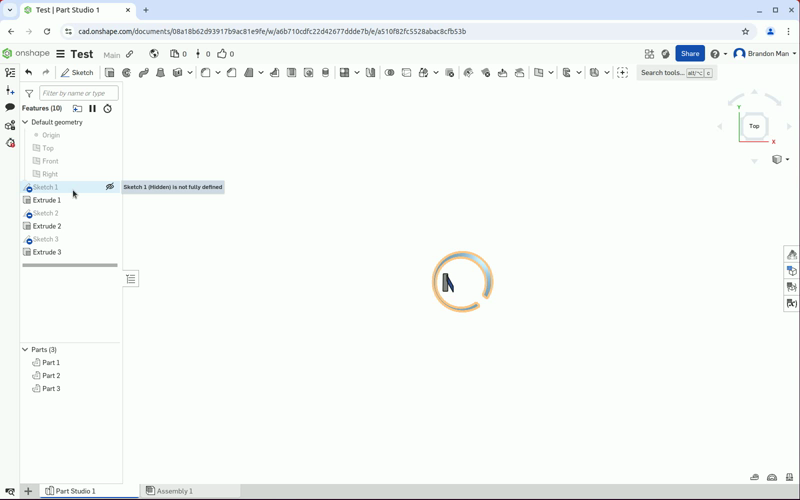
click(73, 189)
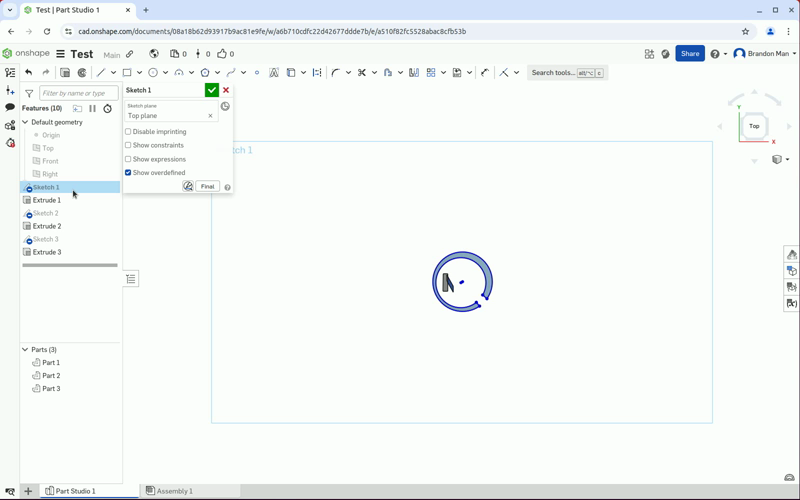
mouse_move(229, 92)
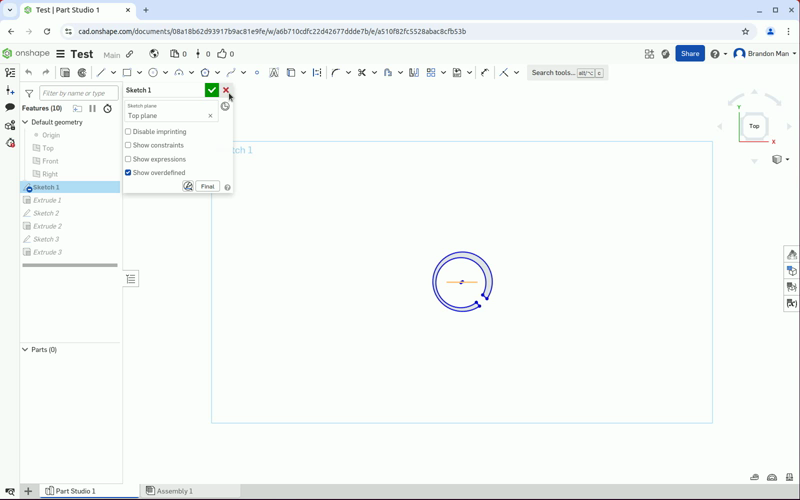
click(229, 92)
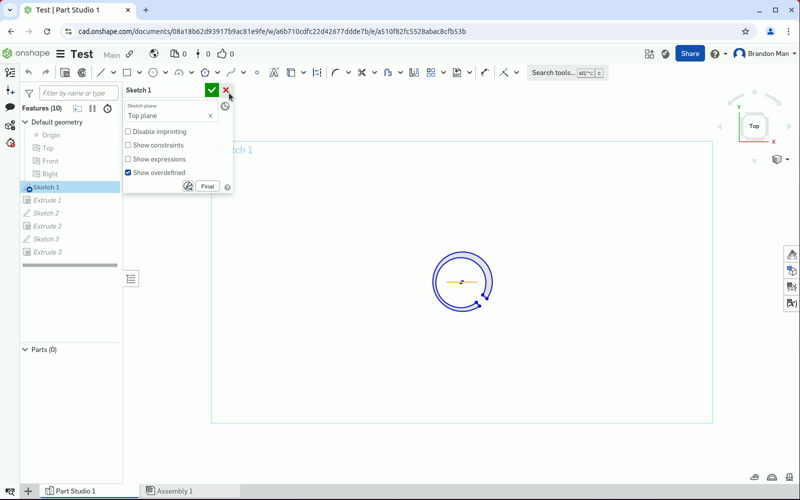
key(shift+s)
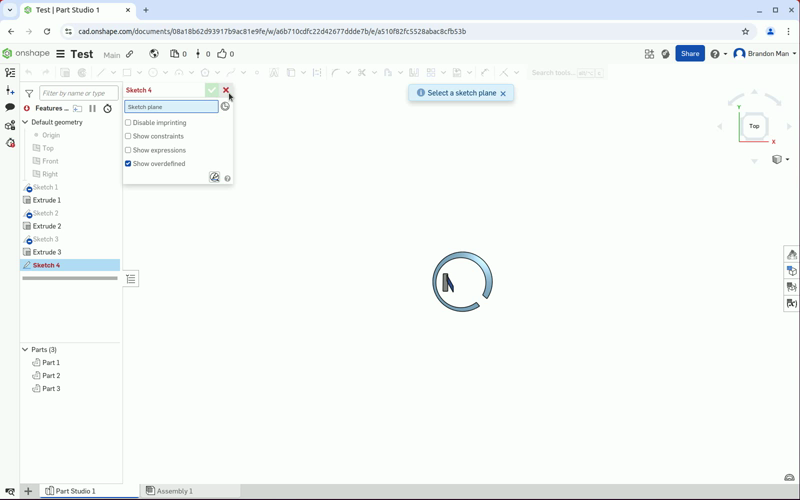
mouse_move(73, 150)
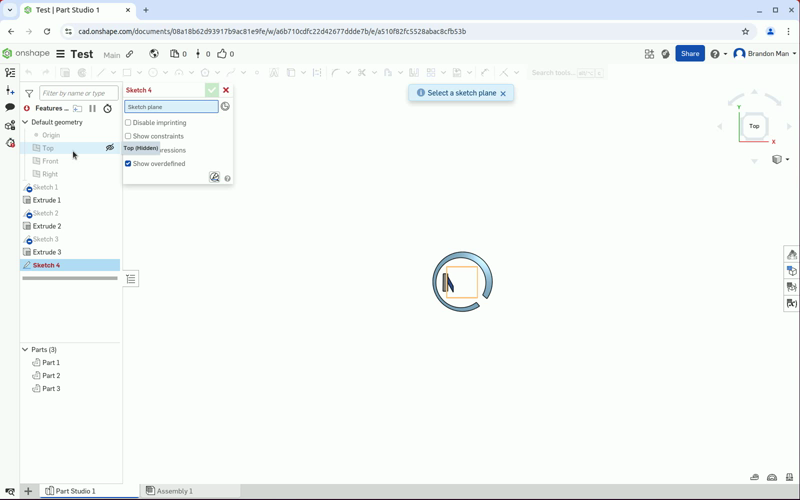
click(73, 150)
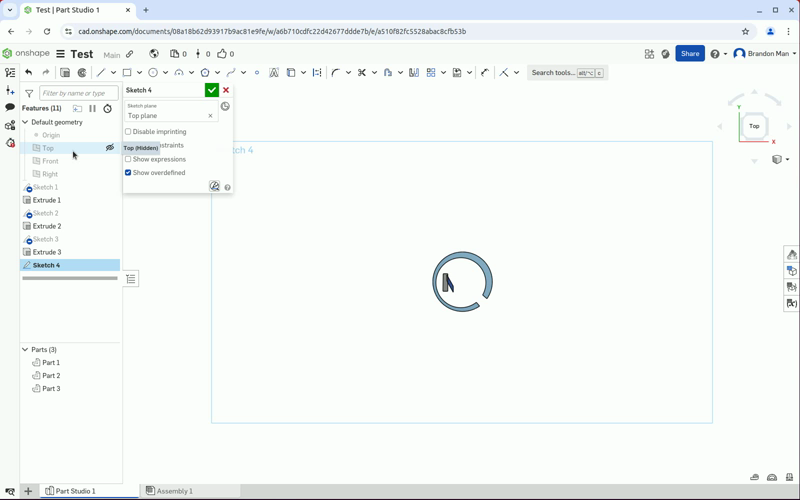
mouse_move(73, 352)
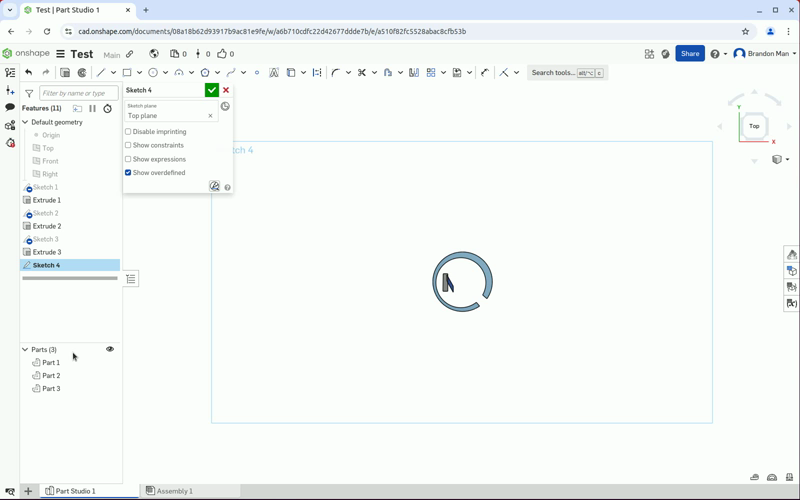
key(y)
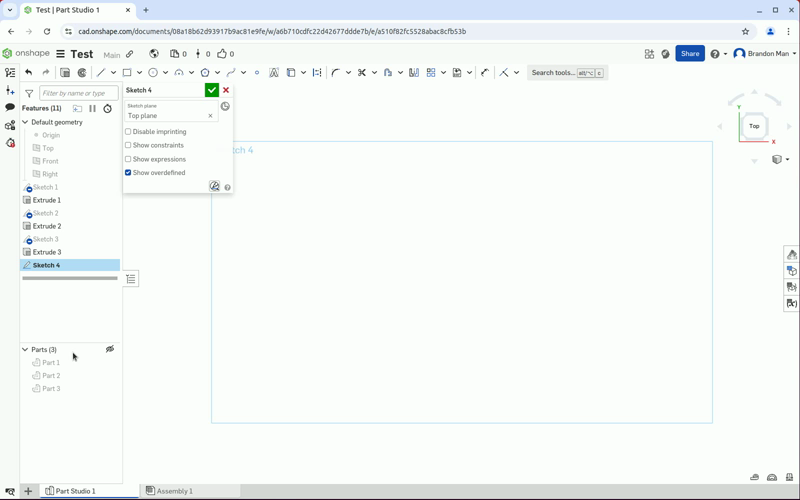
key(l)
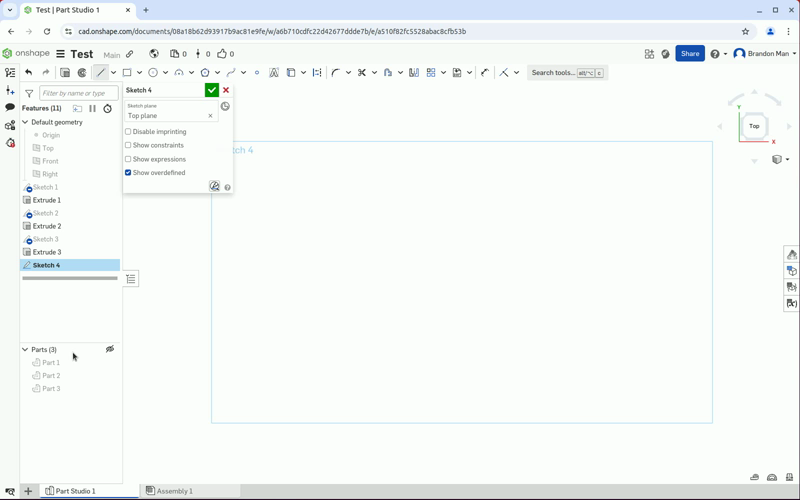
key_down(shift)
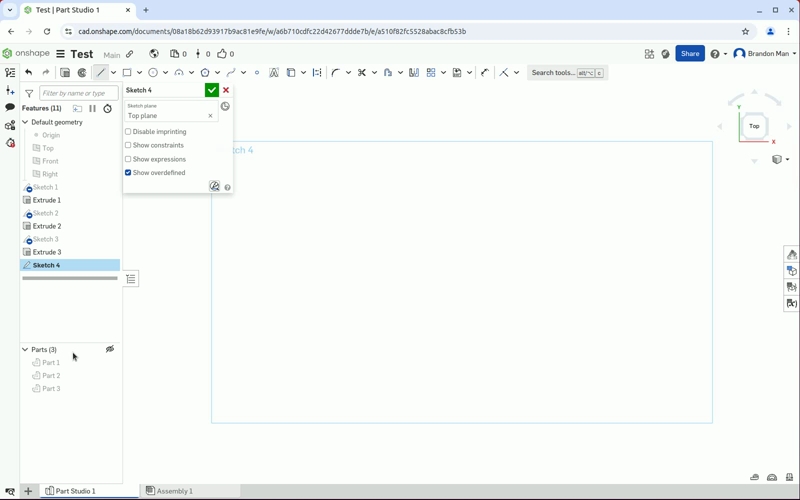
mouse_move(453, 291)
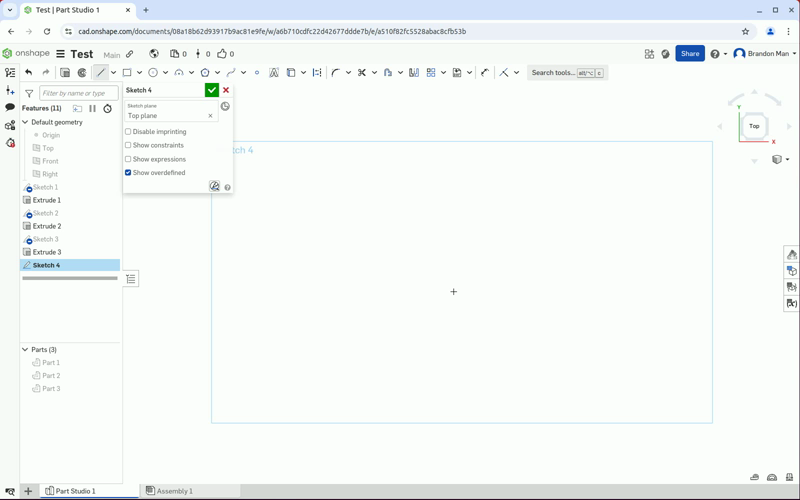
click(453, 291)
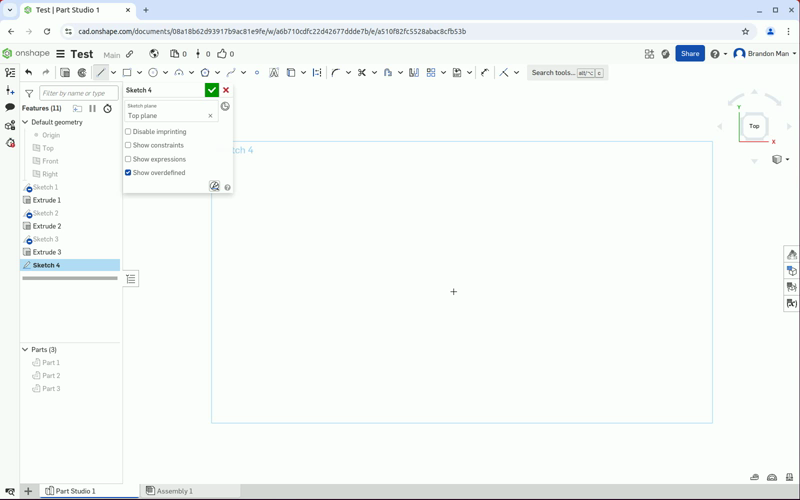
key_up(shift)
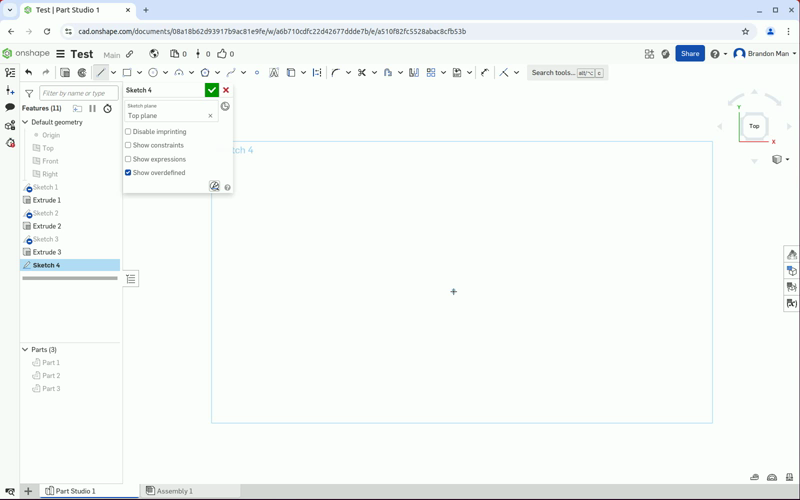
key_down(shift)
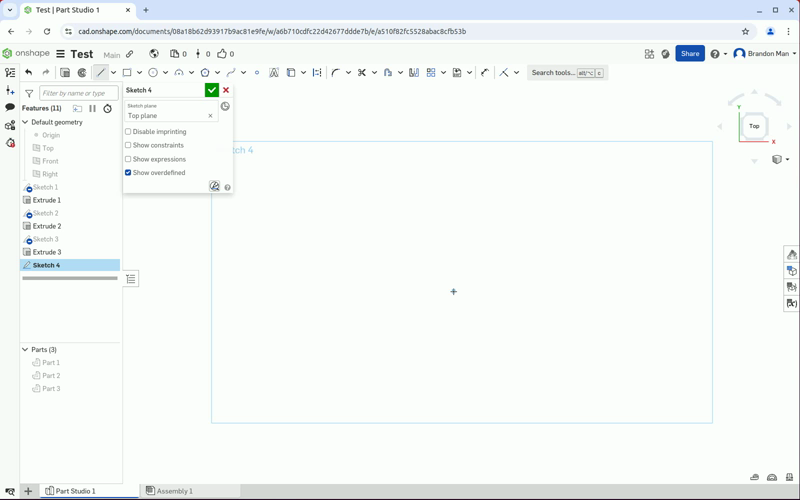
mouse_move(483, 291)
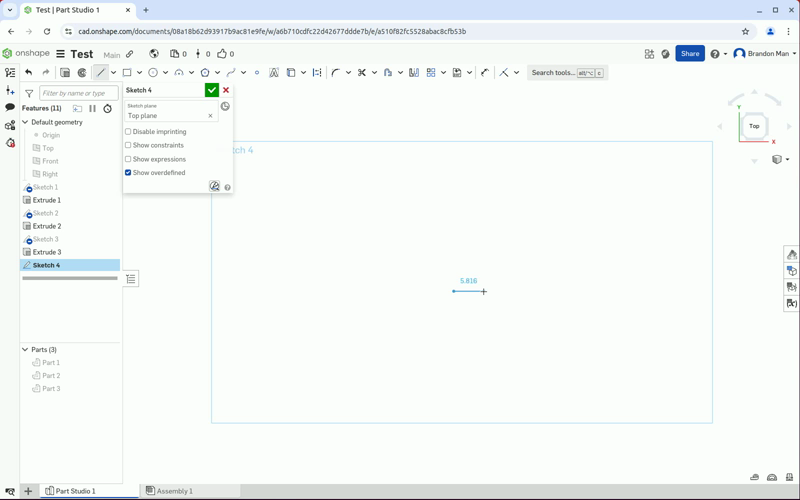
mouse_move(458, 291)
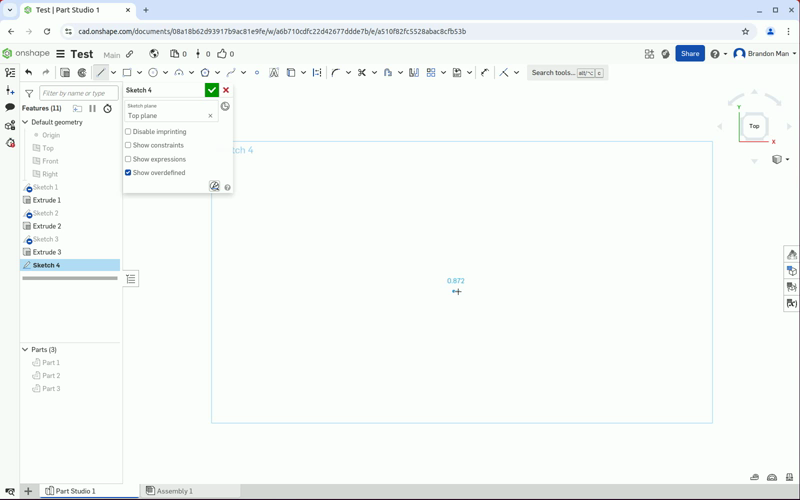
scroll(6)
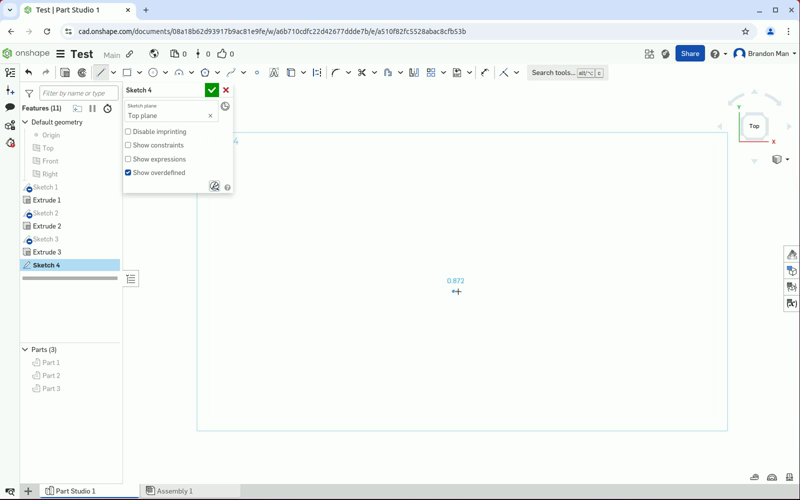
scroll(6)
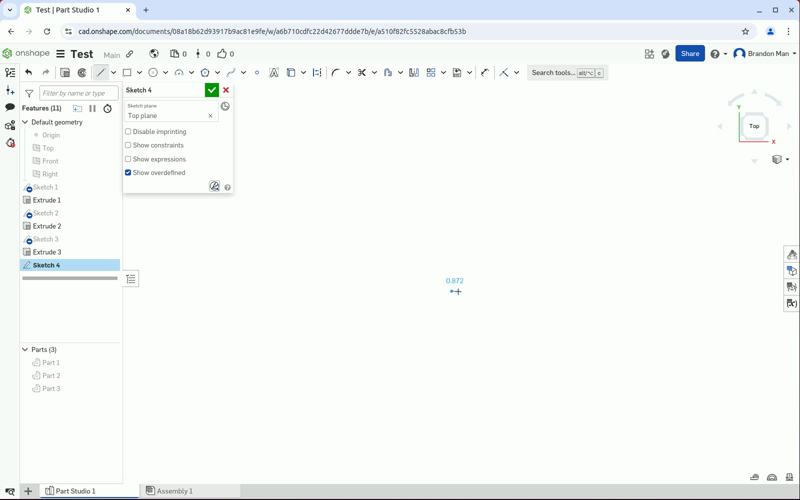
scroll(6)
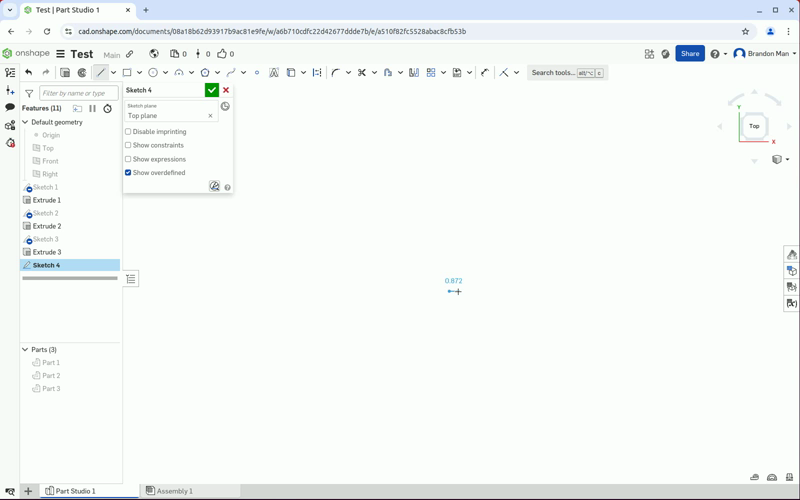
scroll(6)
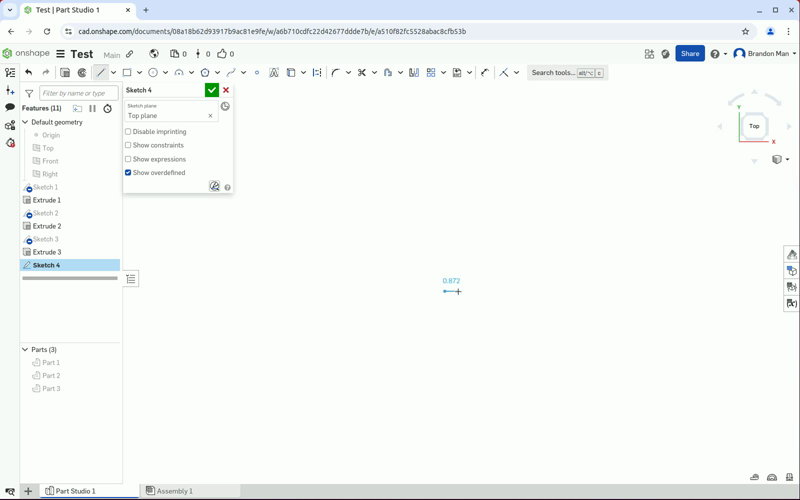
scroll(6)
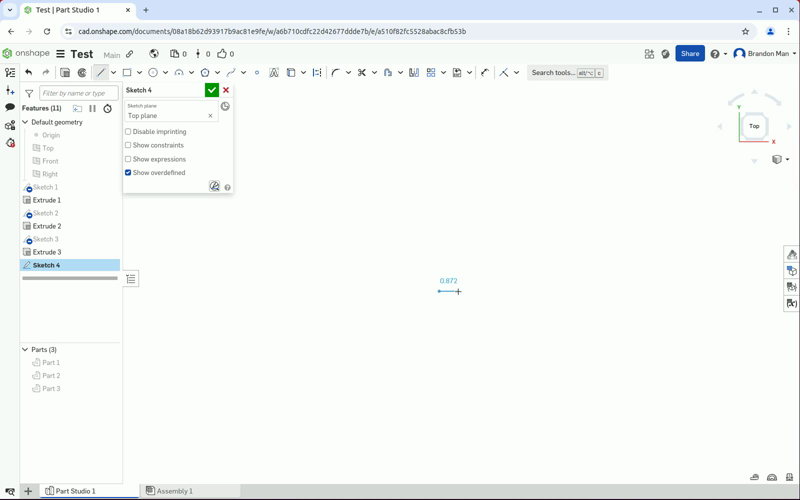
scroll(6)
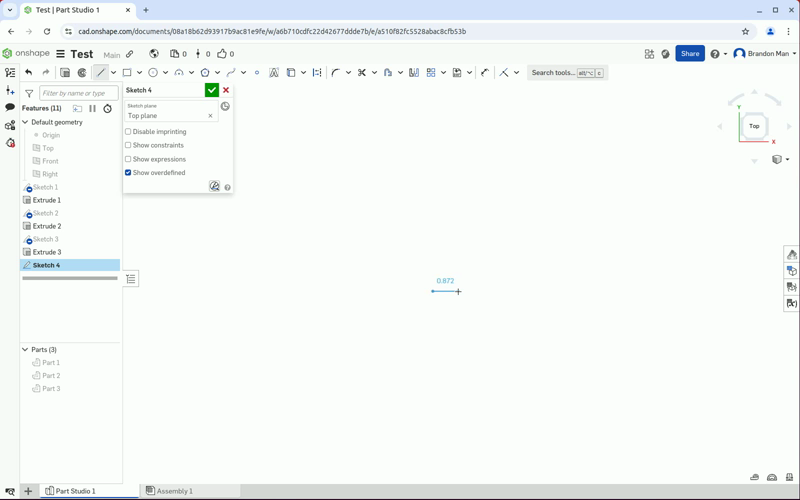
scroll(6)
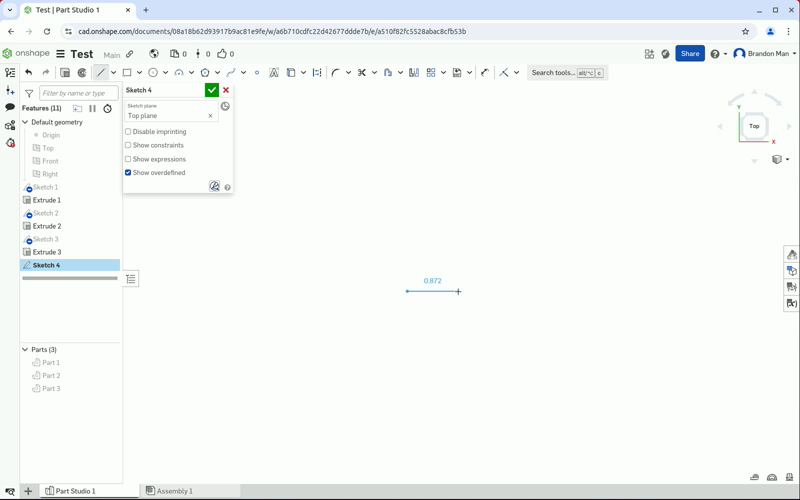
click(458, 291)
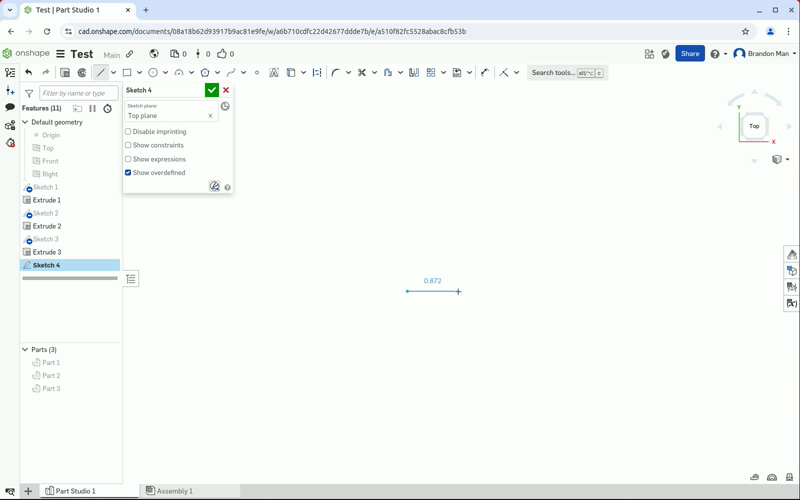
scroll(-6)
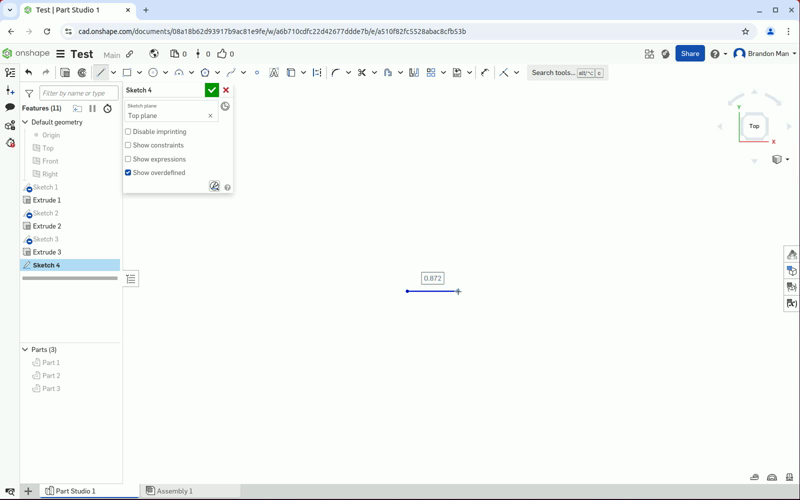
scroll(-6)
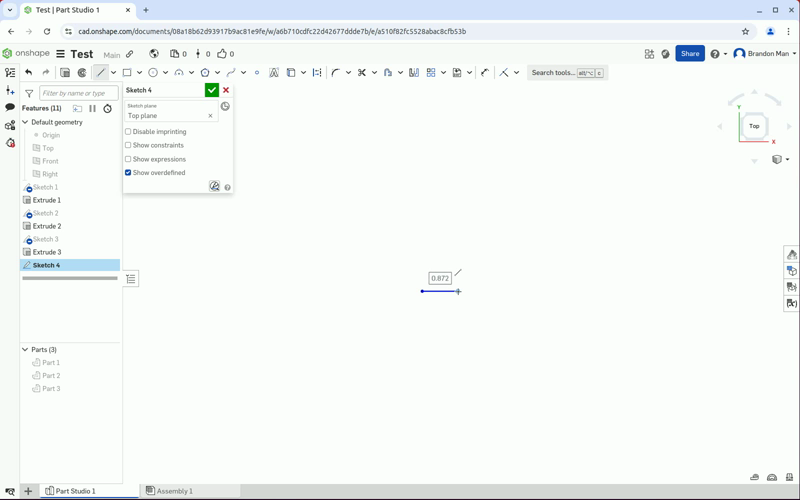
scroll(-6)
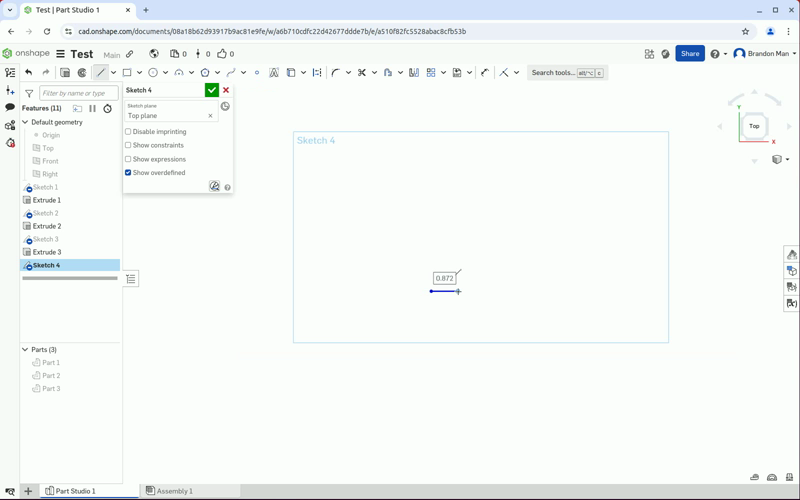
scroll(-6)
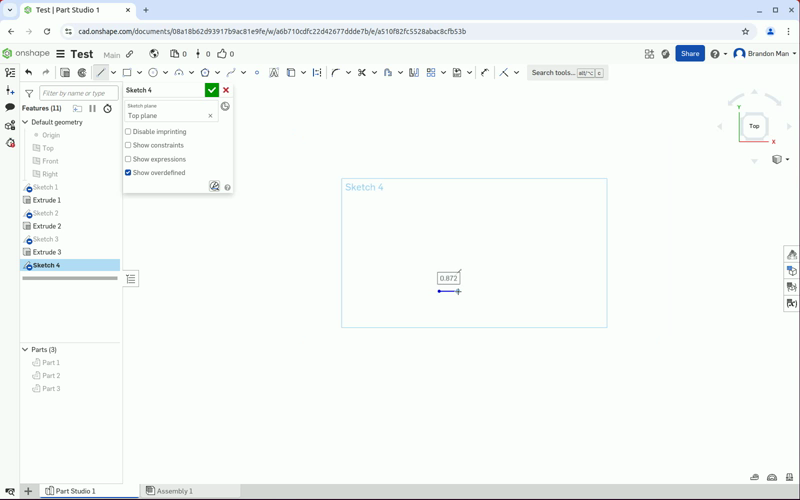
scroll(-6)
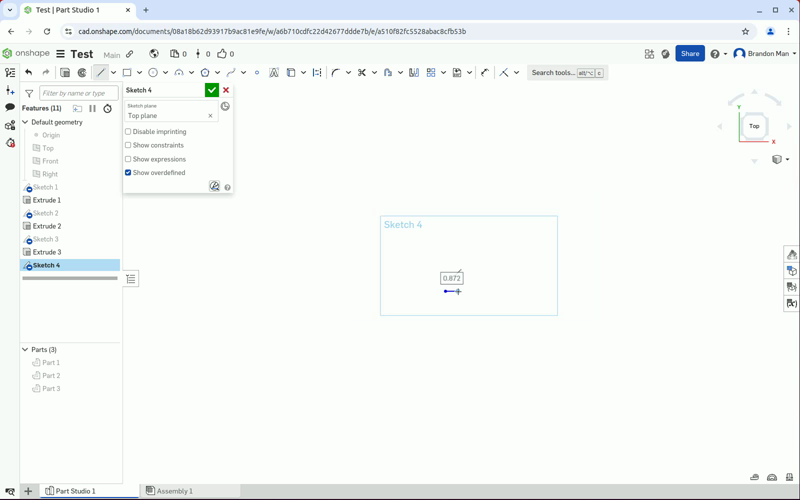
scroll(-6)
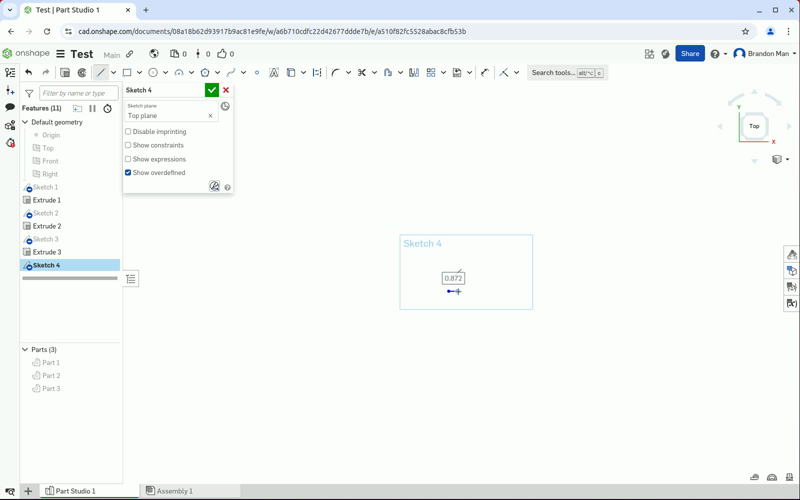
scroll(-6)
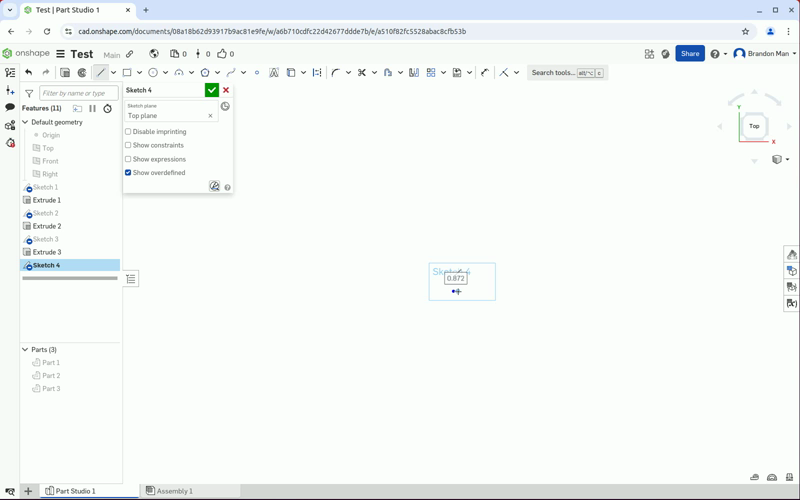
key_up(shift)
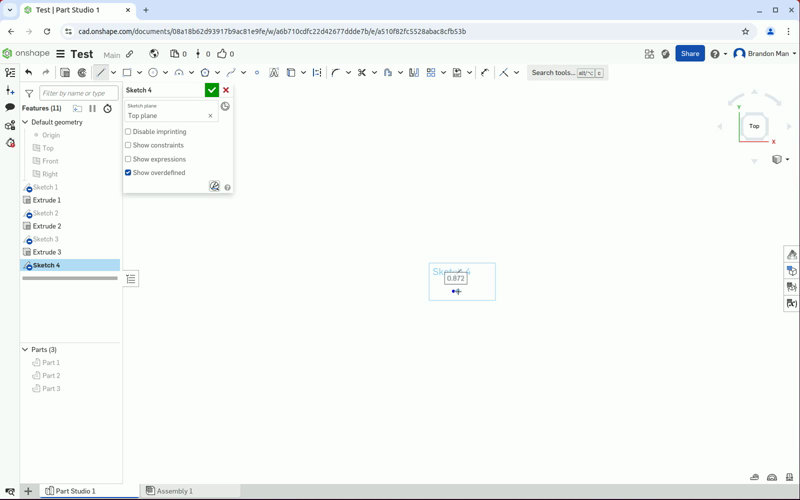
key_down(shift)
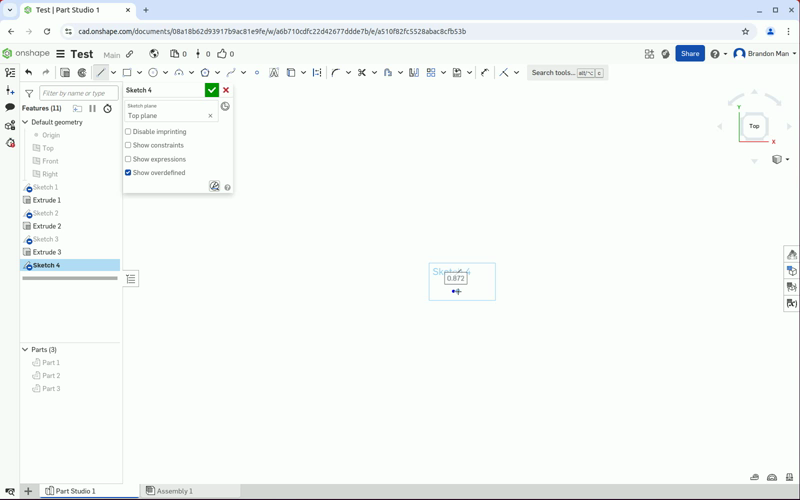
mouse_move(488, 291)
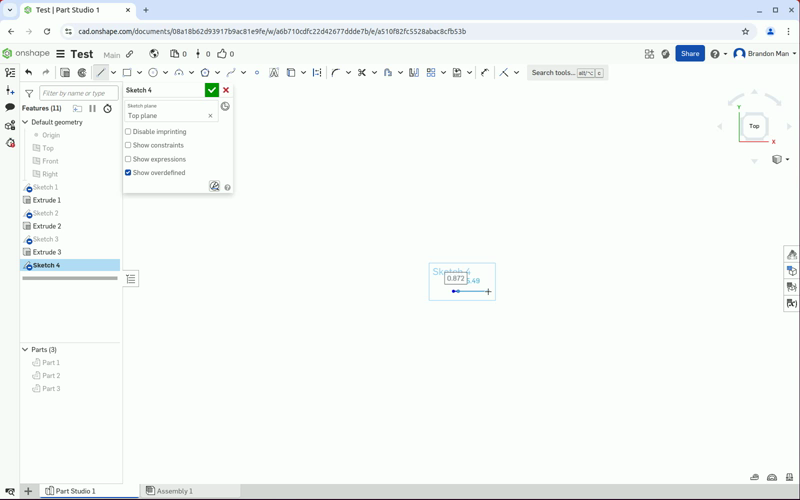
mouse_move(458, 273)
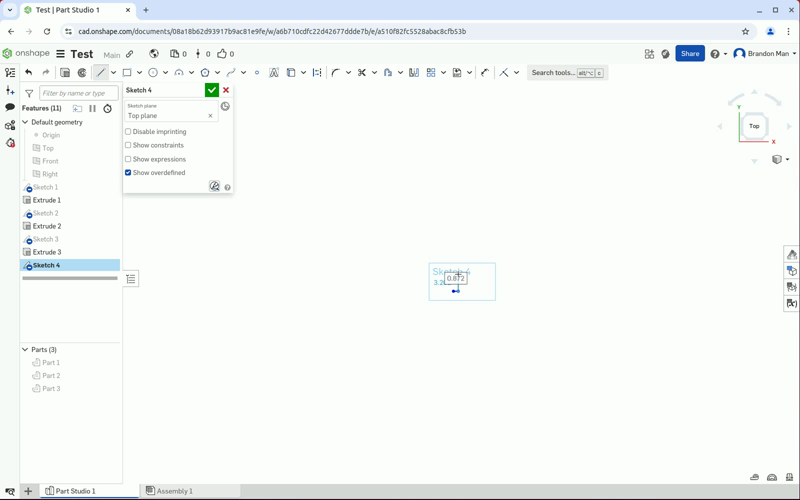
click(458, 273)
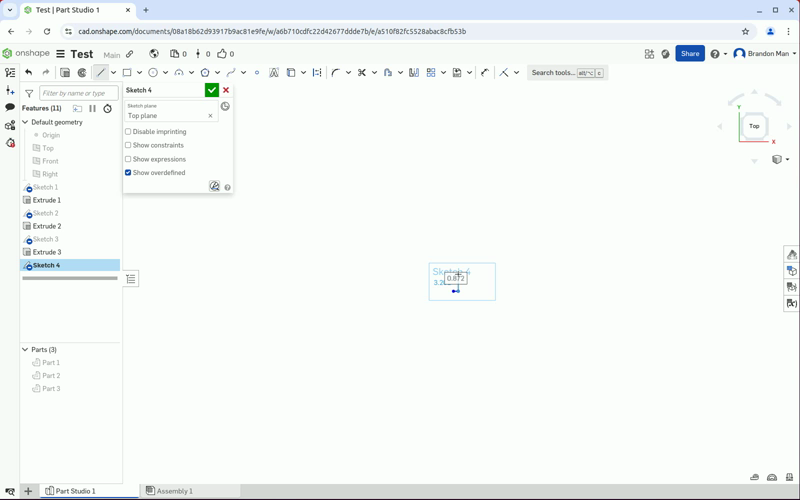
key_up(shift)
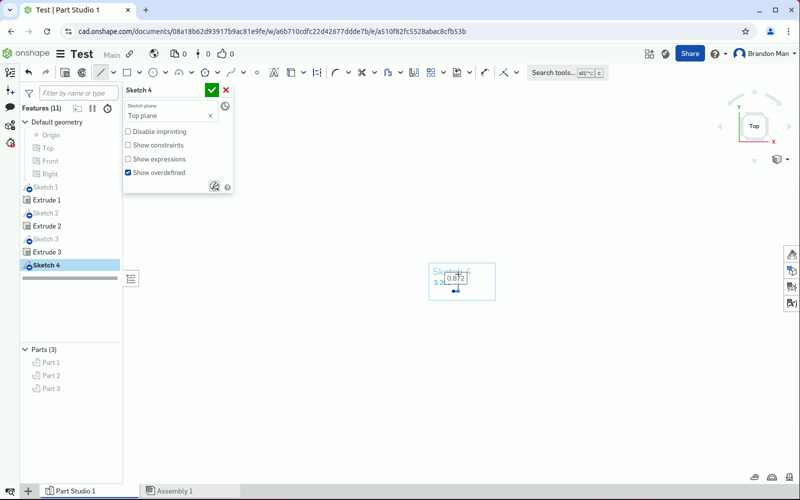
key_down(shift)
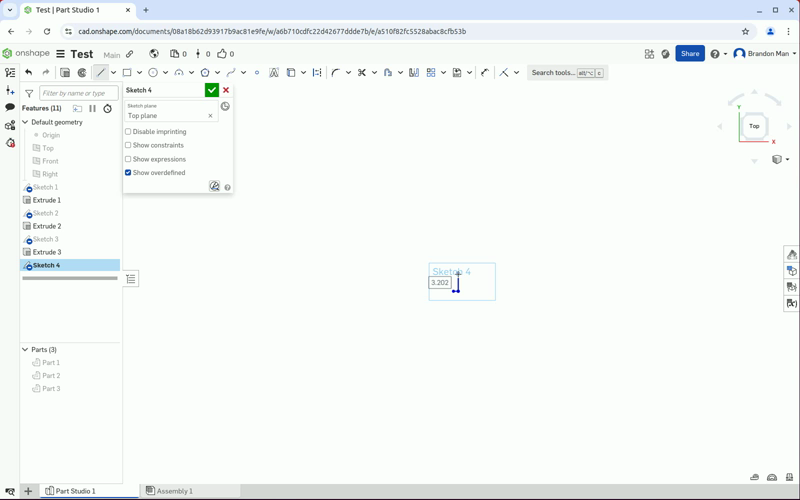
mouse_move(488, 273)
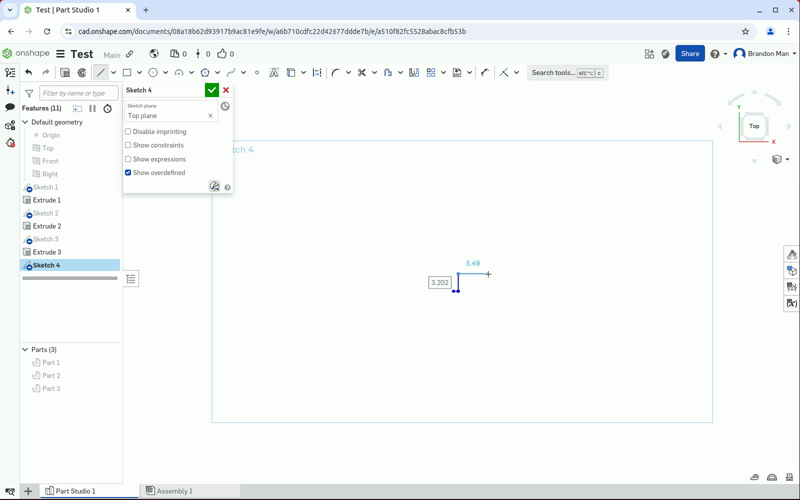
mouse_move(453, 273)
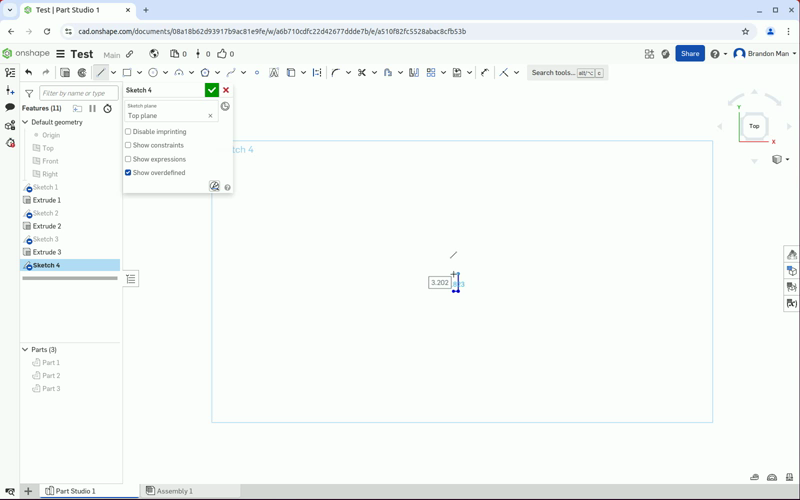
scroll(6)
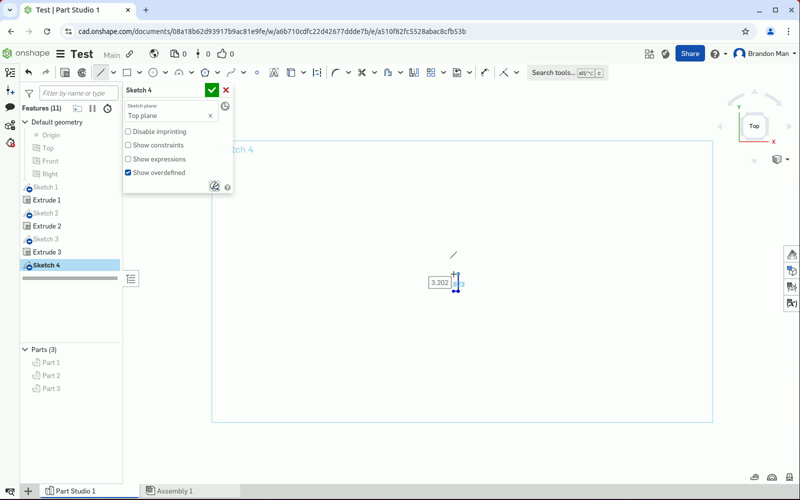
scroll(6)
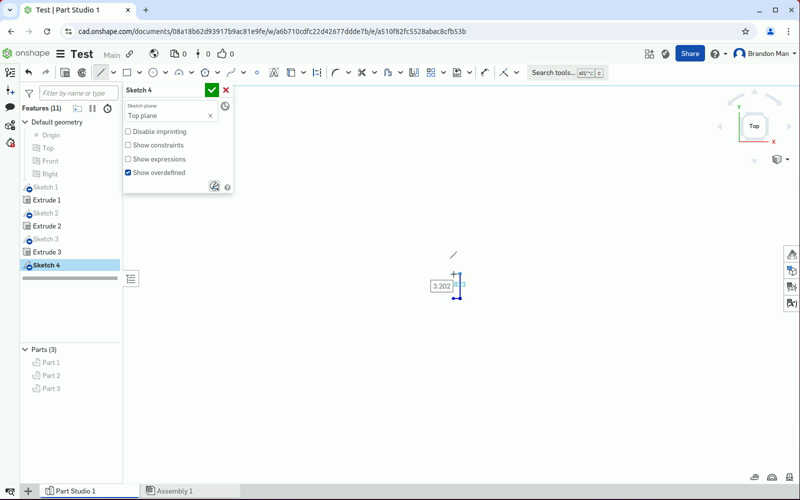
scroll(6)
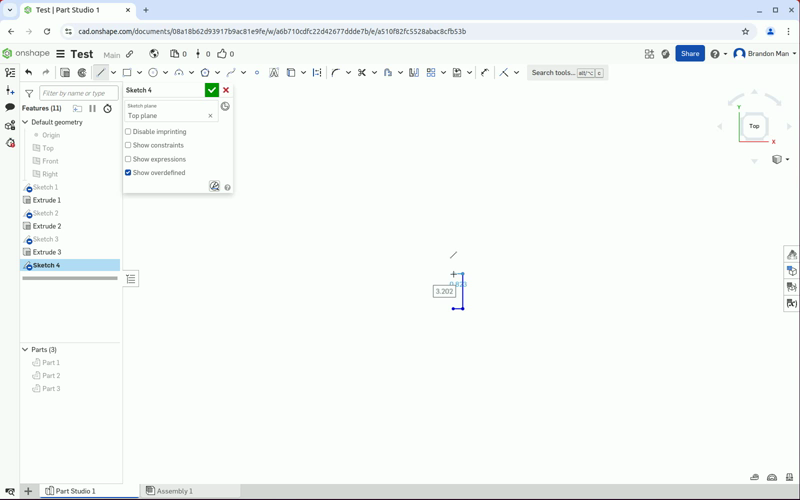
scroll(6)
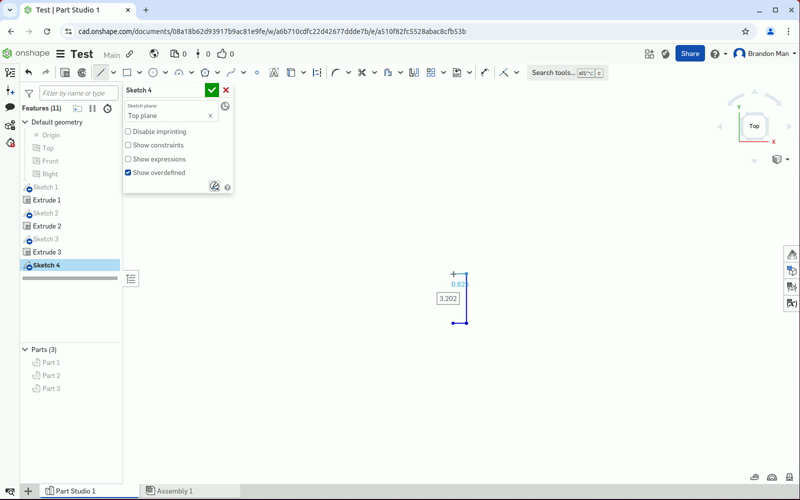
scroll(6)
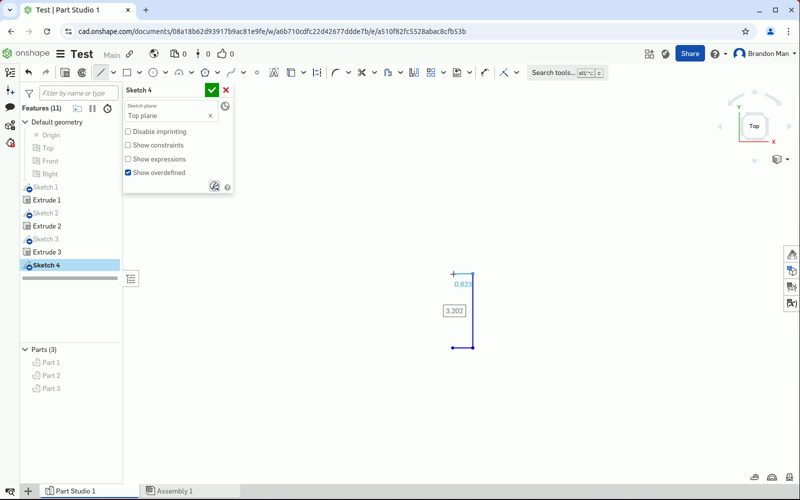
scroll(6)
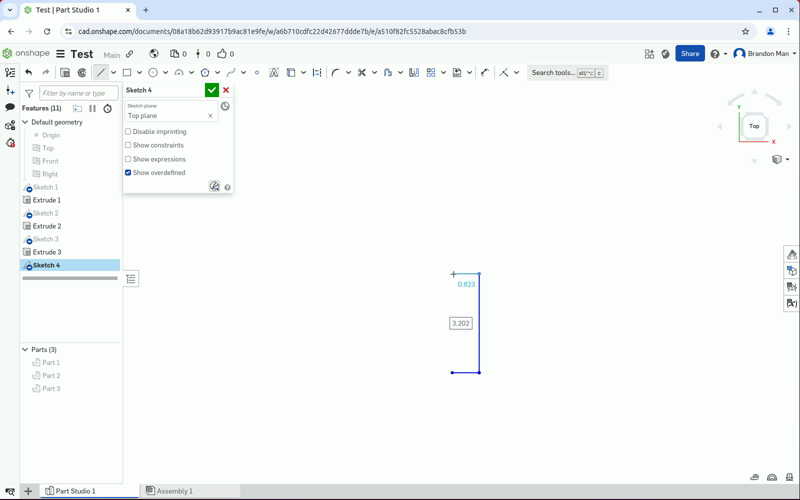
scroll(6)
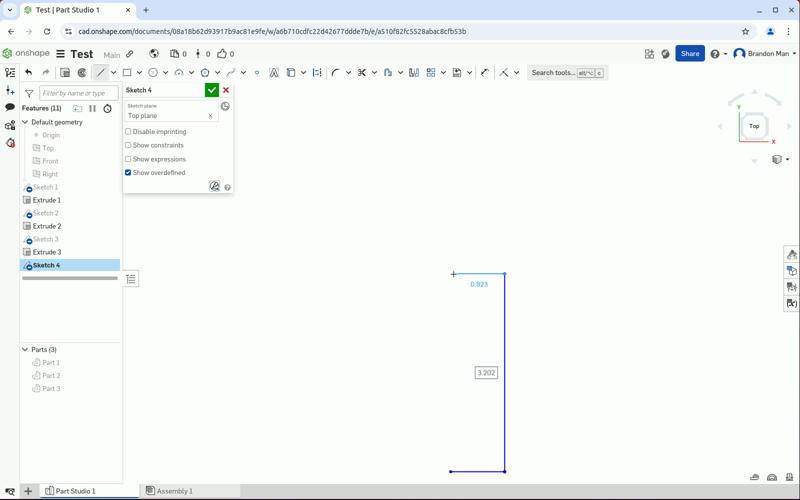
click(453, 273)
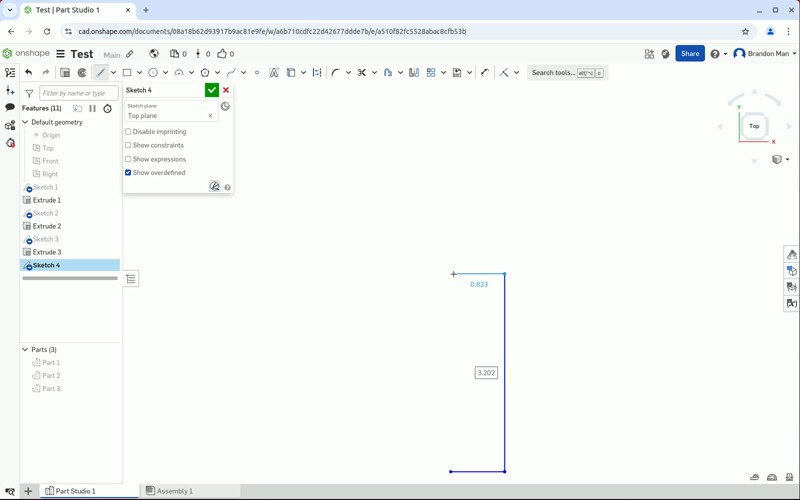
scroll(-6)
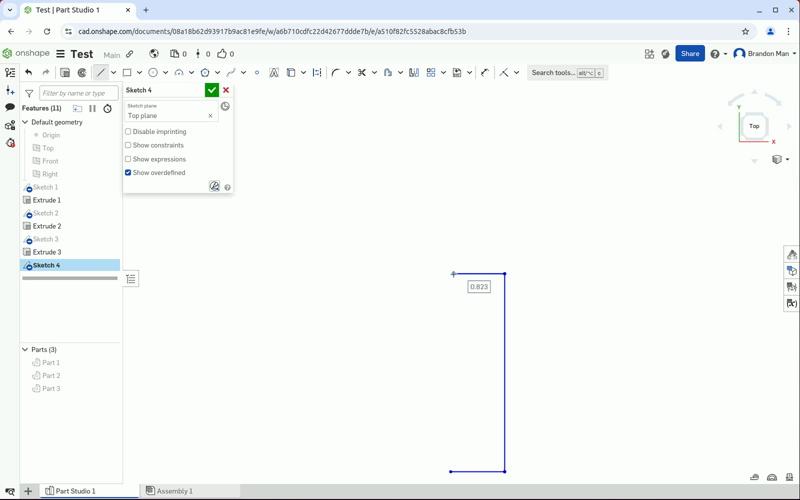
scroll(-6)
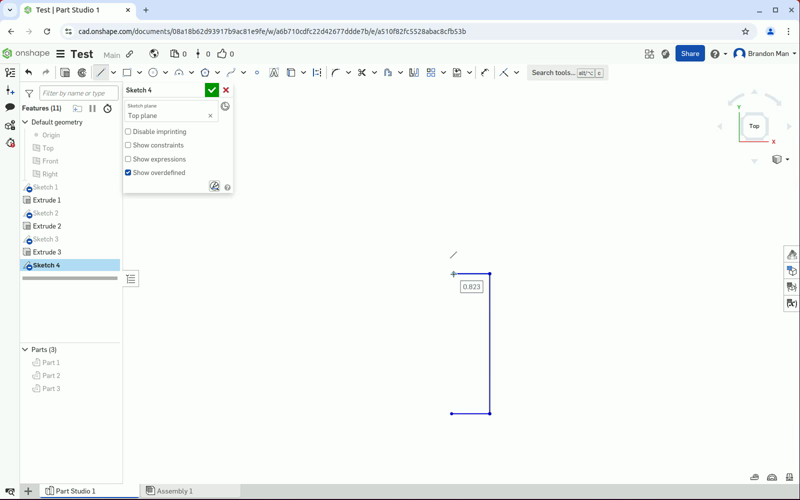
scroll(-6)
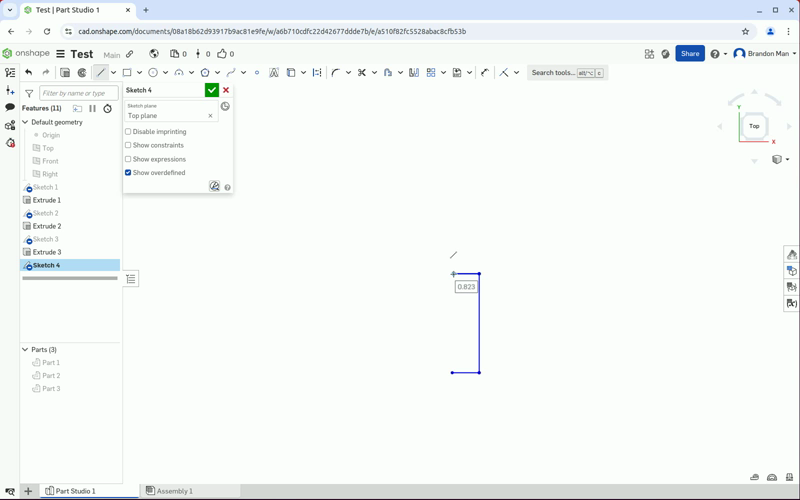
scroll(-6)
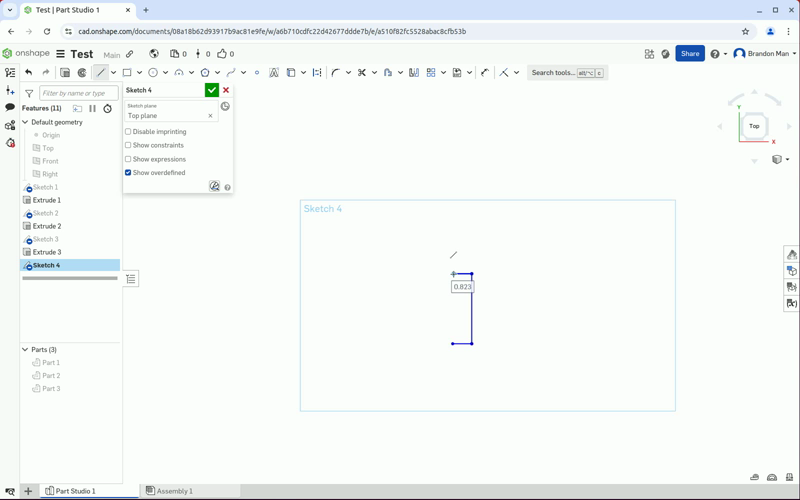
scroll(-6)
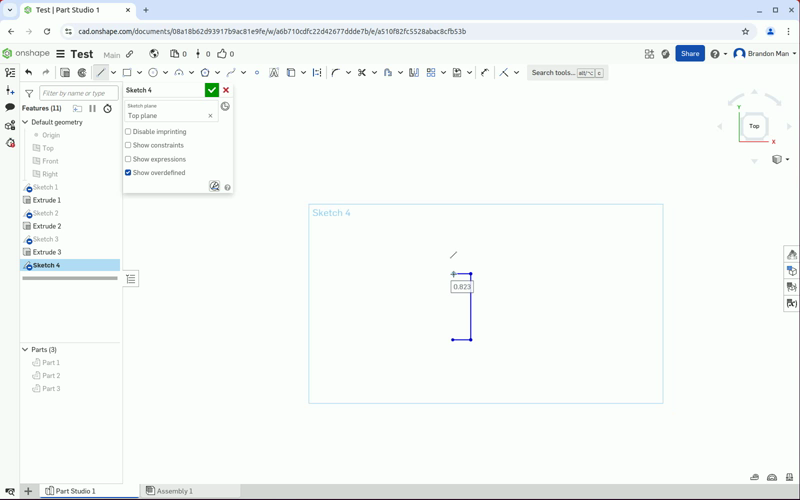
scroll(-6)
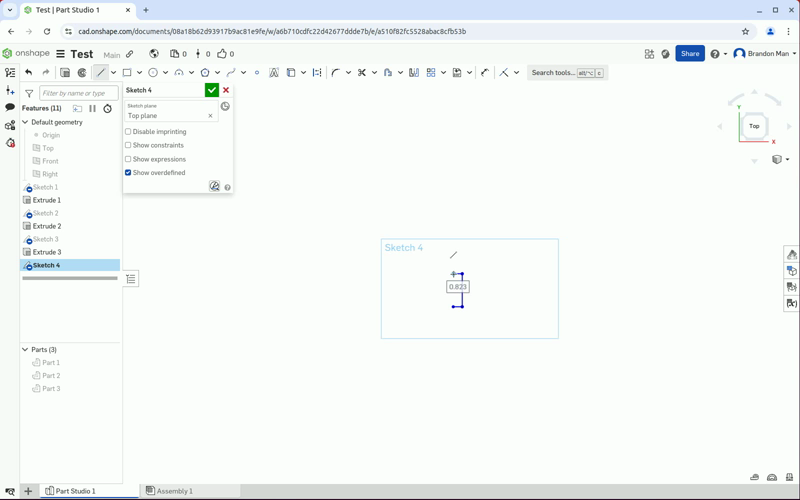
scroll(-6)
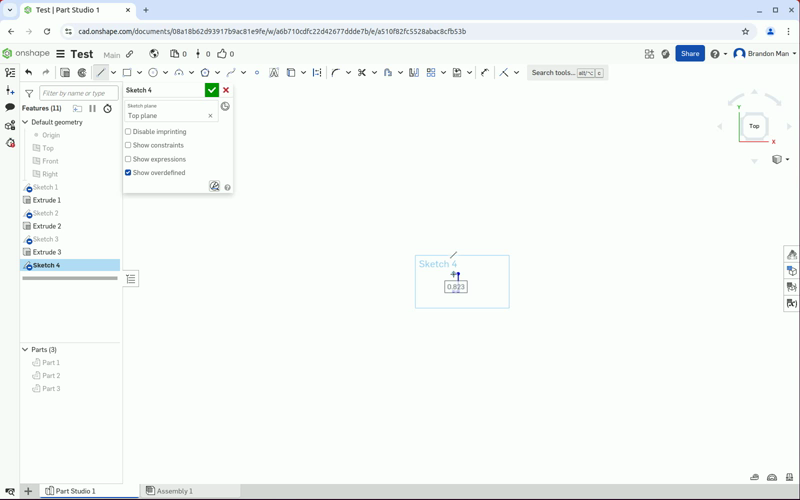
key_up(shift)
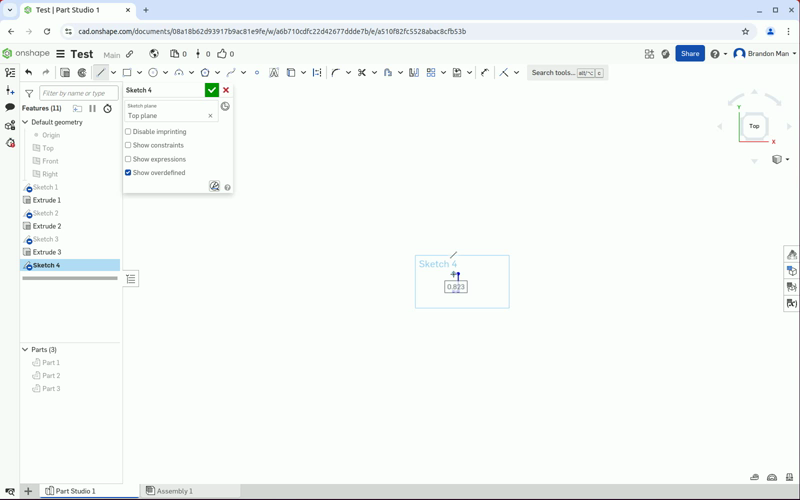
key_down(shift)
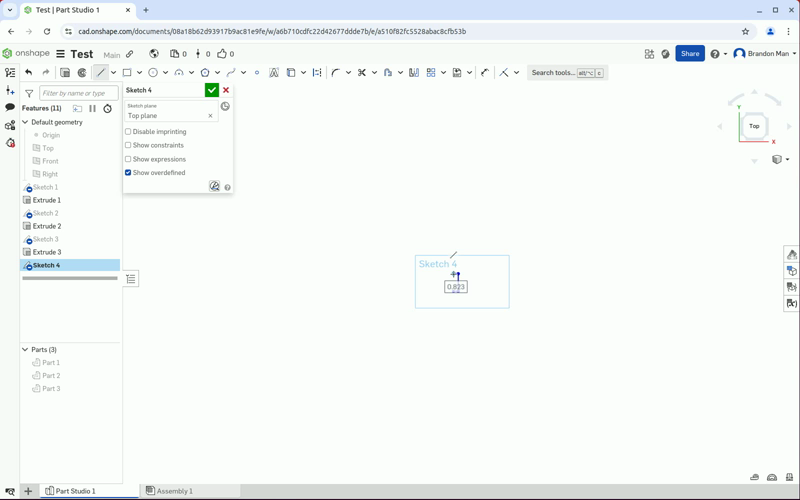
mouse_move(483, 273)
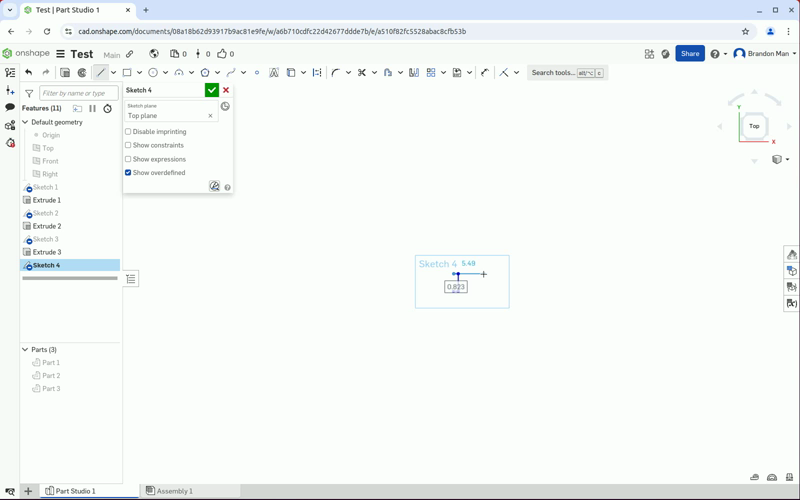
mouse_move(453, 285)
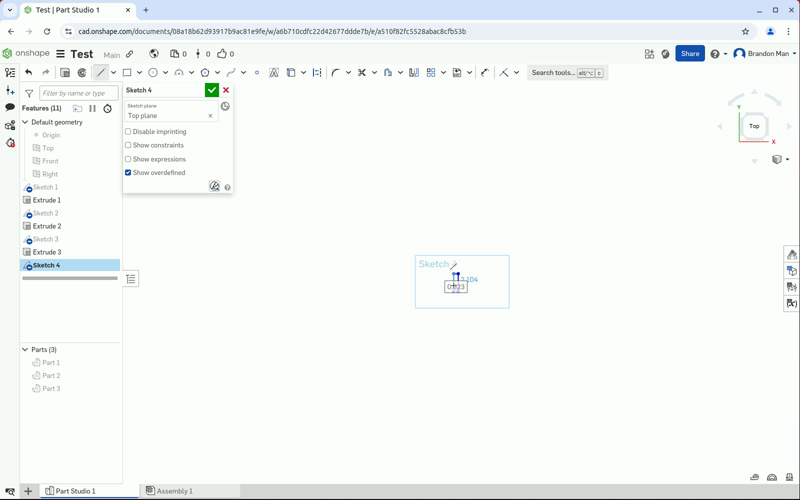
click(453, 285)
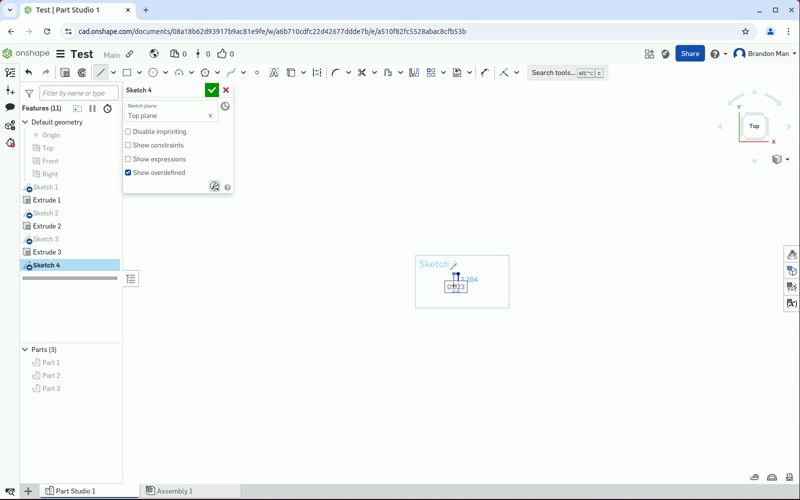
key_up(shift)
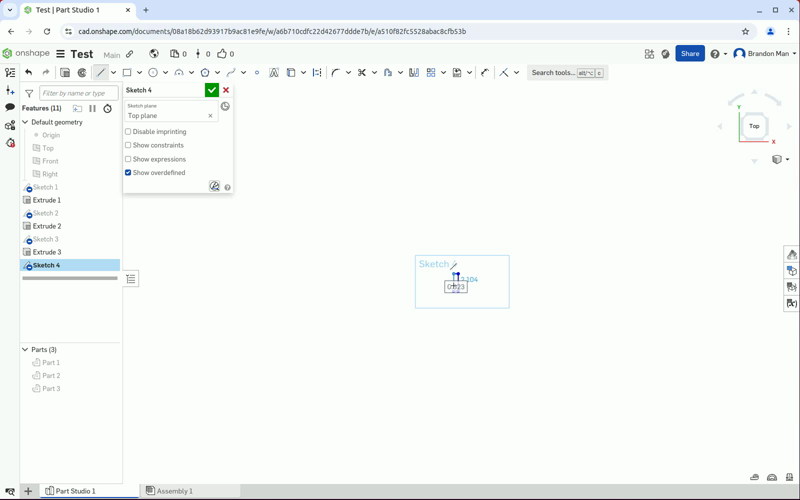
mouse_move(483, 285)
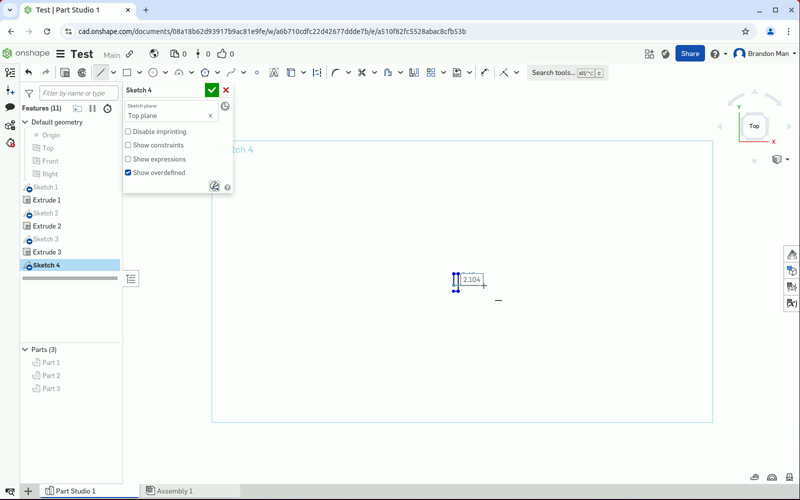
key_down(shift)
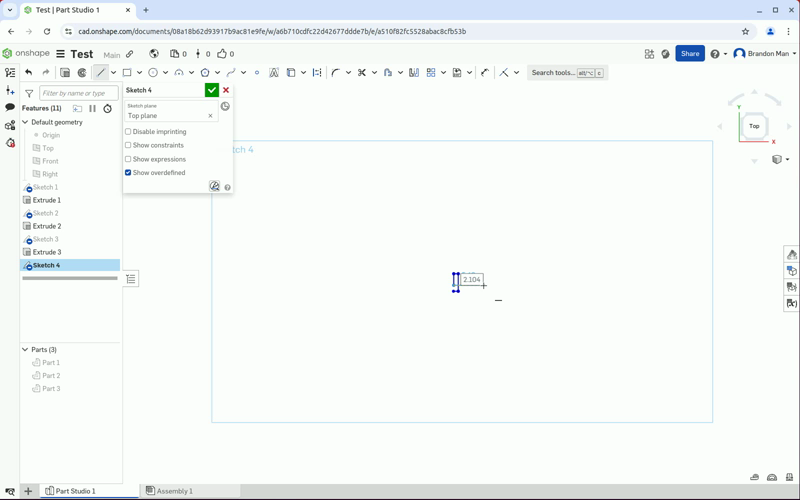
mouse_move(453, 291)
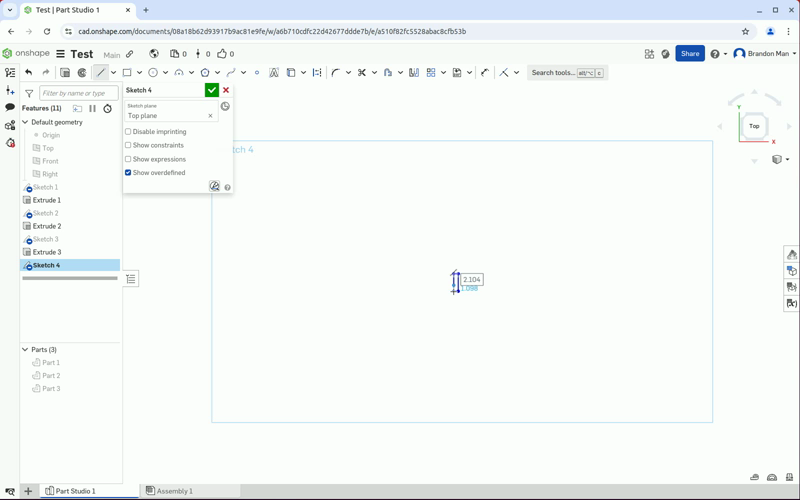
scroll(6)
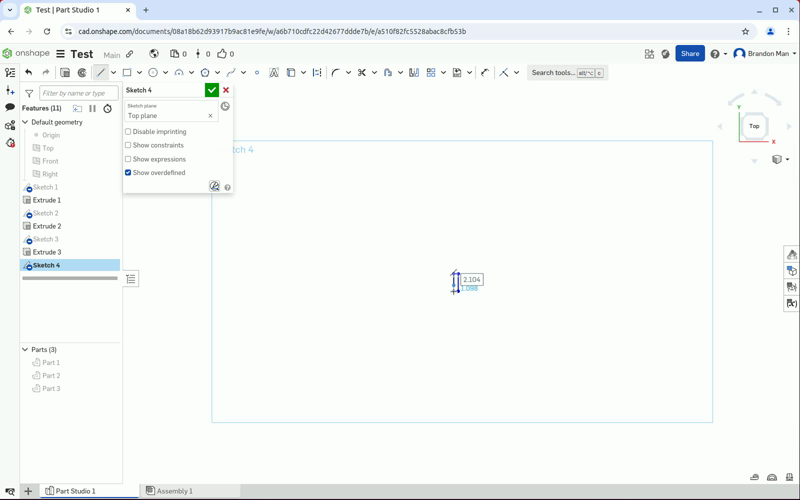
scroll(6)
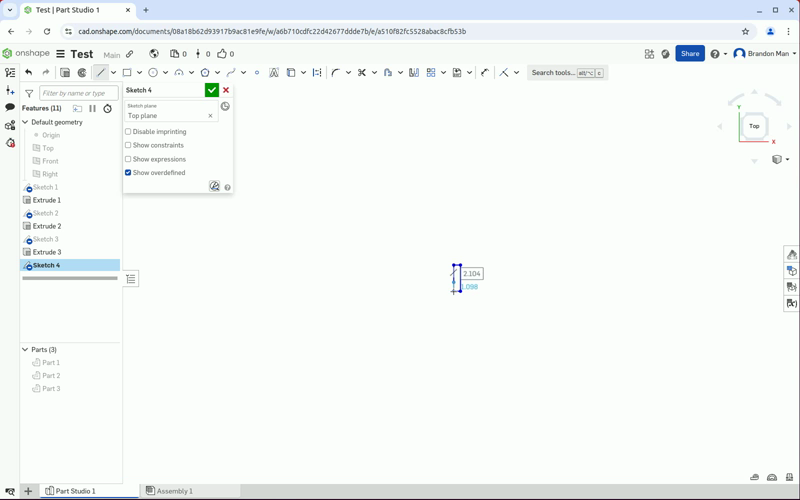
scroll(6)
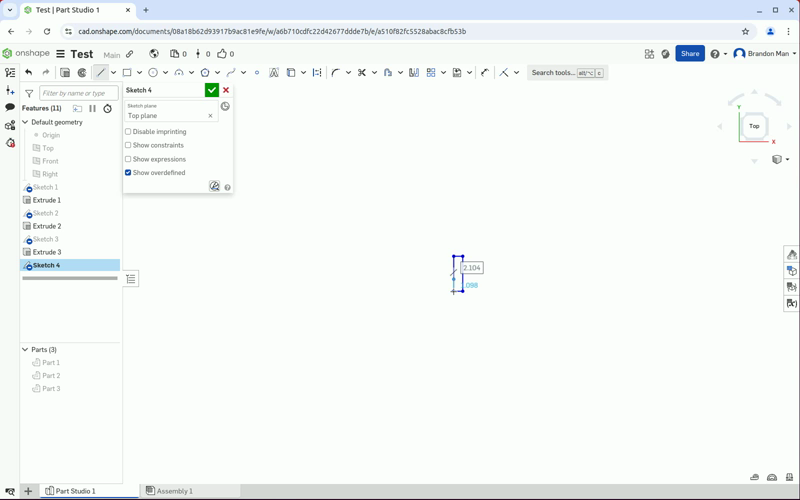
scroll(6)
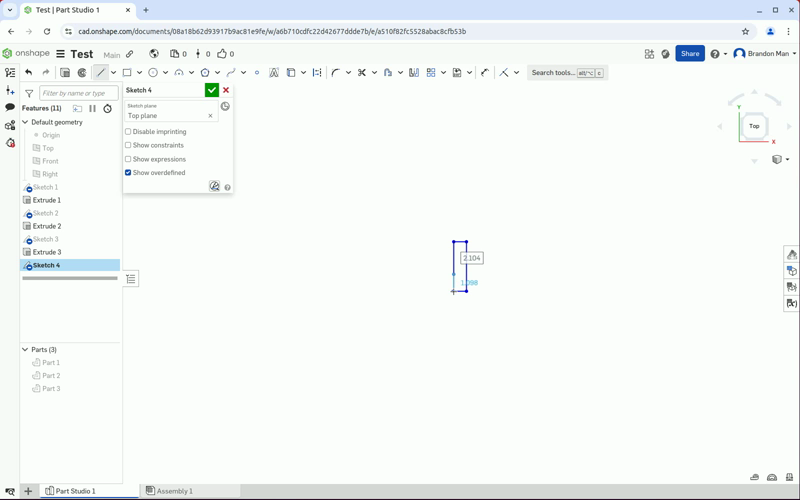
scroll(6)
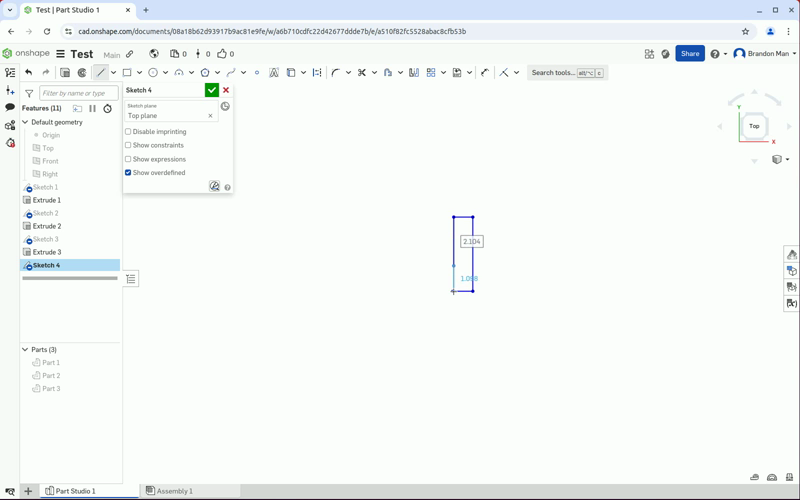
scroll(6)
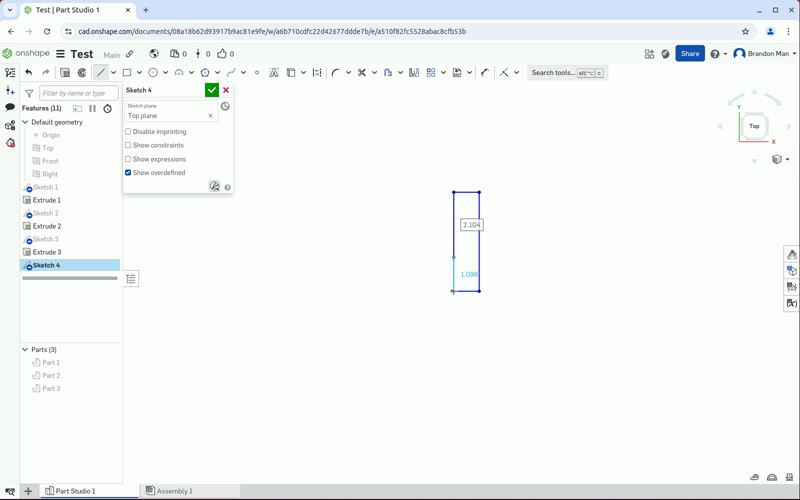
scroll(6)
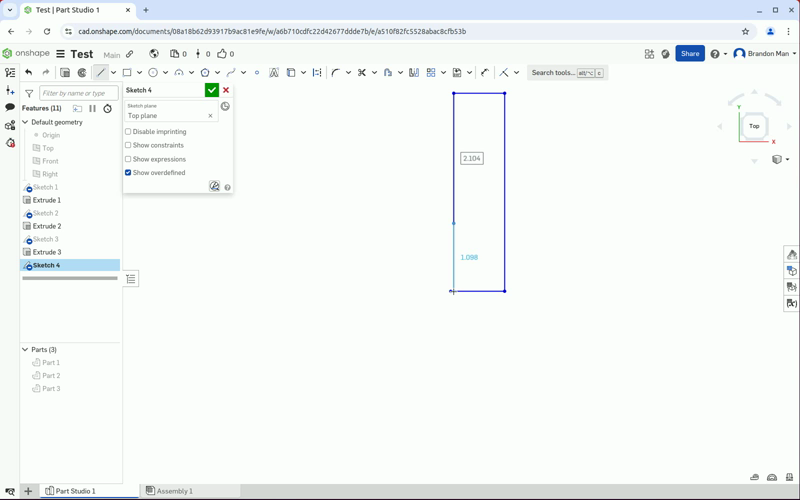
key_up(shift)
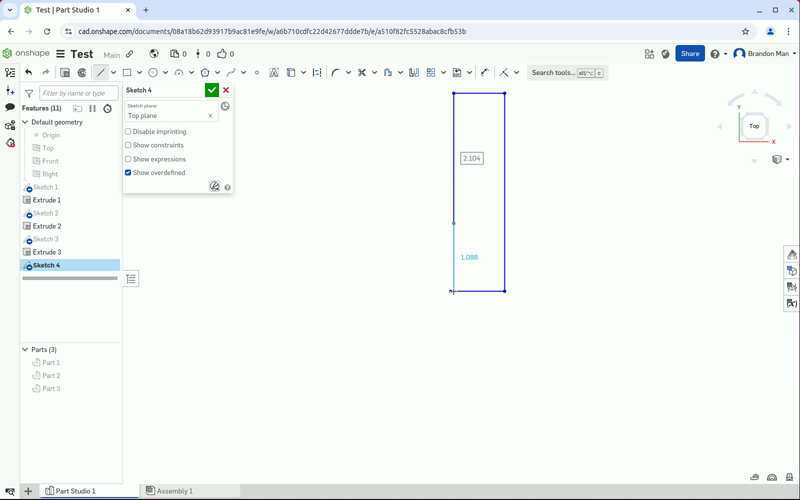
click(453, 291)
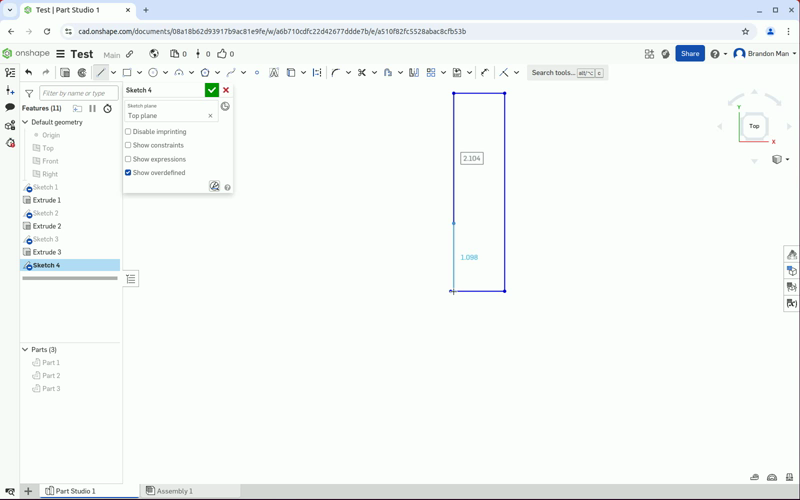
scroll(-6)
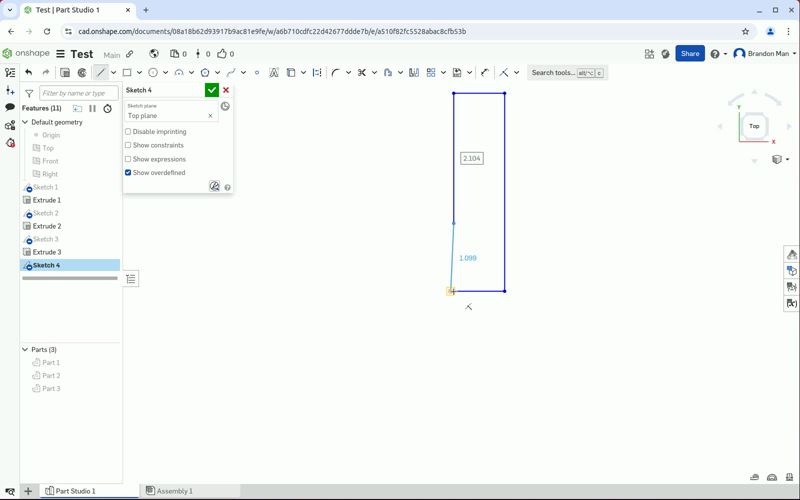
scroll(-6)
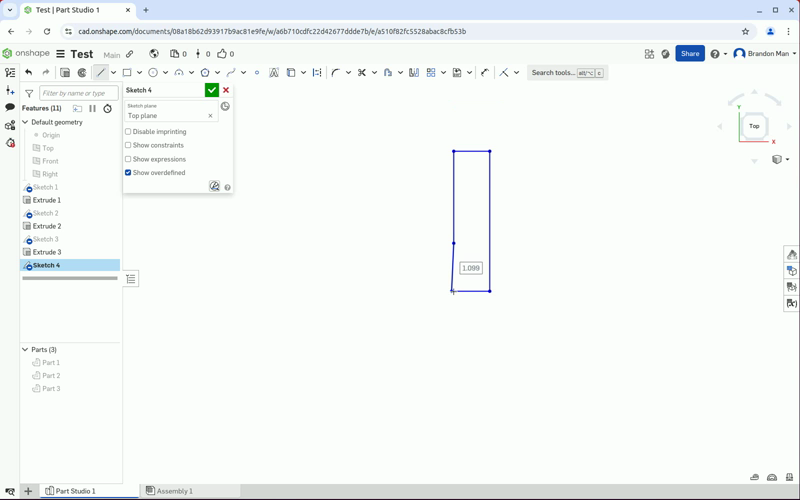
scroll(-6)
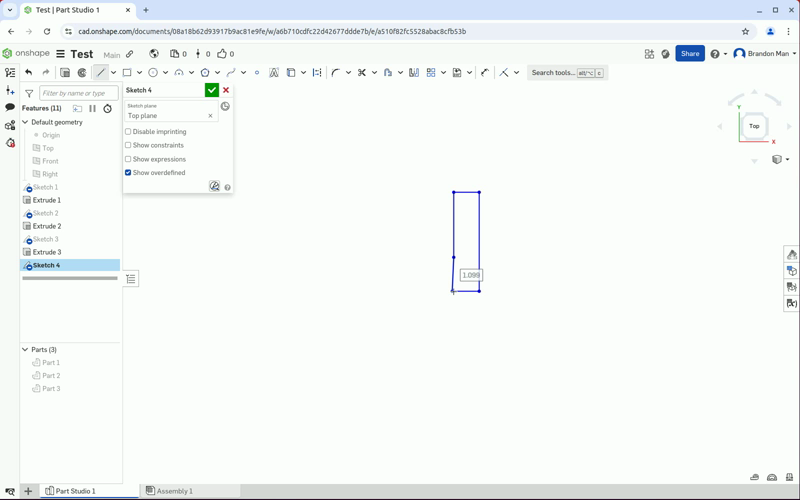
scroll(-6)
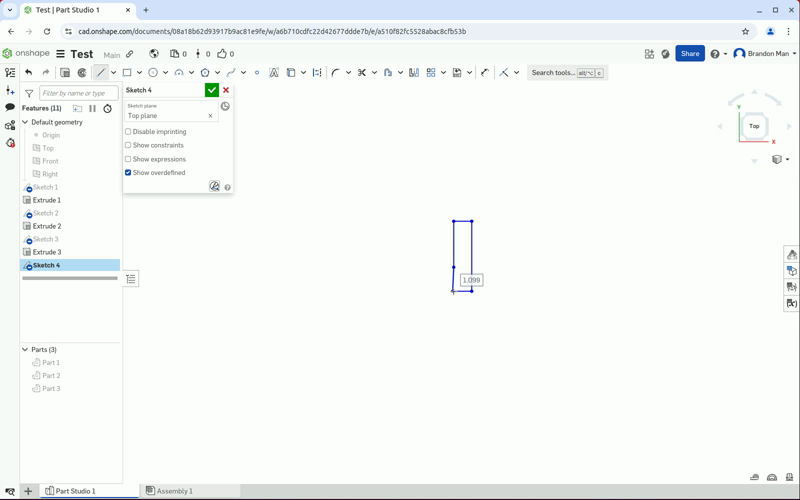
scroll(-6)
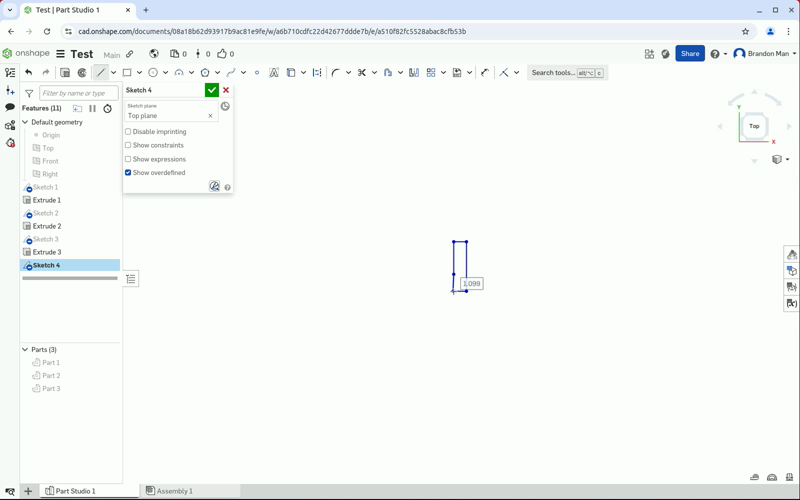
scroll(-6)
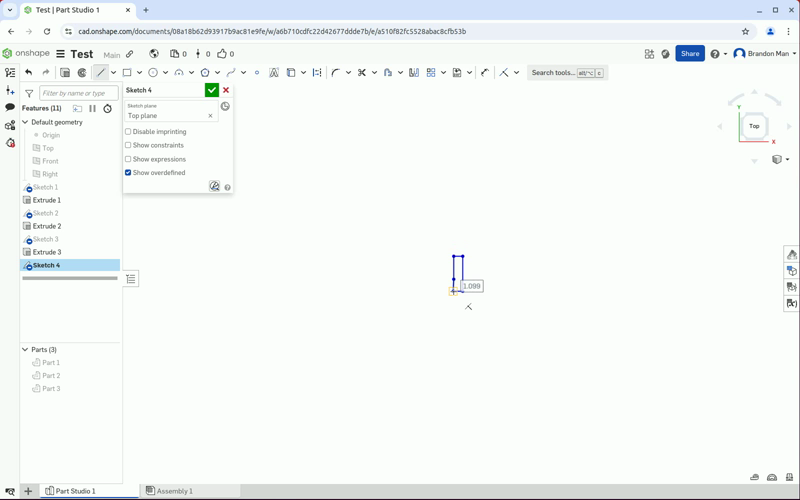
scroll(-6)
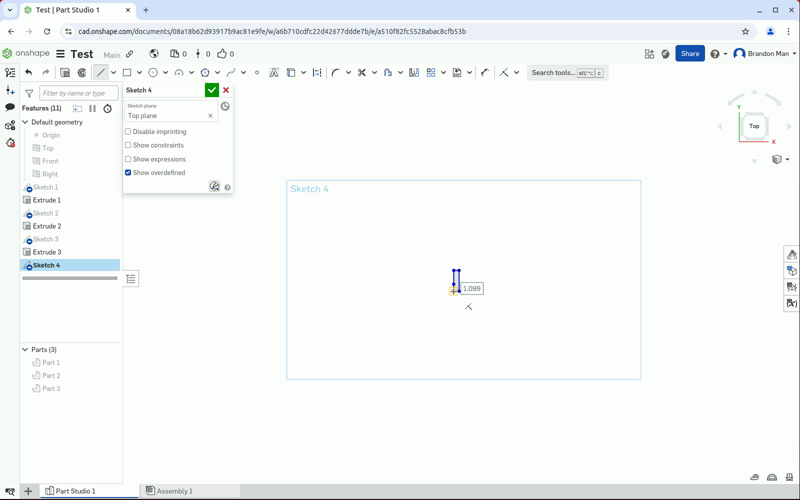
key(esc)
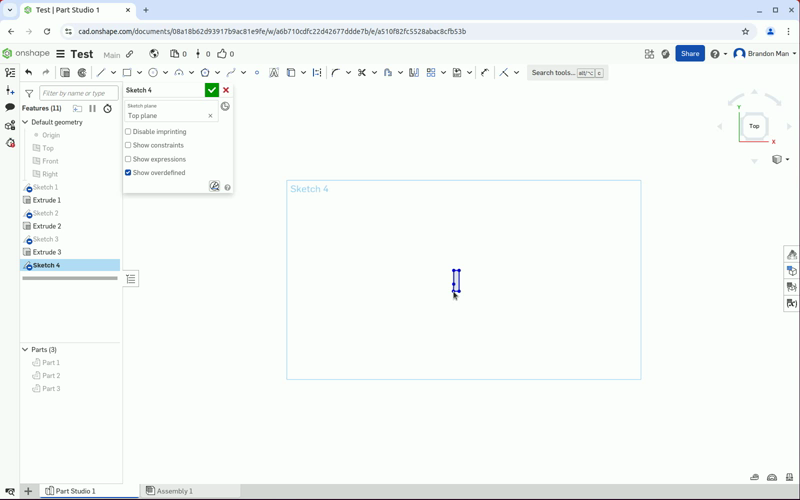
mouse_move(456, 278)
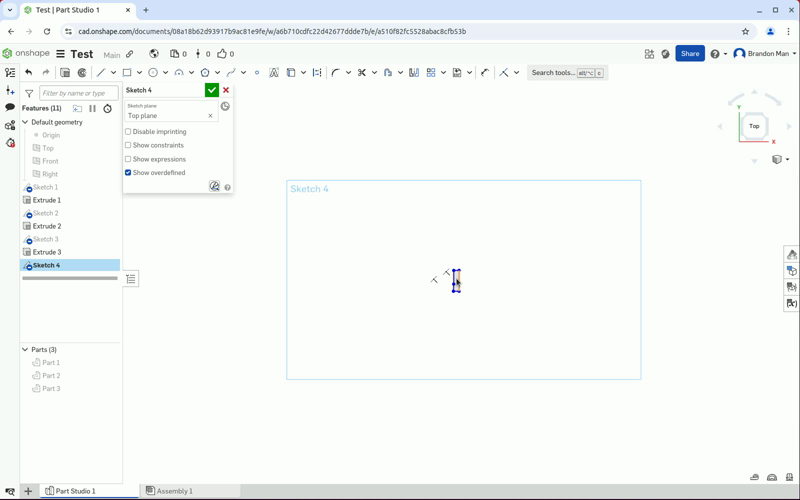
scroll(6)
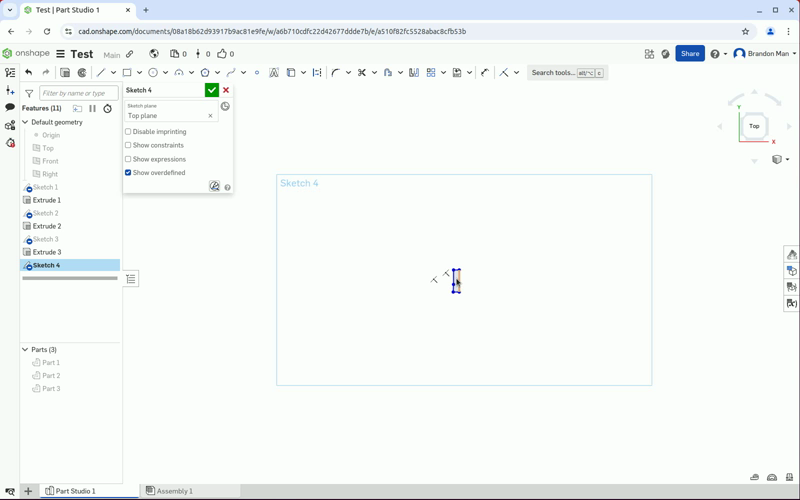
scroll(6)
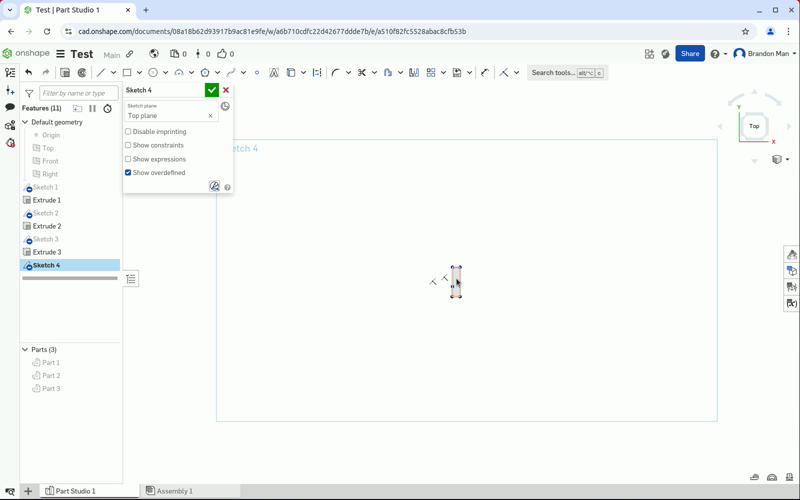
scroll(6)
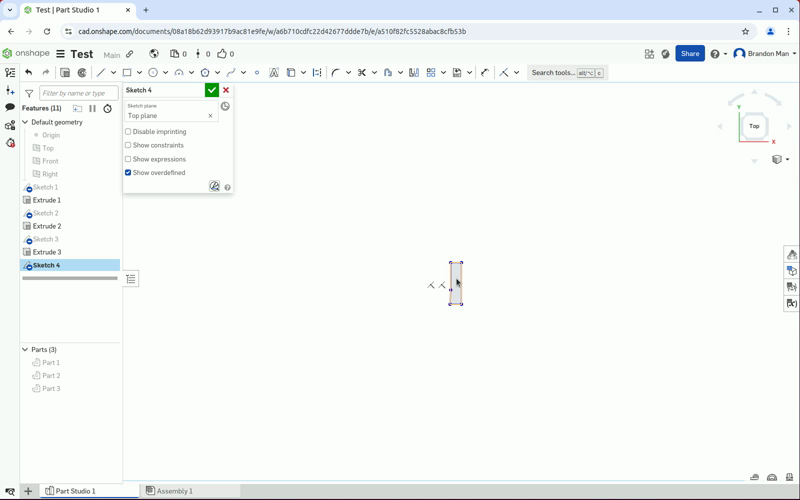
scroll(6)
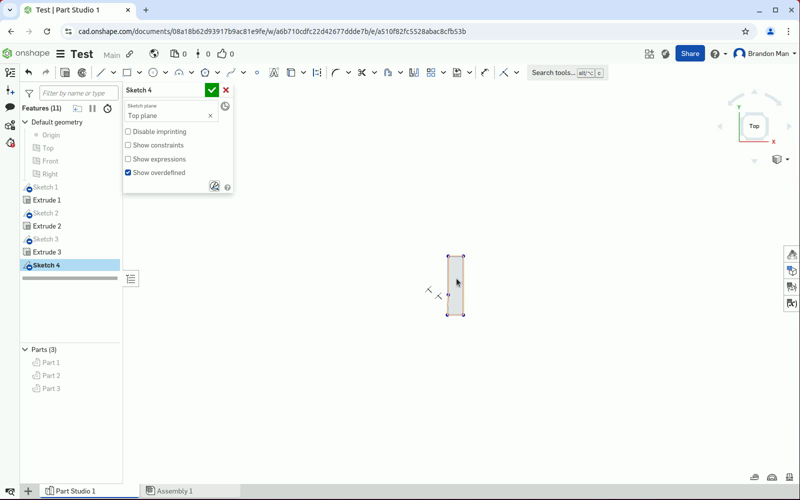
scroll(6)
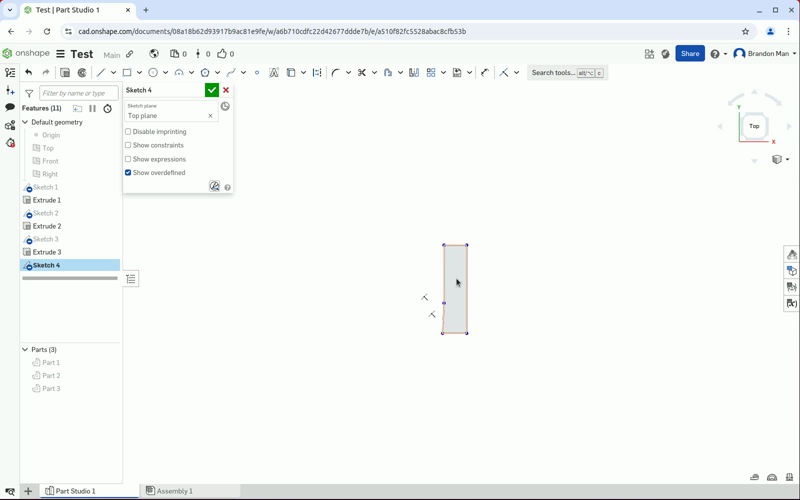
scroll(6)
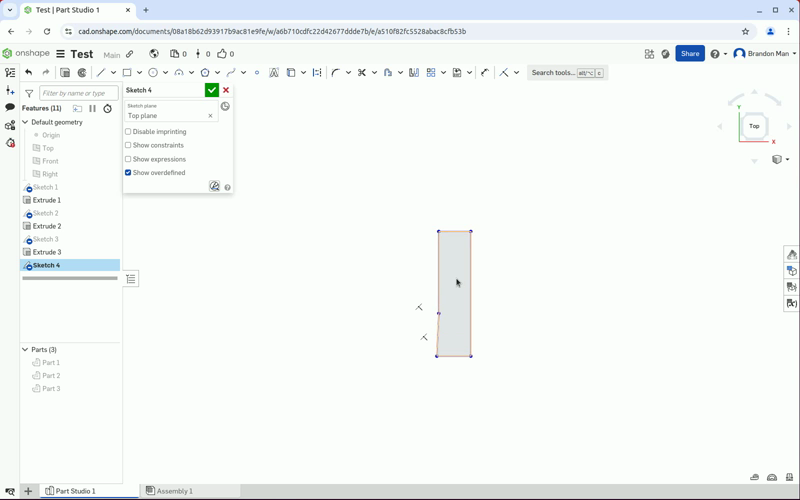
scroll(6)
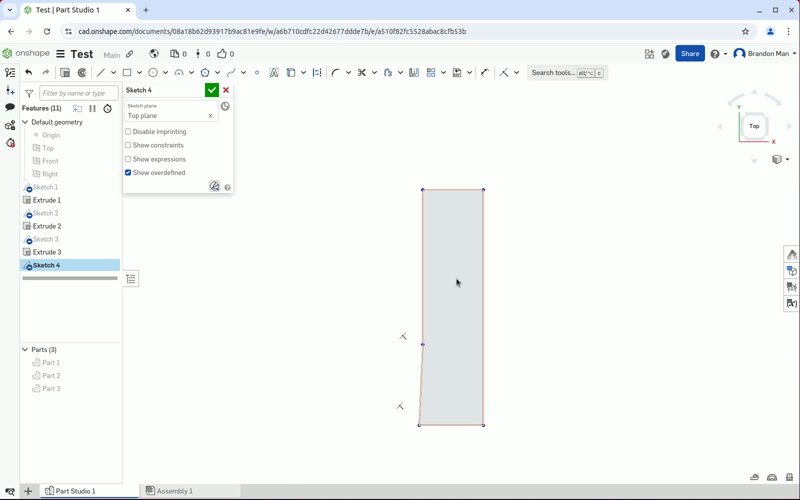
click(456, 278)
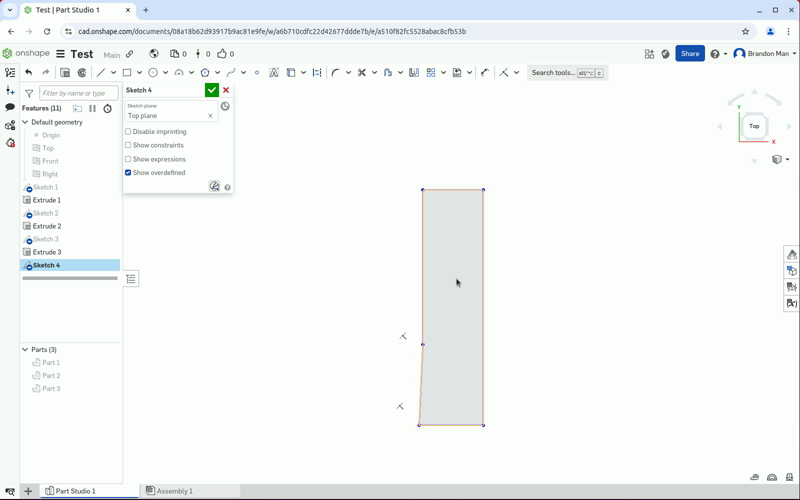
scroll(-6)
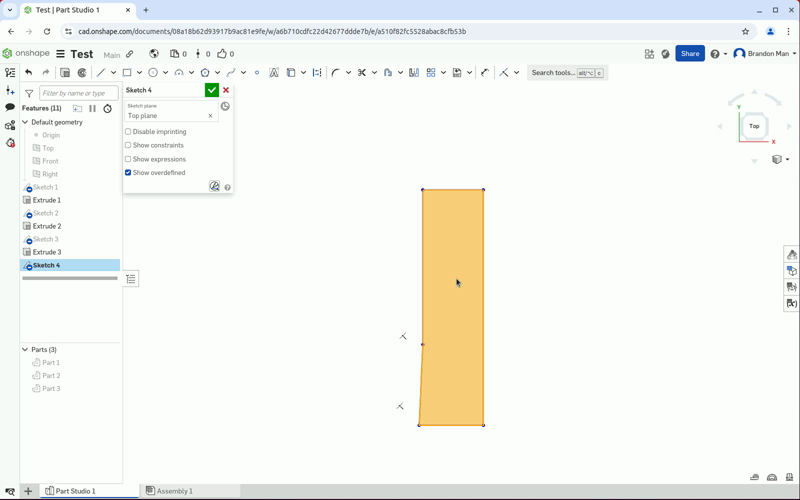
scroll(-6)
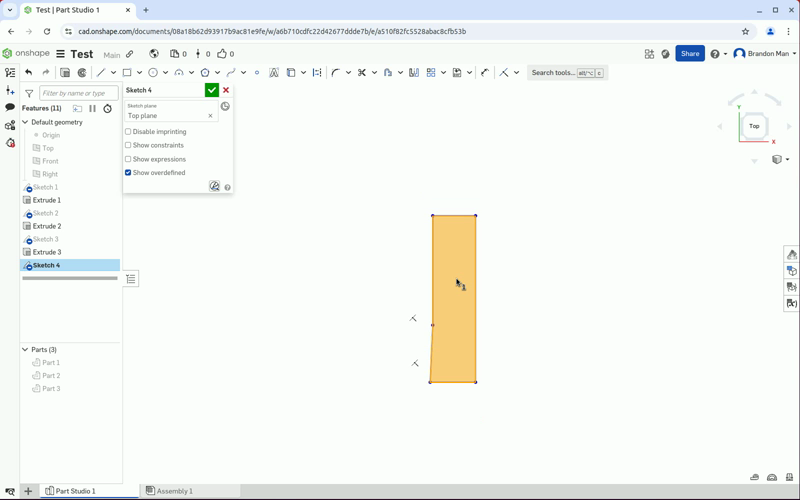
scroll(-6)
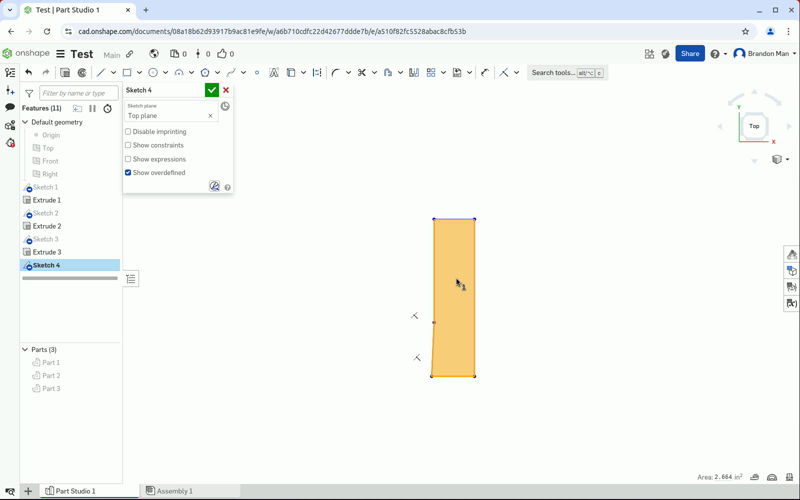
scroll(-6)
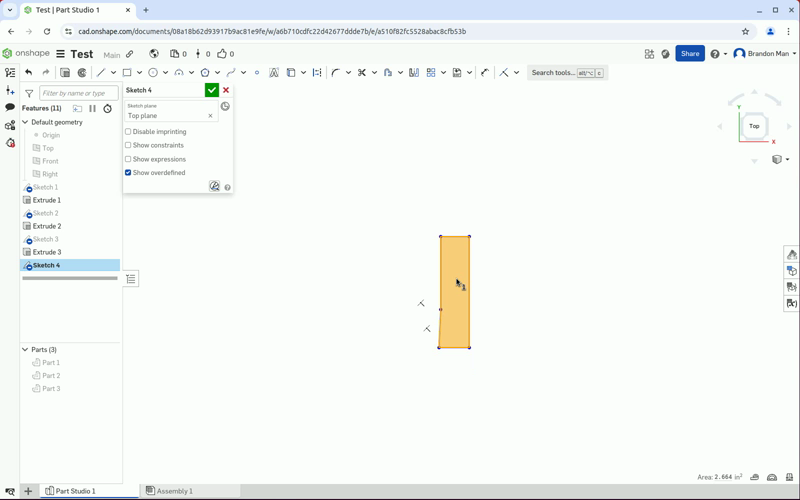
scroll(-6)
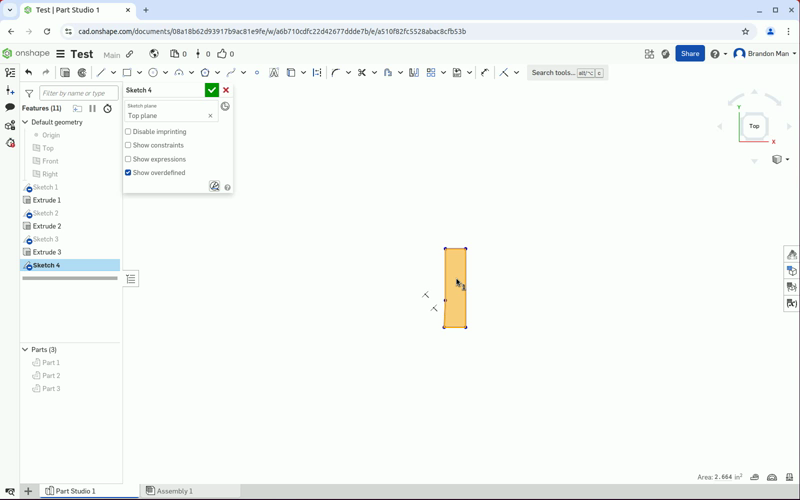
scroll(-6)
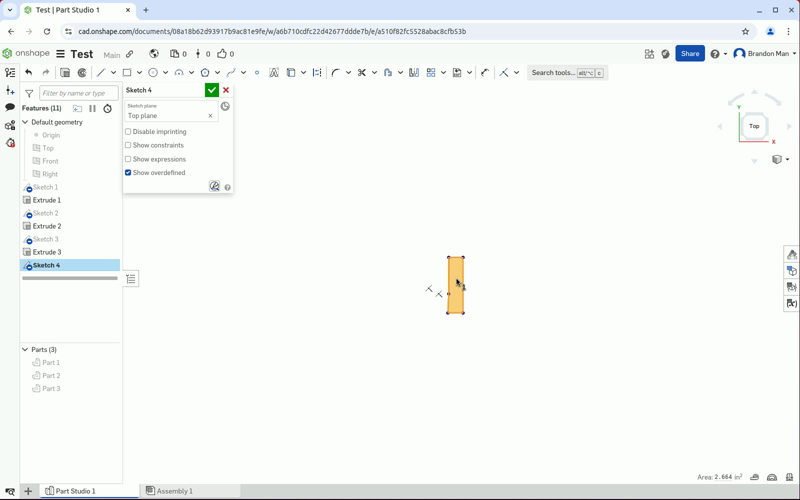
scroll(-6)
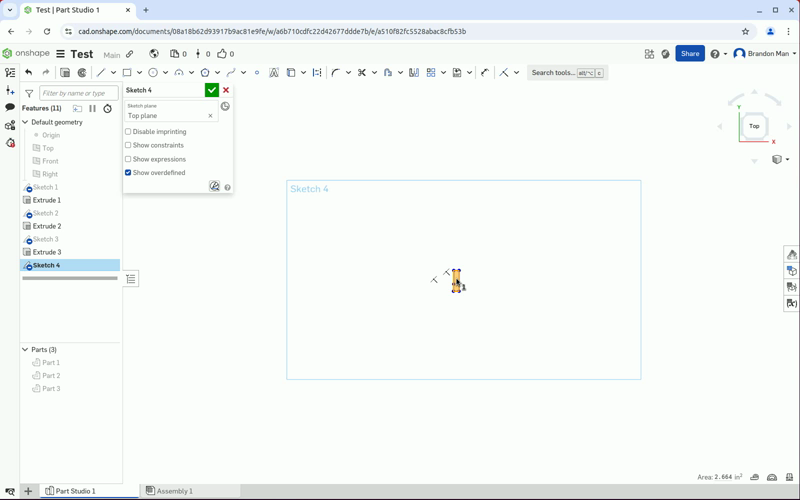
mouse_move(73, 352)
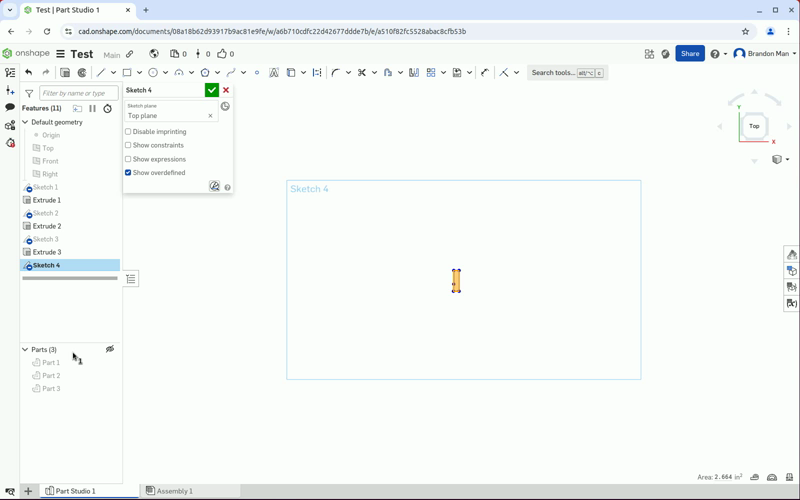
key(shift+y)
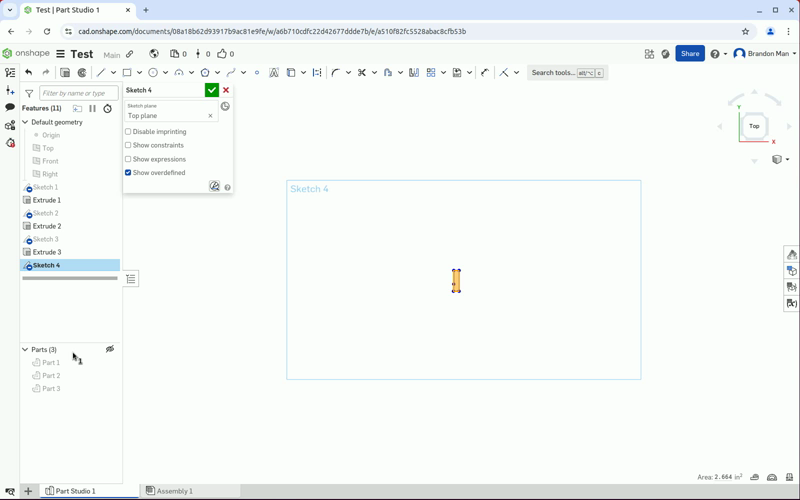
key(shift+e)
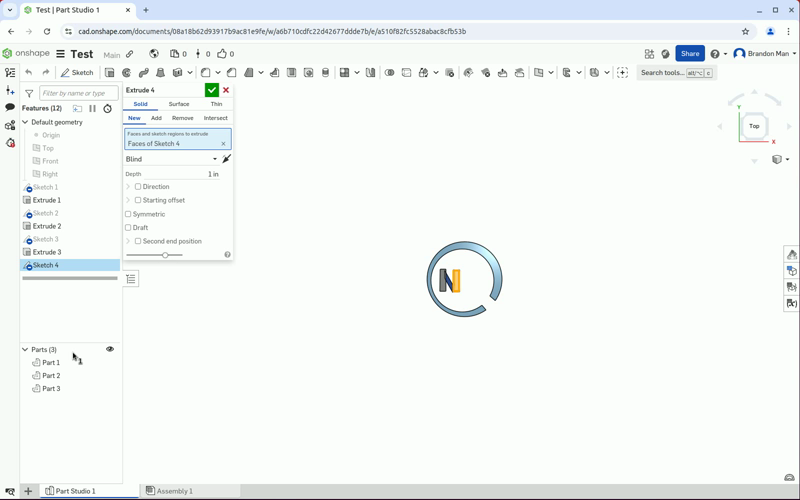
mouse_move(143, 106)
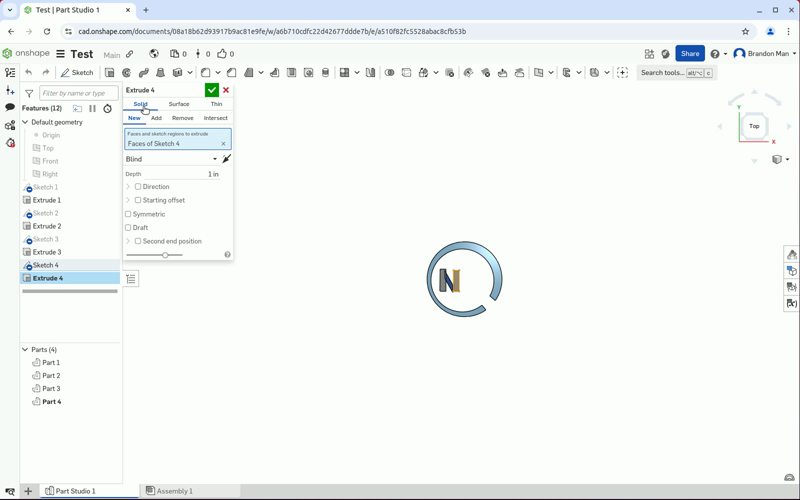
click(143, 106)
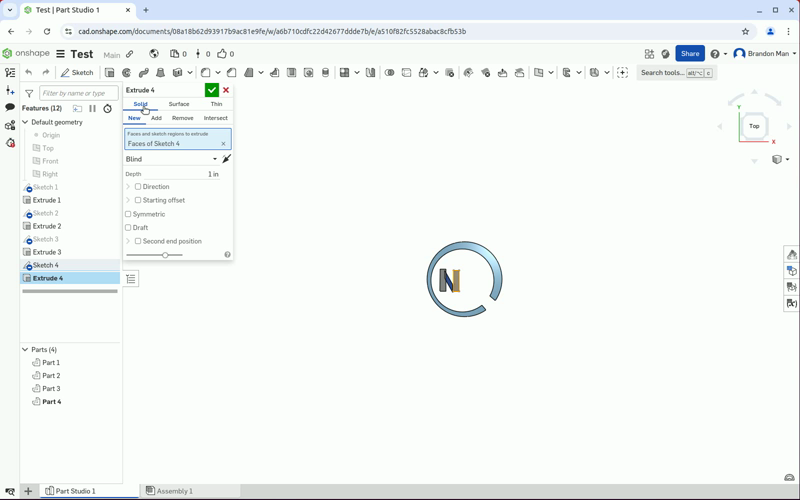
mouse_move(137, 120)
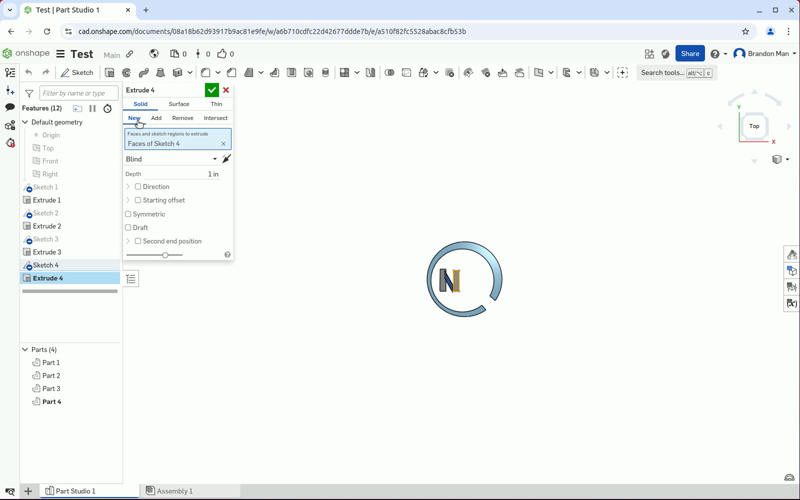
click(137, 120)
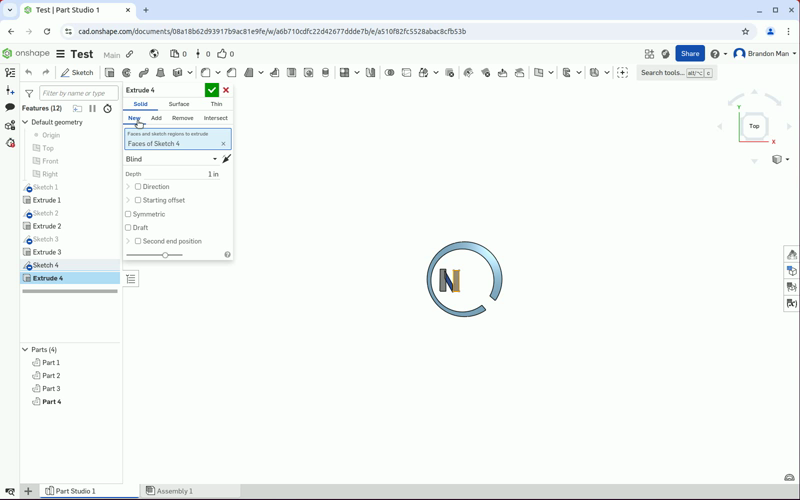
key(tab, 4)
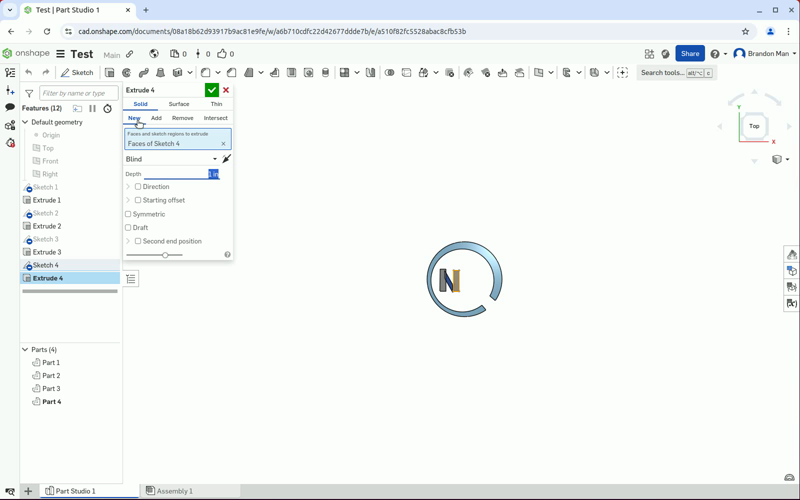
text(-1.204)
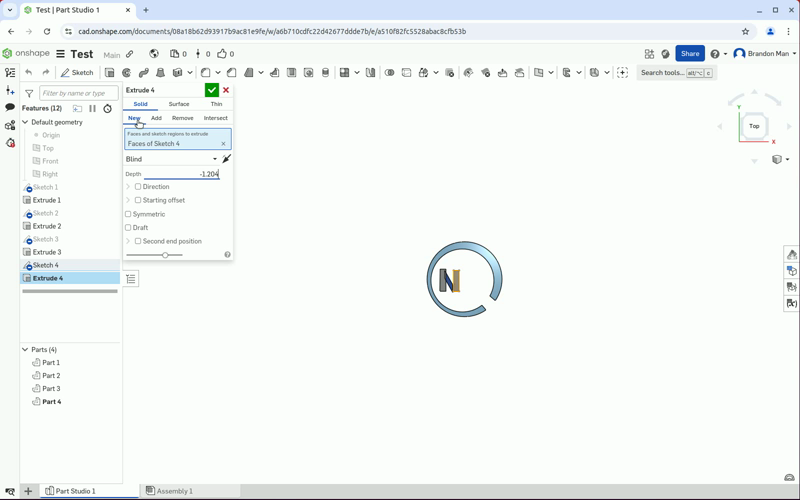
key(enter)
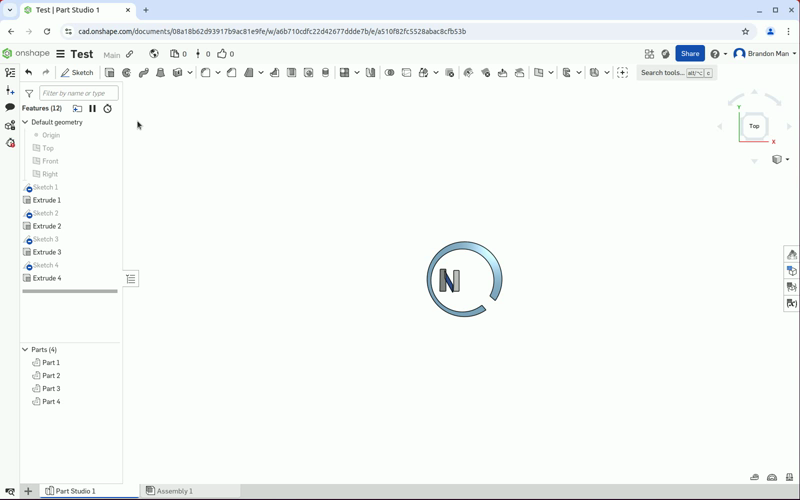
key(shift+h)
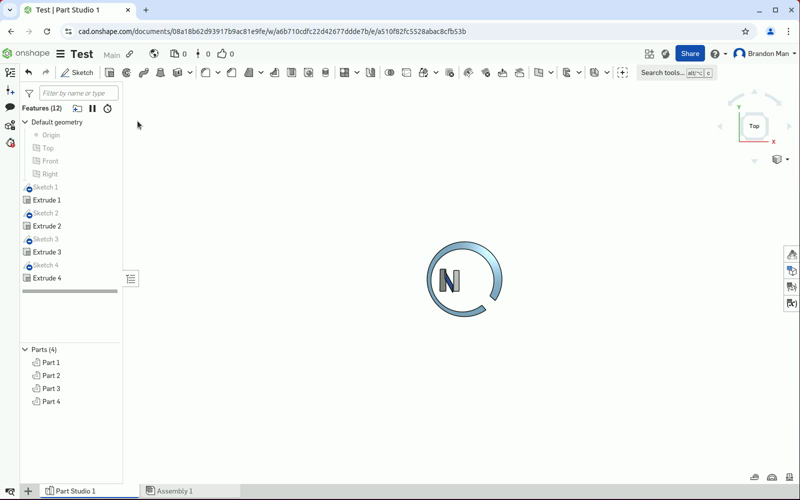
key(shift+h)
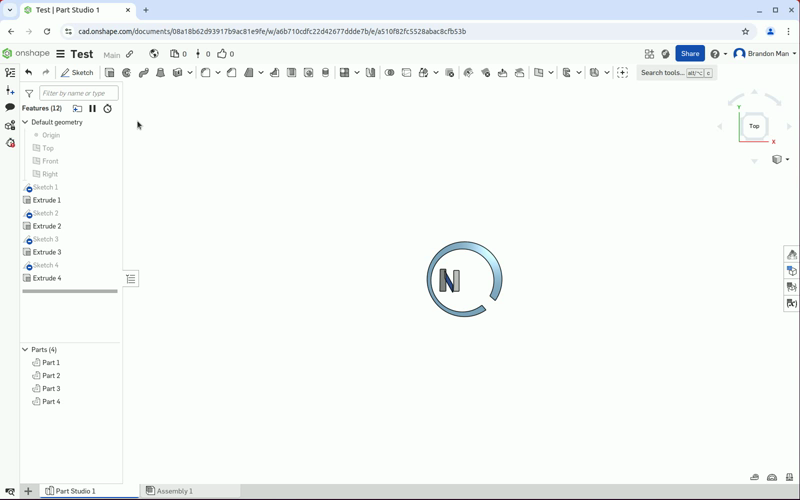
mouse_move(73, 189)
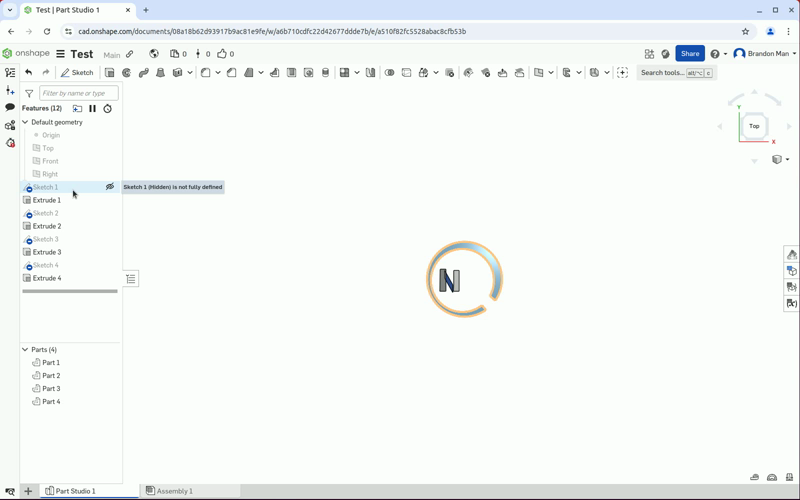
click(73, 189)
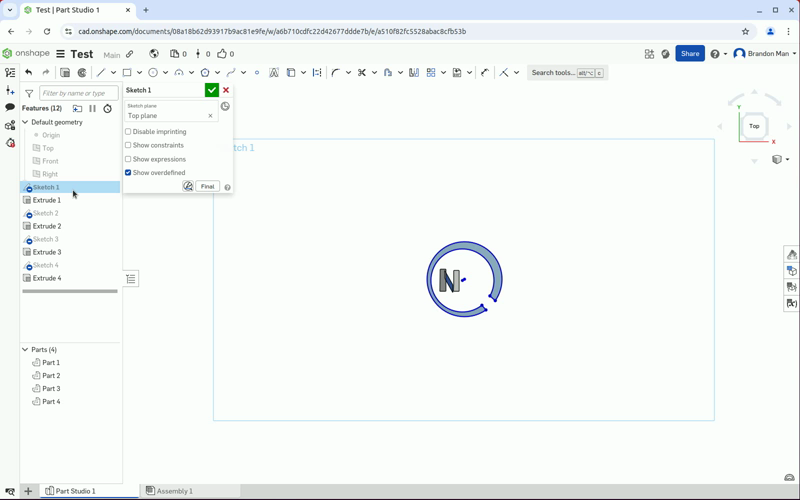
mouse_move(229, 92)
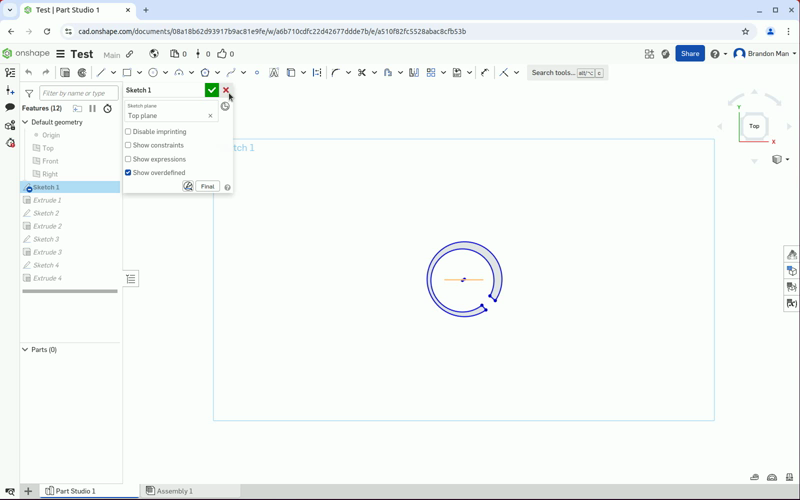
click(229, 92)
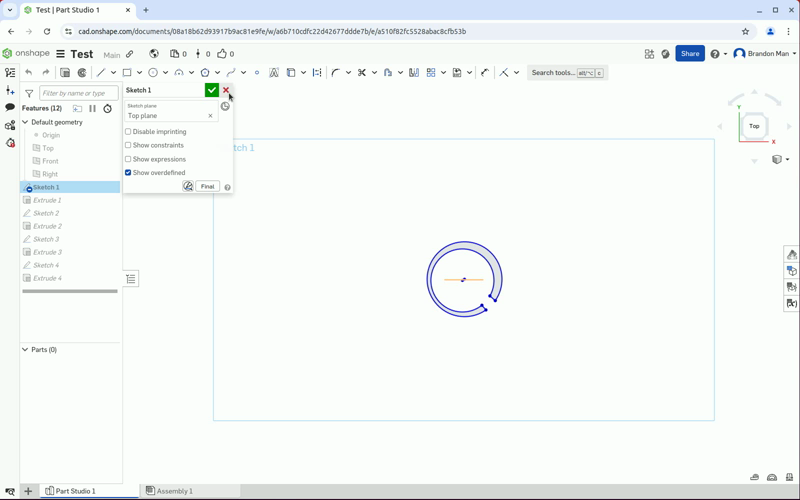
key(shift+s)
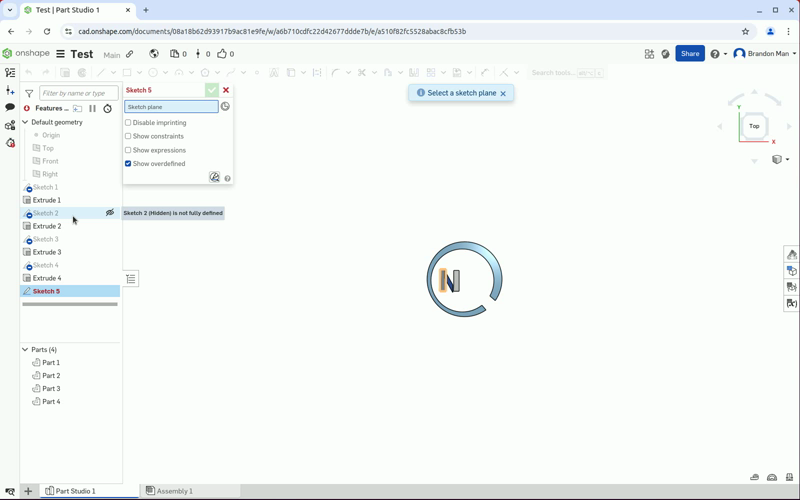
scroll(3)
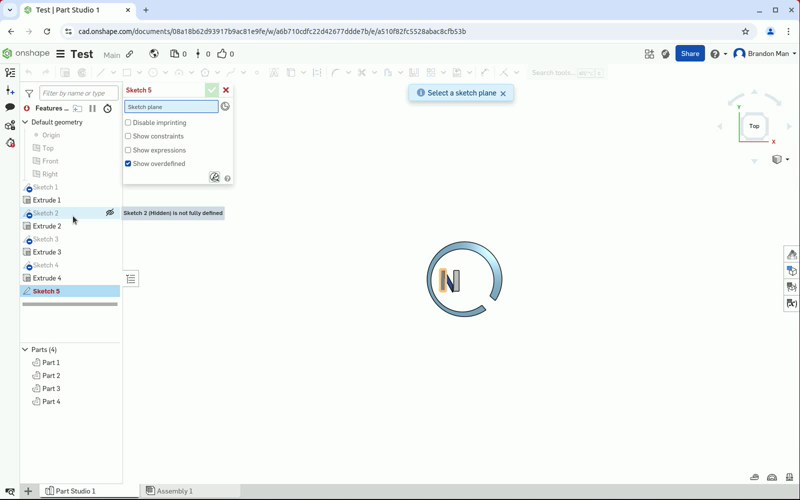
mouse_move(73, 150)
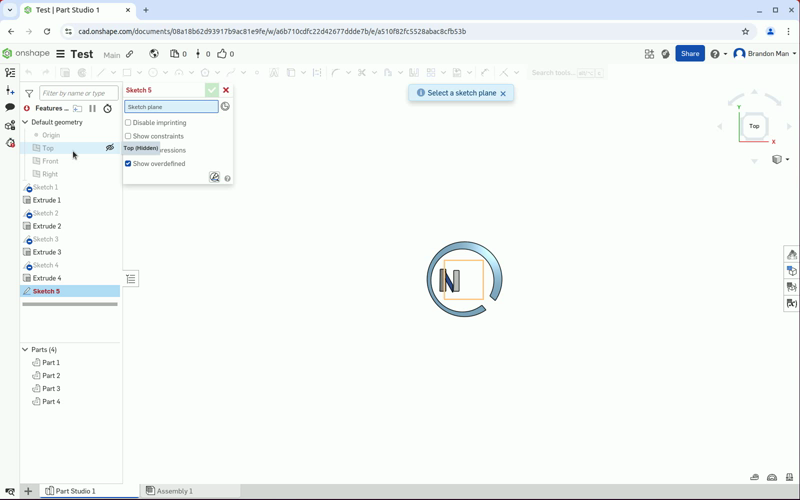
click(73, 150)
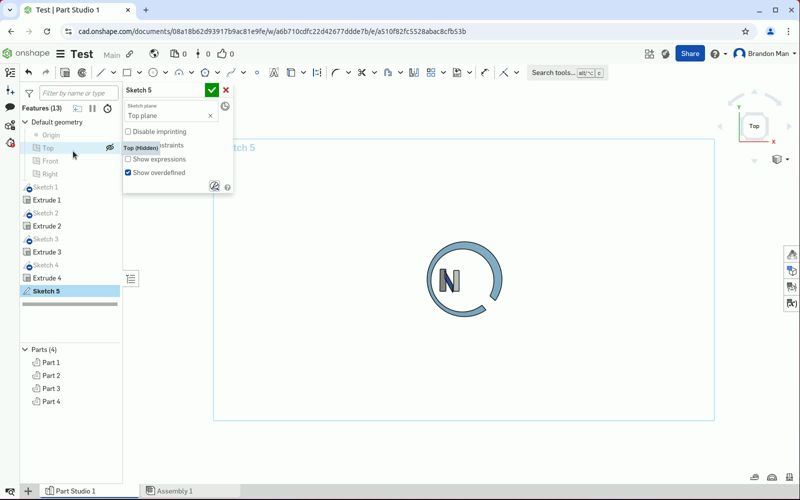
mouse_move(73, 352)
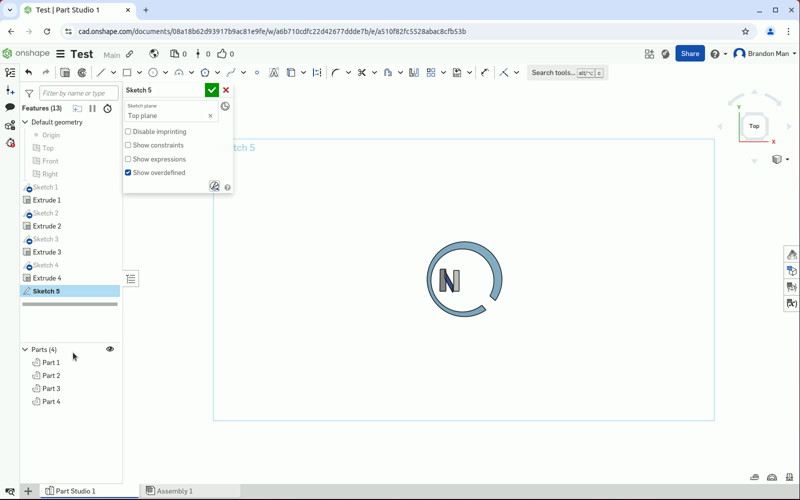
key(y)
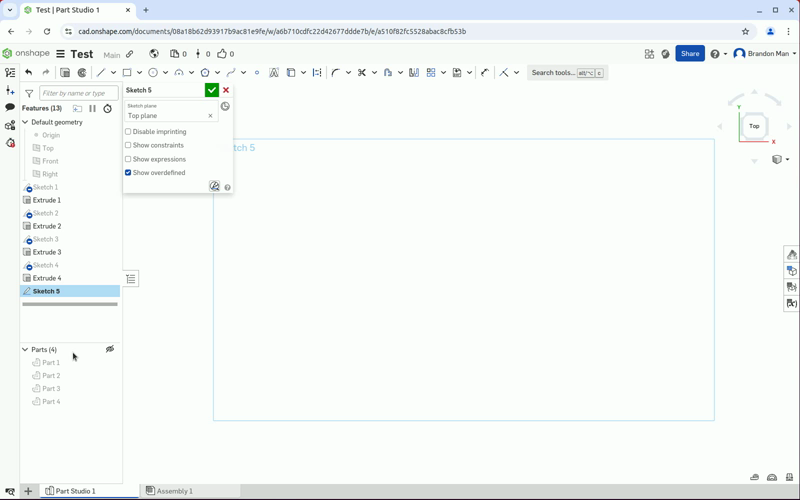
key(l)
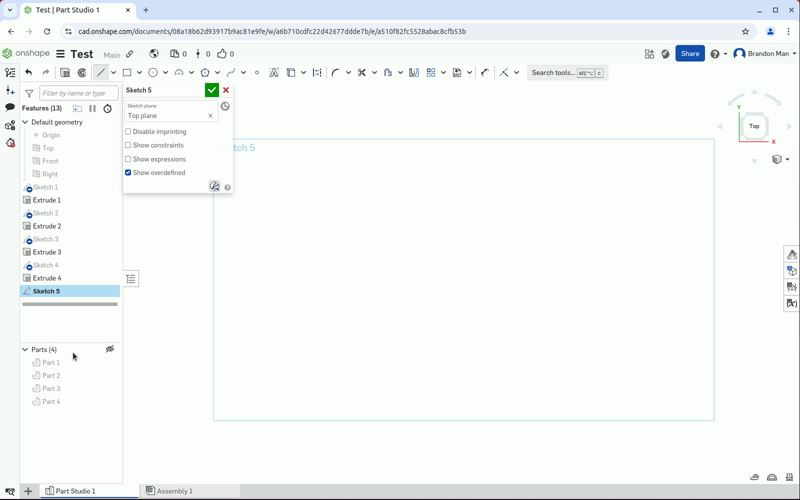
key_down(shift)
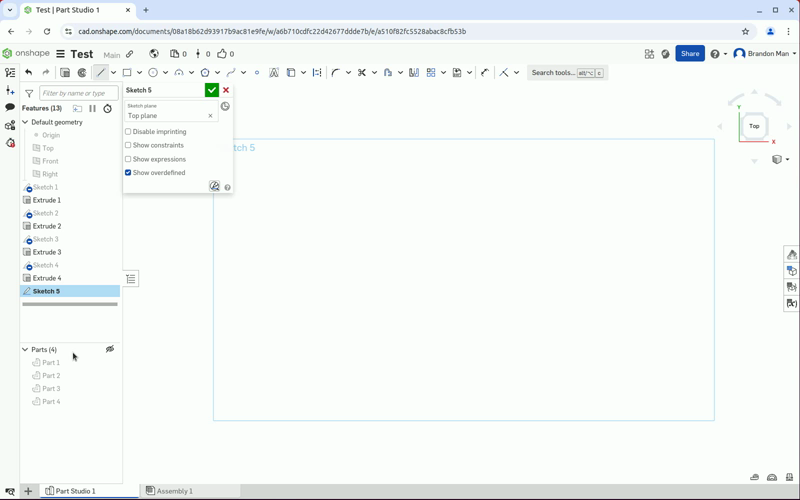
mouse_move(464, 291)
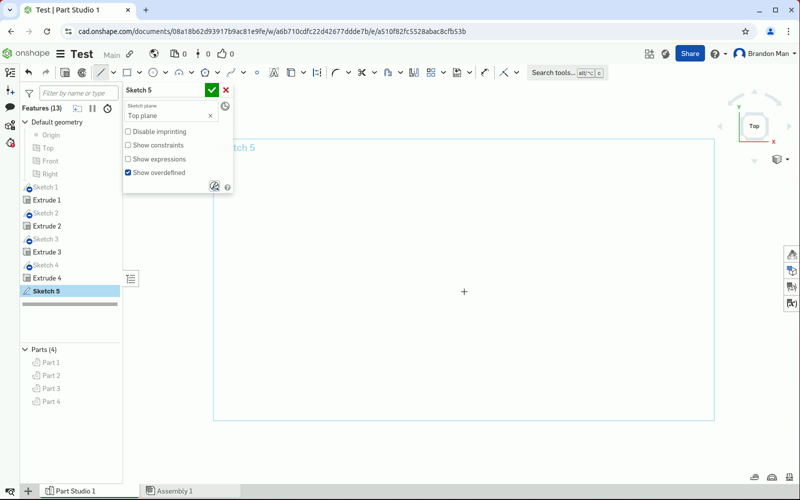
click(464, 291)
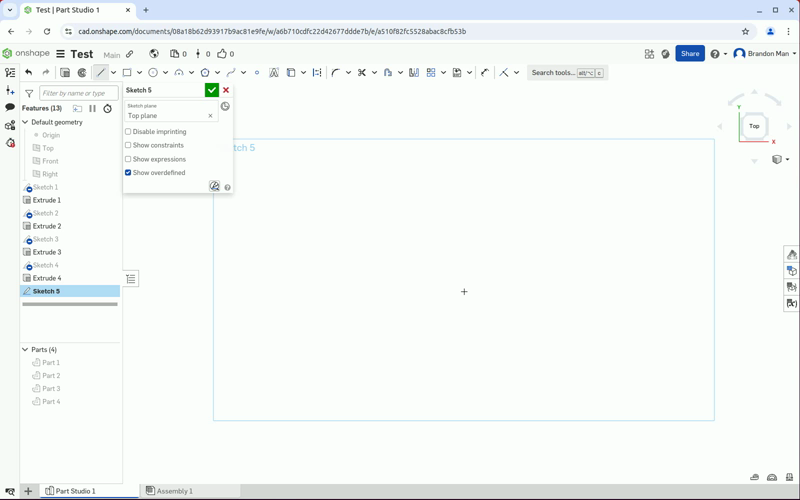
key_up(shift)
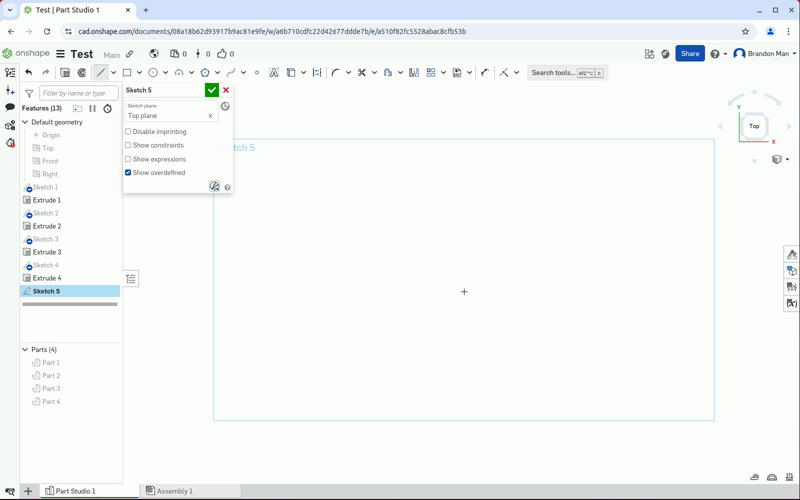
key_down(shift)
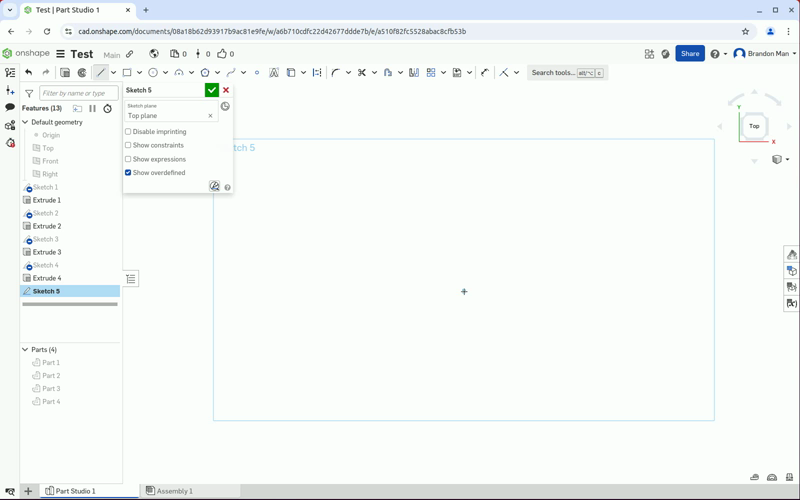
mouse_move(494, 291)
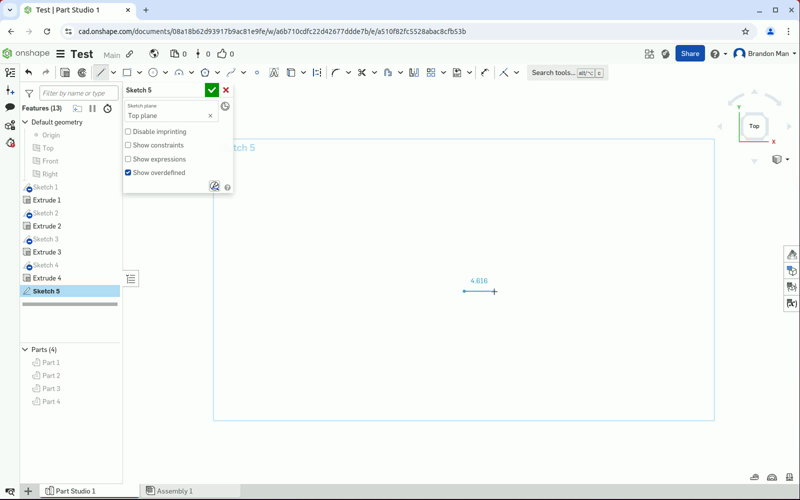
mouse_move(472, 291)
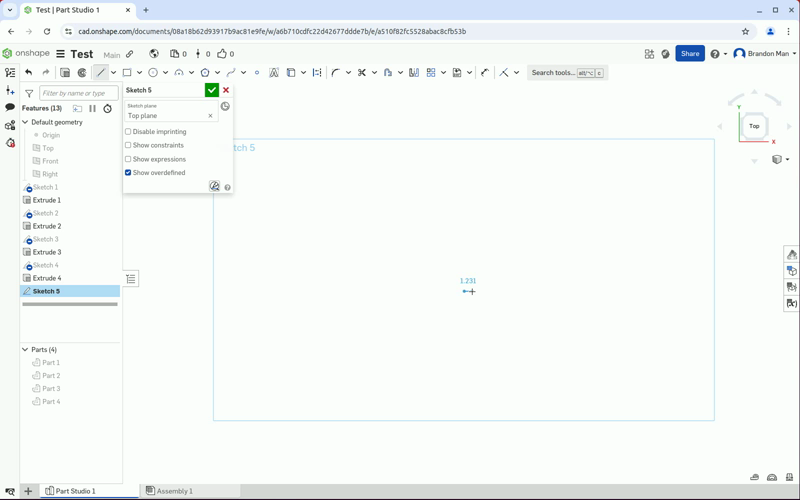
click(472, 291)
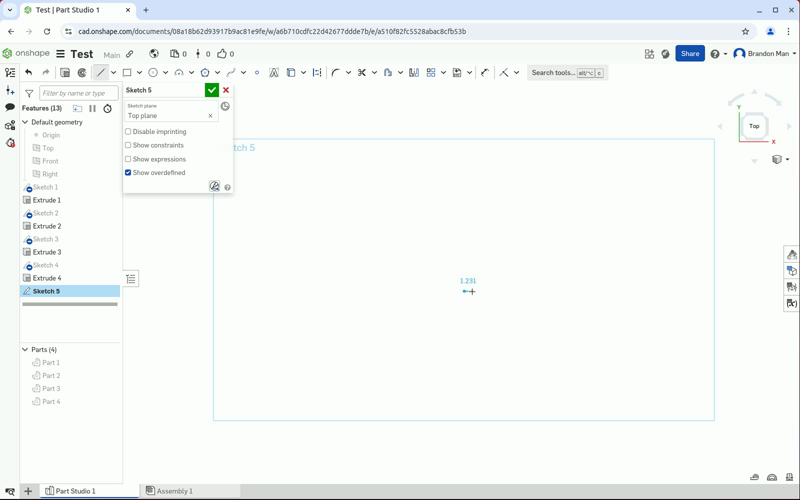
key_up(shift)
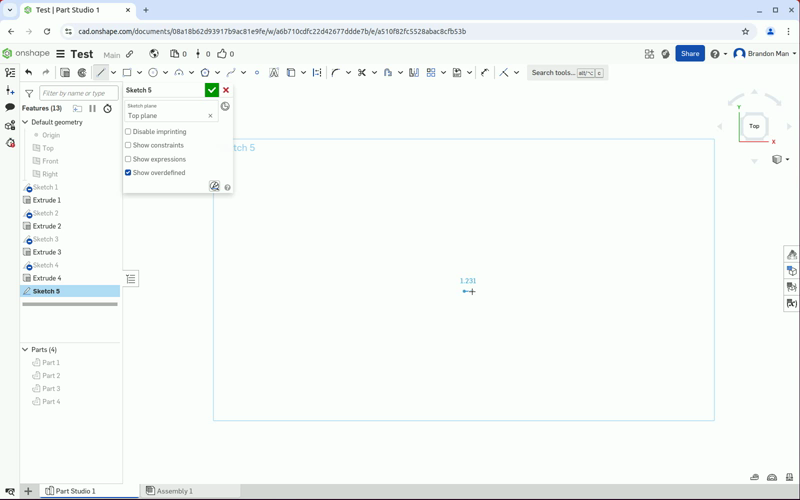
key_down(shift)
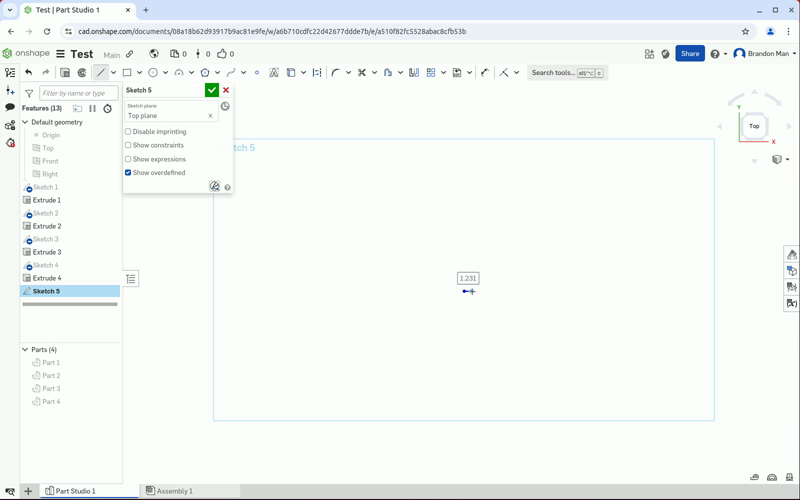
mouse_move(502, 291)
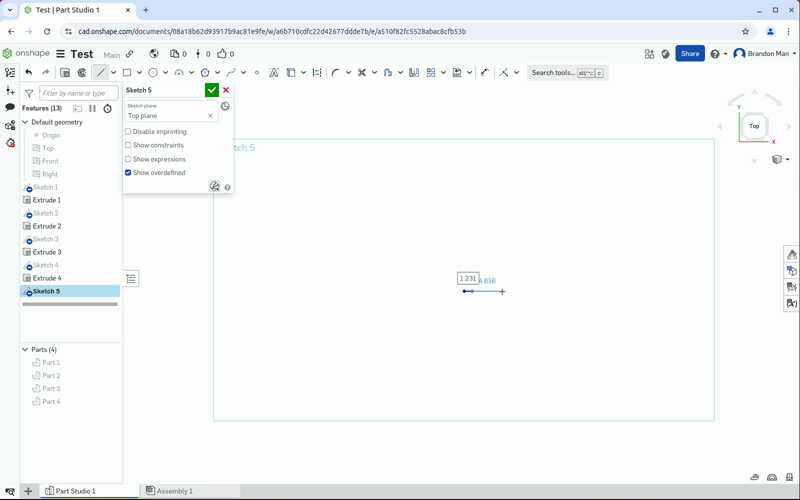
mouse_move(472, 286)
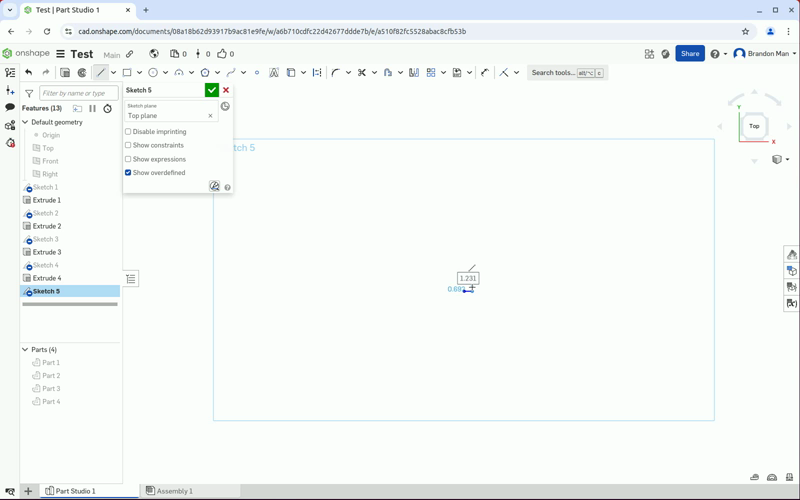
scroll(6)
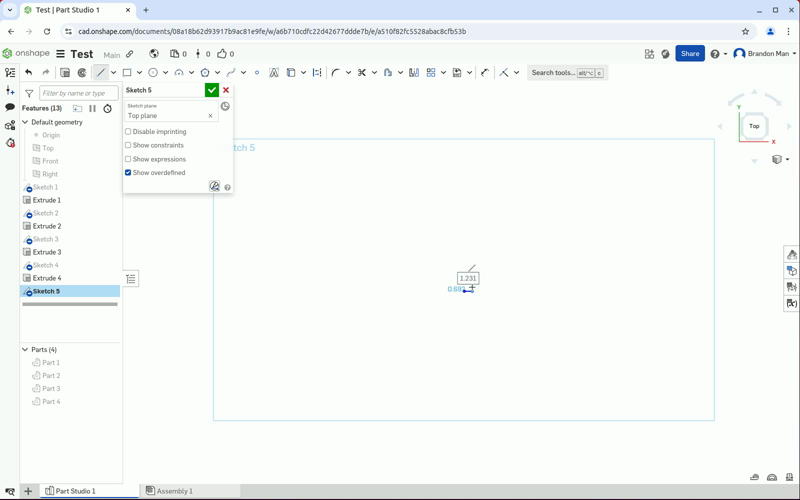
scroll(6)
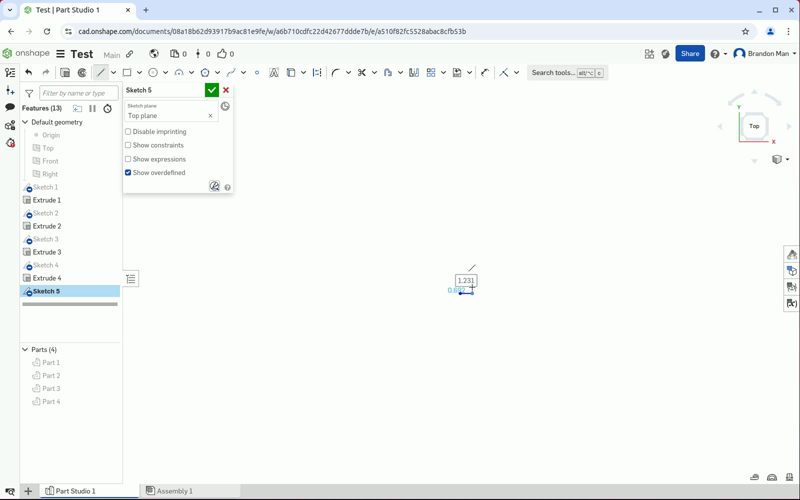
scroll(6)
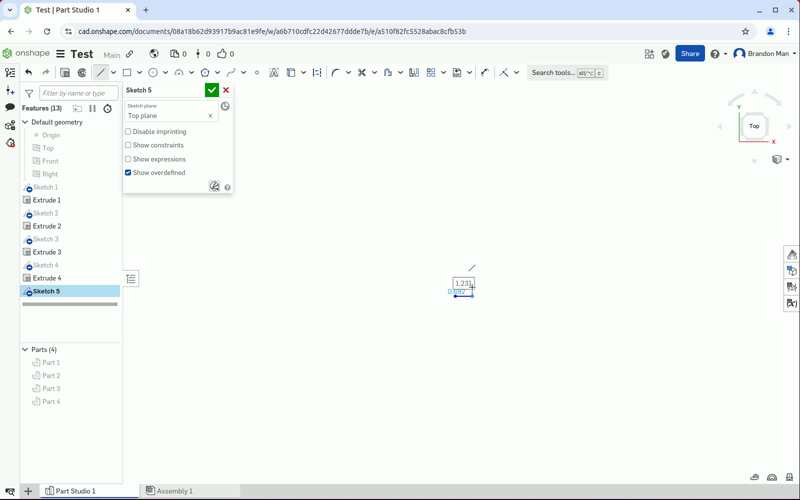
scroll(6)
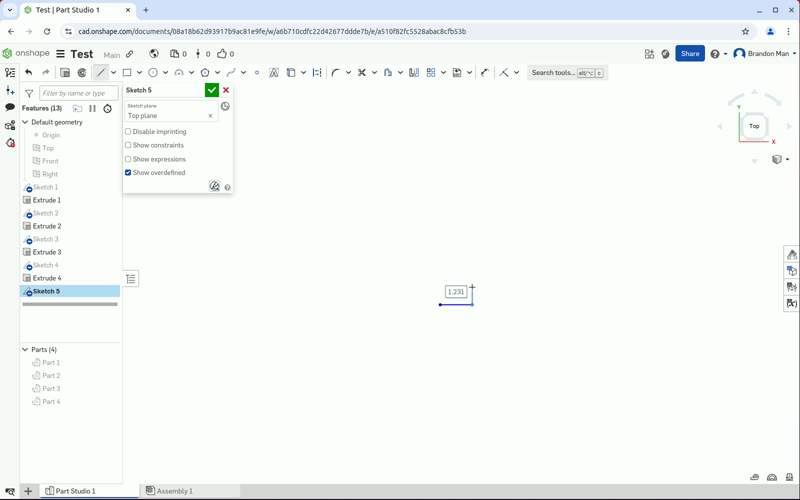
scroll(6)
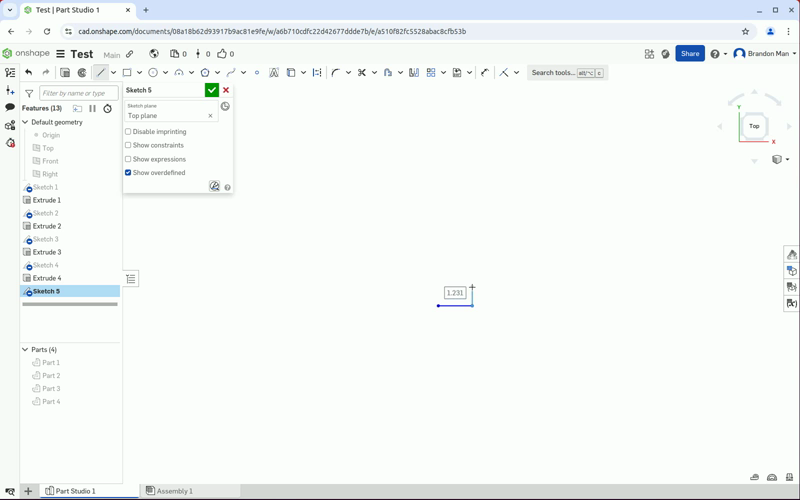
scroll(6)
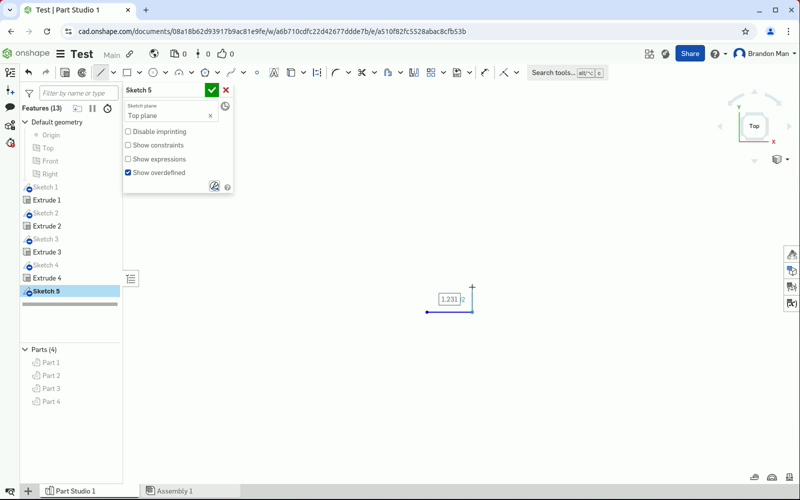
scroll(6)
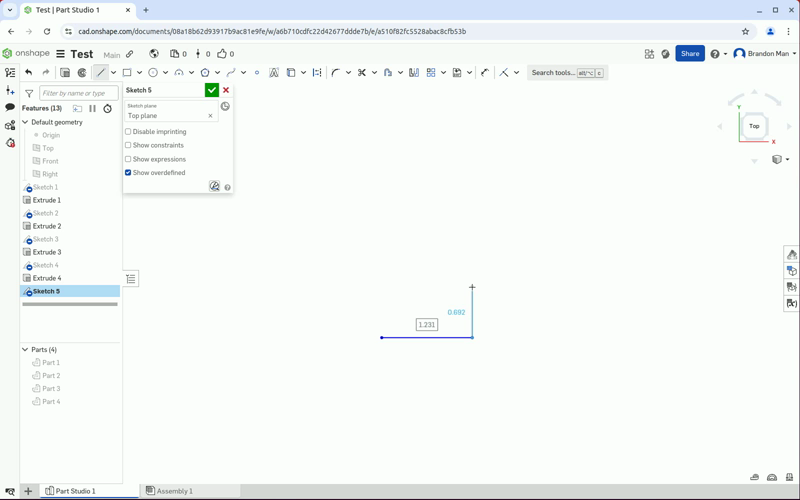
click(472, 286)
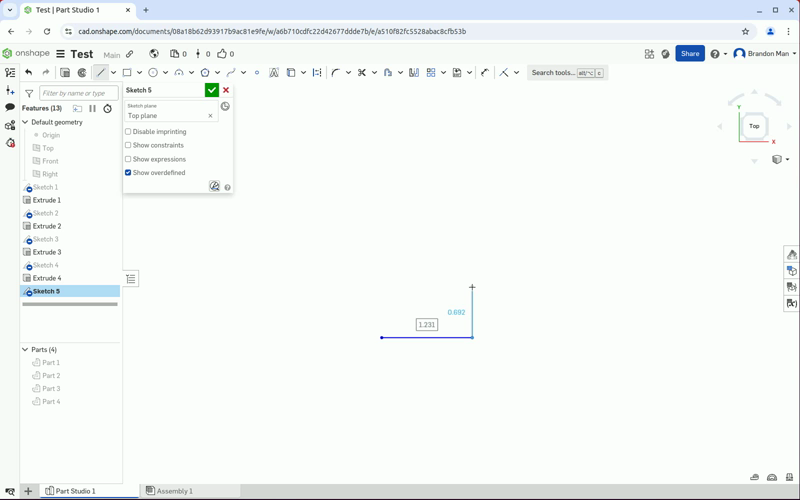
scroll(-6)
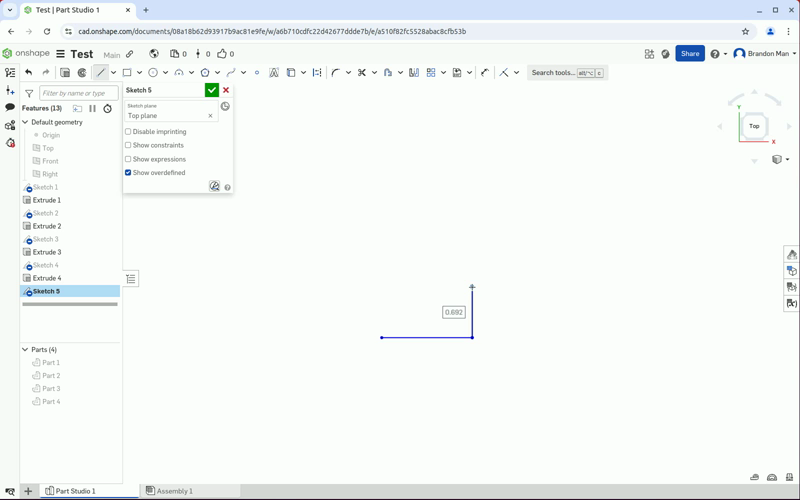
scroll(-6)
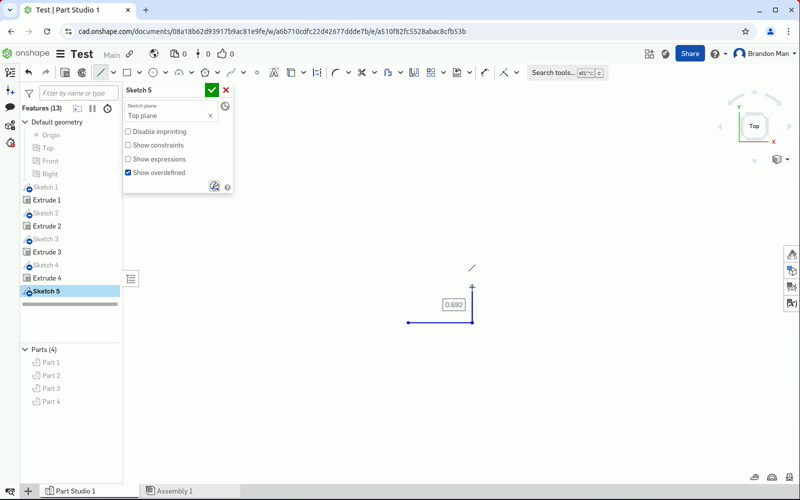
scroll(-6)
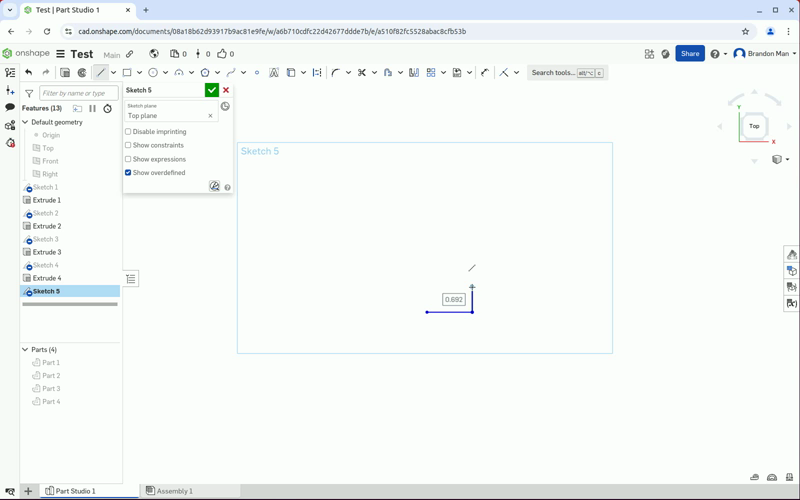
scroll(-6)
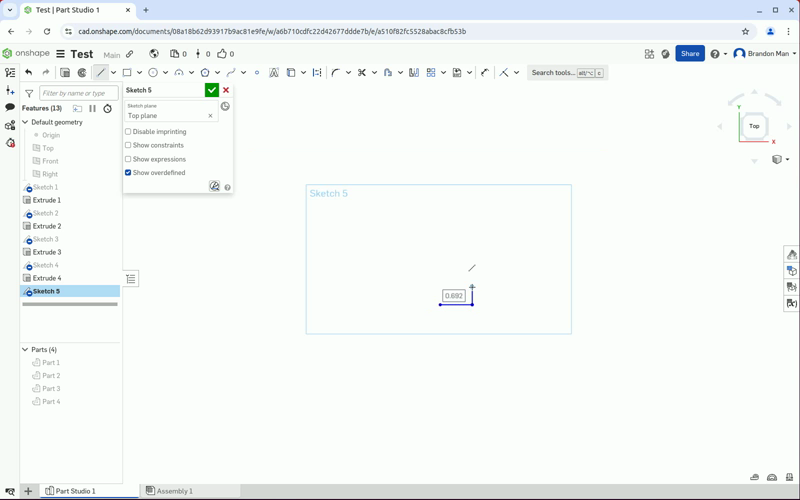
scroll(-6)
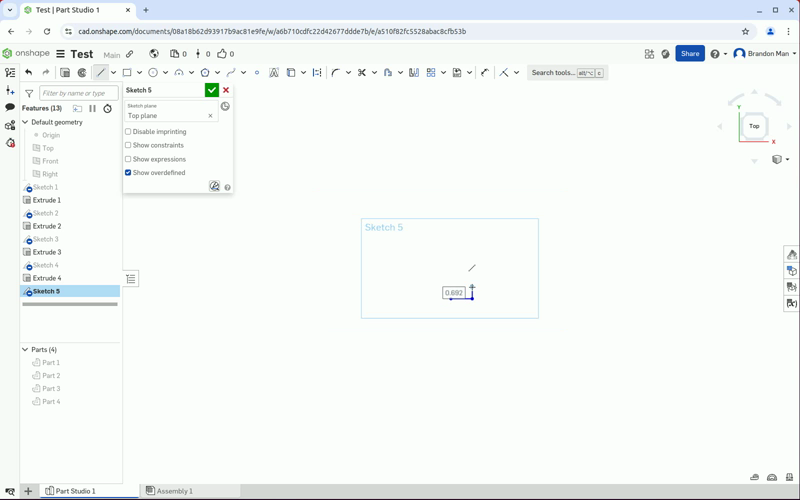
scroll(-6)
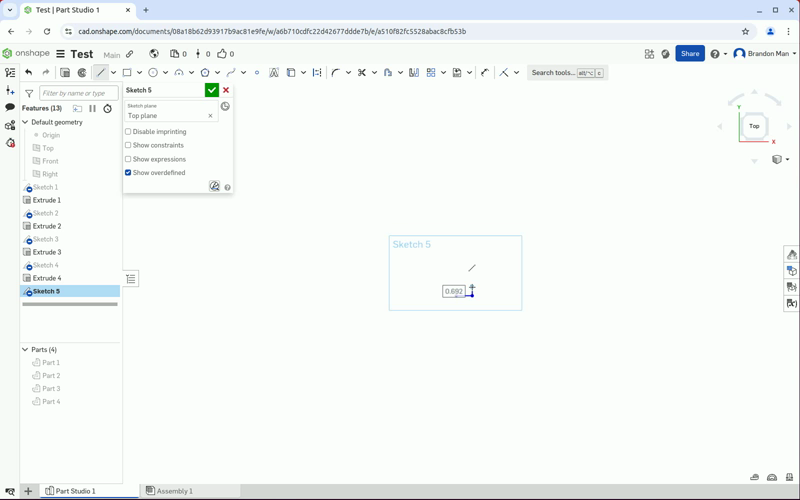
scroll(-6)
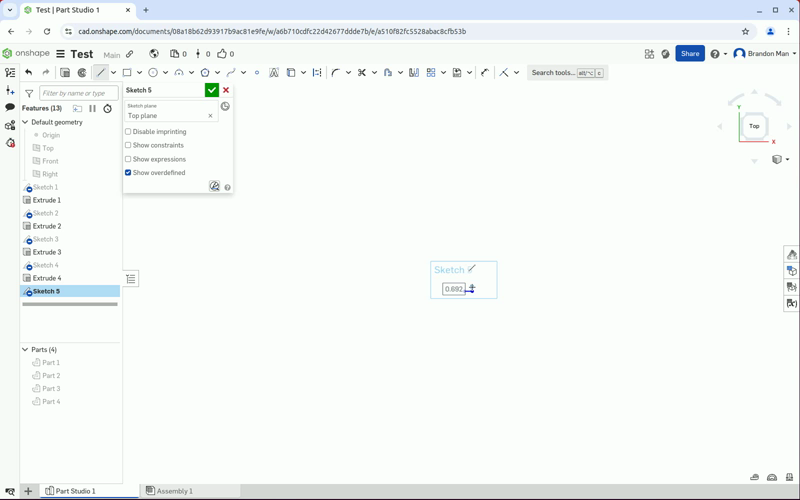
key_up(shift)
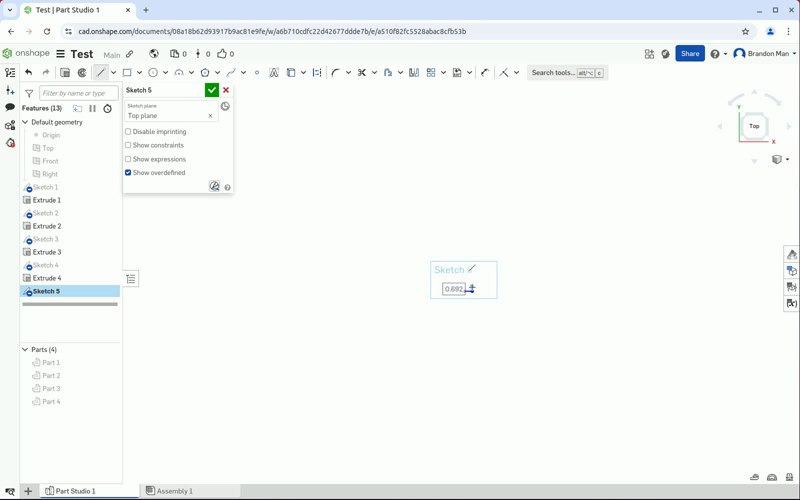
key_down(shift)
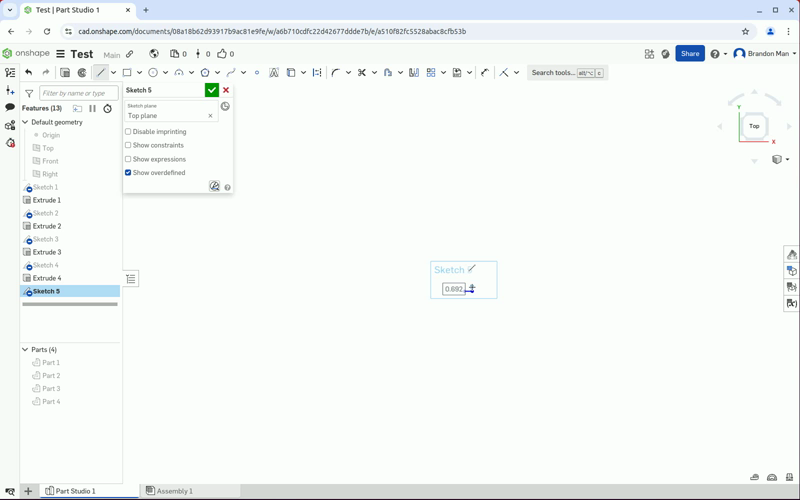
mouse_move(502, 286)
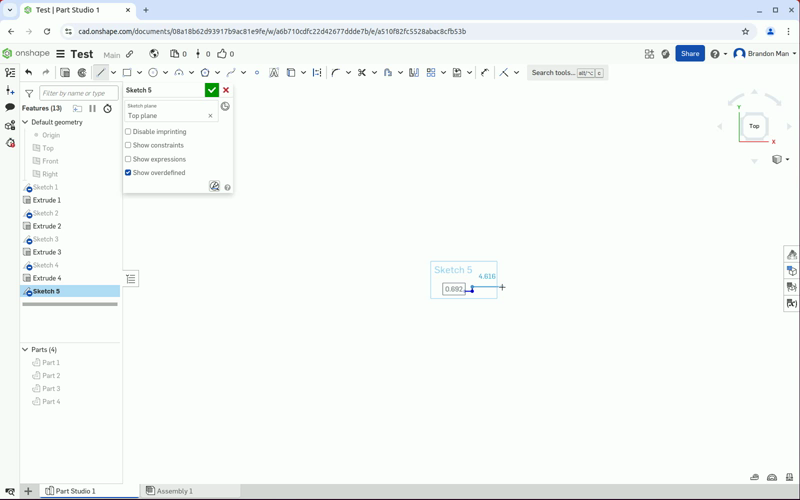
mouse_move(468, 286)
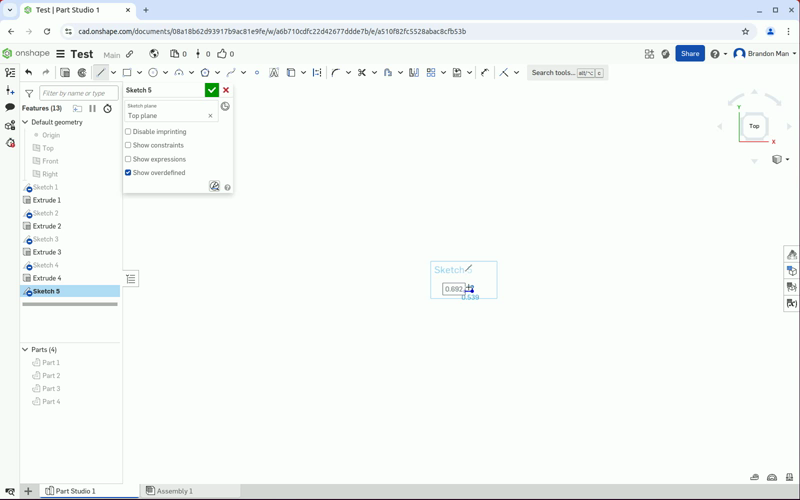
scroll(6)
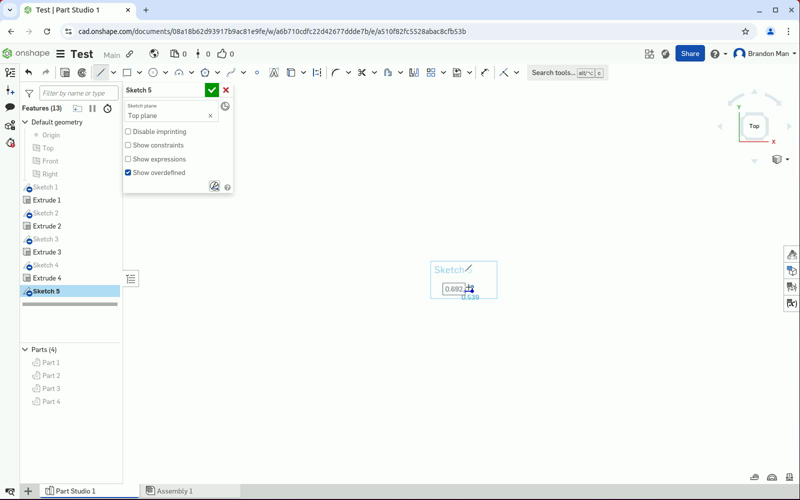
scroll(6)
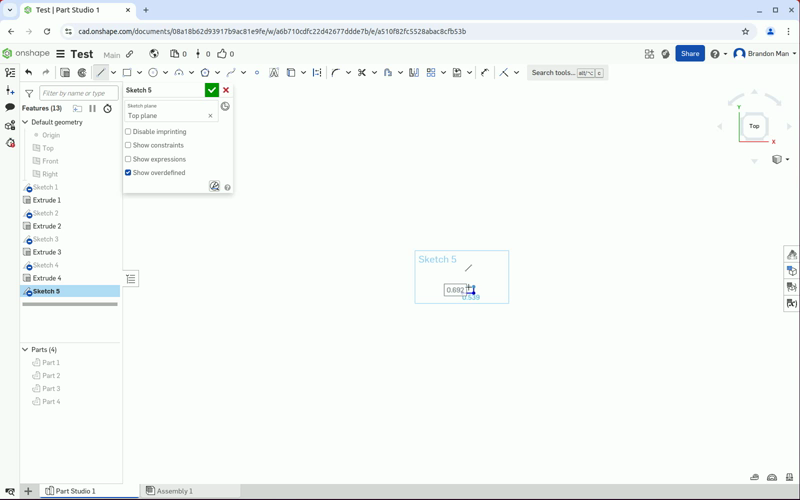
scroll(6)
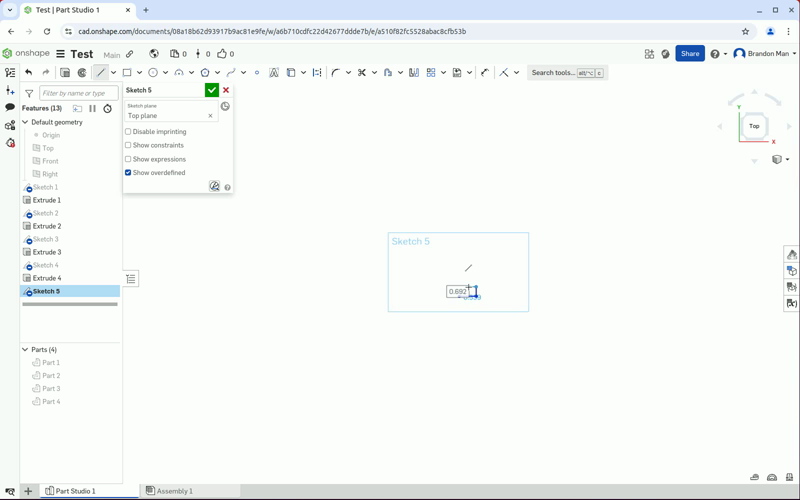
scroll(6)
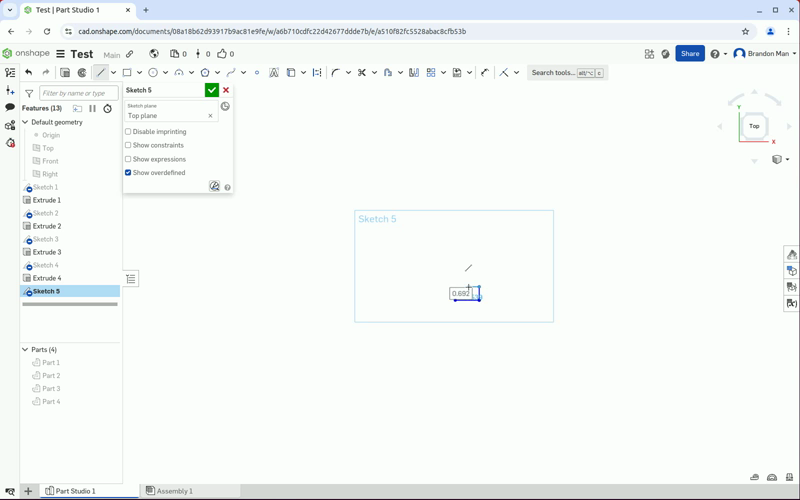
scroll(6)
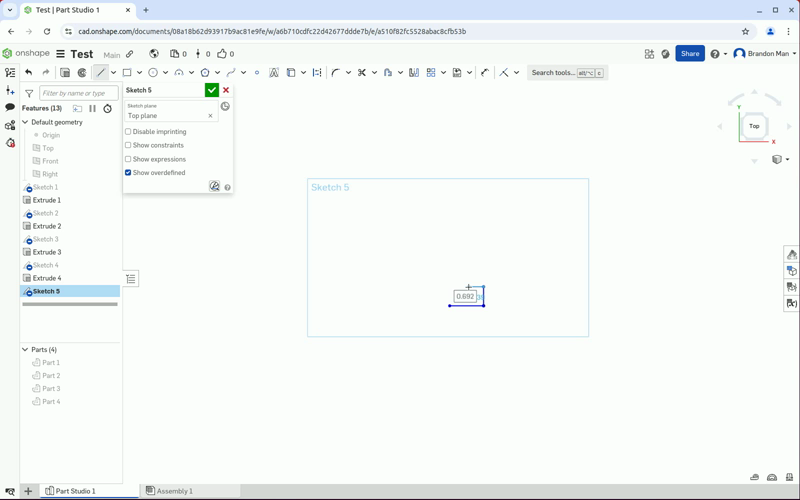
scroll(6)
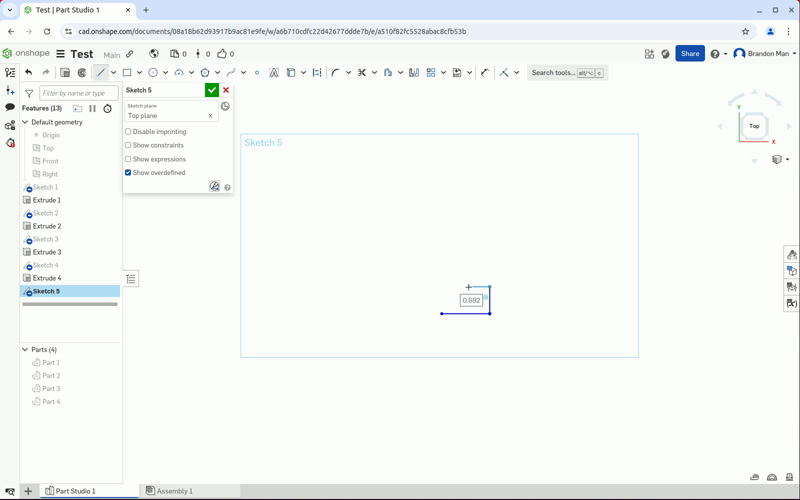
scroll(6)
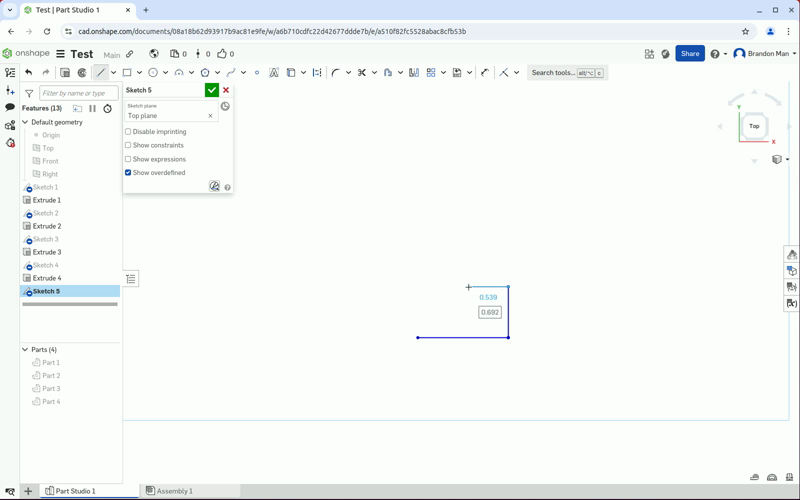
click(468, 286)
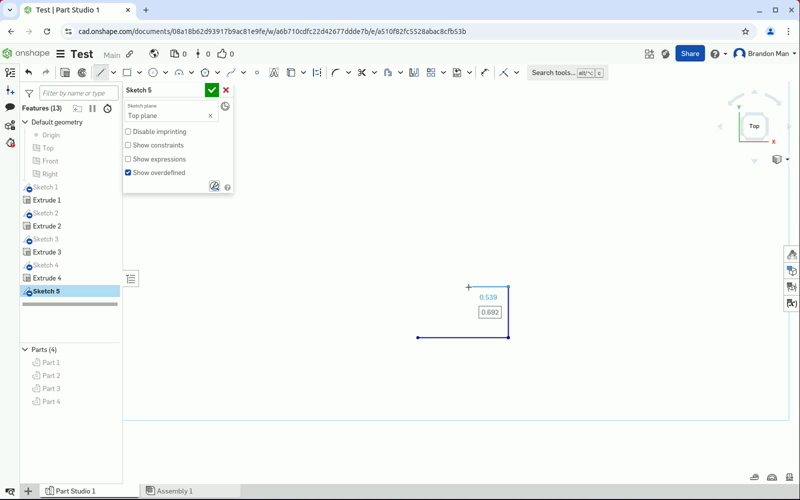
scroll(-6)
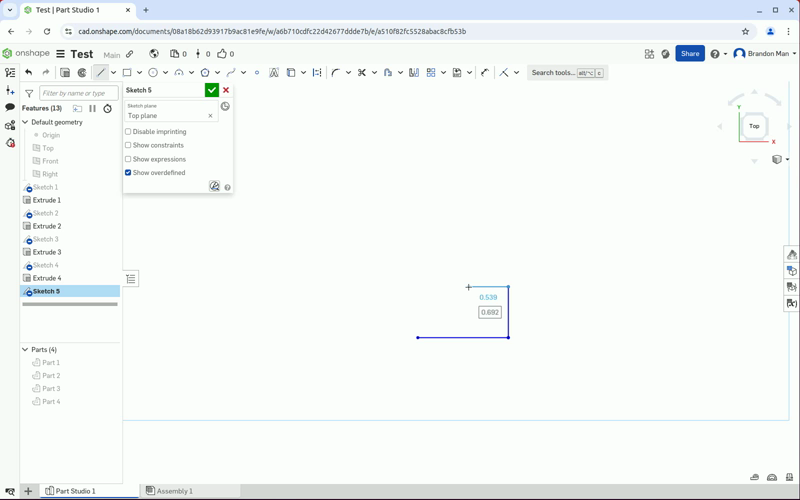
scroll(-6)
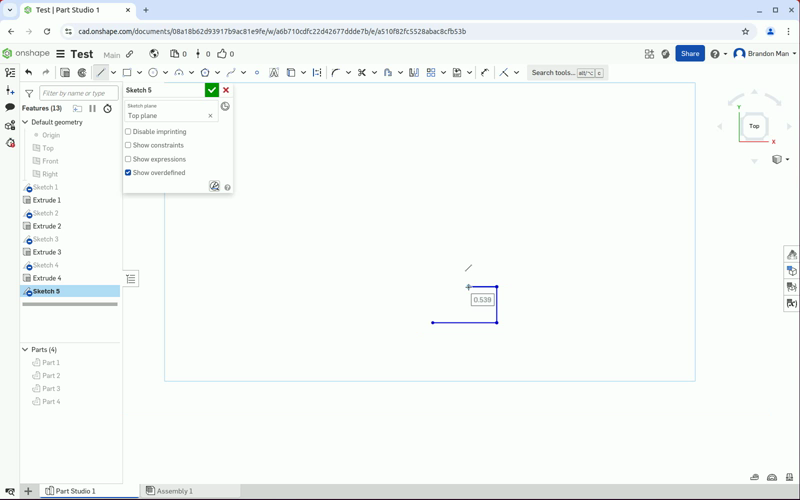
scroll(-6)
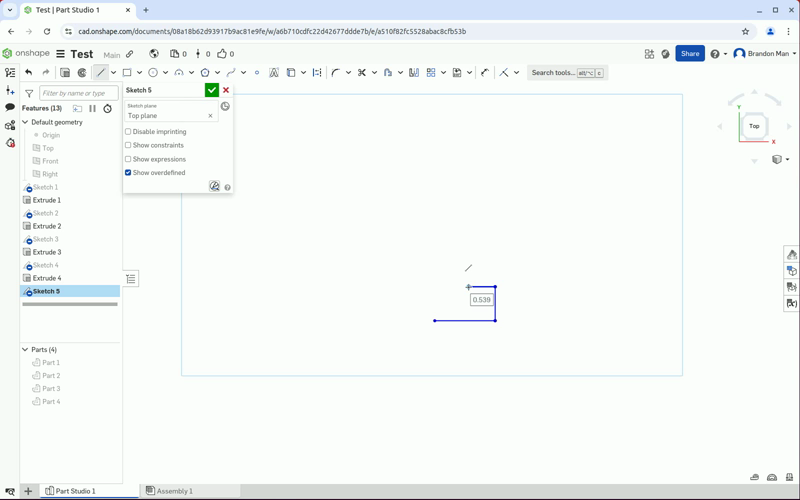
scroll(-6)
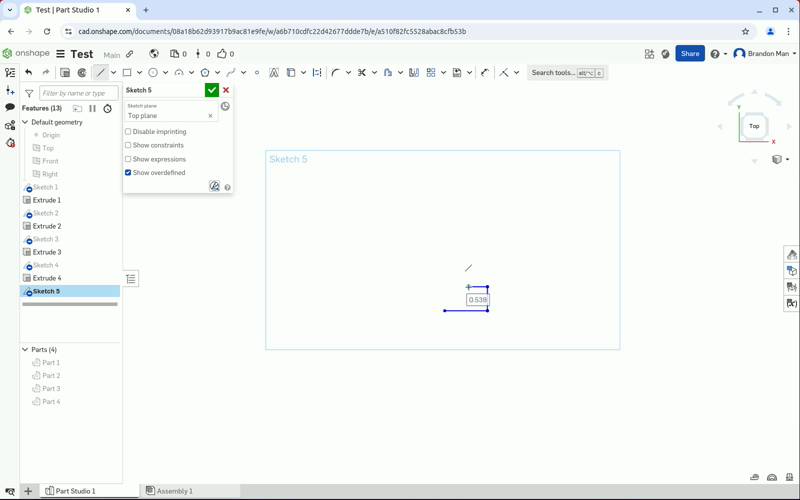
scroll(-6)
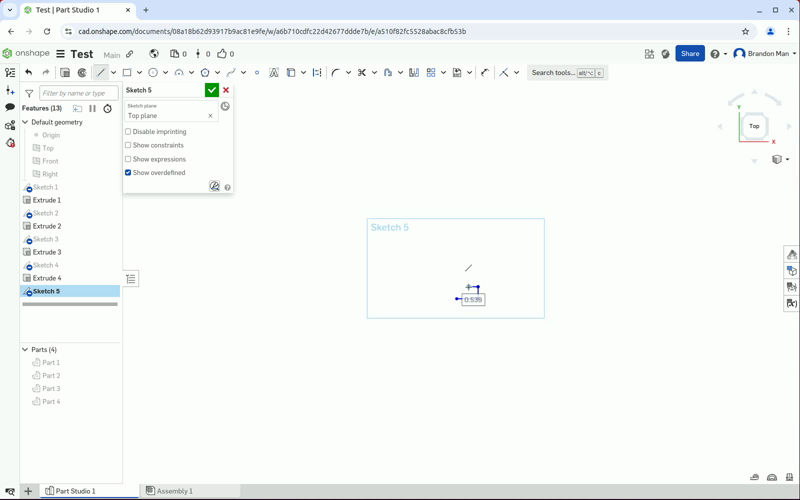
scroll(-6)
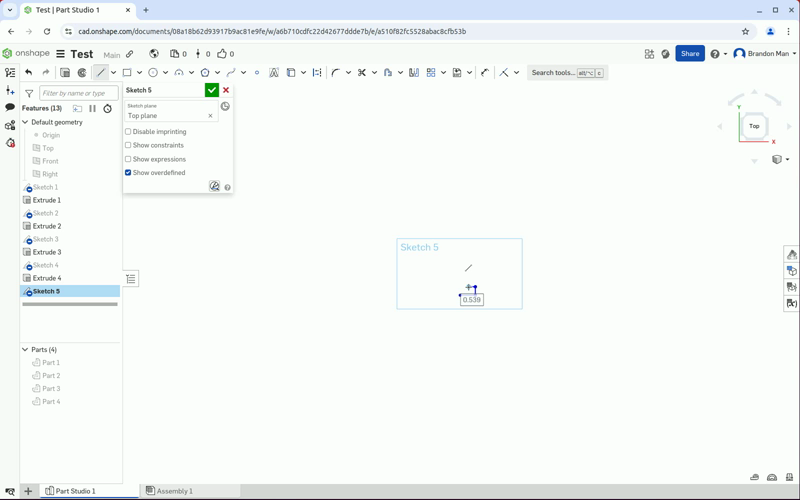
scroll(-6)
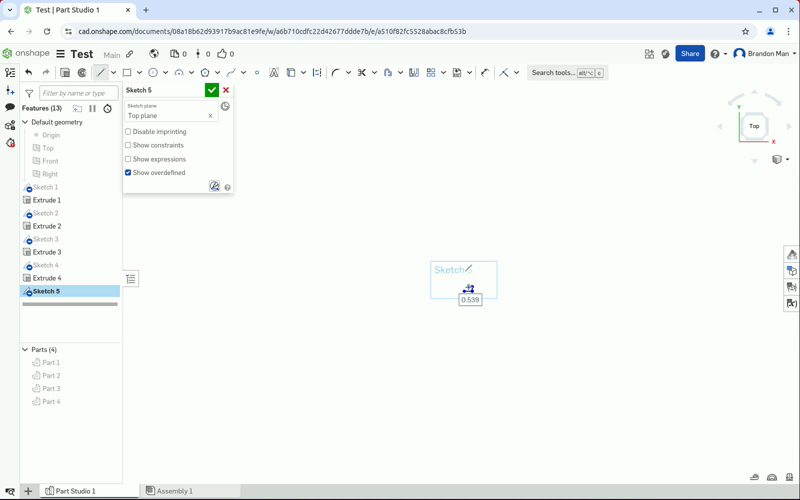
key_up(shift)
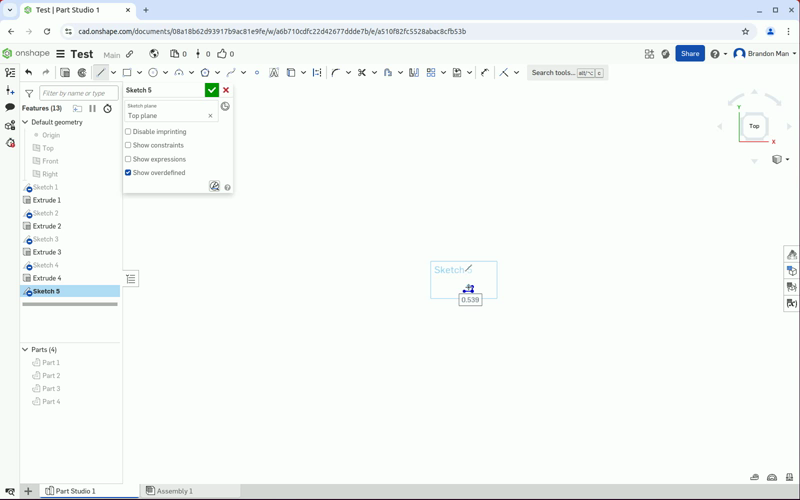
key_down(shift)
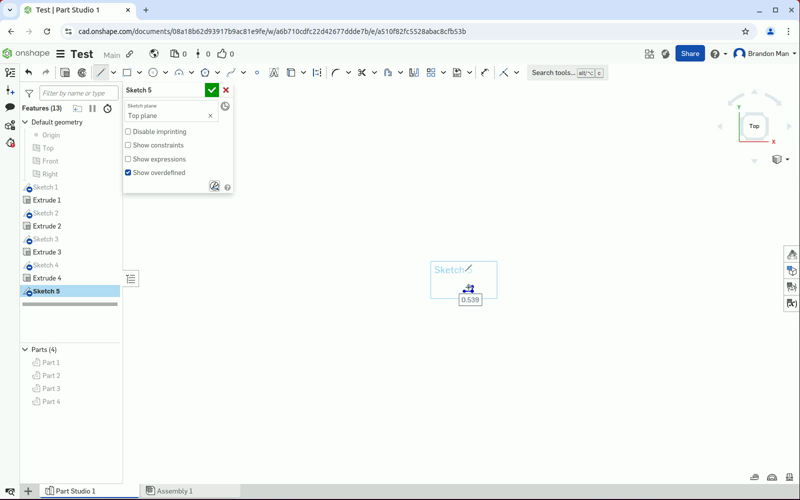
mouse_move(498, 286)
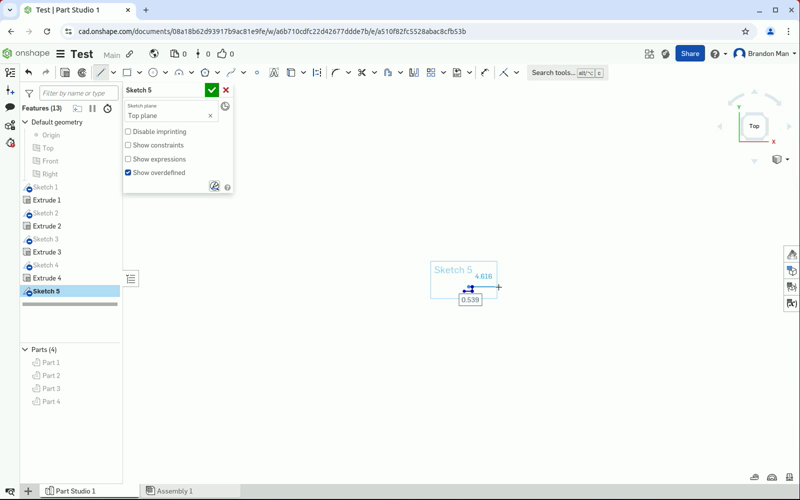
mouse_move(468, 278)
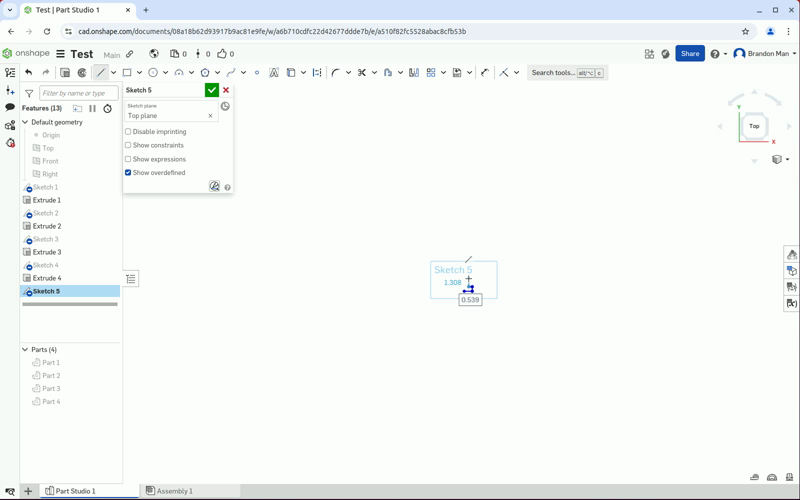
click(468, 278)
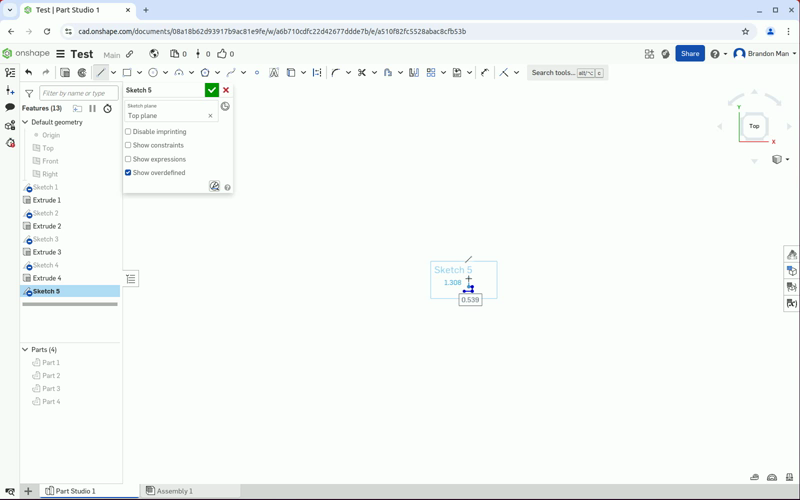
key_up(shift)
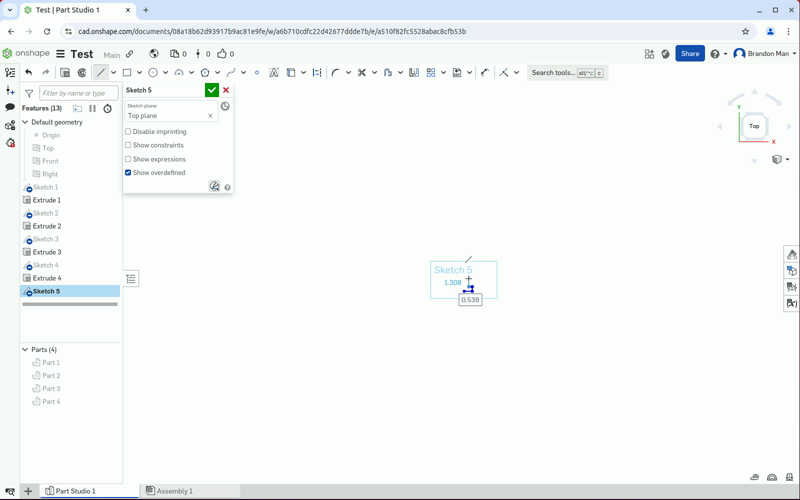
key_down(shift)
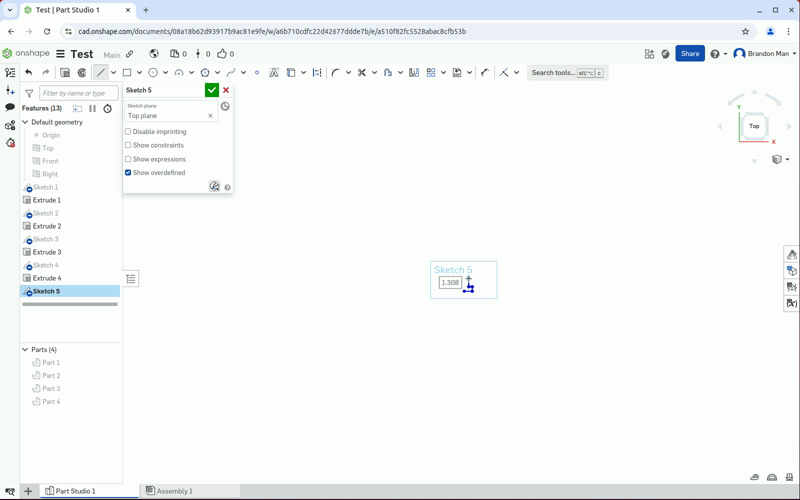
mouse_move(498, 278)
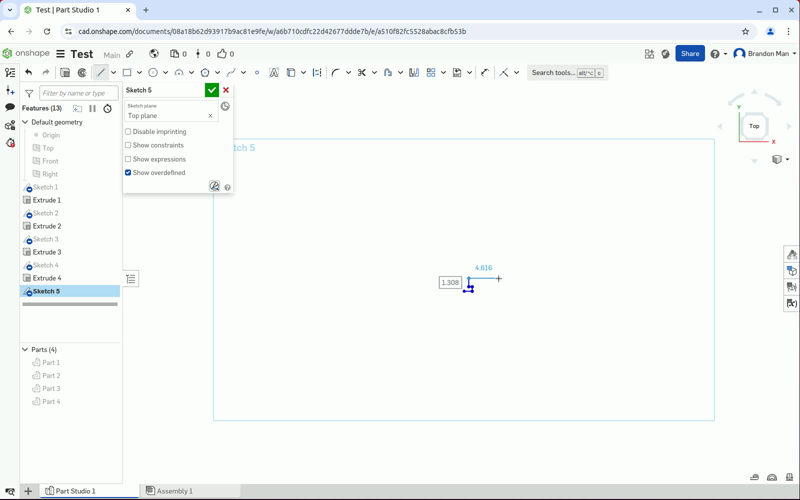
mouse_move(475, 278)
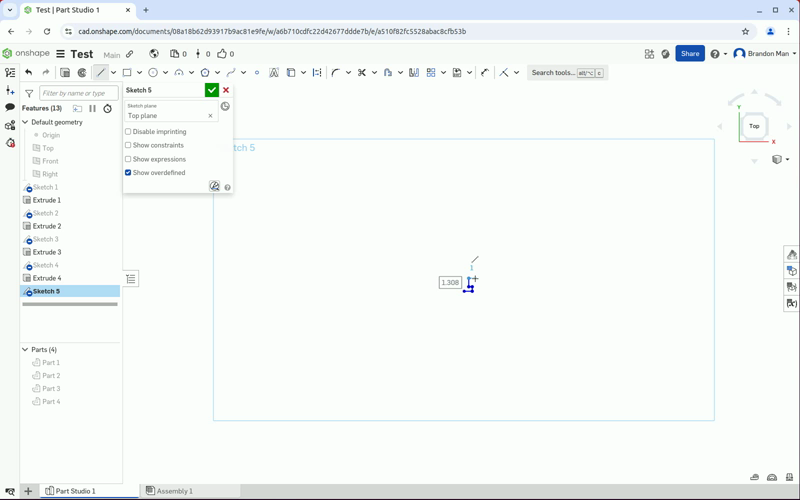
scroll(6)
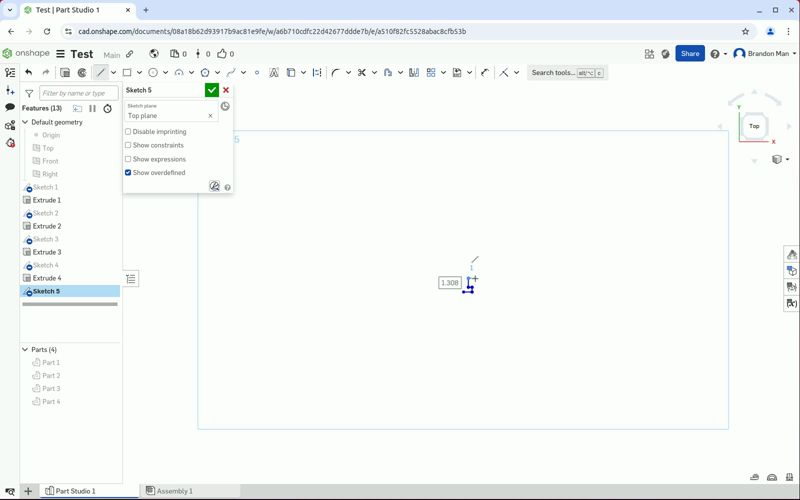
scroll(6)
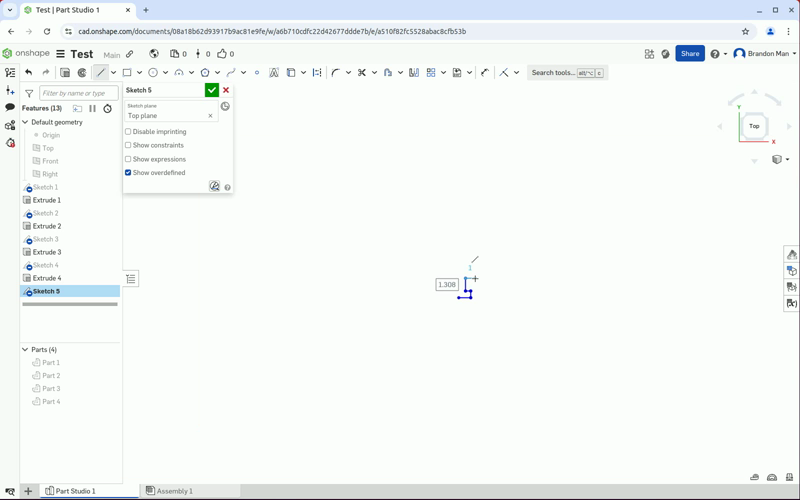
scroll(6)
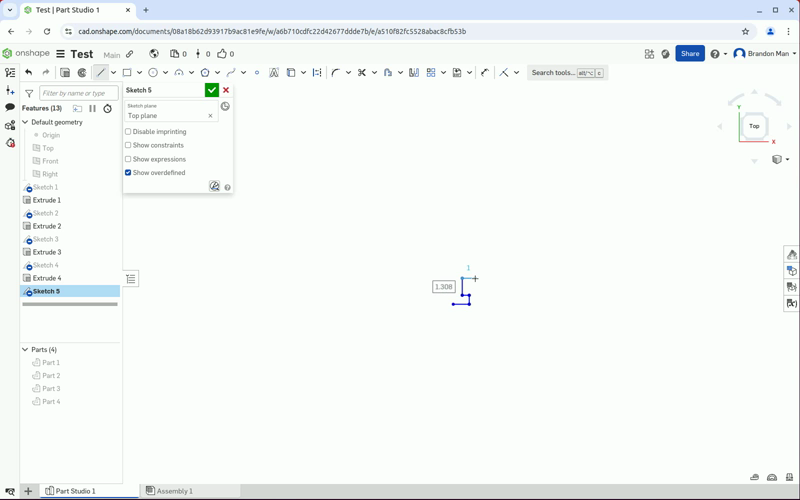
scroll(6)
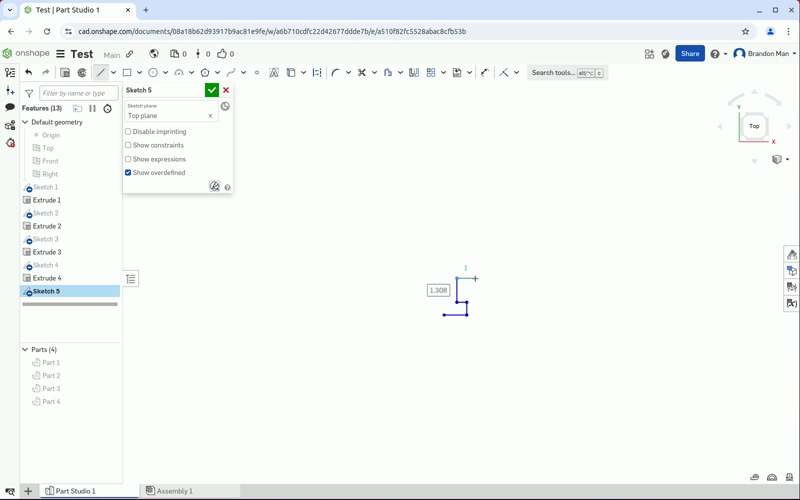
scroll(6)
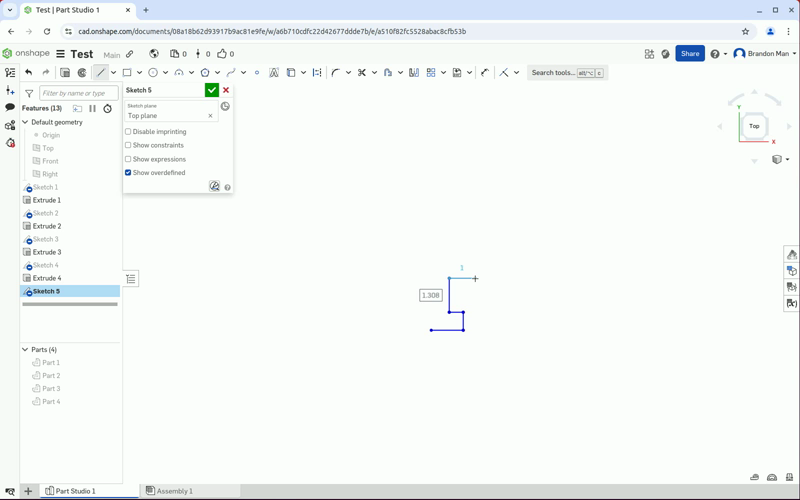
scroll(6)
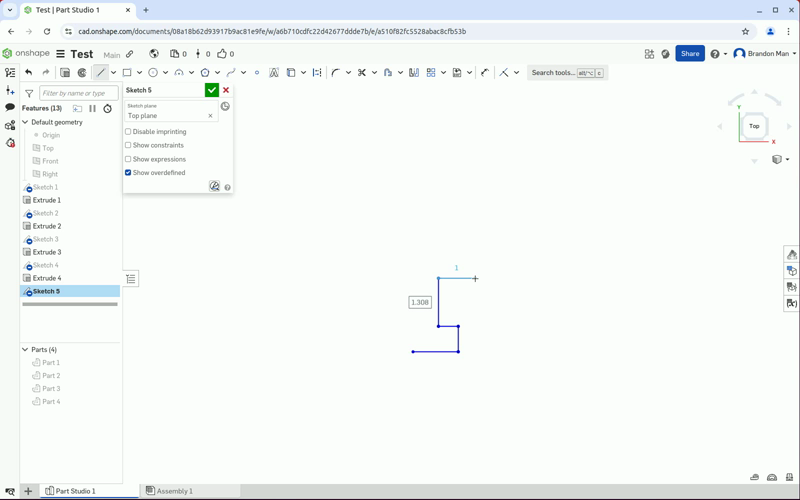
scroll(6)
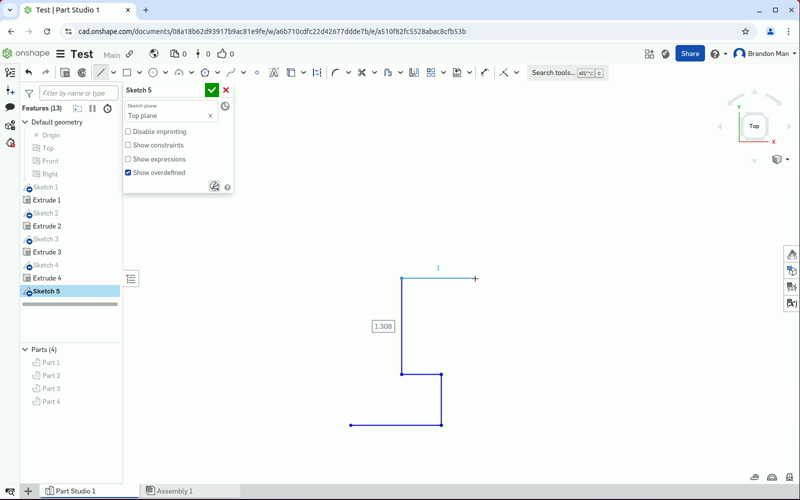
click(475, 278)
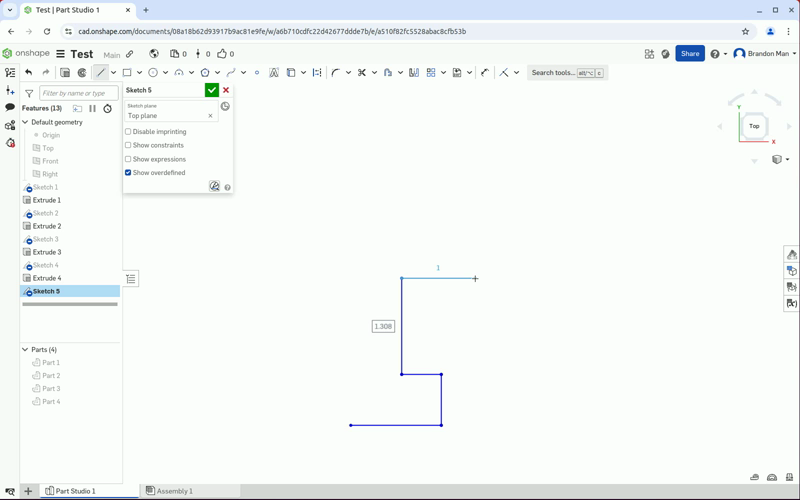
scroll(-6)
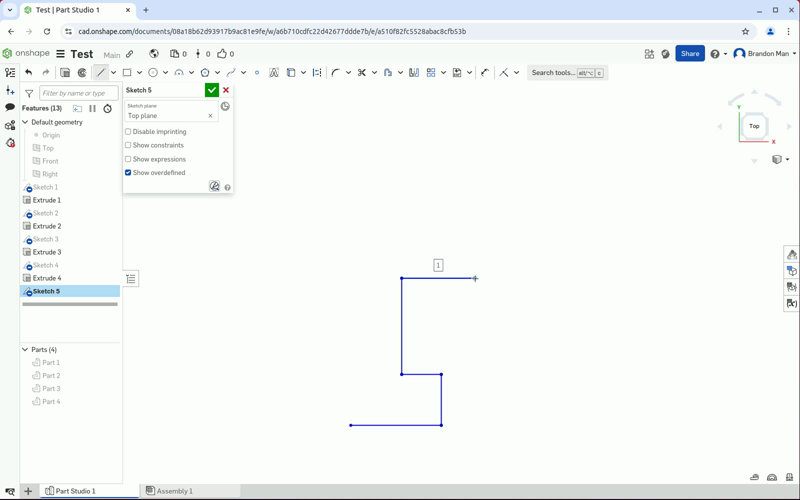
scroll(-6)
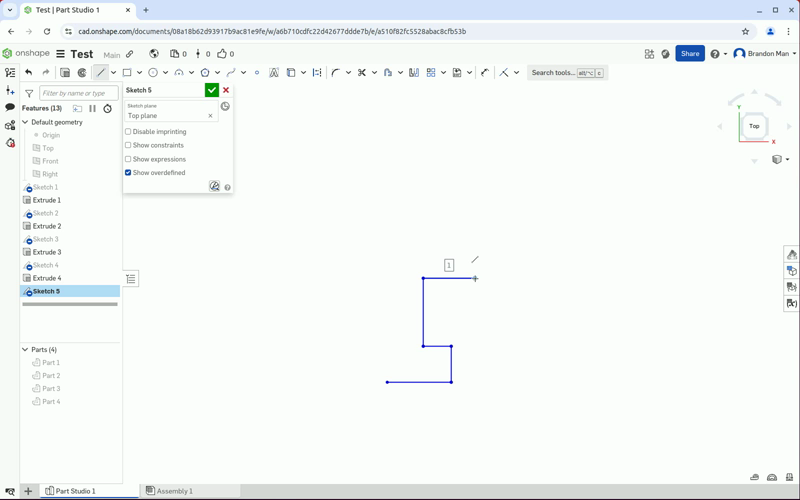
scroll(-6)
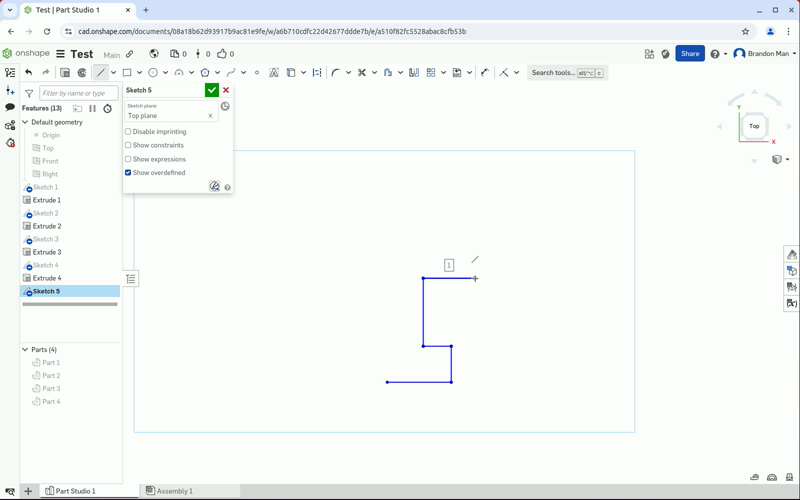
scroll(-6)
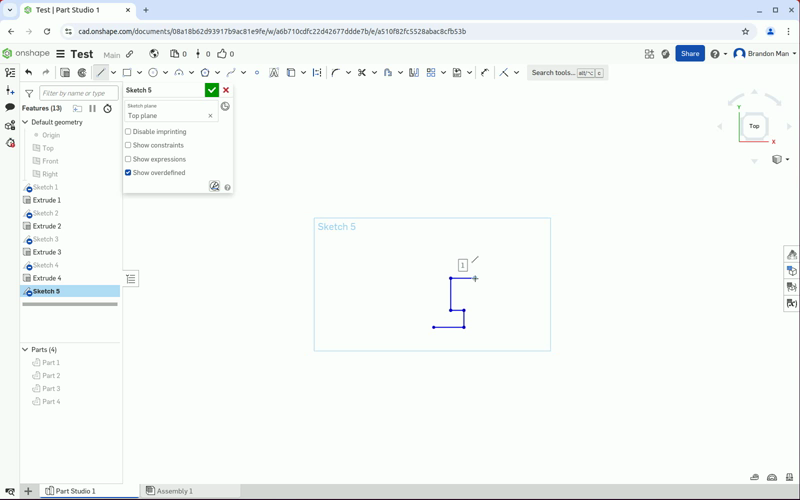
scroll(-6)
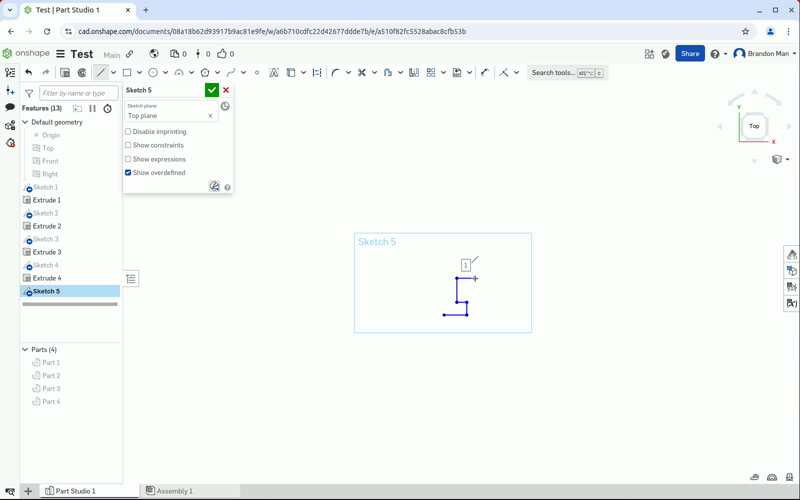
scroll(-6)
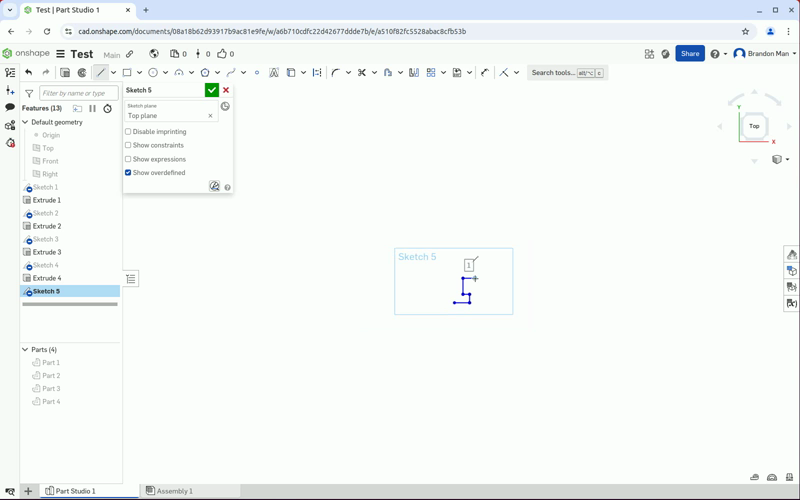
scroll(-6)
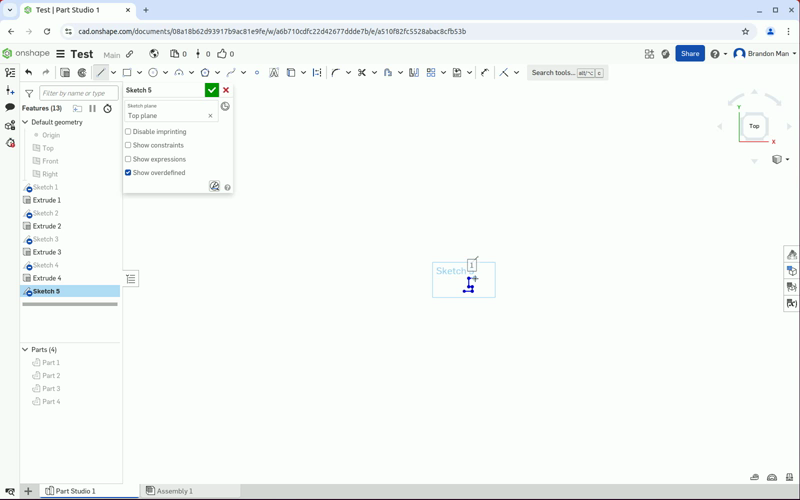
key_up(shift)
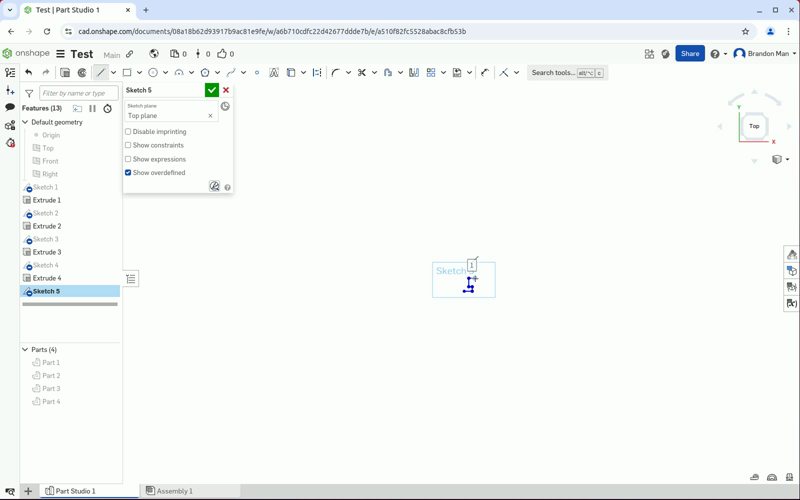
key_down(shift)
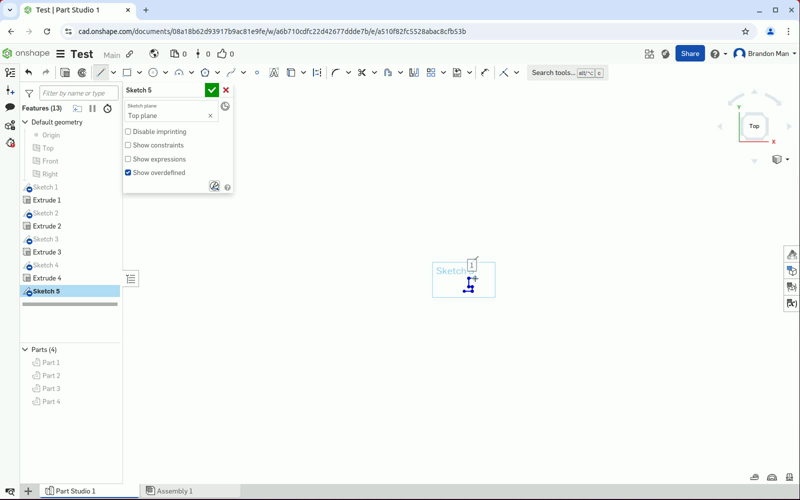
mouse_move(505, 278)
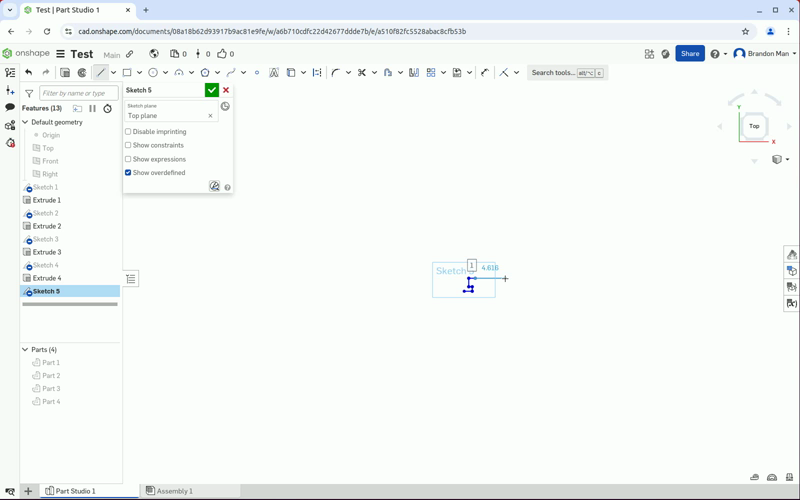
mouse_move(475, 286)
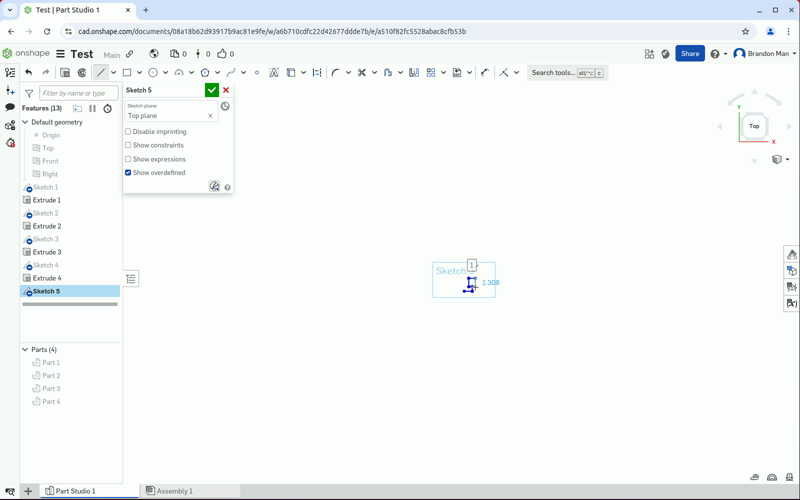
scroll(6)
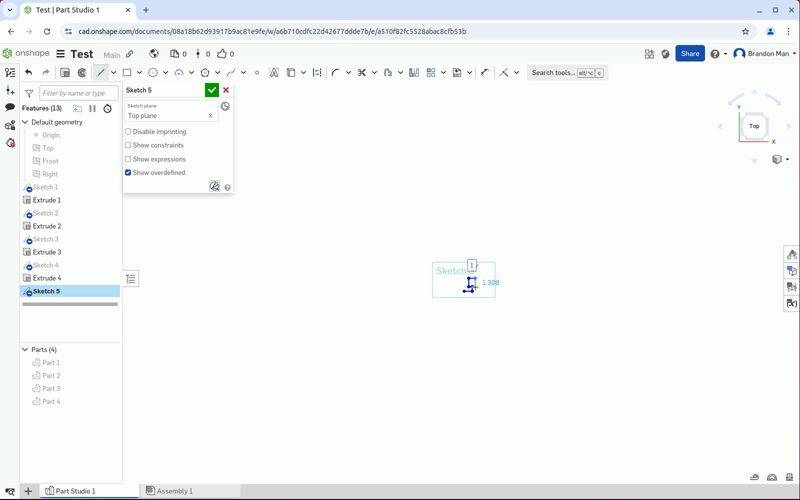
scroll(6)
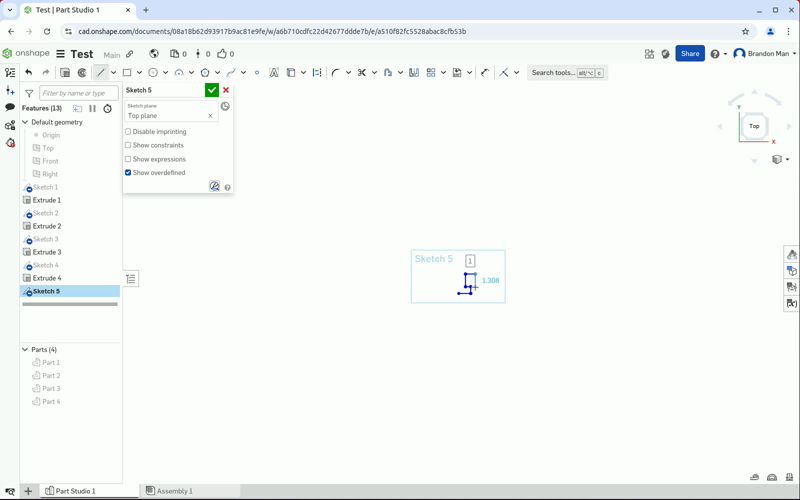
scroll(6)
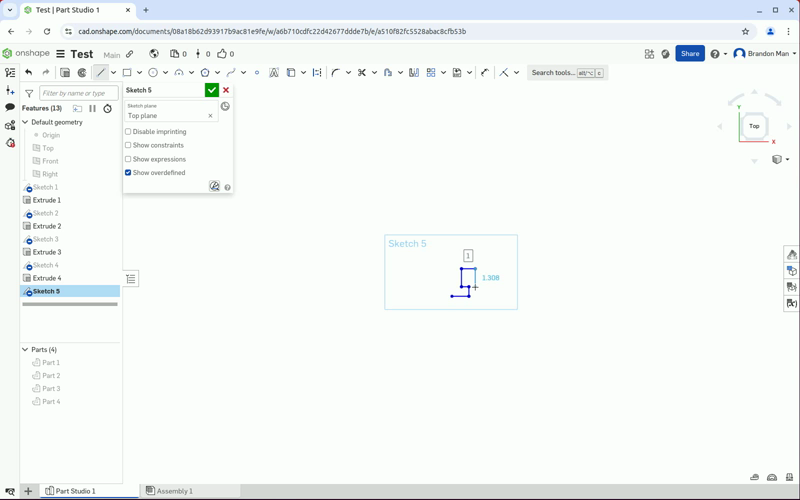
scroll(6)
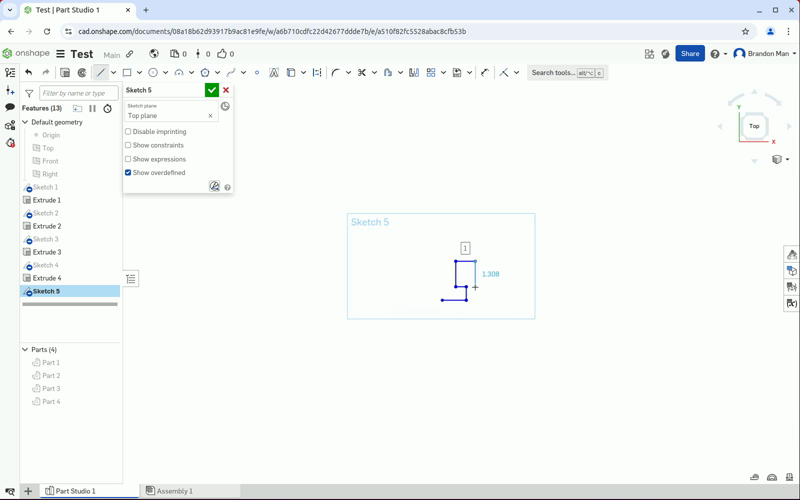
scroll(6)
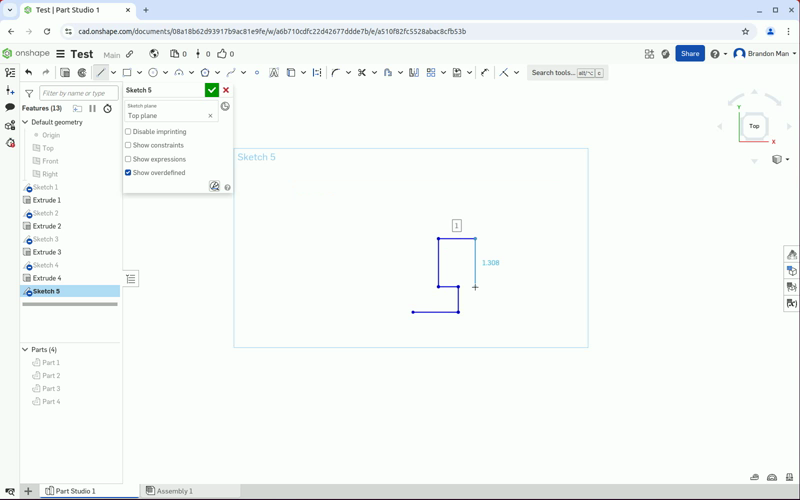
scroll(6)
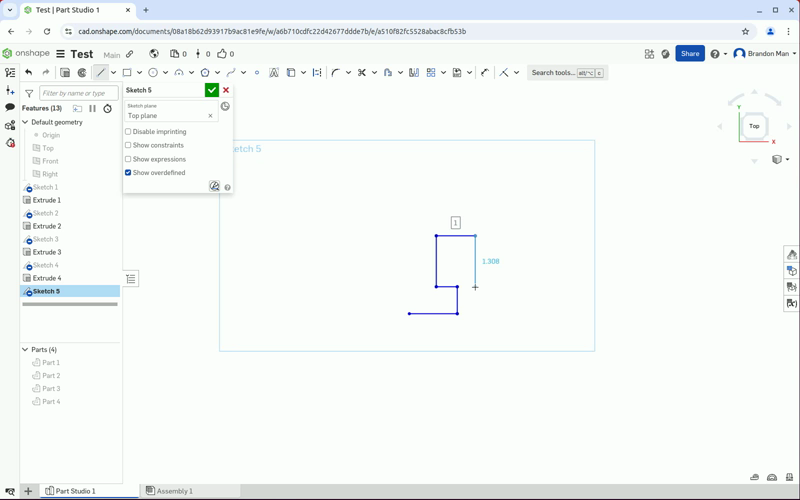
scroll(6)
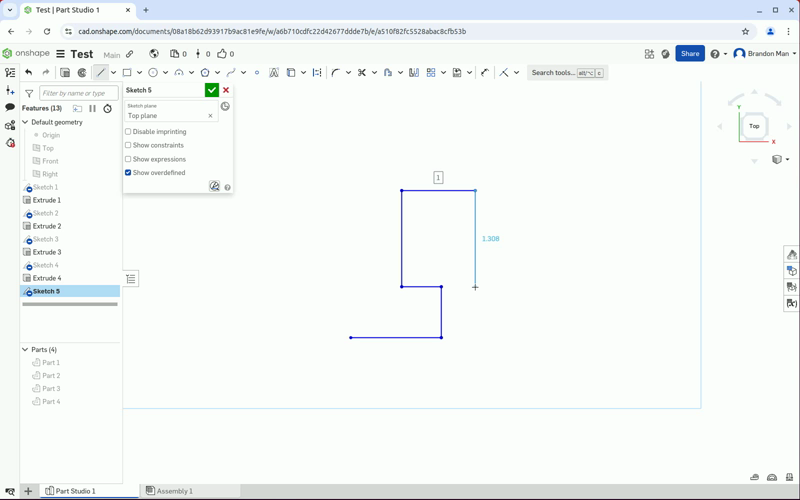
click(475, 286)
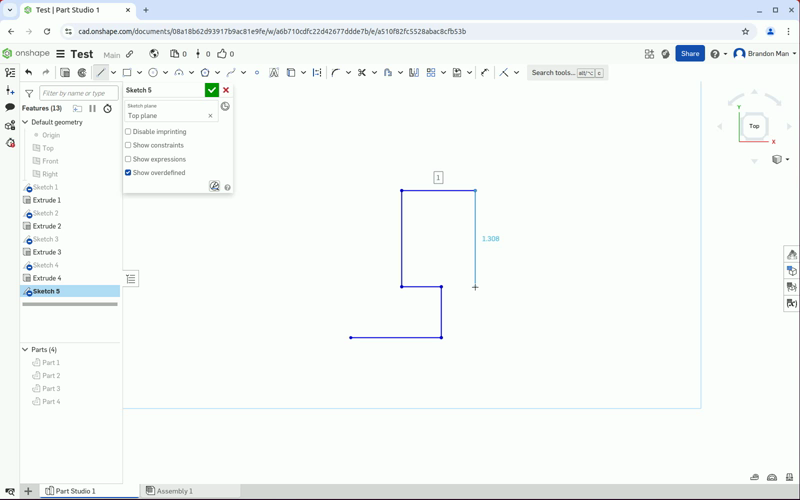
scroll(-6)
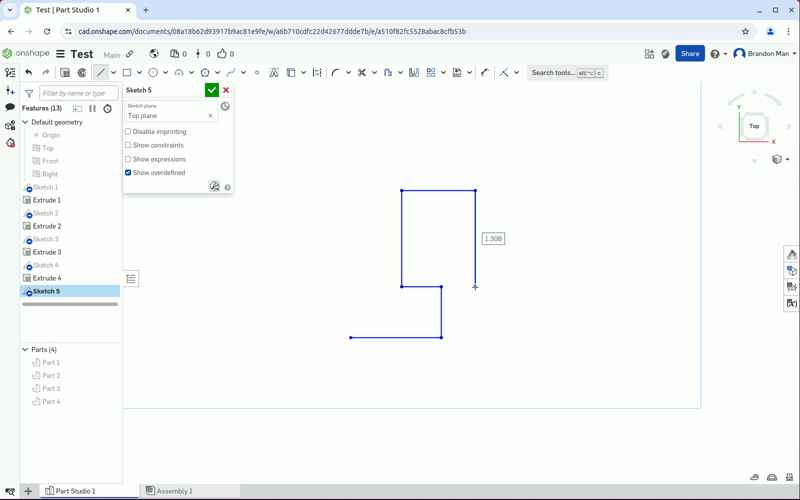
scroll(-6)
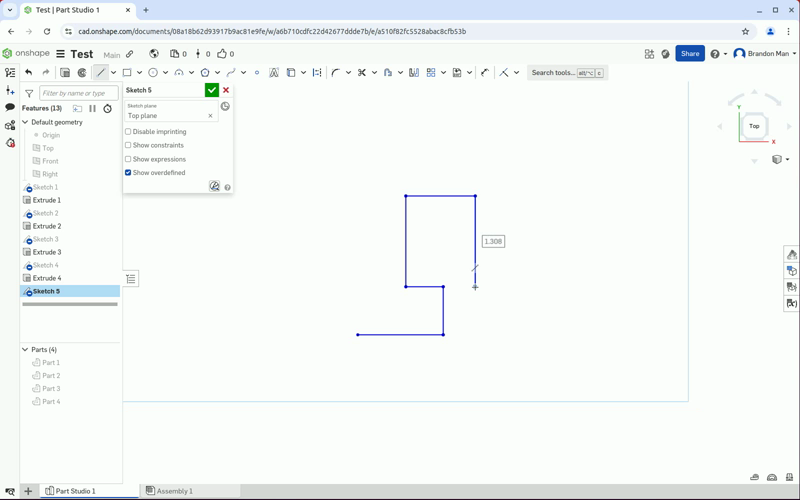
scroll(-6)
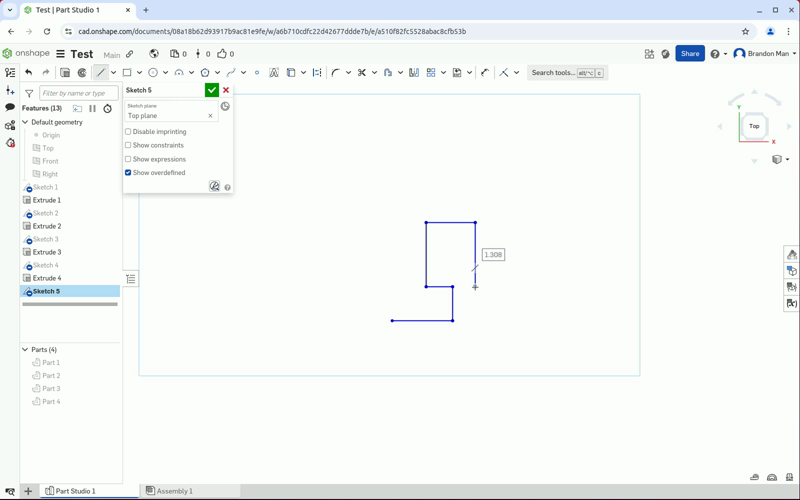
scroll(-6)
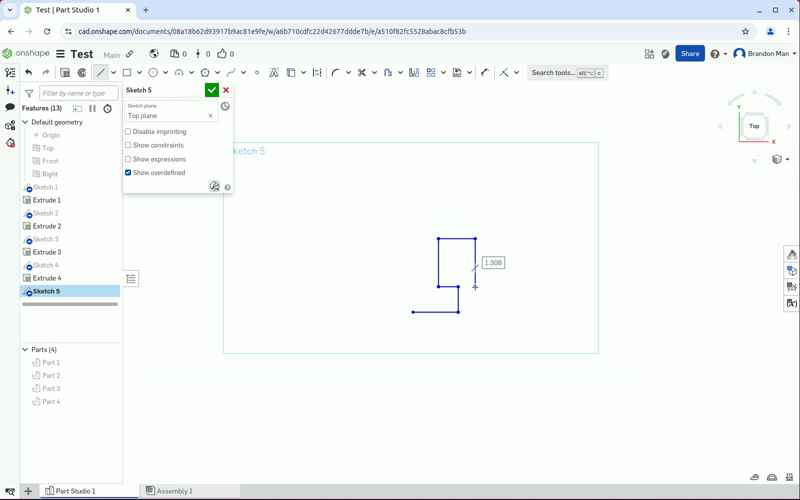
scroll(-6)
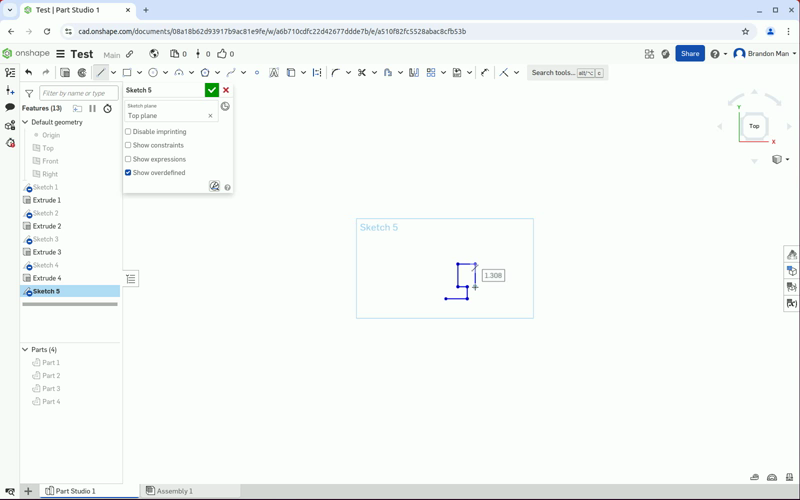
scroll(-6)
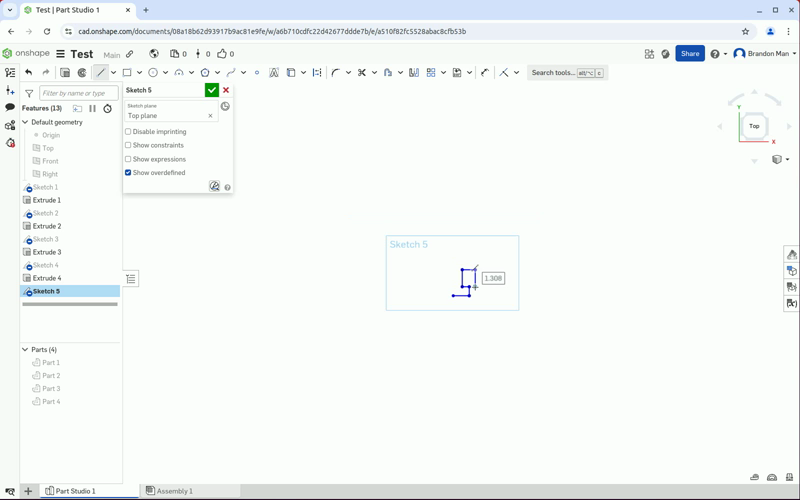
scroll(-6)
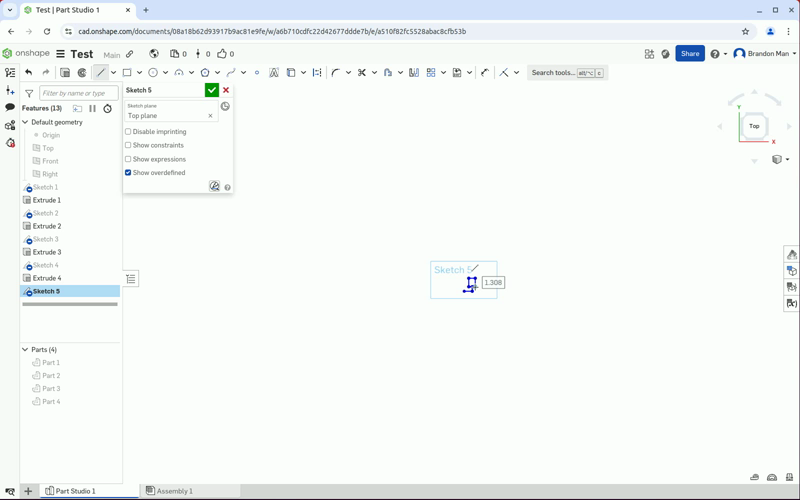
key_up(shift)
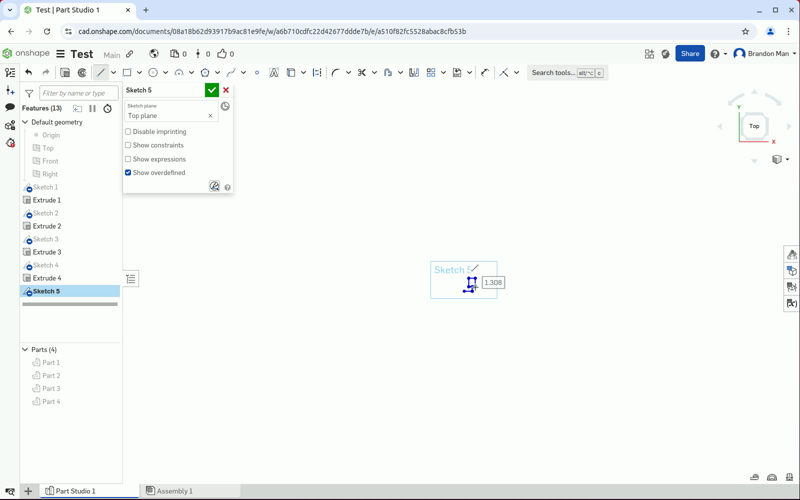
key_down(shift)
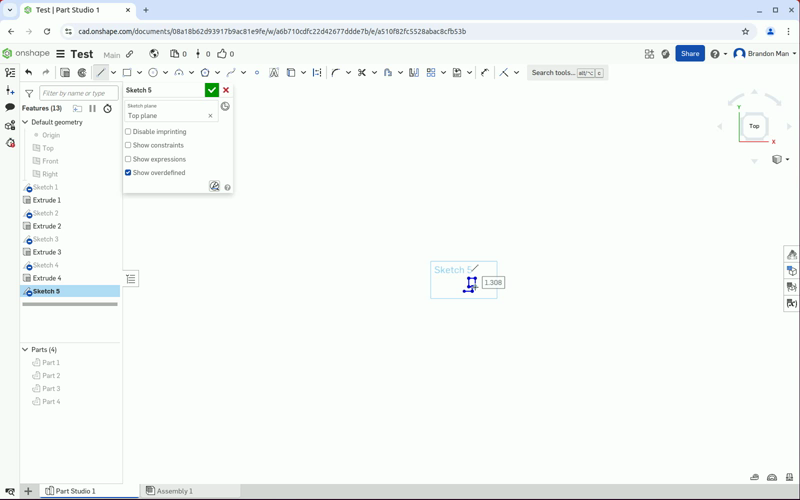
mouse_move(505, 286)
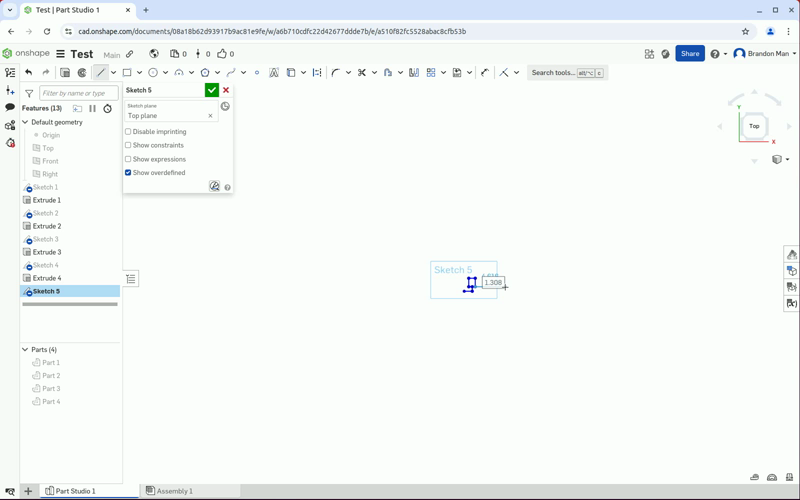
mouse_move(479, 286)
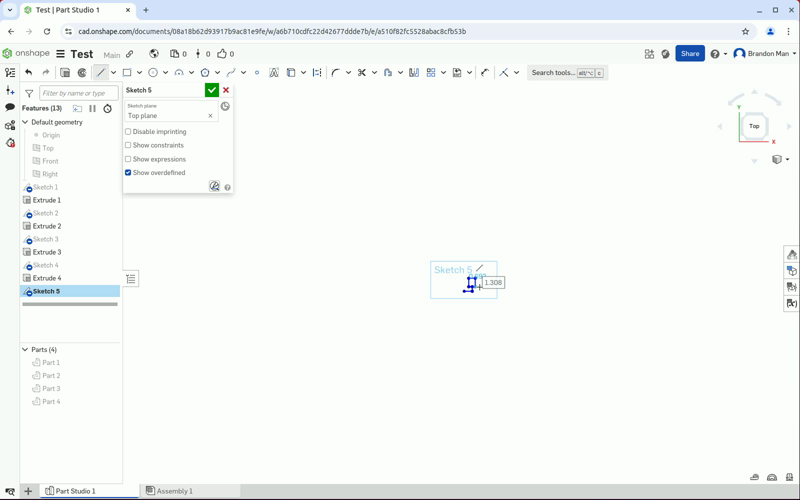
scroll(6)
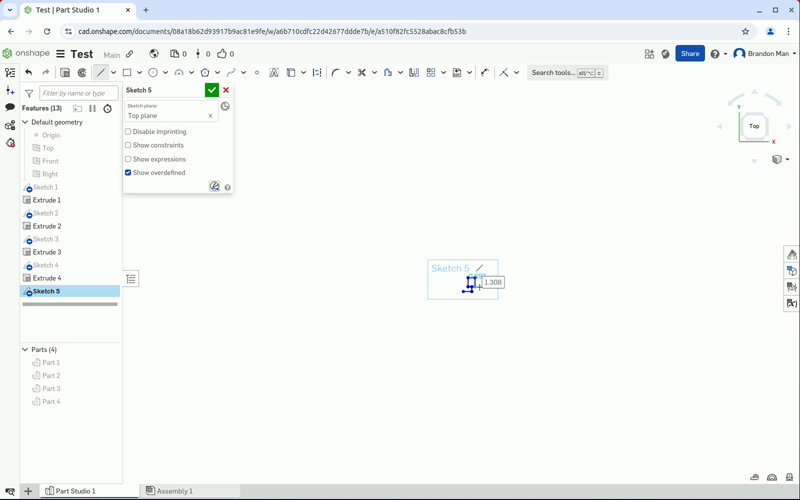
scroll(6)
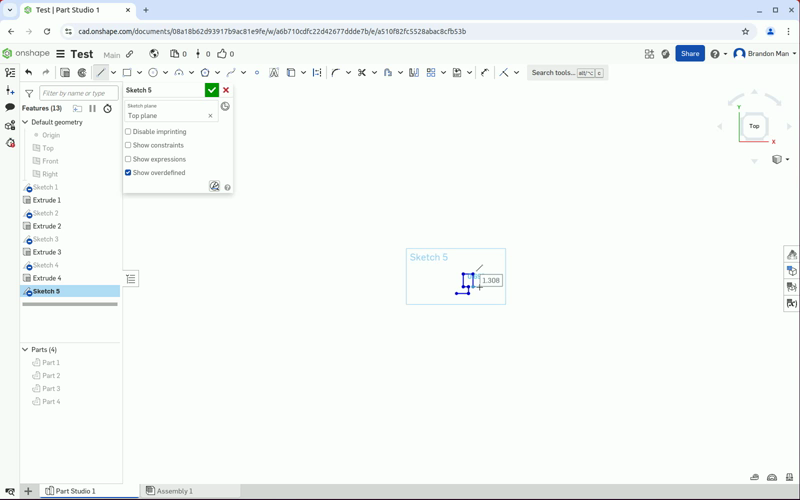
scroll(6)
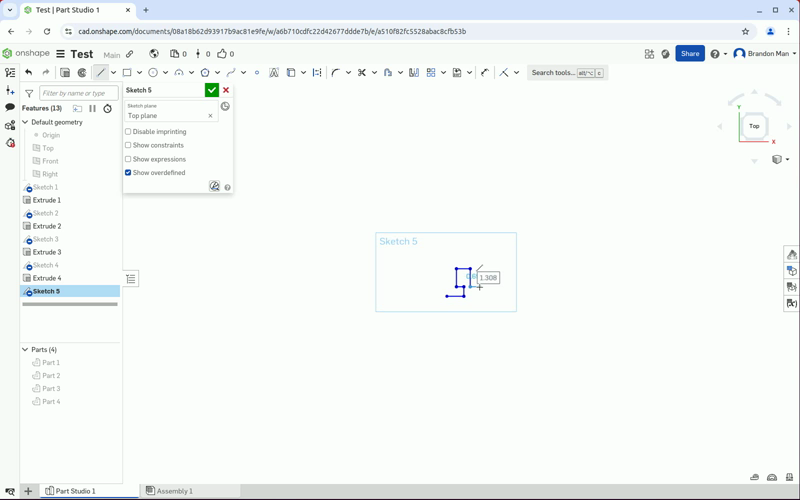
scroll(6)
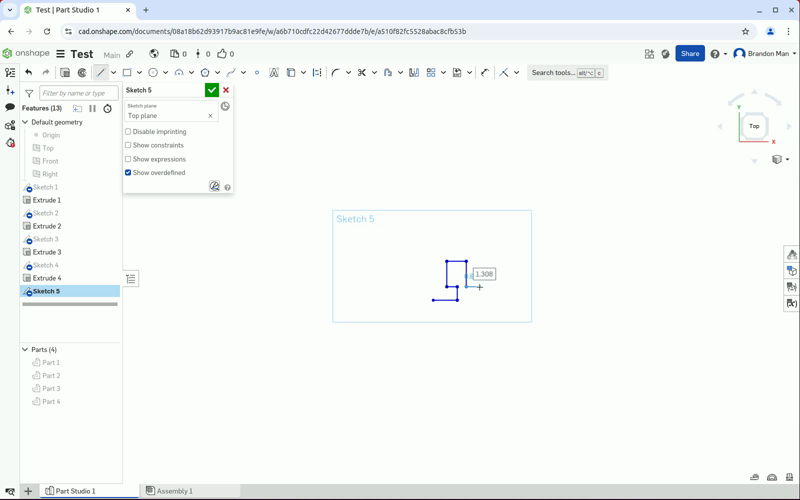
scroll(6)
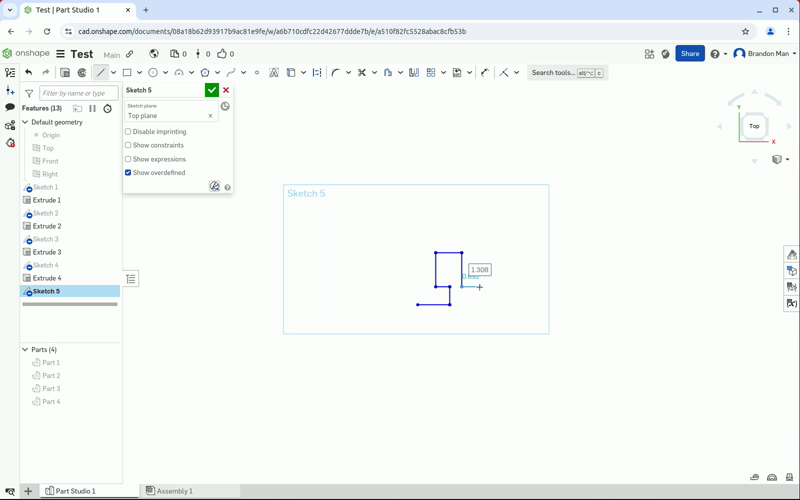
scroll(6)
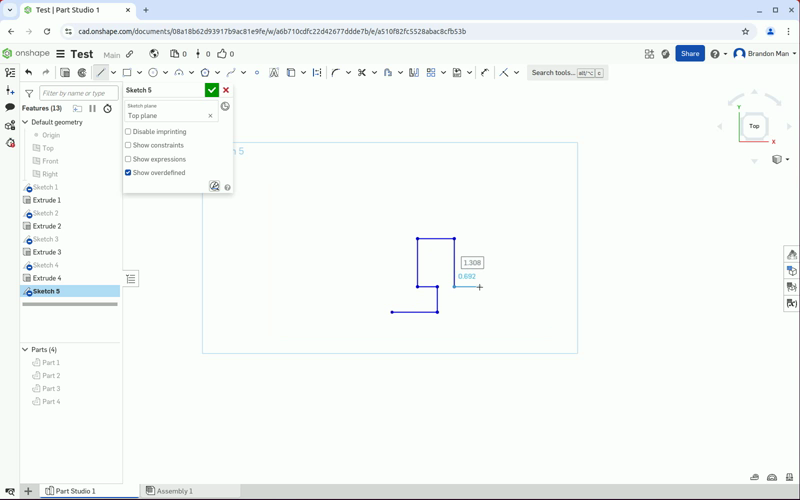
scroll(6)
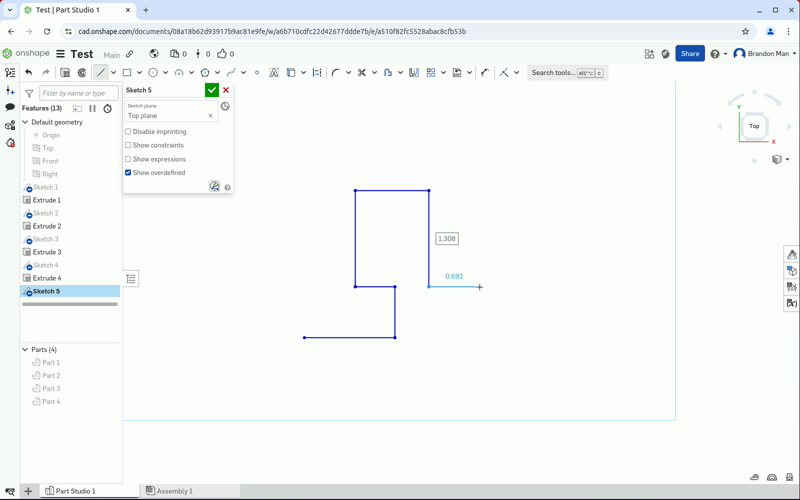
click(479, 286)
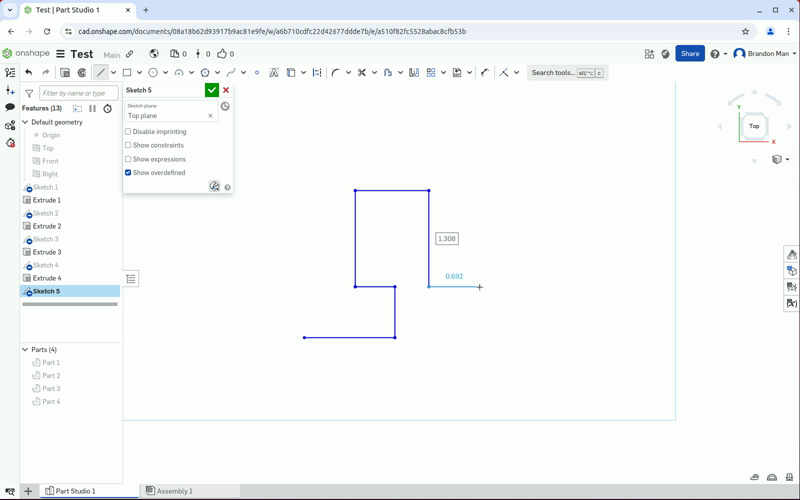
scroll(-6)
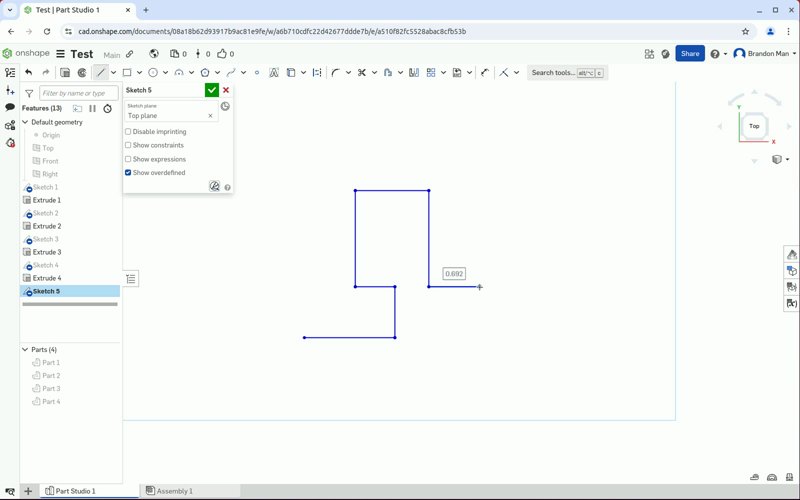
scroll(-6)
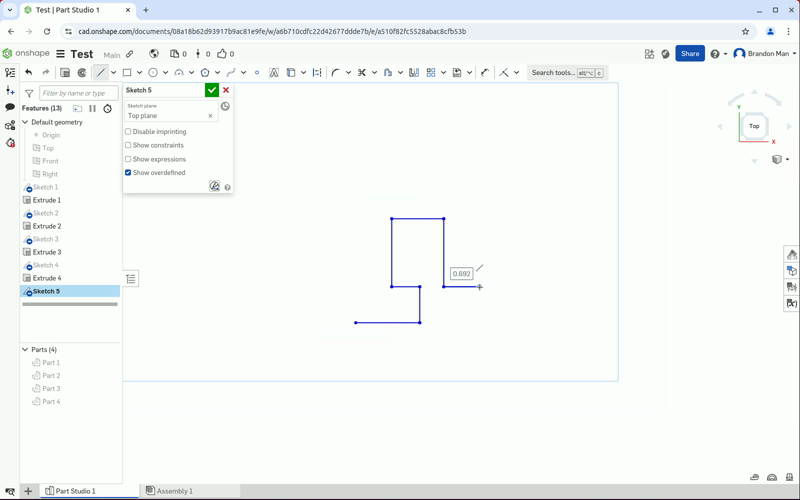
scroll(-6)
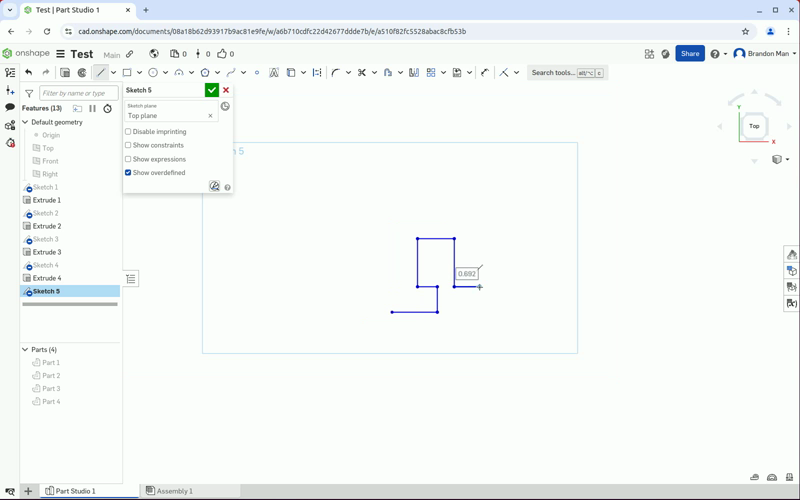
scroll(-6)
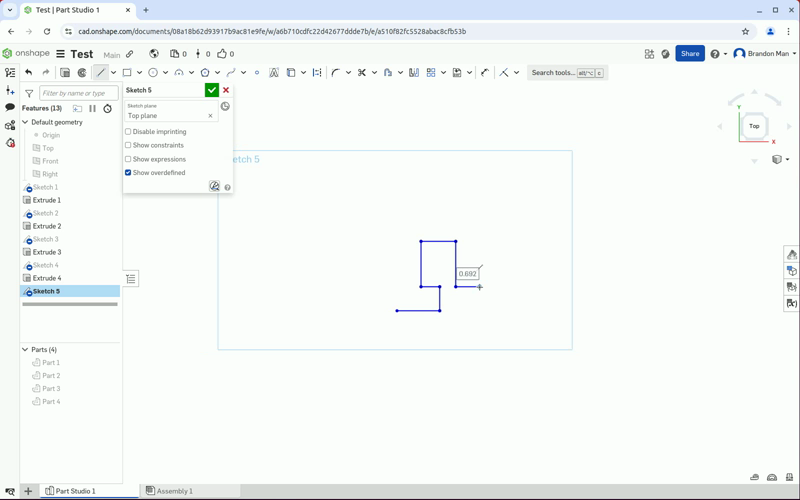
scroll(-6)
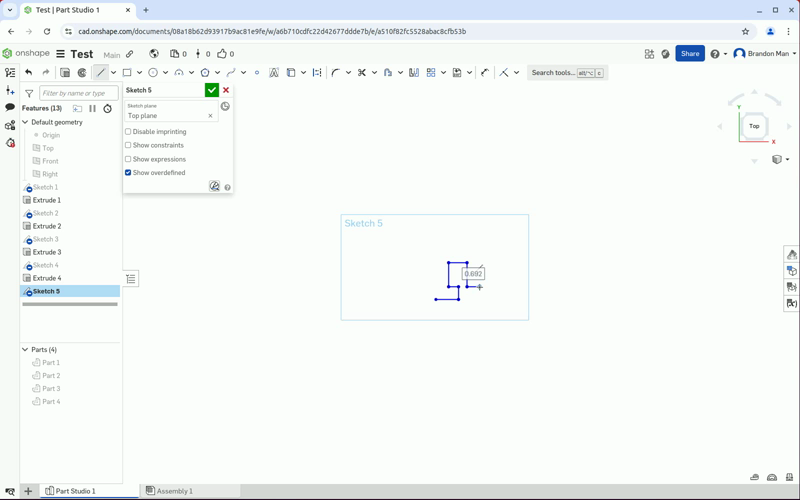
scroll(-6)
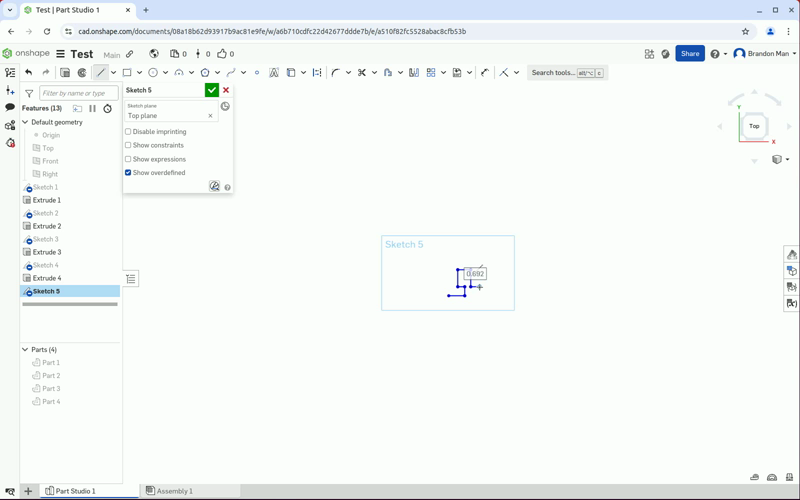
scroll(-6)
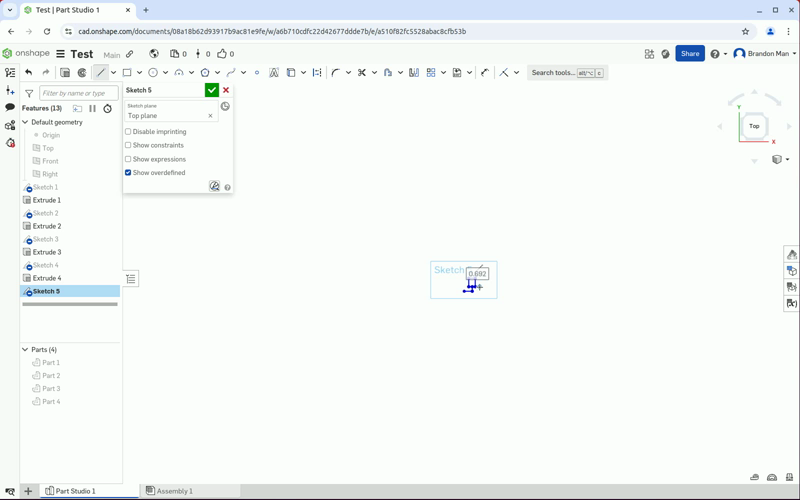
key_up(shift)
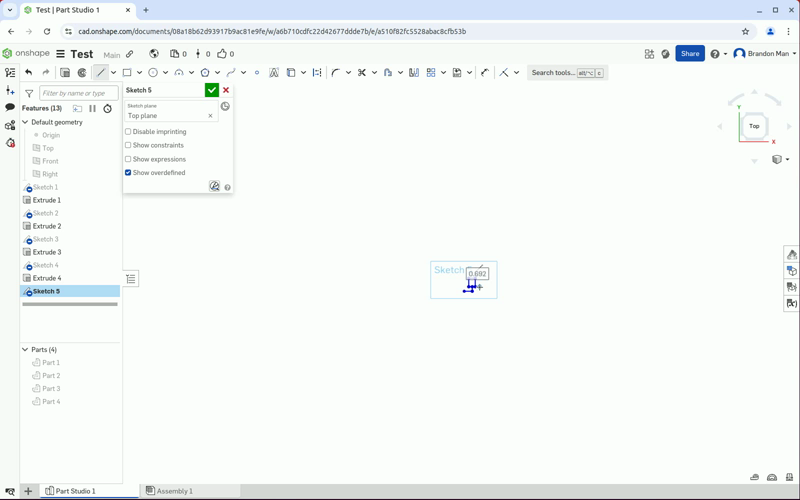
key_down(shift)
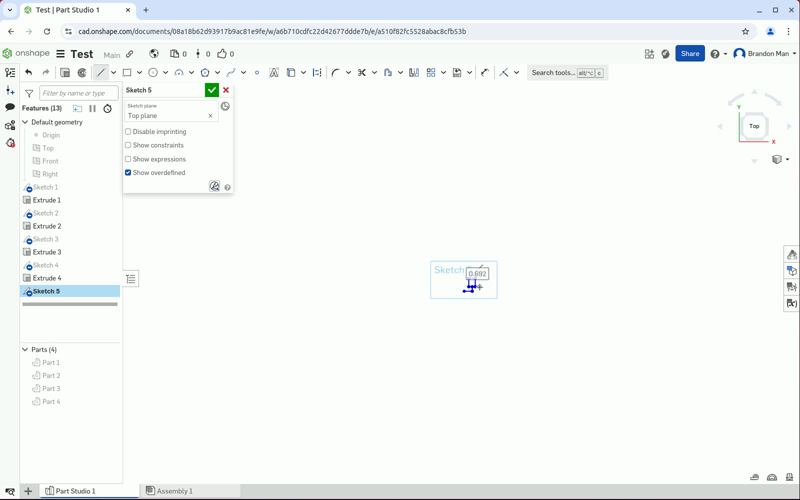
mouse_move(509, 286)
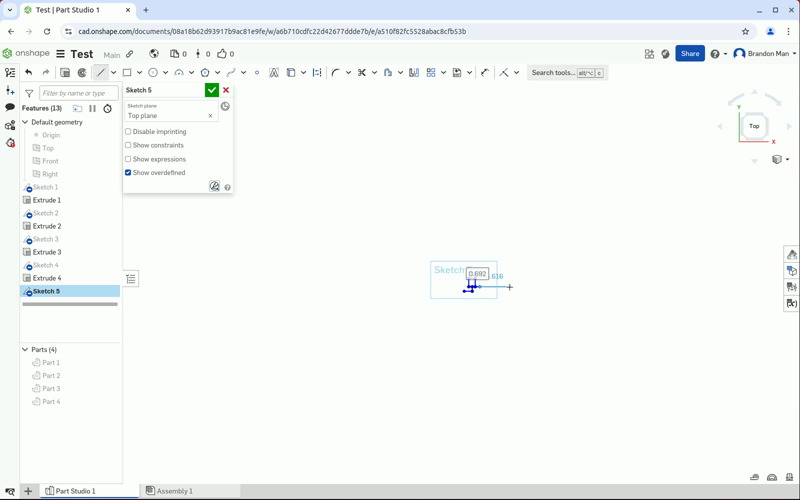
mouse_move(479, 273)
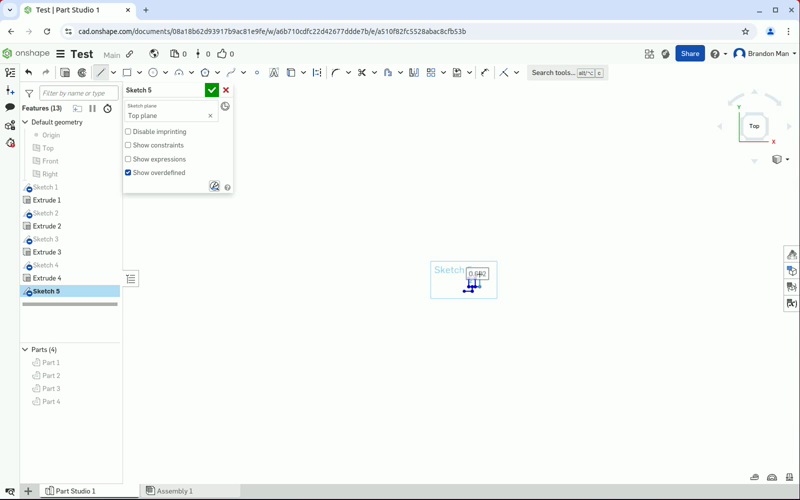
click(479, 273)
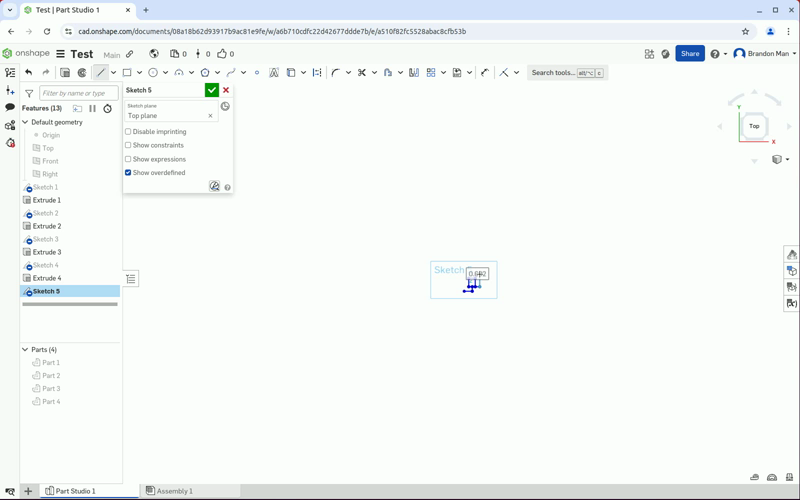
key_up(shift)
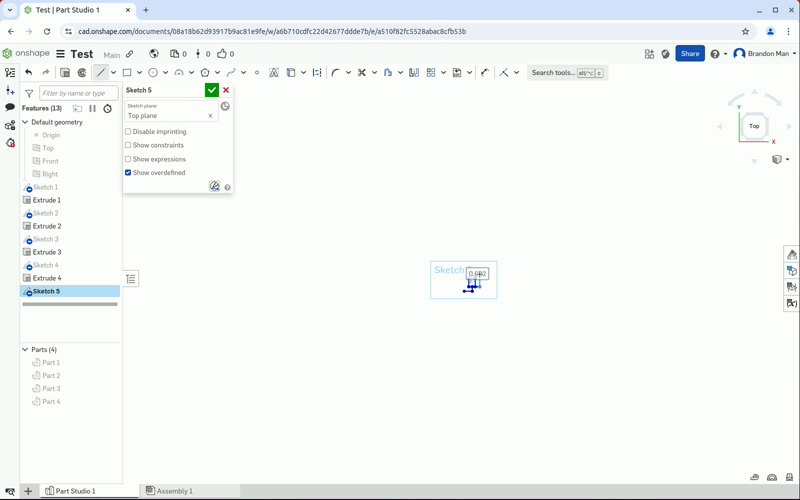
key_down(shift)
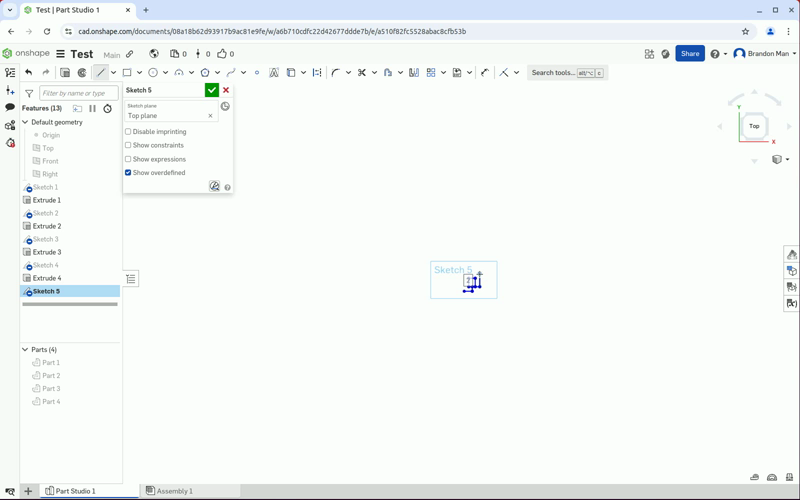
mouse_move(509, 273)
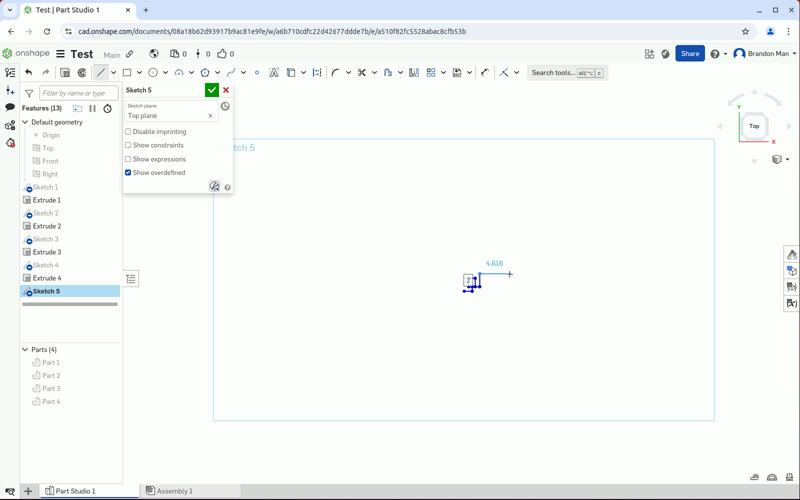
mouse_move(464, 273)
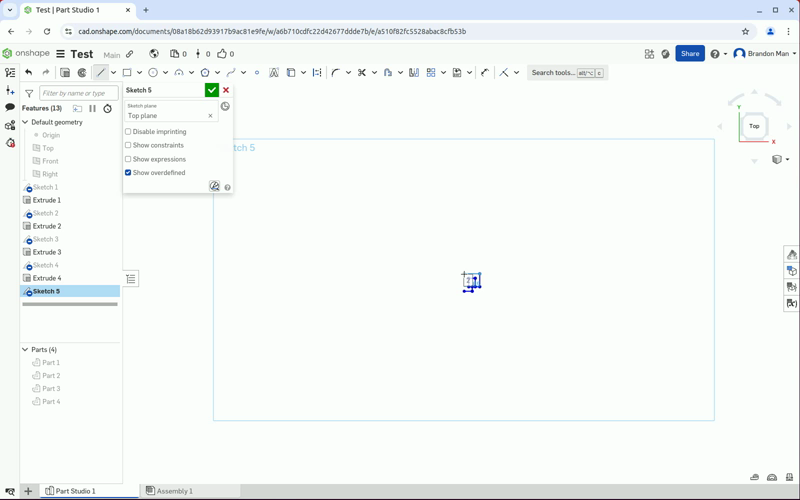
click(464, 273)
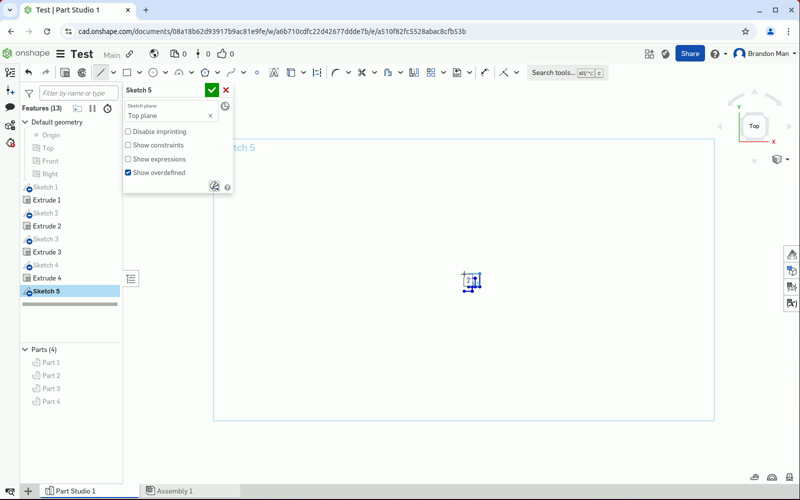
key_up(shift)
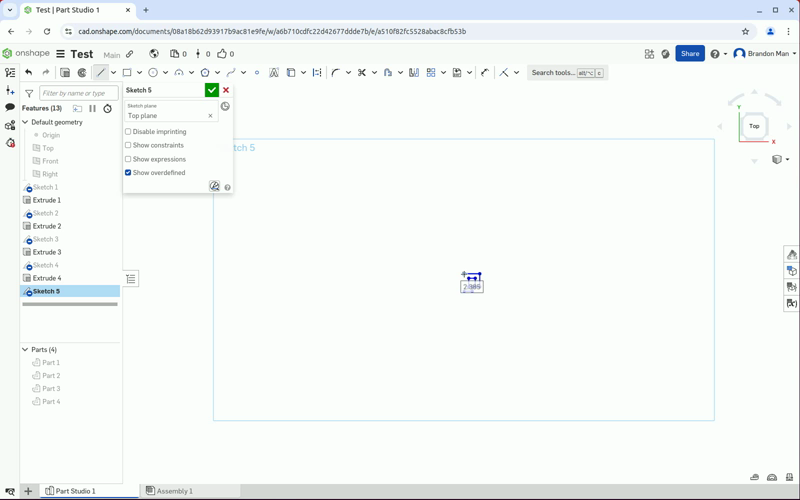
mouse_move(494, 273)
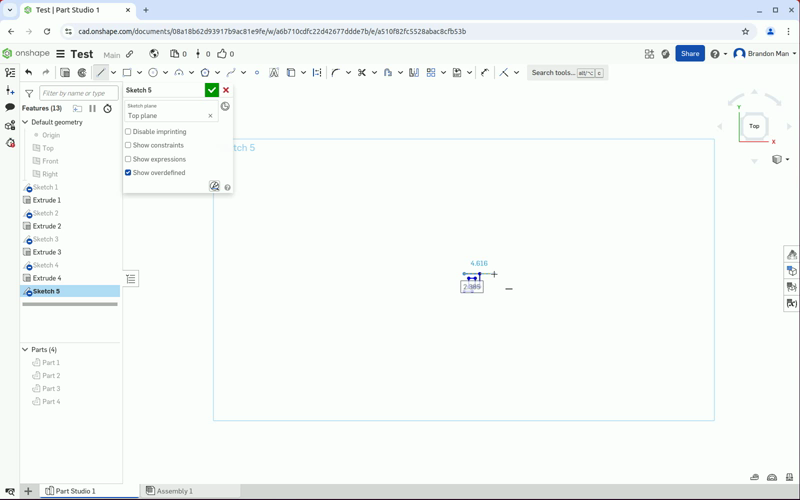
key_down(shift)
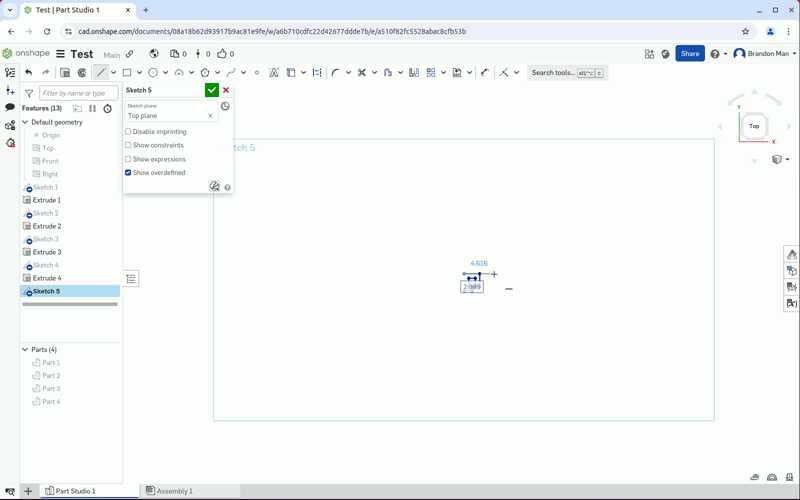
mouse_move(464, 291)
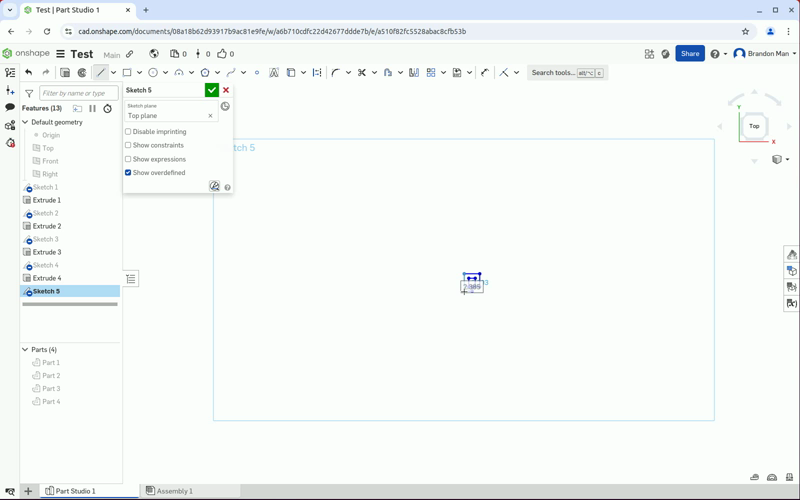
key_up(shift)
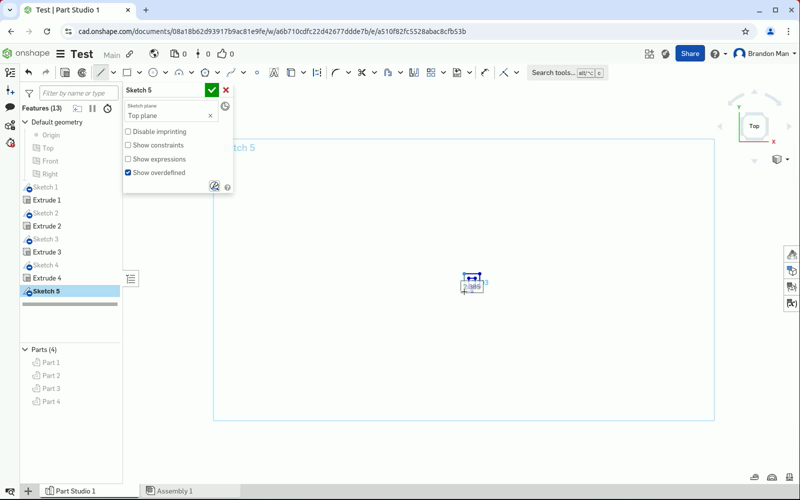
click(464, 291)
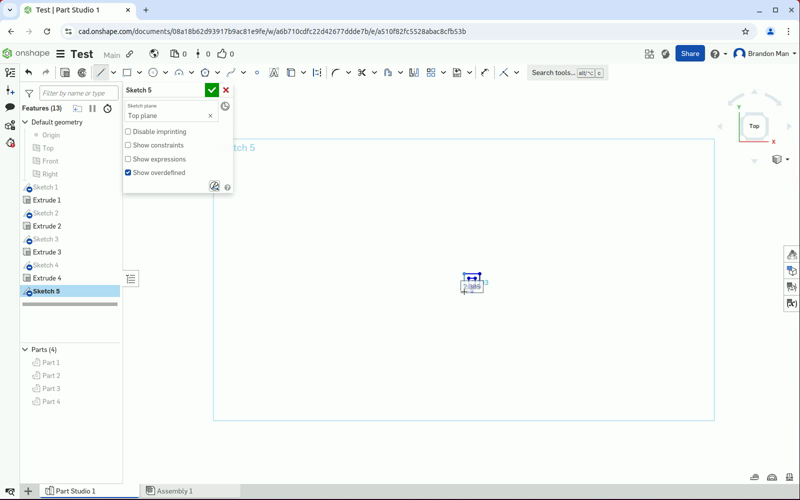
key(esc)
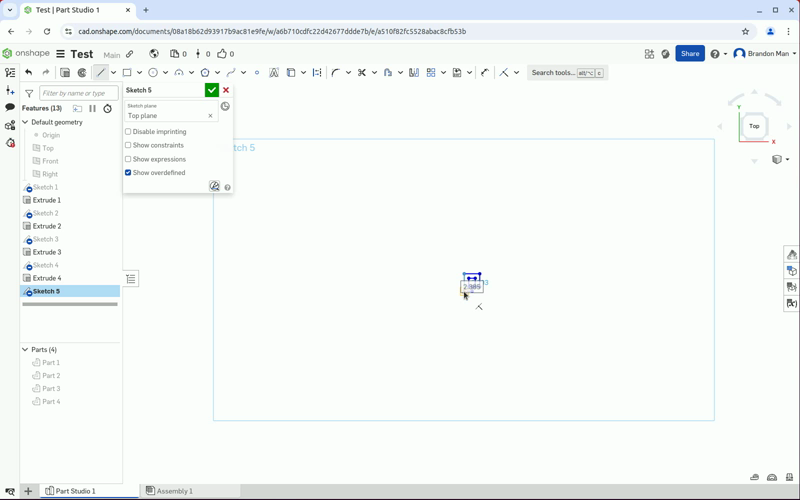
mouse_move(467, 276)
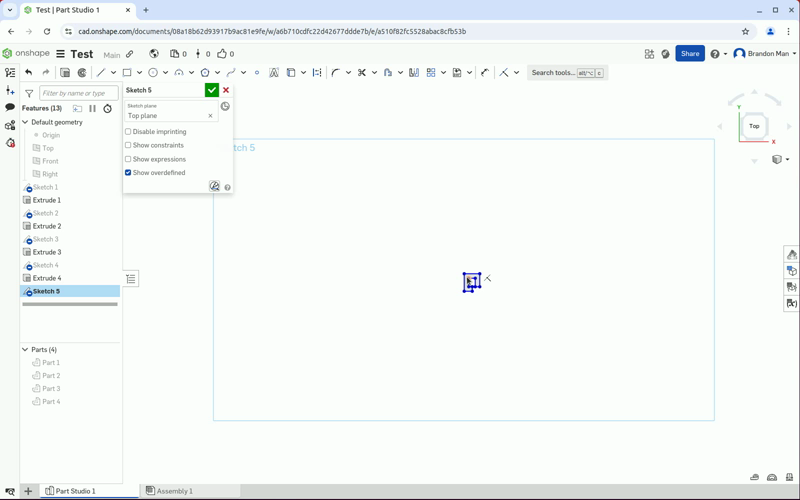
scroll(6)
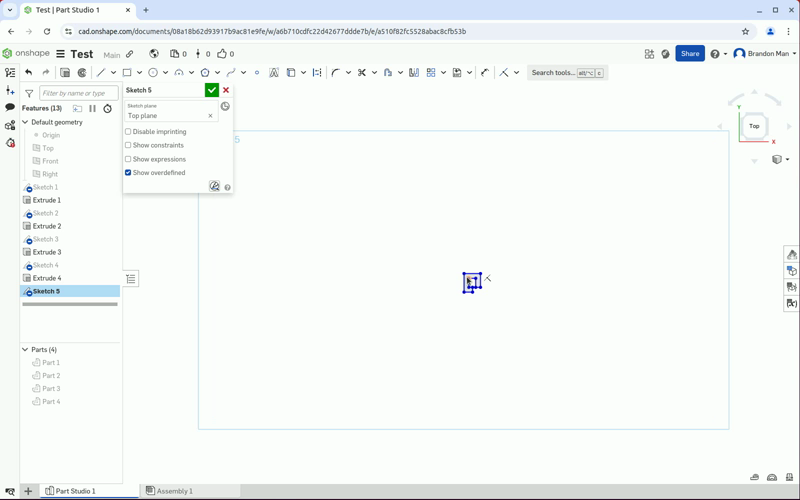
scroll(6)
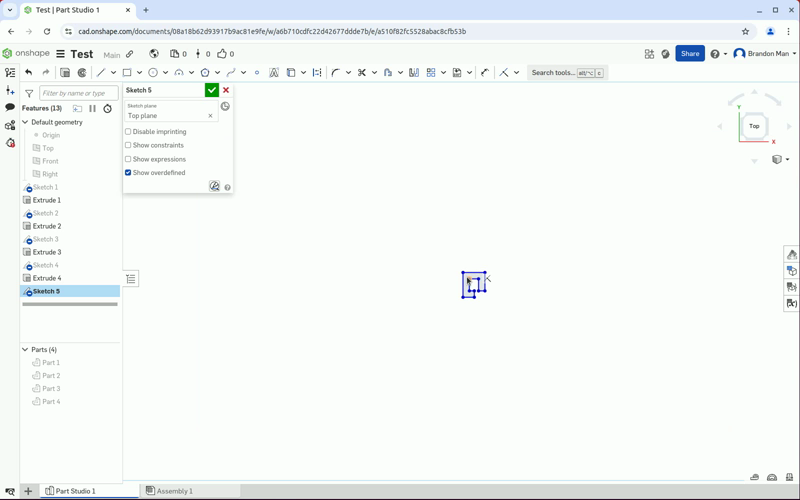
scroll(6)
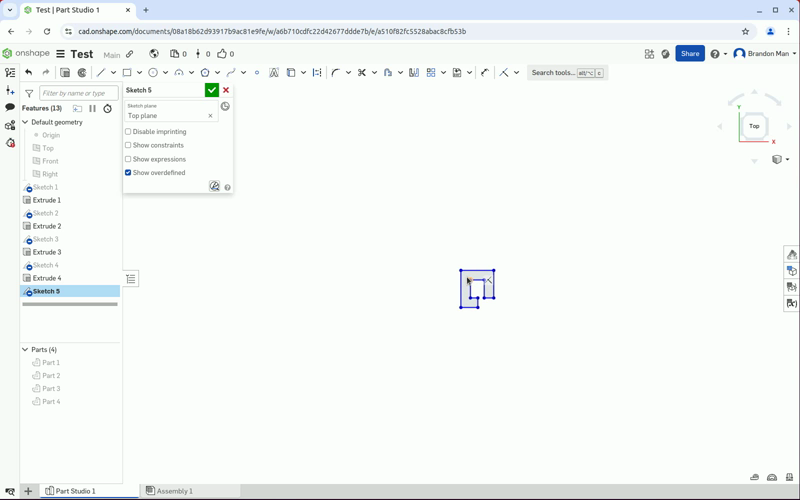
scroll(6)
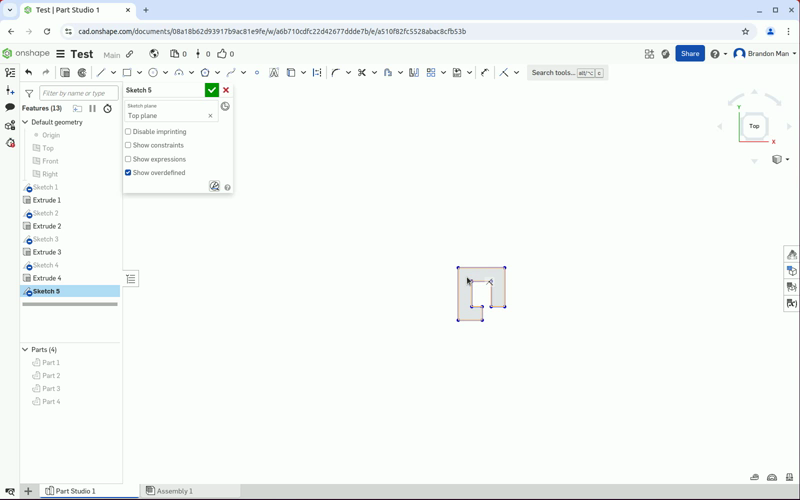
scroll(6)
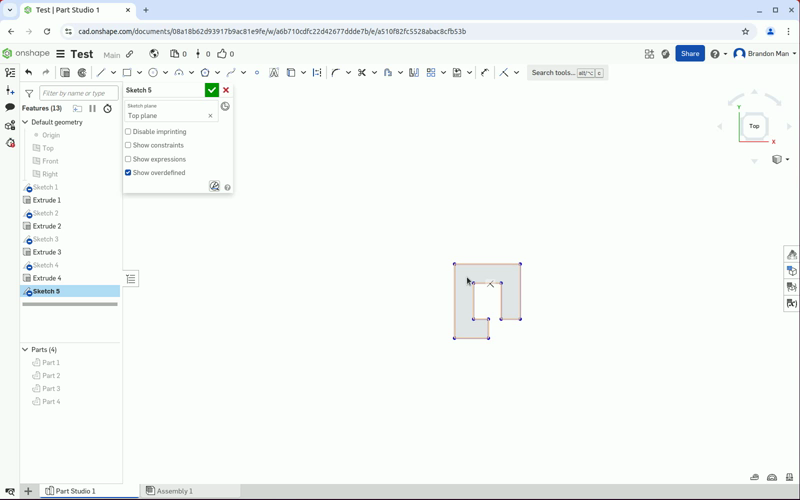
scroll(6)
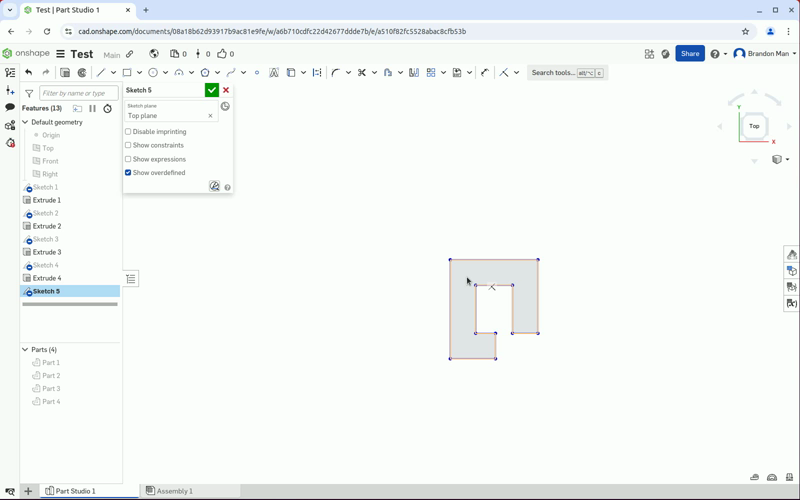
scroll(6)
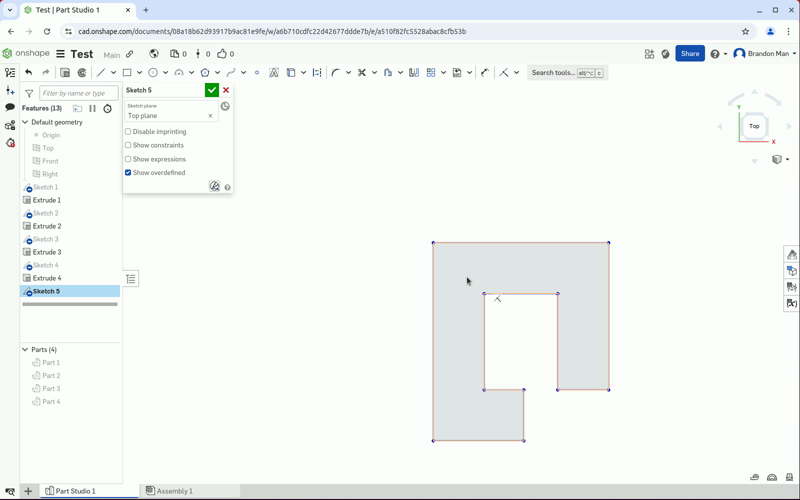
click(467, 276)
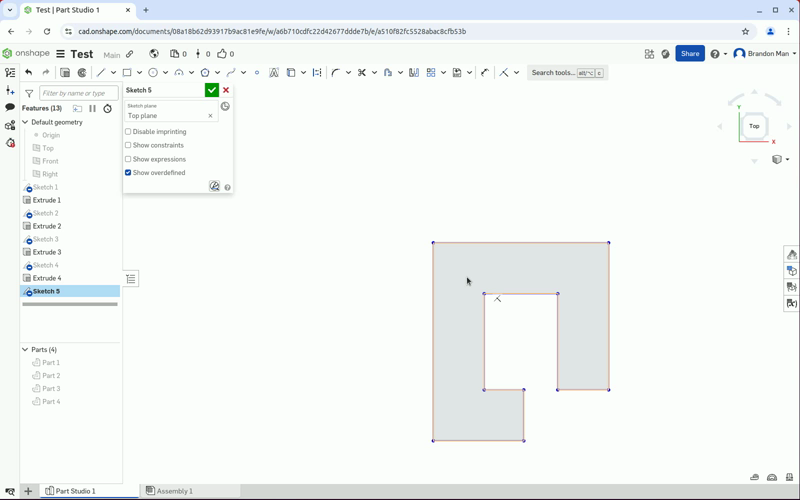
scroll(-6)
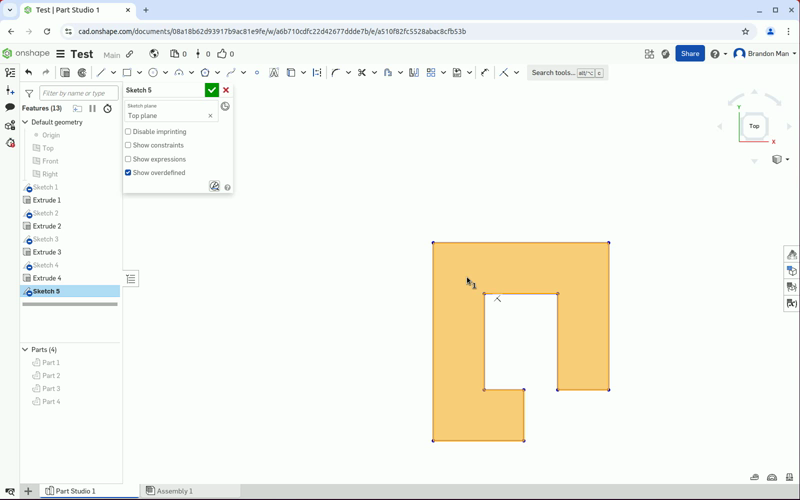
scroll(-6)
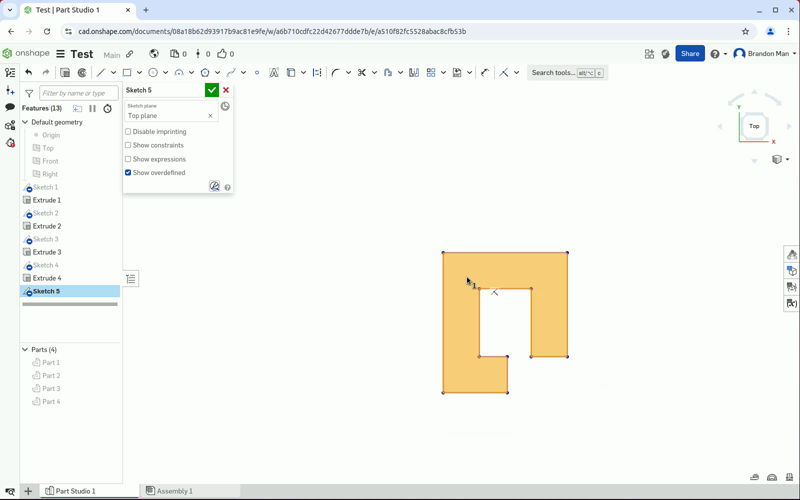
scroll(-6)
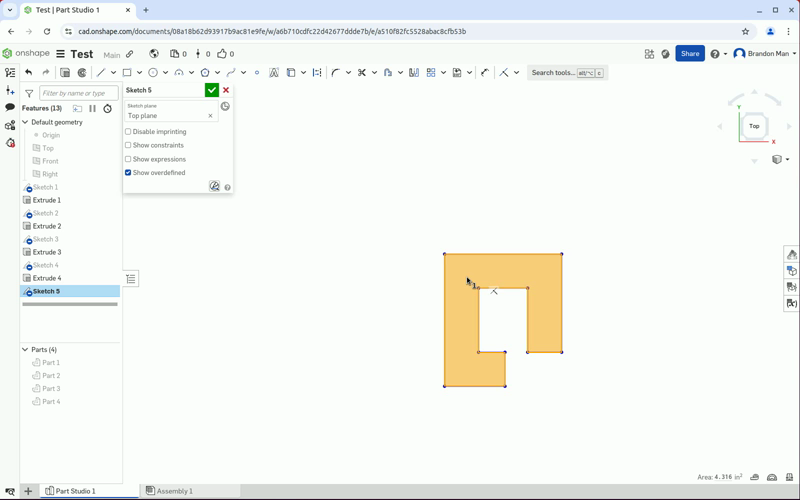
scroll(-6)
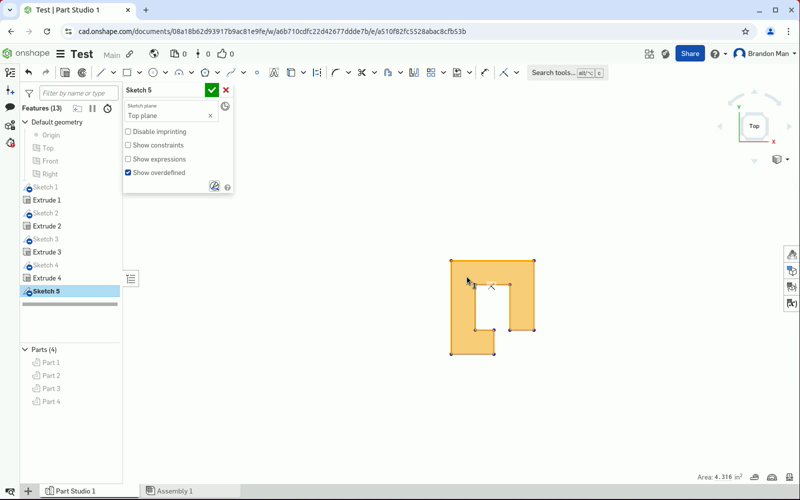
scroll(-6)
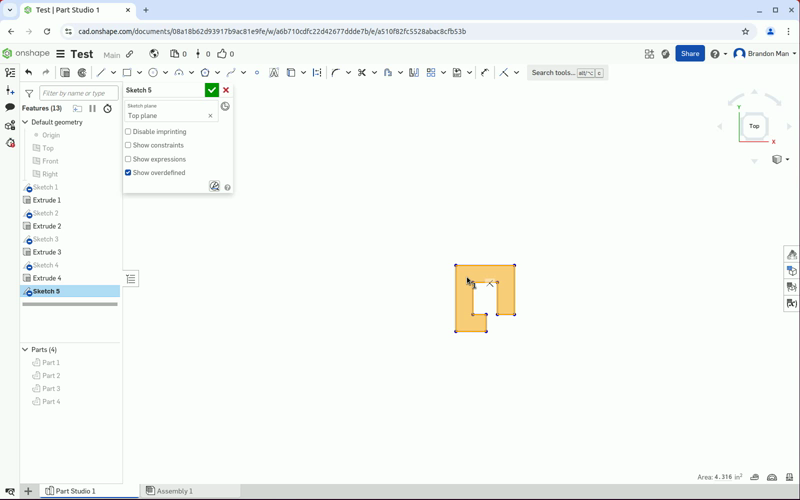
scroll(-6)
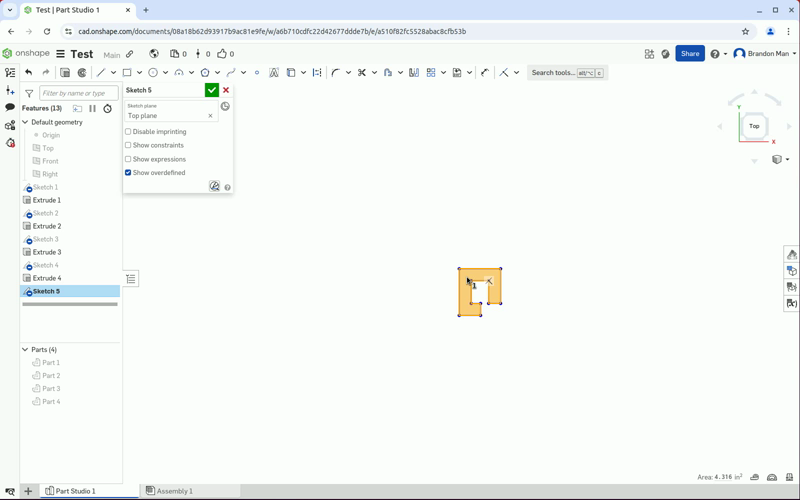
scroll(-6)
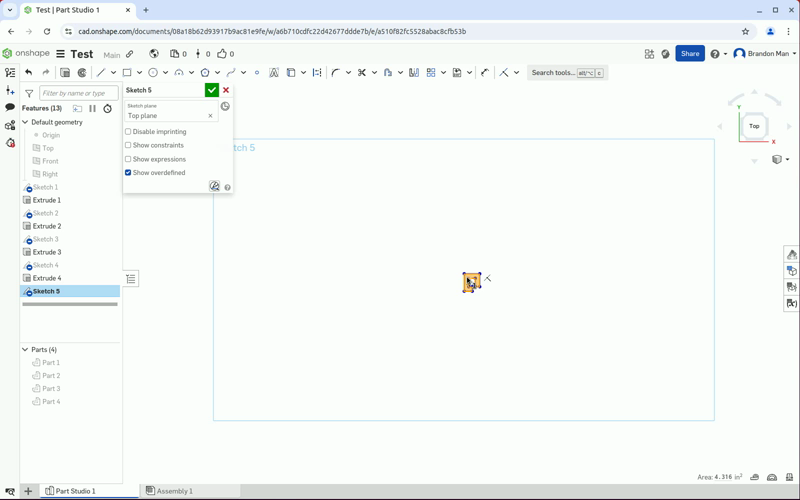
mouse_move(73, 352)
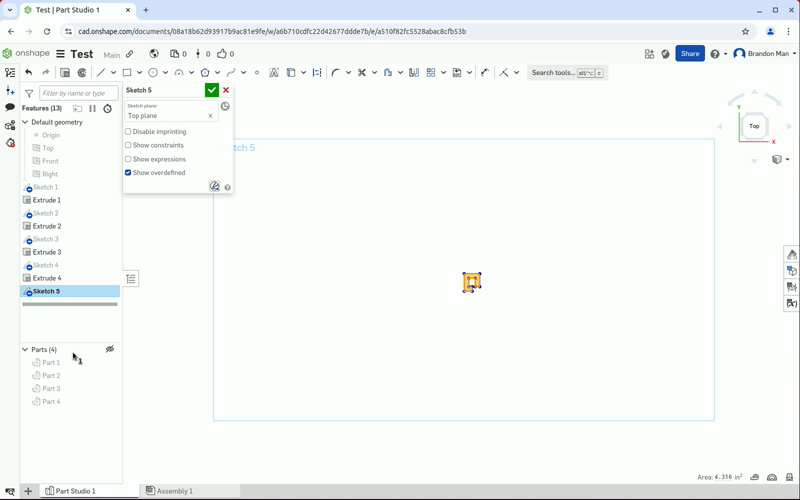
key(shift+y)
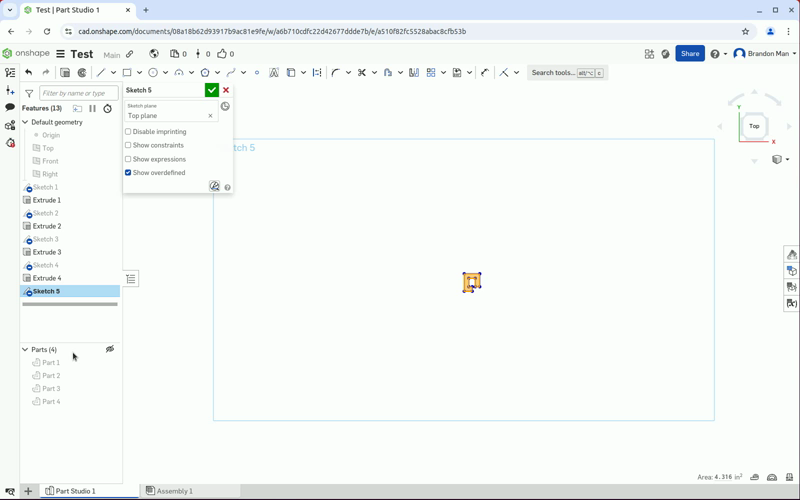
key(shift+e)
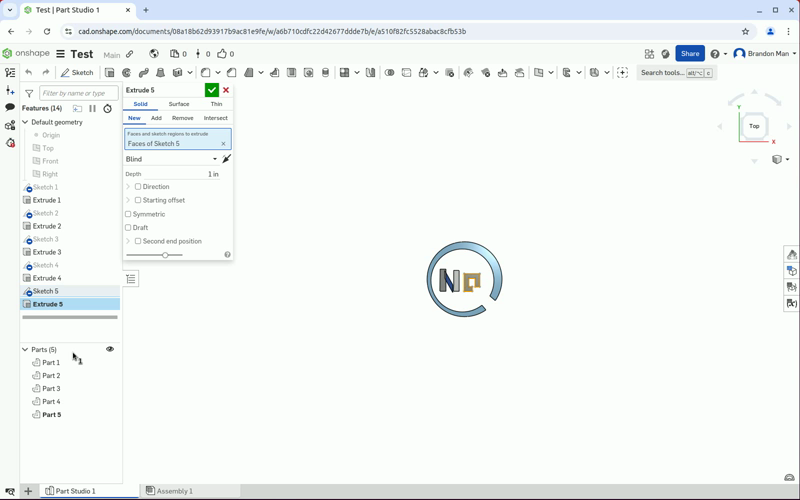
mouse_move(143, 106)
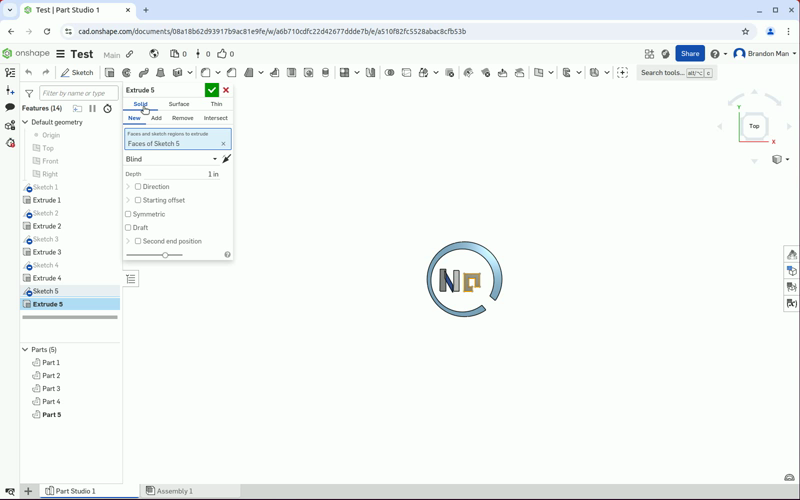
click(143, 106)
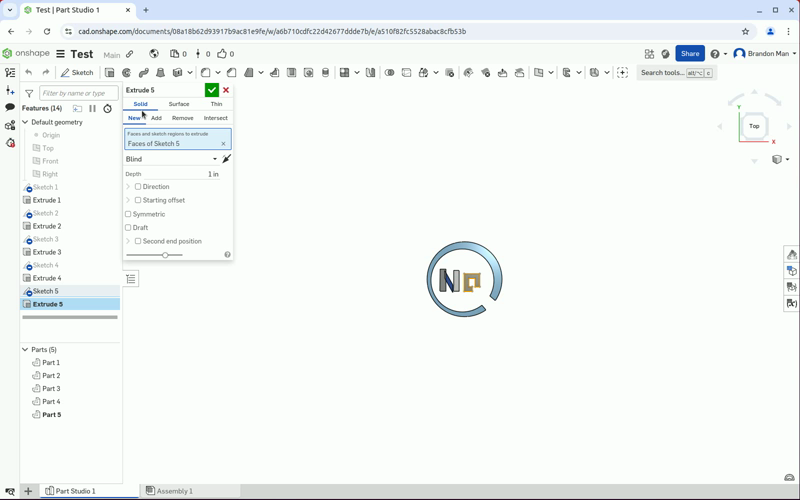
mouse_move(137, 120)
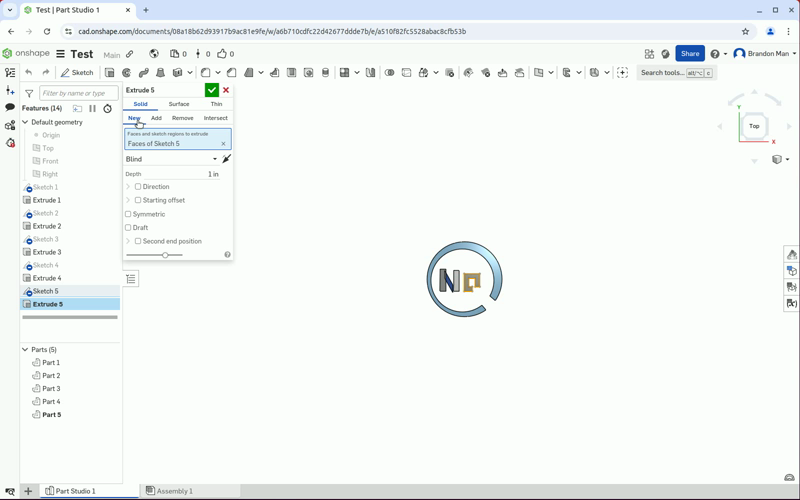
click(137, 120)
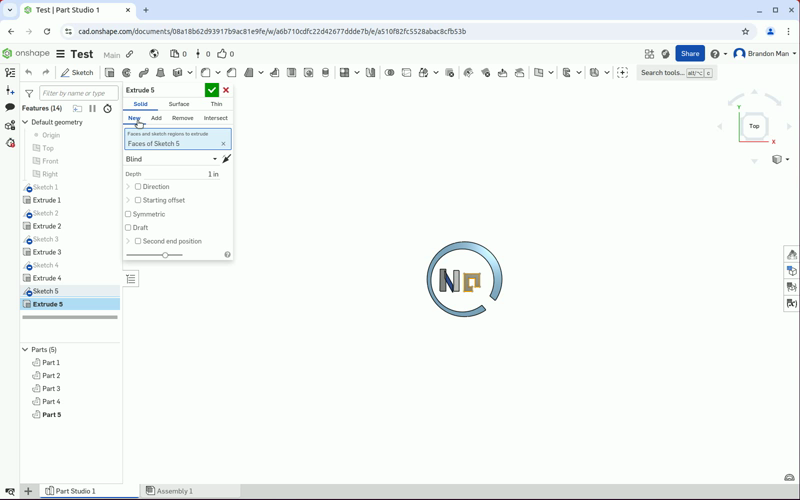
key(tab, 4)
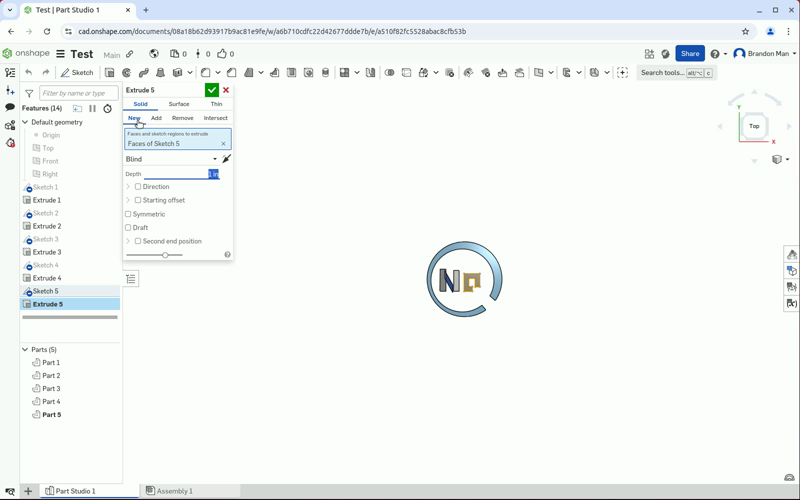
text(-1.204)
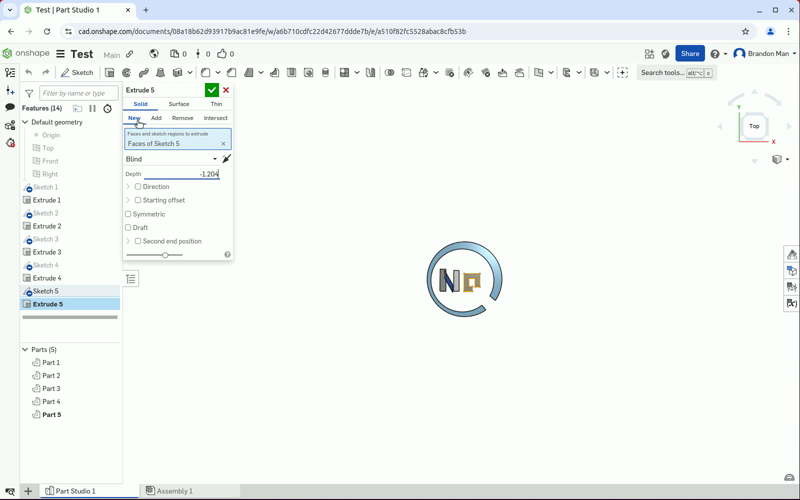
key(enter)
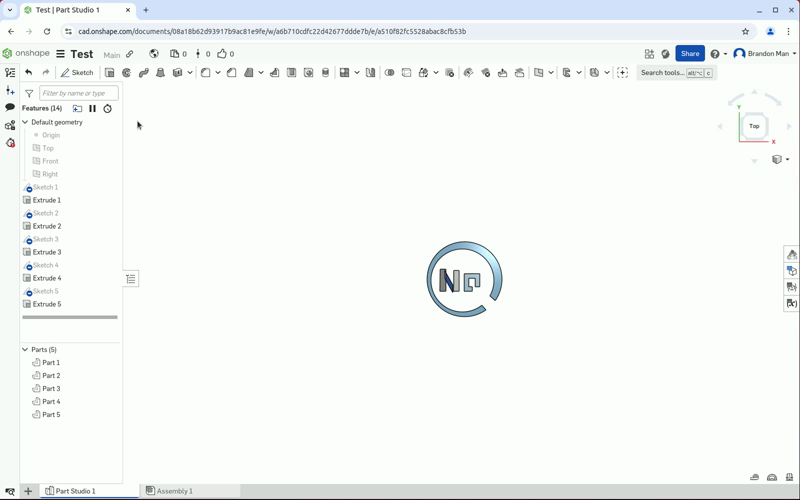
key(shift+h)
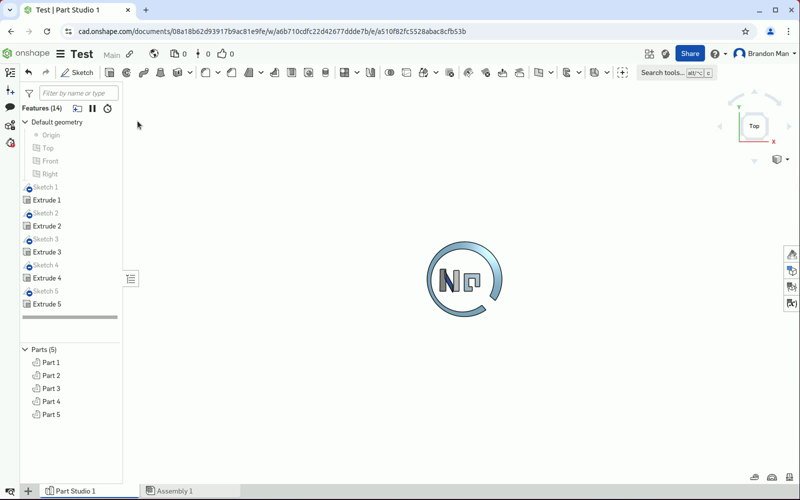
key(shift+h)
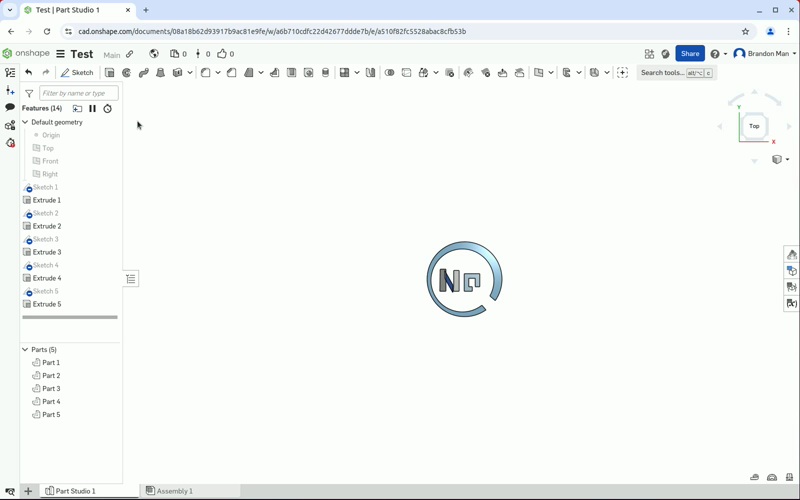
mouse_move(73, 189)
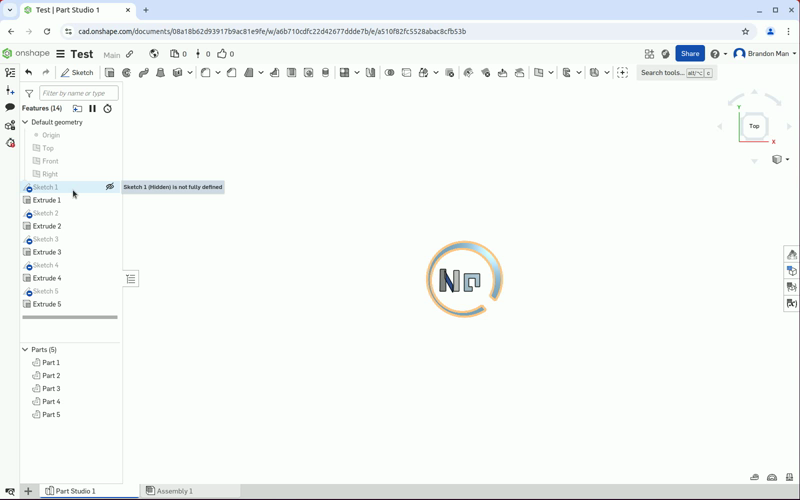
click(73, 189)
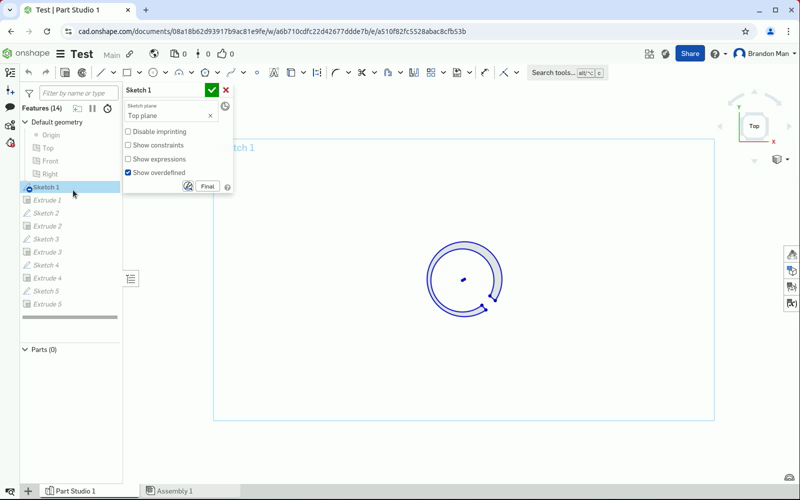
mouse_move(229, 92)
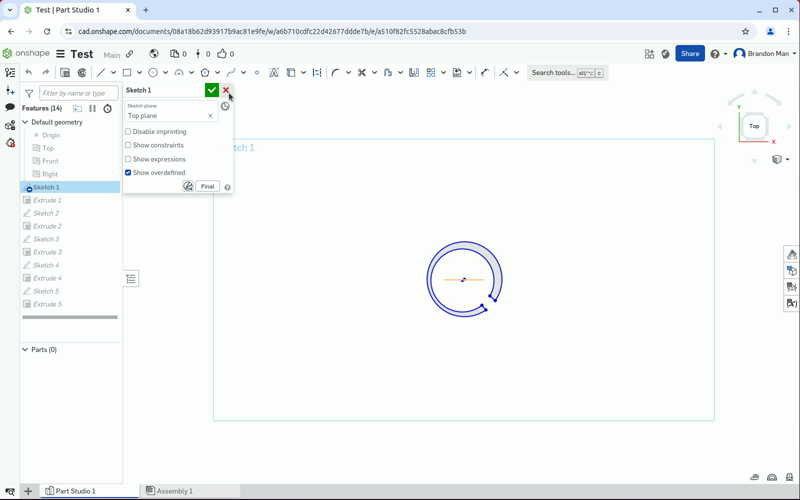
click(229, 92)
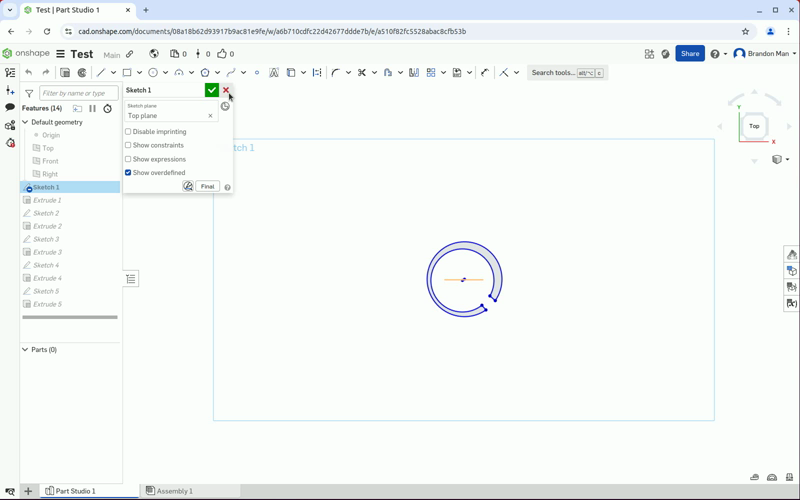
key(shift+s)
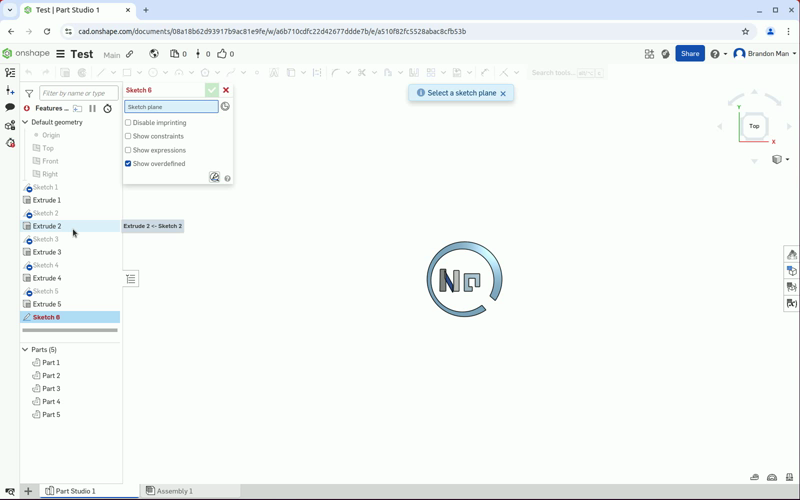
scroll(3)
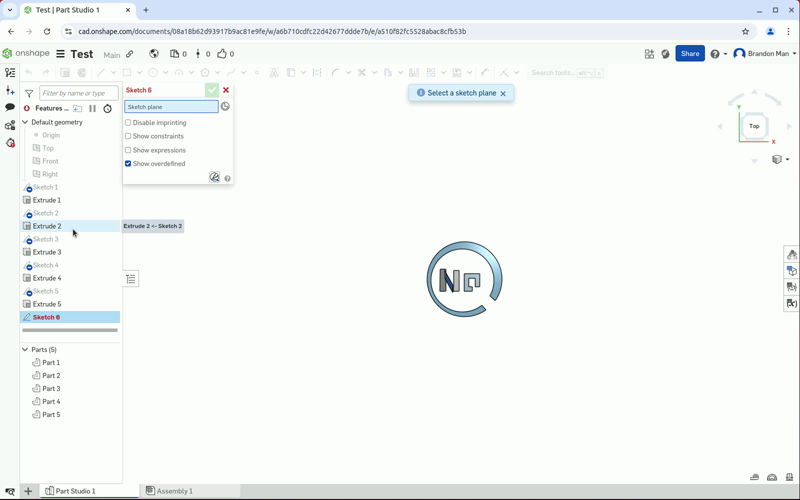
mouse_move(73, 150)
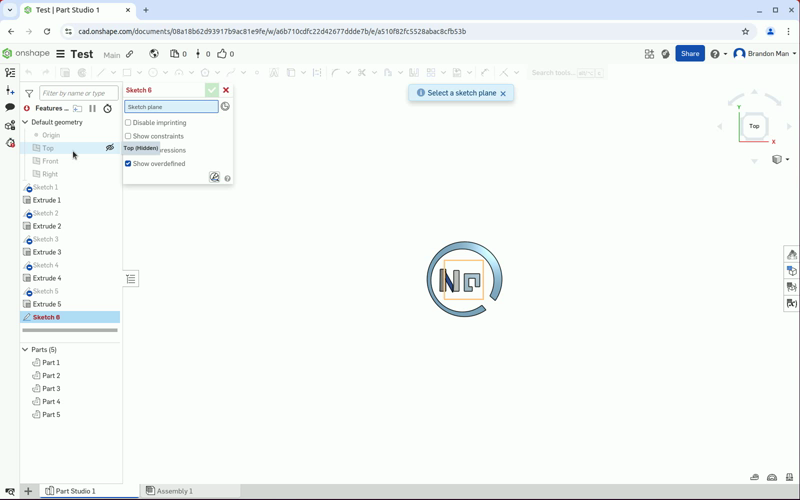
click(73, 150)
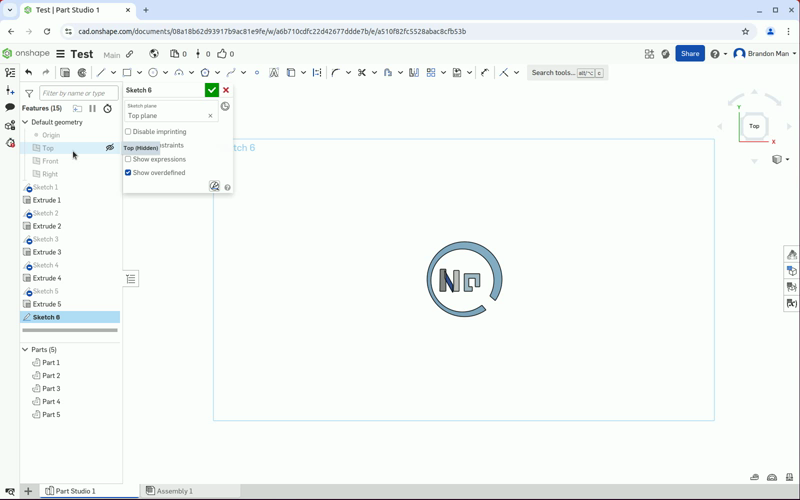
mouse_move(73, 352)
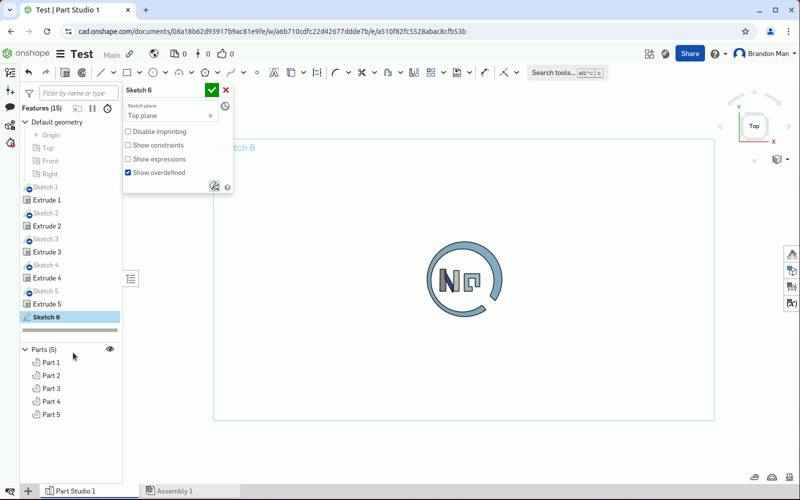
key(y)
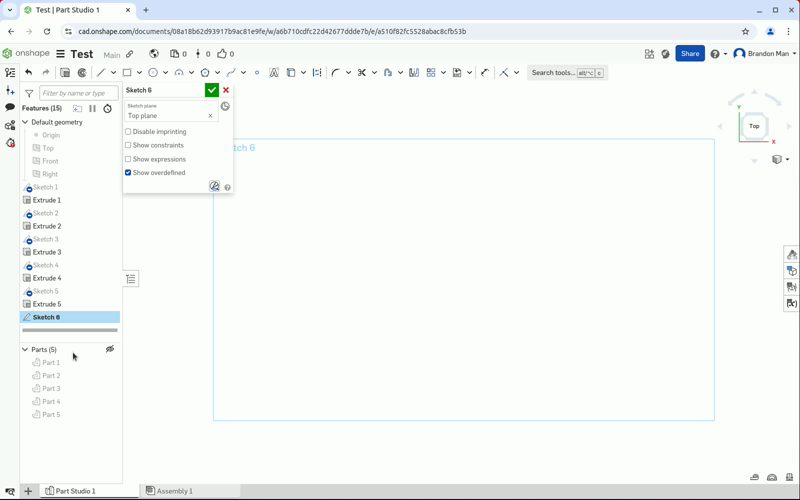
key(l)
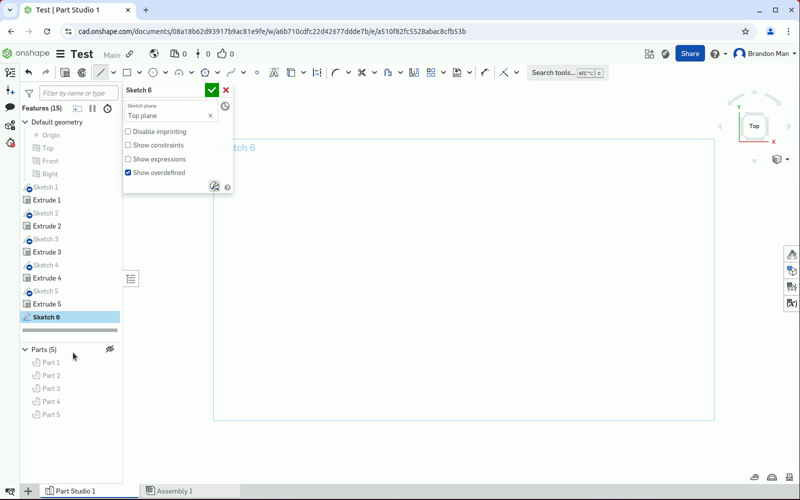
key_down(shift)
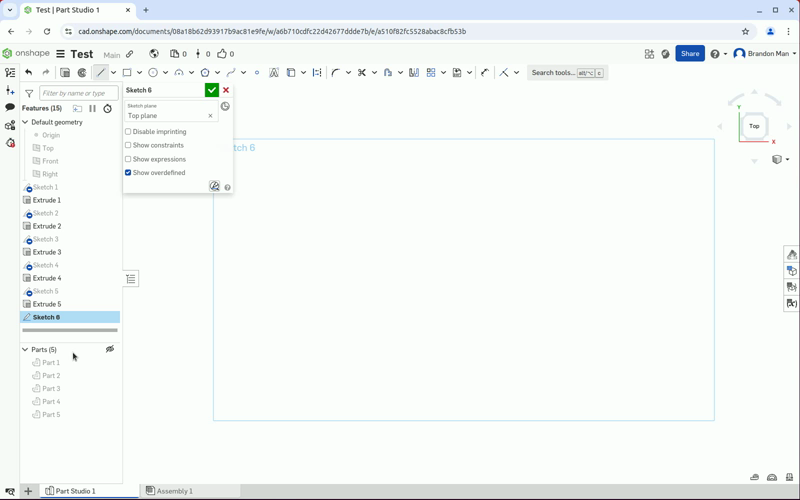
mouse_move(474, 287)
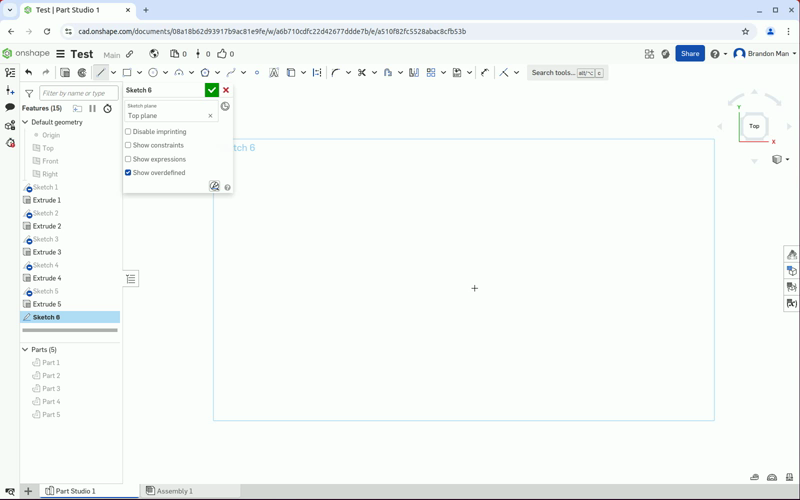
click(474, 287)
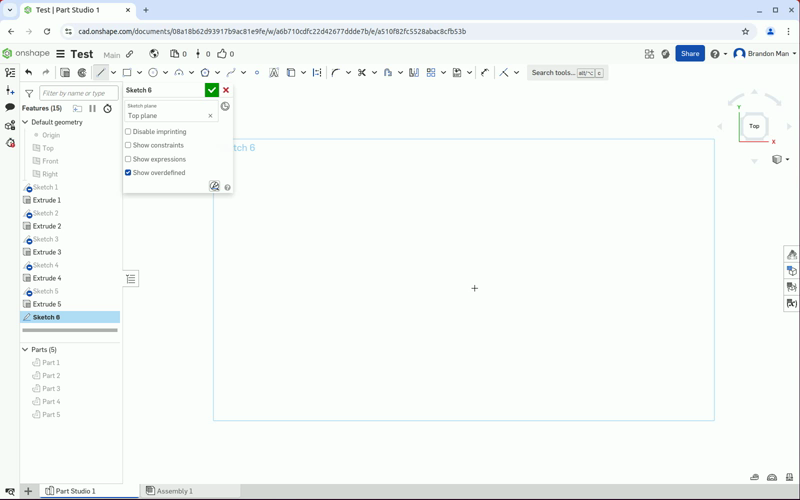
key_up(shift)
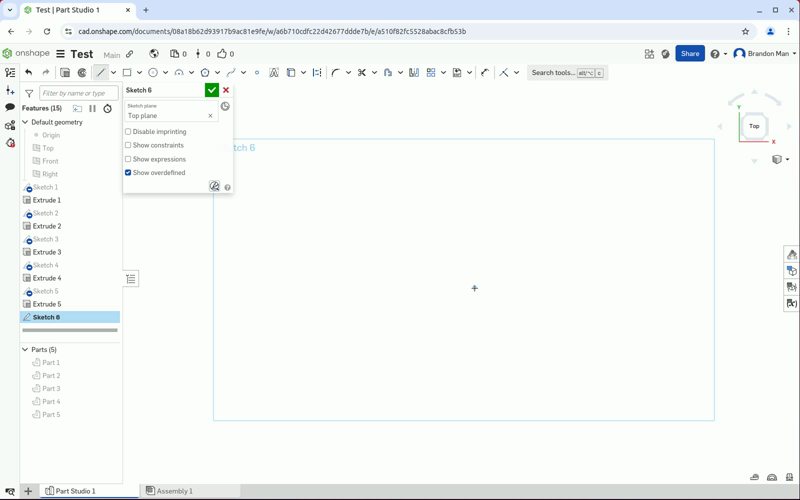
key_down(shift)
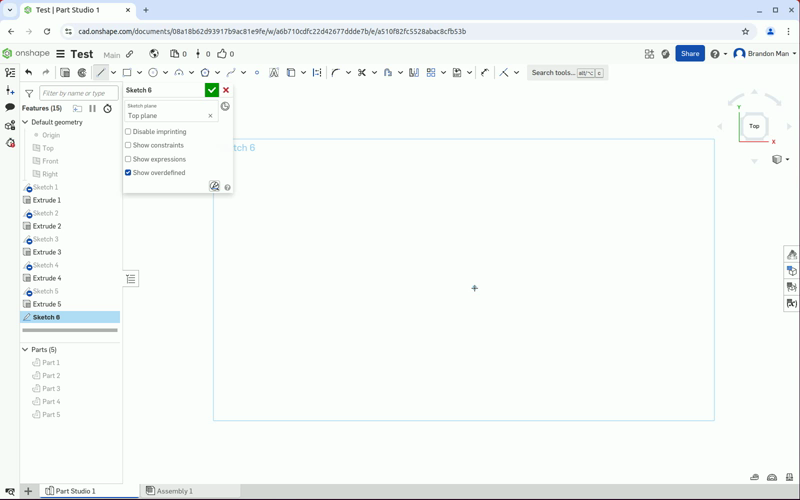
mouse_move(504, 287)
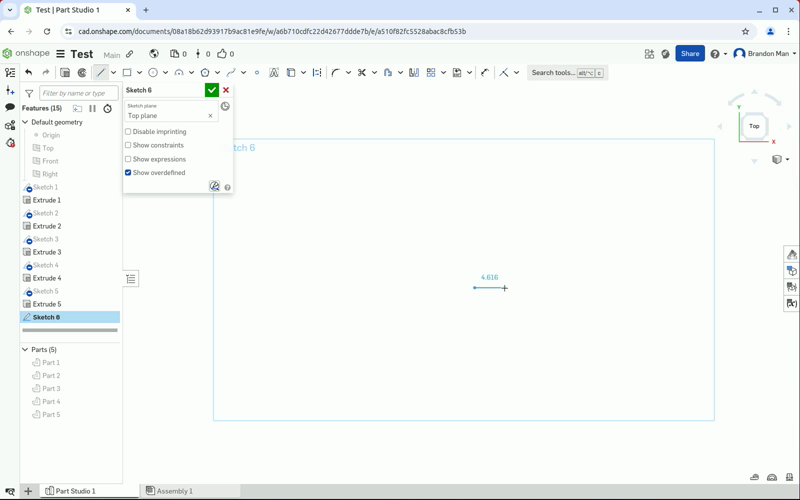
mouse_move(482, 295)
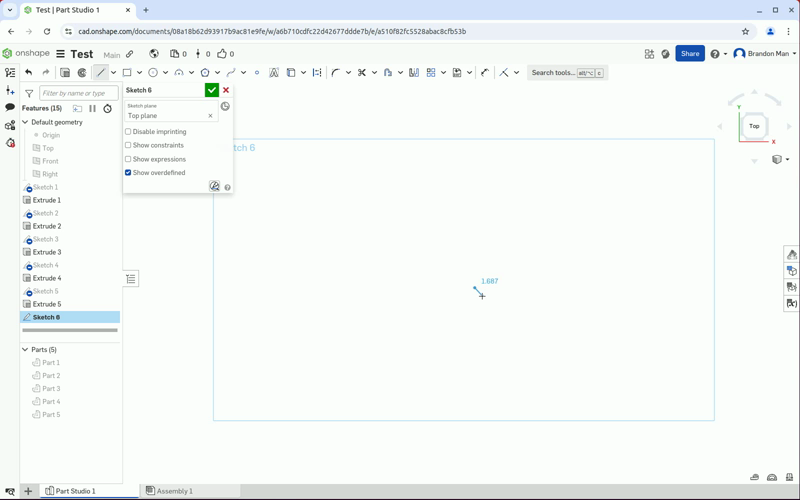
click(482, 295)
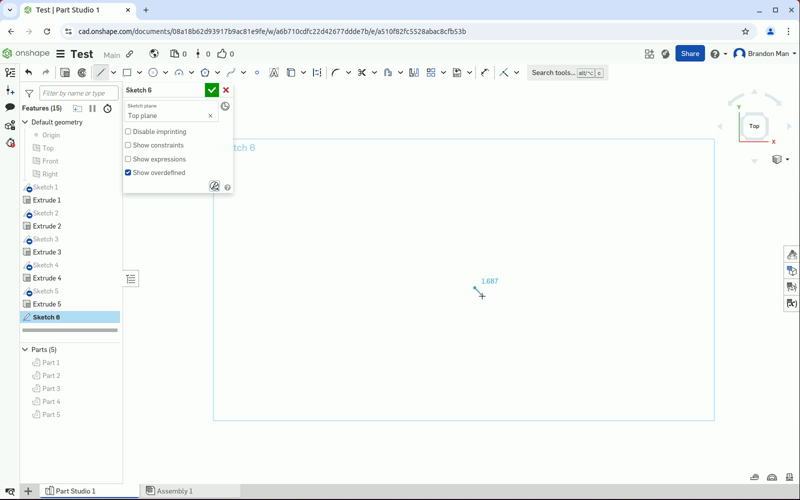
key_up(shift)
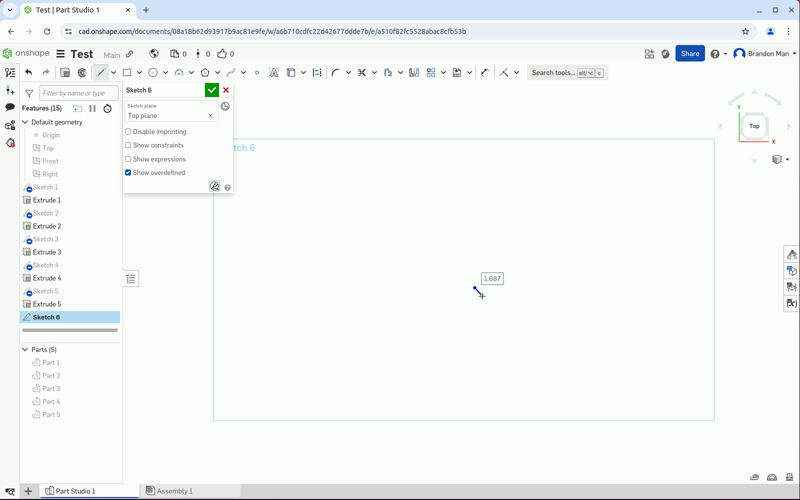
key(esc)
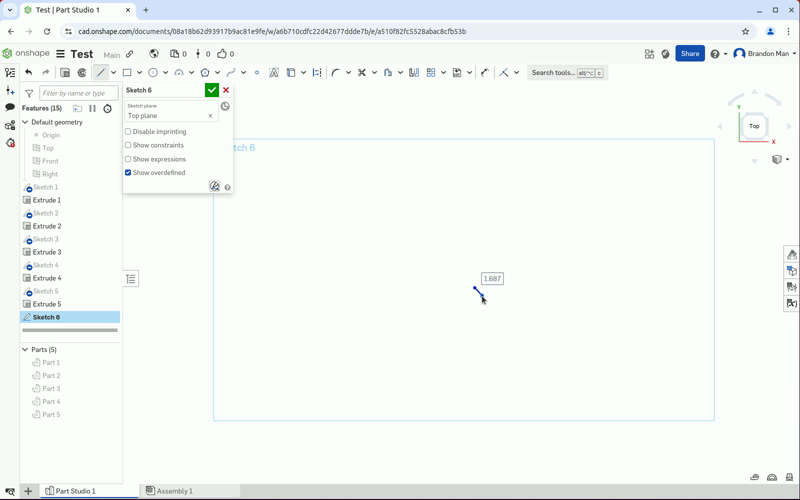
key(a)
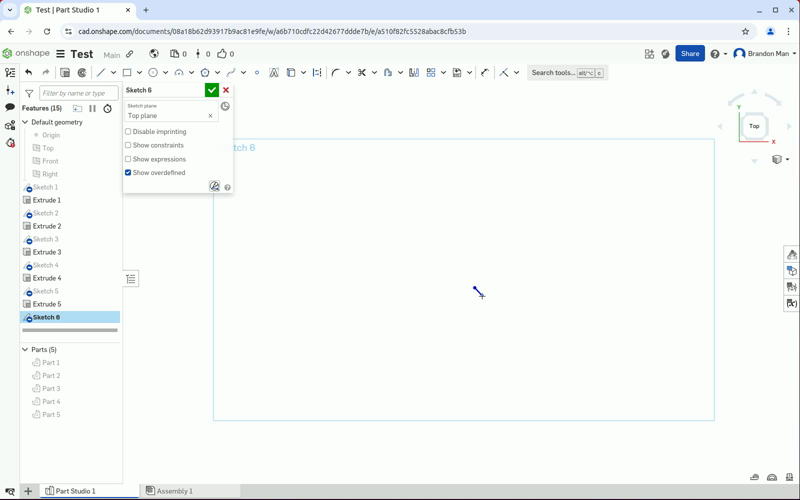
mouse_move(482, 295)
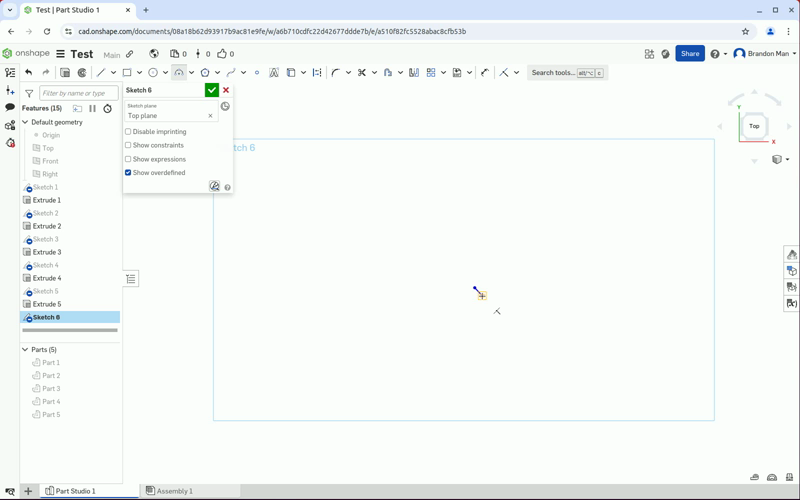
click(482, 295)
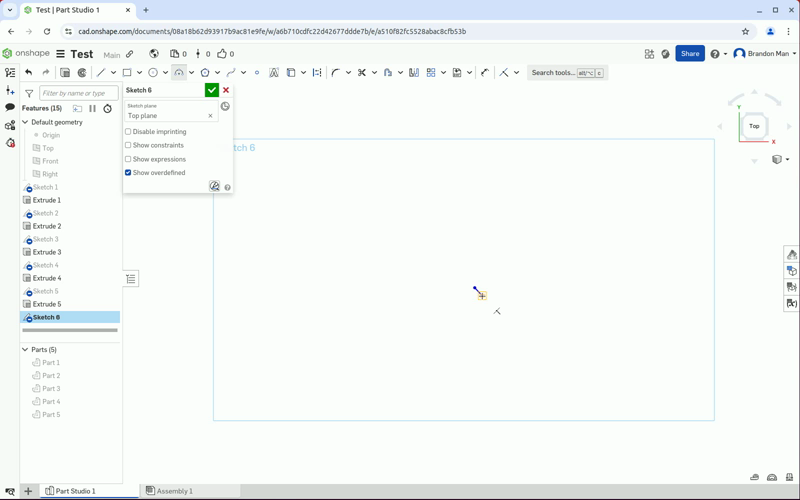
key_down(shift)
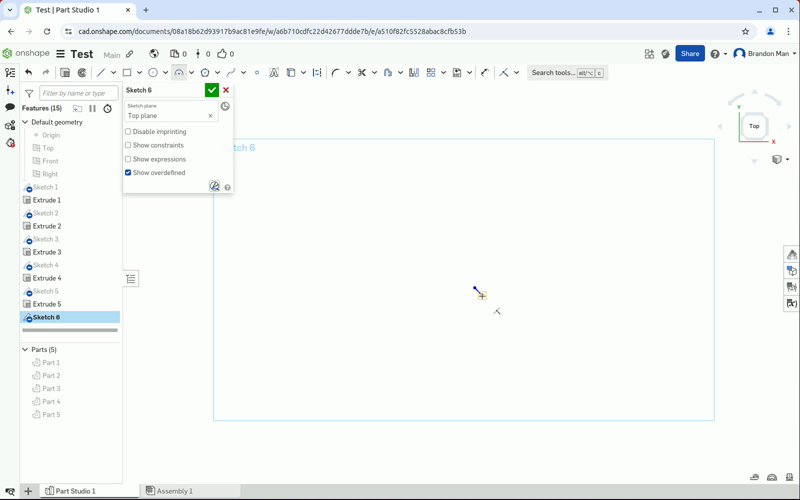
mouse_move(484, 292)
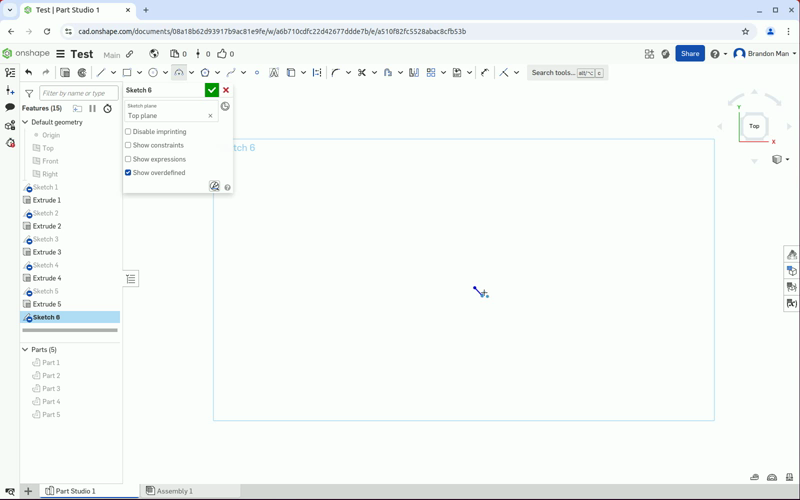
scroll(6)
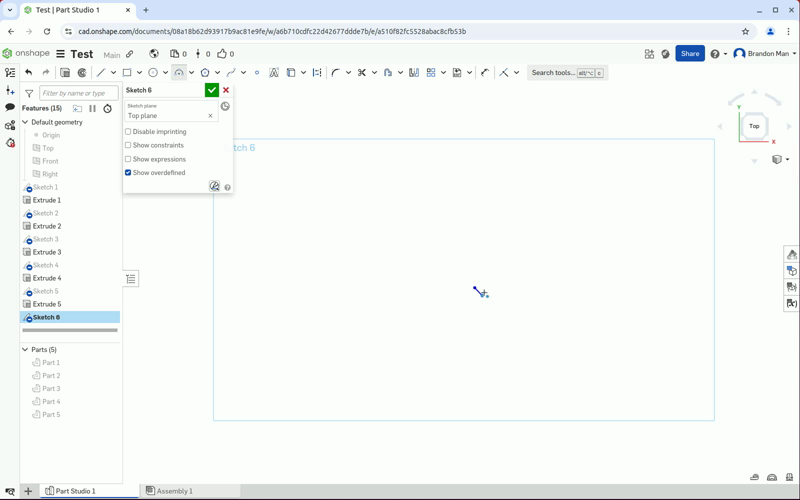
scroll(6)
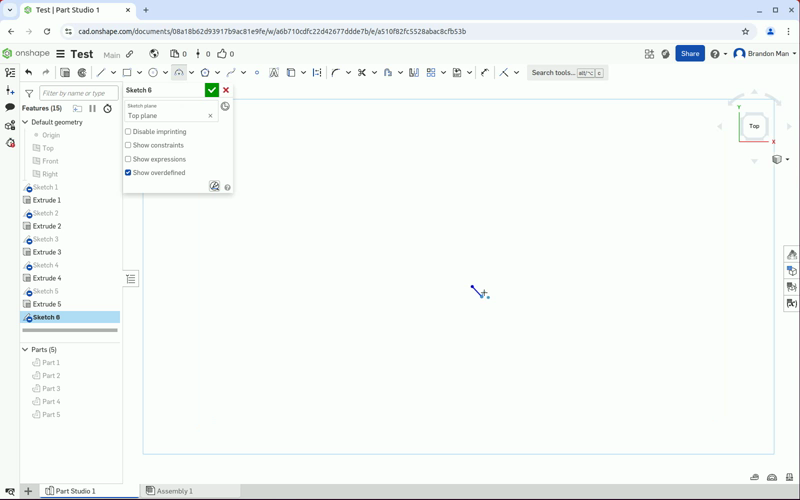
scroll(6)
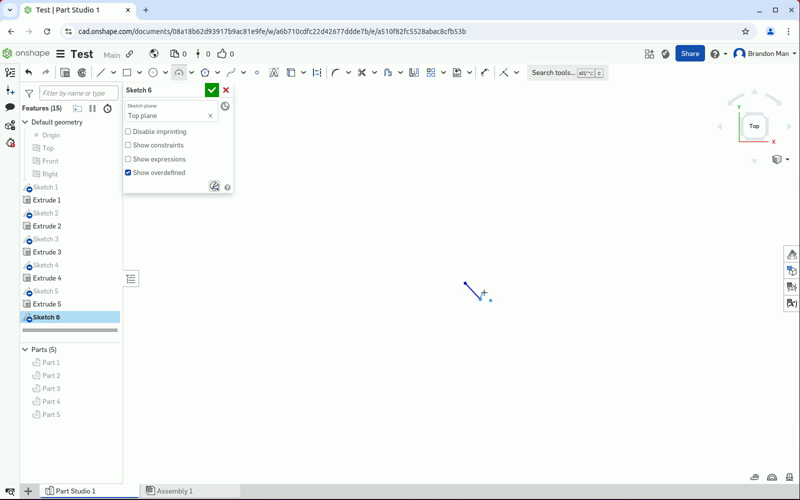
scroll(6)
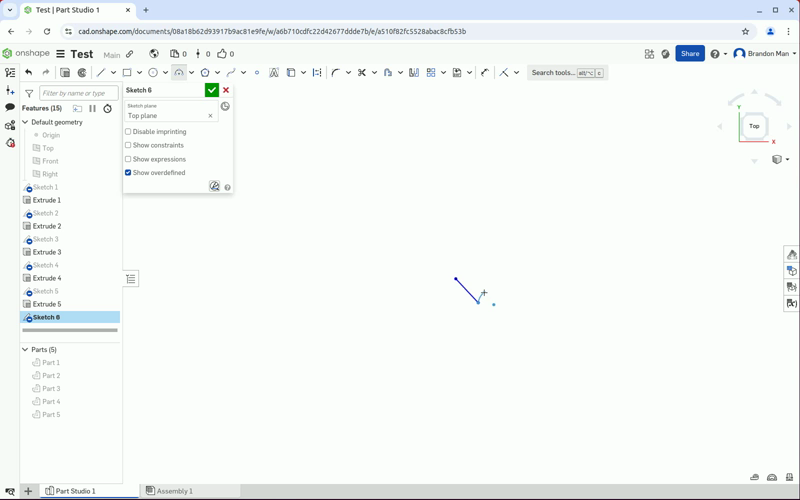
scroll(6)
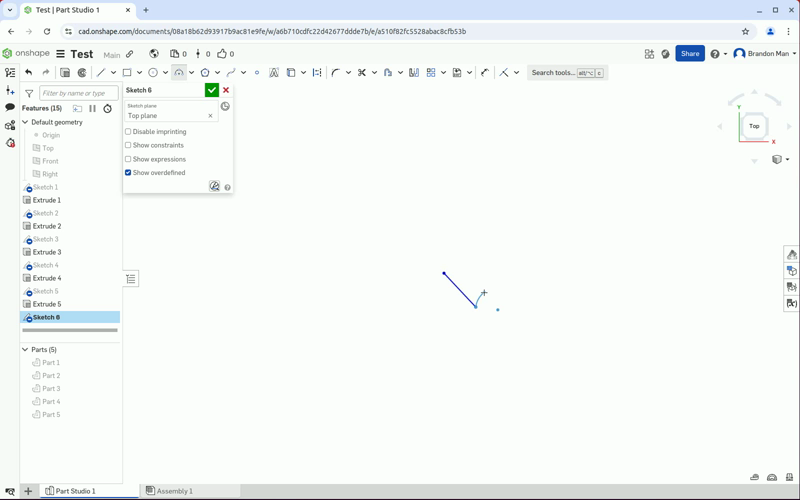
scroll(6)
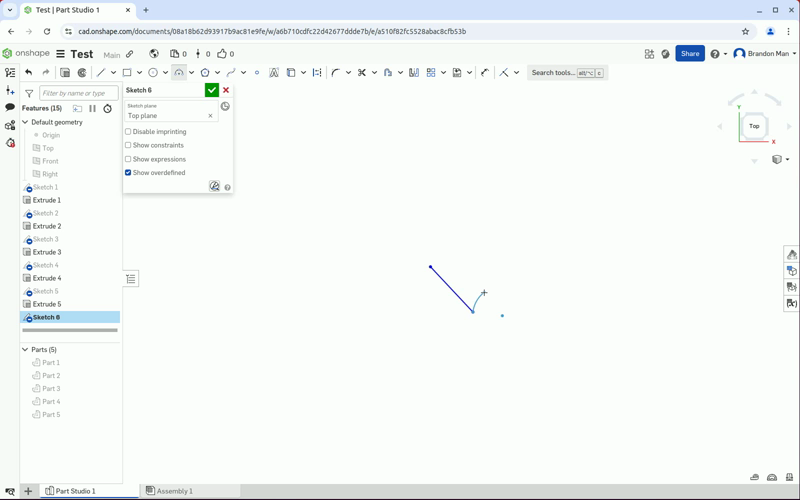
scroll(6)
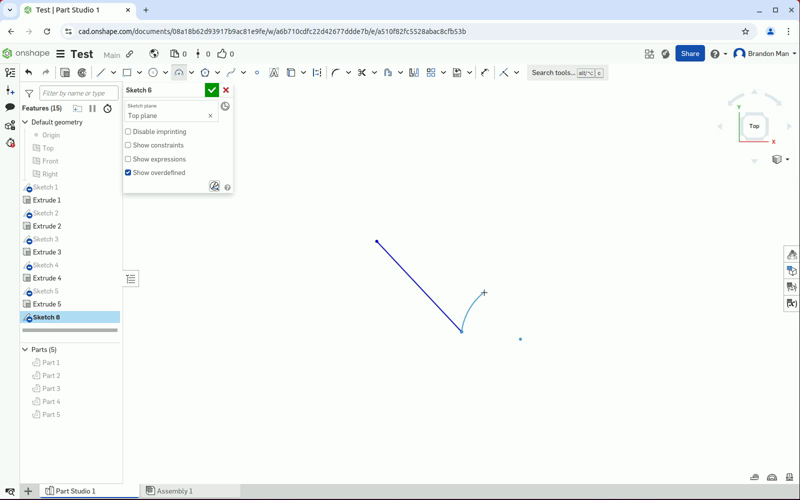
click(484, 292)
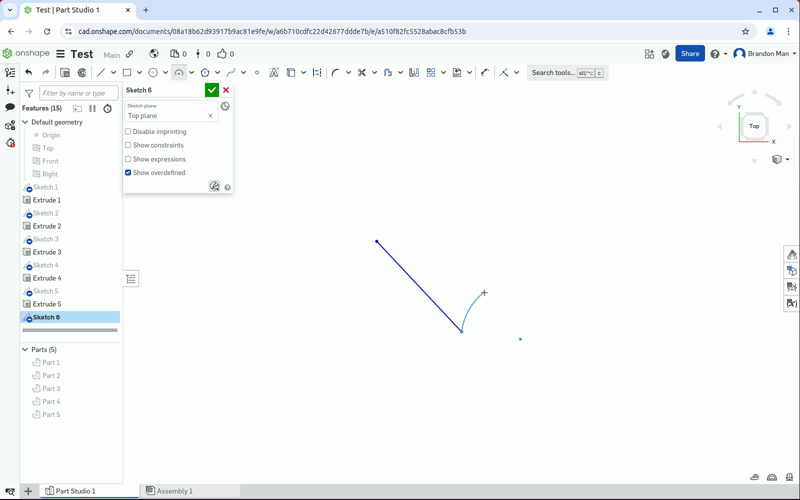
scroll(-6)
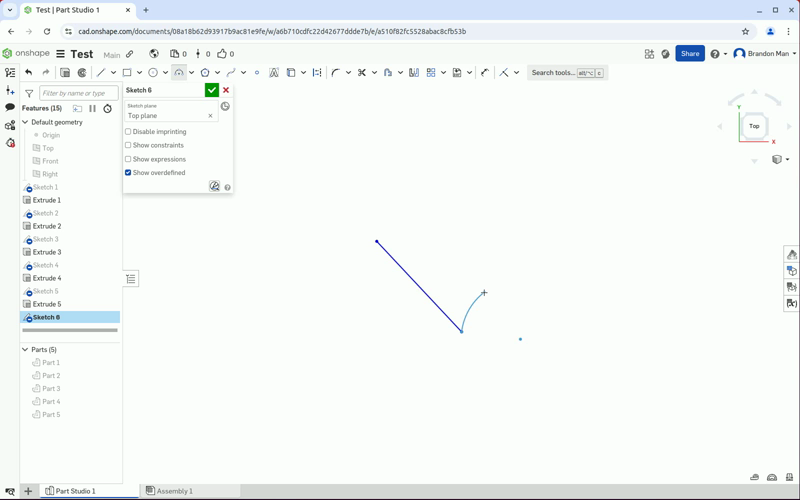
scroll(-6)
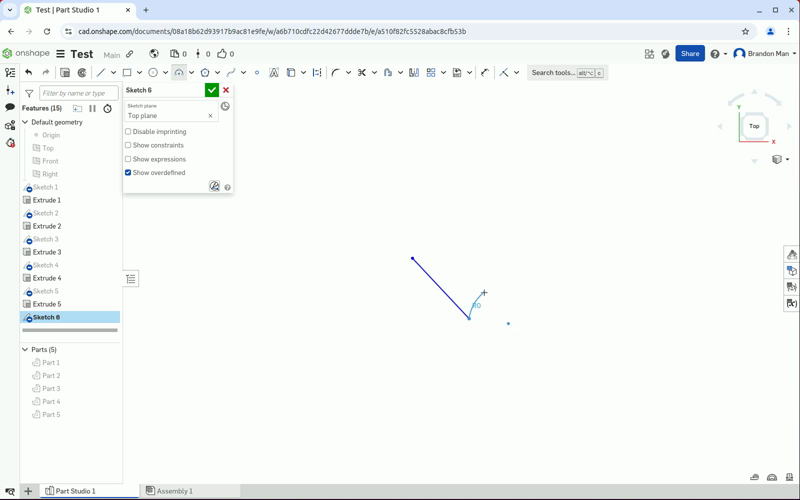
scroll(-6)
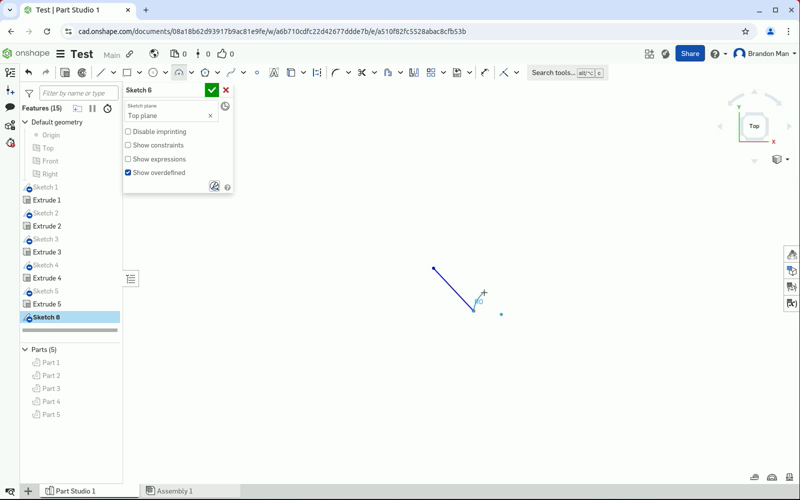
scroll(-6)
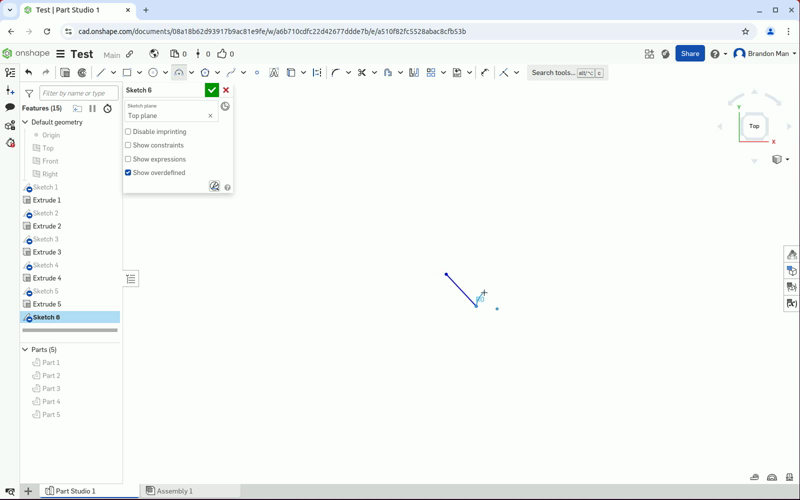
scroll(-6)
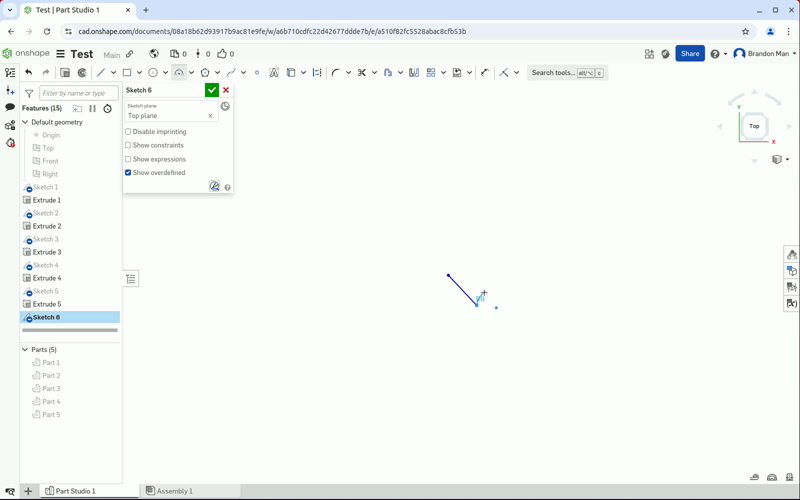
scroll(-6)
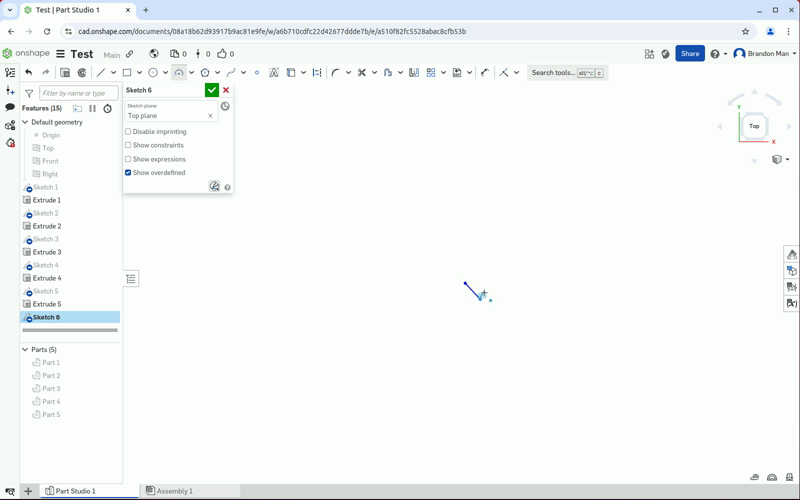
scroll(-6)
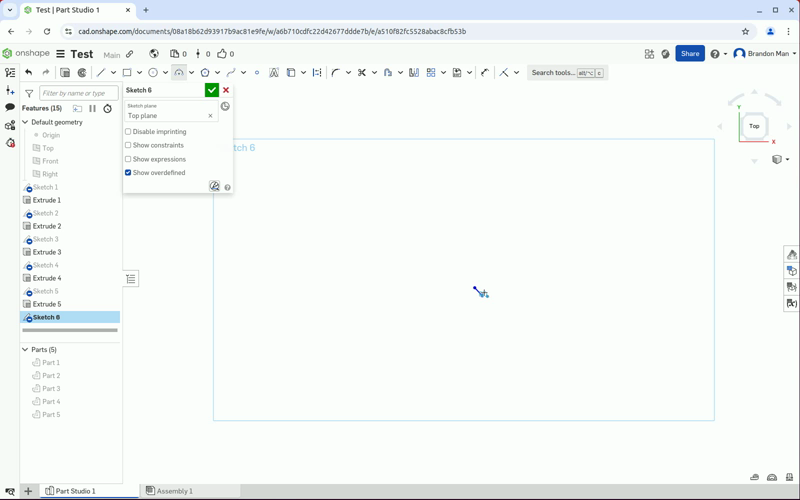
mouse_move(483, 294)
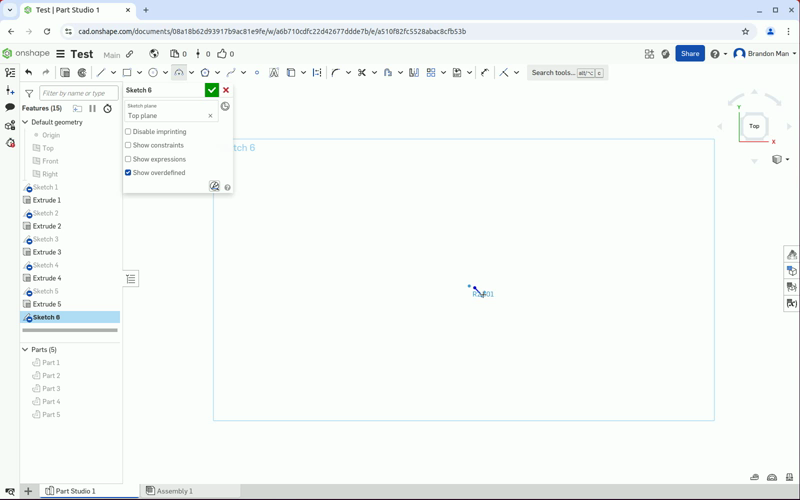
scroll(6)
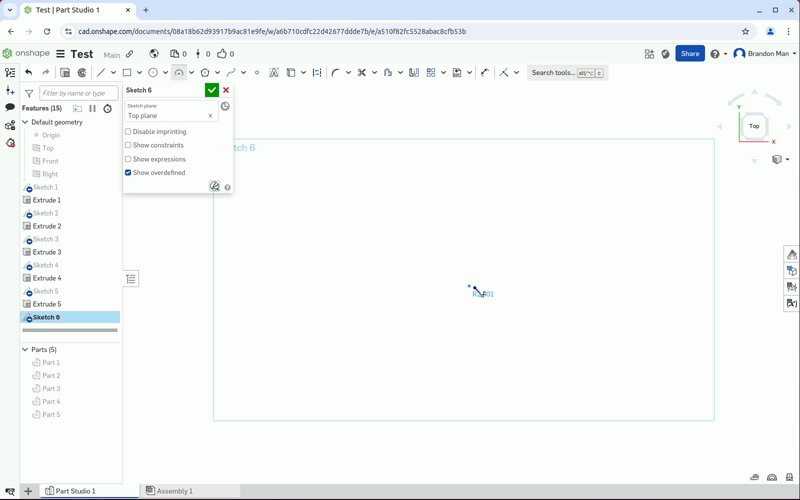
scroll(6)
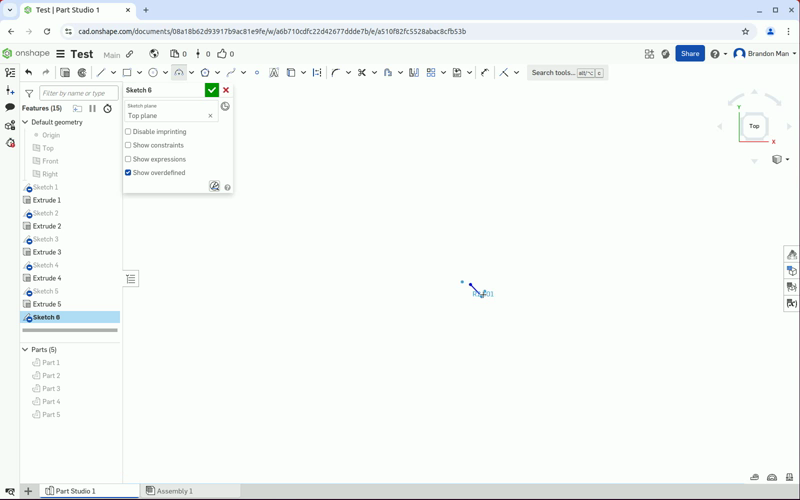
scroll(6)
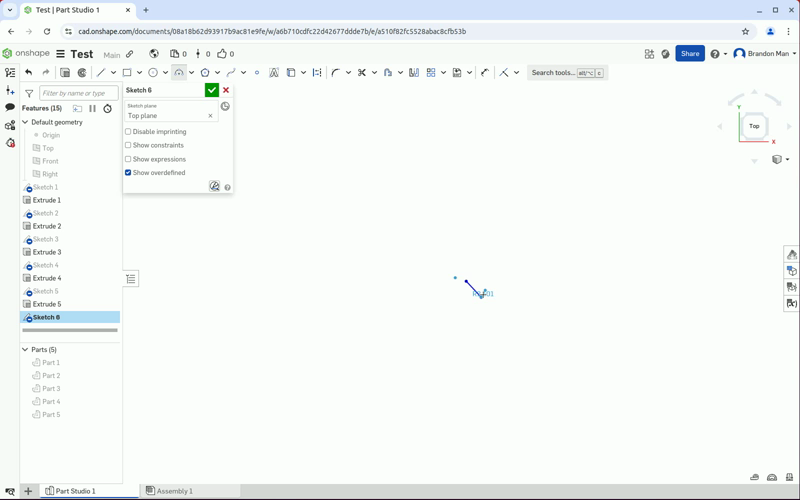
scroll(6)
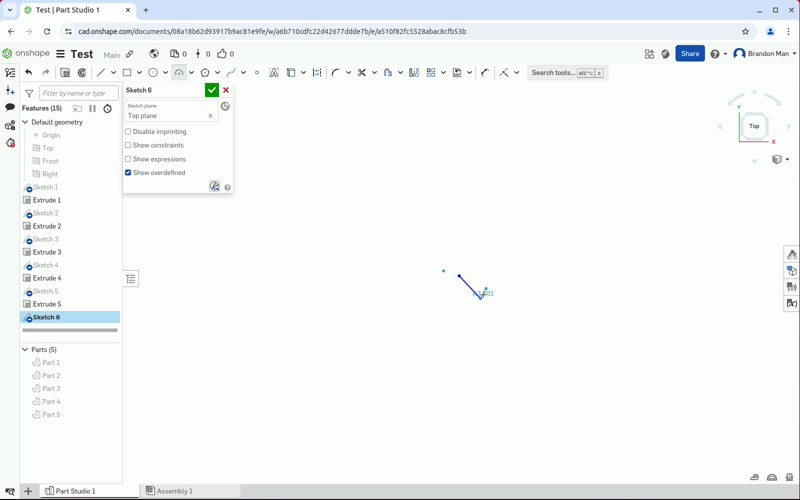
scroll(6)
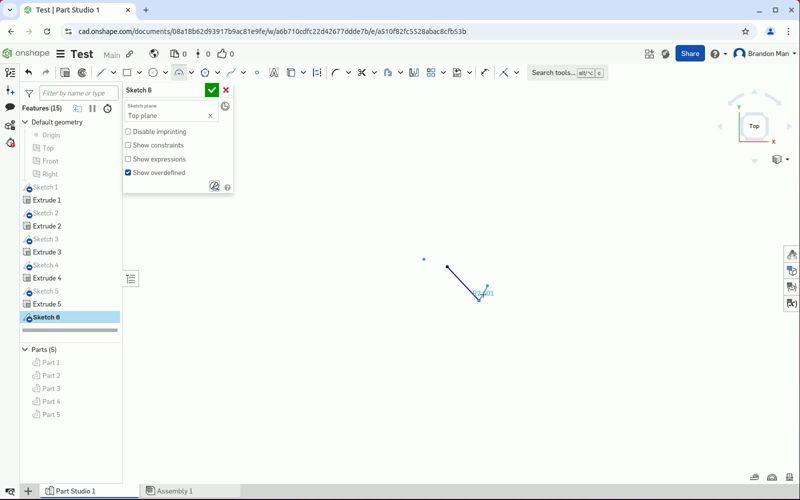
scroll(6)
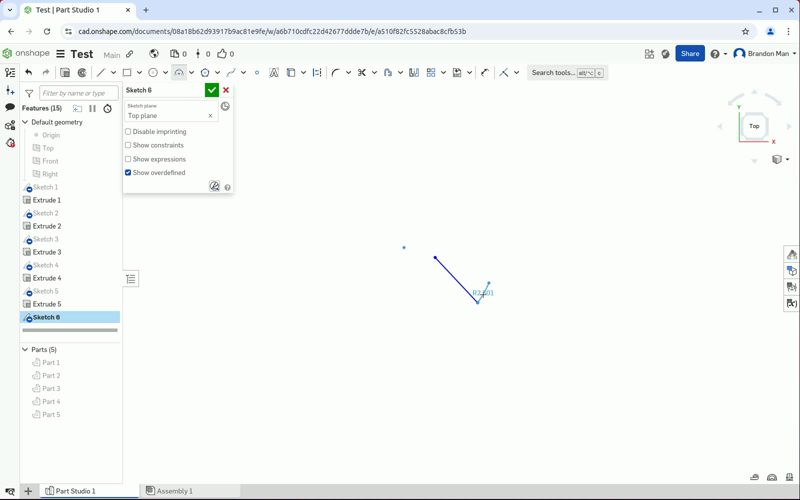
scroll(6)
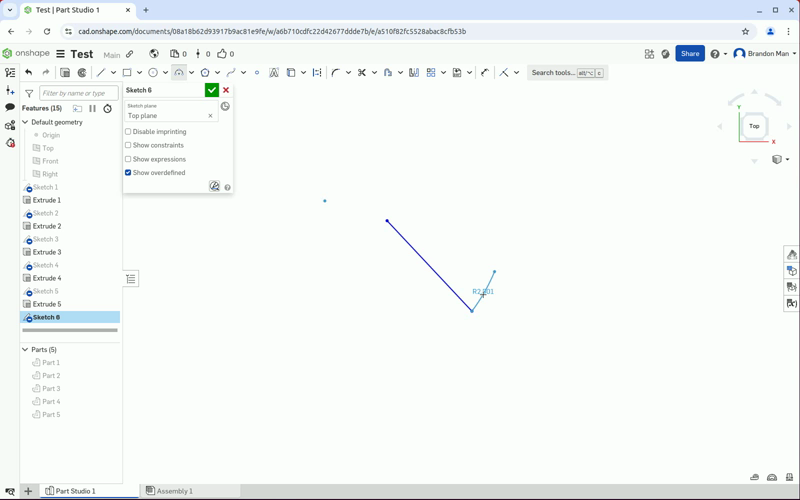
click(483, 294)
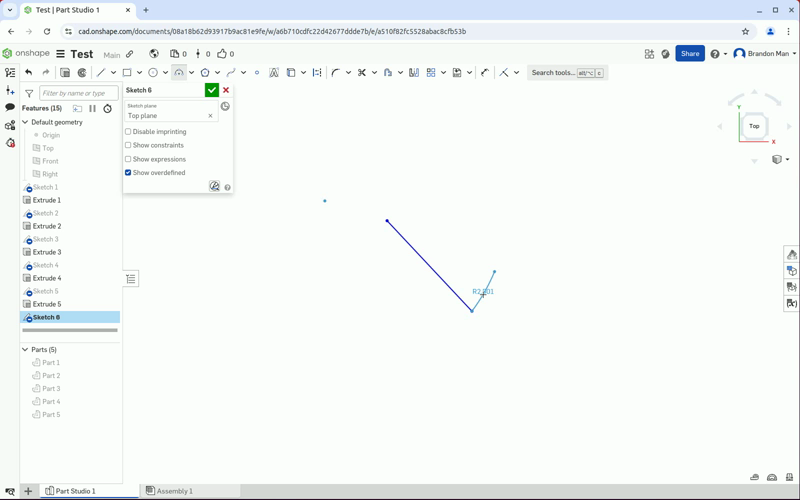
scroll(-6)
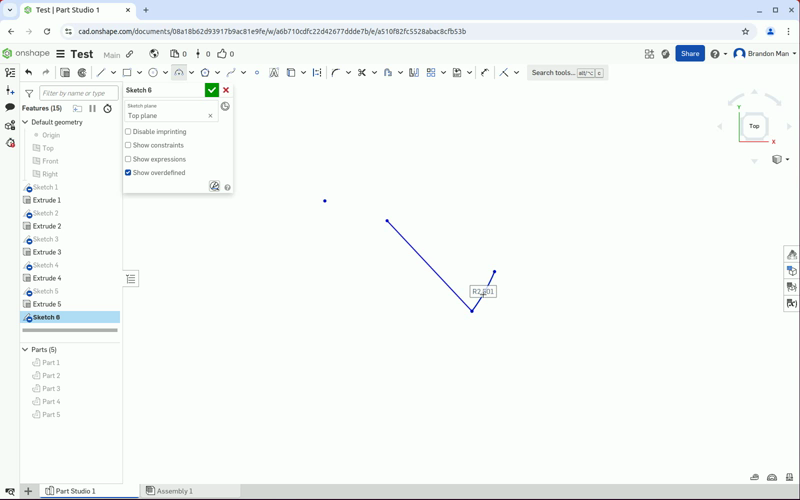
scroll(-6)
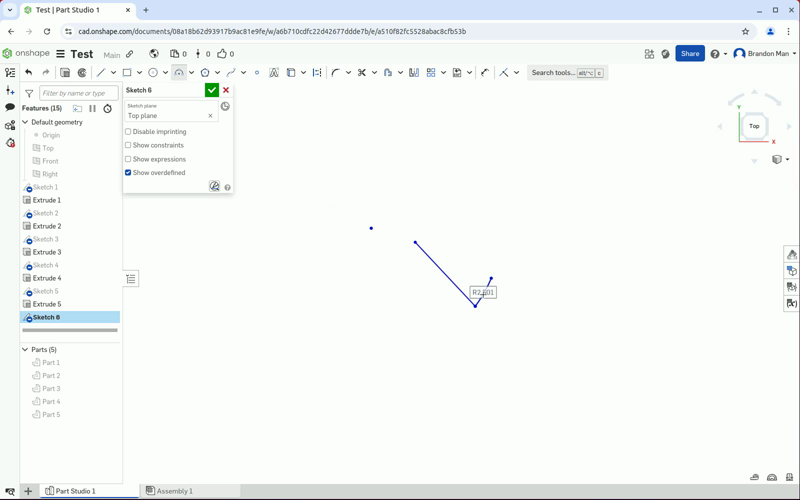
scroll(-6)
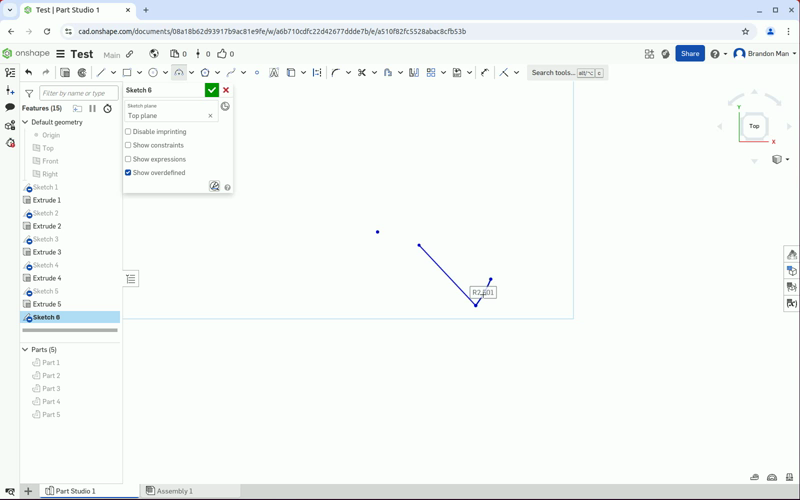
scroll(-6)
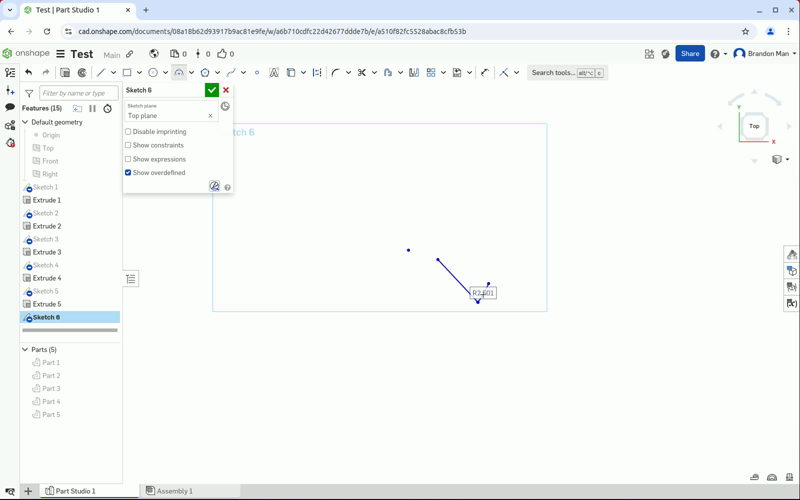
scroll(-6)
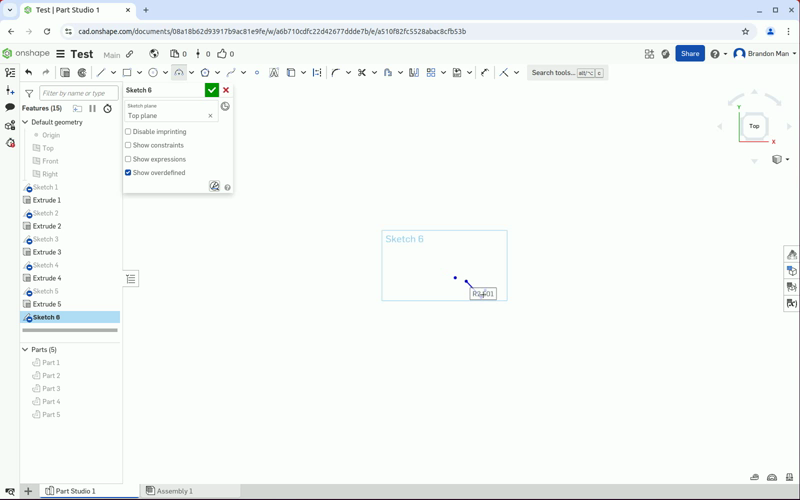
scroll(-6)
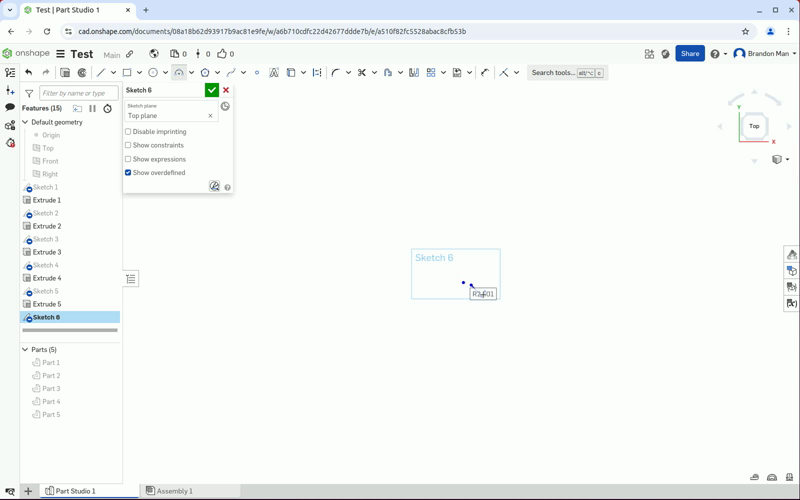
scroll(-6)
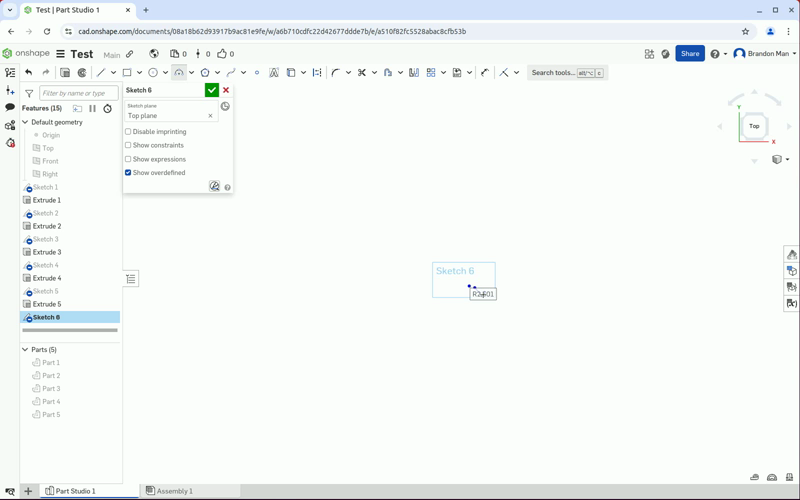
key_up(shift)
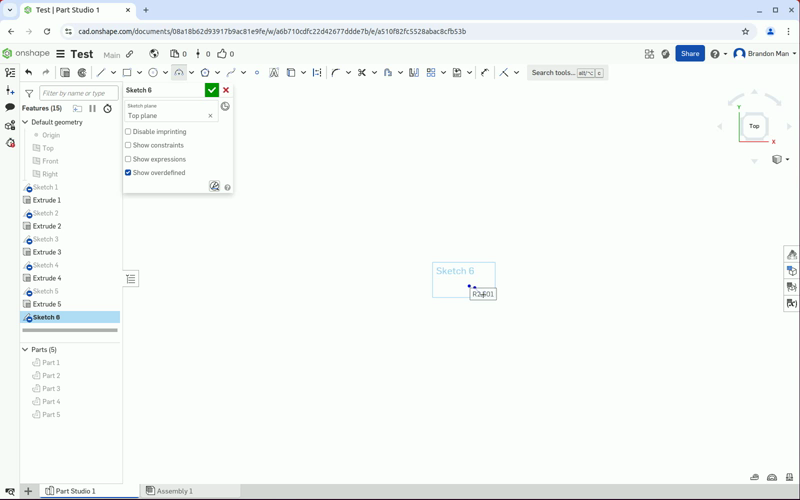
key(esc)
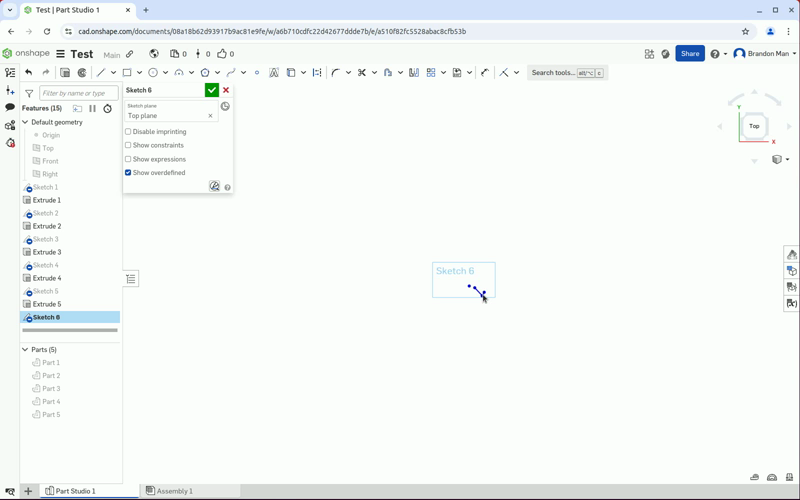
key(l)
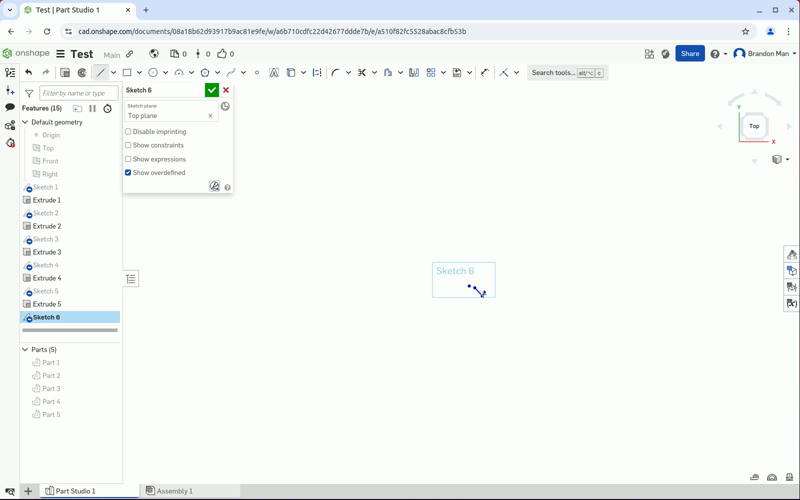
mouse_move(484, 292)
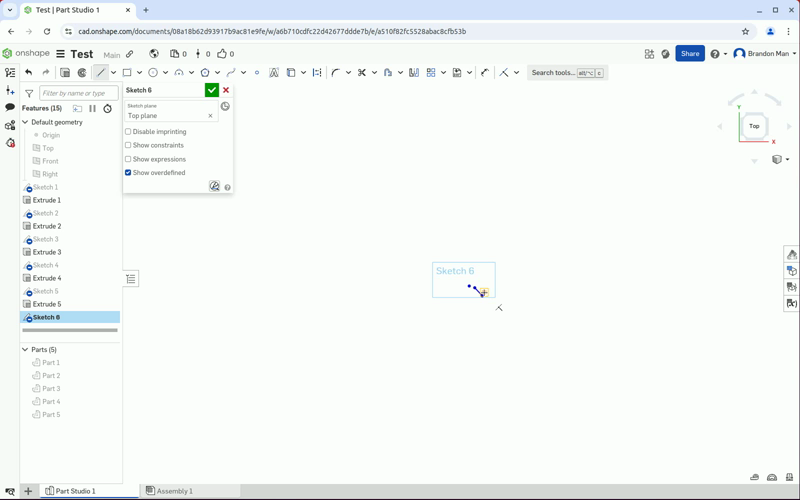
scroll(6)
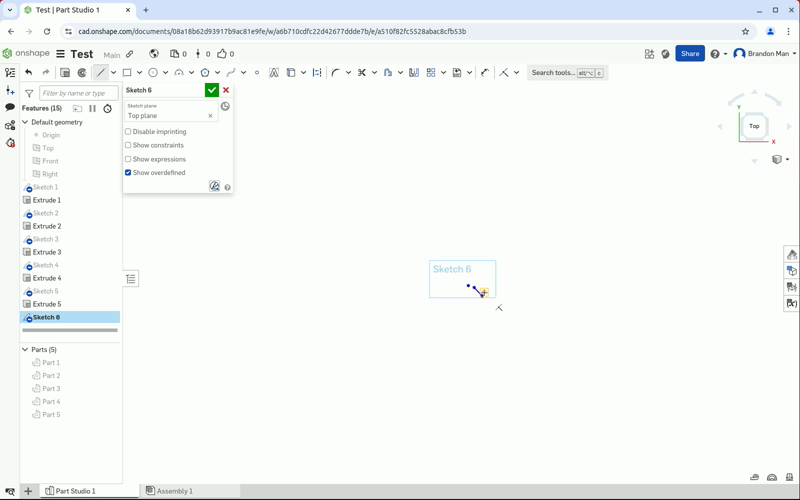
scroll(6)
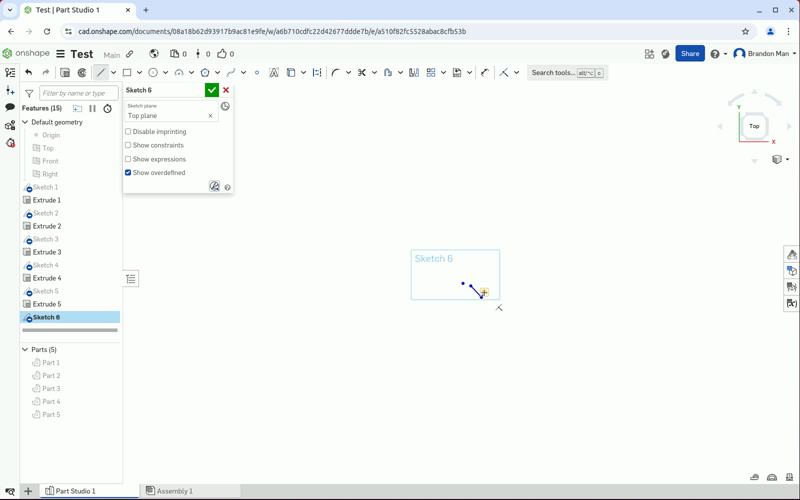
scroll(6)
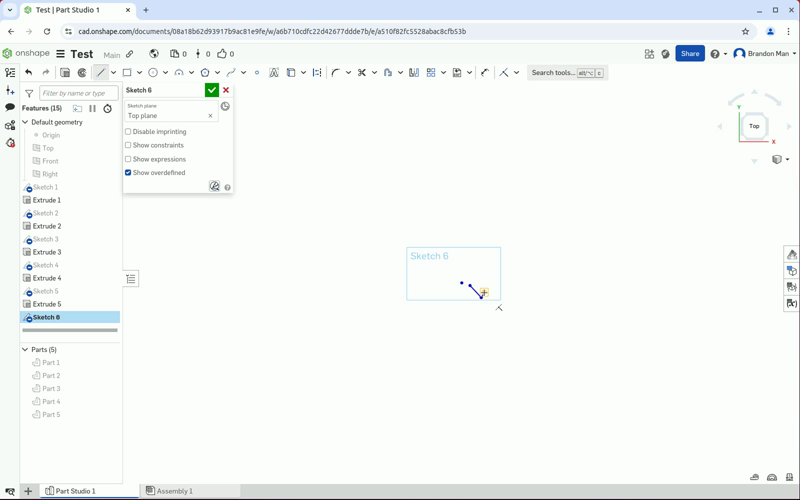
scroll(6)
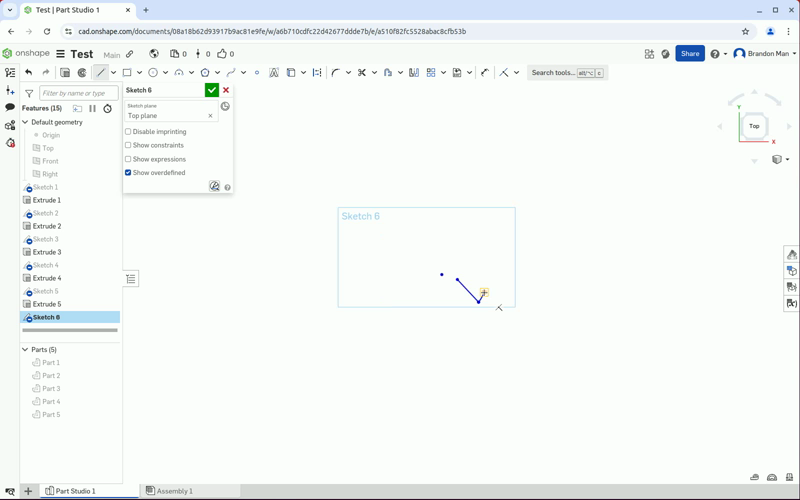
scroll(6)
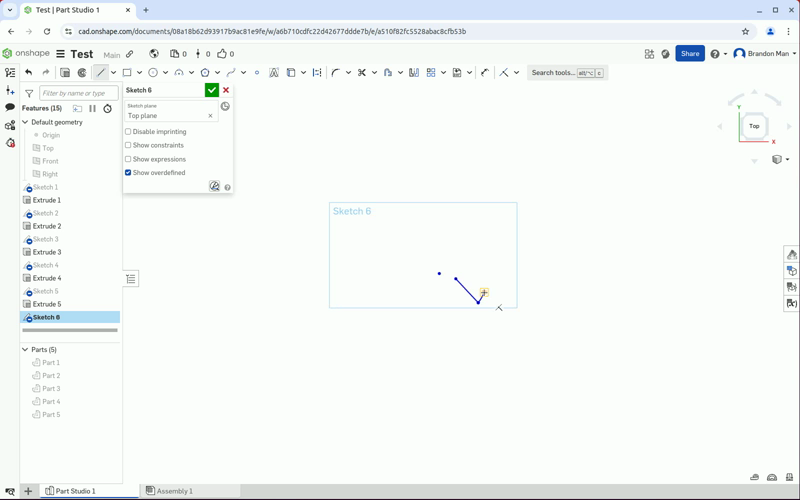
scroll(6)
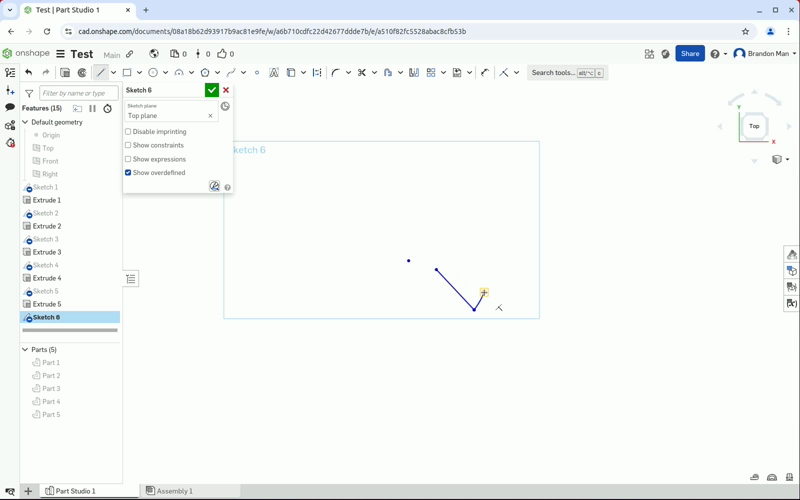
scroll(6)
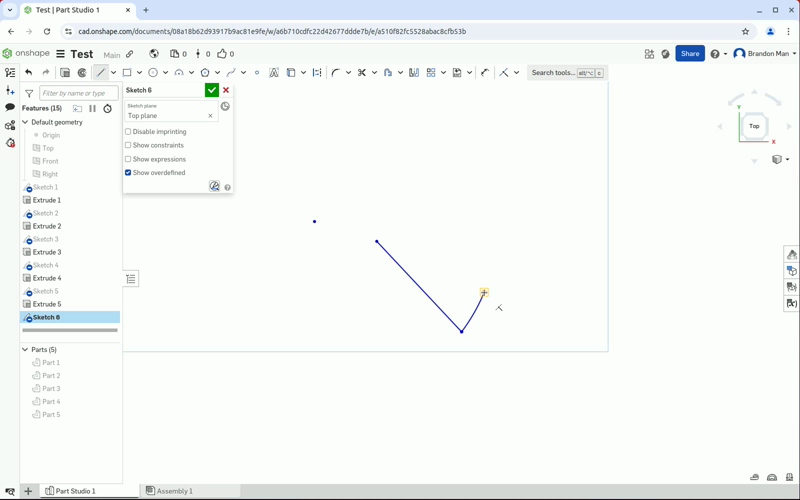
click(484, 292)
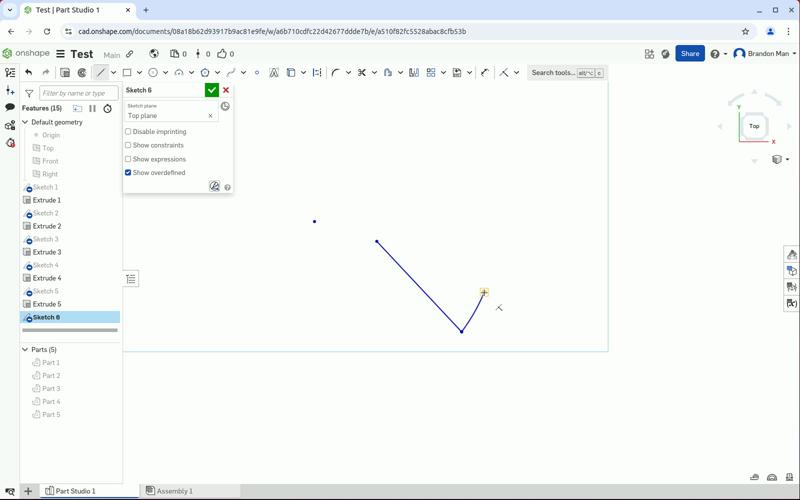
scroll(-6)
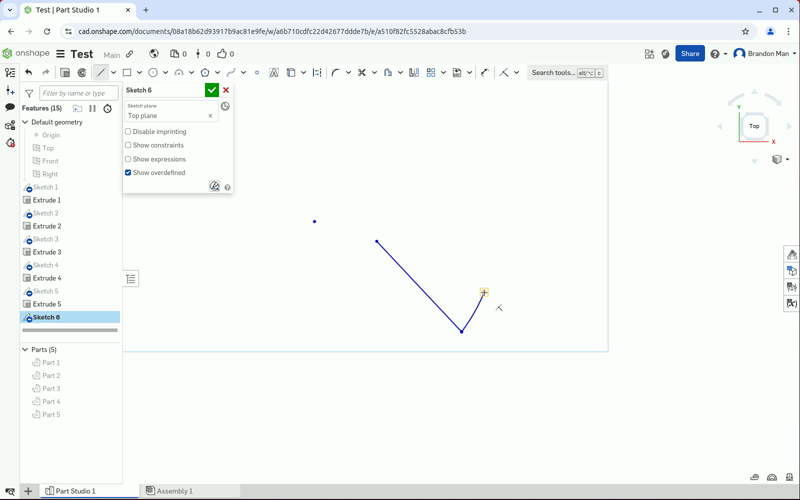
scroll(-6)
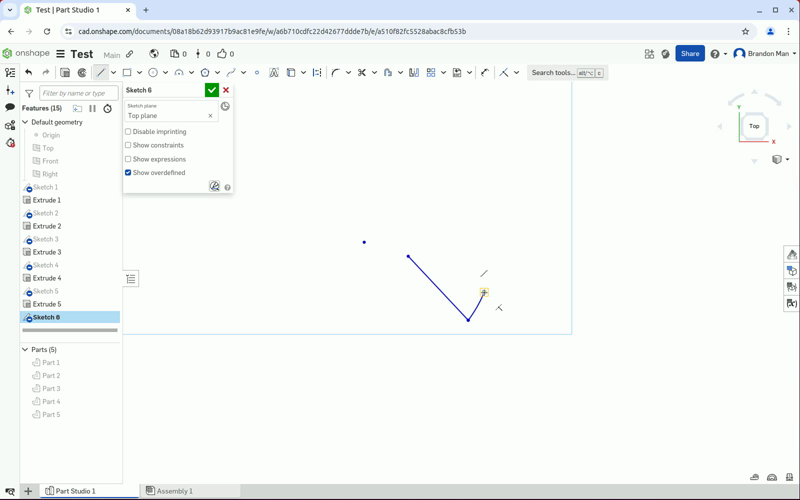
scroll(-6)
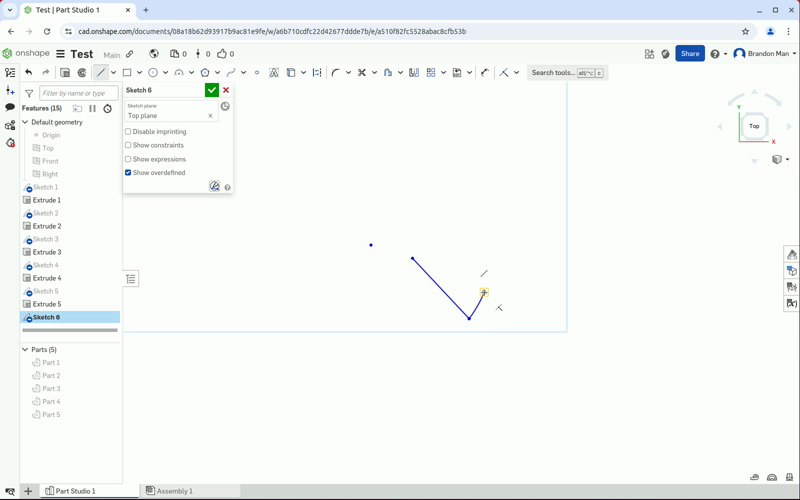
scroll(-6)
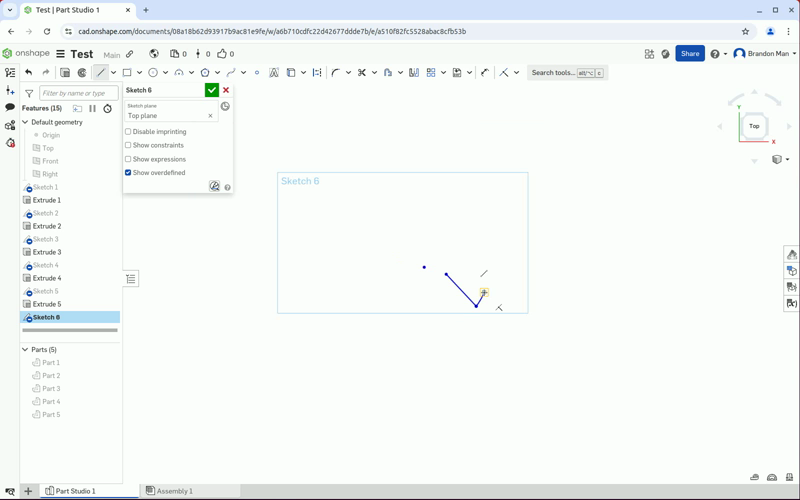
scroll(-6)
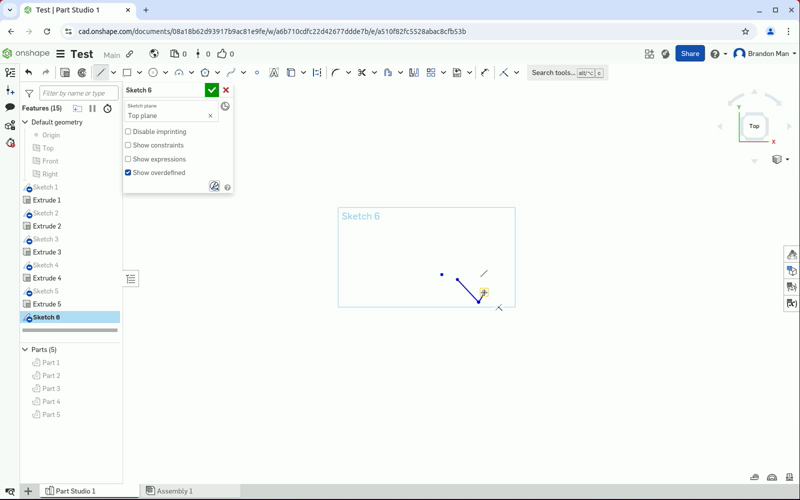
scroll(-6)
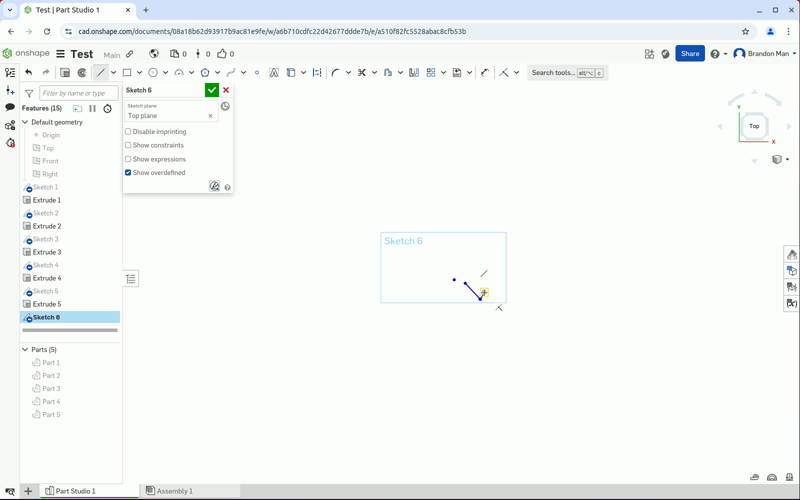
scroll(-6)
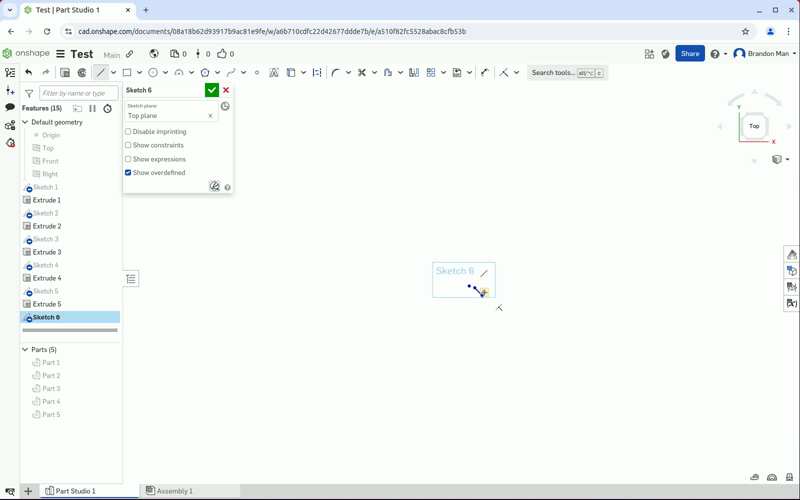
key_down(shift)
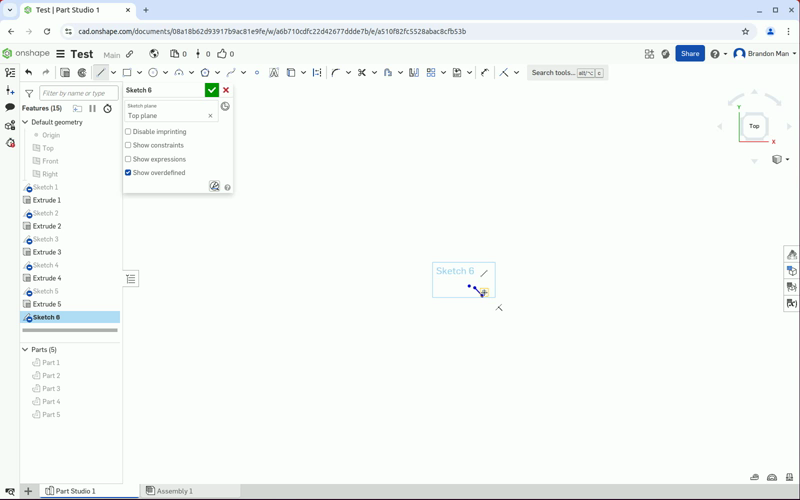
mouse_move(514, 292)
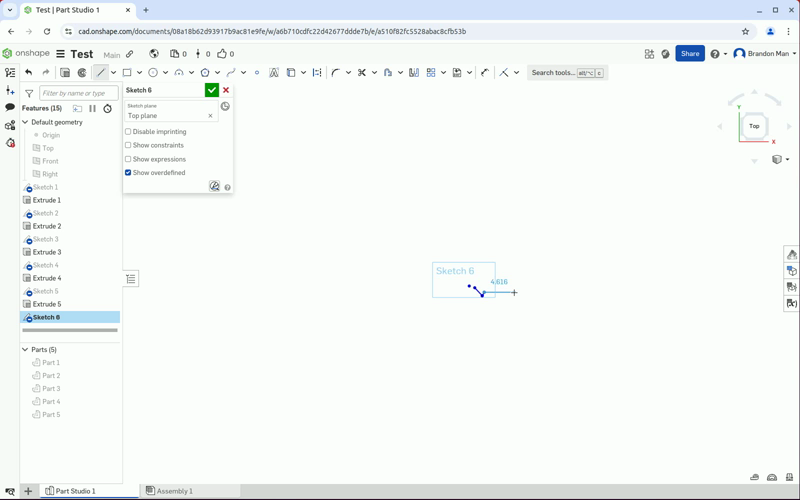
mouse_move(479, 287)
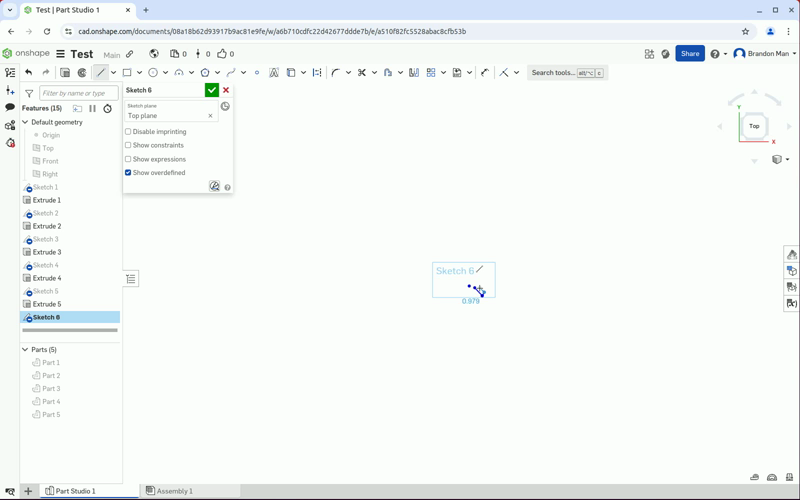
scroll(6)
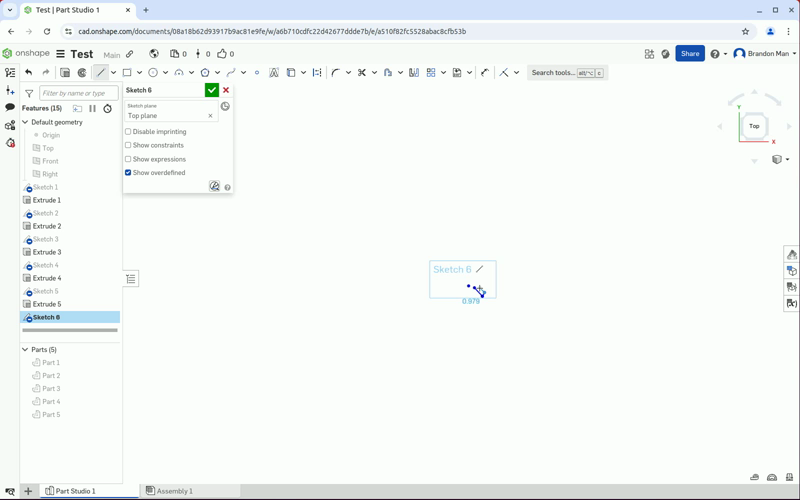
scroll(6)
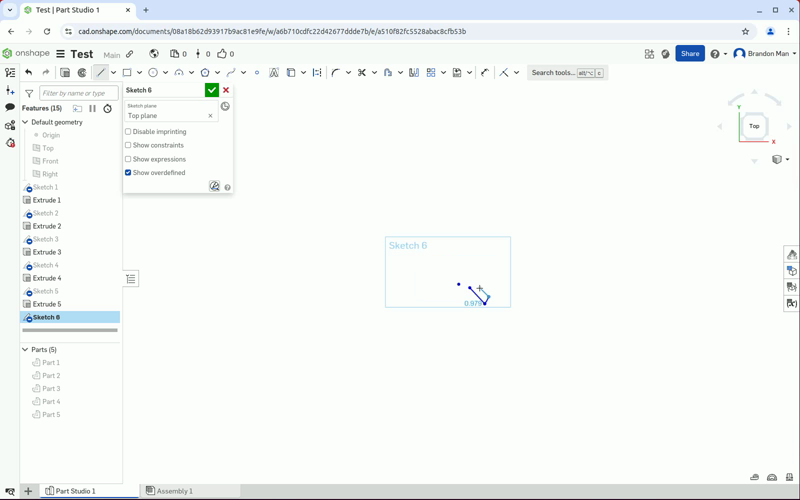
scroll(6)
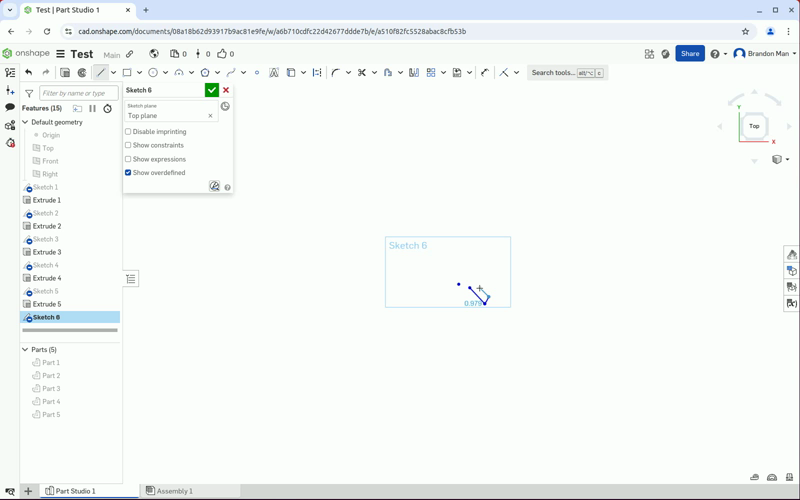
scroll(6)
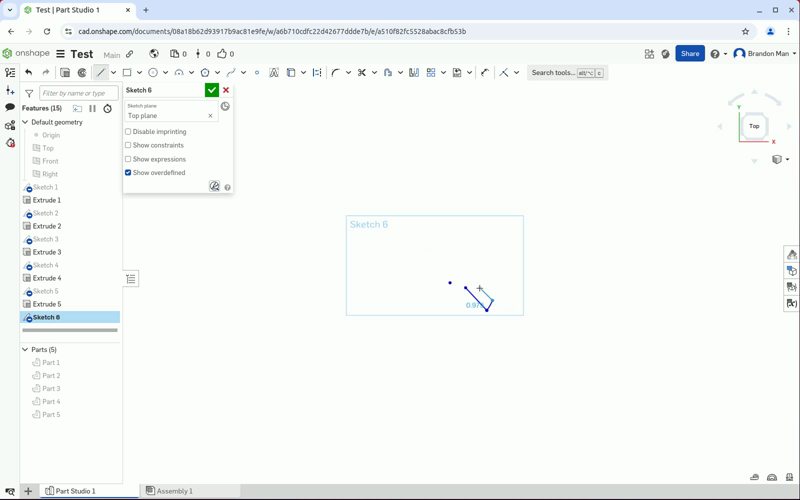
scroll(6)
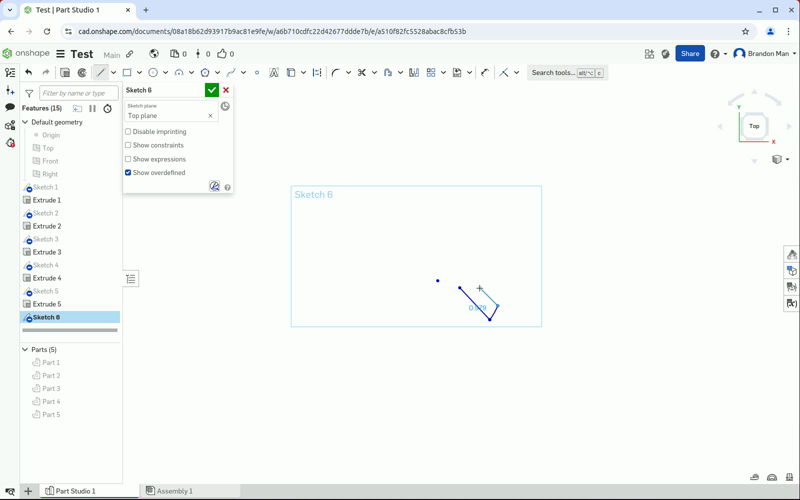
scroll(6)
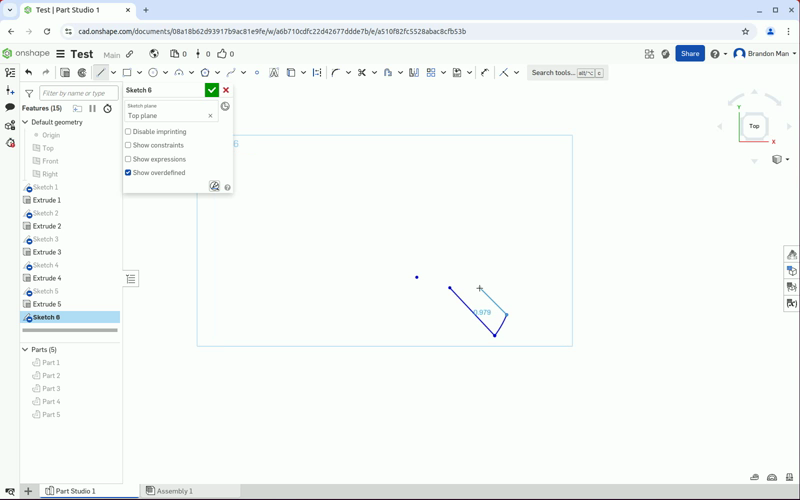
scroll(6)
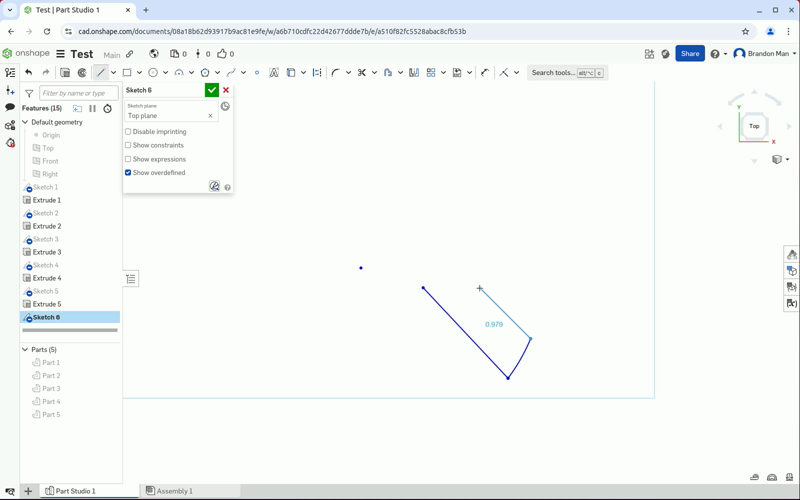
click(479, 287)
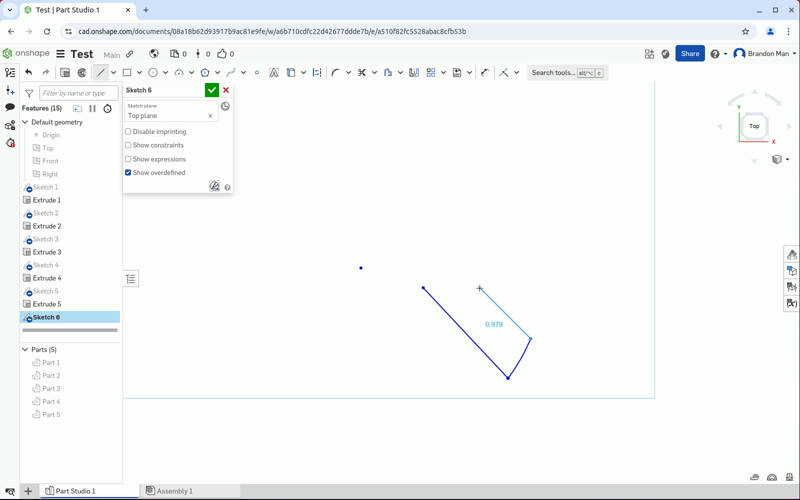
scroll(-6)
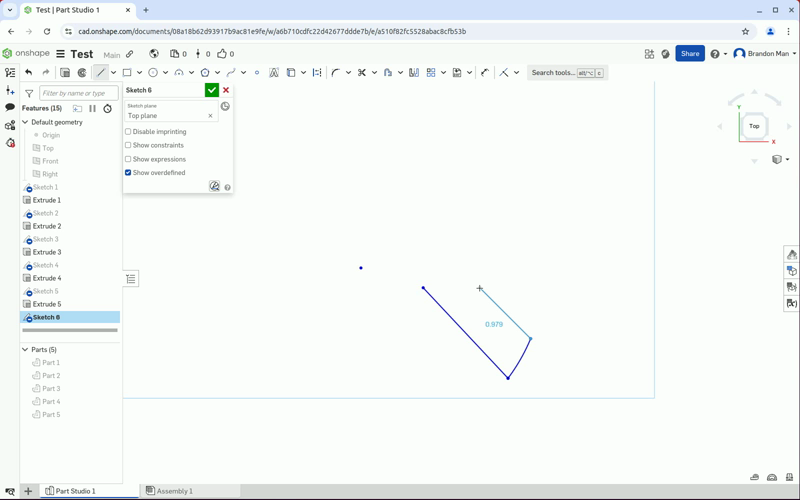
scroll(-6)
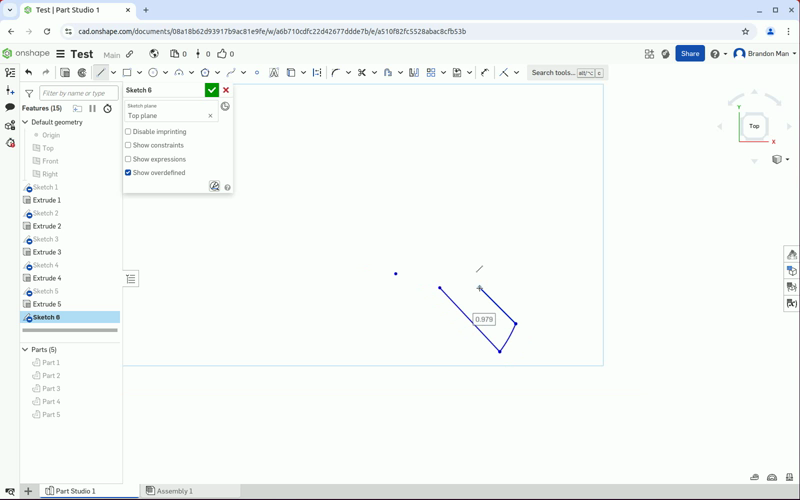
scroll(-6)
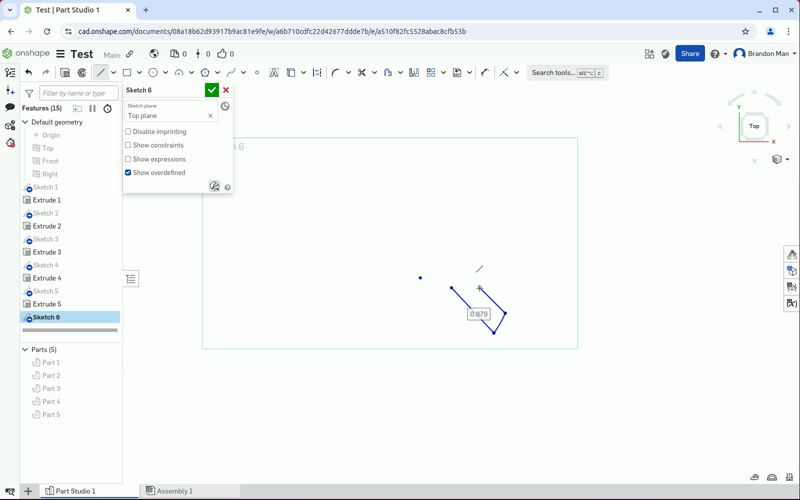
scroll(-6)
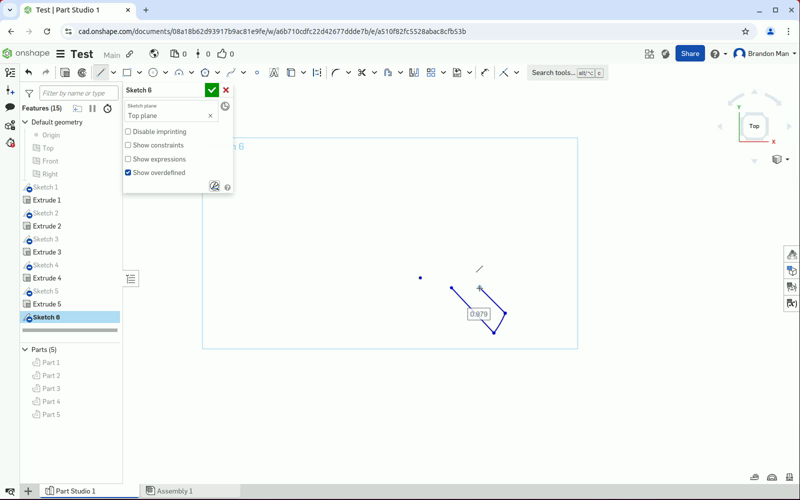
scroll(-6)
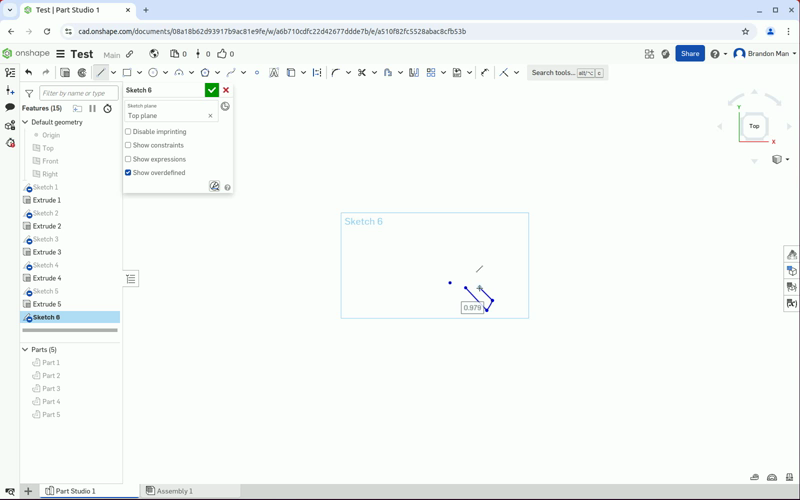
scroll(-6)
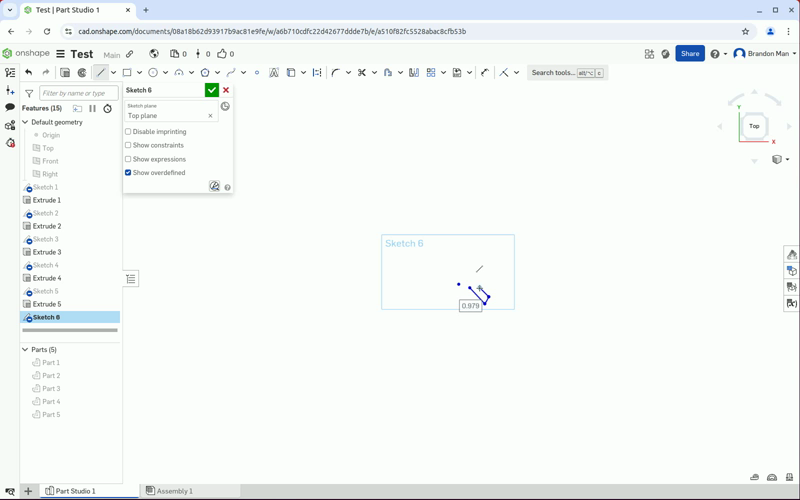
scroll(-6)
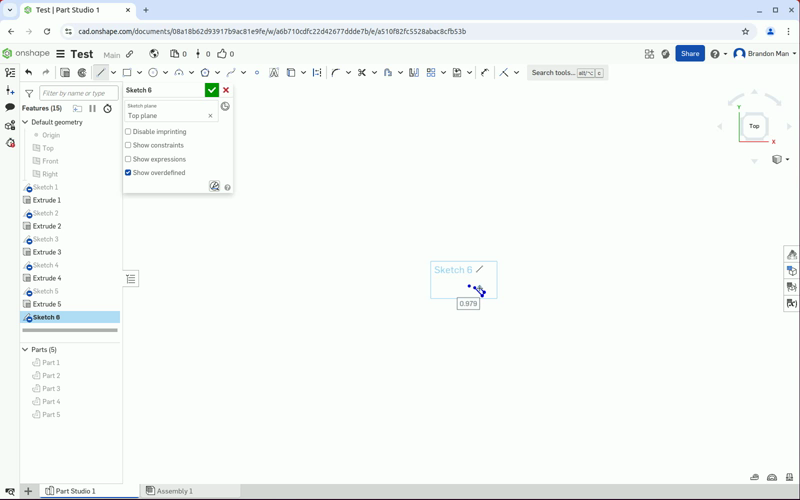
key_up(shift)
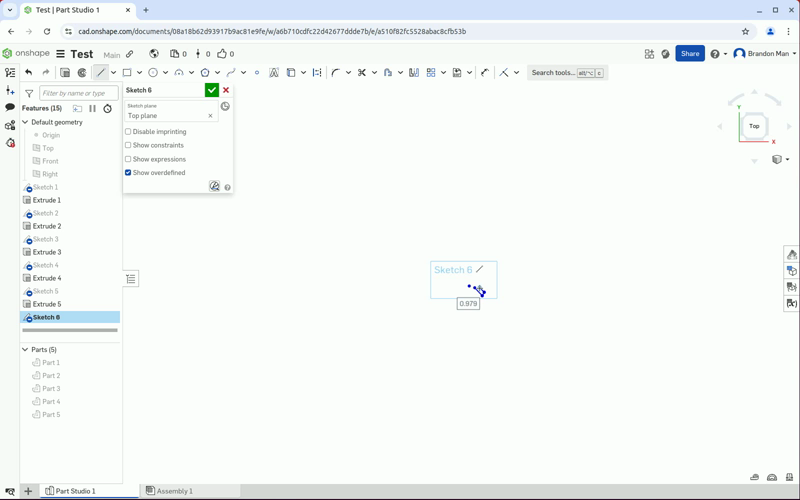
mouse_move(509, 287)
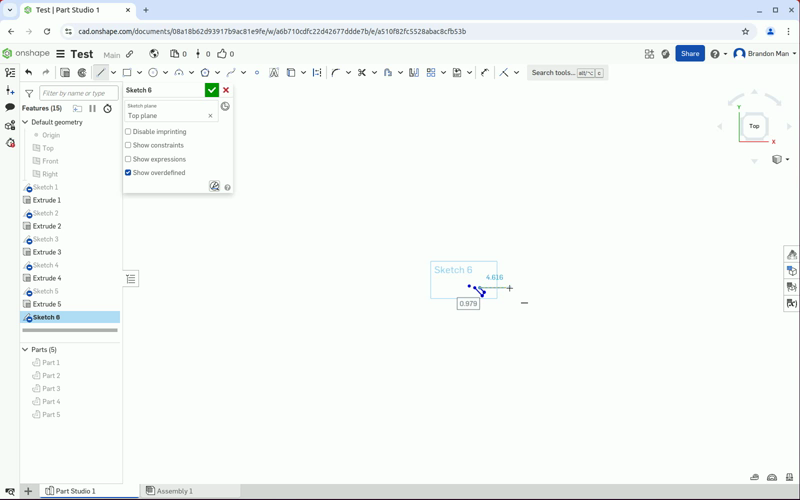
key_down(shift)
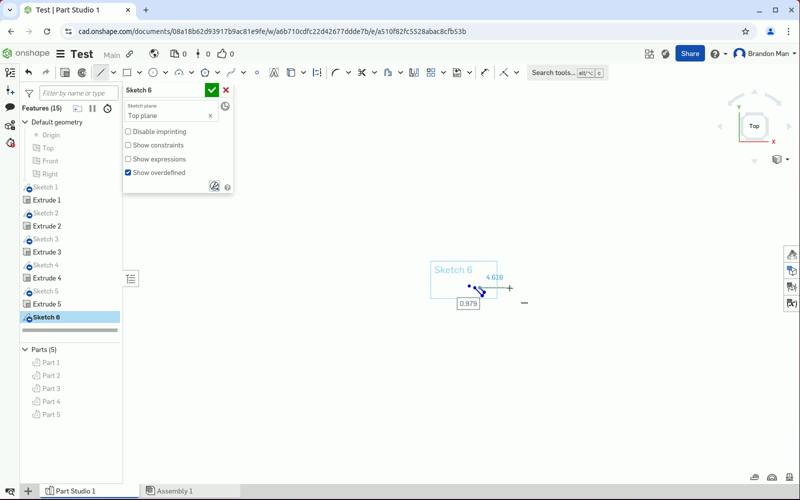
mouse_move(474, 287)
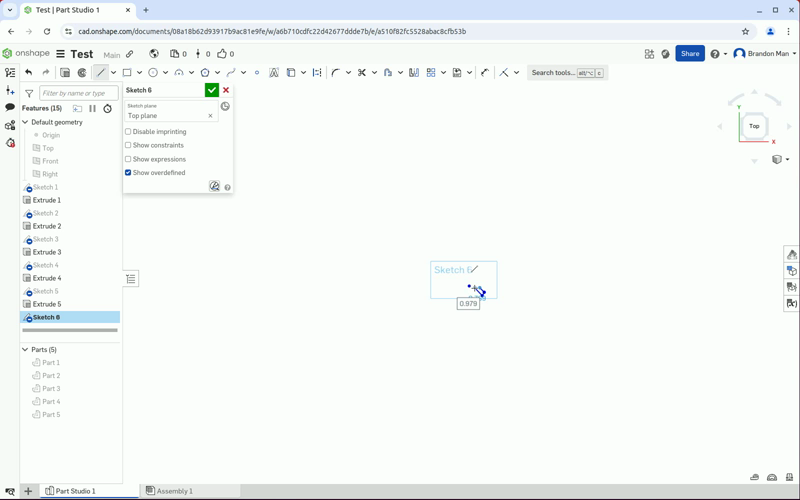
scroll(6)
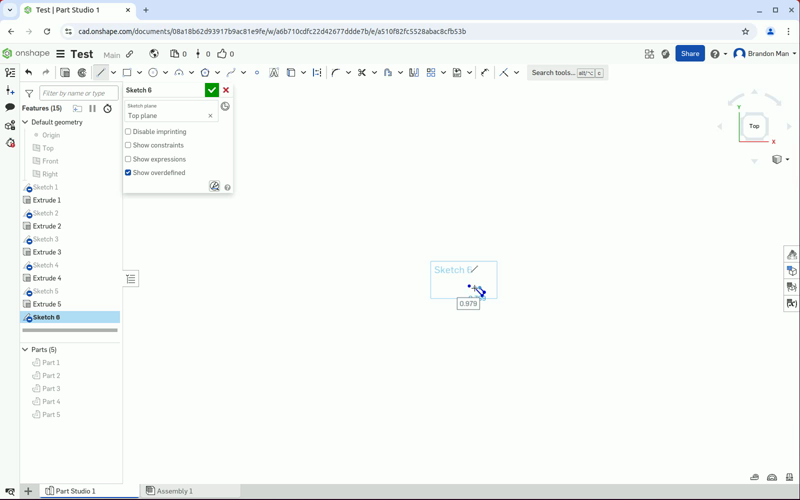
scroll(6)
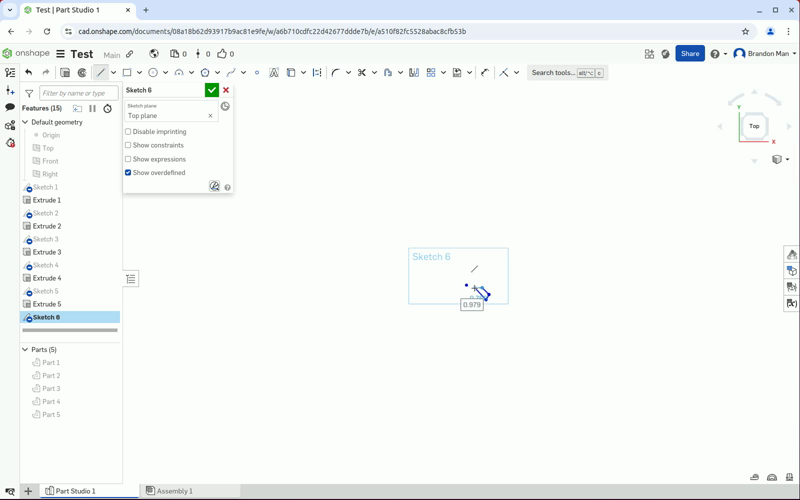
scroll(6)
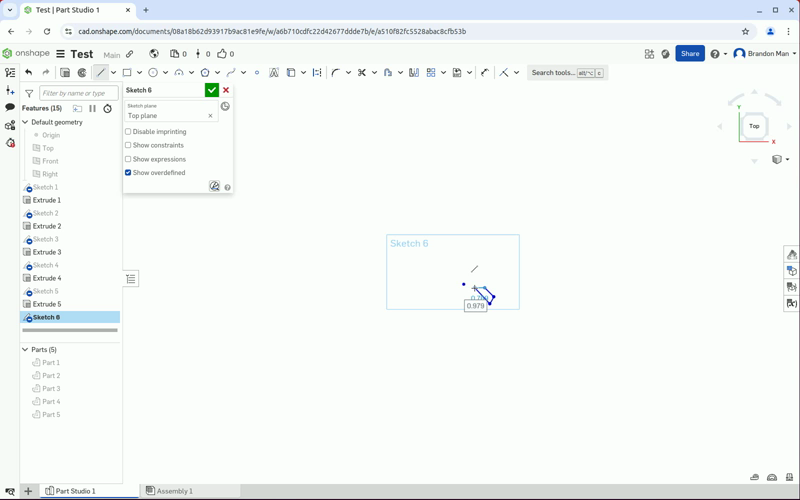
scroll(6)
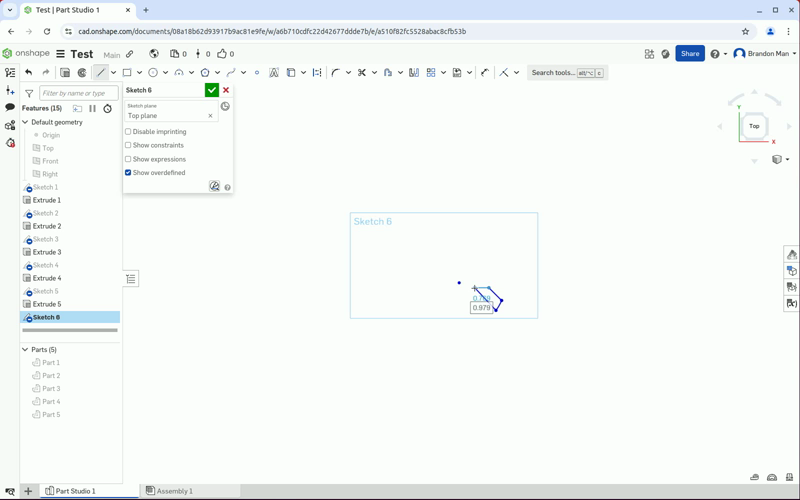
scroll(6)
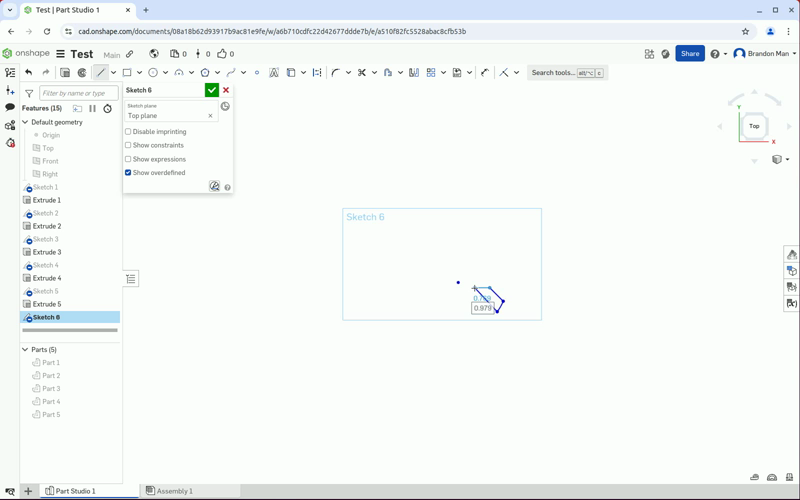
scroll(6)
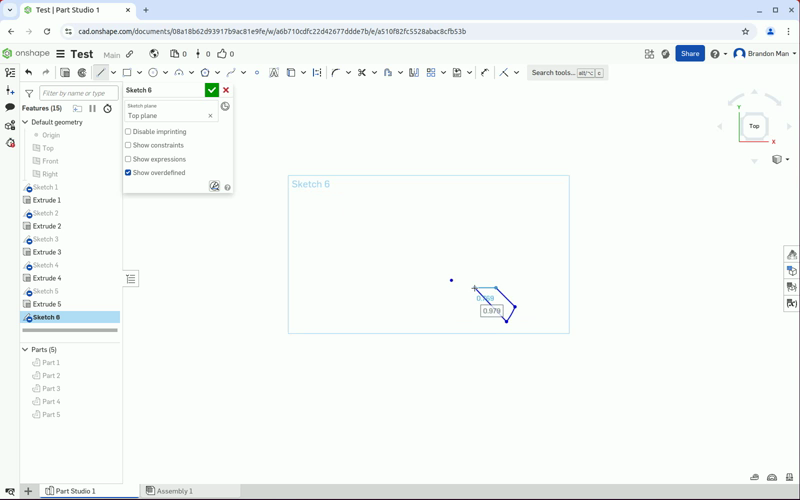
scroll(6)
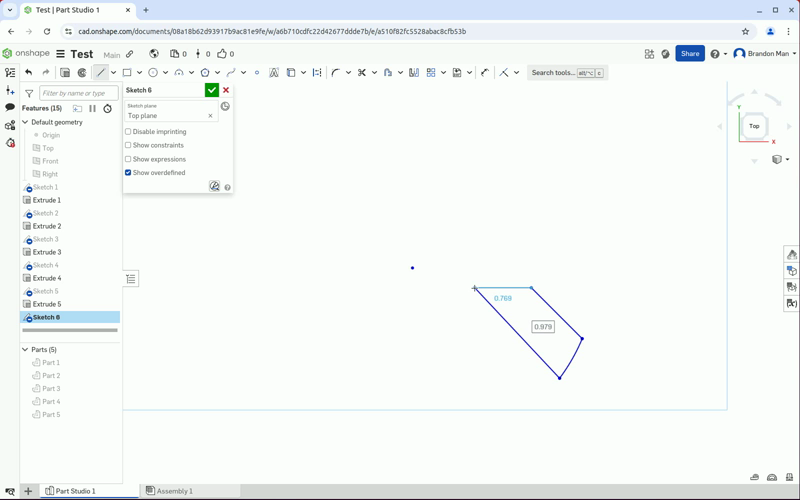
key_up(shift)
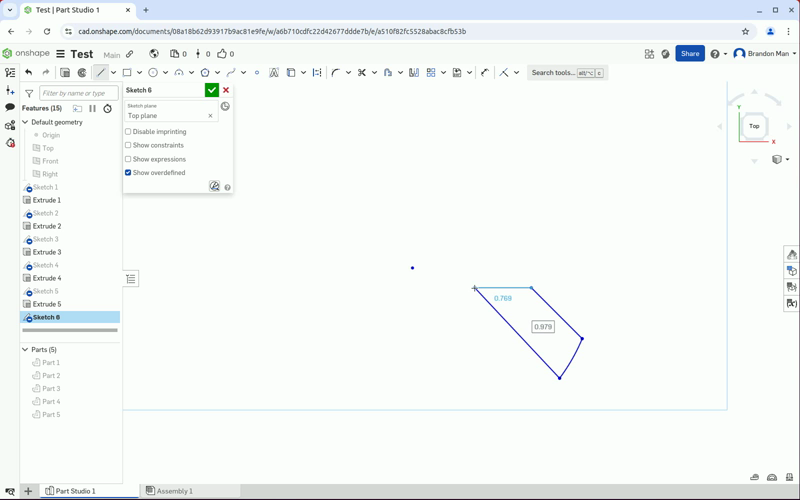
click(474, 287)
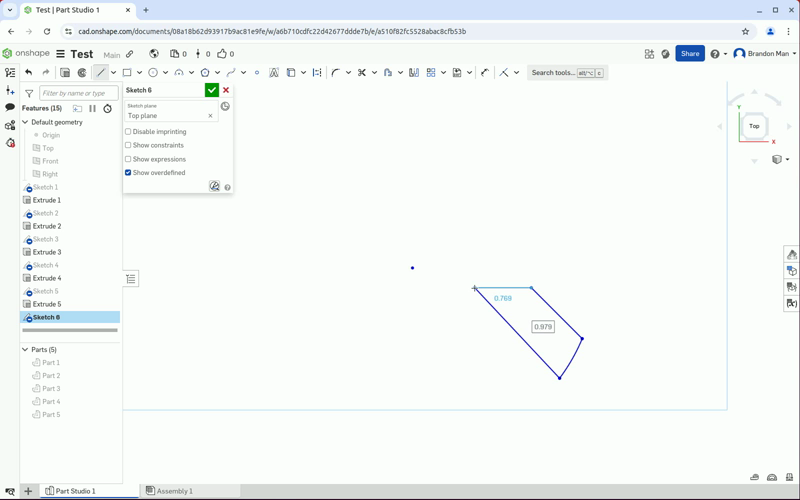
scroll(-6)
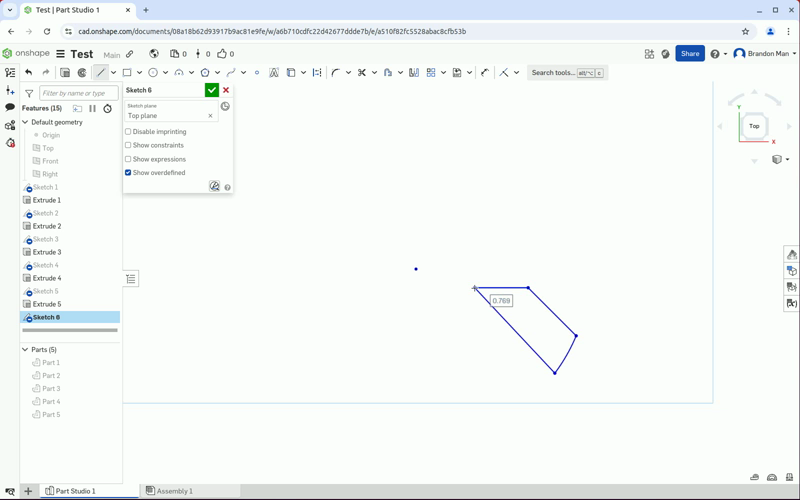
scroll(-6)
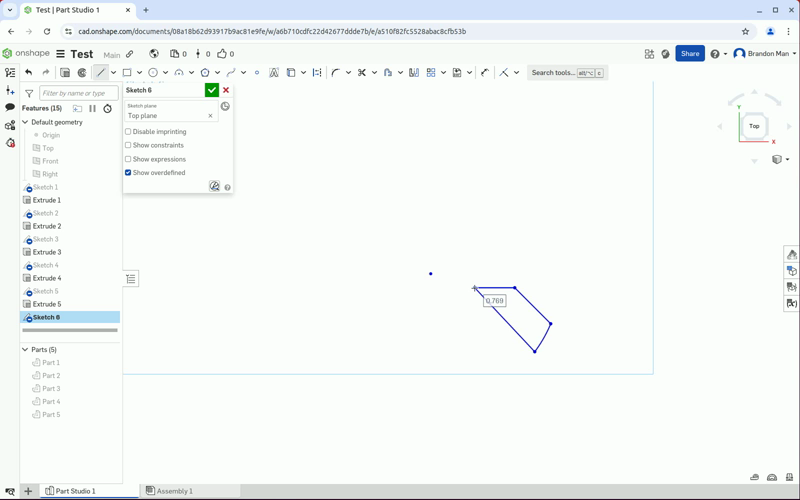
scroll(-6)
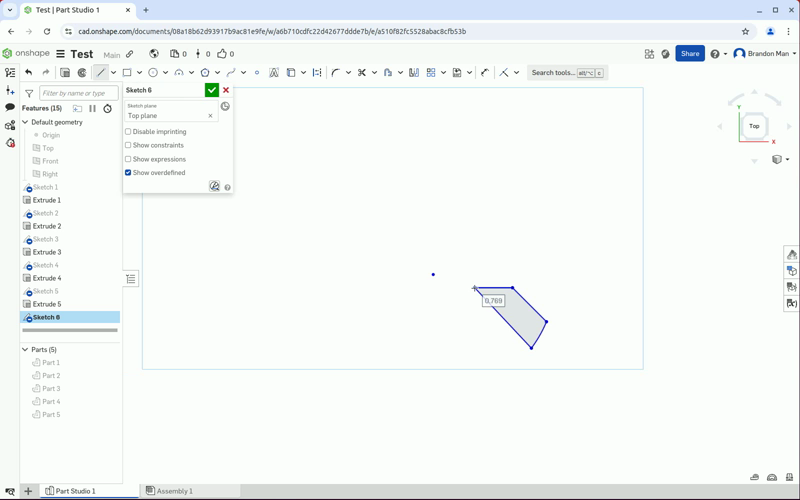
scroll(-6)
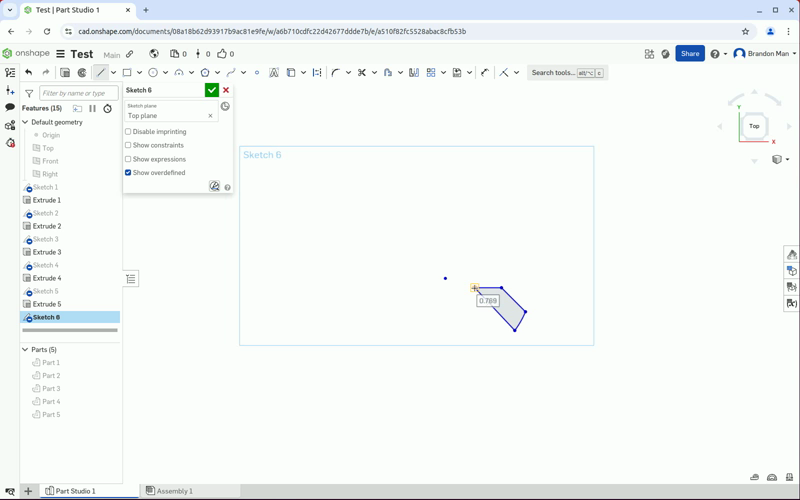
scroll(-6)
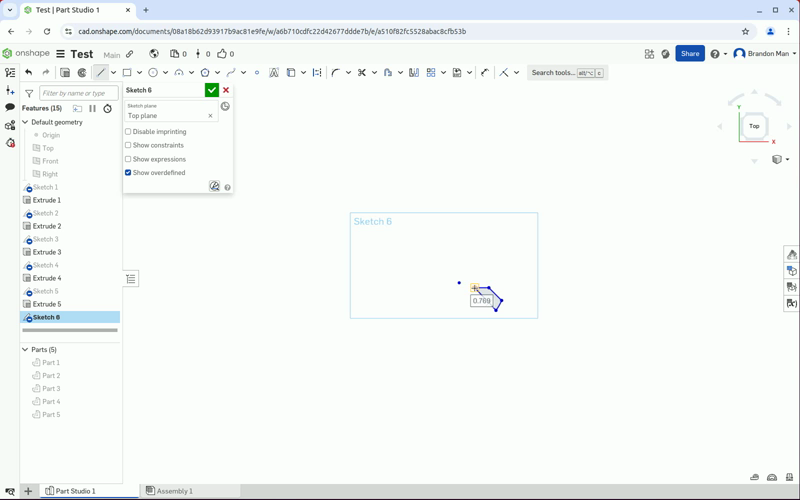
scroll(-6)
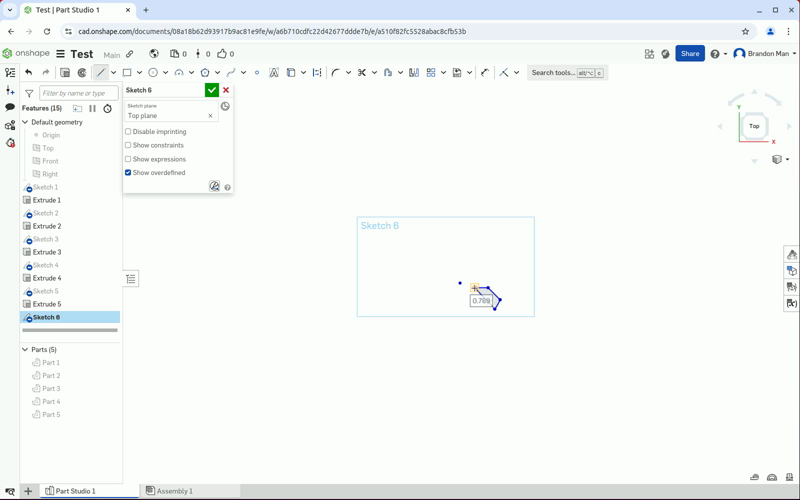
scroll(-6)
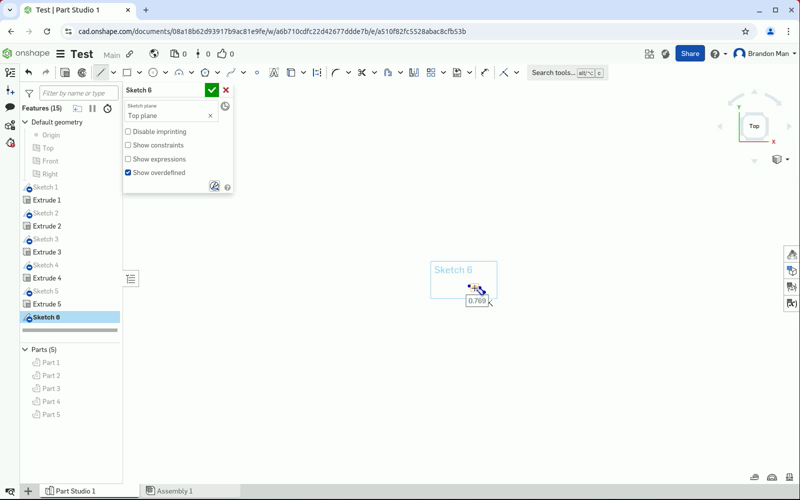
key(esc)
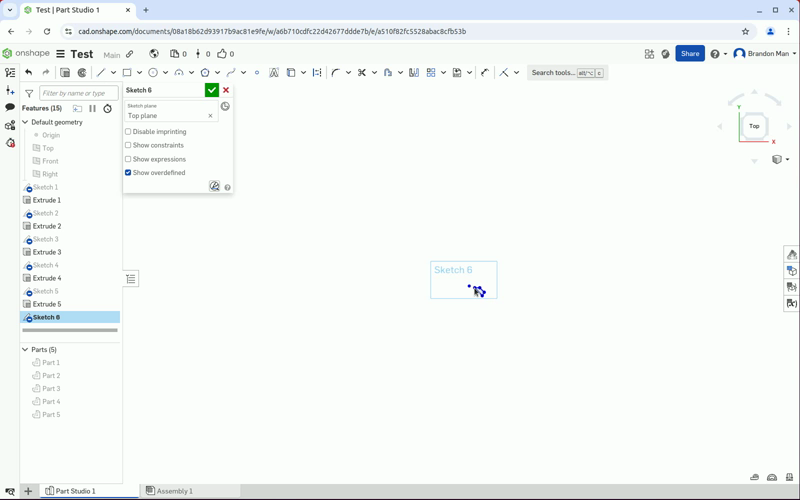
mouse_move(476, 288)
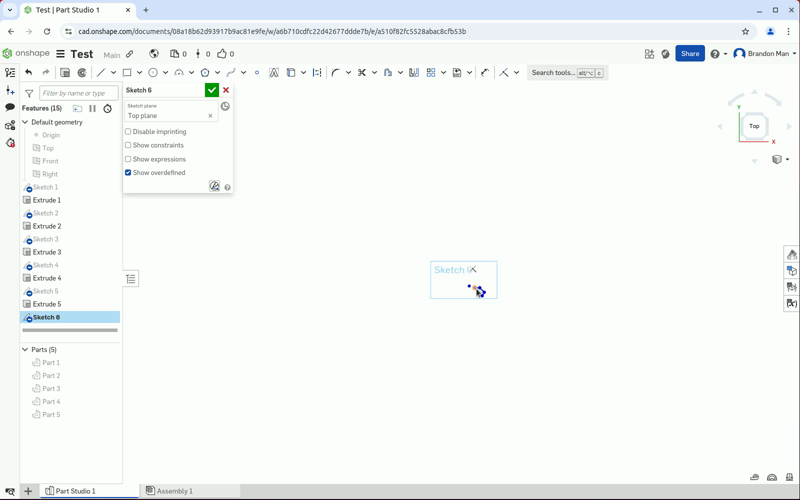
scroll(6)
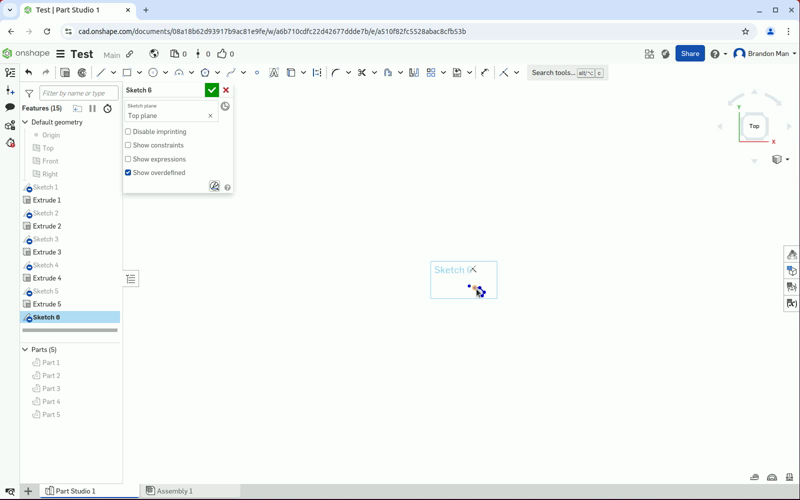
scroll(6)
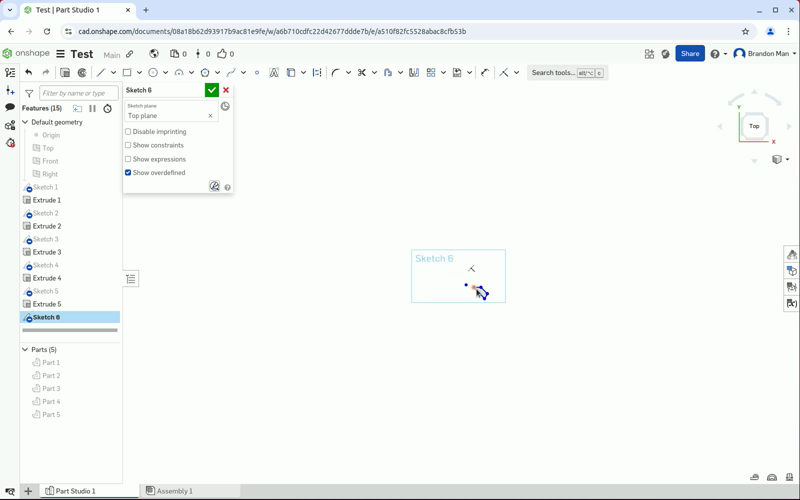
scroll(6)
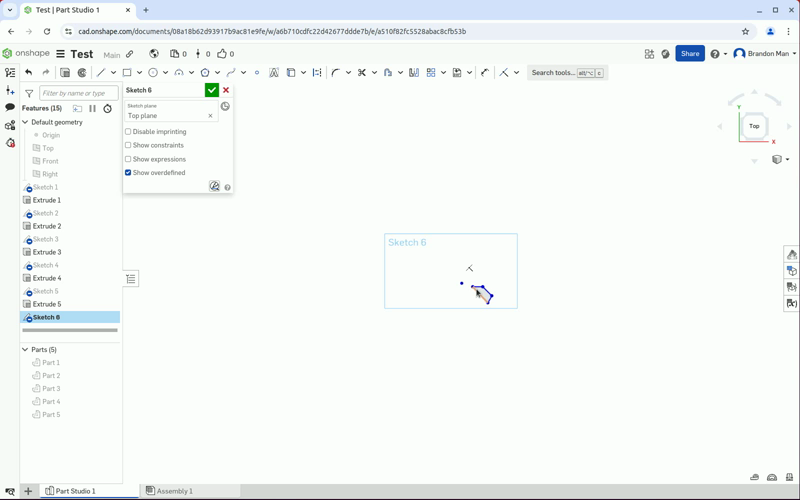
scroll(6)
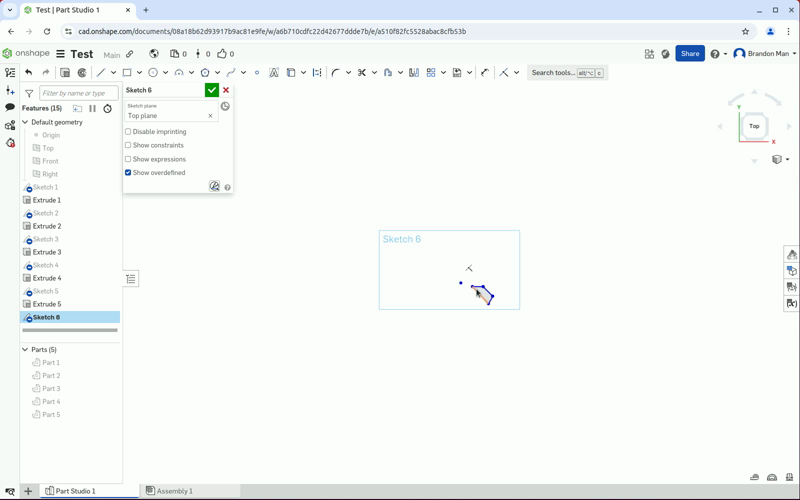
scroll(6)
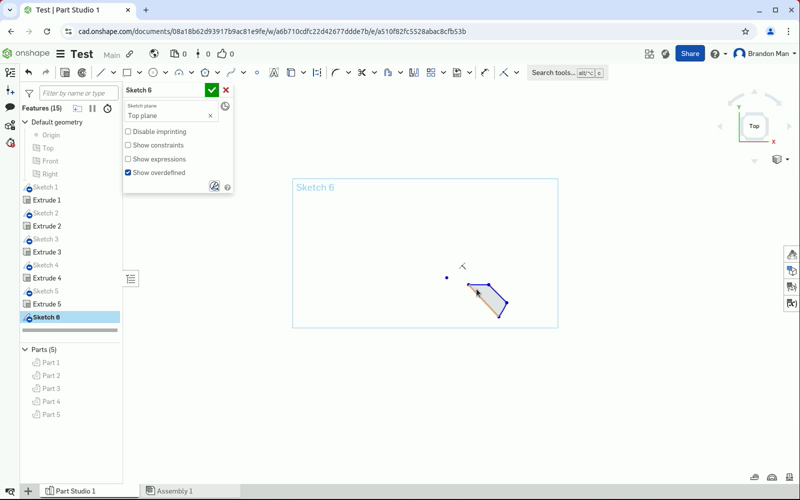
scroll(6)
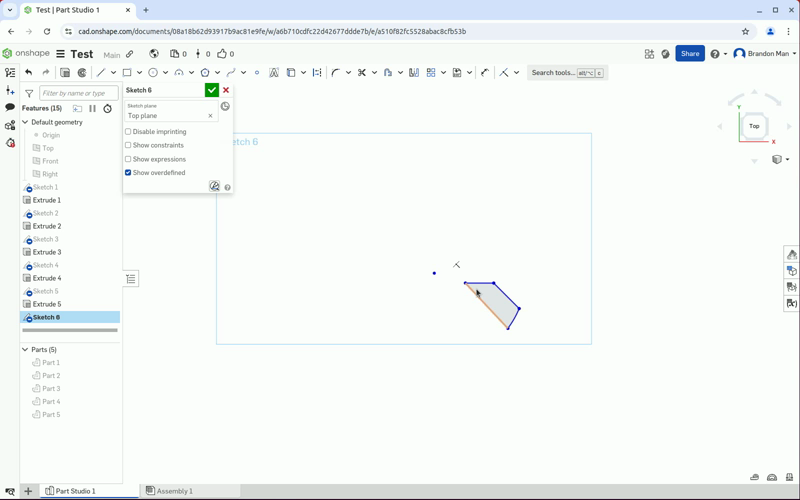
scroll(6)
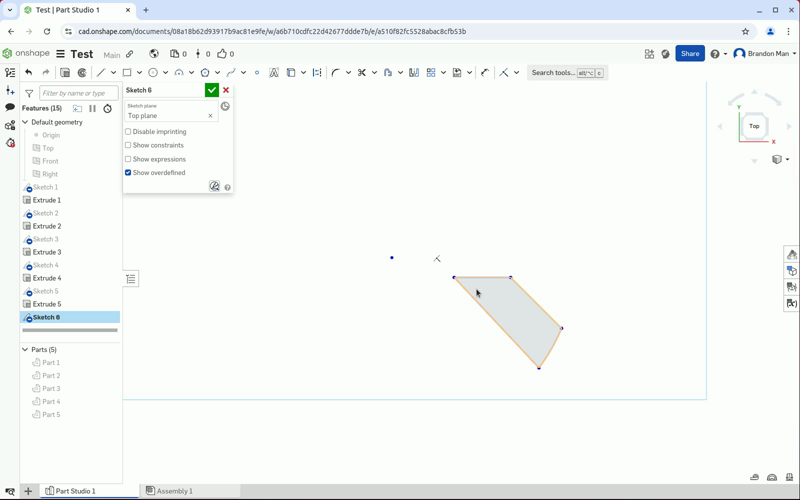
click(476, 288)
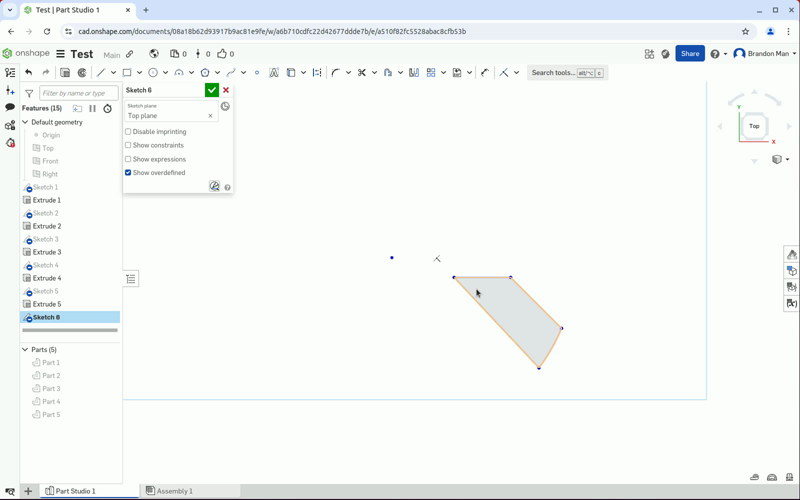
scroll(-6)
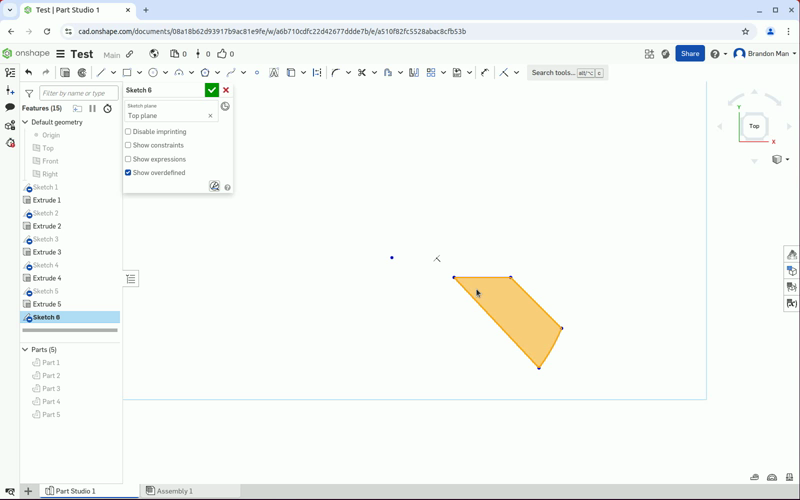
scroll(-6)
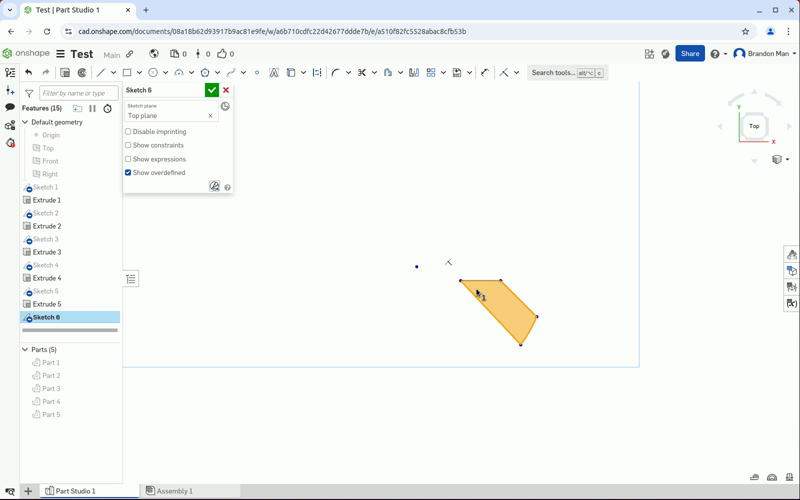
scroll(-6)
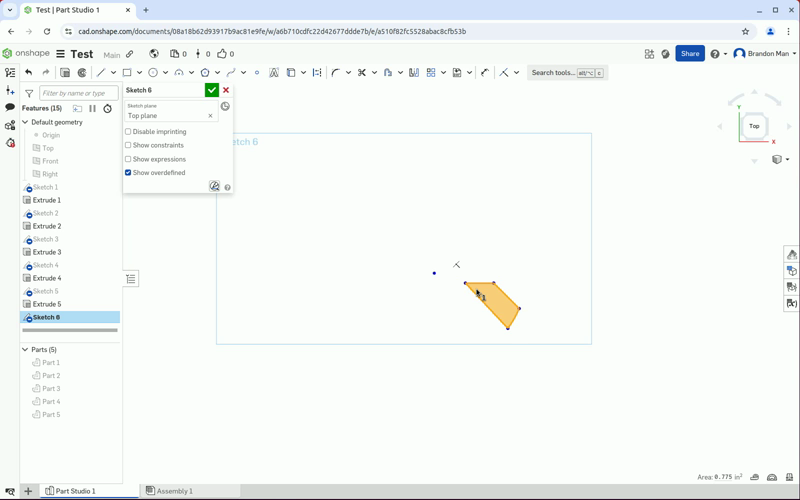
scroll(-6)
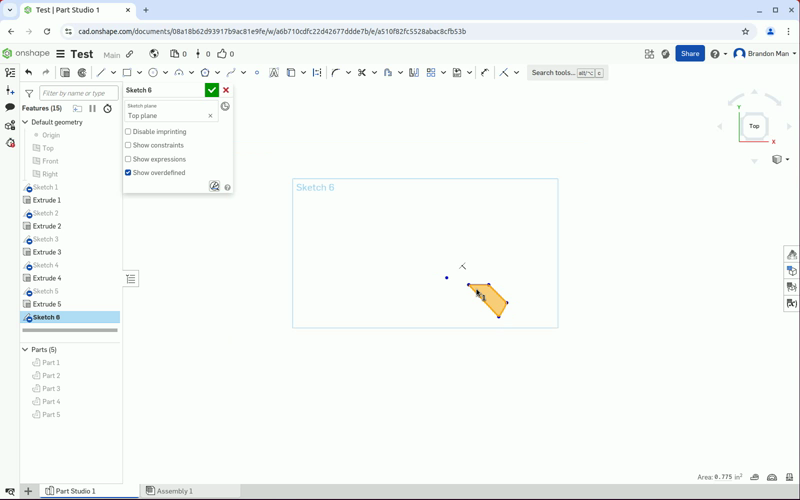
scroll(-6)
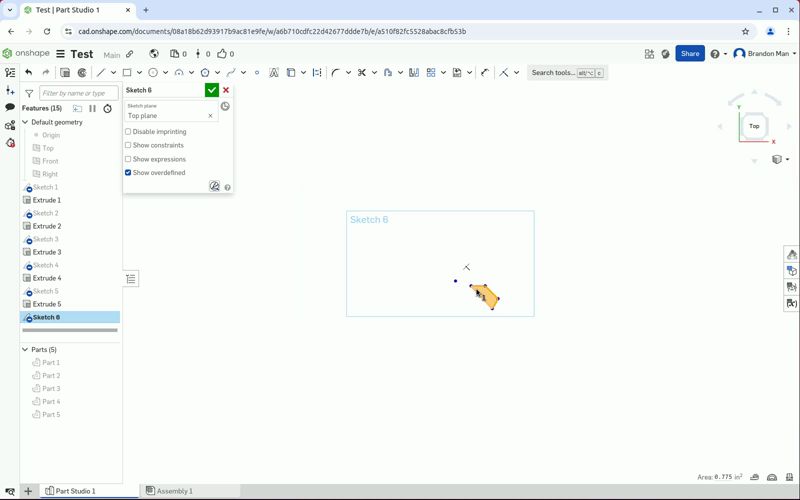
scroll(-6)
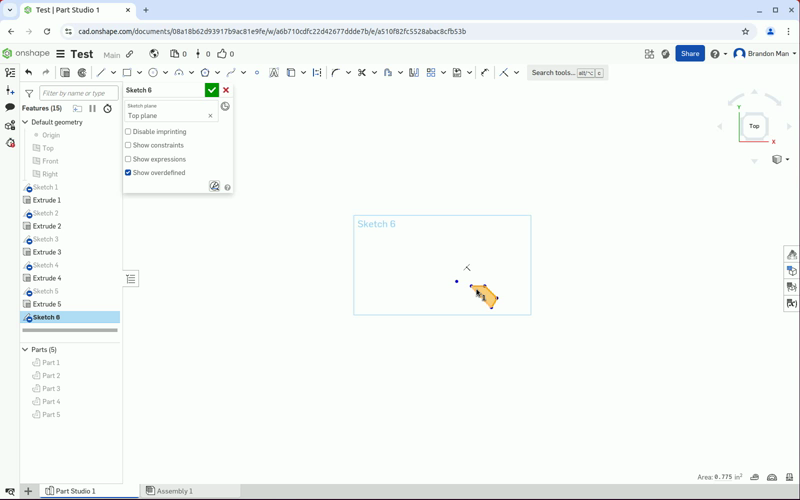
scroll(-6)
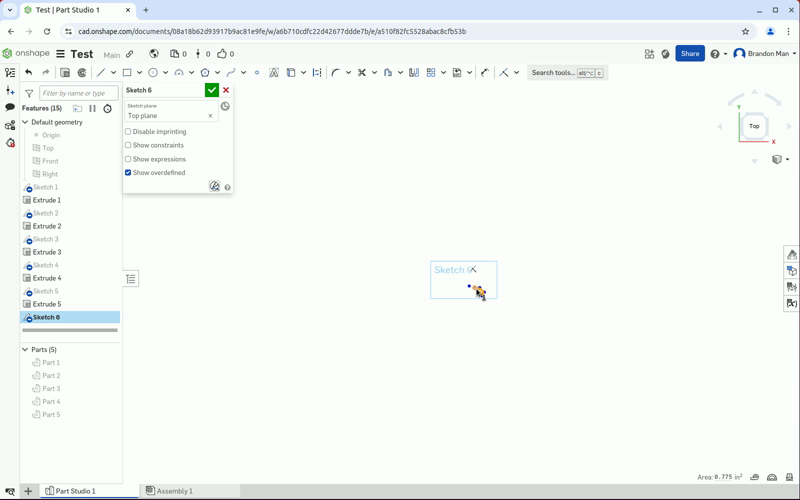
mouse_move(73, 352)
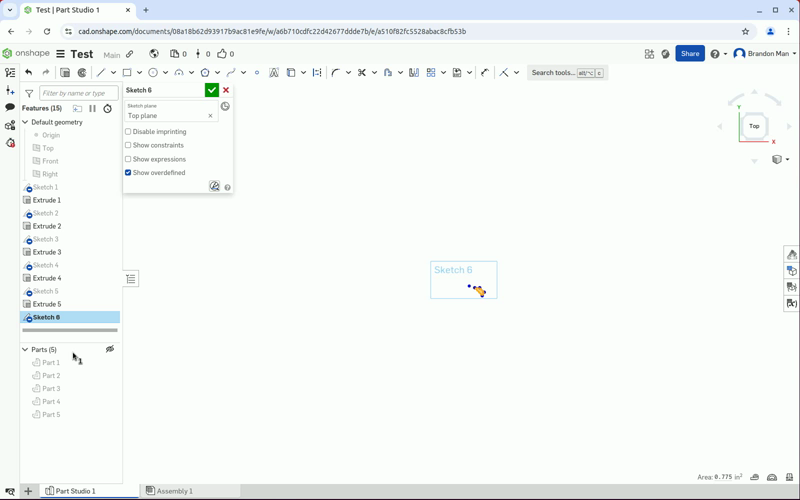
key(shift+y)
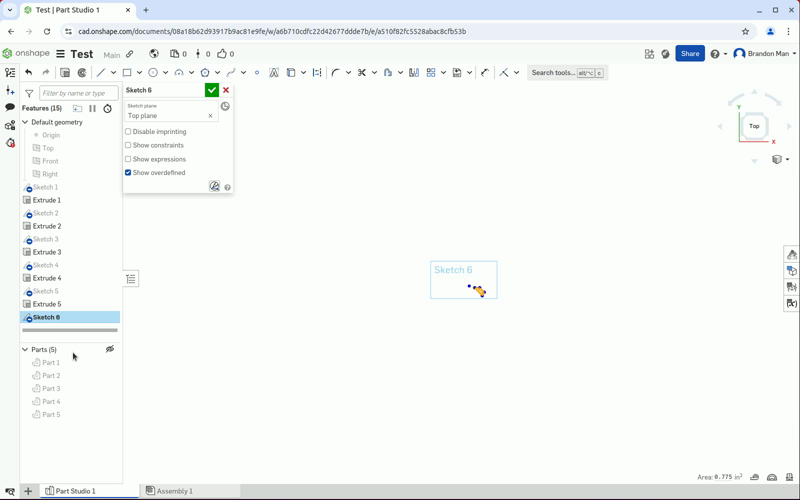
key(shift+e)
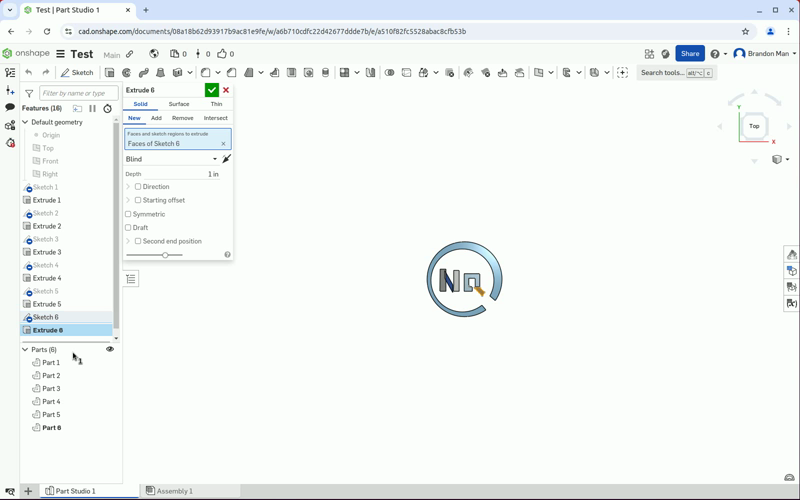
mouse_move(143, 106)
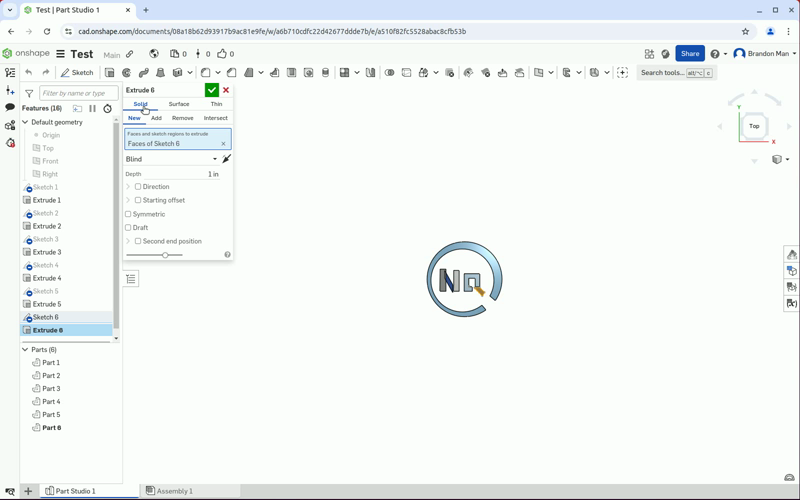
click(143, 106)
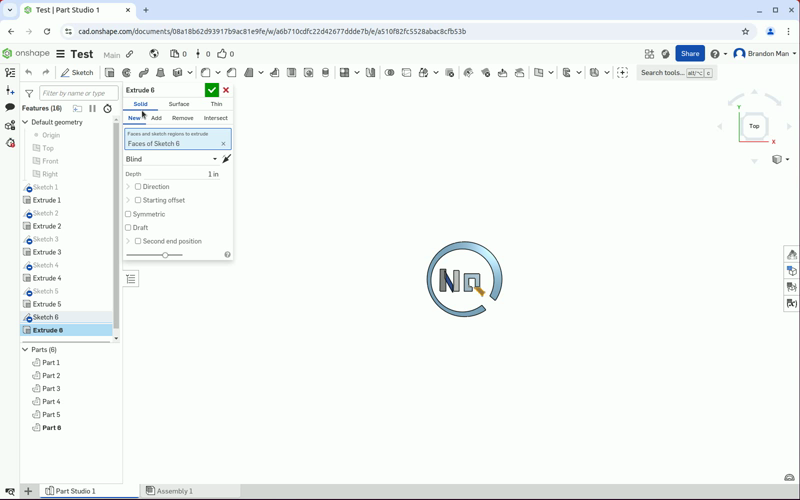
mouse_move(137, 120)
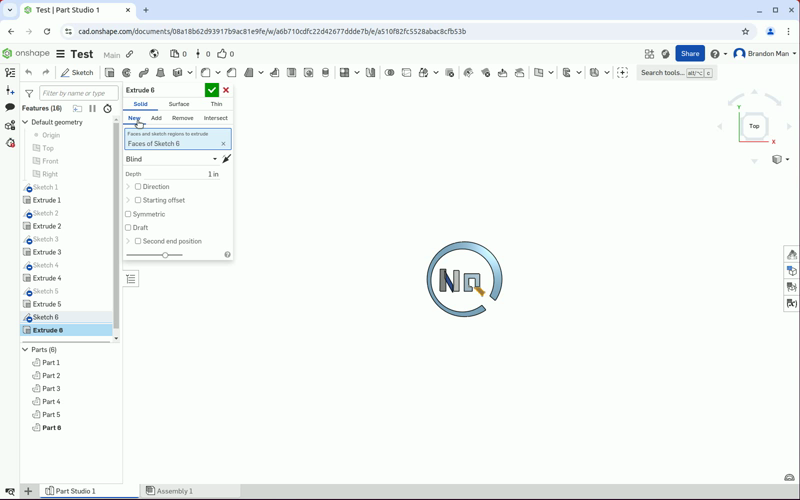
click(137, 120)
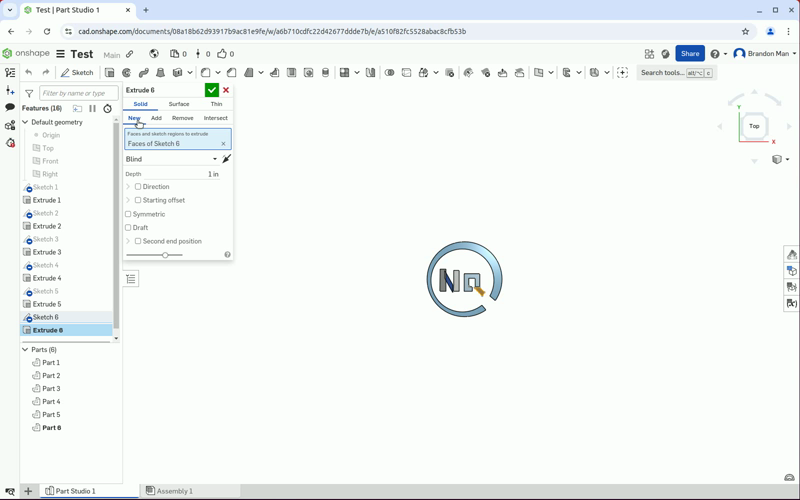
key(tab, 4)
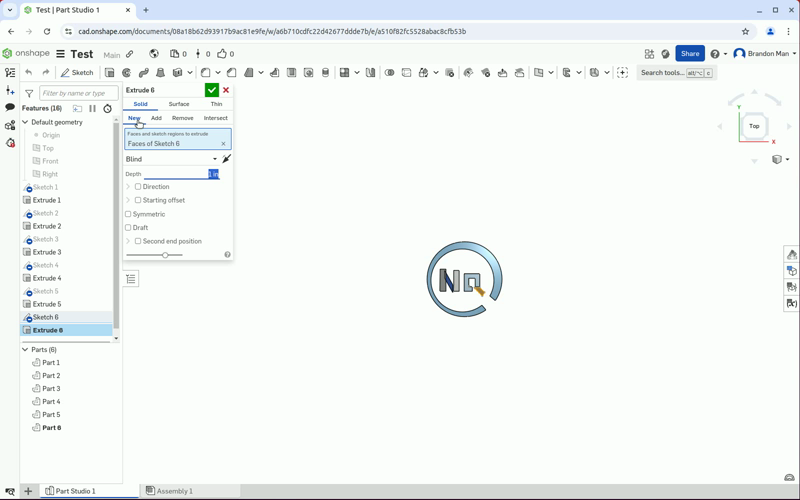
text(-1.204)
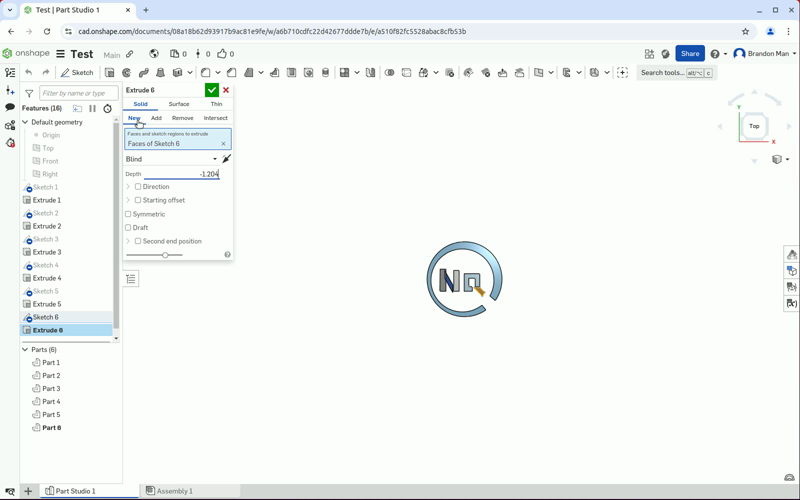
key(enter)
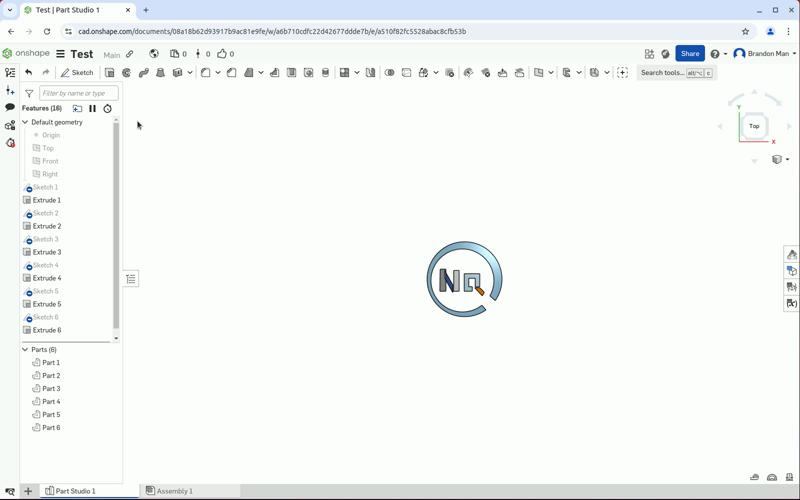
key(shift+h)
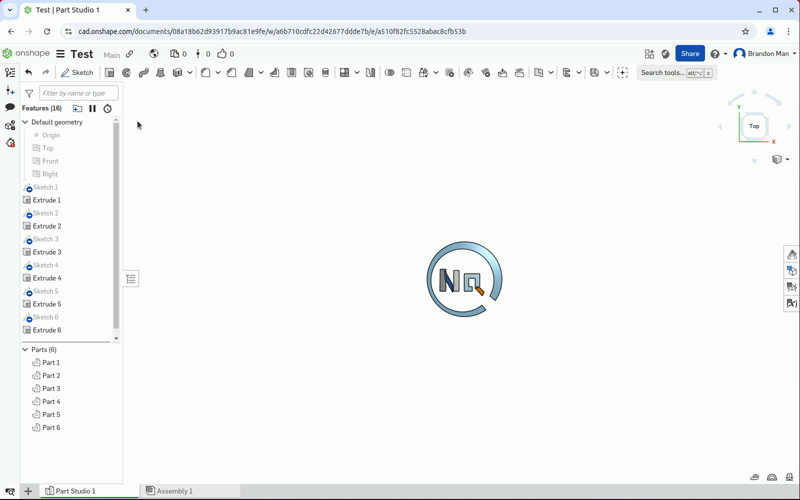
key(shift+h)
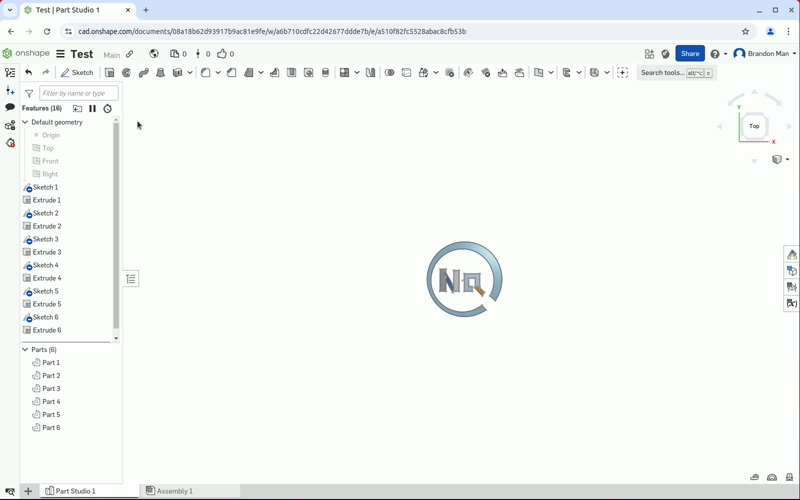
key(shift+7)
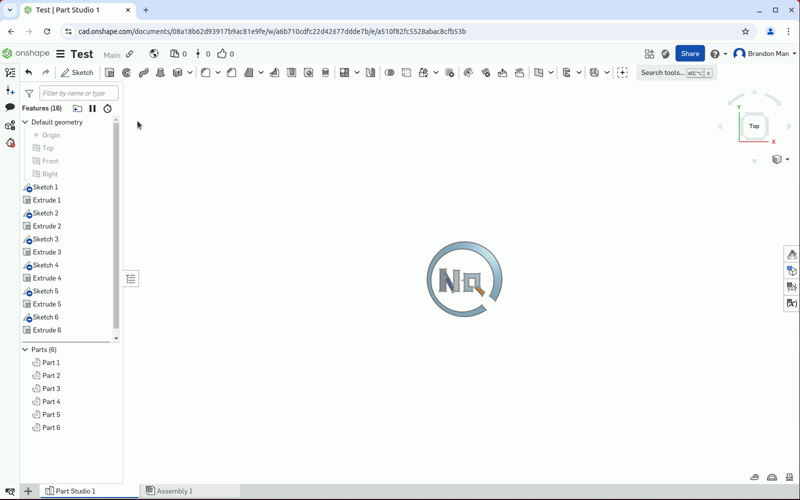
key(up, 3)
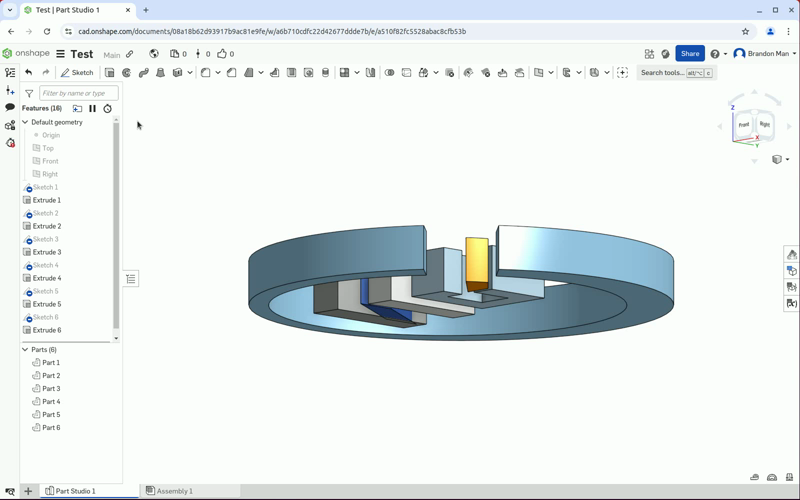
key(left, 3)
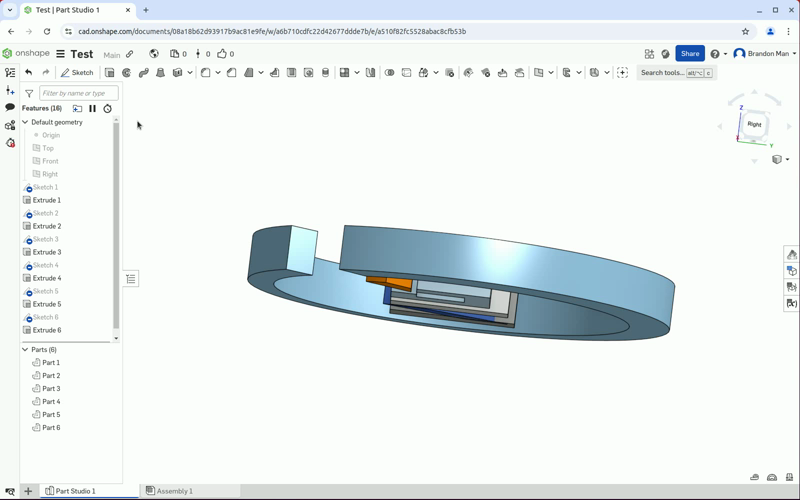
key(right, 3)
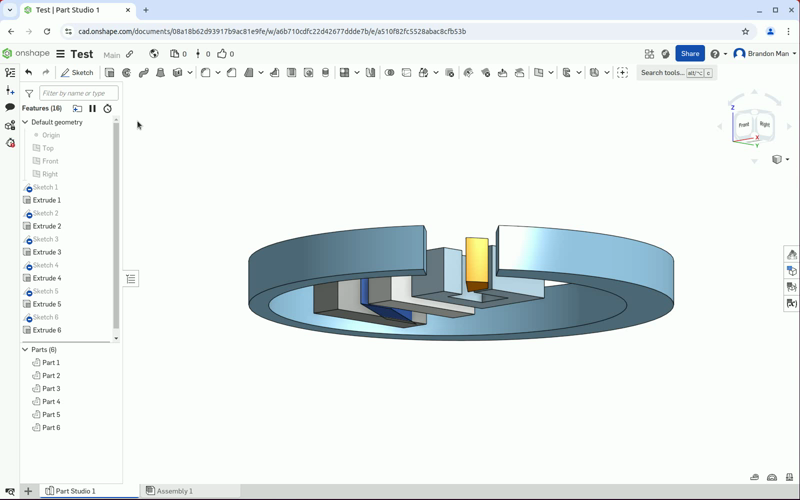
key(down, 3)
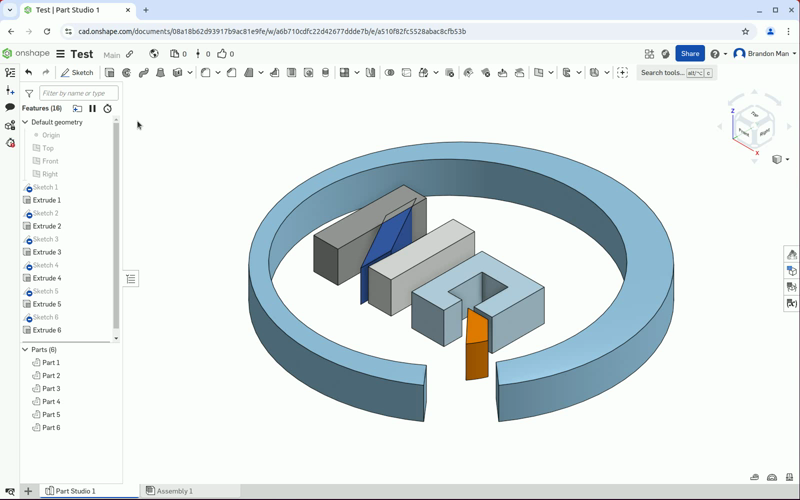
mouse_move(69, 189)
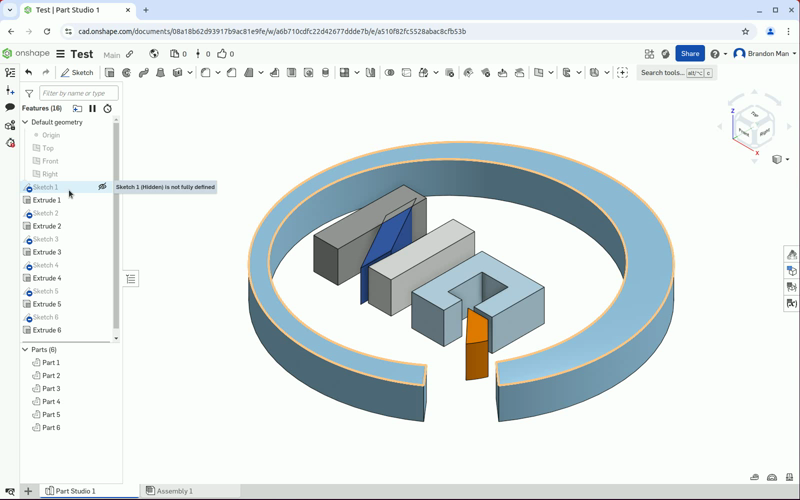
click(69, 189)